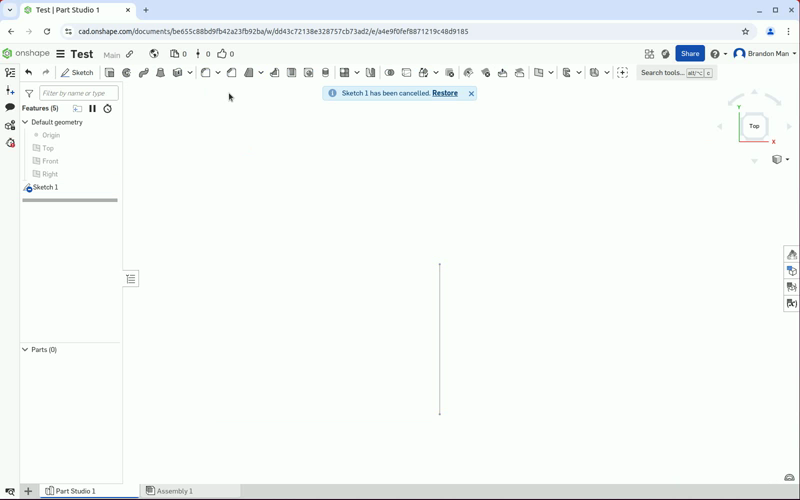
key(shift+h)
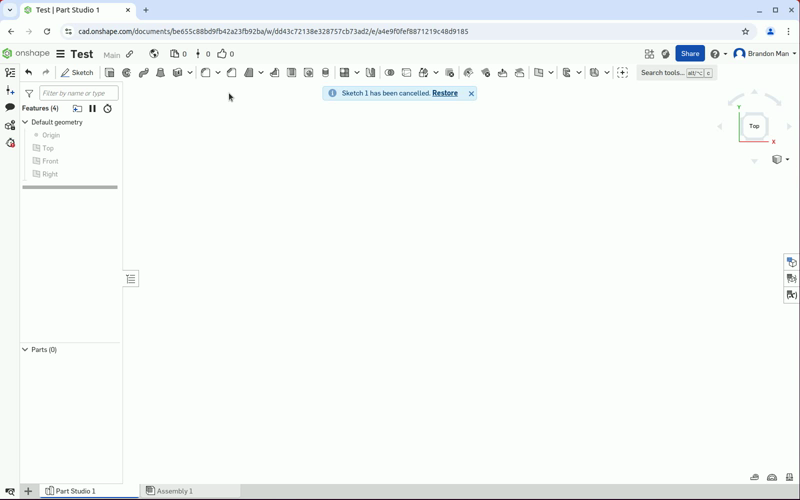
mouse_move(73, 352)
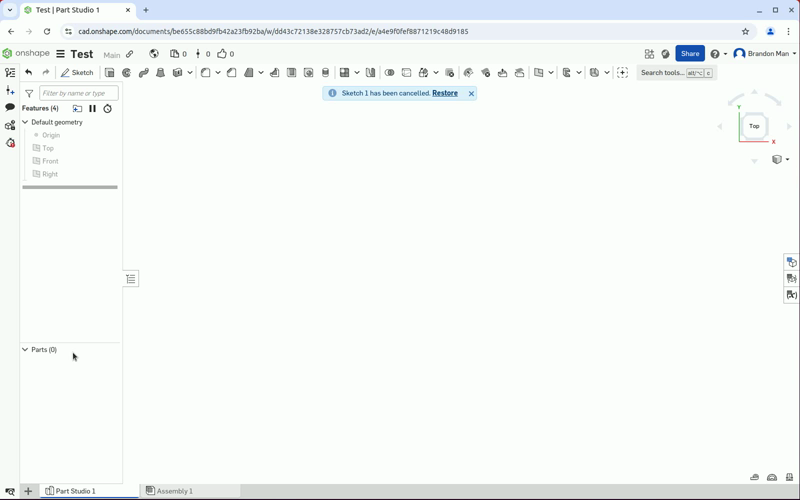
key(y)
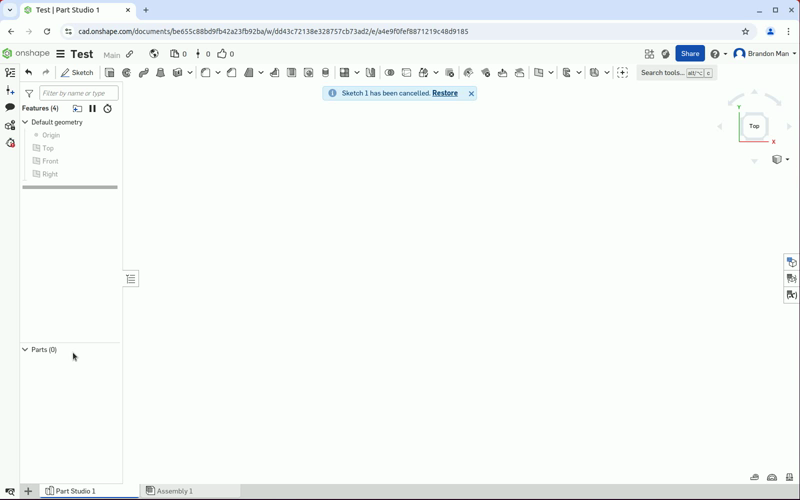
key(shift+p)
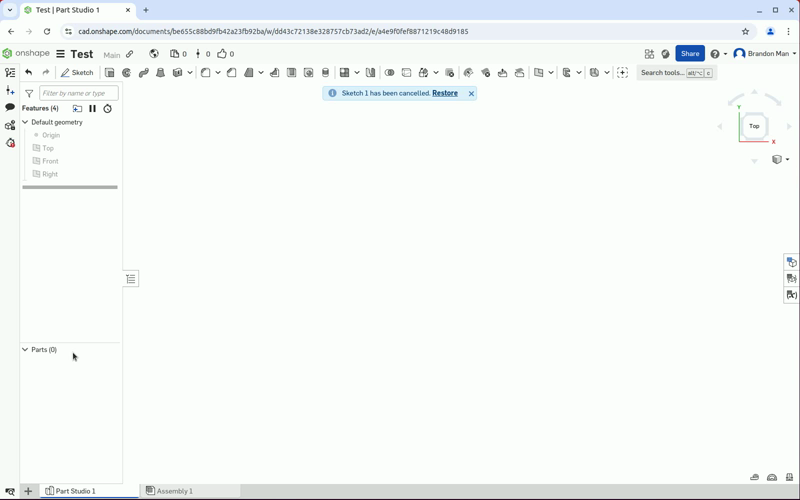
key(space)
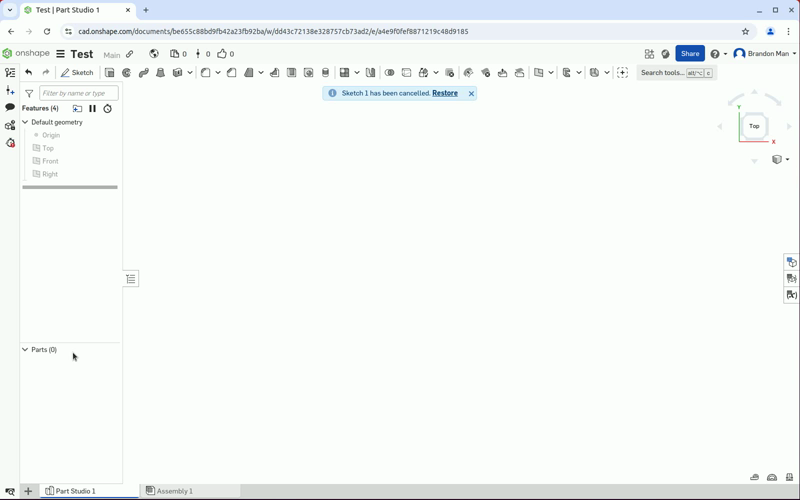
key_down(shift)
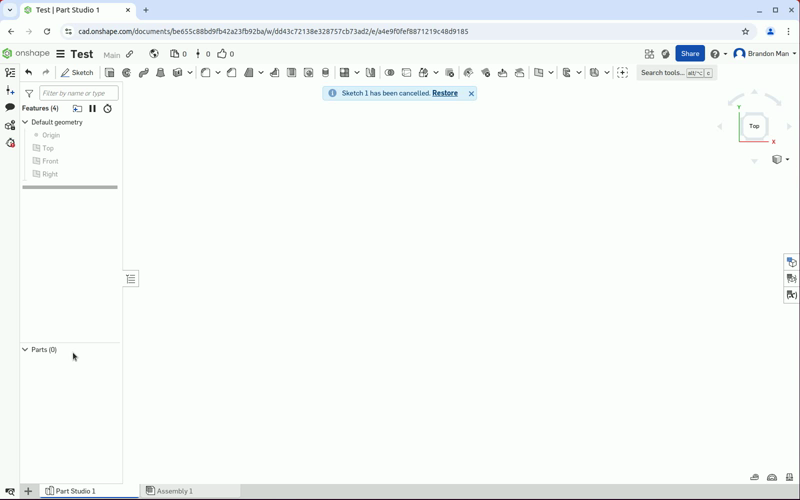
key(up)
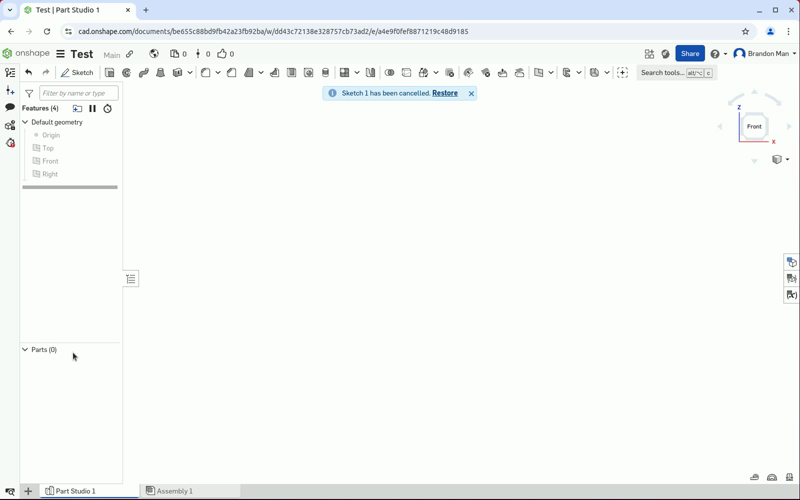
key_up(shift)
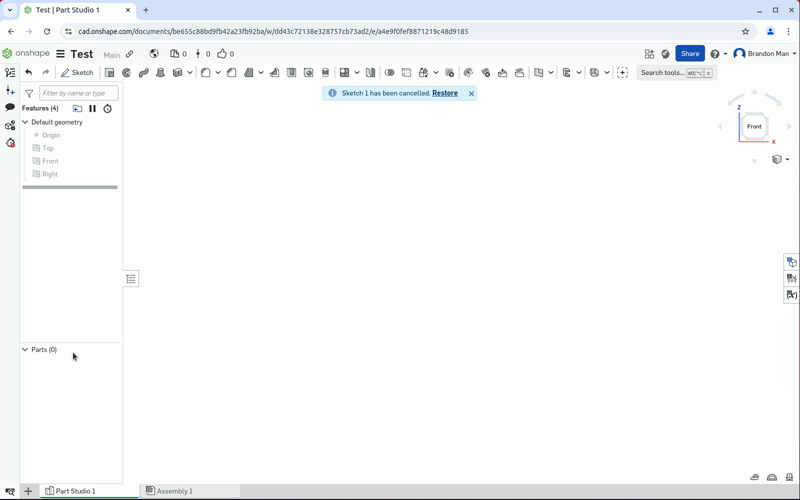
mouse_move(73, 352)
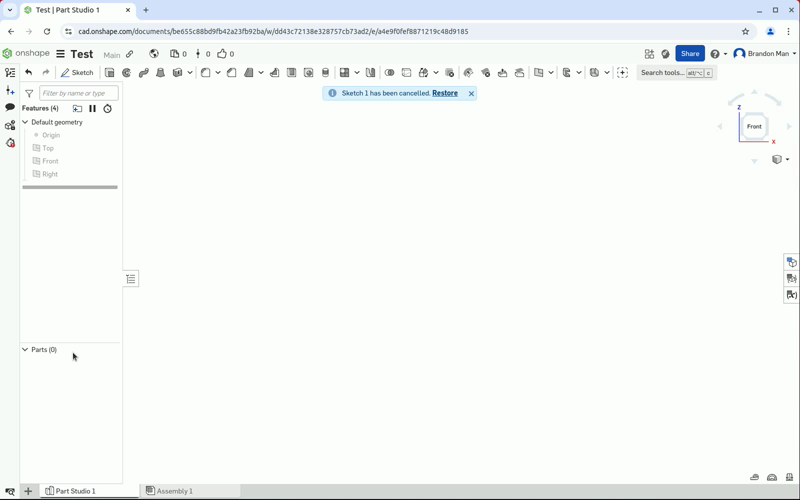
key(shift+y)
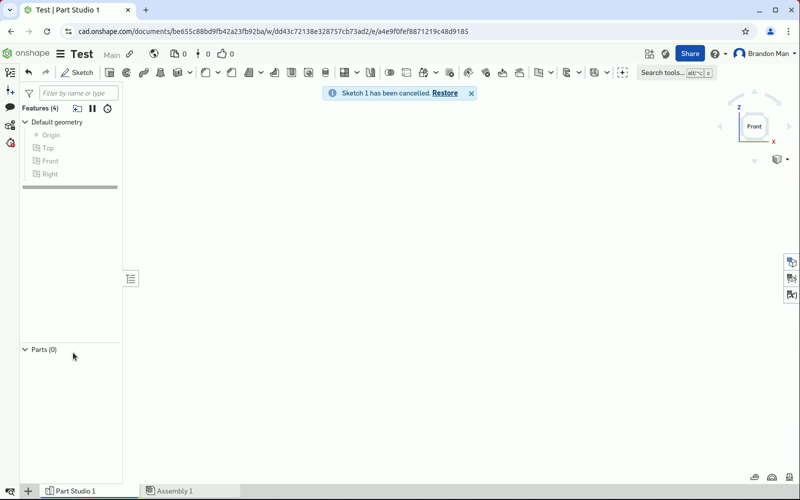
key(shift+s)
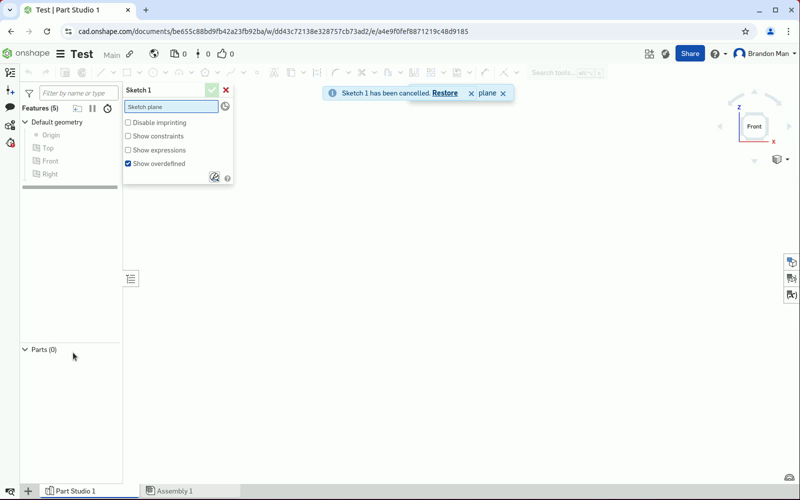
mouse_move(73, 163)
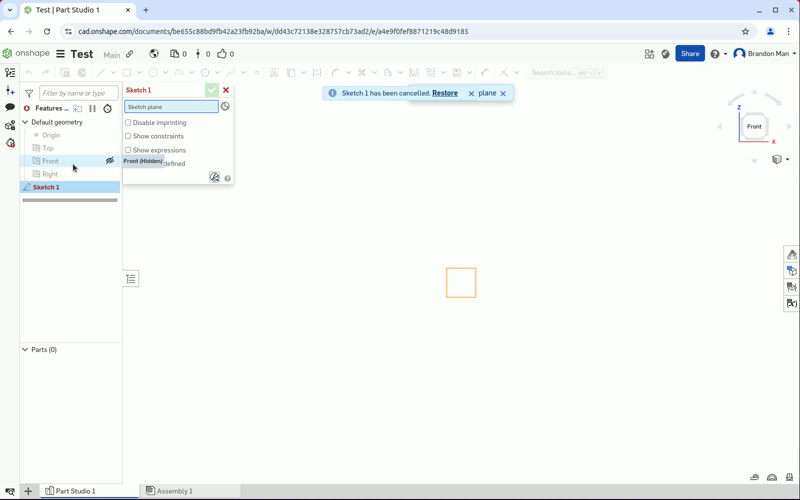
click(73, 163)
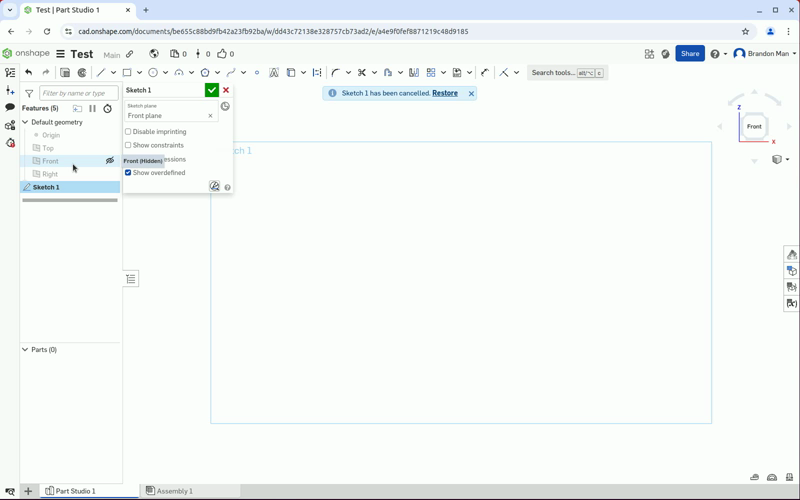
mouse_move(73, 352)
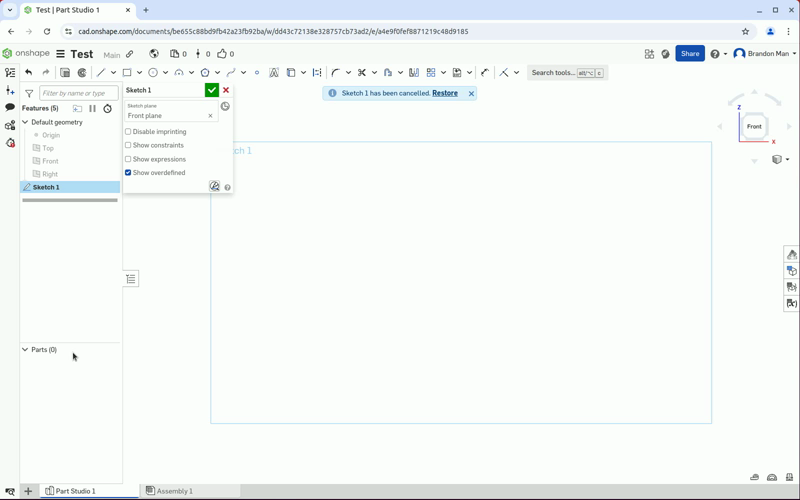
key(y)
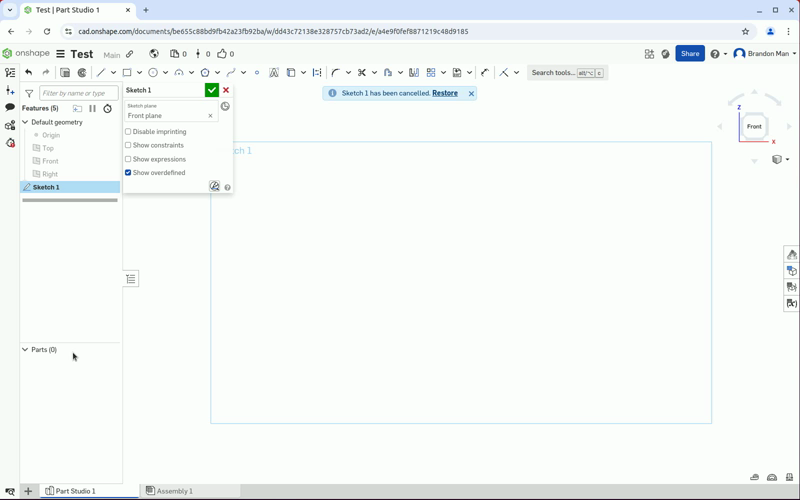
key(l)
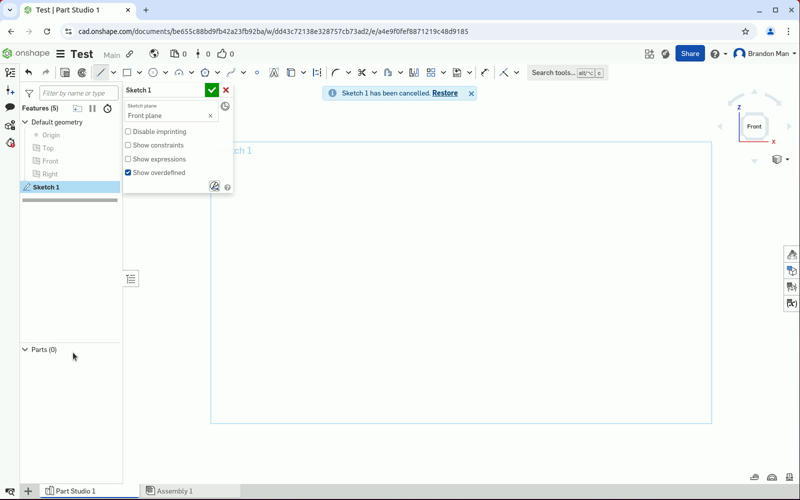
key_down(shift)
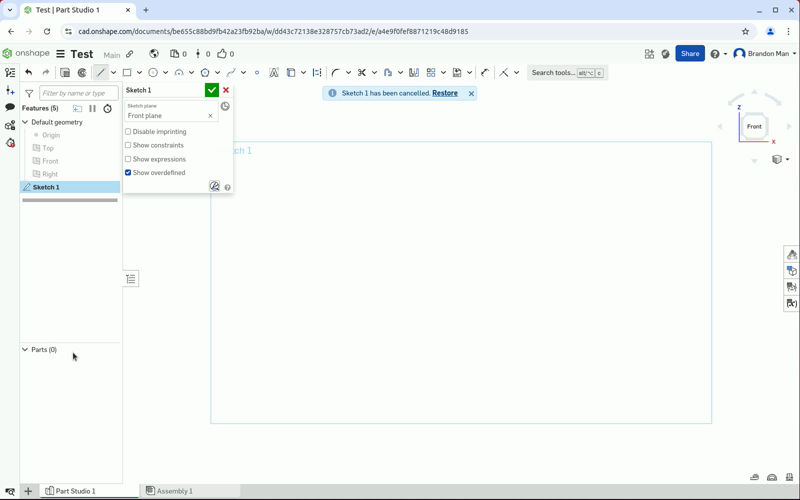
mouse_move(429, 264)
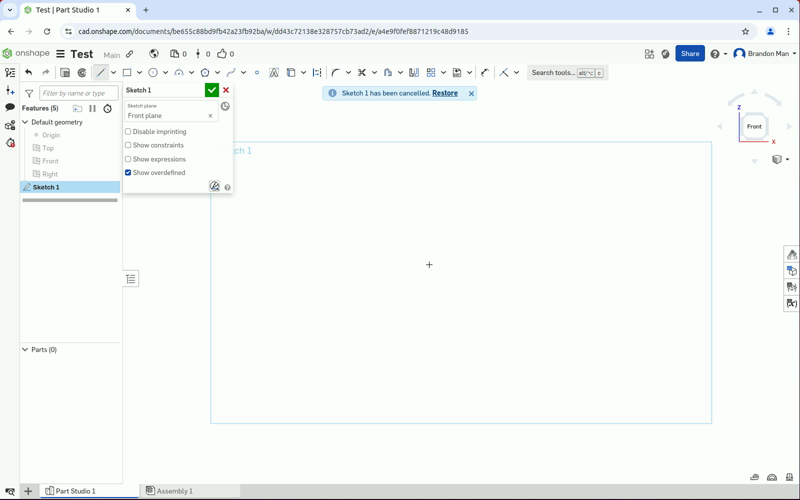
click(429, 264)
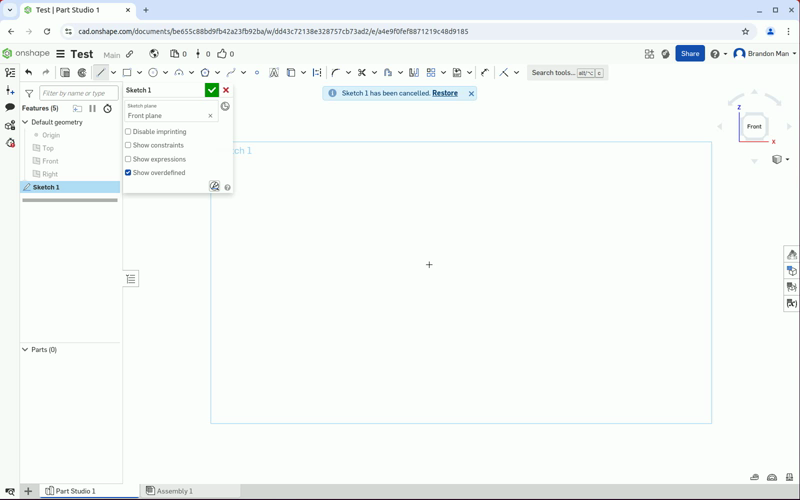
key_up(shift)
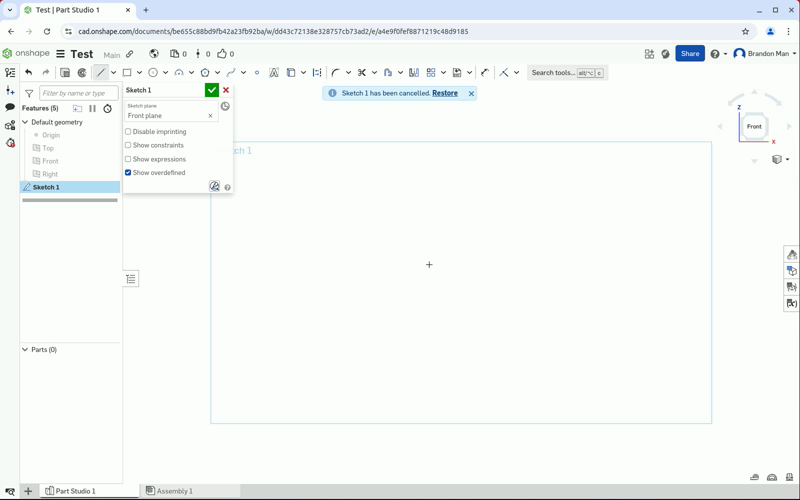
key_down(shift)
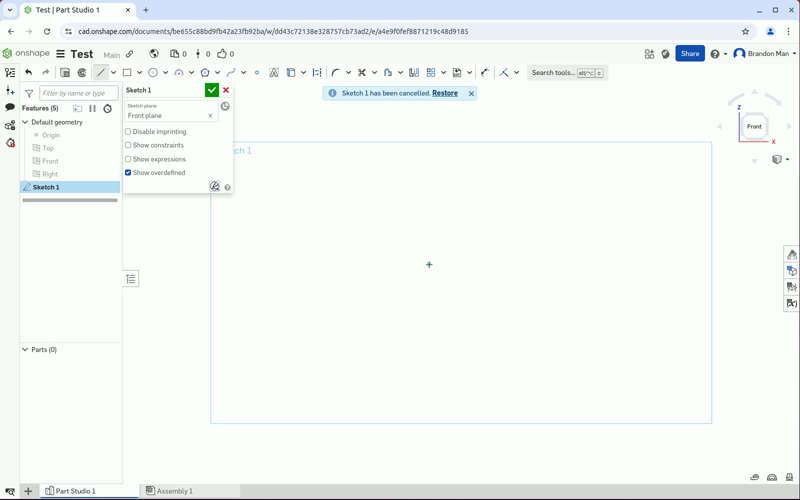
mouse_move(459, 264)
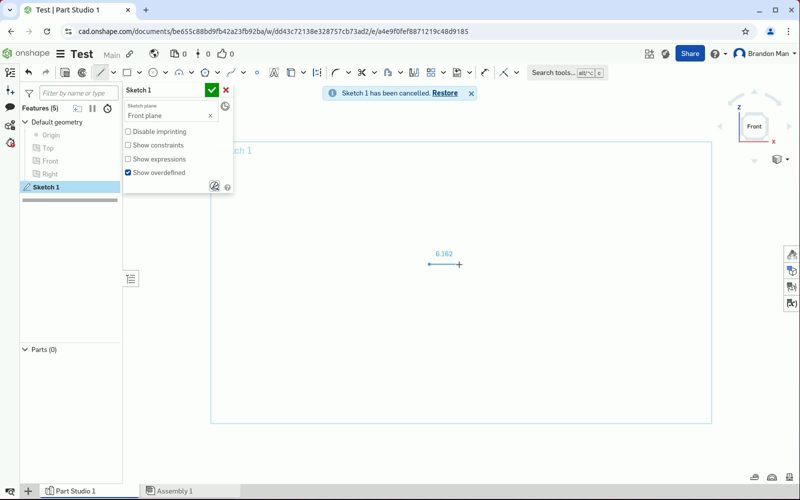
mouse_move(455, 264)
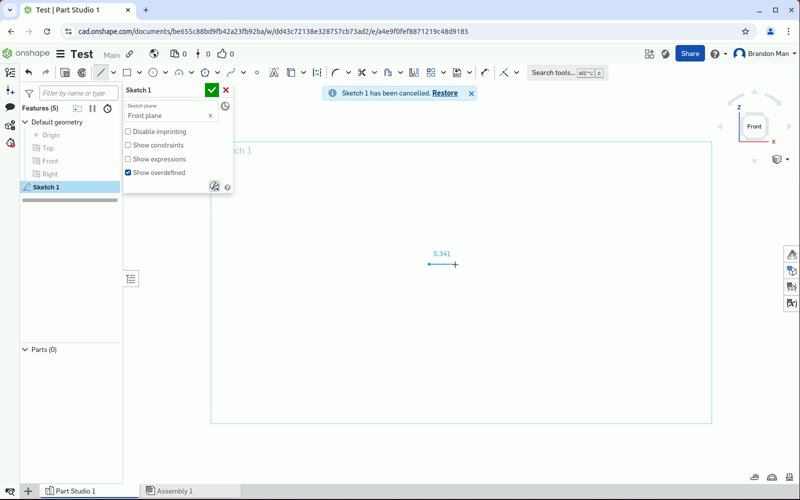
click(455, 264)
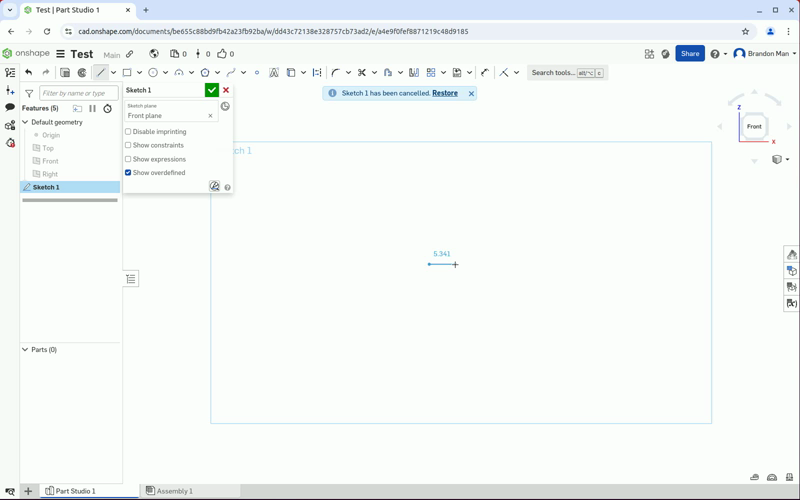
key_up(shift)
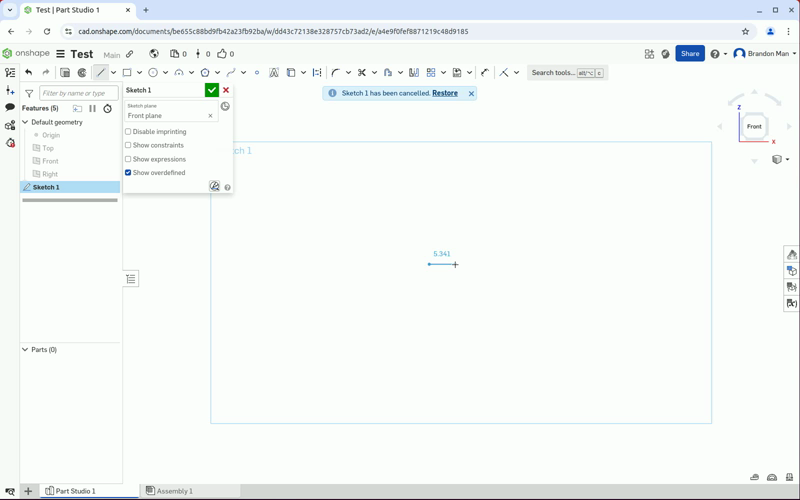
key_down(shift)
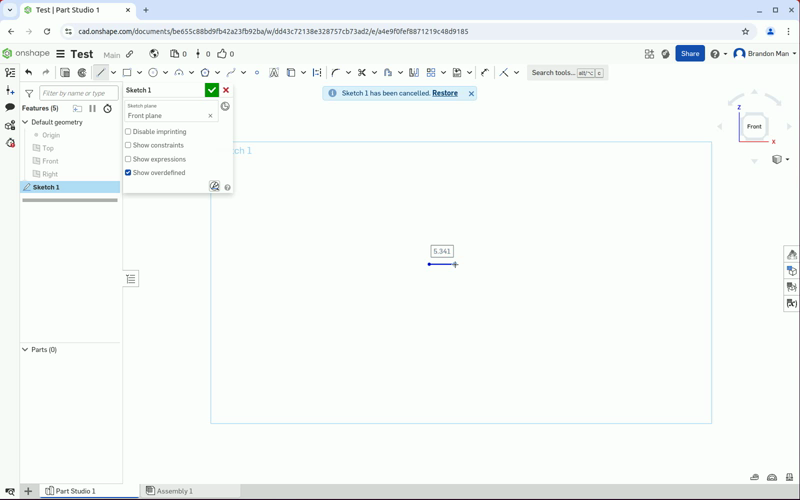
mouse_move(485, 264)
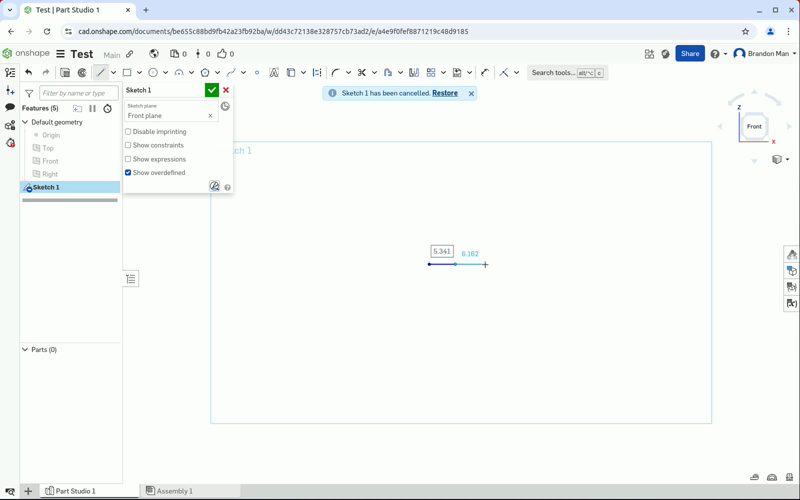
mouse_move(455, 252)
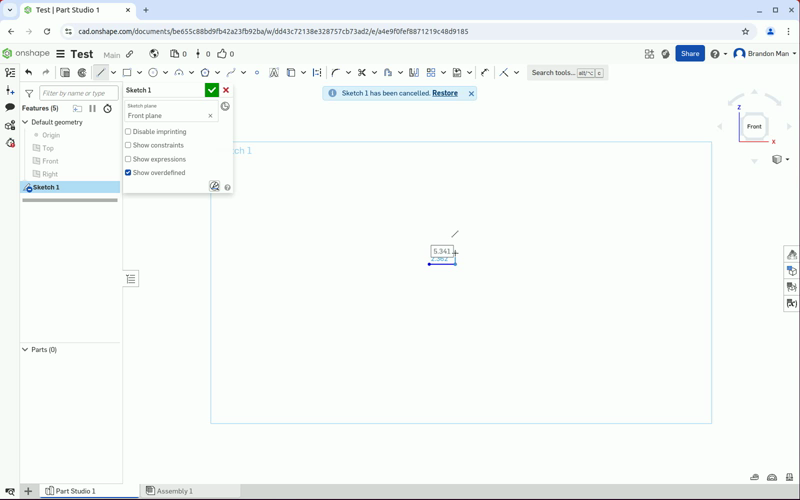
click(455, 252)
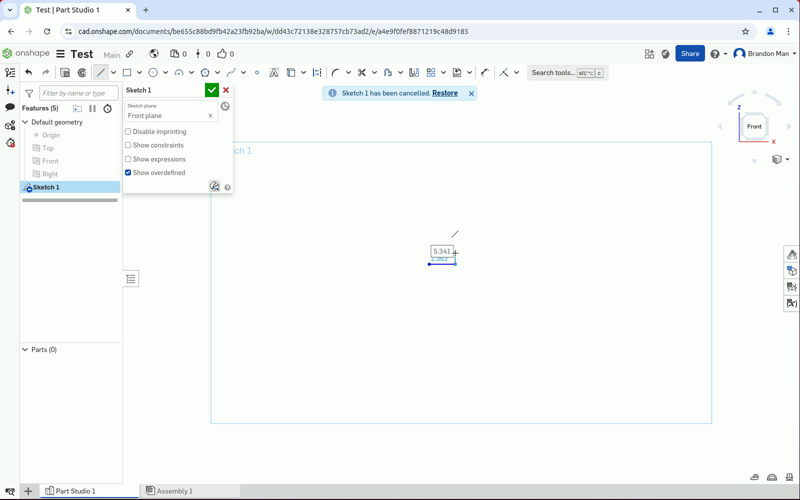
key_up(shift)
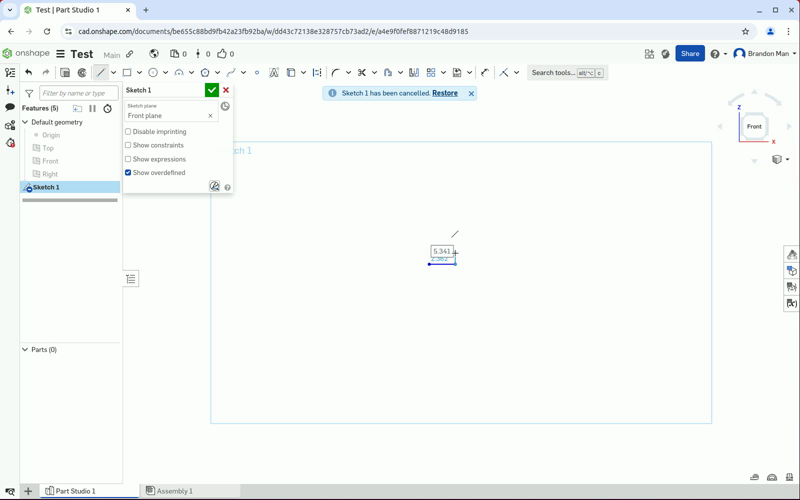
key_down(shift)
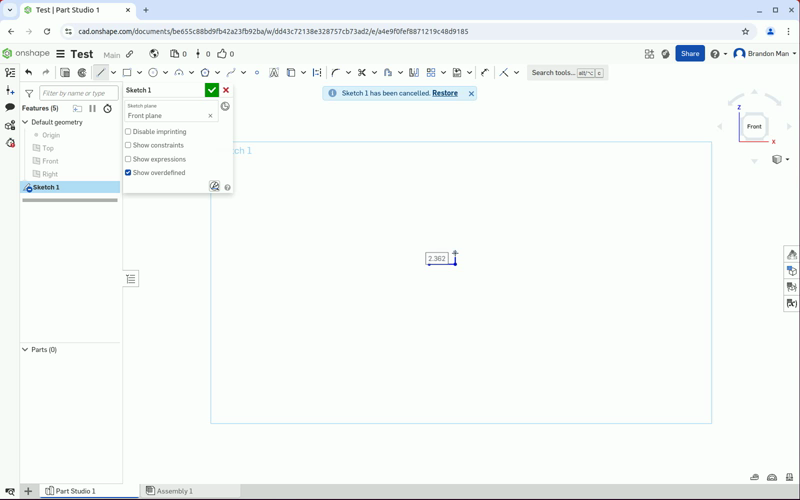
mouse_move(485, 252)
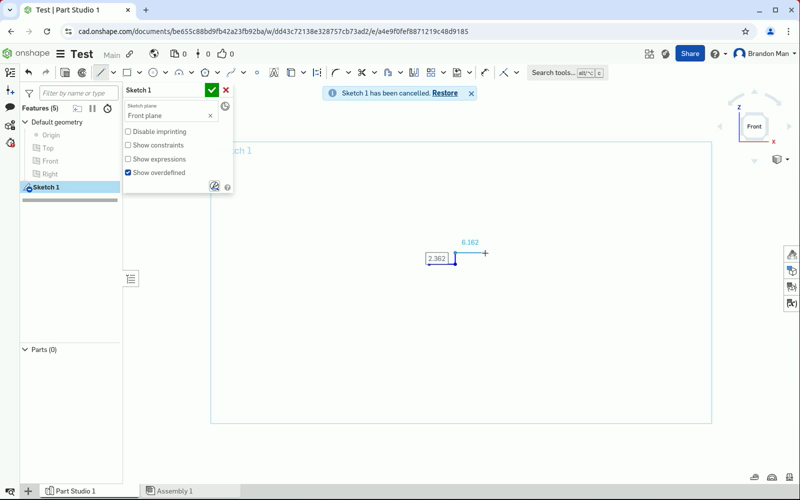
mouse_move(451, 250)
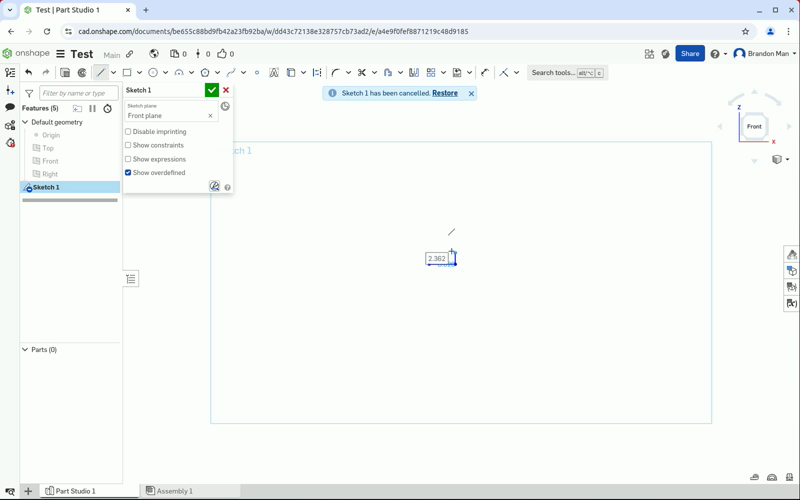
scroll(6)
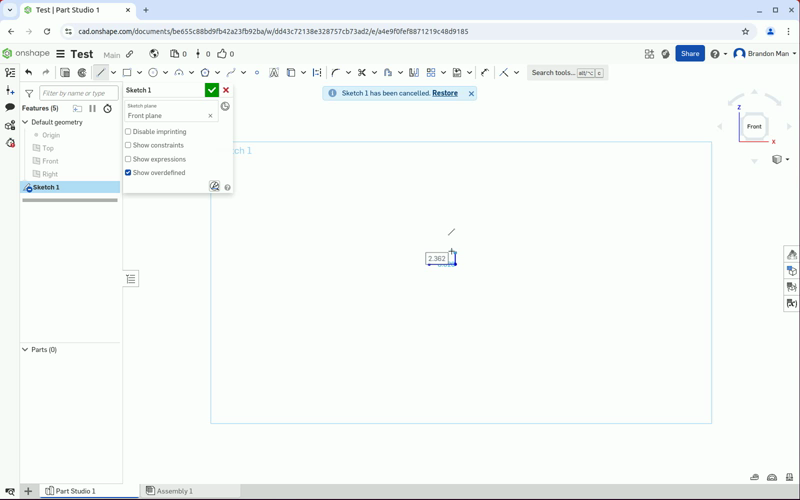
scroll(6)
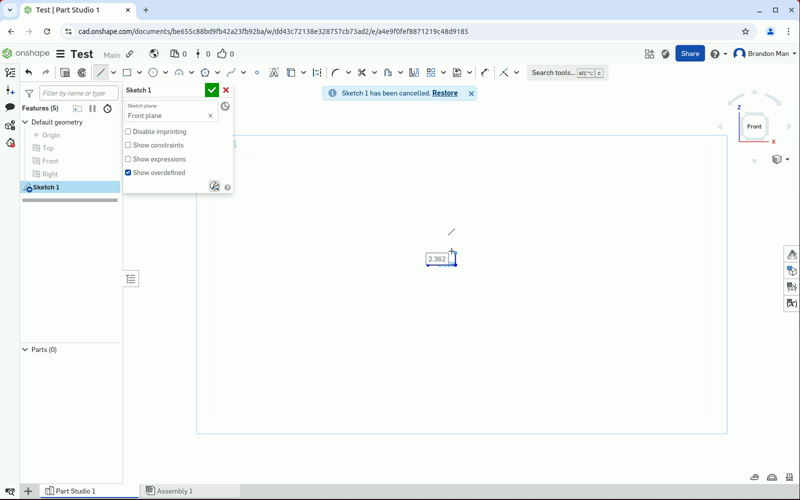
scroll(6)
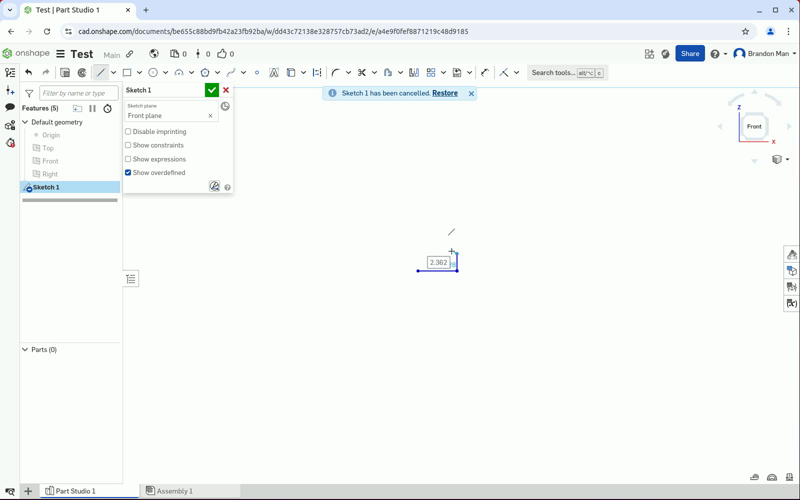
scroll(6)
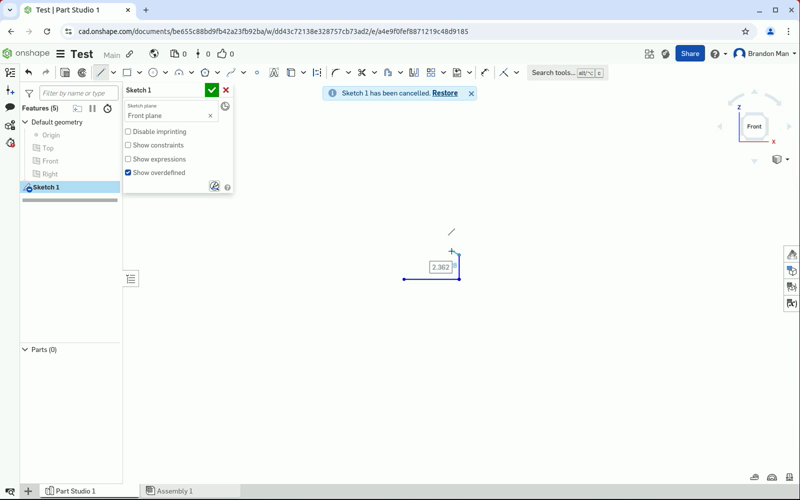
scroll(6)
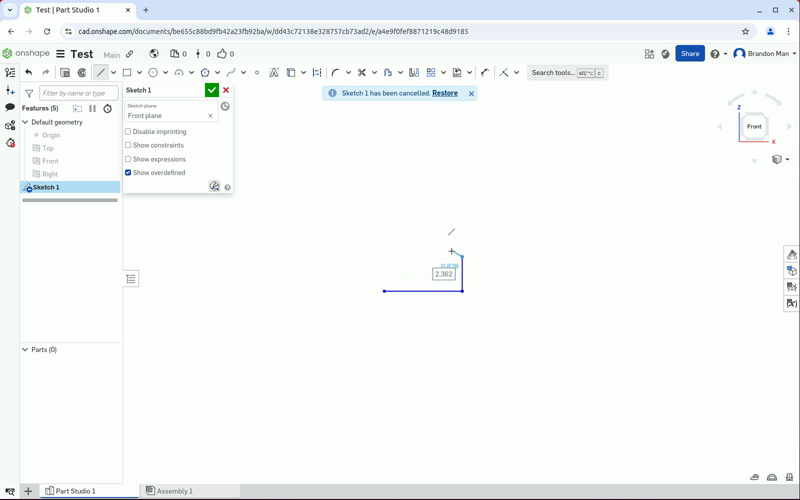
scroll(6)
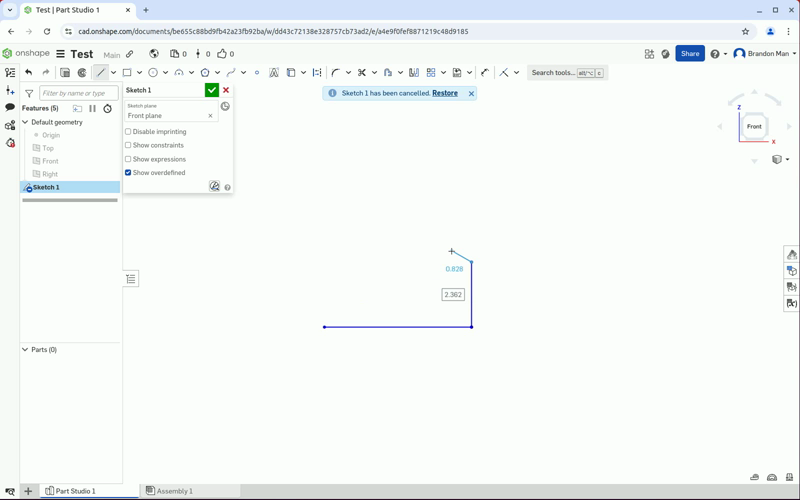
scroll(6)
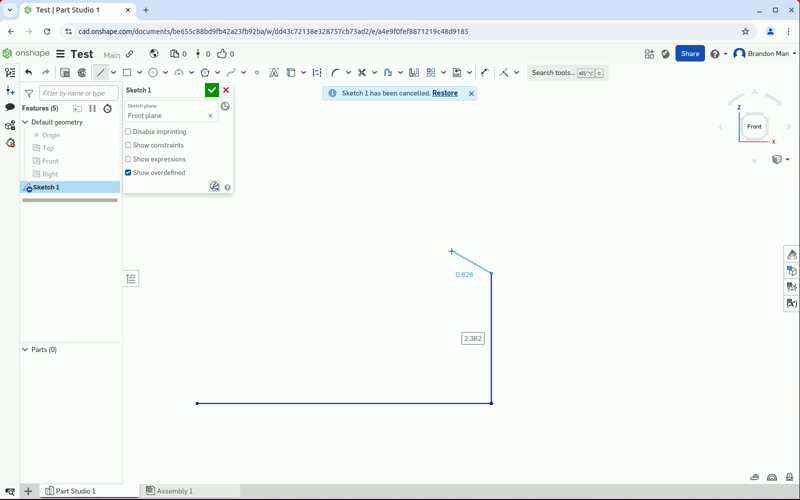
click(451, 250)
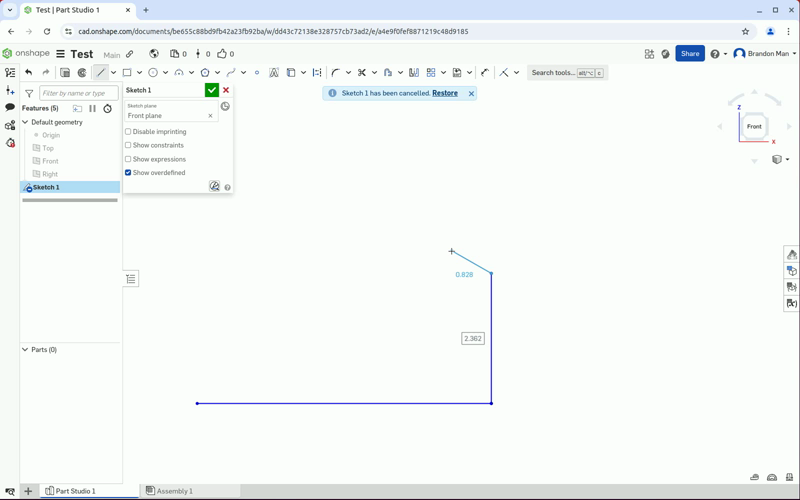
scroll(-6)
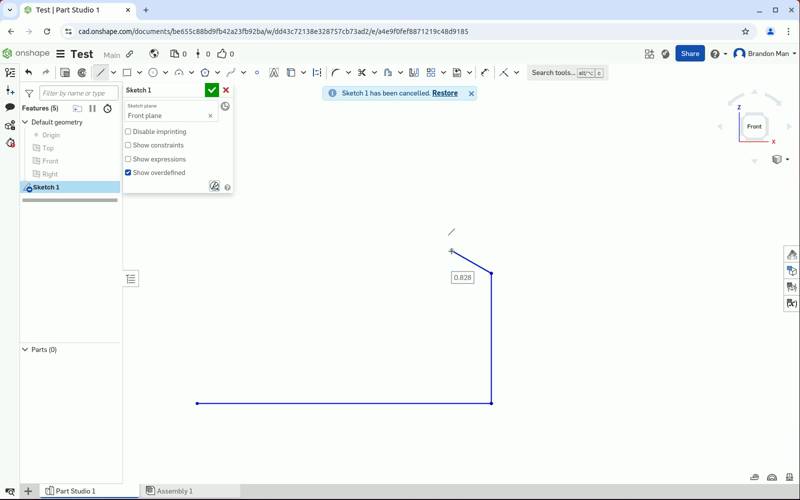
scroll(-6)
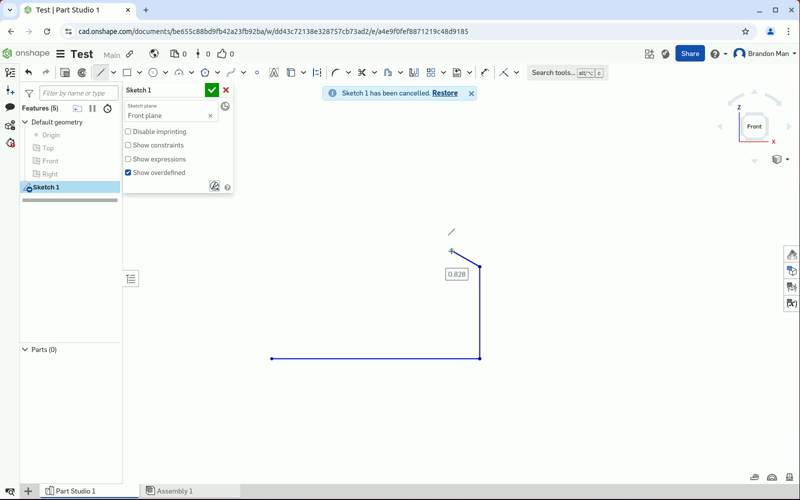
scroll(-6)
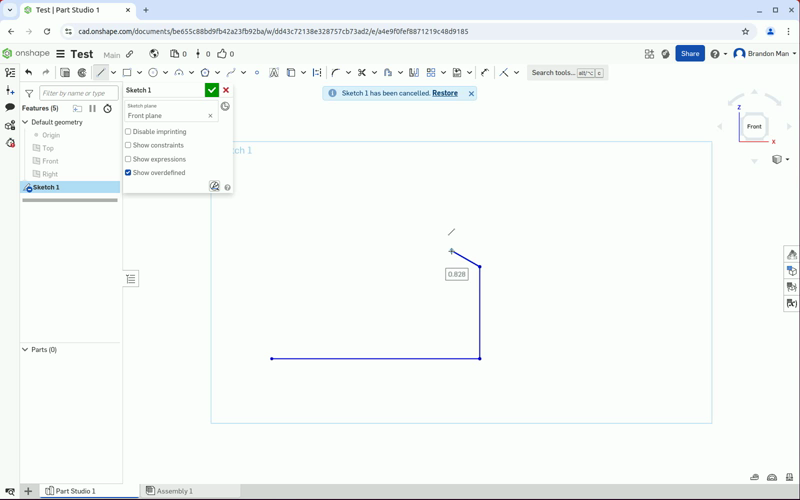
scroll(-6)
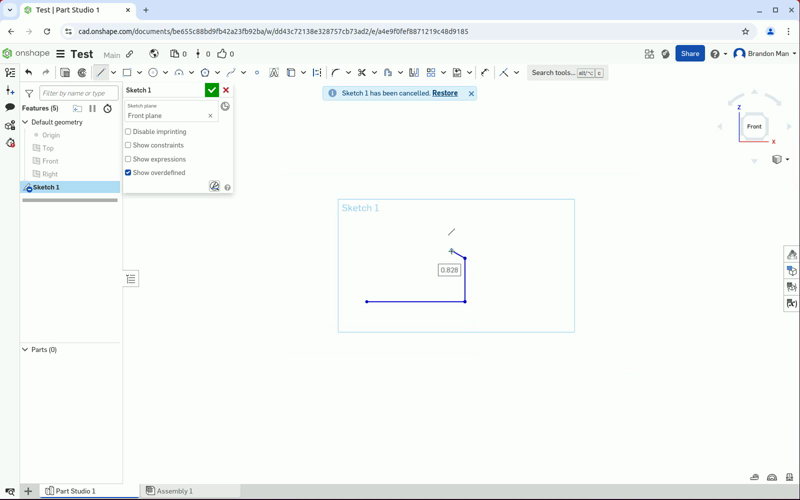
scroll(-6)
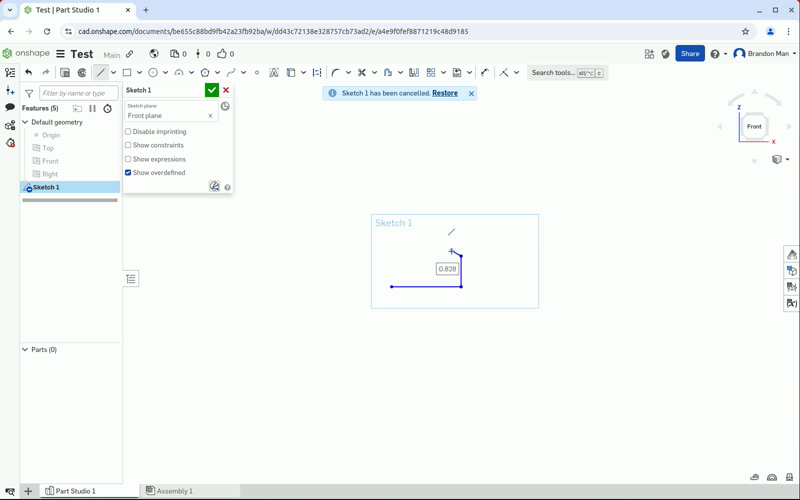
scroll(-6)
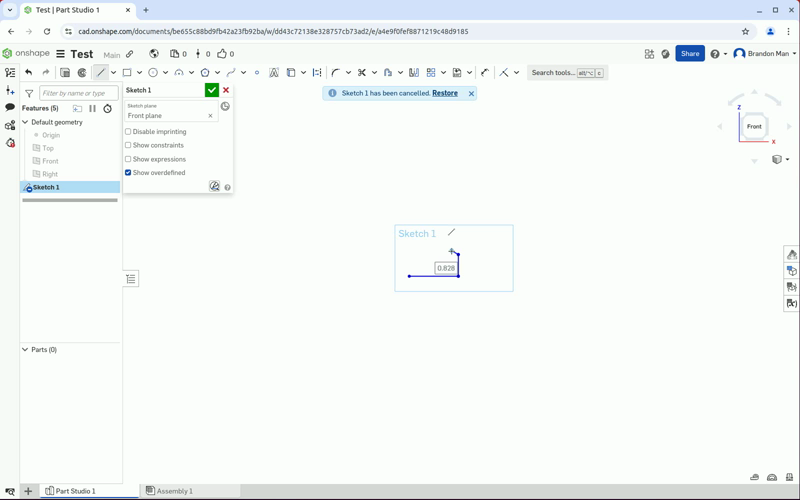
scroll(-6)
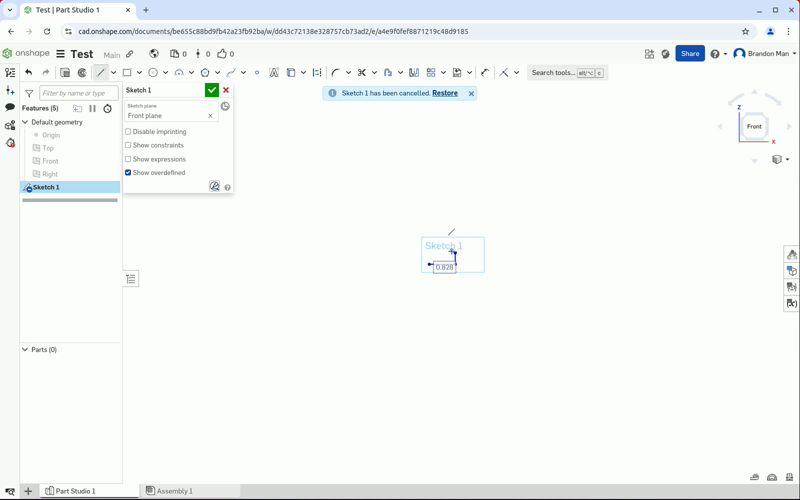
key_up(shift)
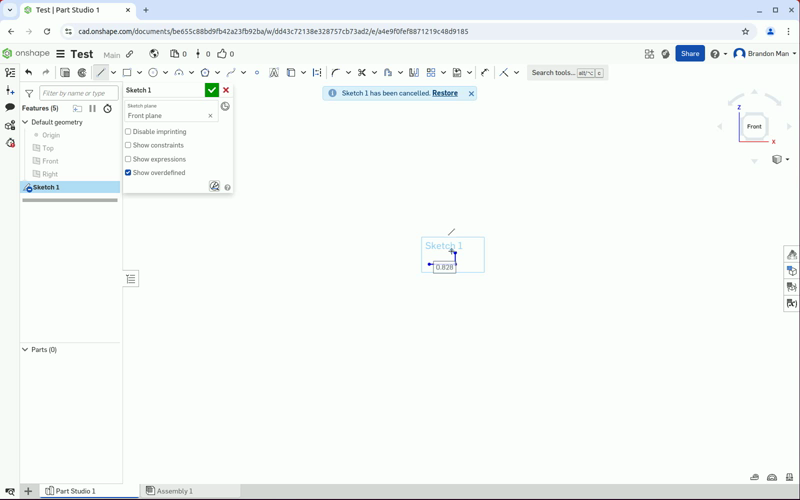
key_down(shift)
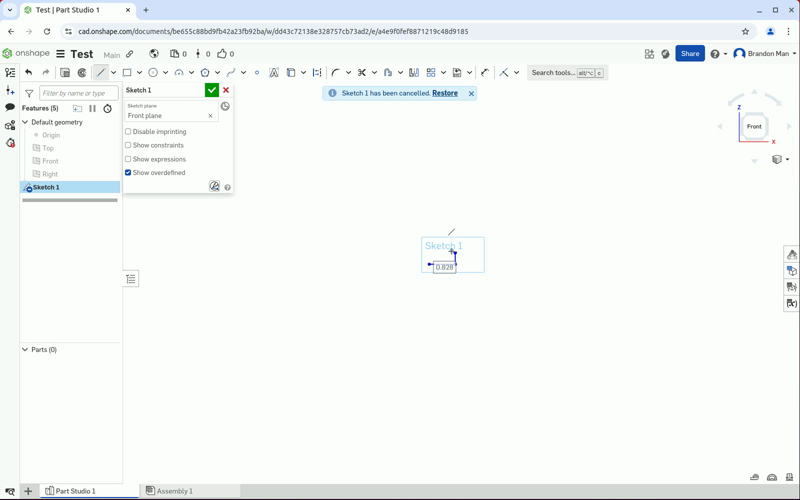
mouse_move(481, 250)
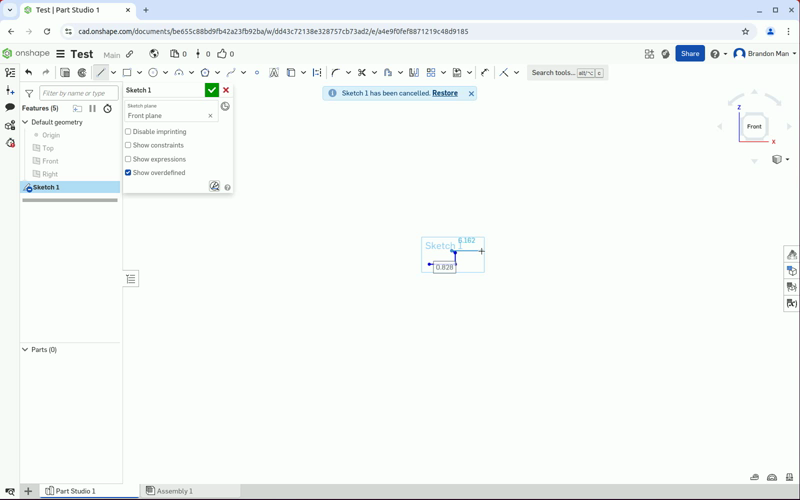
mouse_move(451, 246)
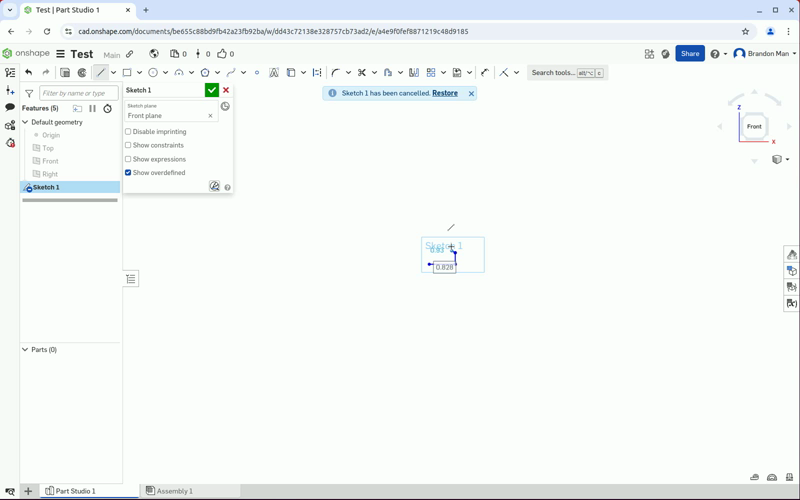
scroll(6)
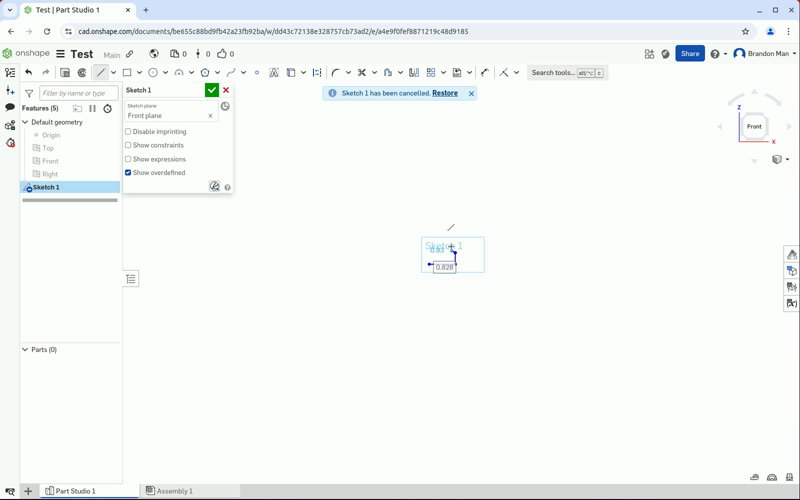
scroll(6)
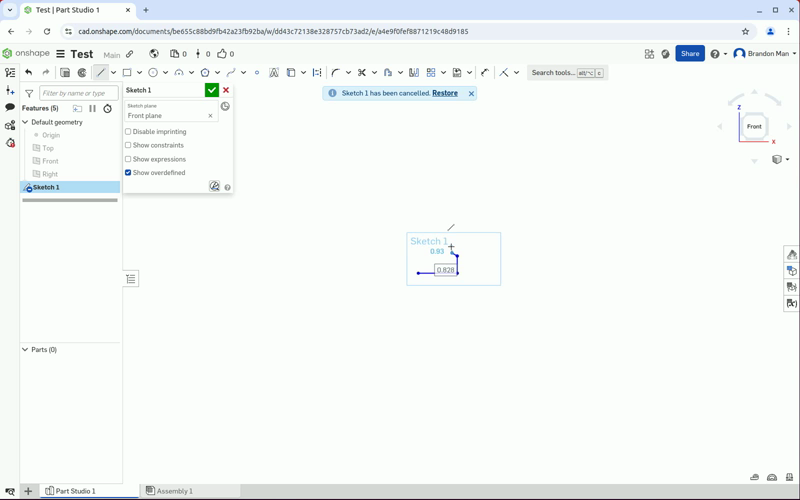
scroll(6)
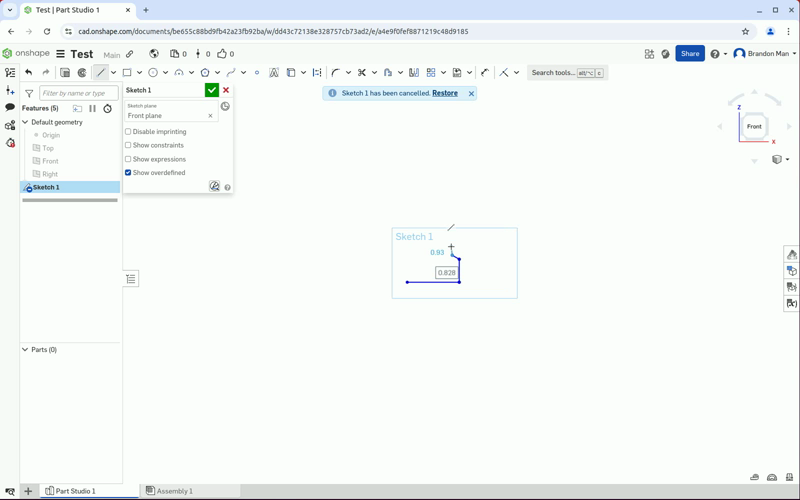
scroll(6)
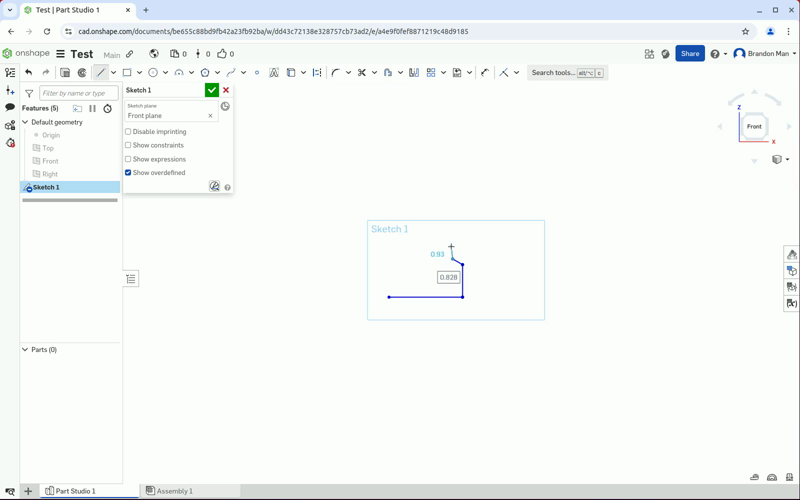
scroll(6)
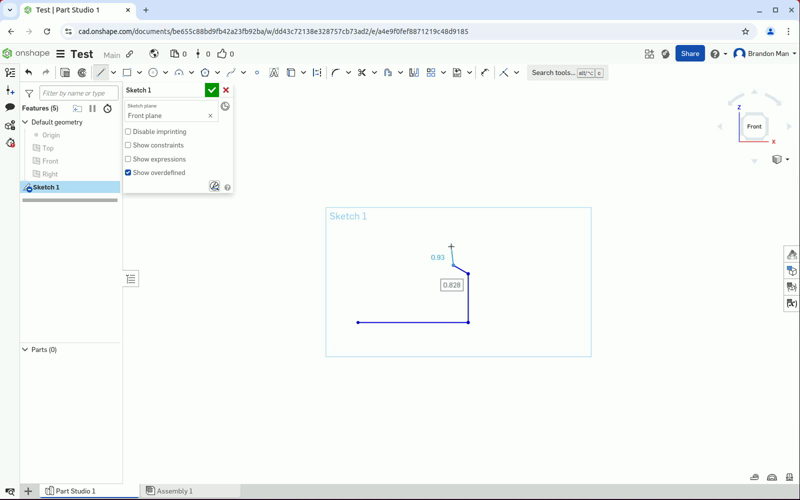
scroll(6)
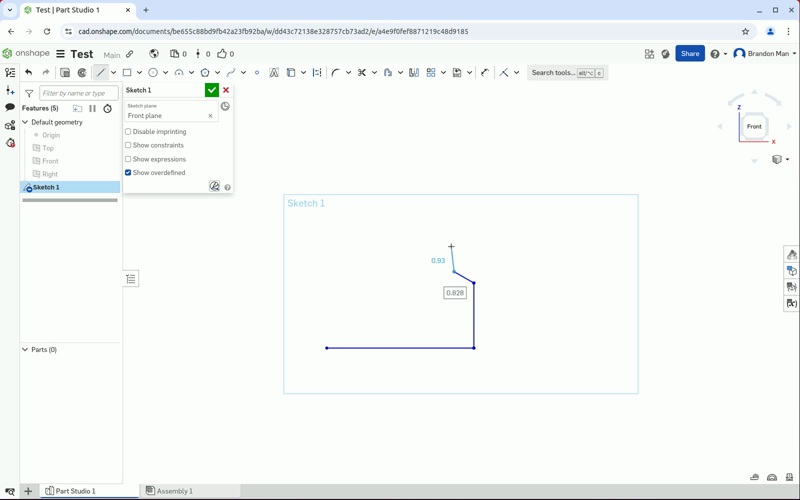
scroll(6)
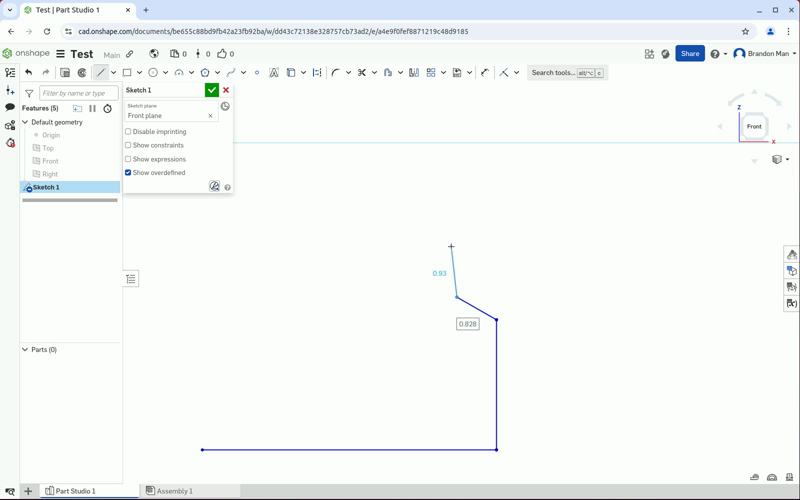
click(451, 246)
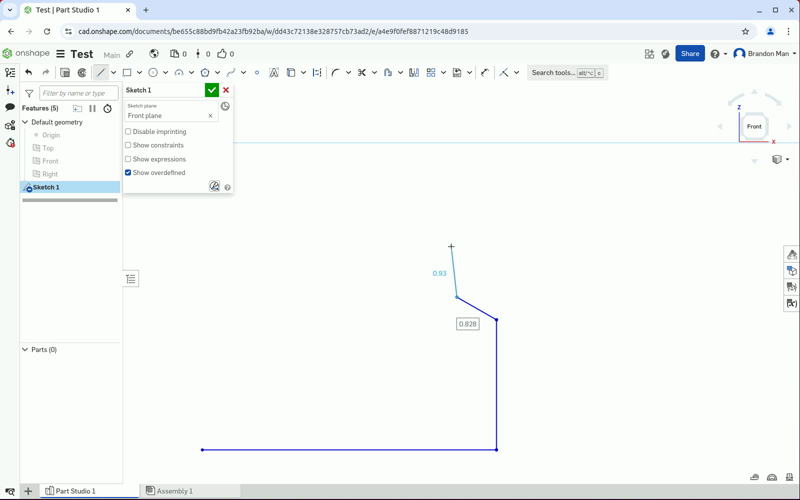
scroll(-6)
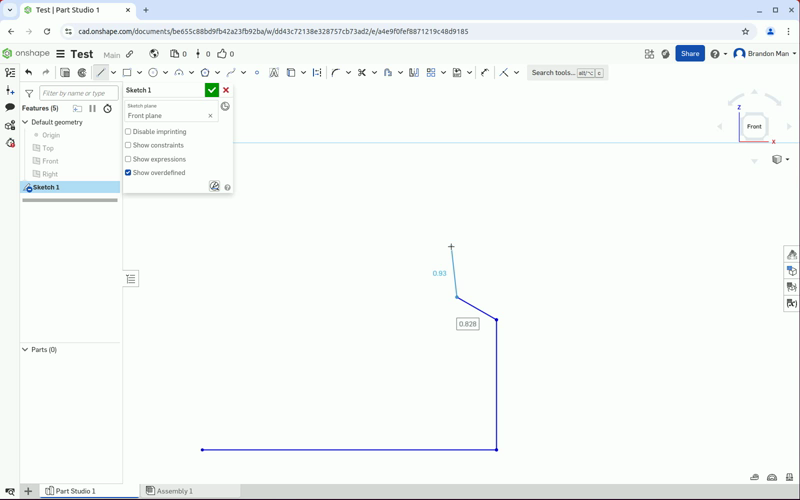
scroll(-6)
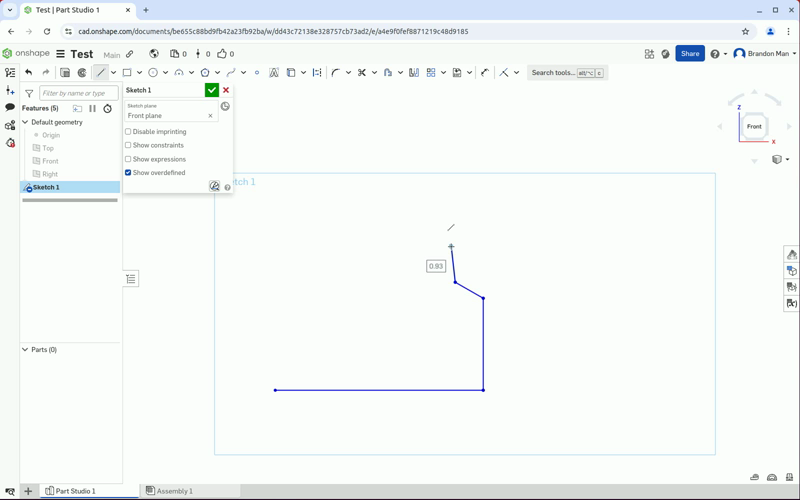
scroll(-6)
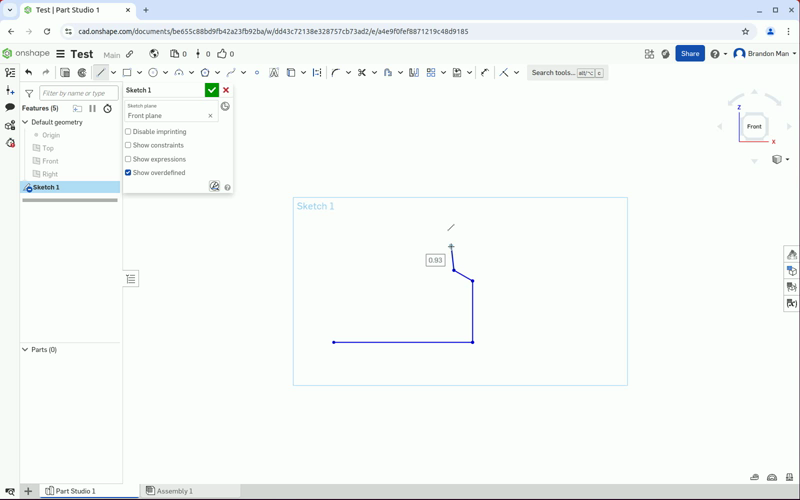
scroll(-6)
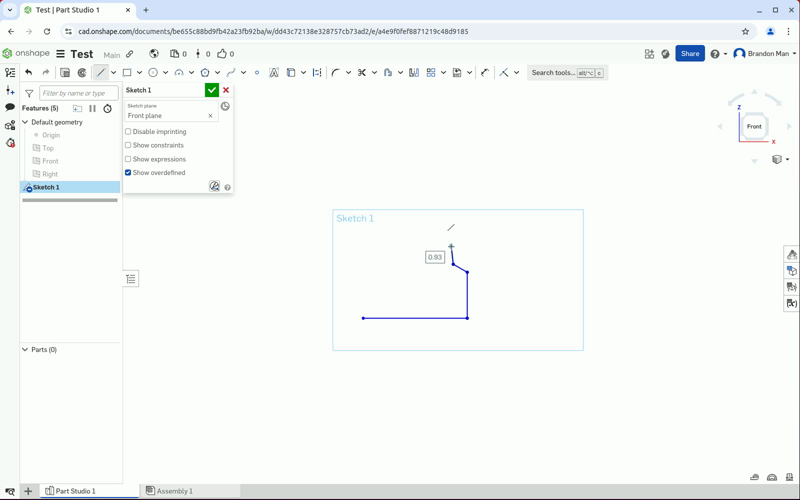
scroll(-6)
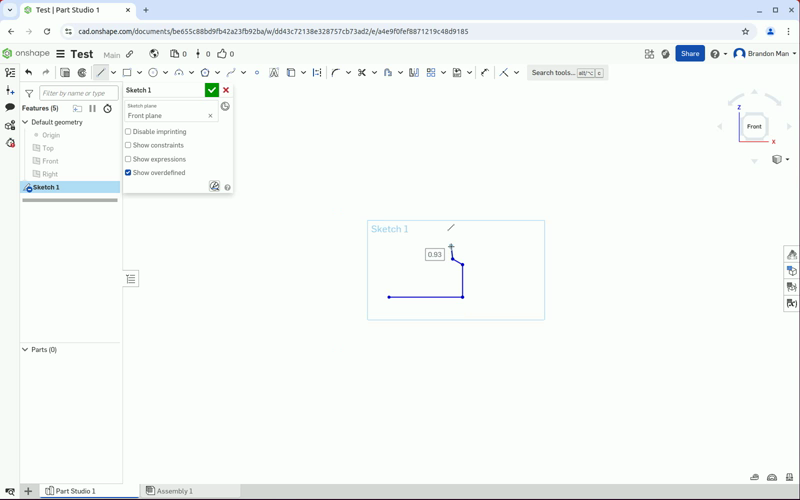
scroll(-6)
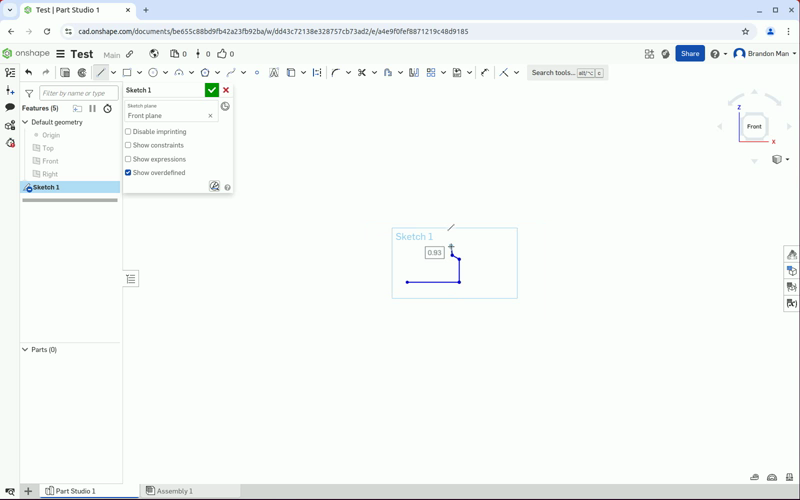
scroll(-6)
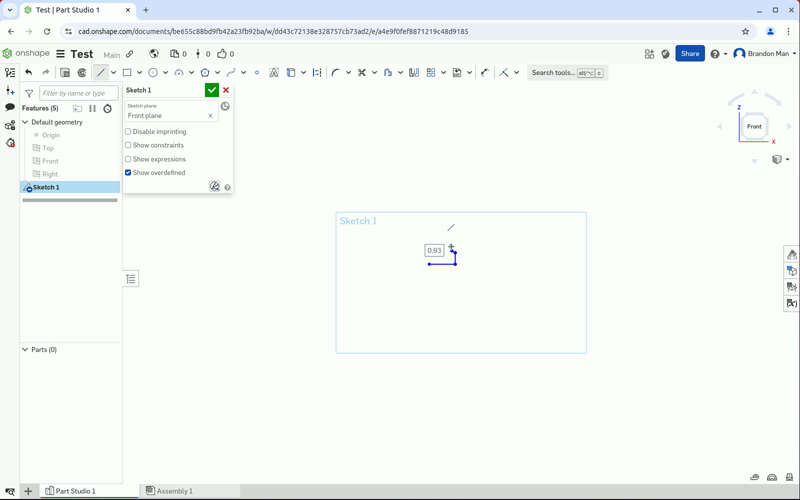
key_up(shift)
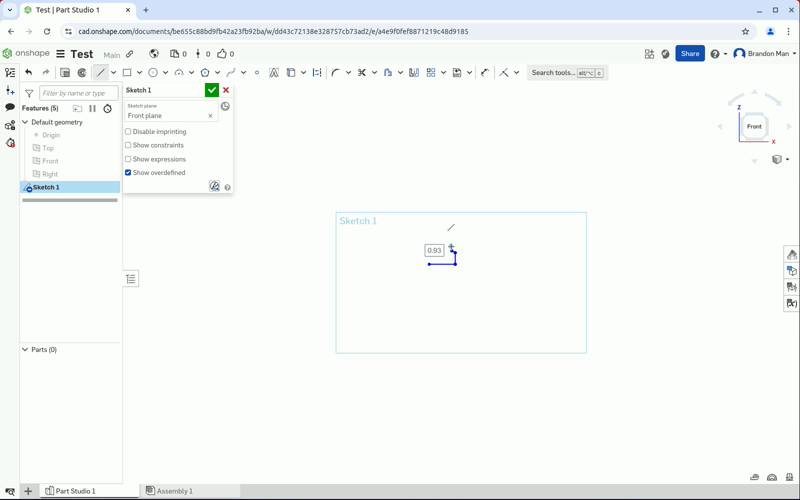
key_down(shift)
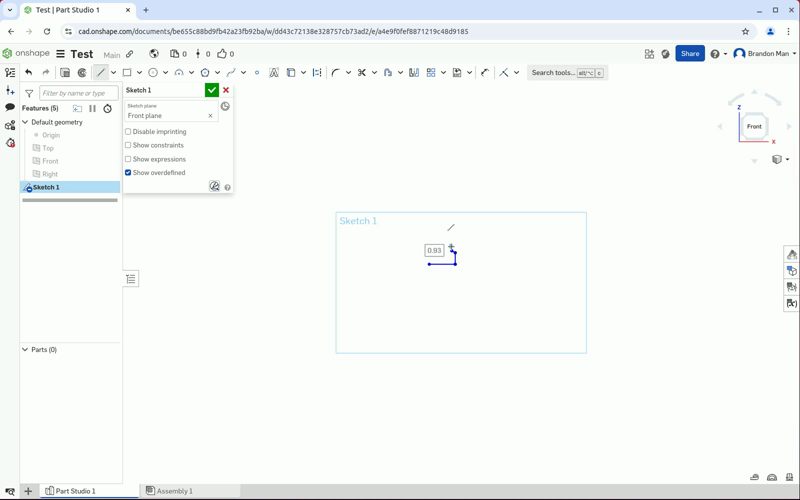
mouse_move(481, 246)
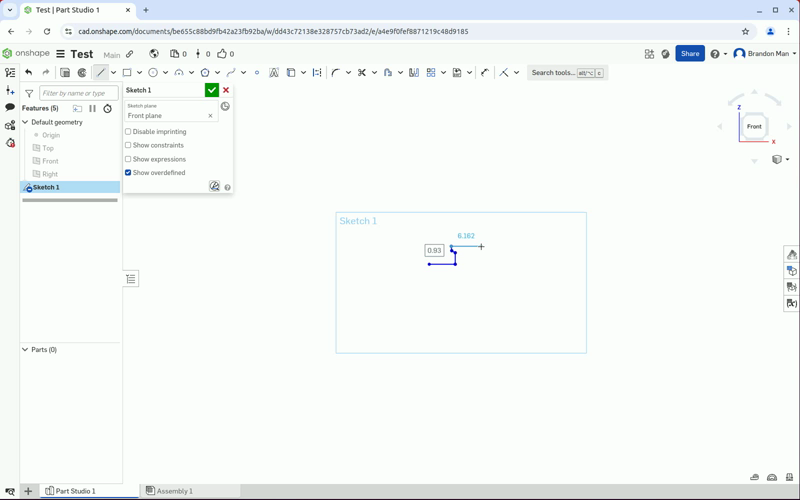
mouse_move(455, 243)
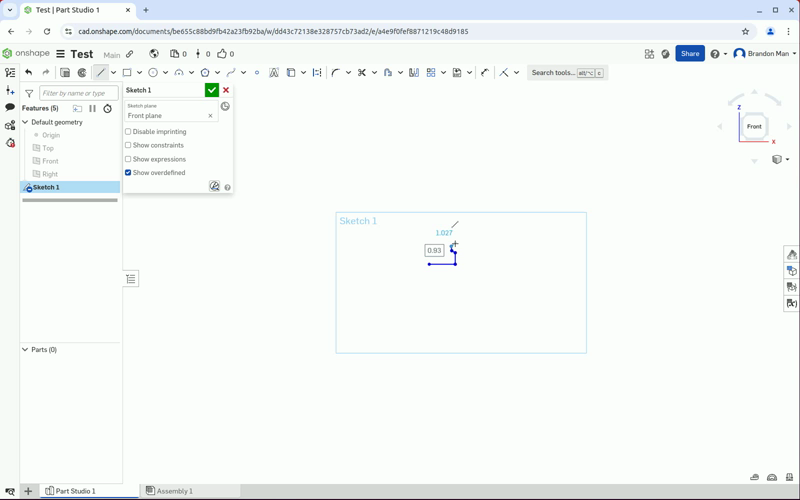
scroll(6)
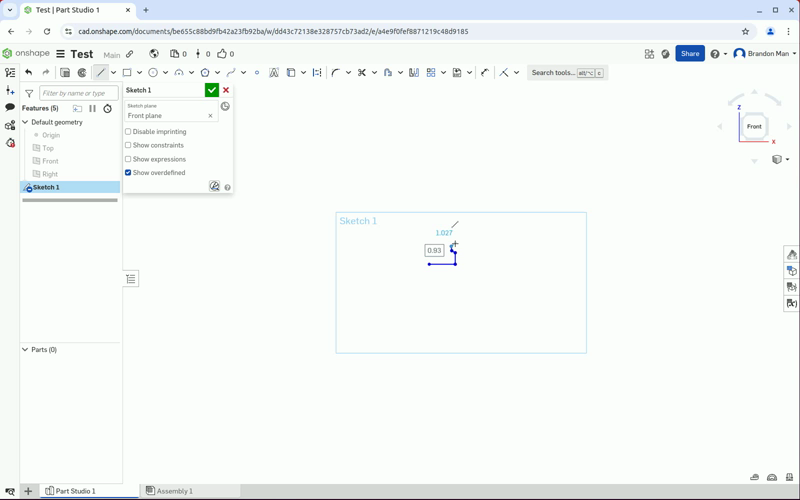
scroll(6)
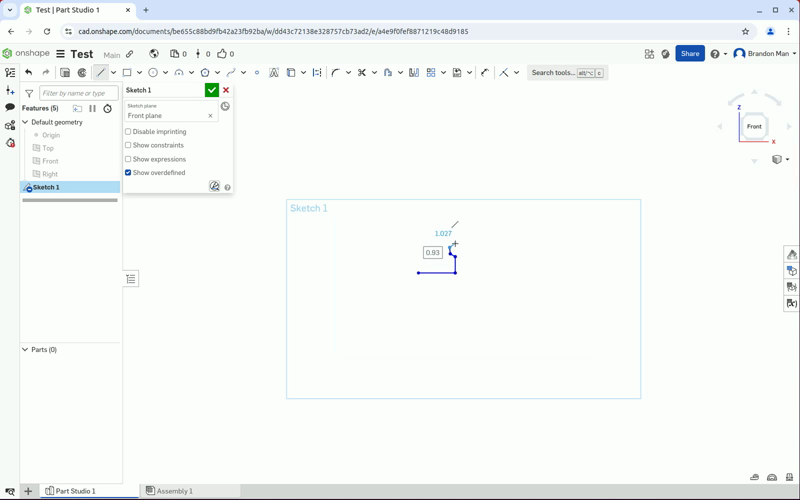
scroll(6)
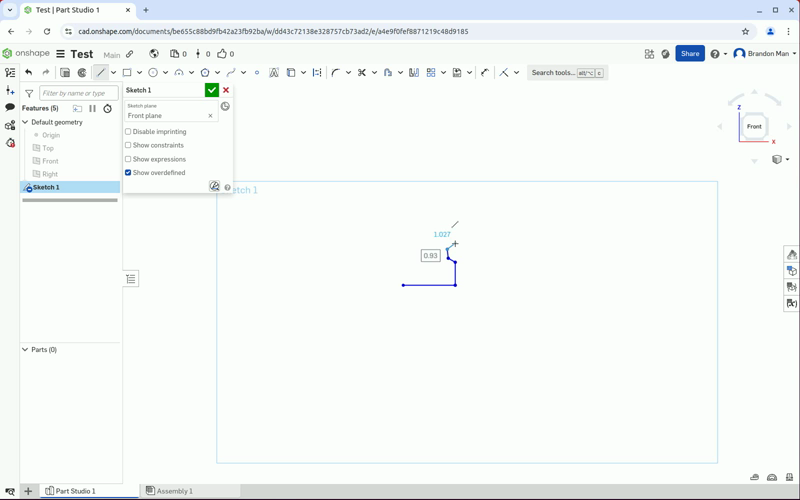
scroll(6)
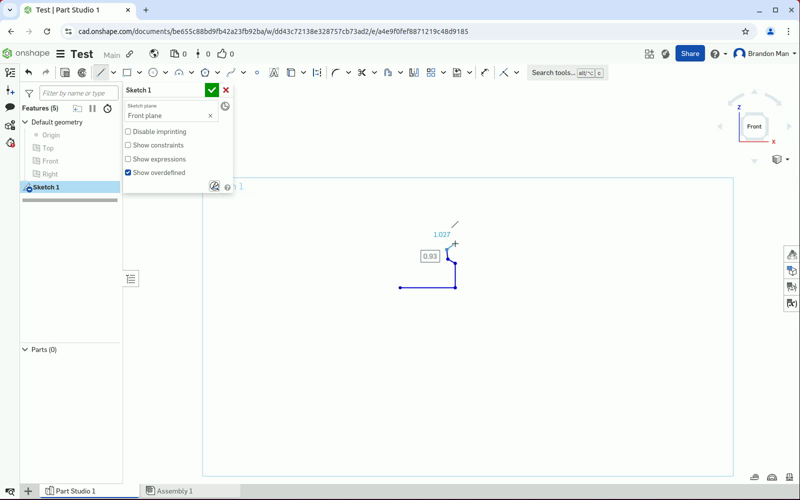
scroll(6)
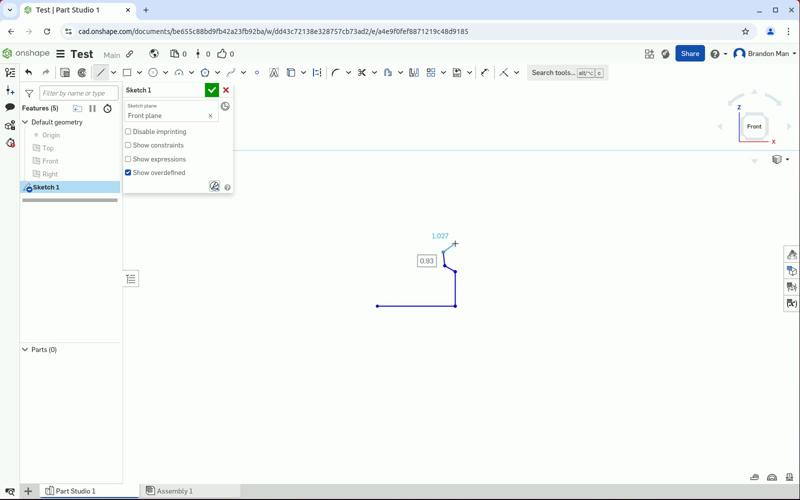
scroll(6)
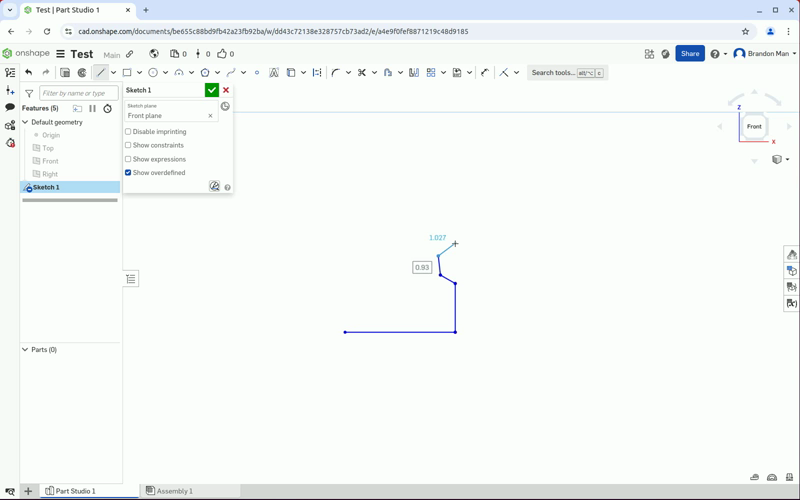
scroll(6)
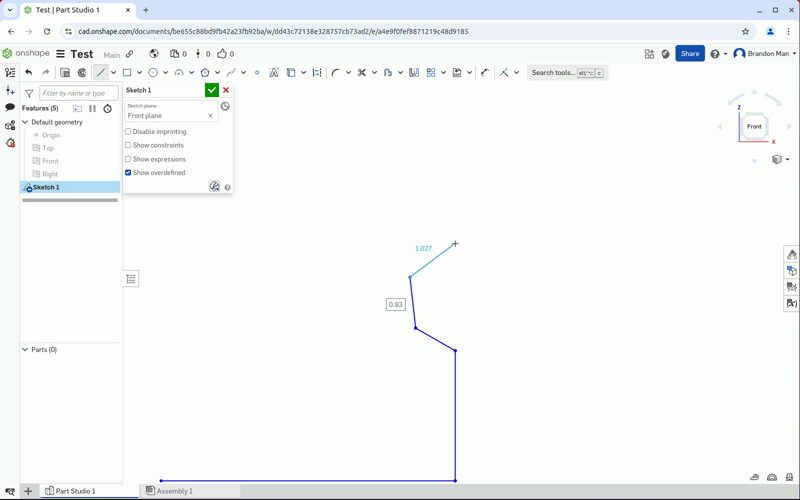
click(455, 243)
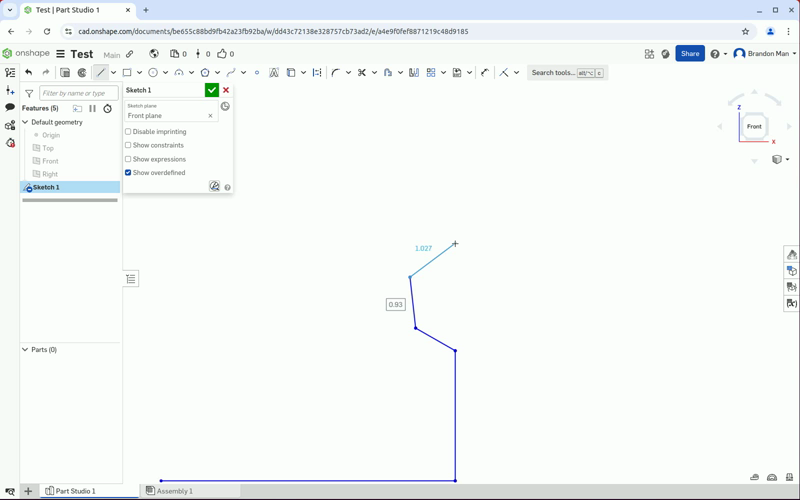
scroll(-6)
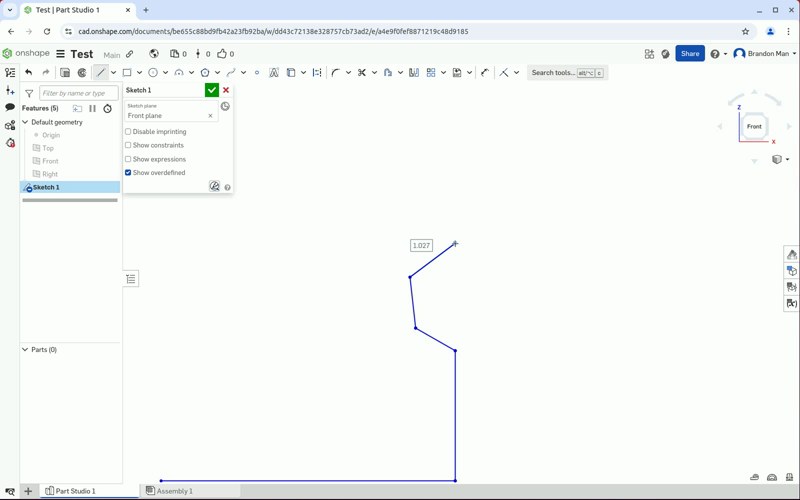
scroll(-6)
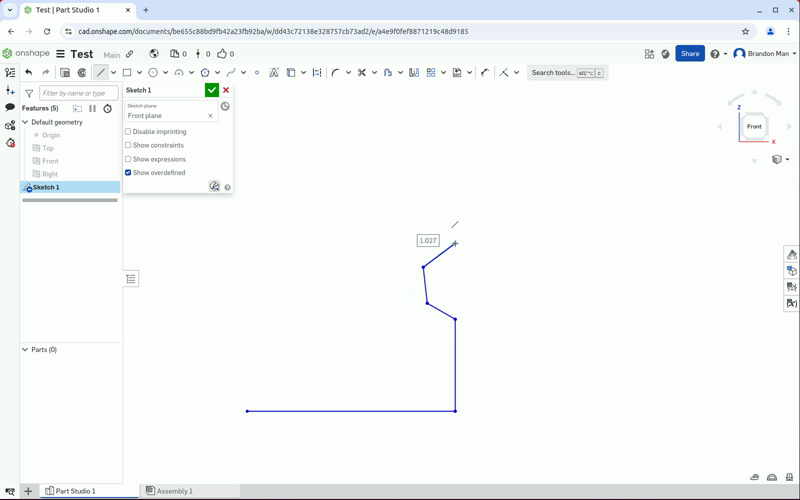
scroll(-6)
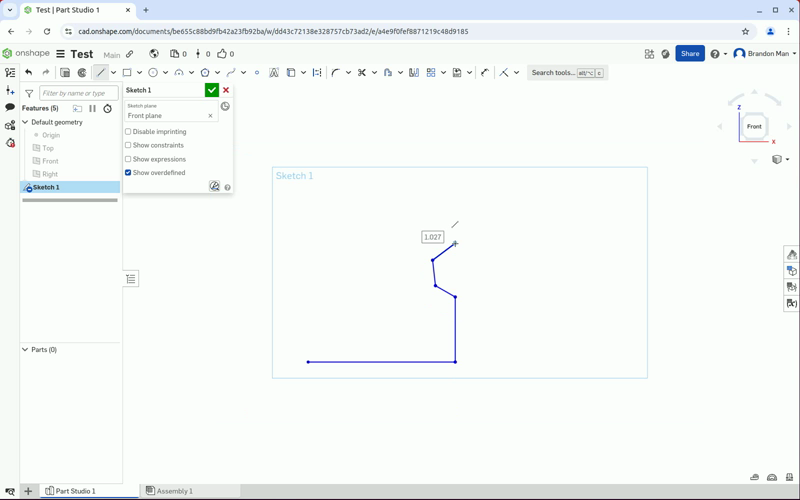
scroll(-6)
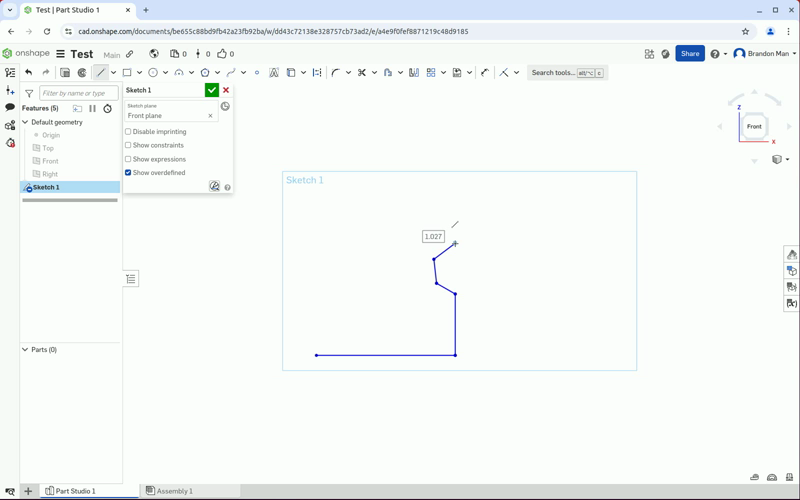
scroll(-6)
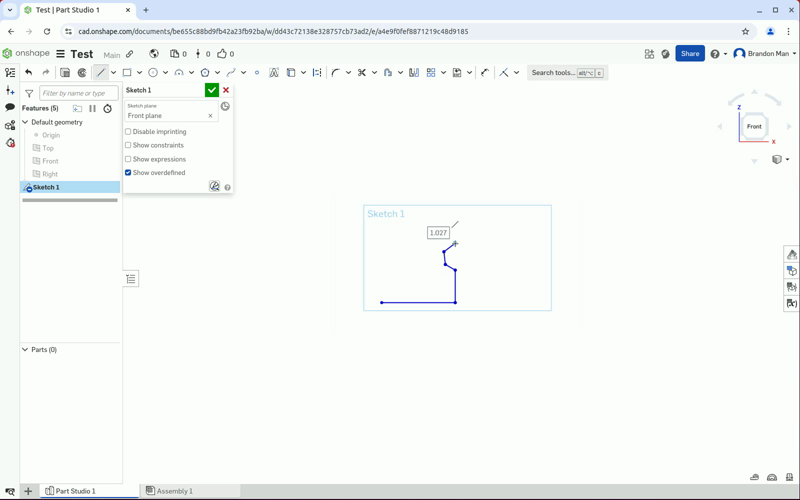
scroll(-6)
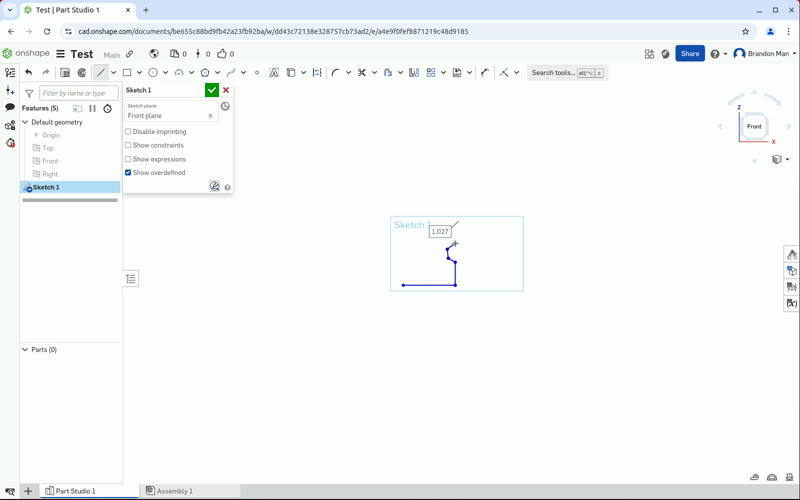
scroll(-6)
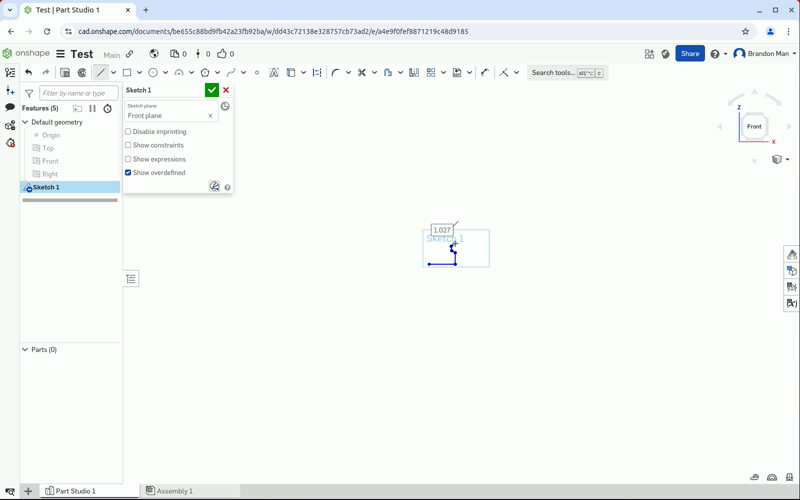
key_up(shift)
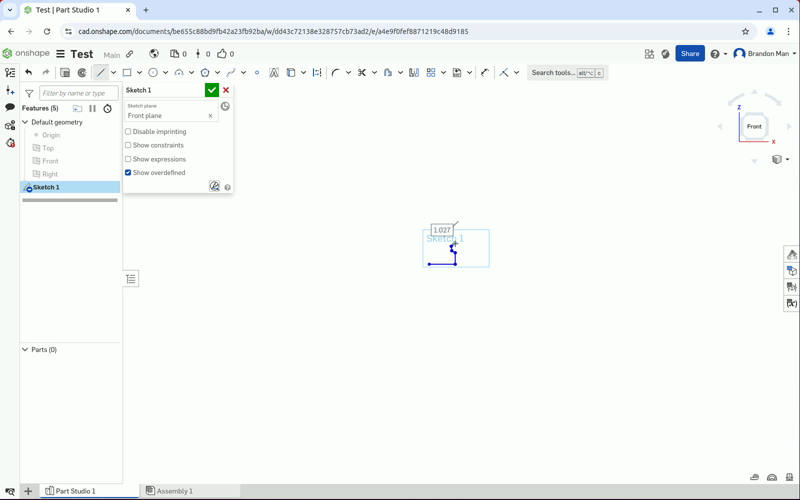
key_down(shift)
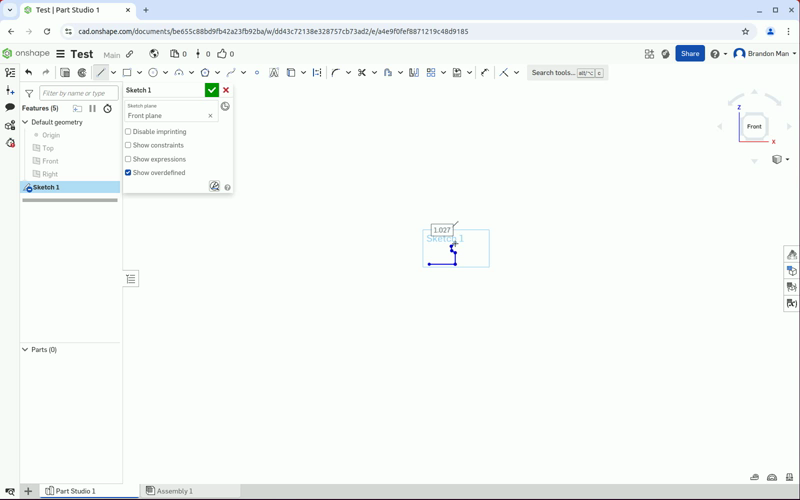
key_up(shift)
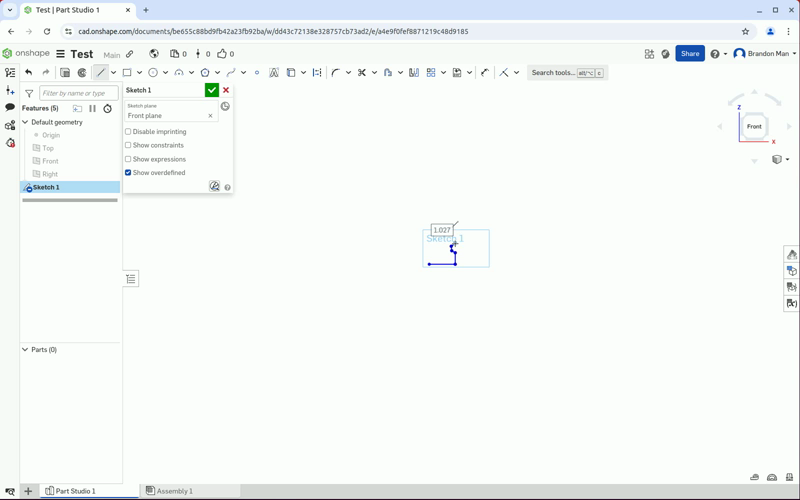
key_down(shift)
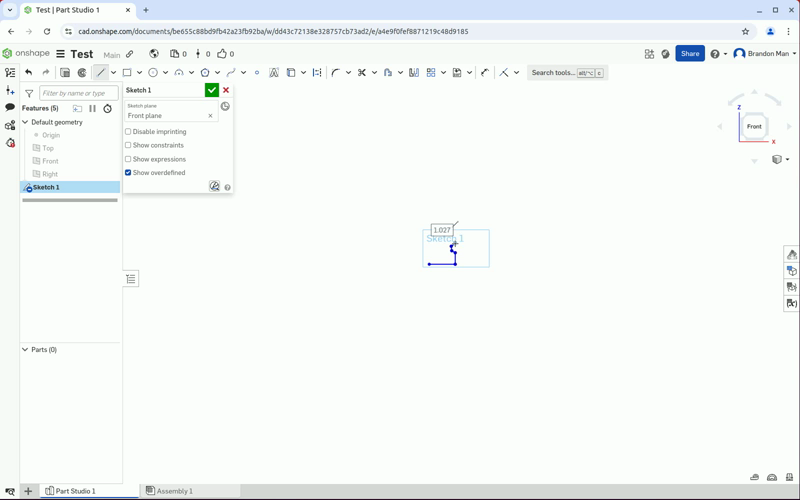
mouse_move(485, 243)
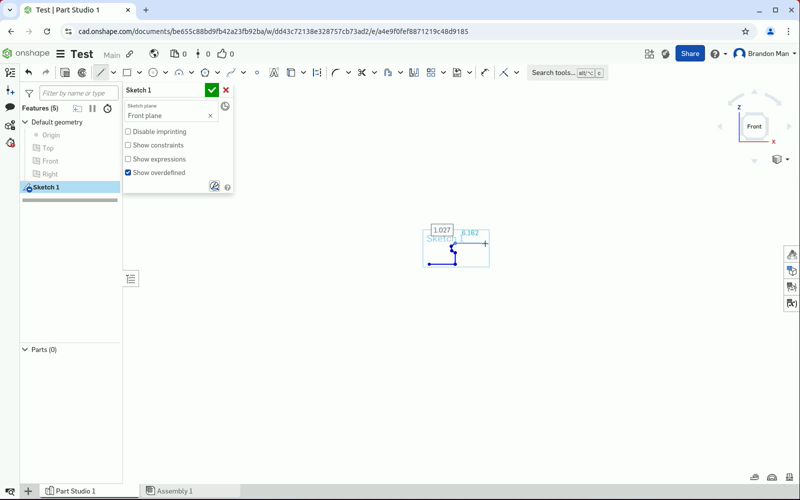
mouse_move(455, 212)
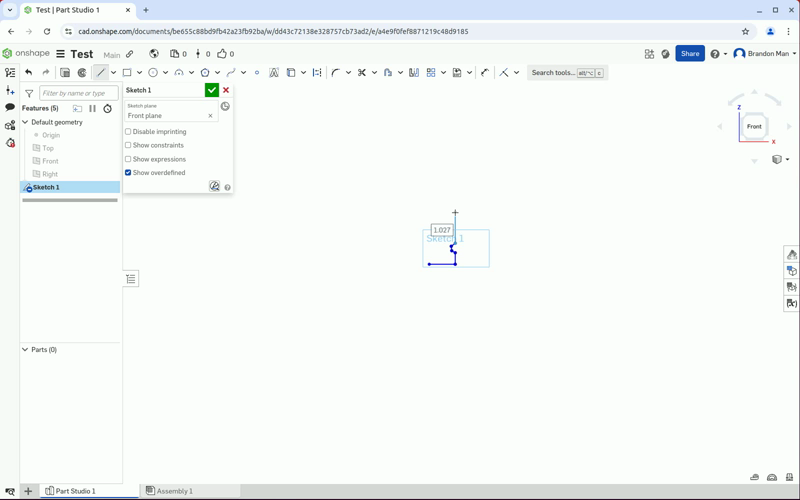
click(455, 212)
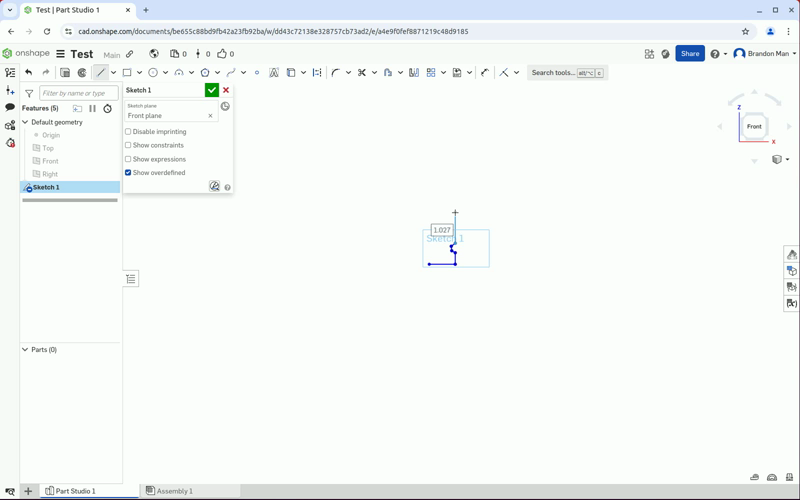
key_up(shift)
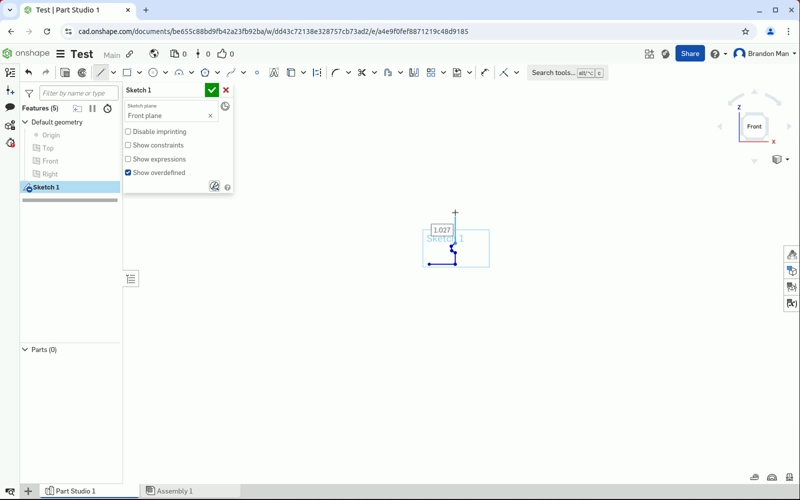
key_down(shift)
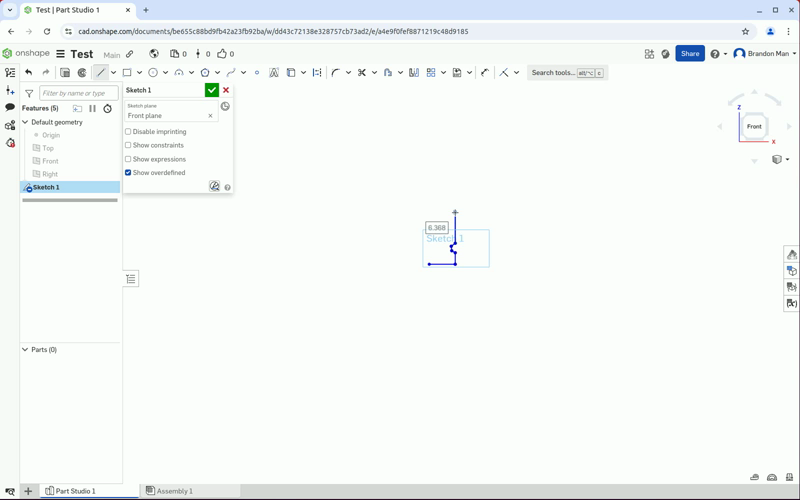
mouse_move(485, 212)
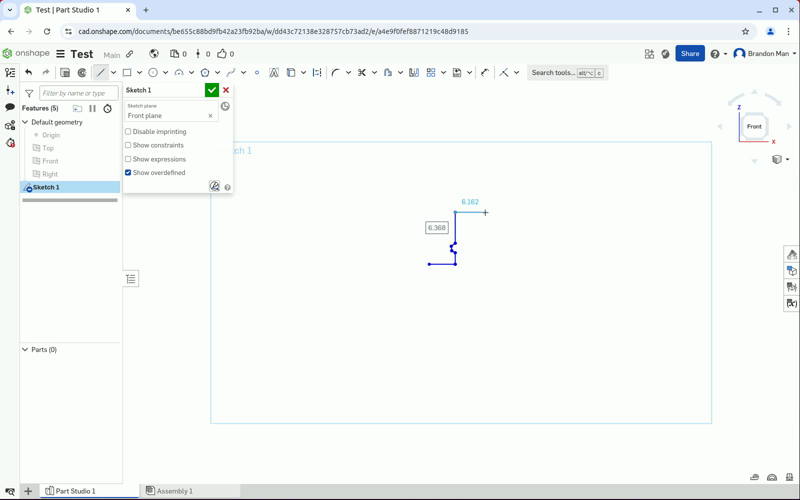
mouse_move(429, 212)
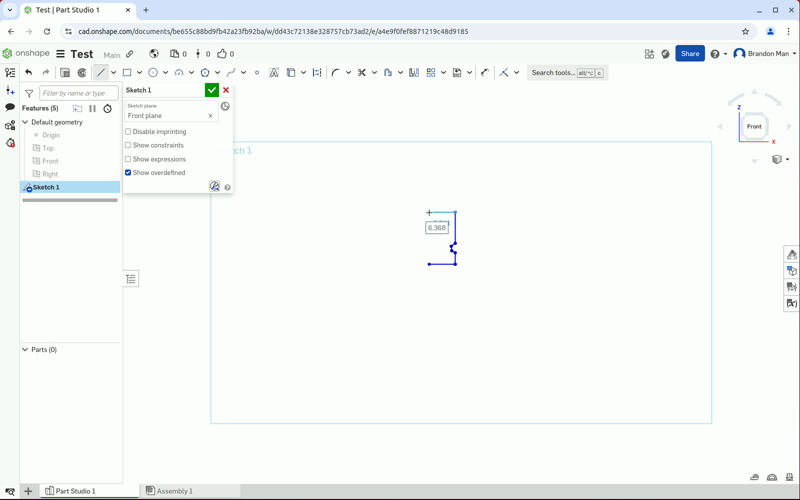
click(429, 212)
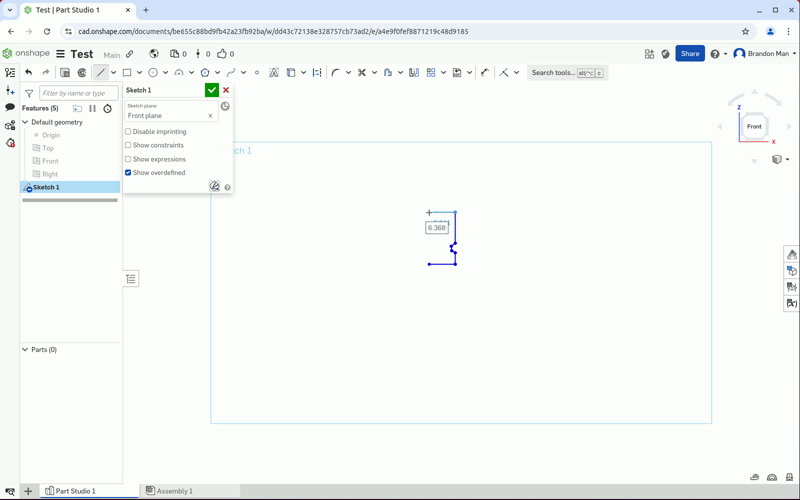
key_up(shift)
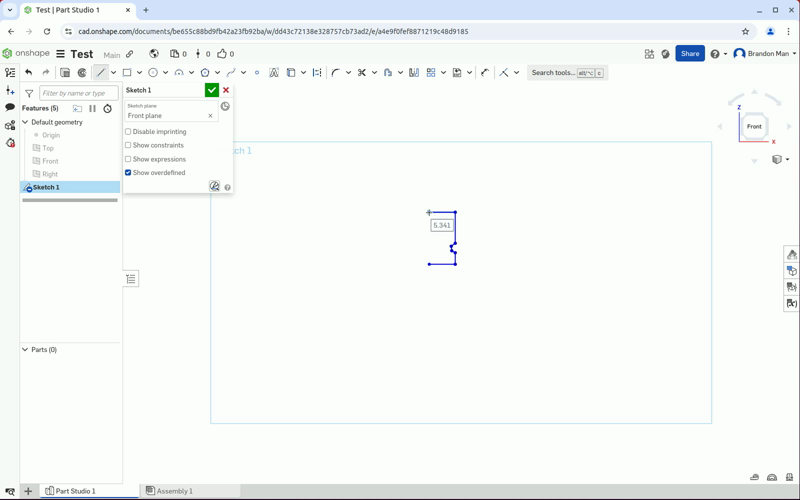
mouse_move(459, 212)
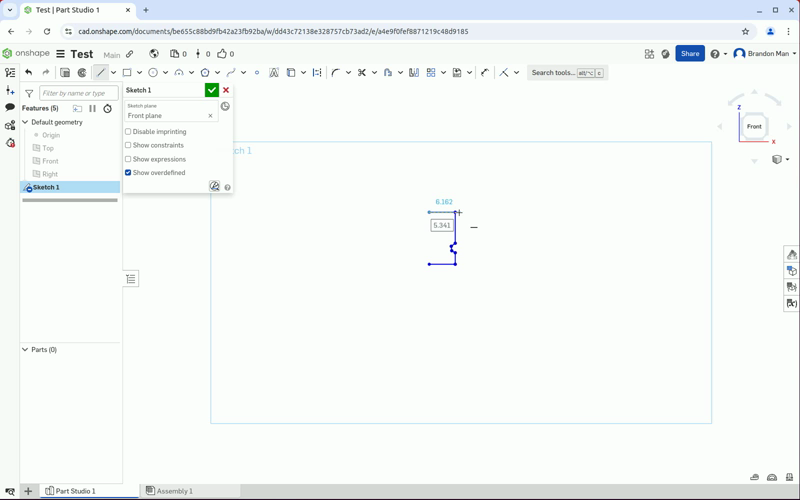
key_down(shift)
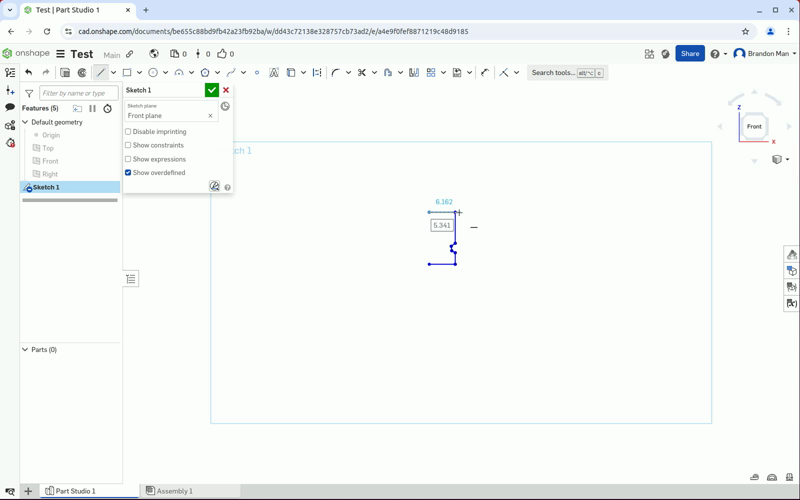
mouse_move(429, 264)
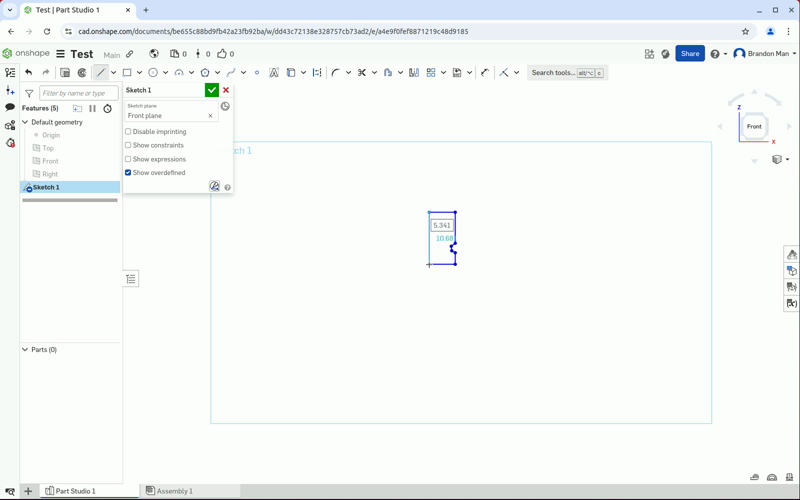
key_up(shift)
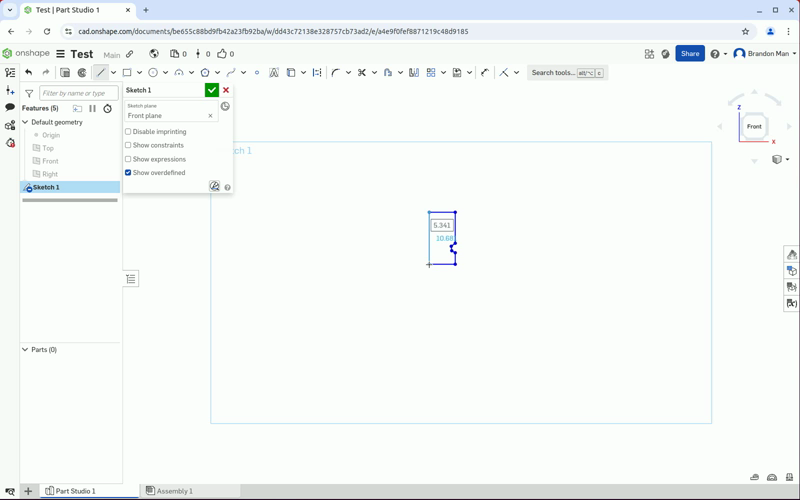
click(429, 264)
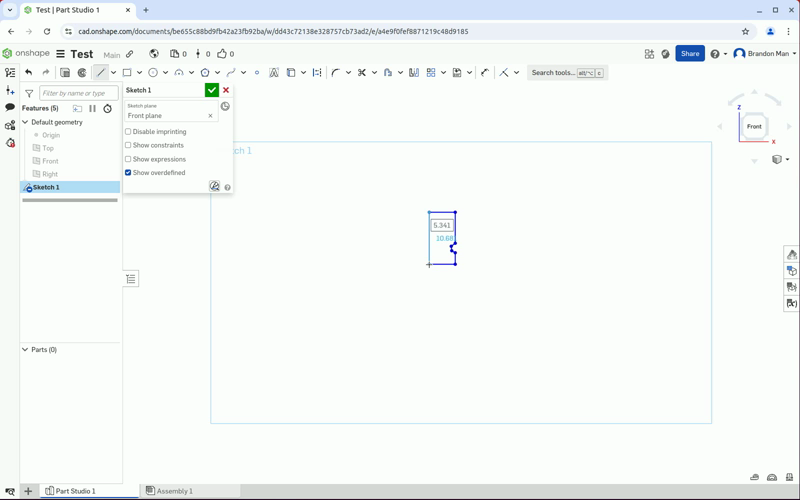
key(esc)
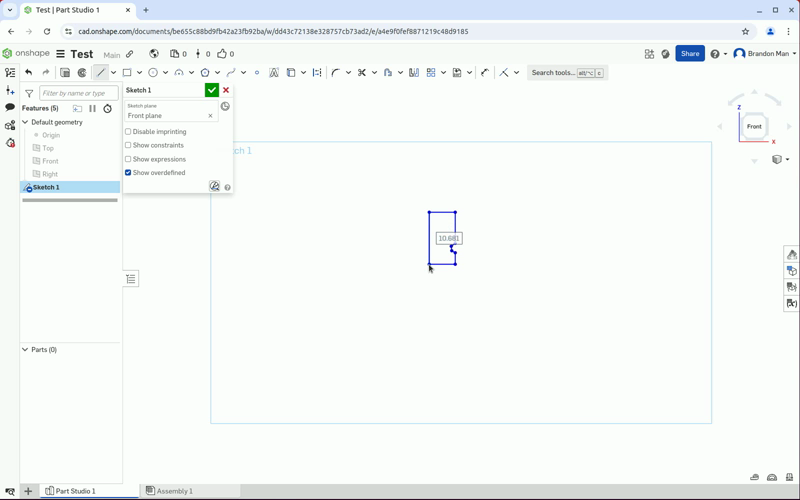
mouse_move(451, 233)
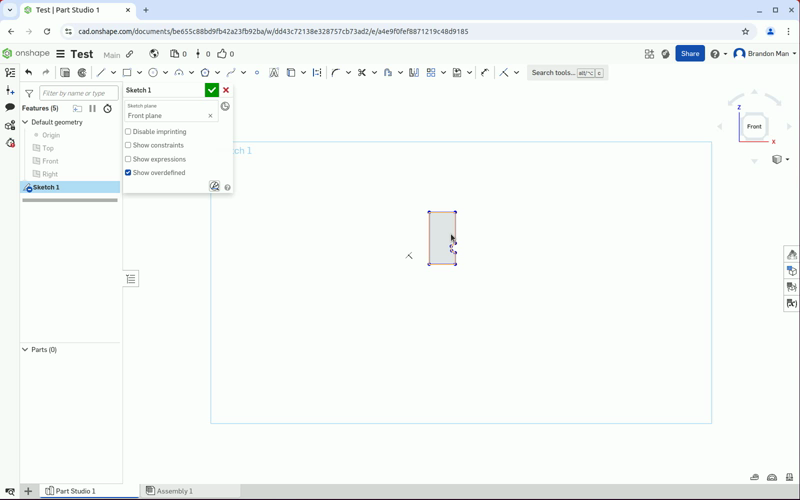
scroll(6)
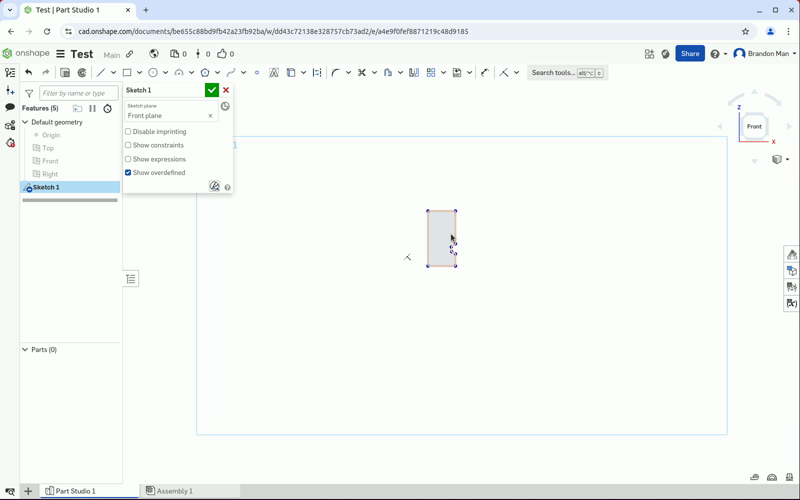
scroll(6)
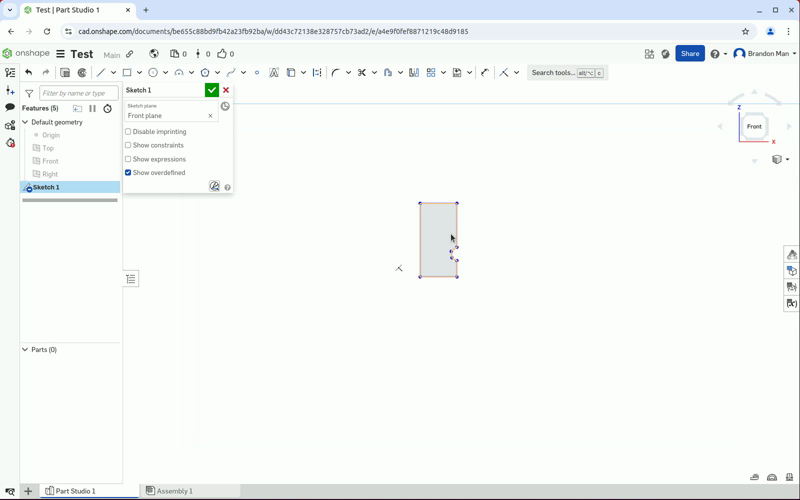
scroll(6)
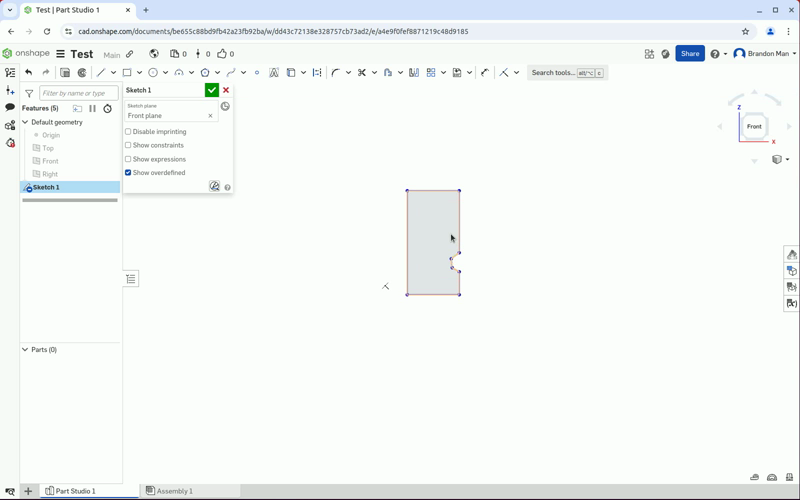
scroll(6)
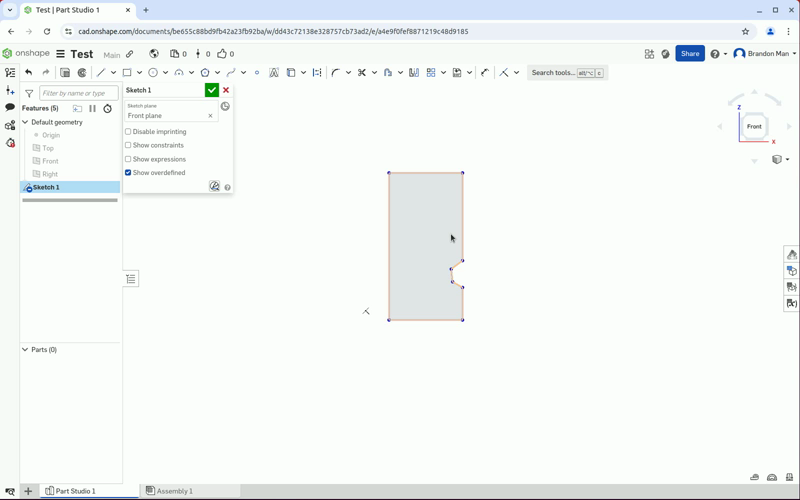
scroll(6)
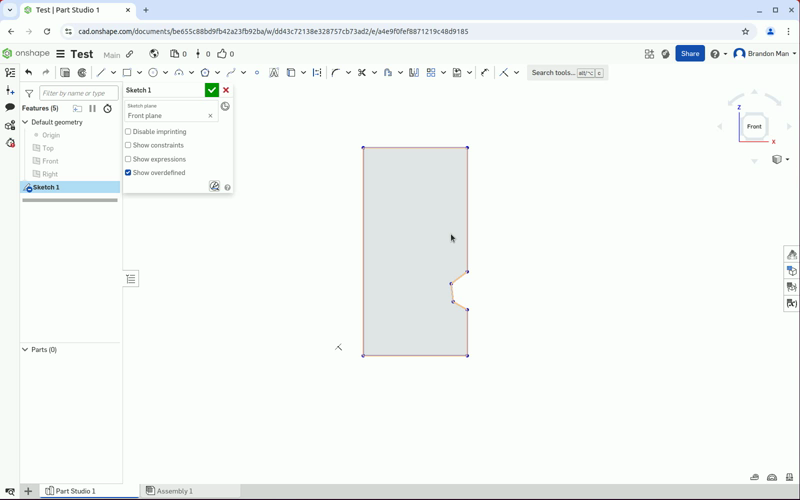
scroll(6)
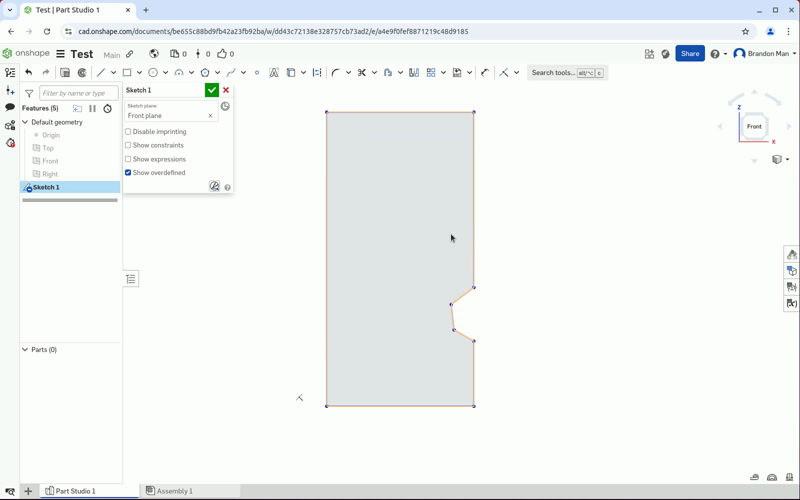
scroll(6)
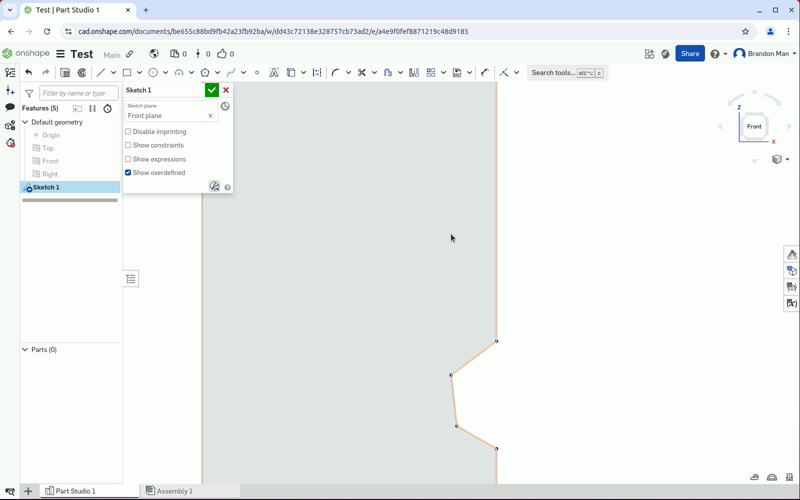
click(451, 233)
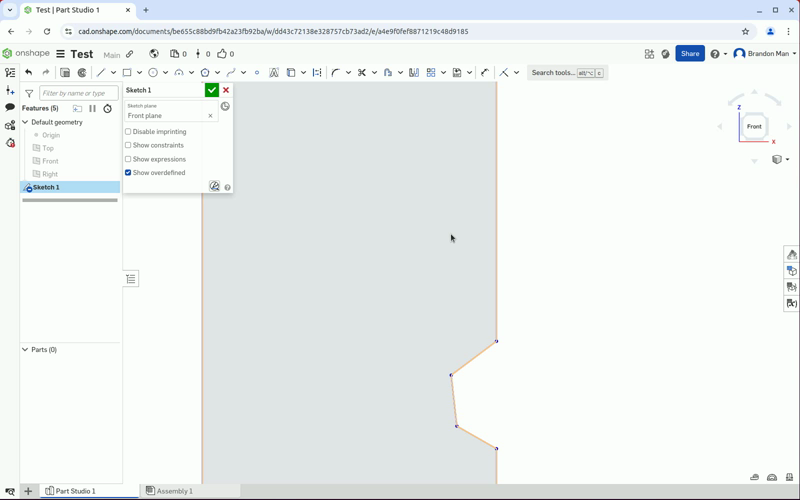
scroll(-6)
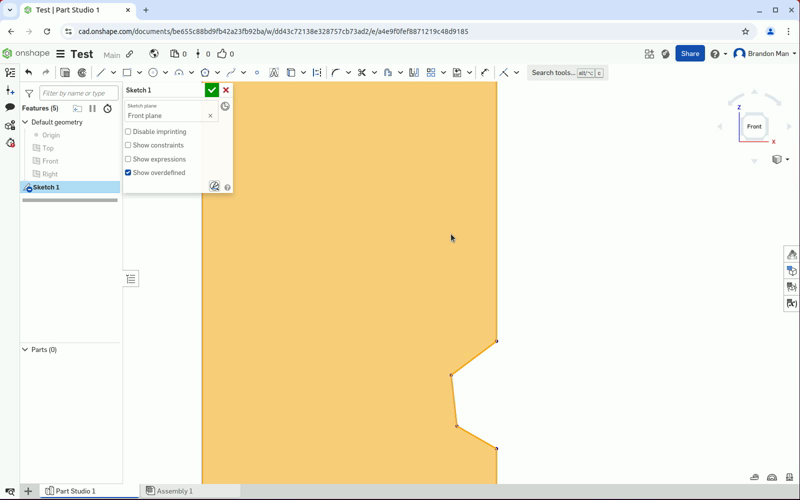
scroll(-6)
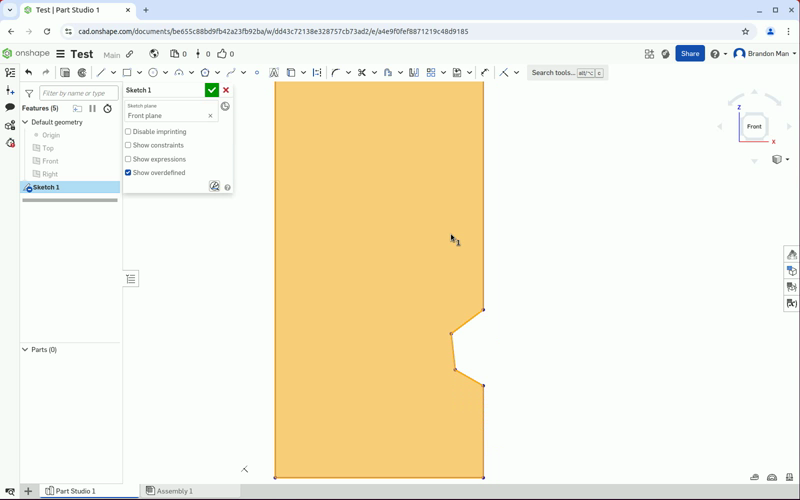
scroll(-6)
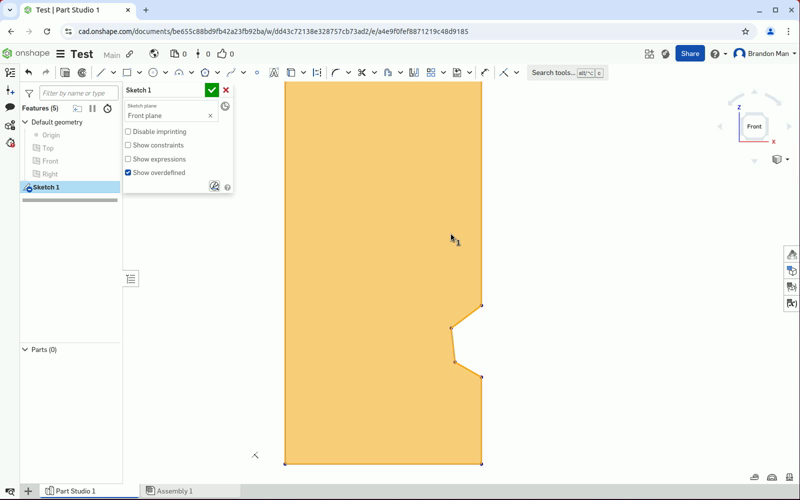
scroll(-6)
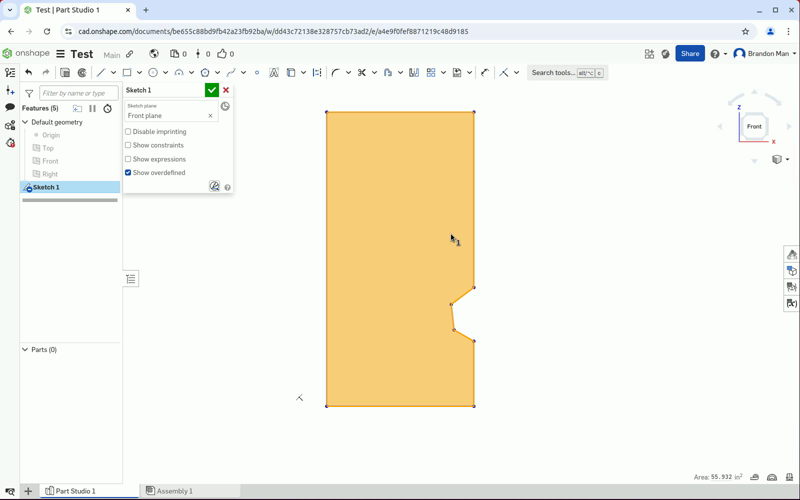
scroll(-6)
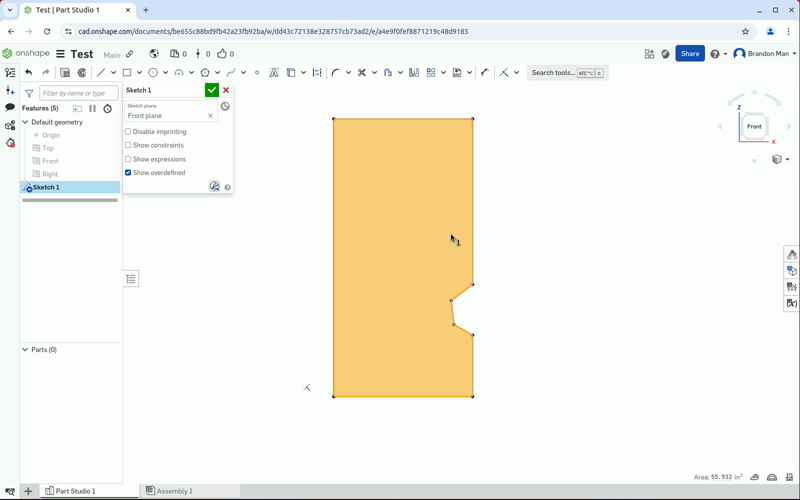
scroll(-6)
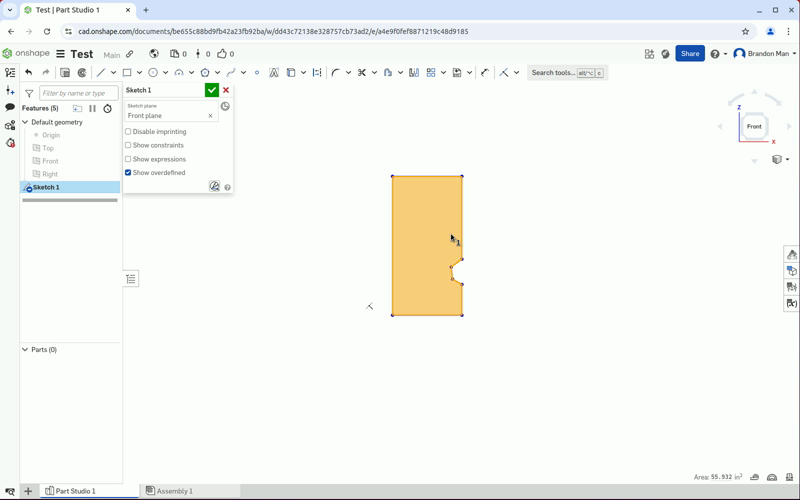
scroll(-6)
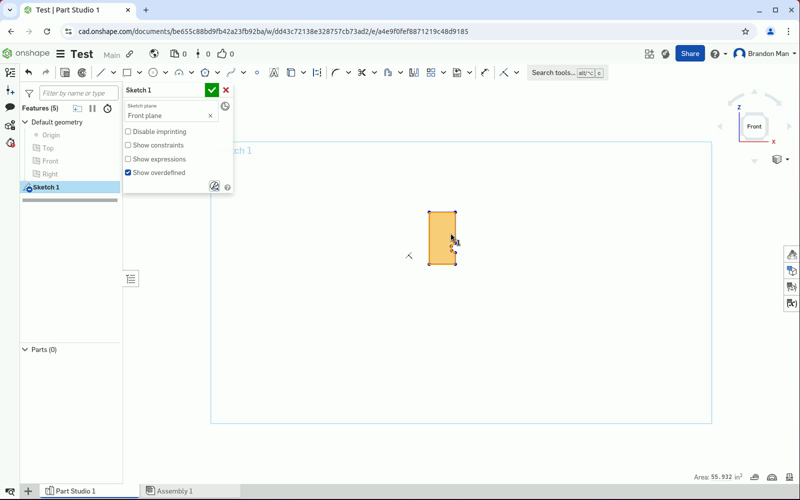
mouse_move(73, 352)
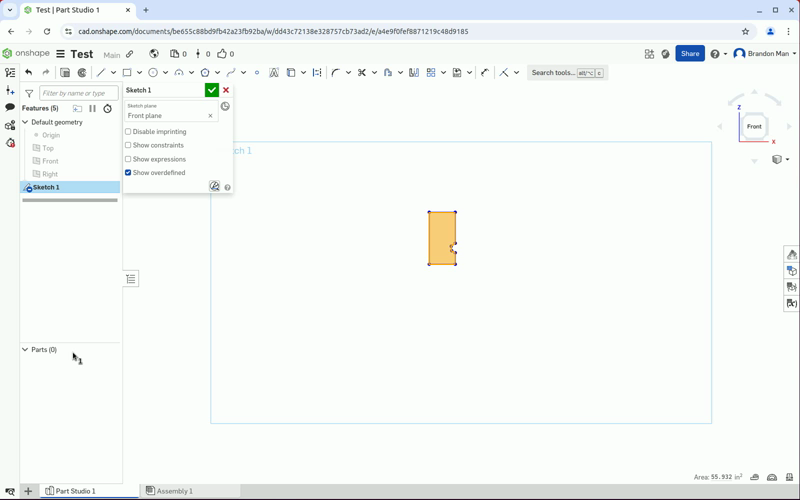
key(shift+y)
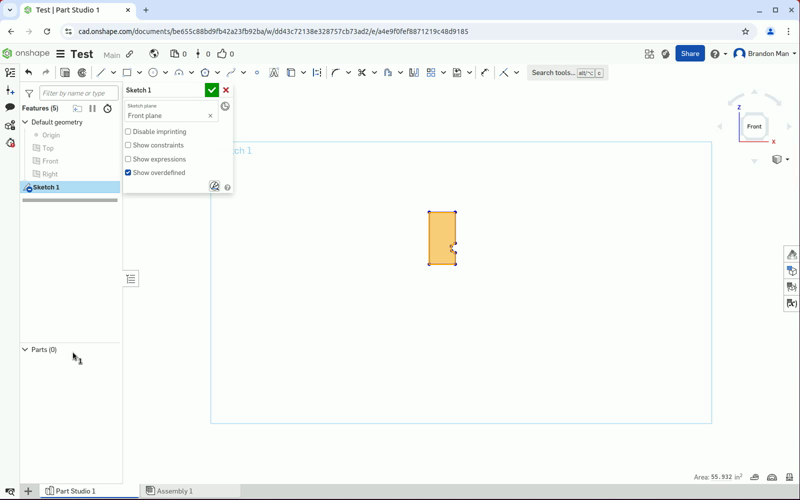
key(shift+e)
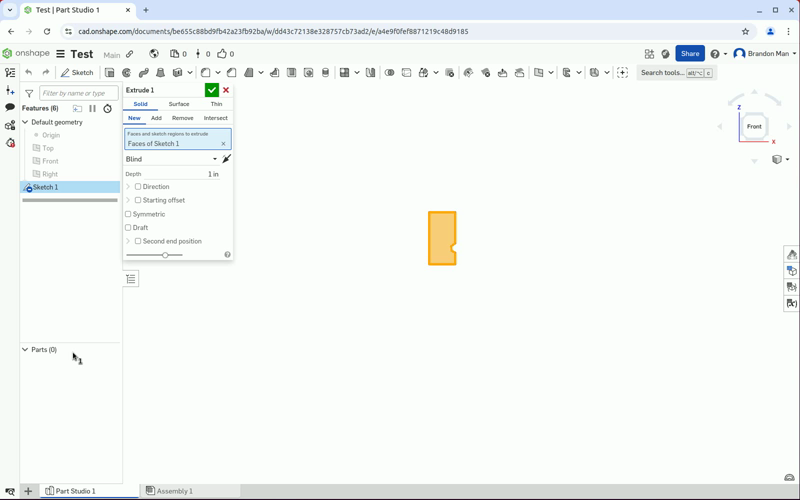
mouse_move(143, 106)
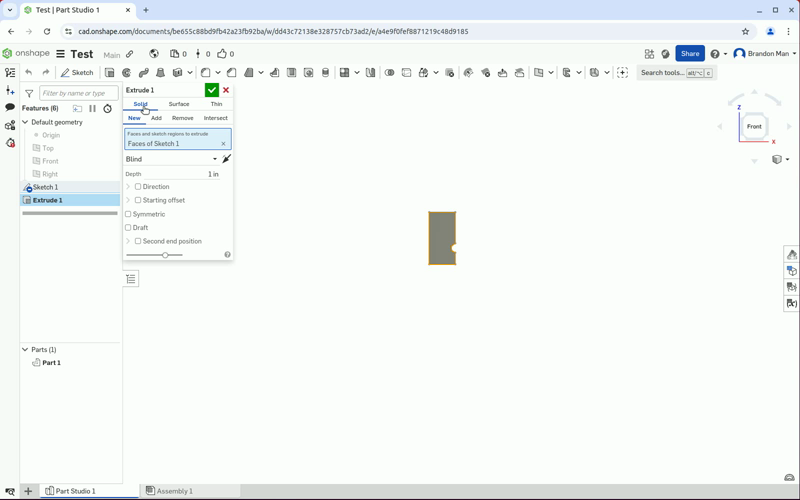
click(143, 106)
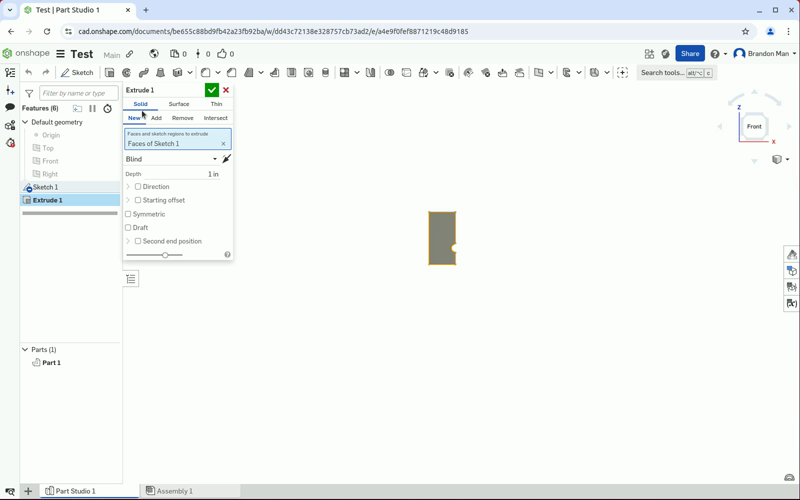
mouse_move(137, 120)
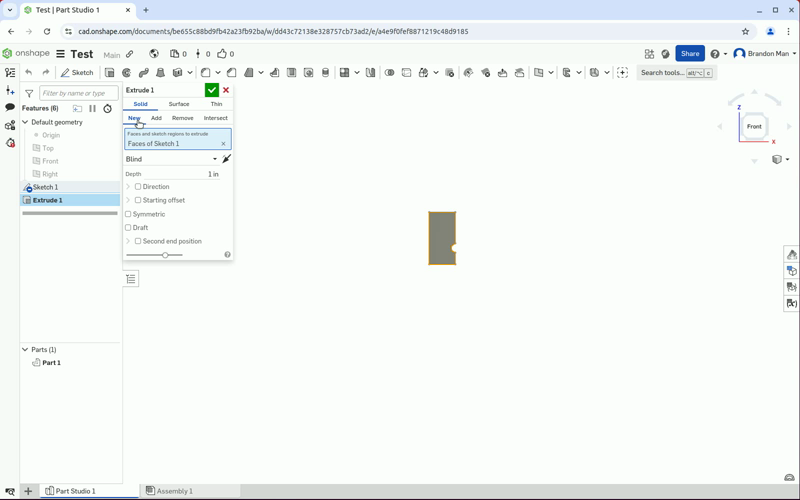
click(137, 120)
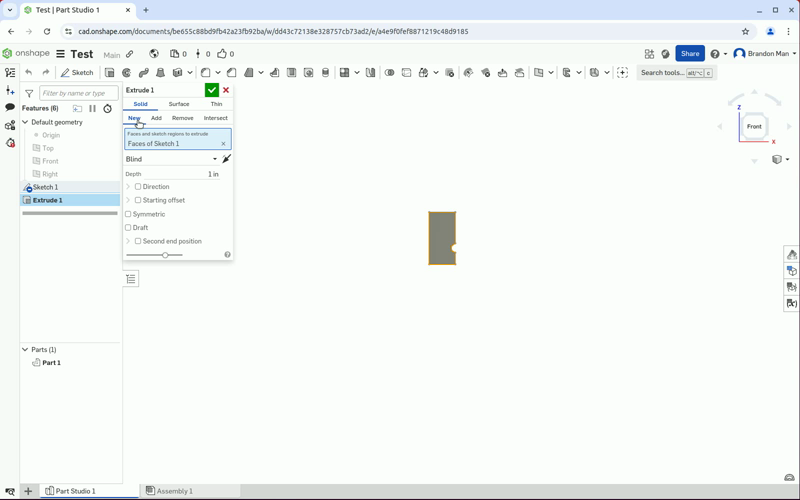
key(tab, 4)
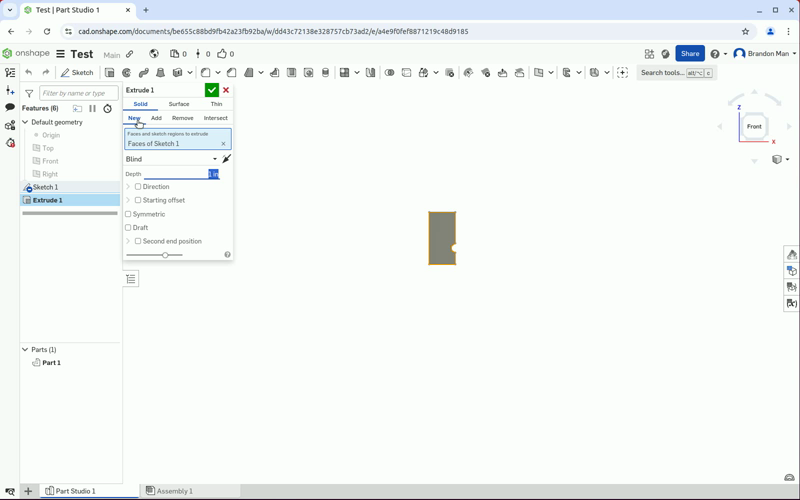
text(1.444)
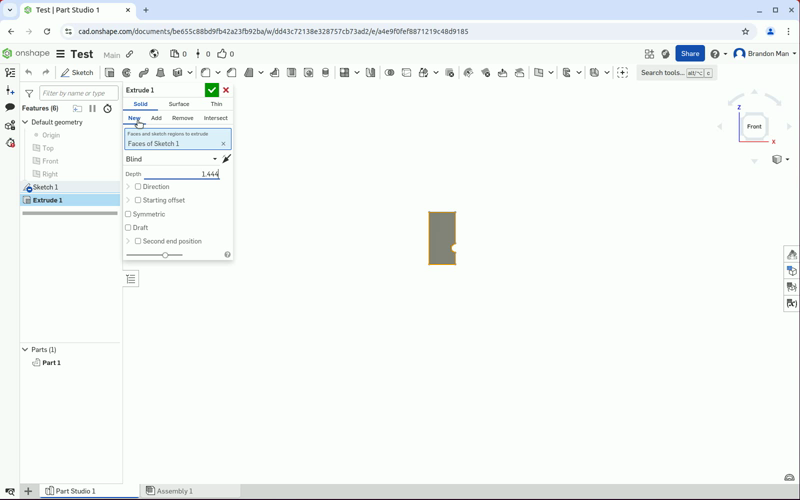
key(enter)
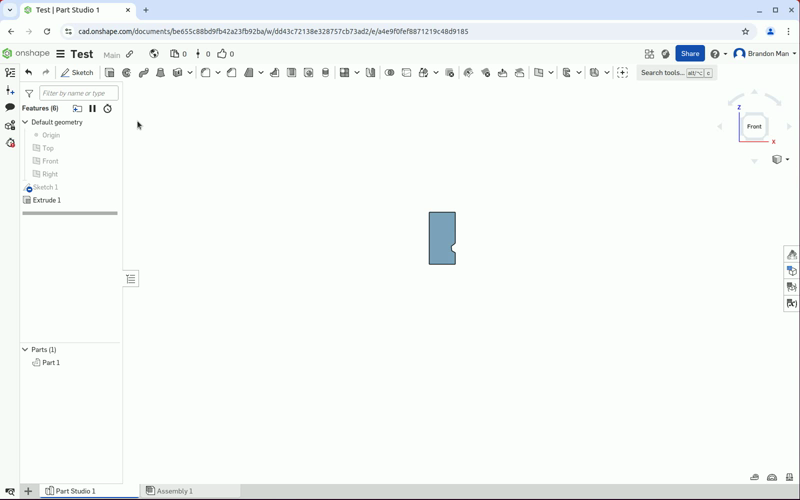
key(shift+h)
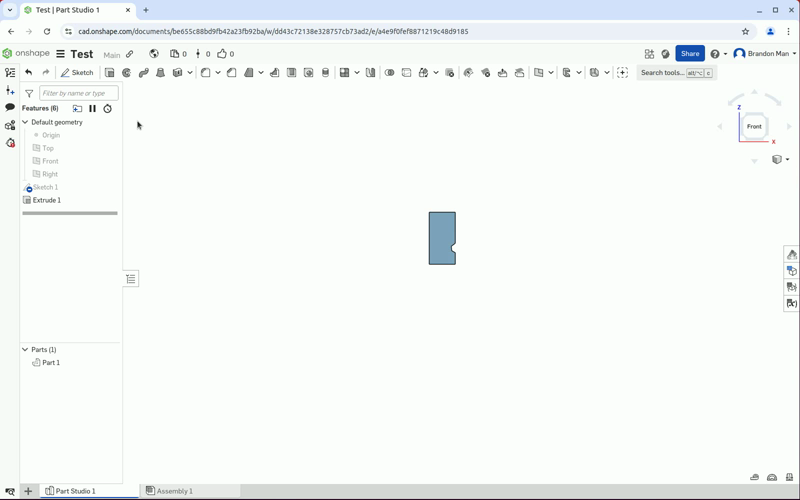
key(shift+h)
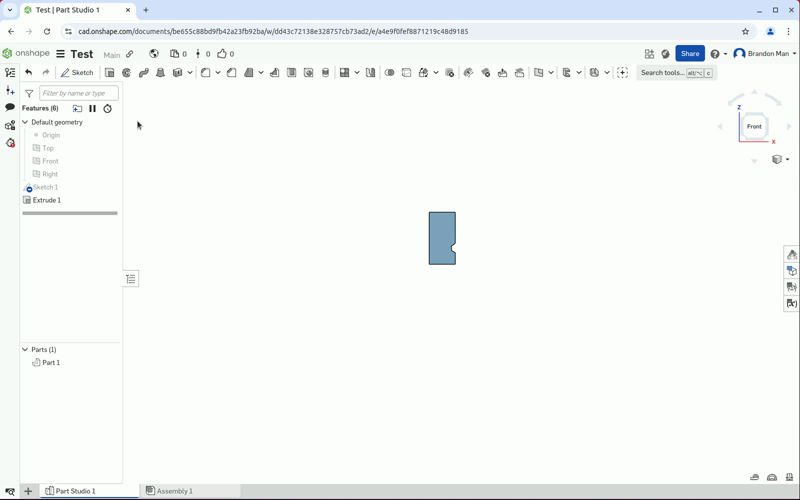
mouse_move(73, 189)
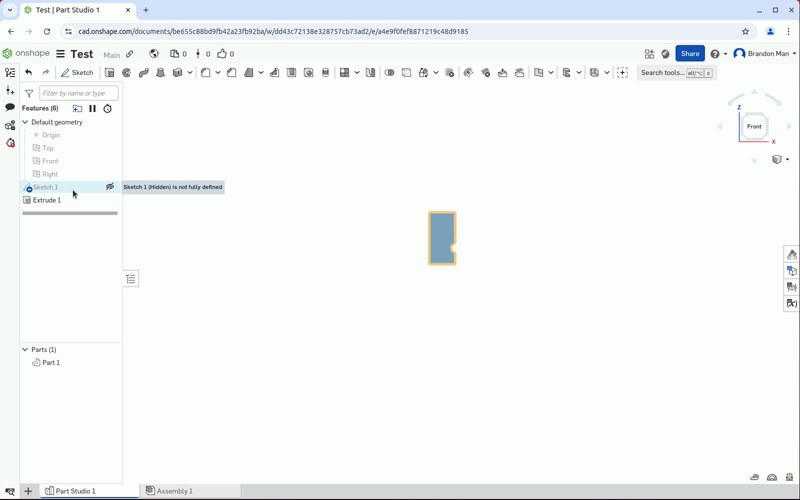
click(73, 189)
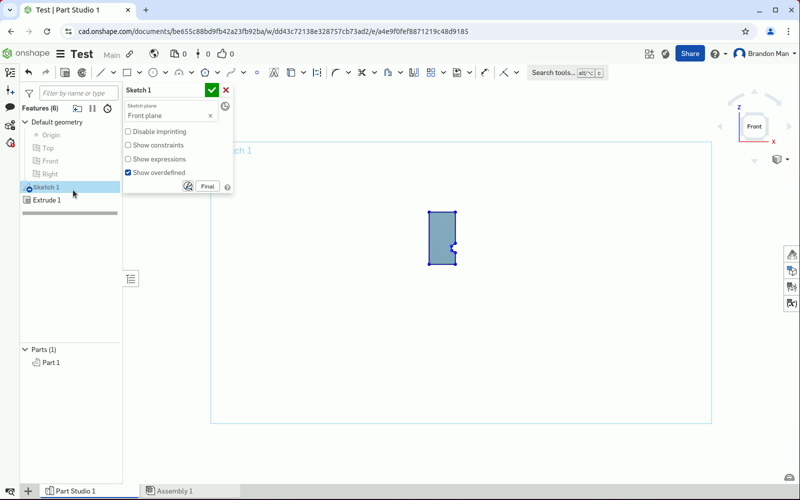
mouse_move(229, 92)
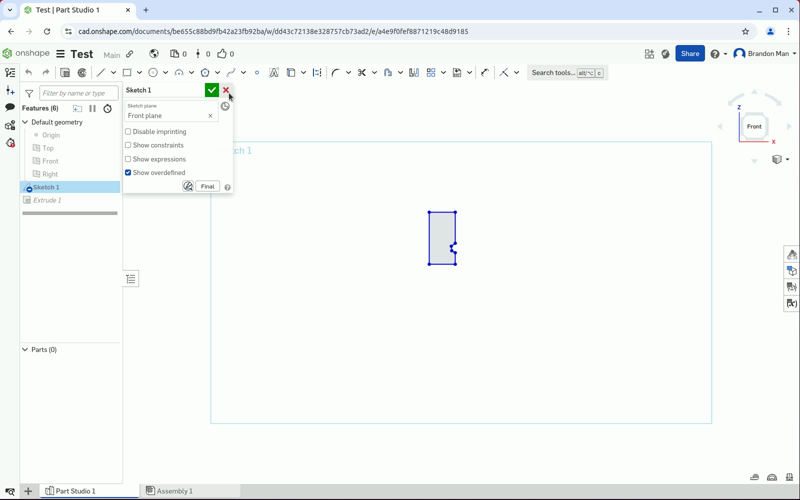
click(229, 92)
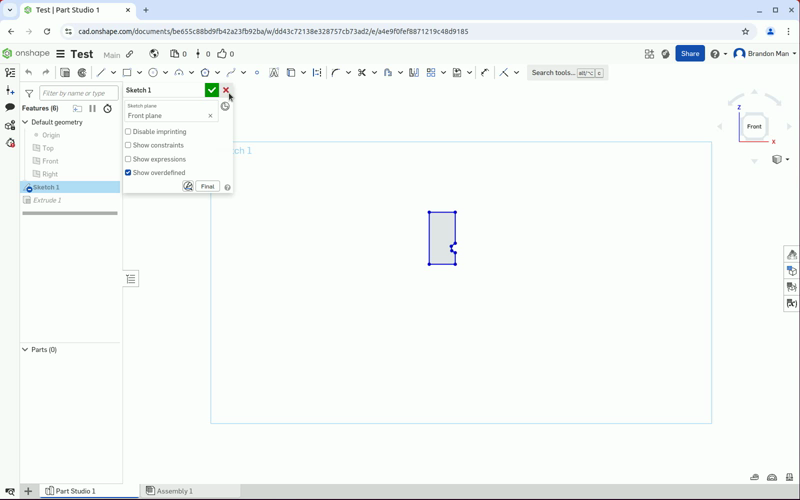
key(shift+s)
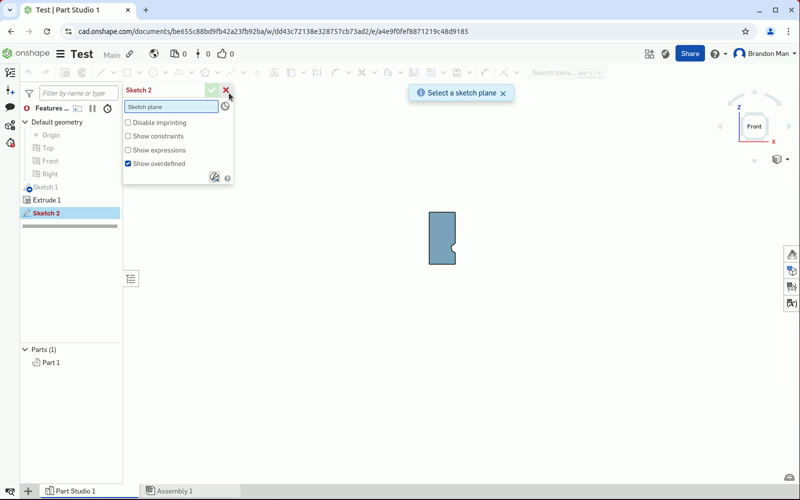
mouse_move(73, 163)
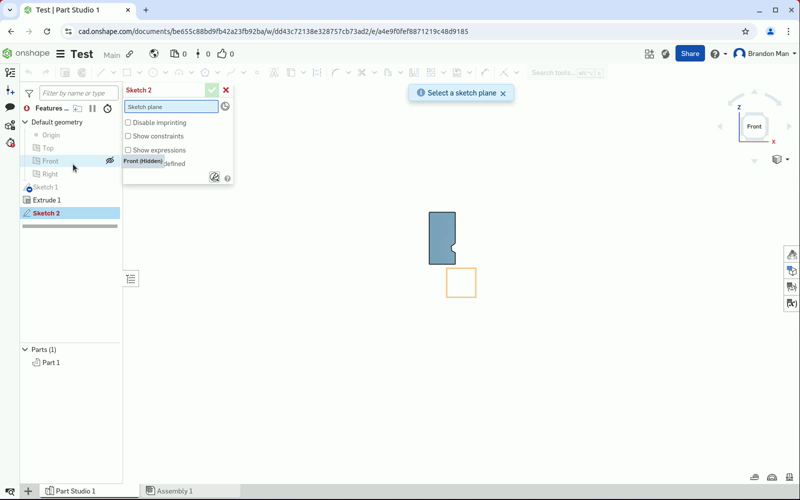
click(73, 163)
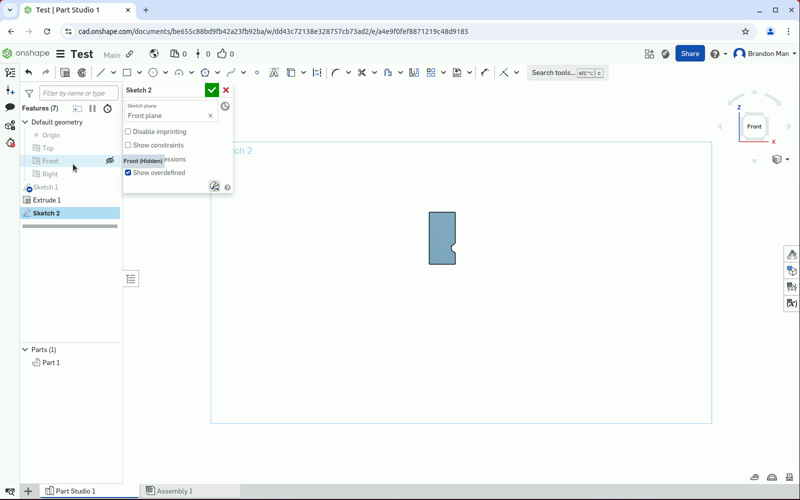
mouse_move(73, 352)
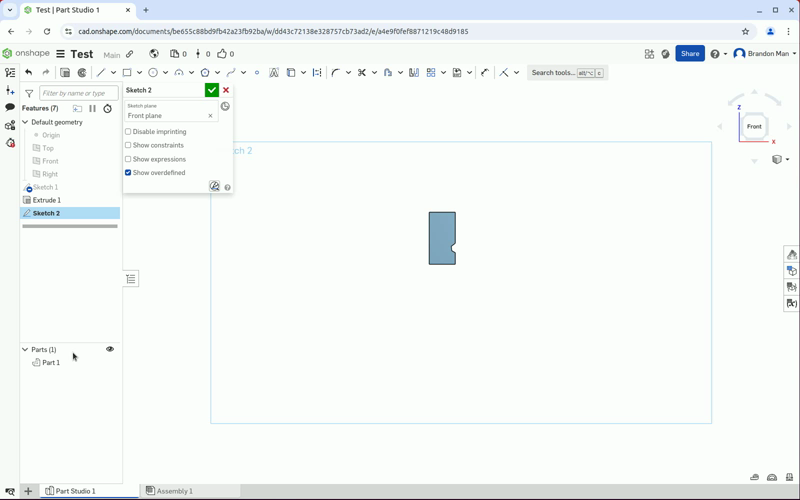
key(y)
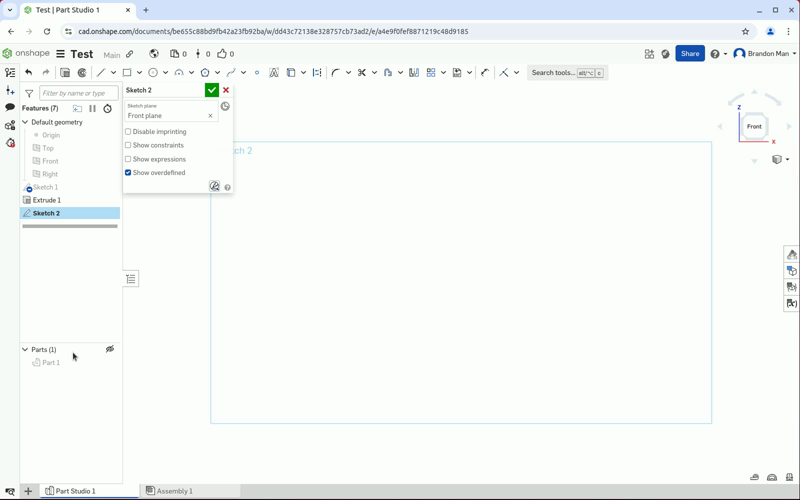
key(l)
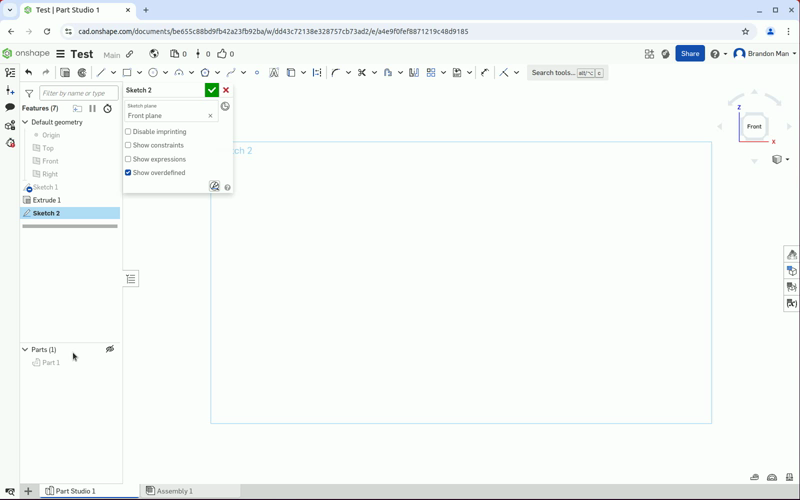
key_down(shift)
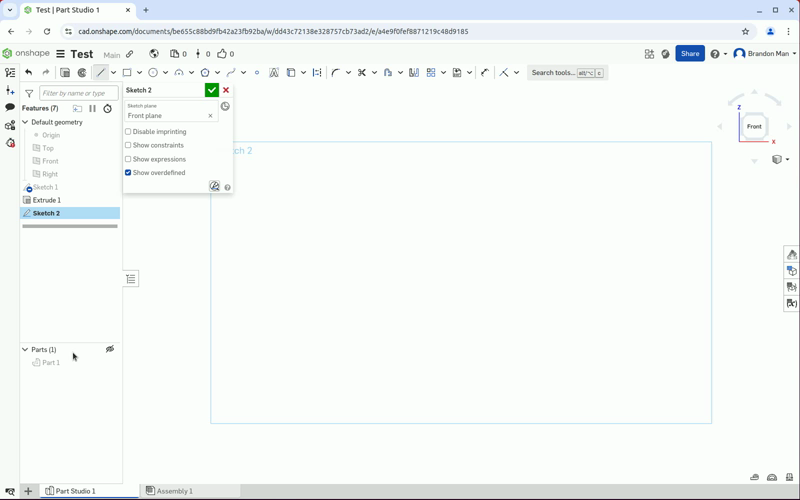
mouse_move(429, 282)
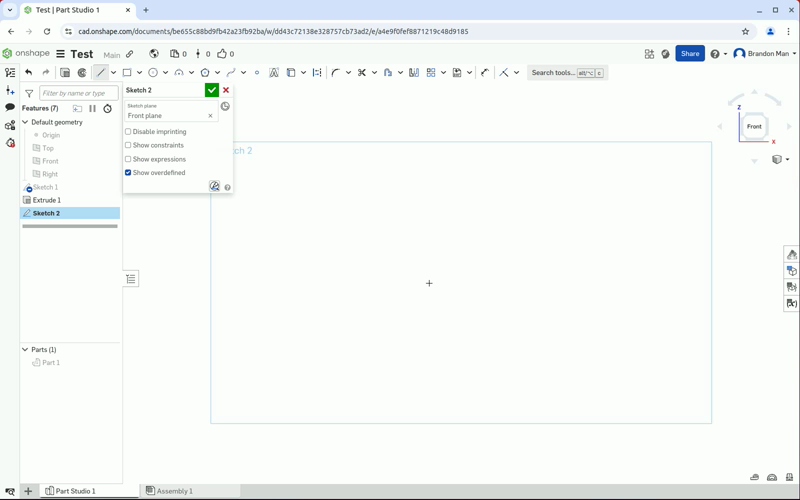
click(429, 282)
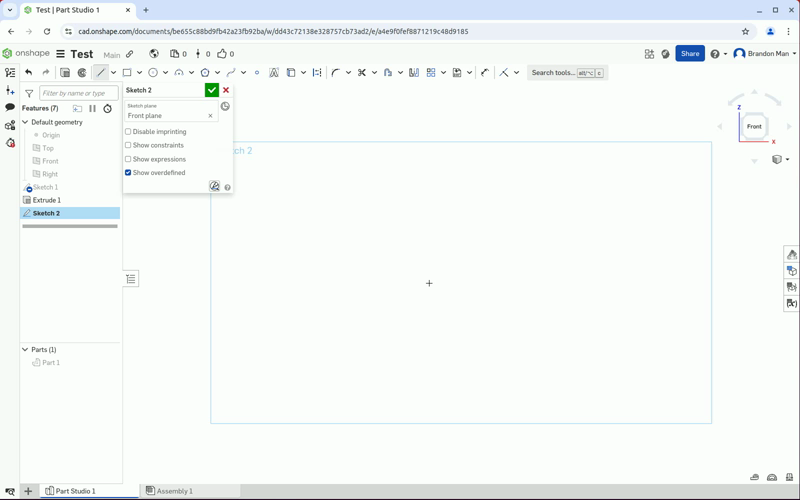
key_up(shift)
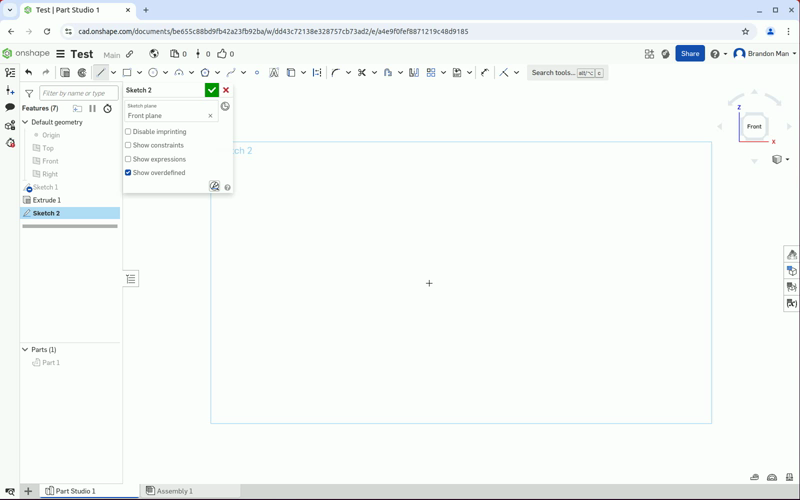
key_down(shift)
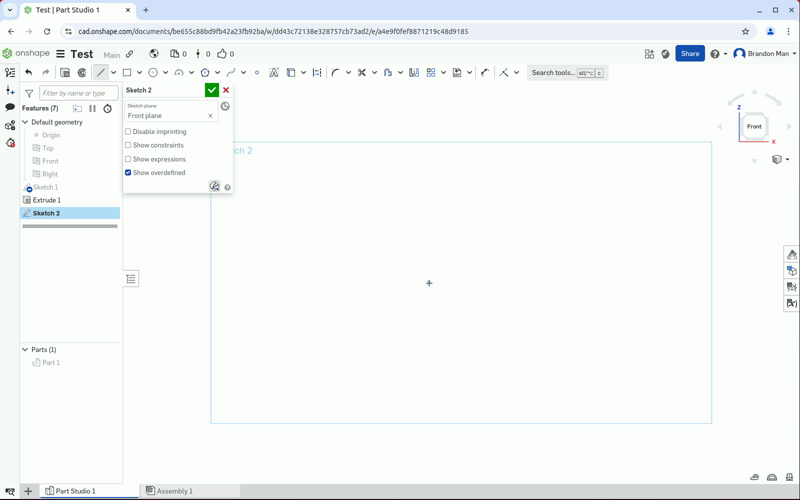
mouse_move(459, 282)
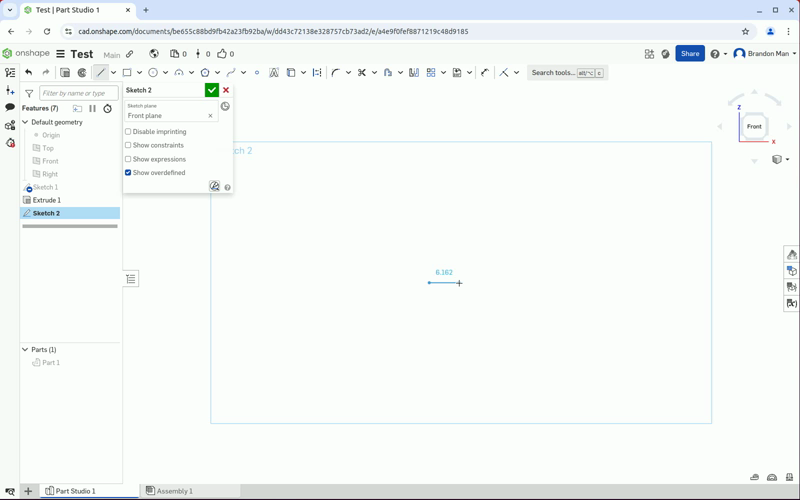
mouse_move(455, 282)
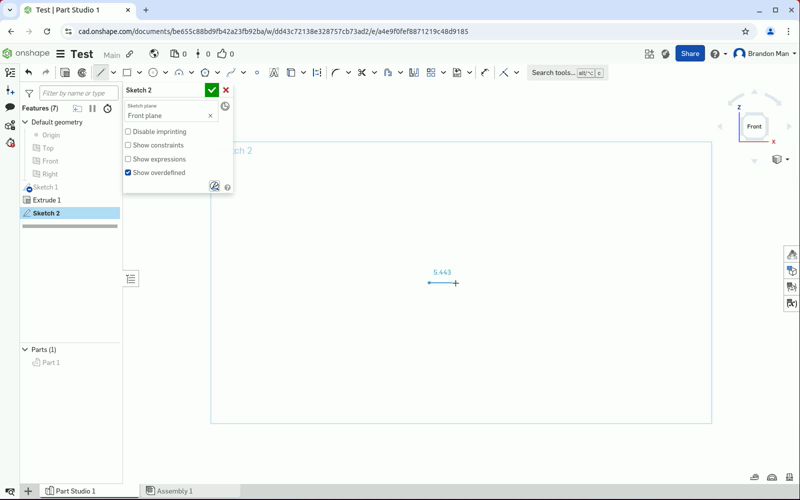
click(455, 282)
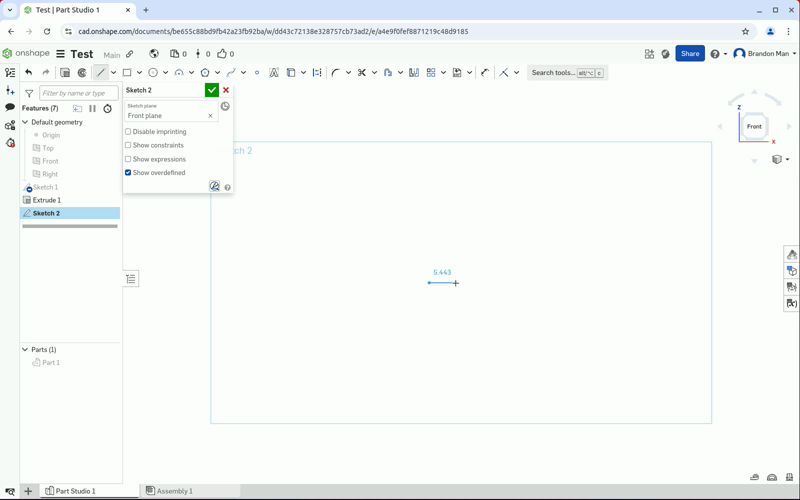
key_up(shift)
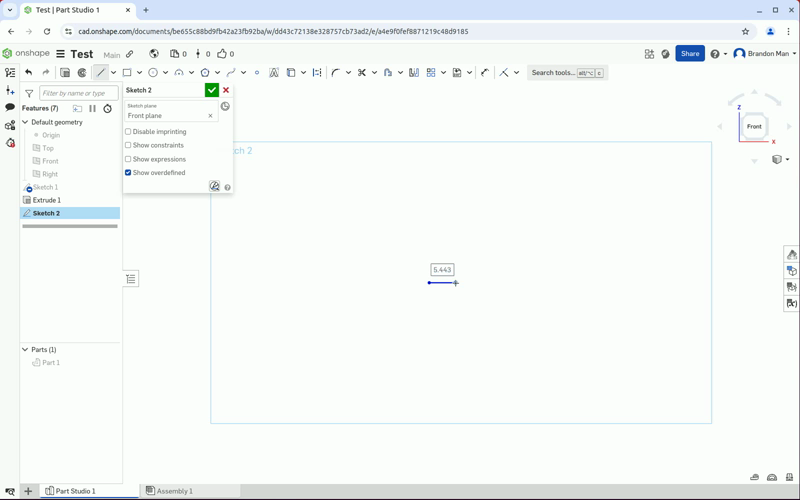
key_down(shift)
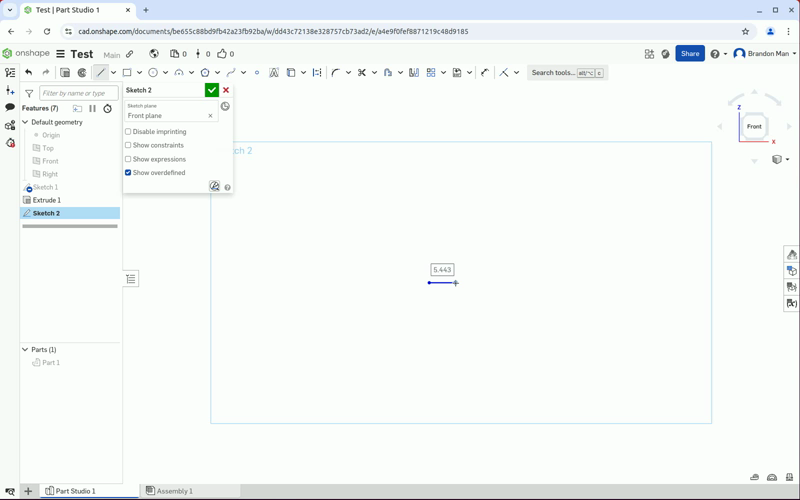
mouse_move(485, 282)
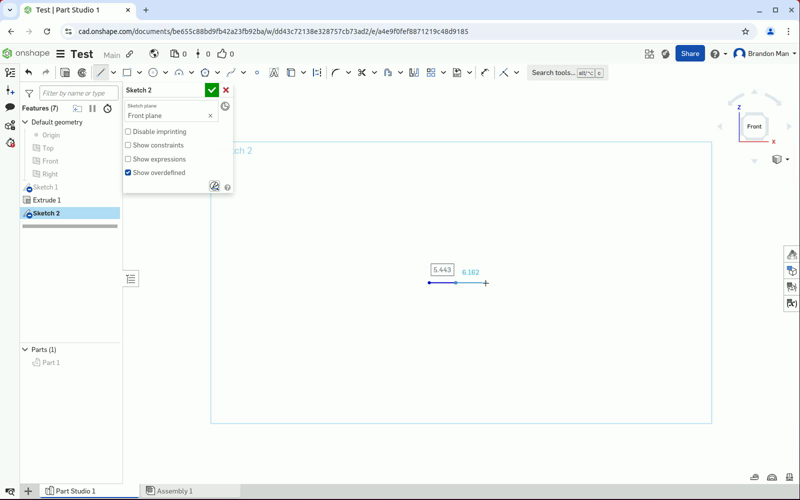
mouse_move(455, 262)
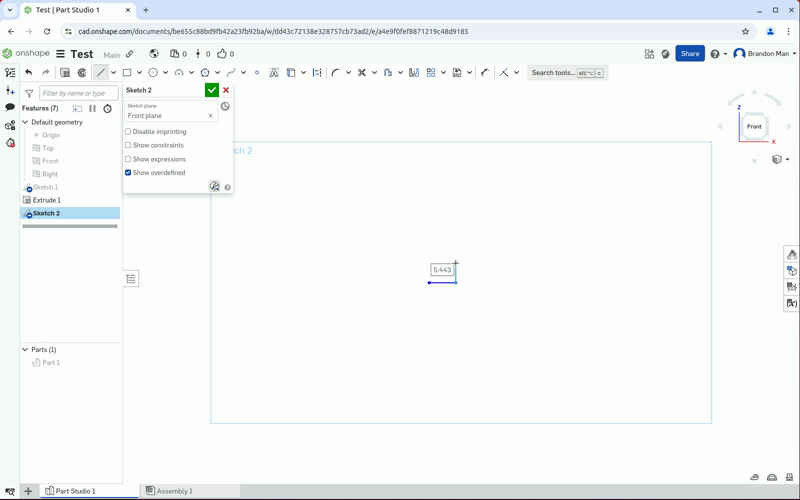
click(455, 262)
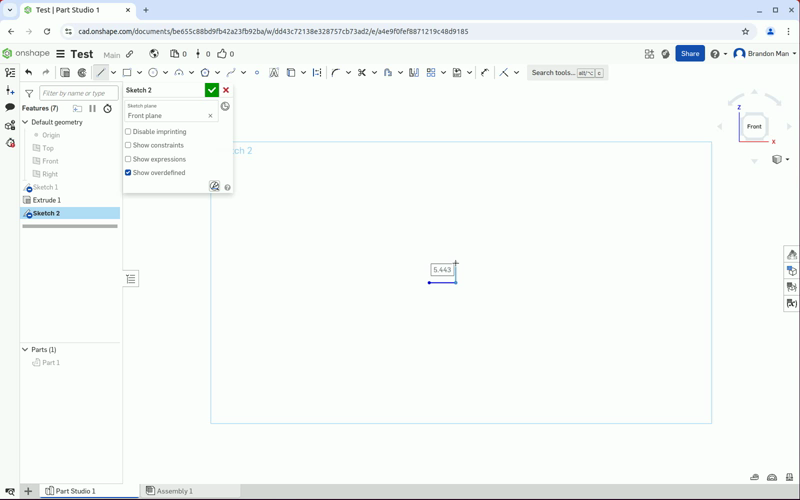
key_up(shift)
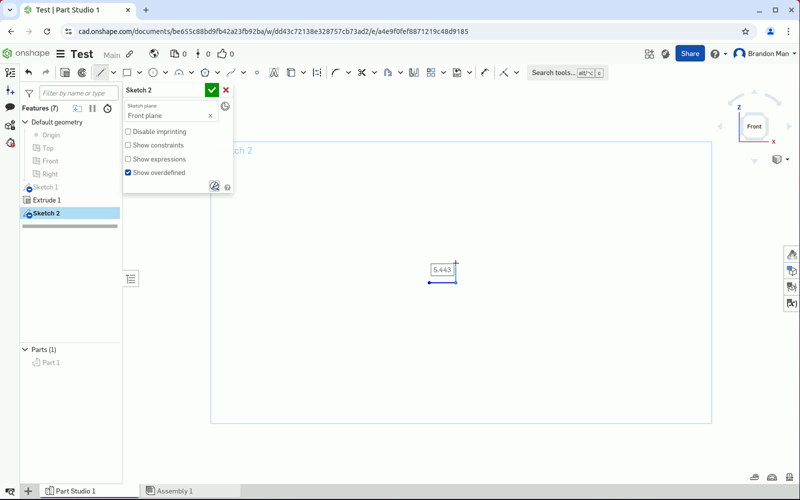
key_down(shift)
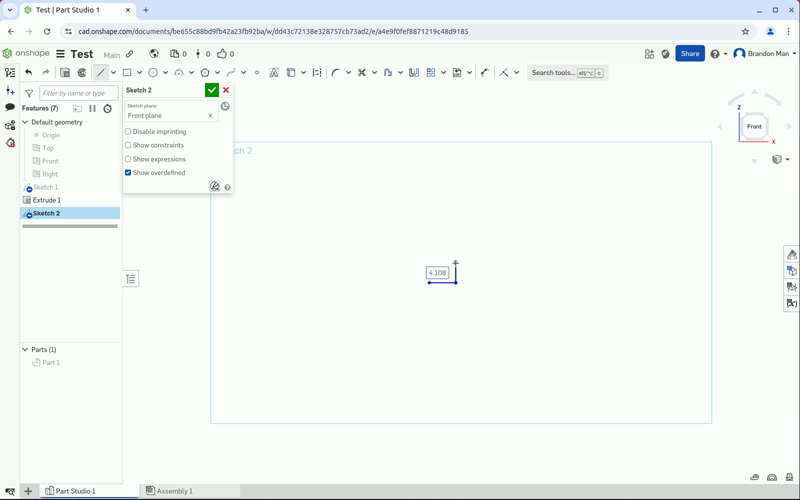
mouse_move(485, 262)
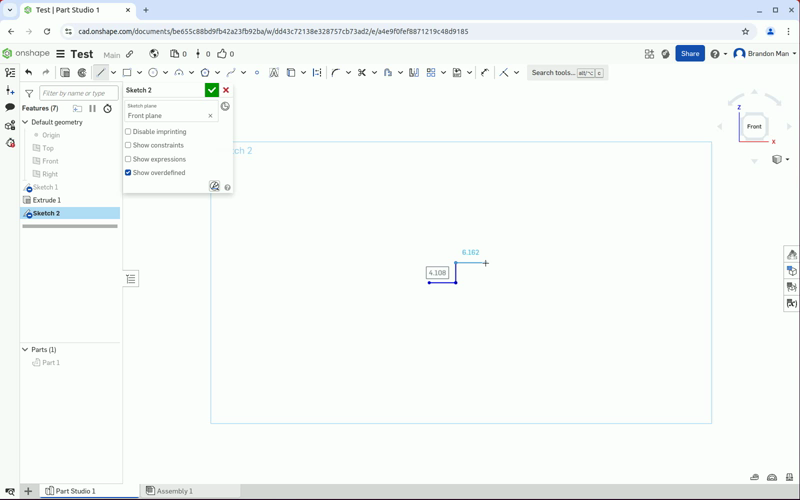
mouse_move(429, 262)
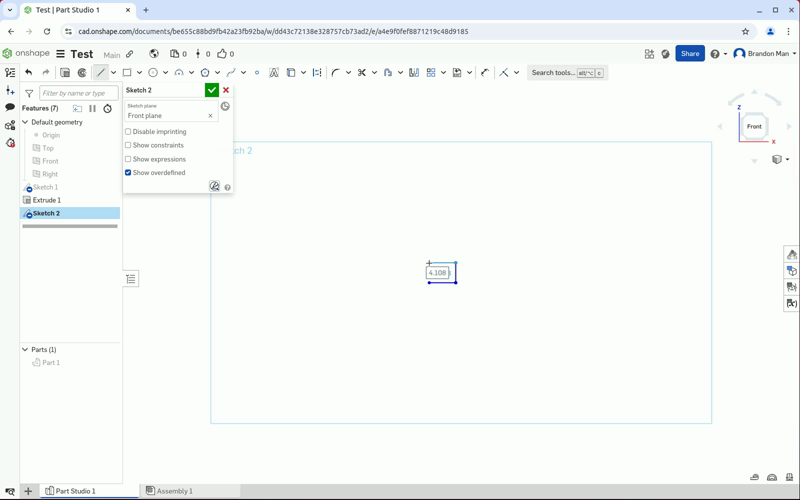
click(429, 262)
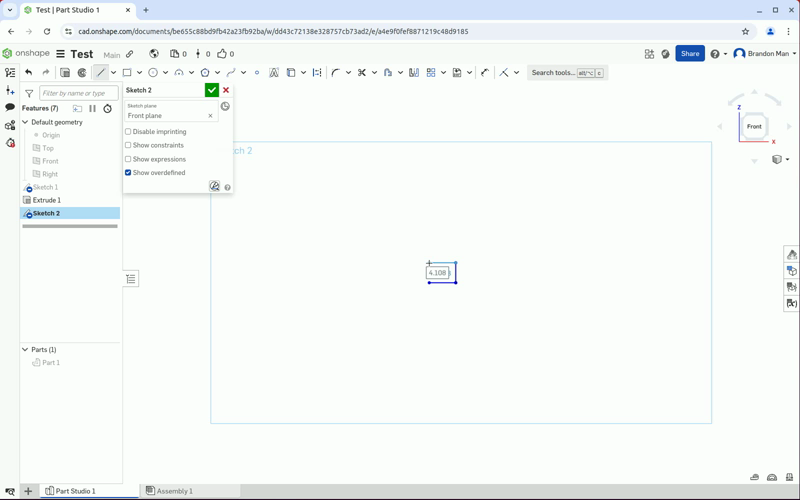
key_up(shift)
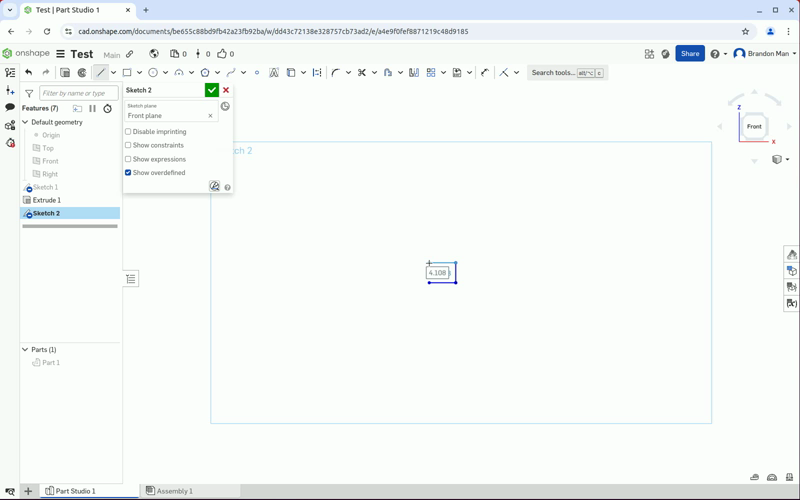
mouse_move(459, 262)
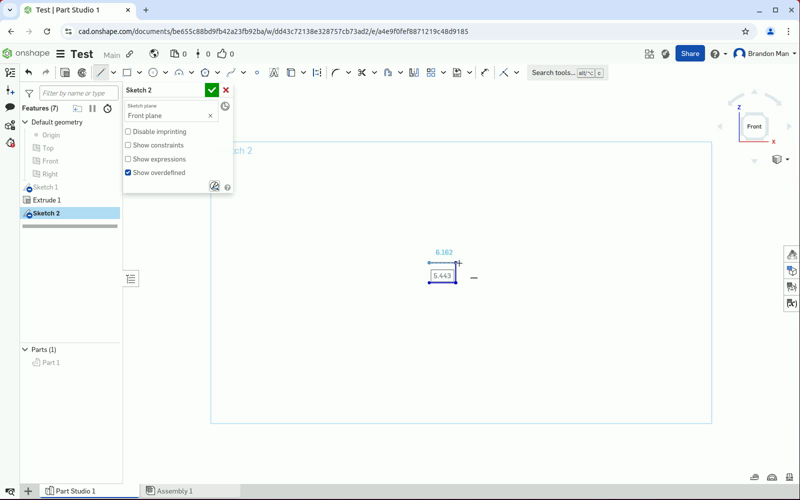
key_down(shift)
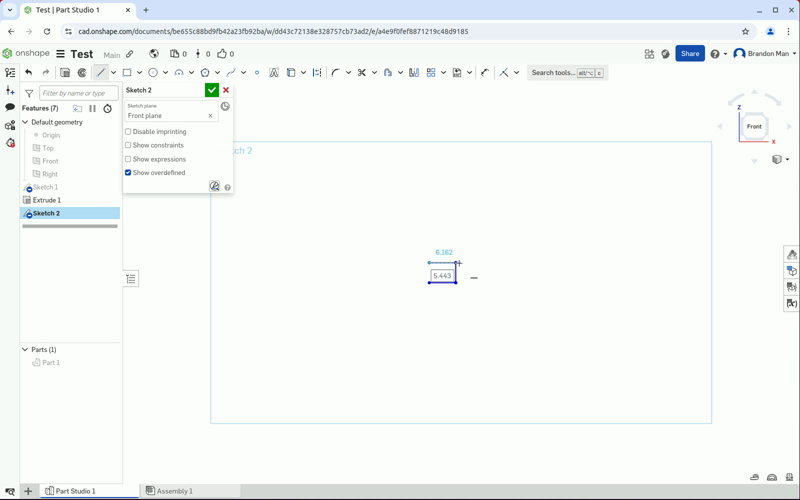
mouse_move(429, 282)
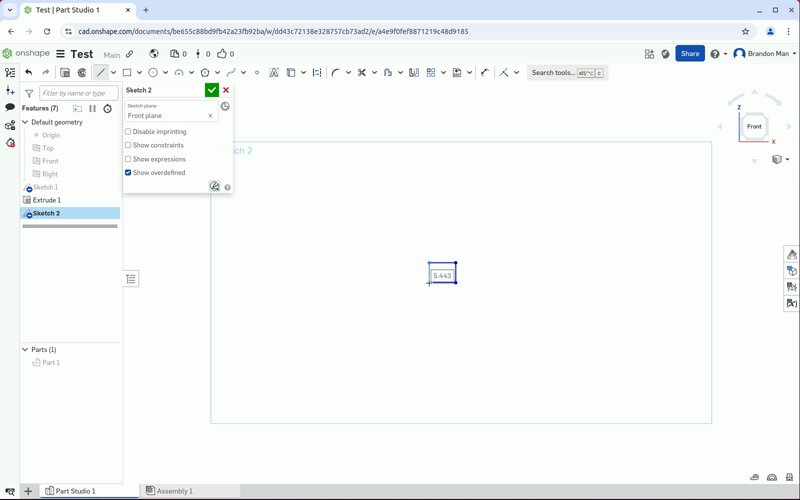
key_up(shift)
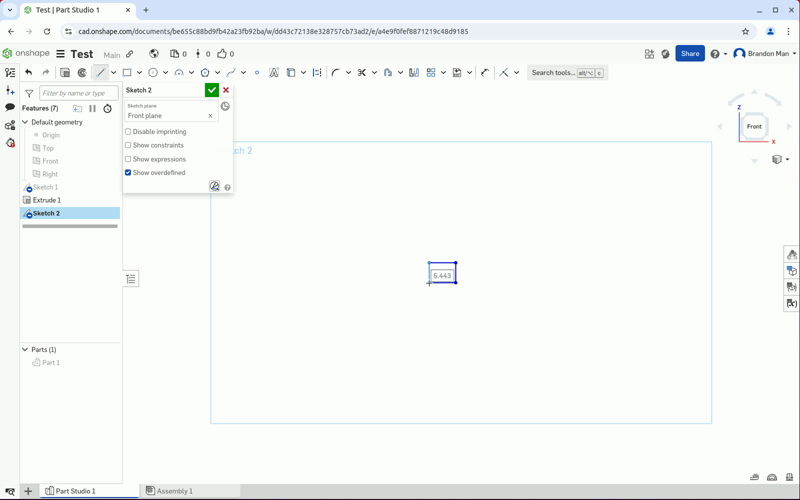
click(429, 282)
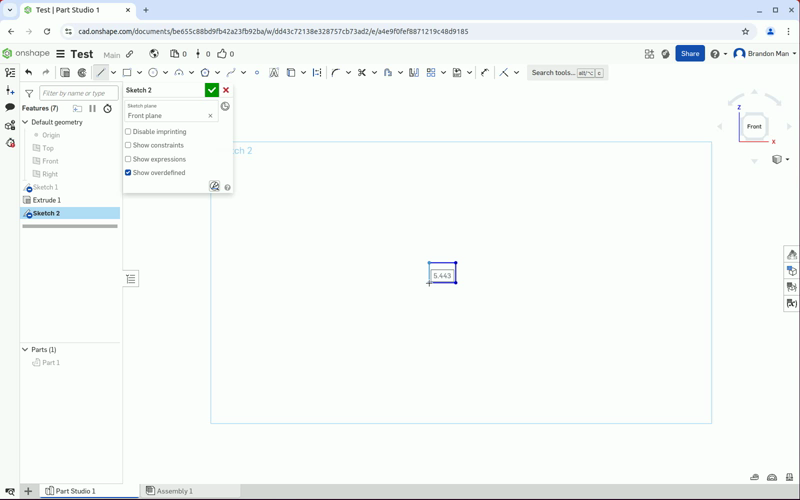
key(esc)
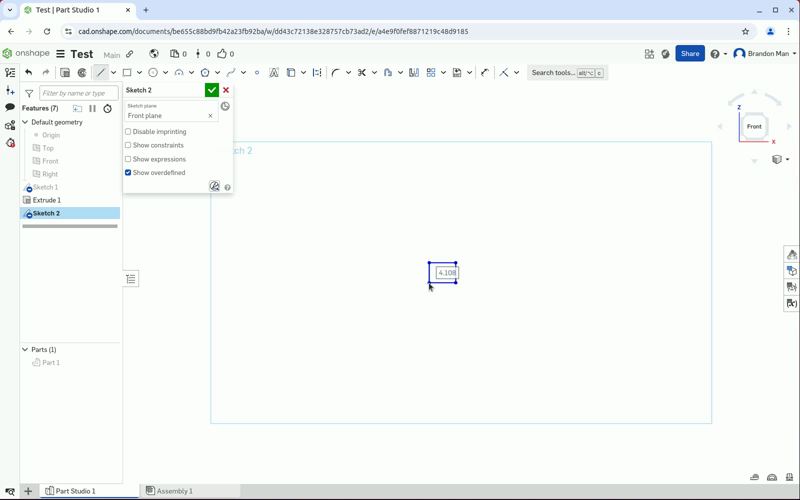
mouse_move(443, 270)
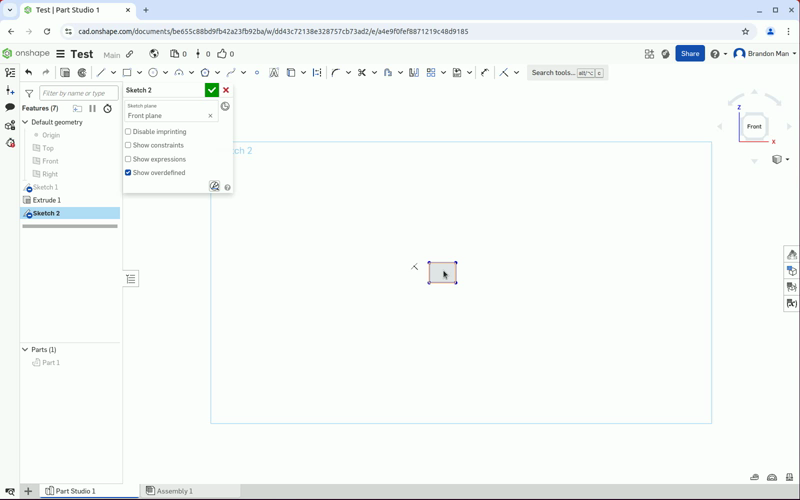
scroll(6)
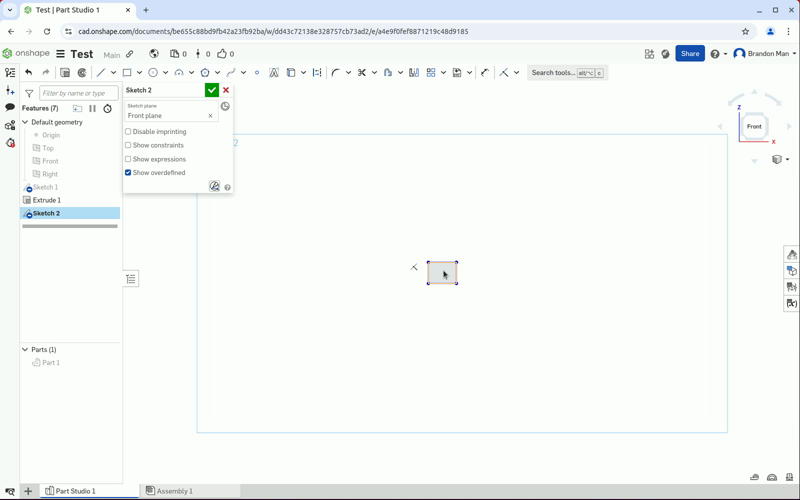
scroll(6)
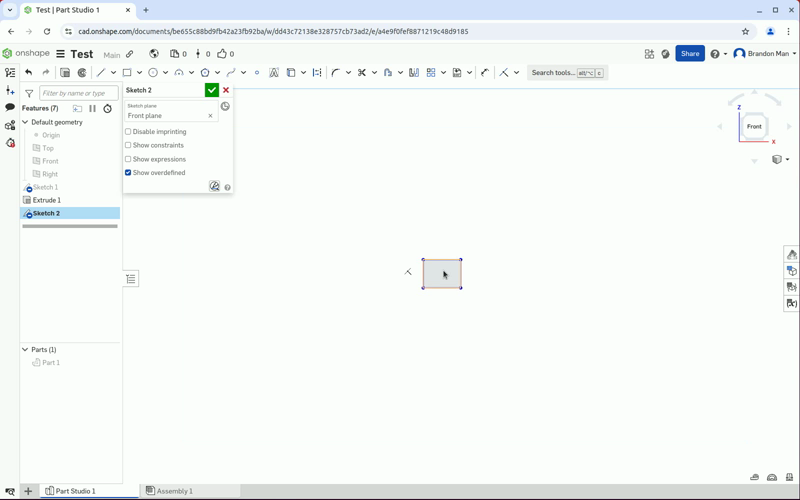
scroll(6)
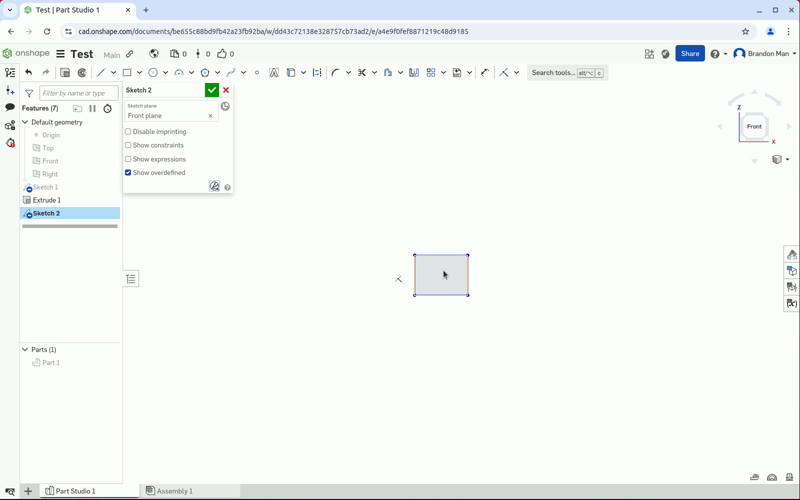
scroll(6)
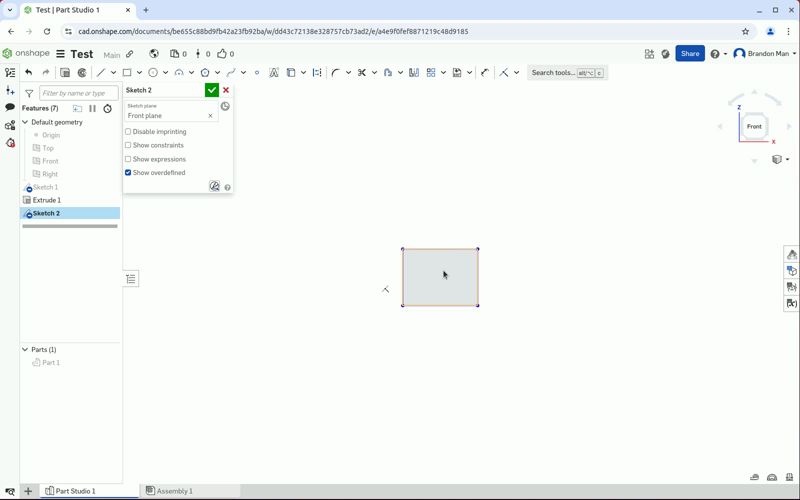
scroll(6)
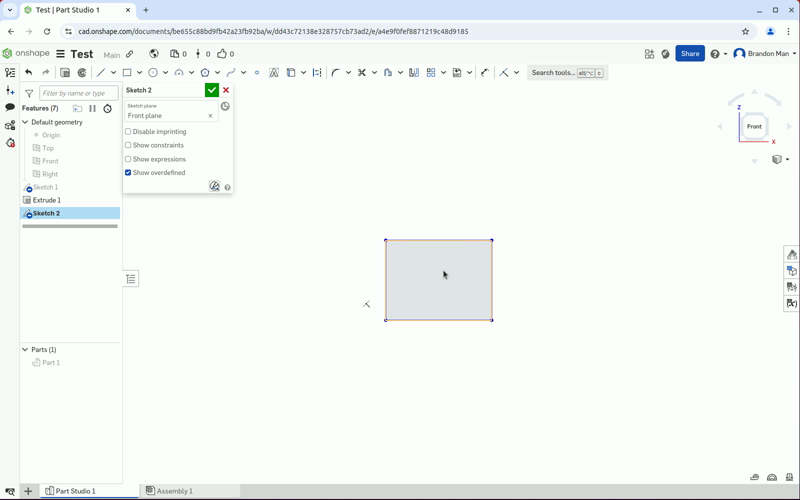
scroll(6)
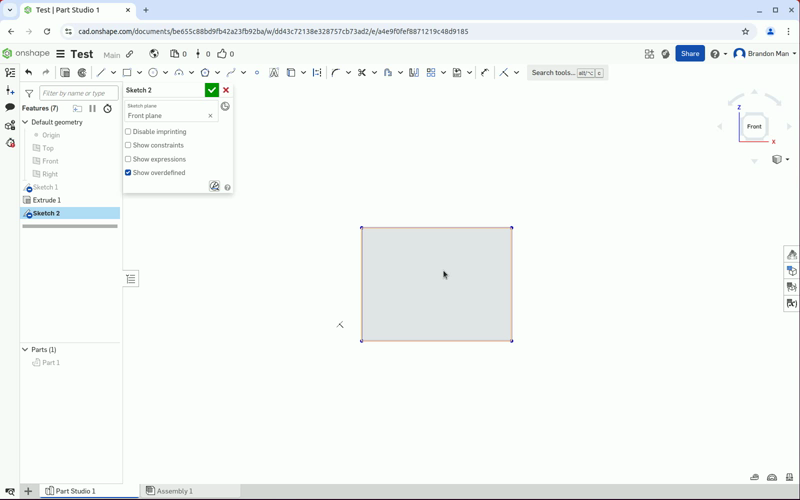
scroll(6)
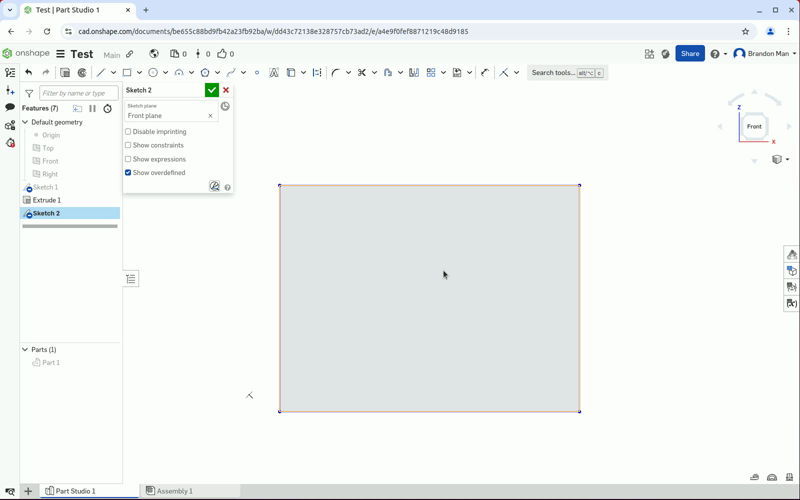
click(443, 270)
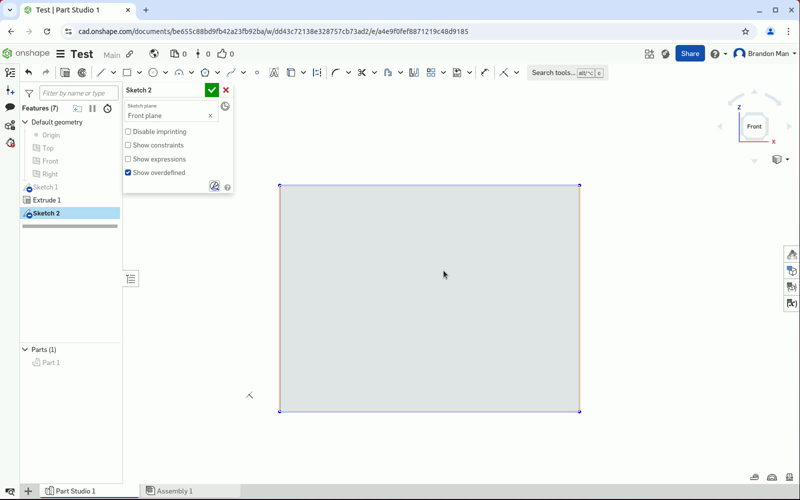
scroll(-6)
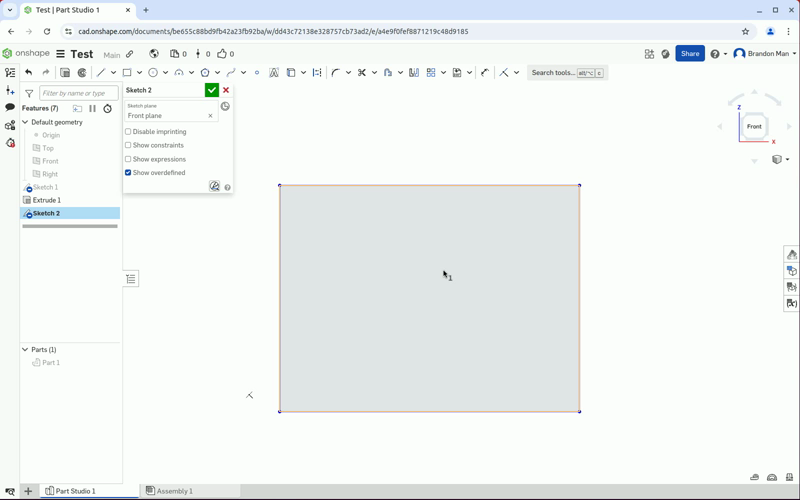
scroll(-6)
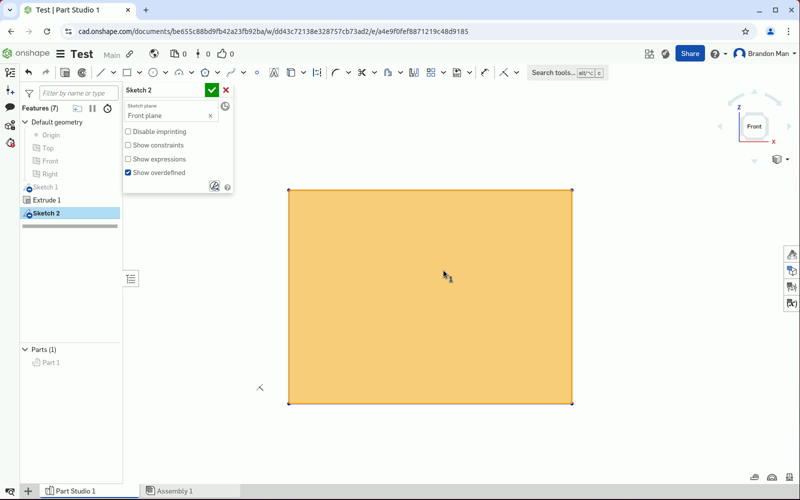
scroll(-6)
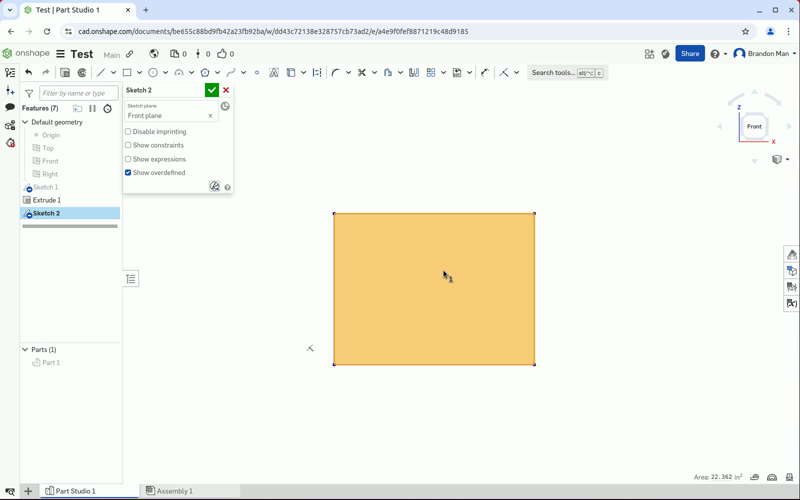
scroll(-6)
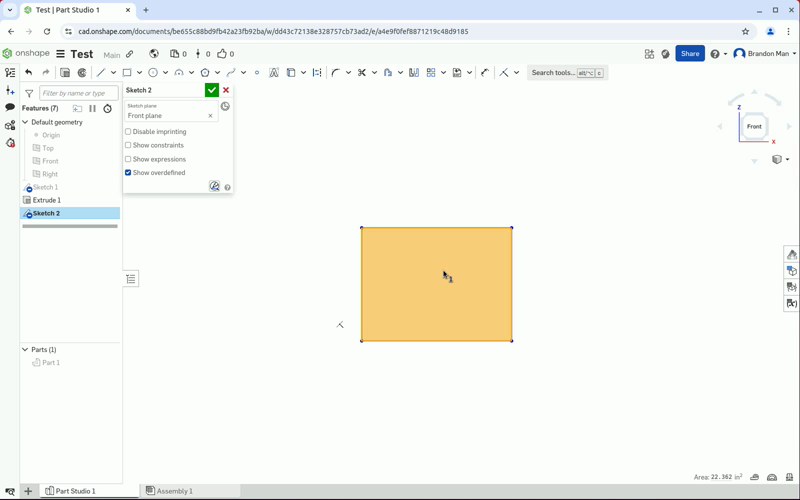
scroll(-6)
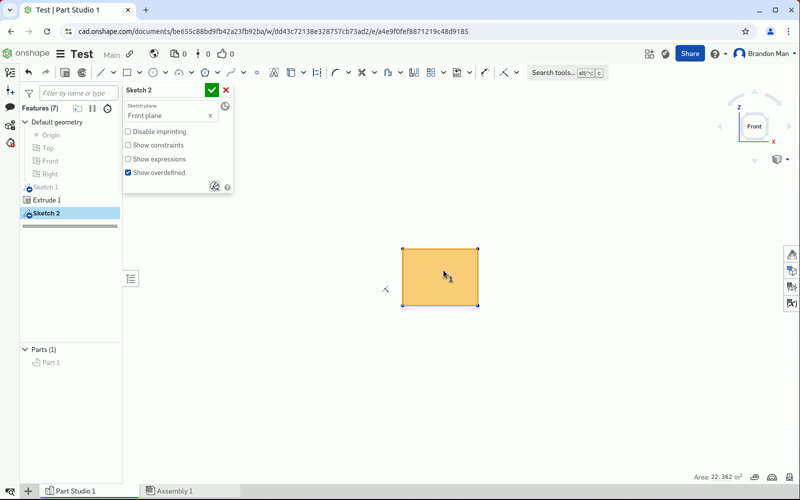
scroll(-6)
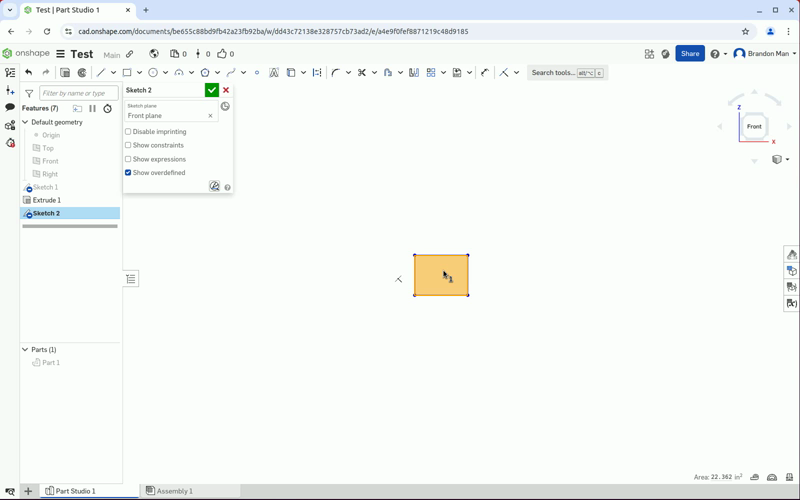
scroll(-6)
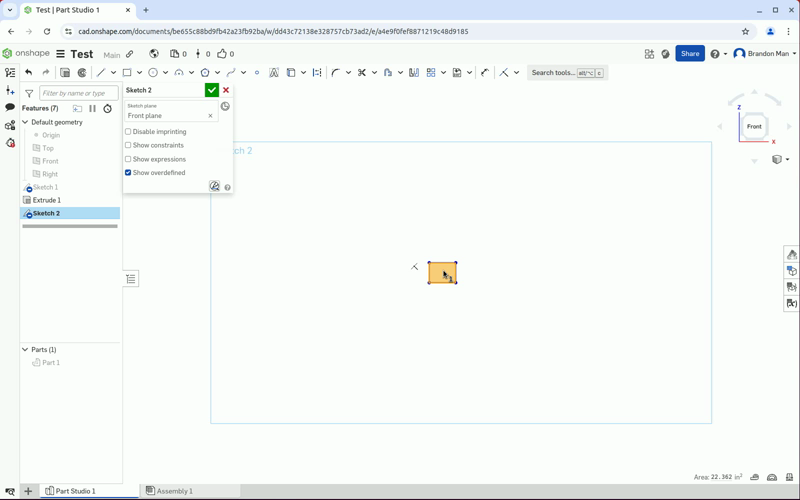
mouse_move(73, 352)
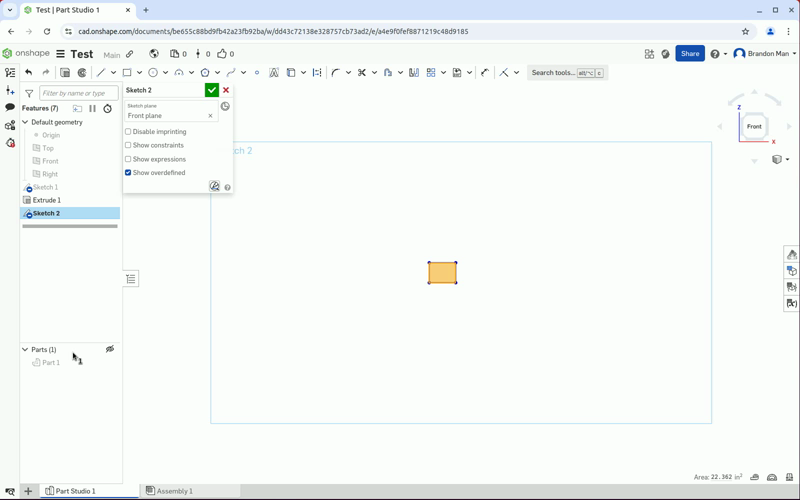
key(shift+y)
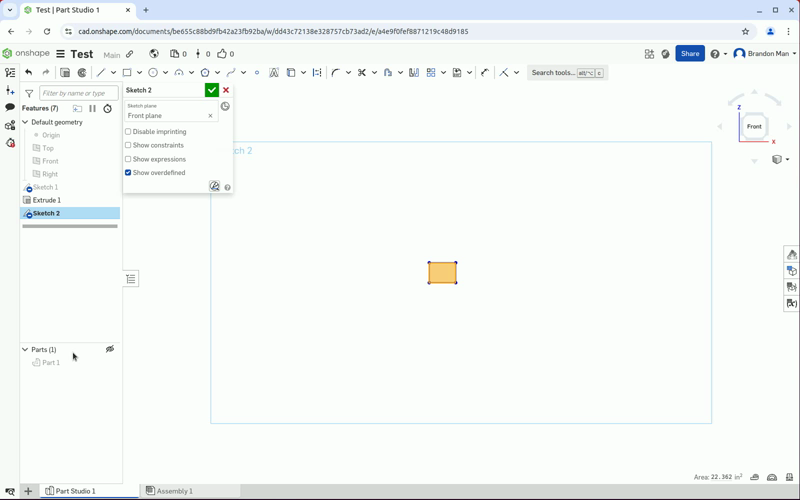
key(shift+e)
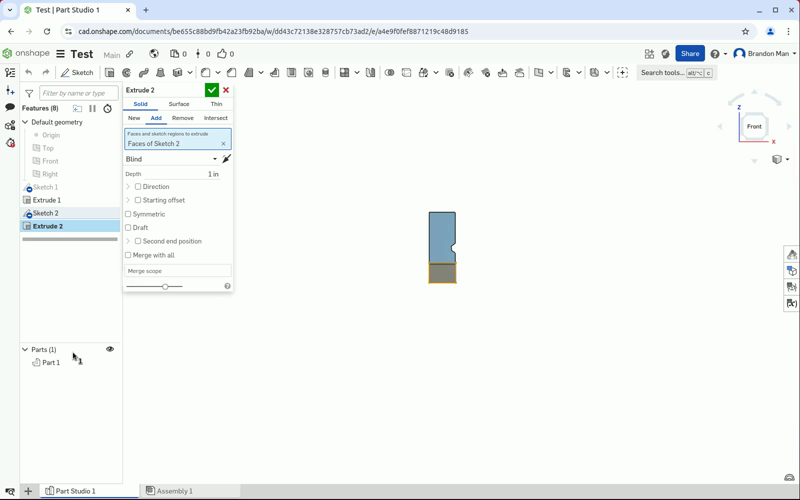
mouse_move(143, 106)
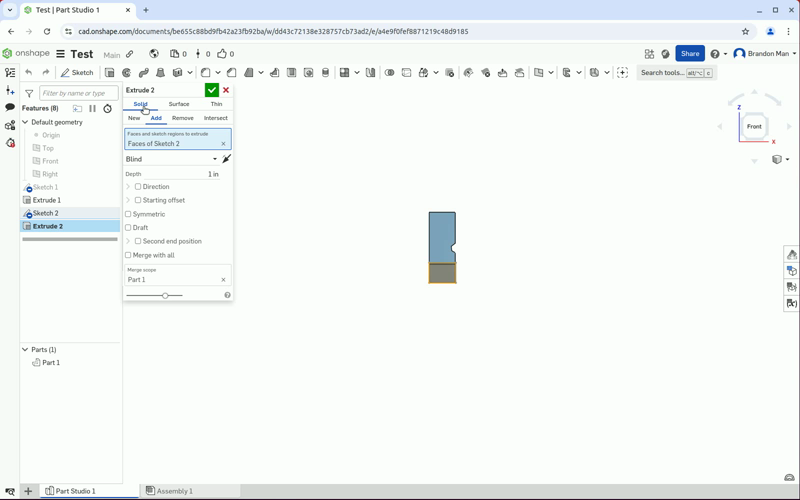
click(143, 106)
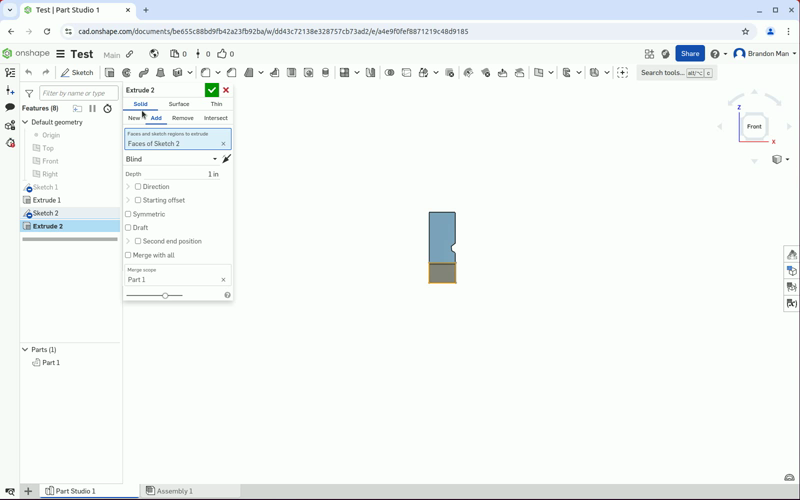
mouse_move(137, 120)
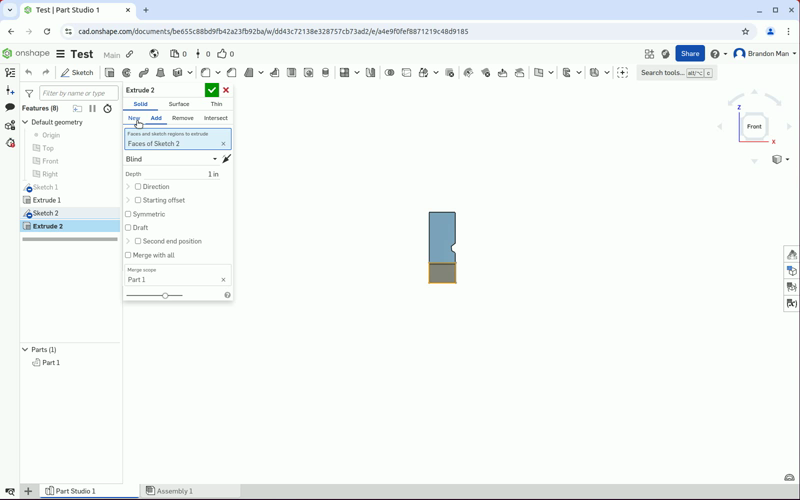
click(137, 120)
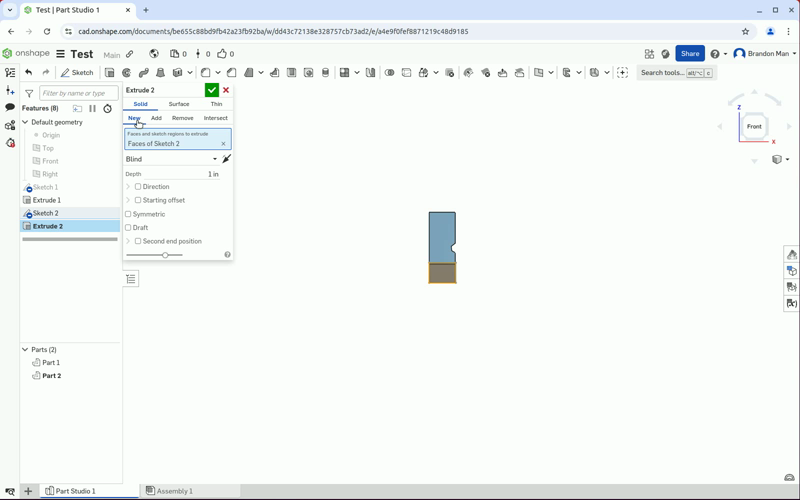
key(tab, 4)
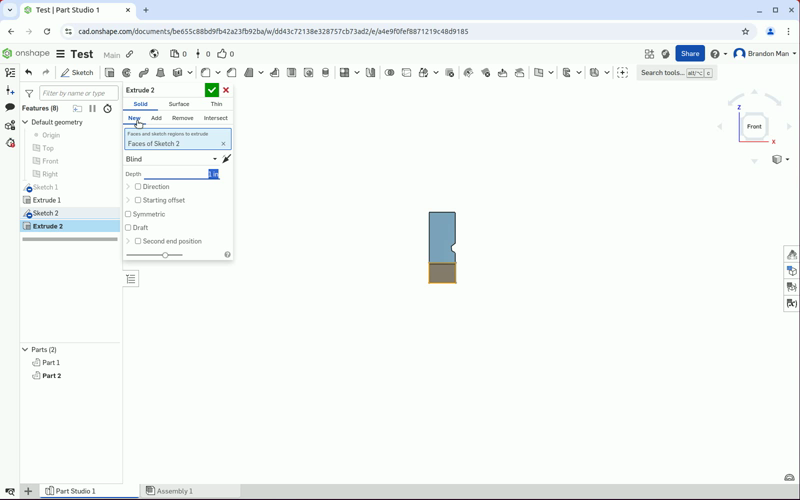
text(1.444)
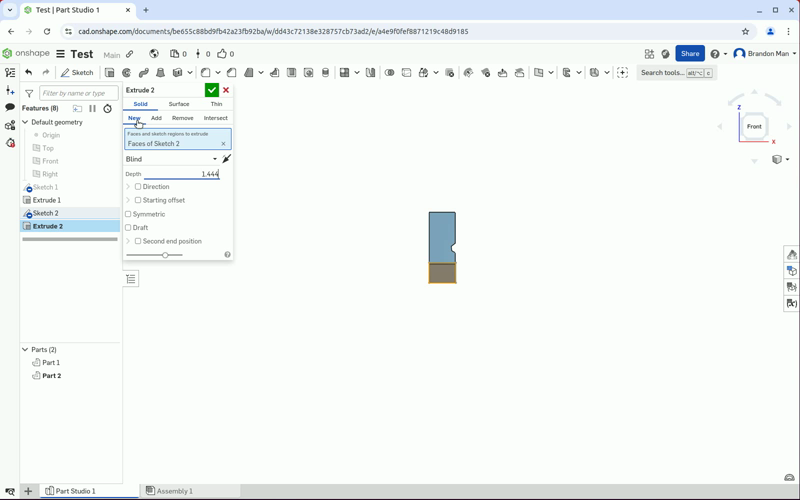
key(enter)
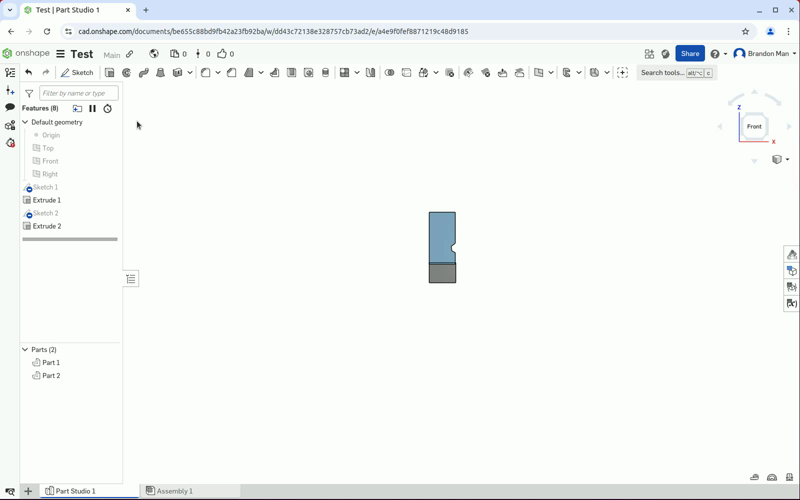
key(shift+h)
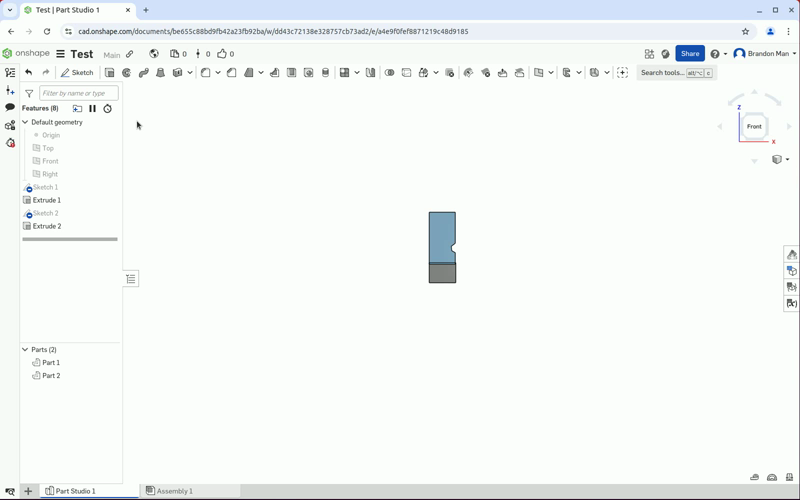
key(shift+h)
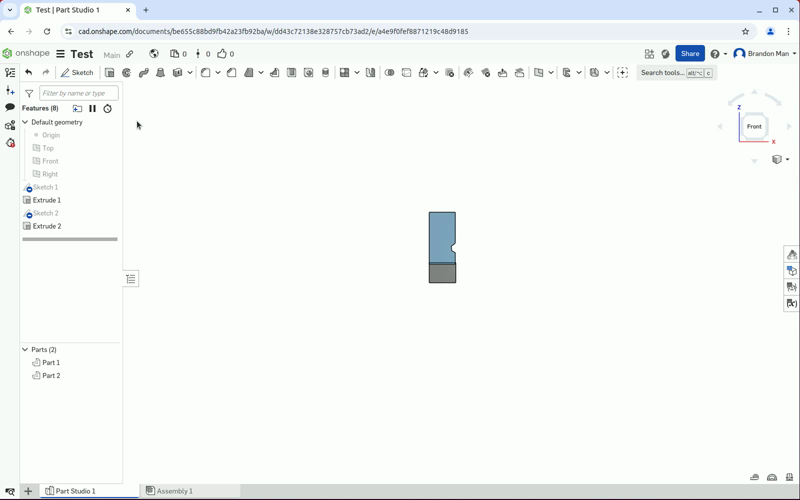
mouse_move(73, 189)
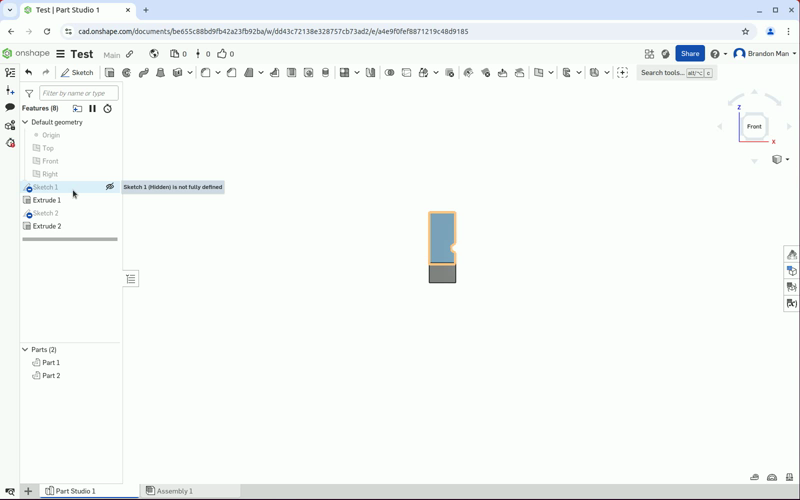
click(73, 189)
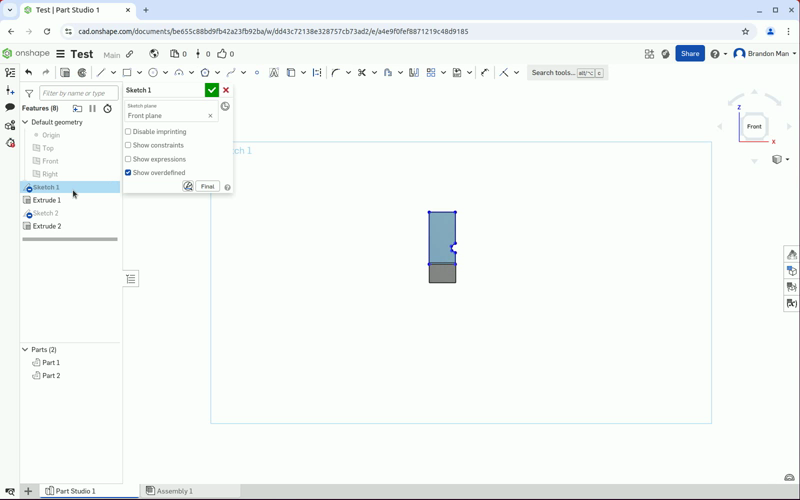
mouse_move(229, 92)
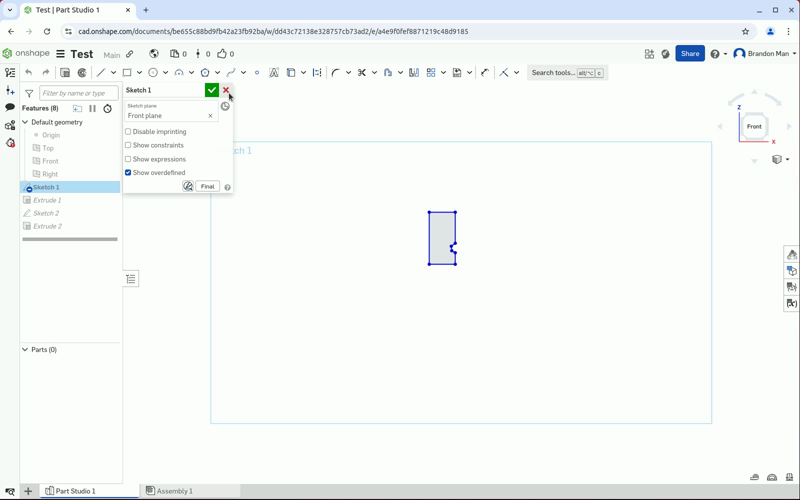
click(229, 92)
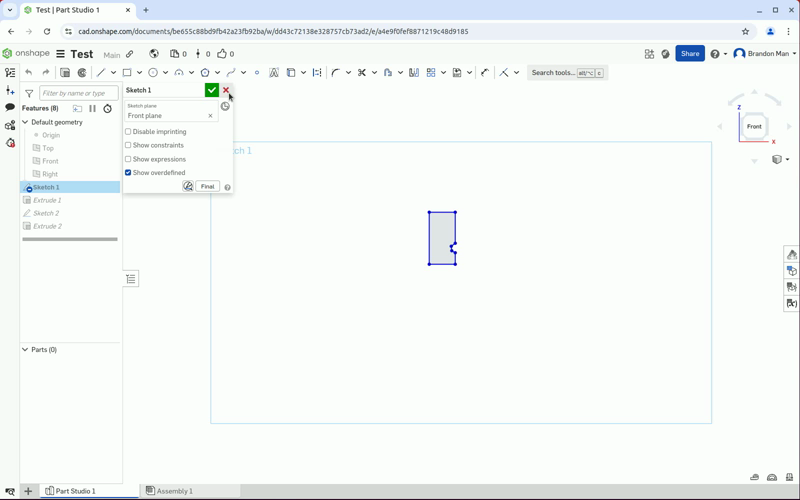
key(shift+s)
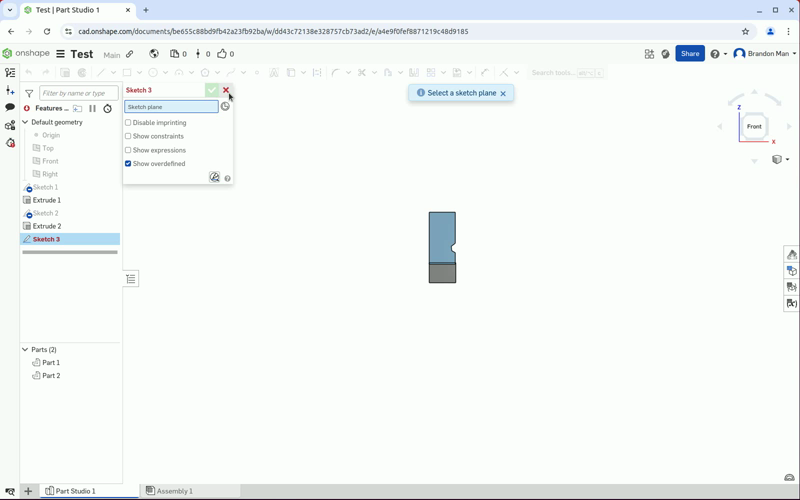
mouse_move(73, 163)
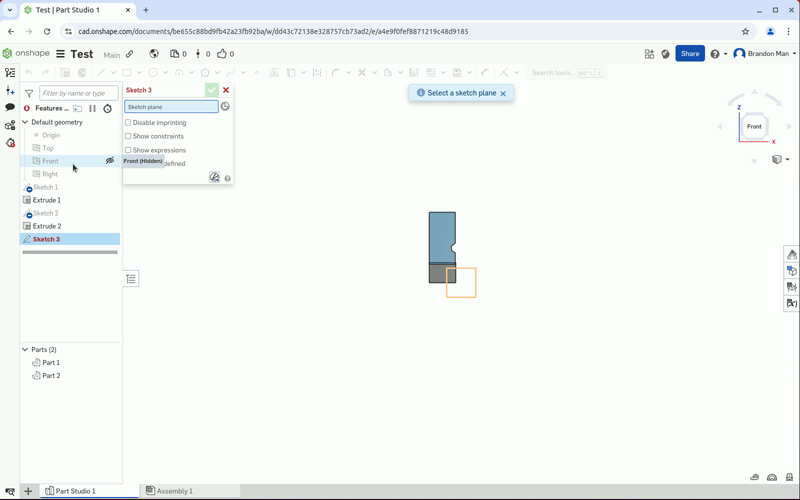
click(73, 163)
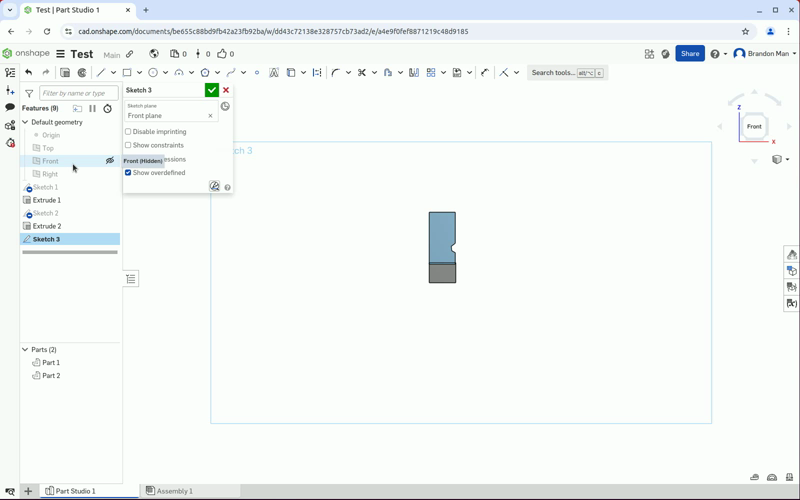
mouse_move(73, 352)
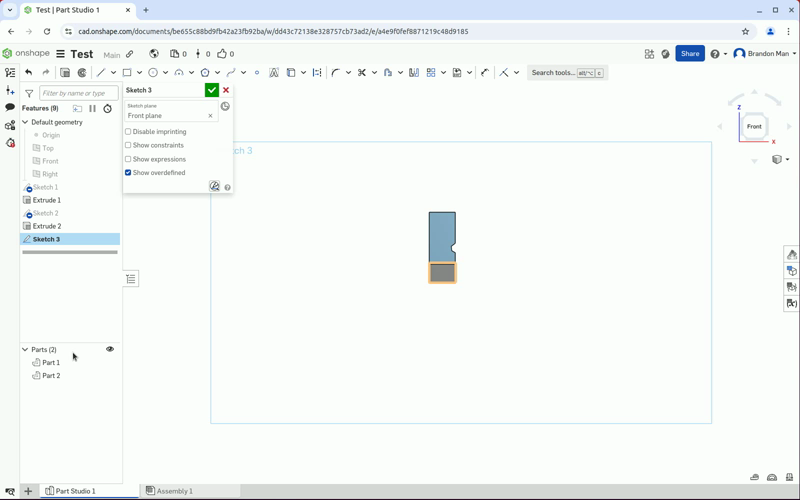
key(y)
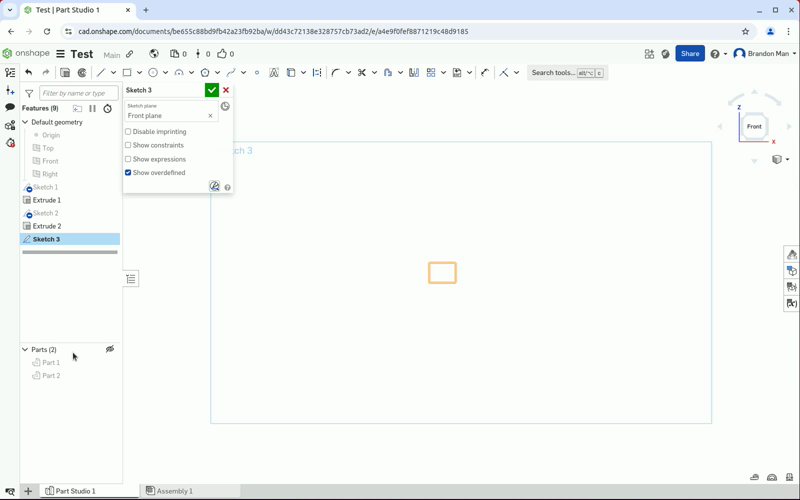
key(l)
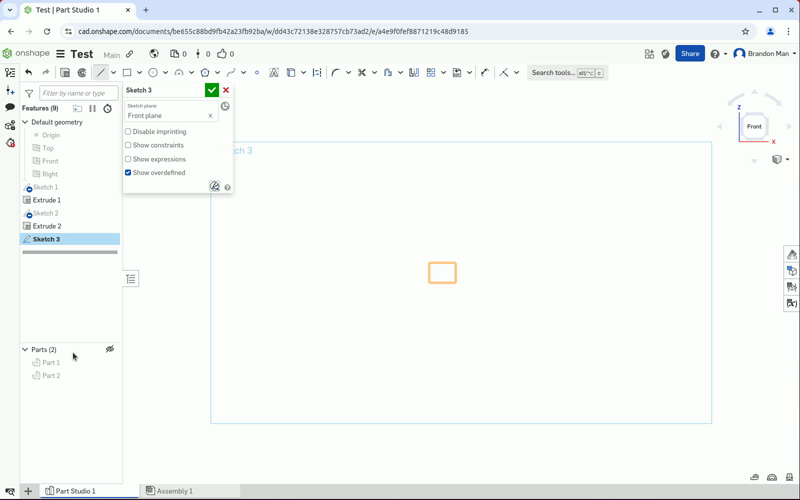
key_down(shift)
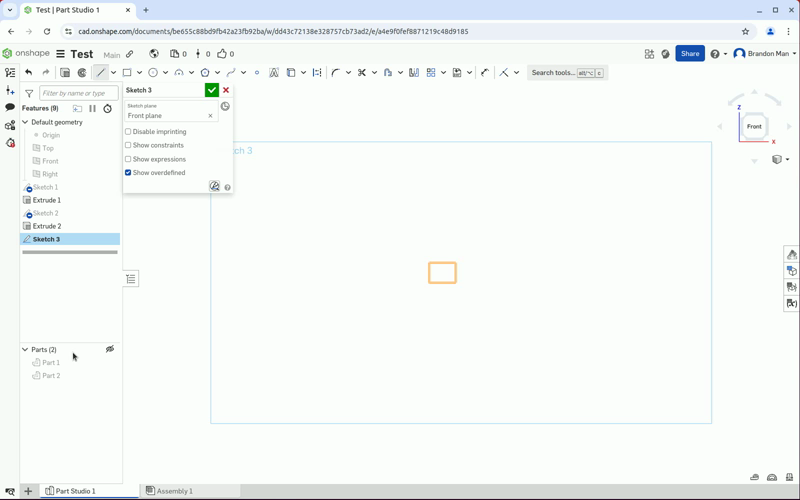
mouse_move(454, 282)
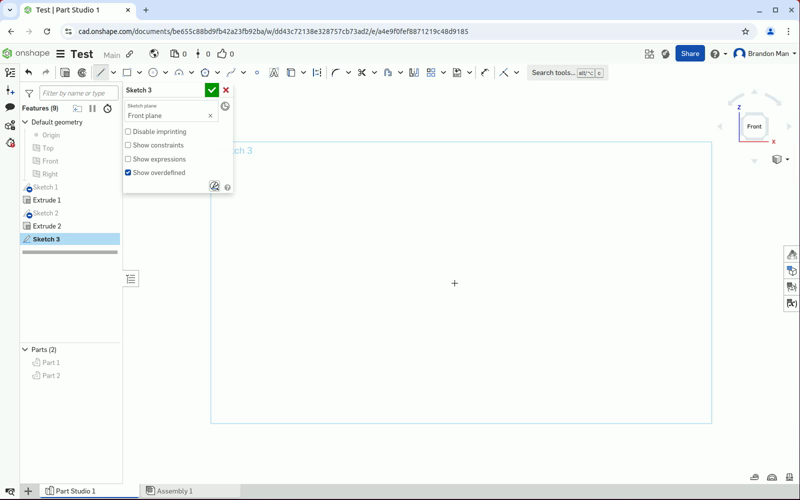
click(454, 282)
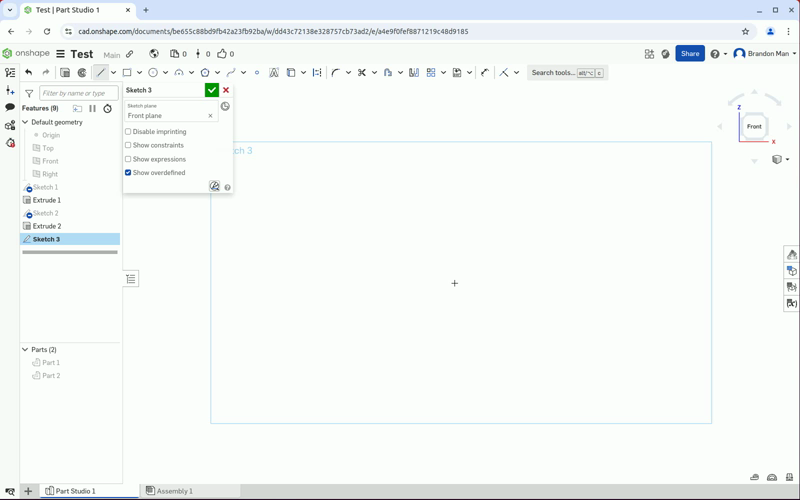
key_up(shift)
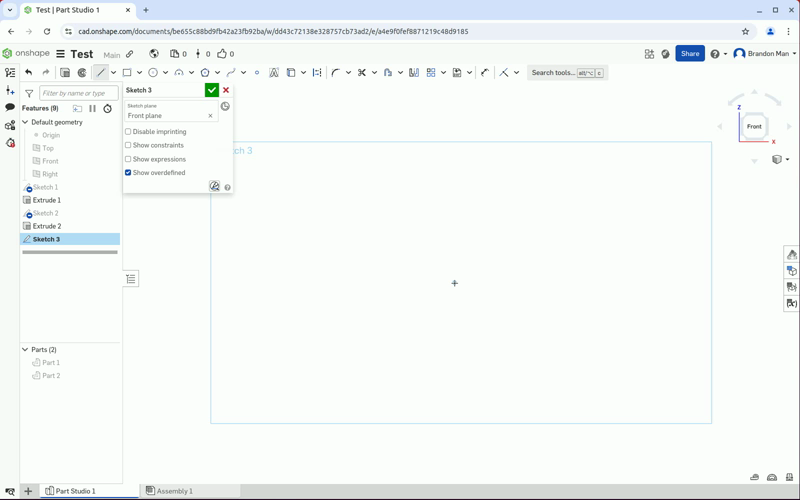
key_down(shift)
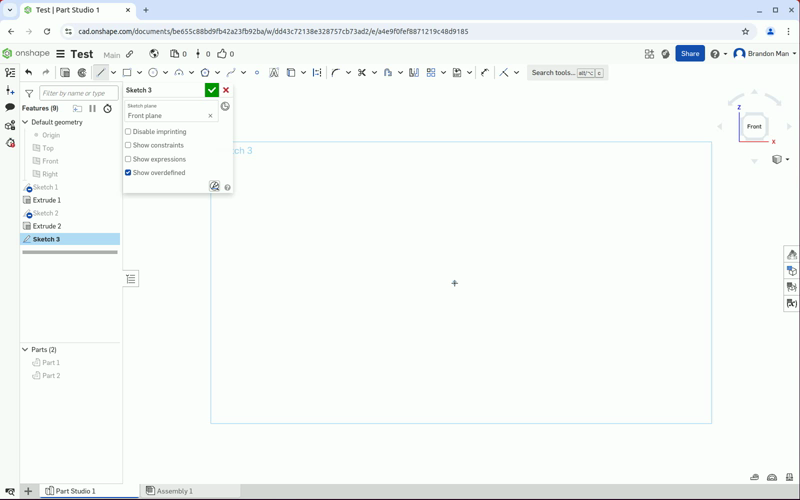
mouse_move(484, 282)
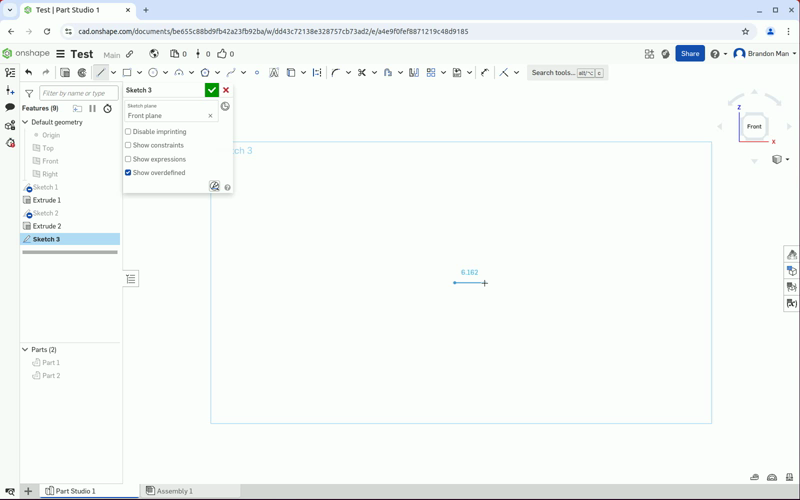
mouse_move(481, 282)
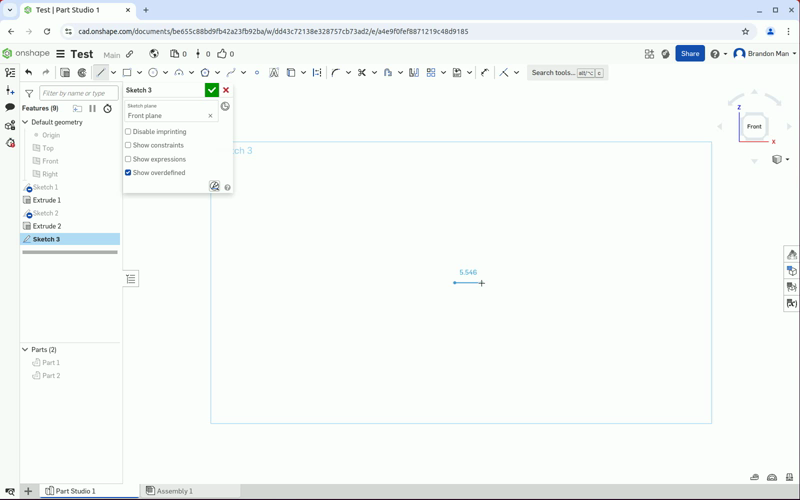
click(481, 282)
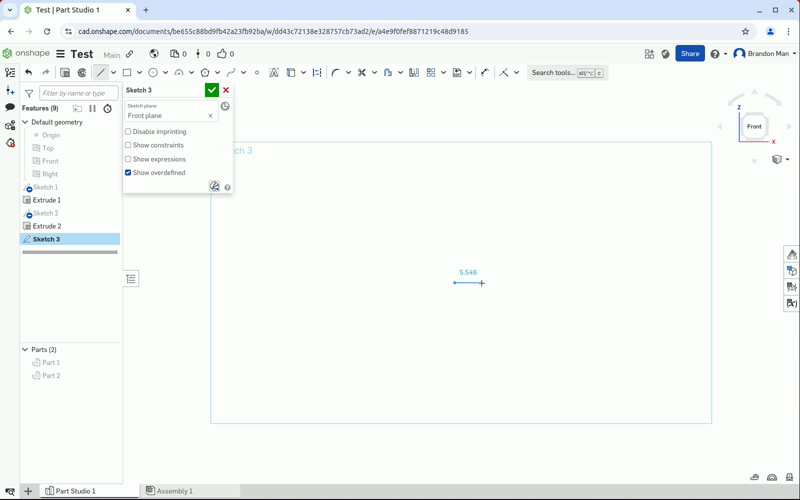
key_up(shift)
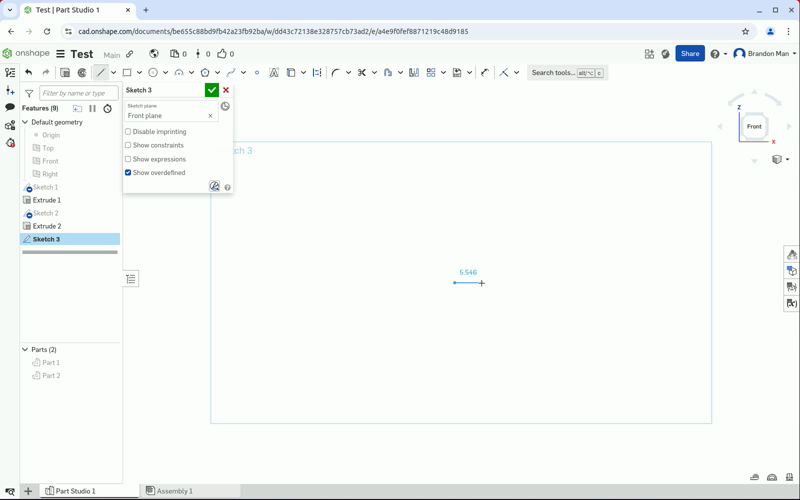
key_down(shift)
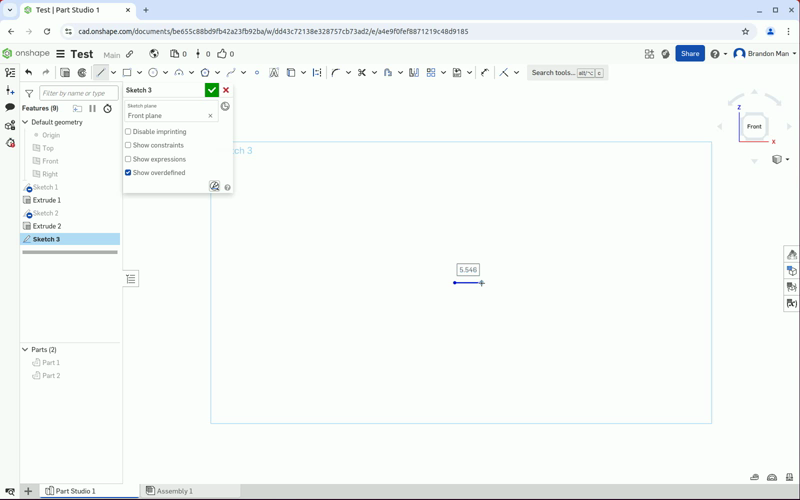
mouse_move(511, 282)
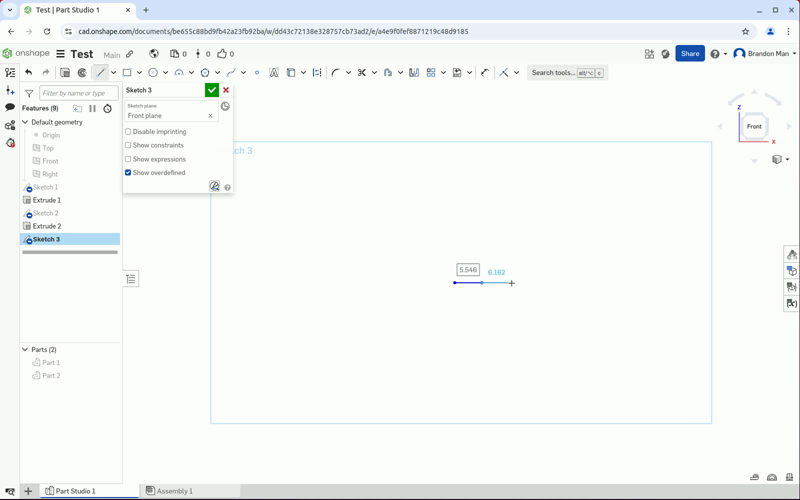
mouse_move(481, 262)
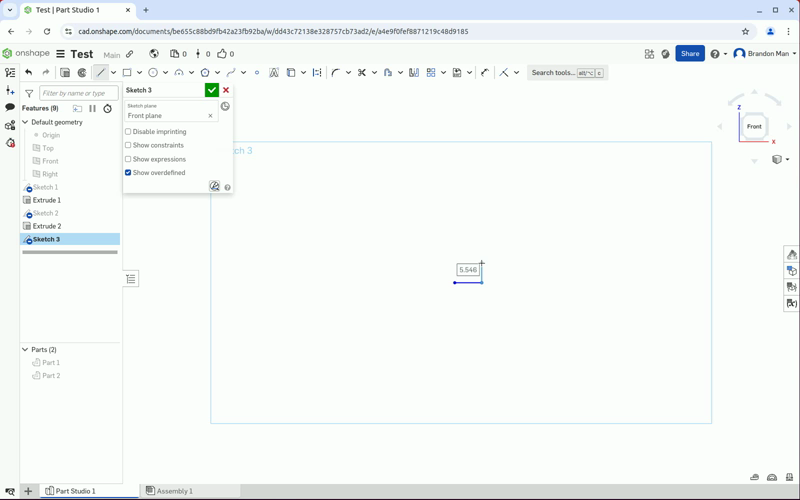
click(481, 262)
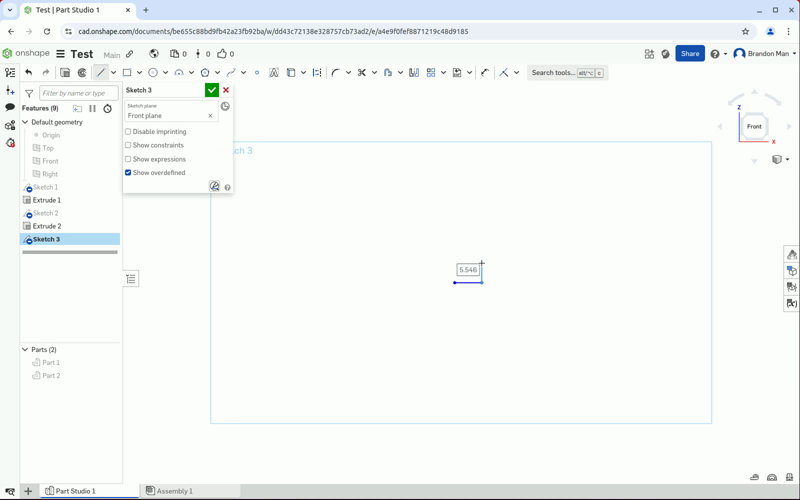
key_up(shift)
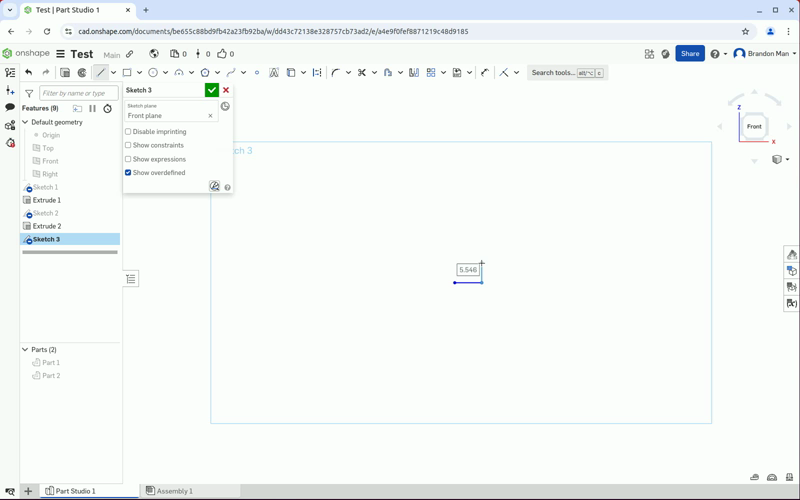
key_down(shift)
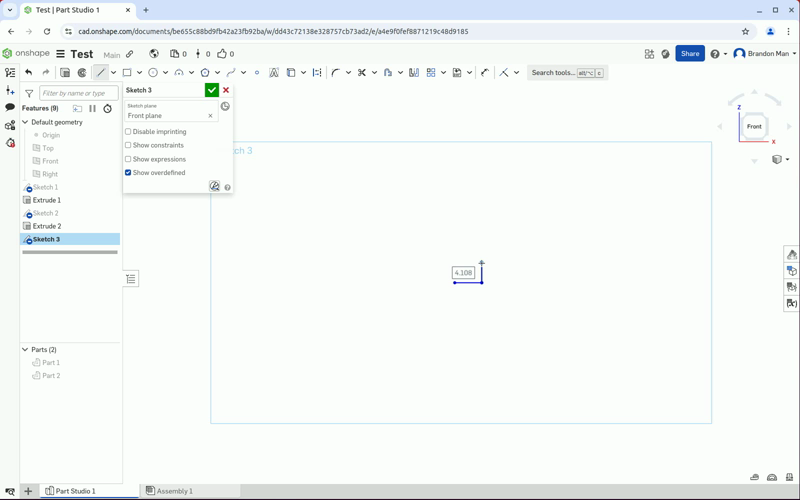
mouse_move(511, 262)
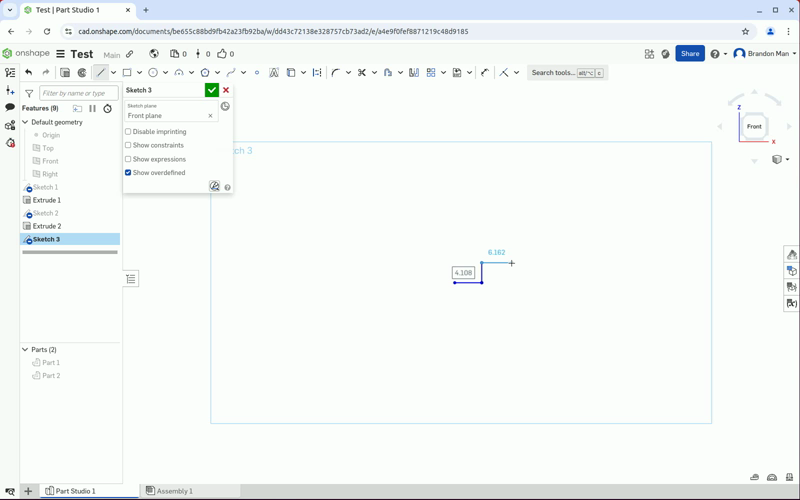
mouse_move(454, 262)
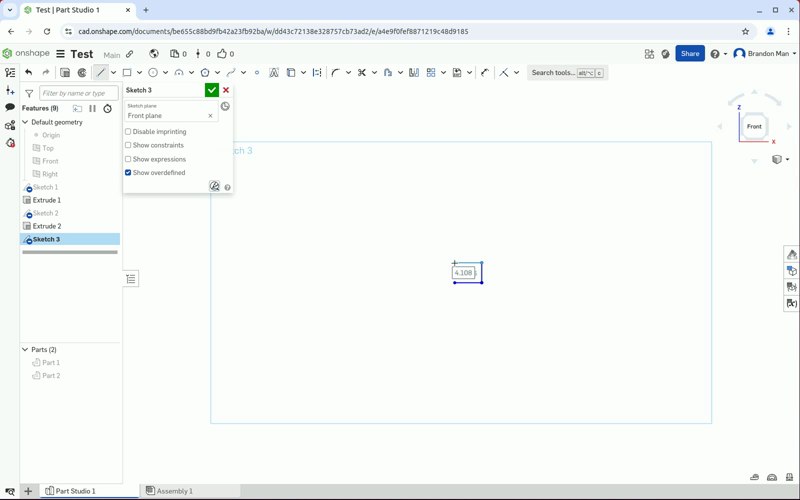
click(454, 262)
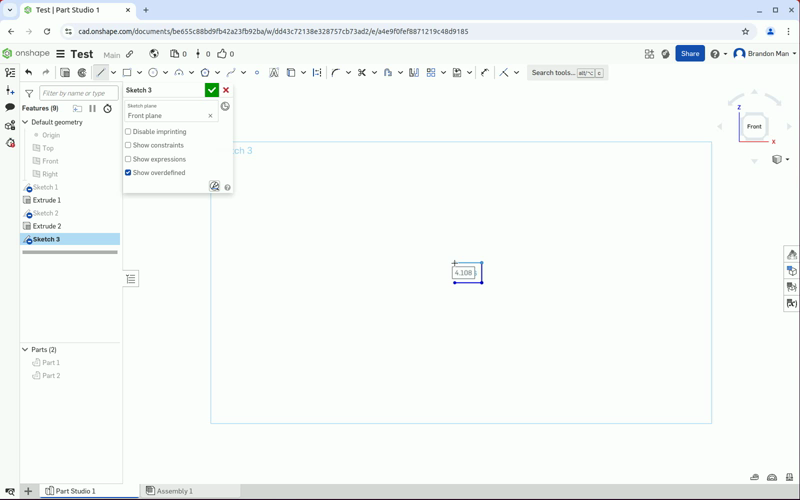
key_up(shift)
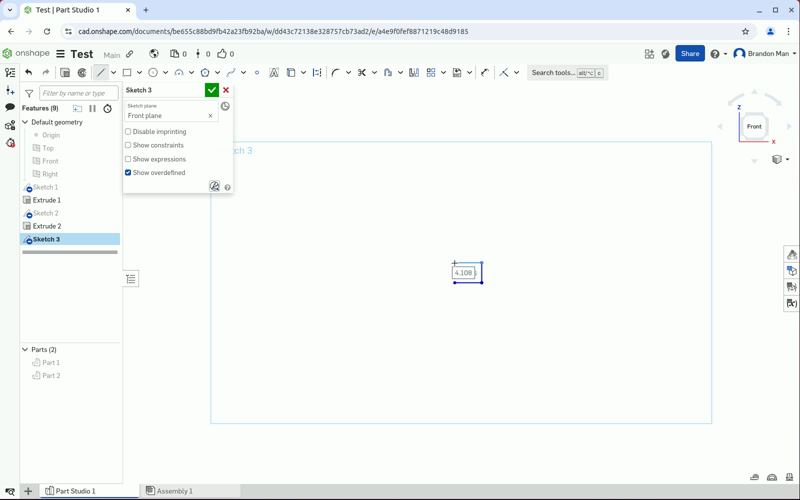
mouse_move(484, 262)
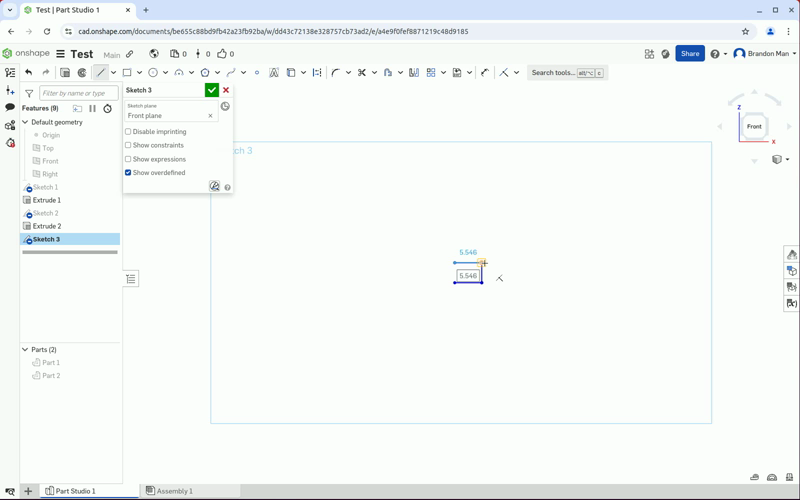
key_down(shift)
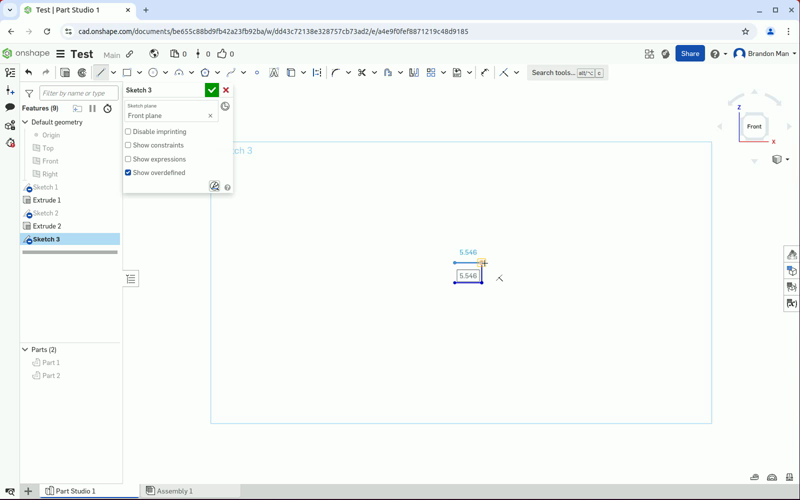
mouse_move(454, 282)
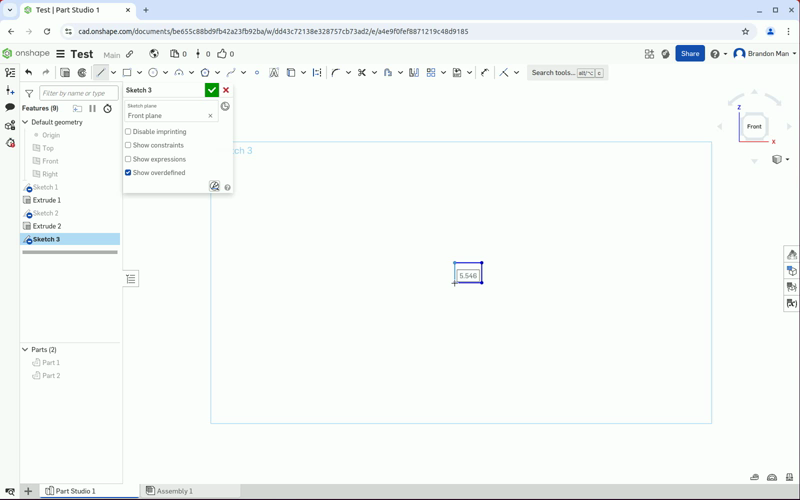
key_up(shift)
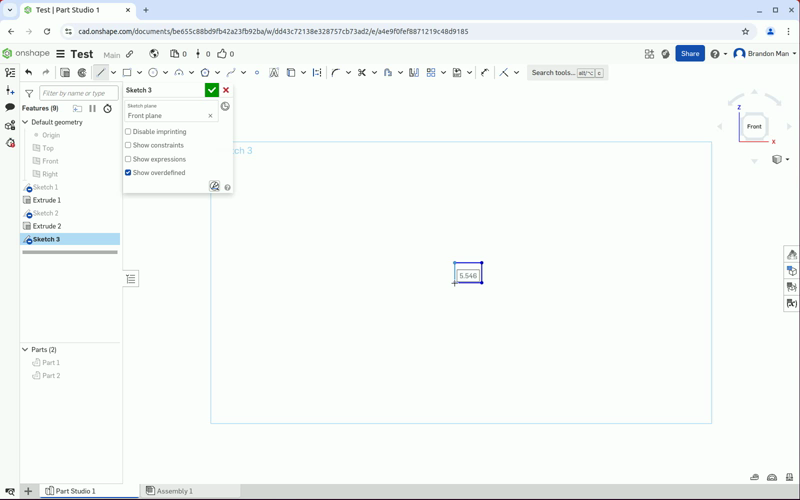
click(454, 282)
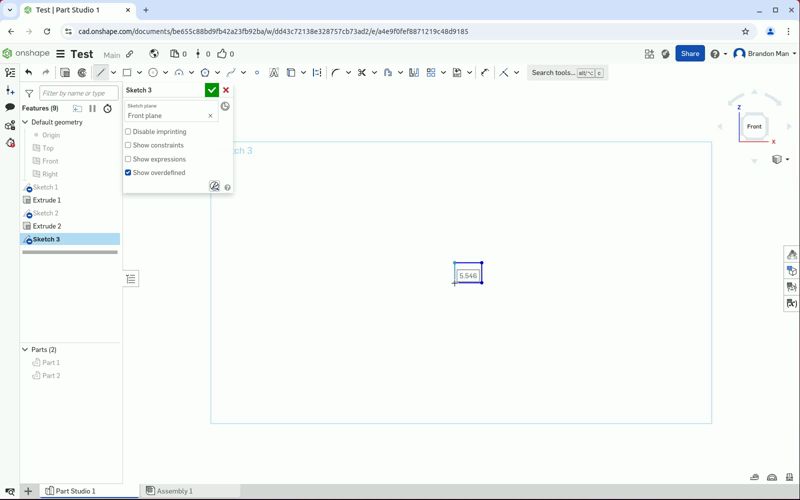
key(esc)
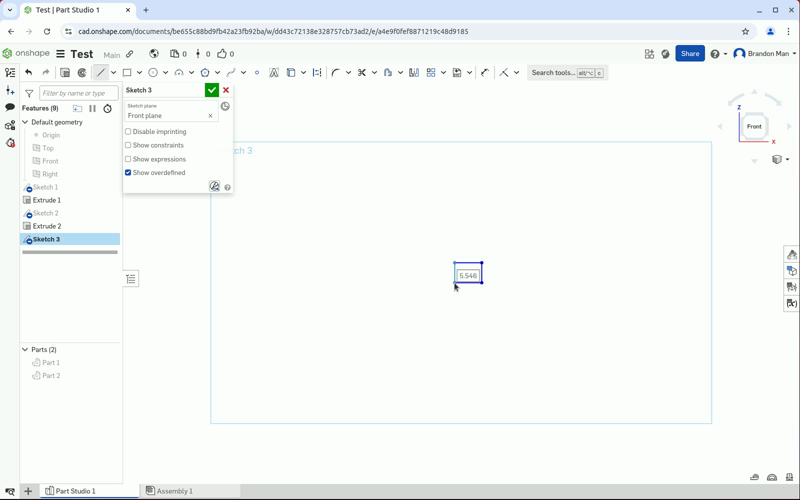
mouse_move(457, 271)
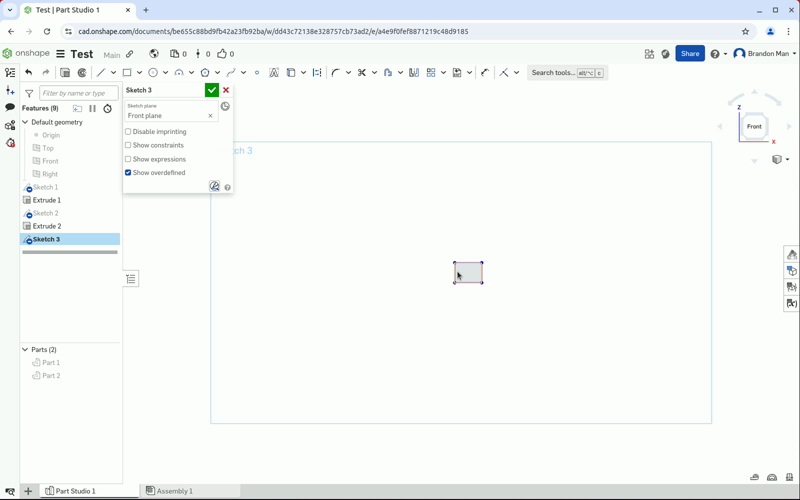
scroll(6)
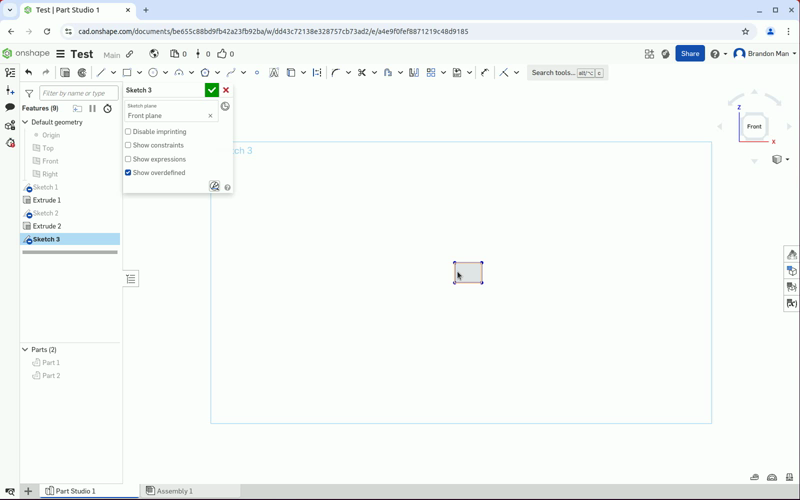
scroll(6)
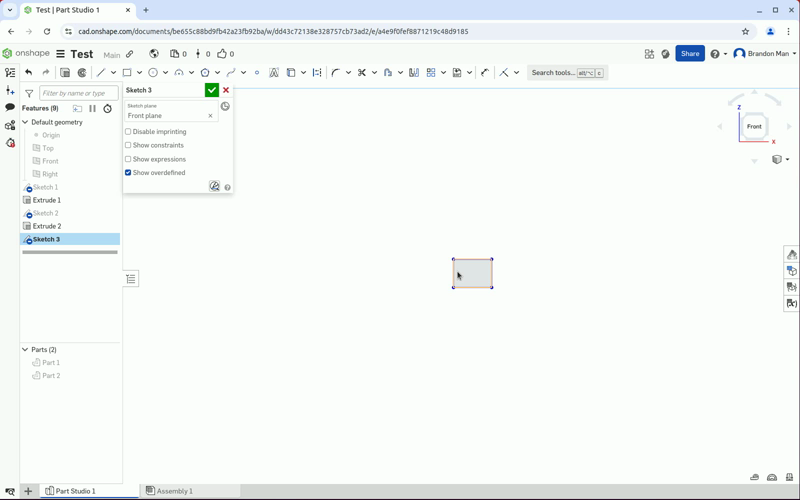
scroll(6)
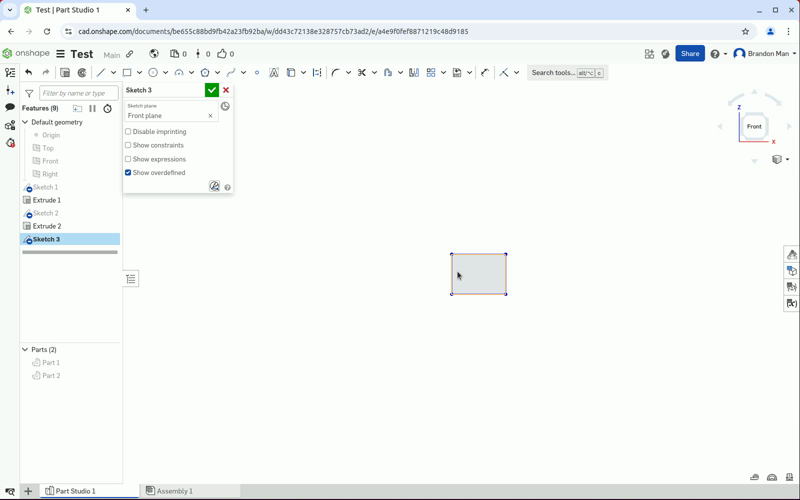
scroll(6)
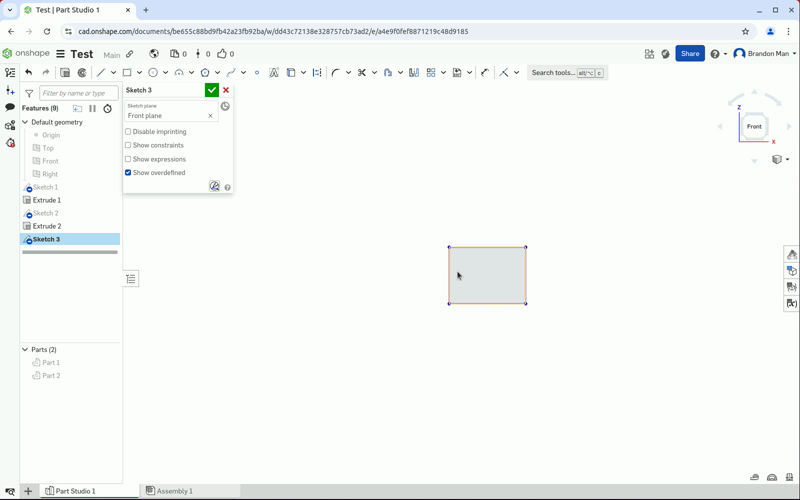
scroll(6)
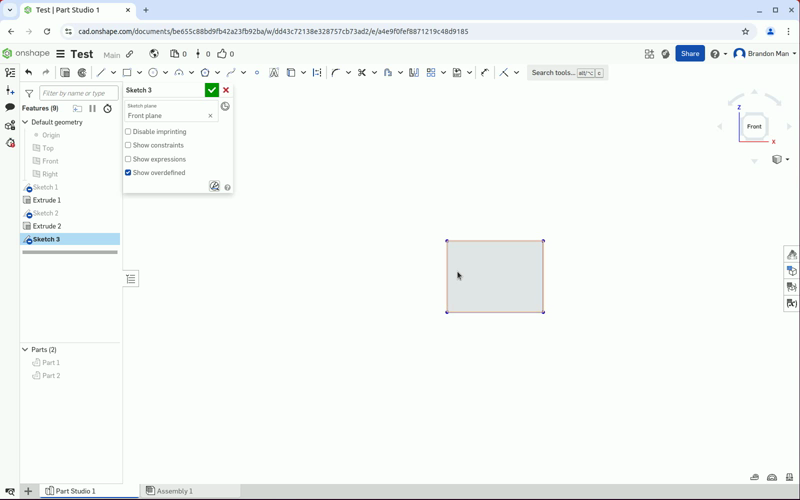
scroll(6)
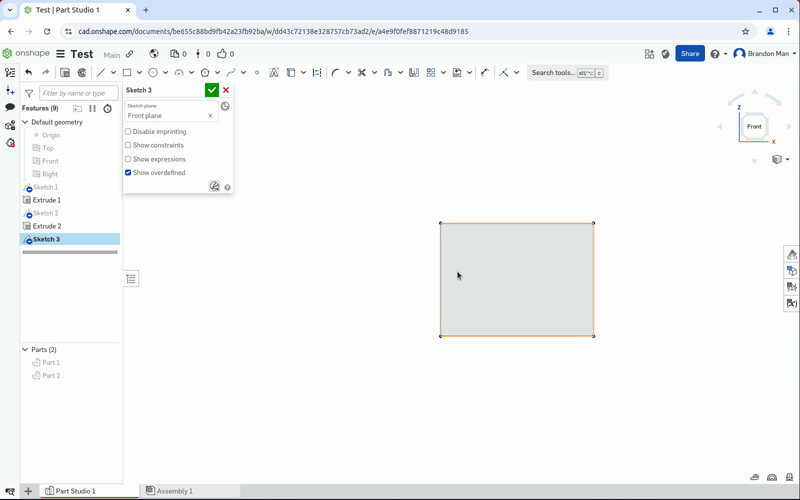
scroll(6)
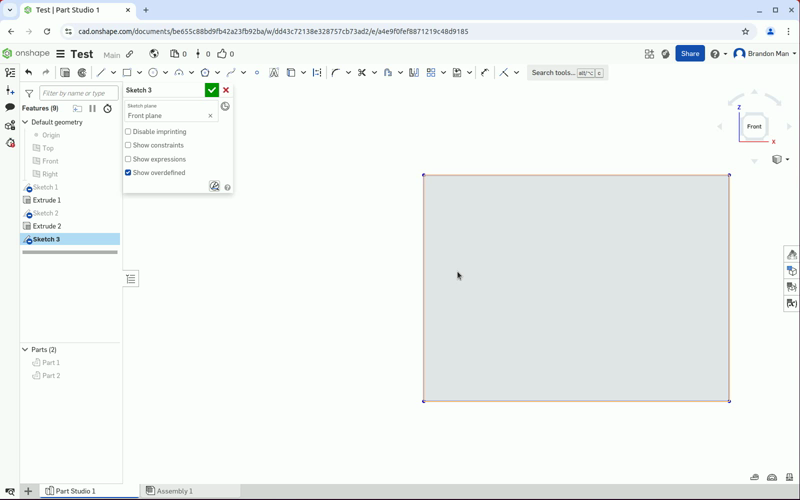
click(457, 271)
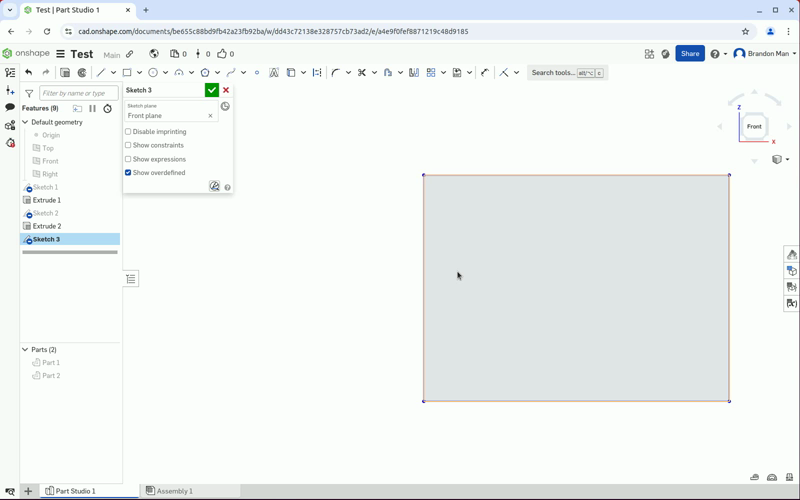
scroll(-6)
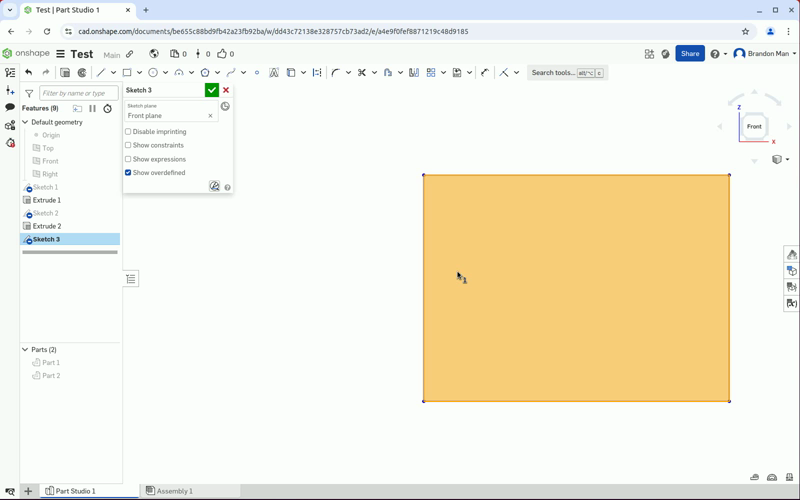
scroll(-6)
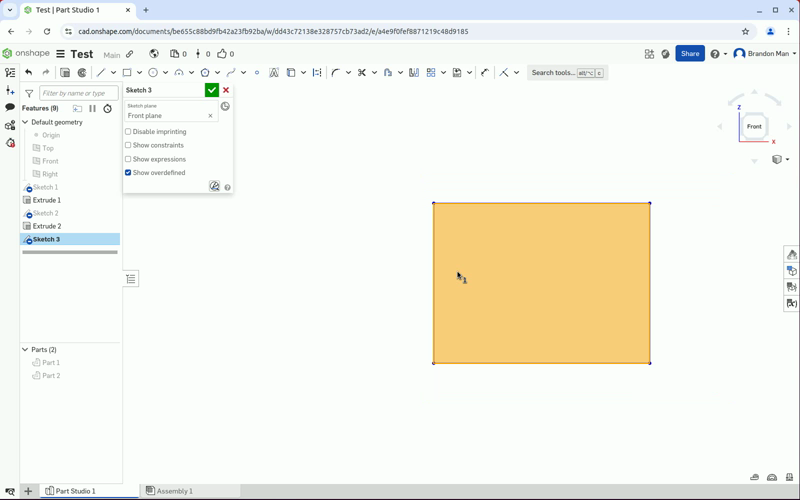
scroll(-6)
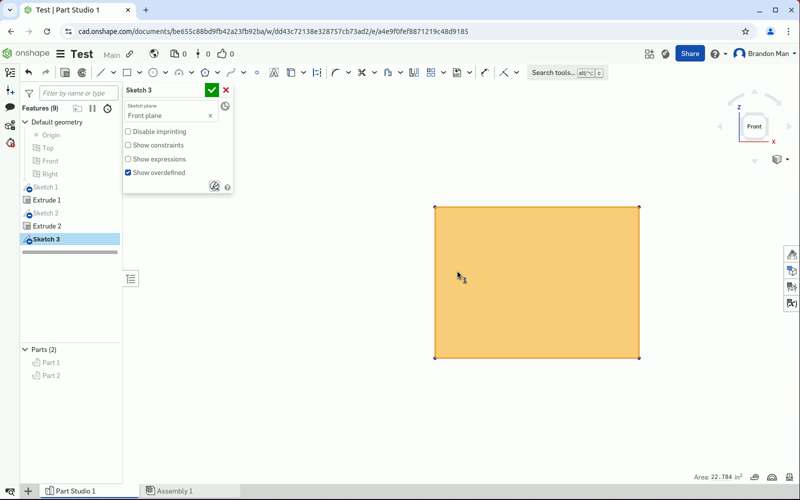
scroll(-6)
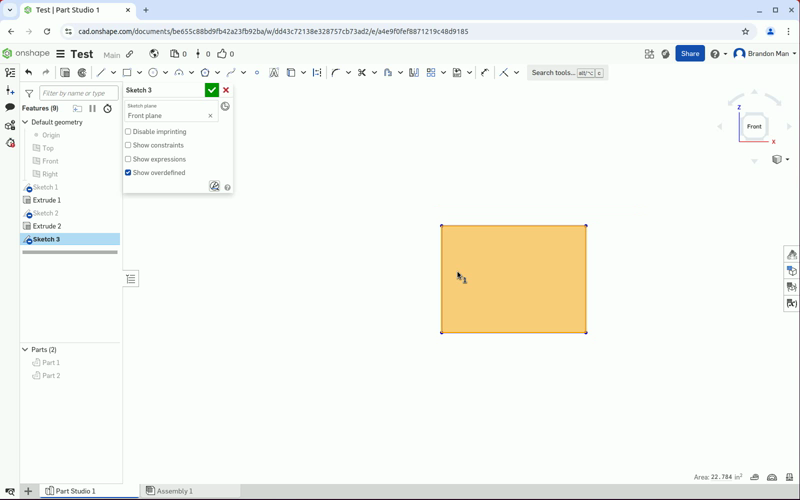
scroll(-6)
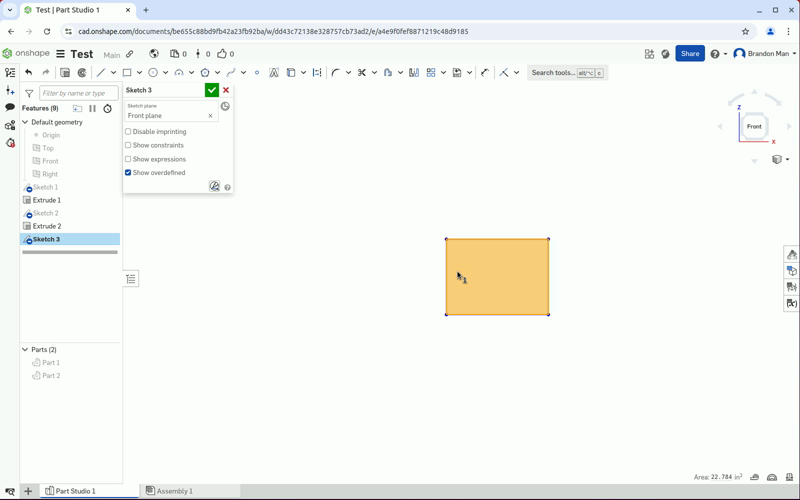
scroll(-6)
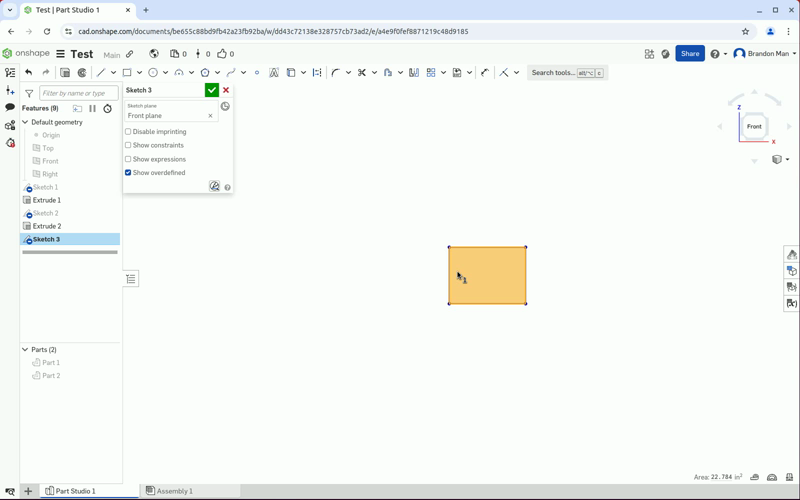
scroll(-6)
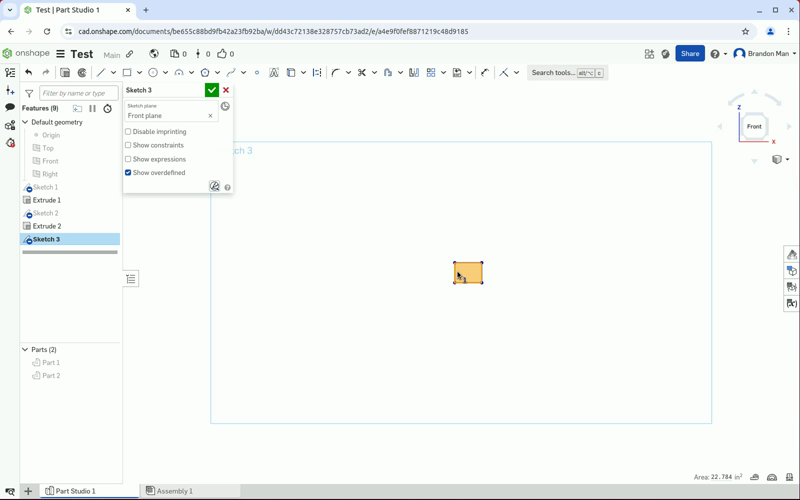
mouse_move(73, 352)
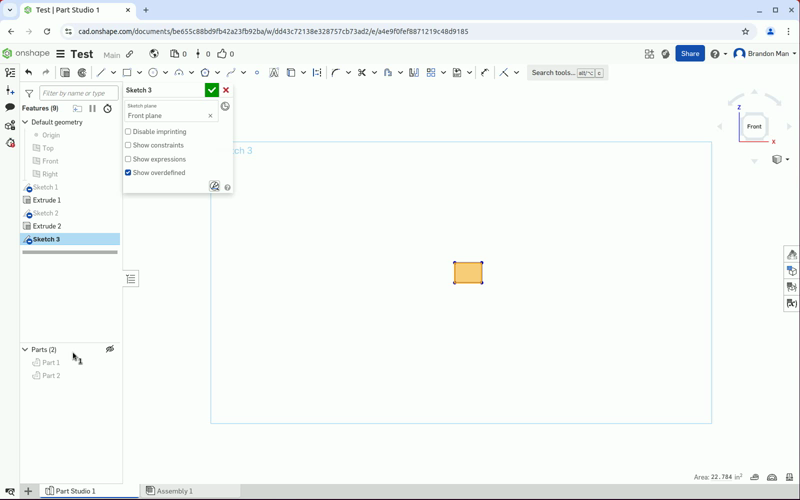
key(shift+y)
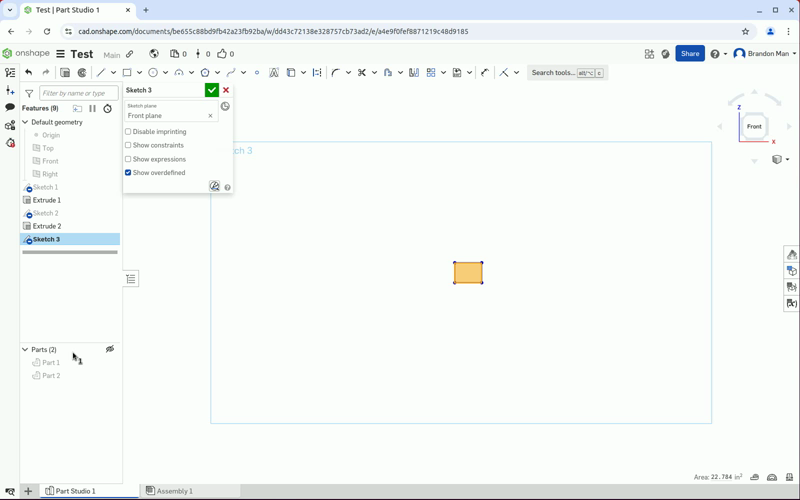
key(shift+e)
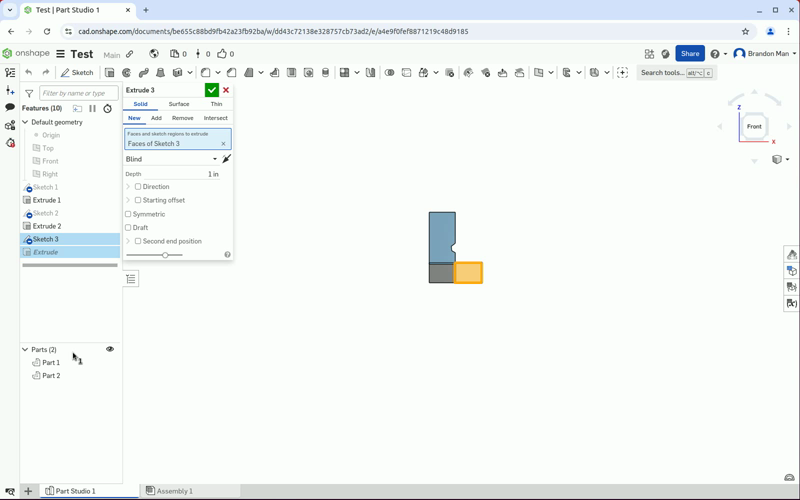
mouse_move(143, 106)
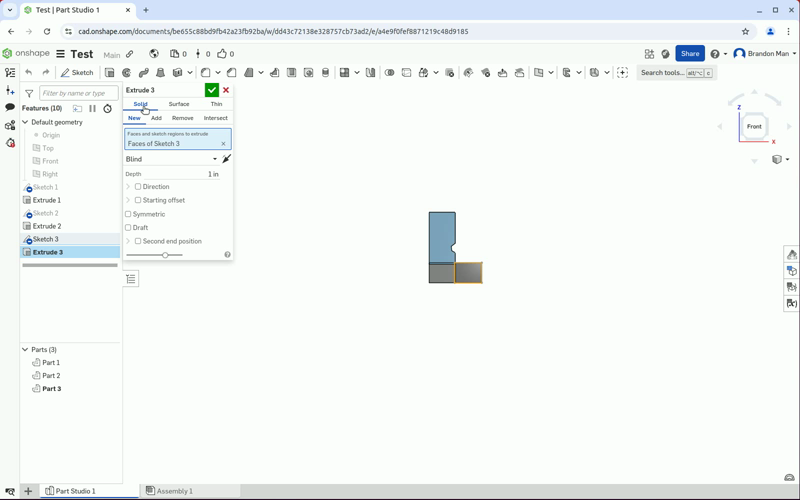
click(143, 106)
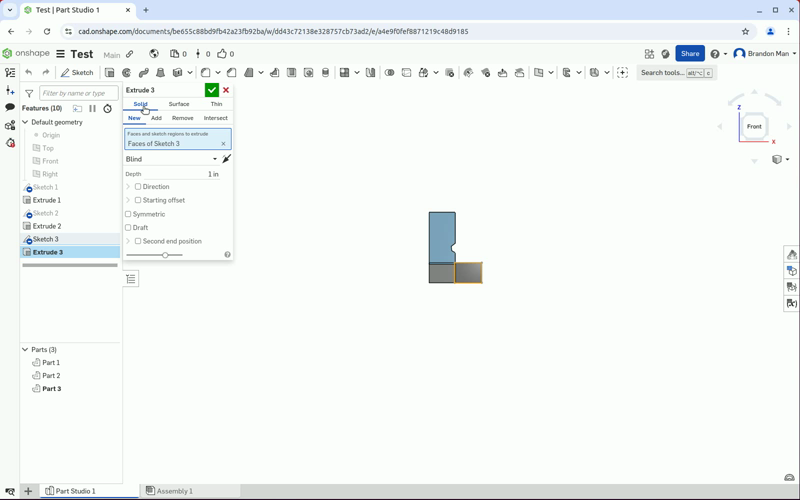
mouse_move(137, 120)
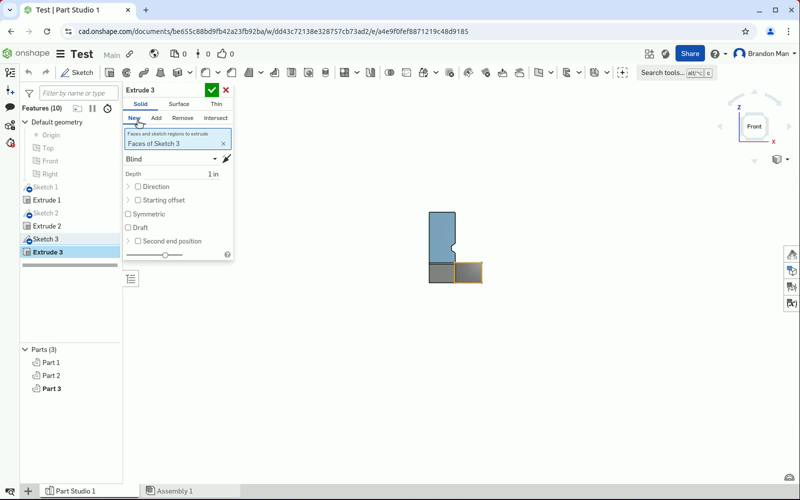
click(137, 120)
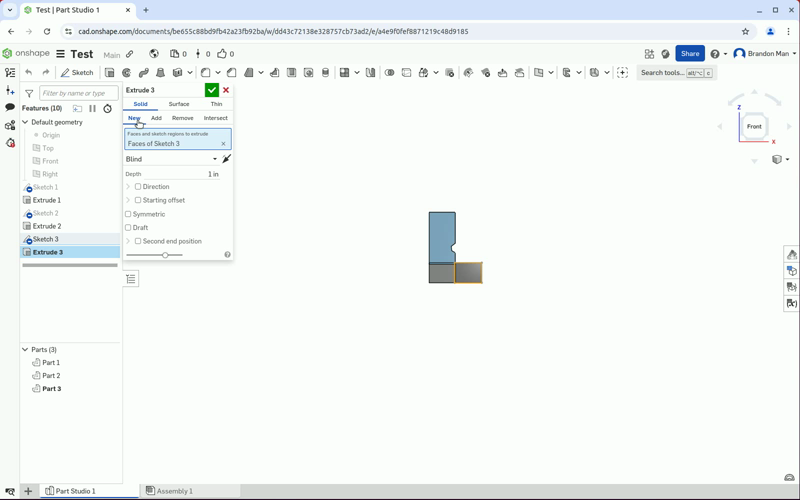
key(tab, 4)
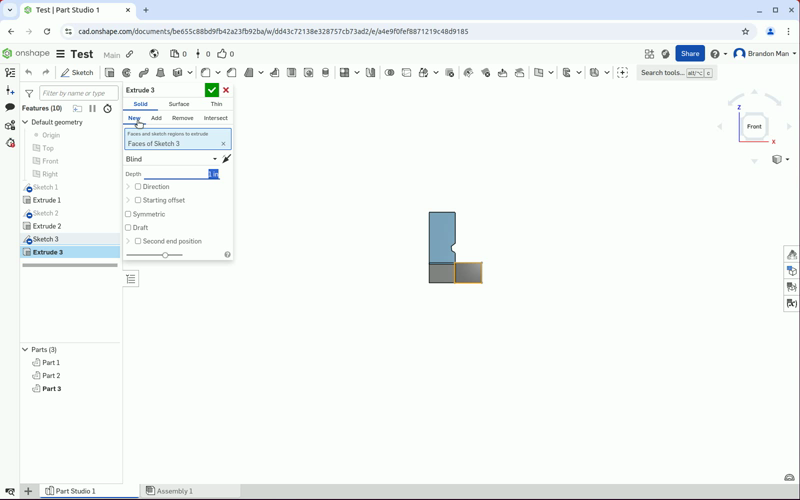
text(1.444)
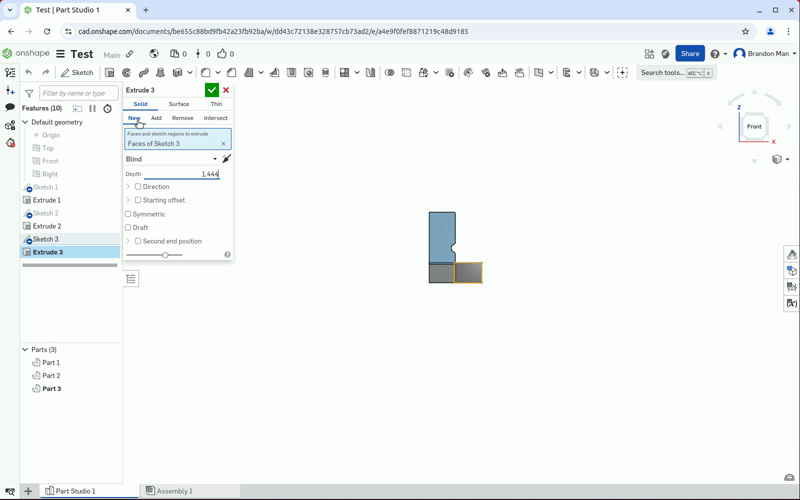
key(enter)
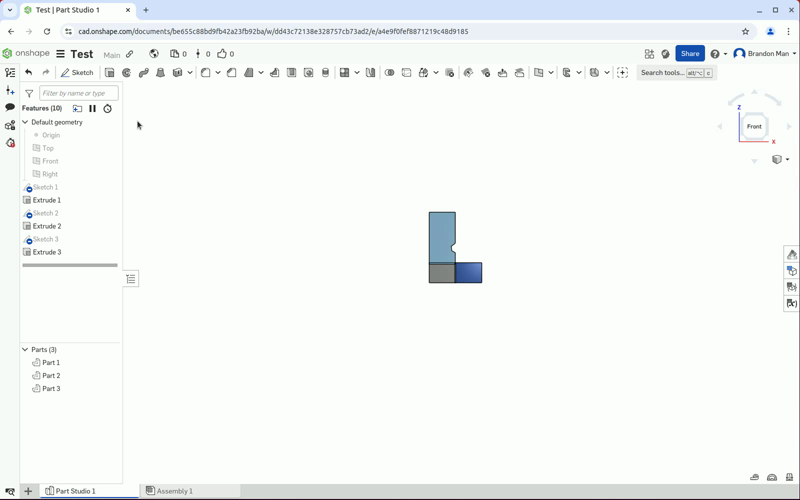
key(shift+h)
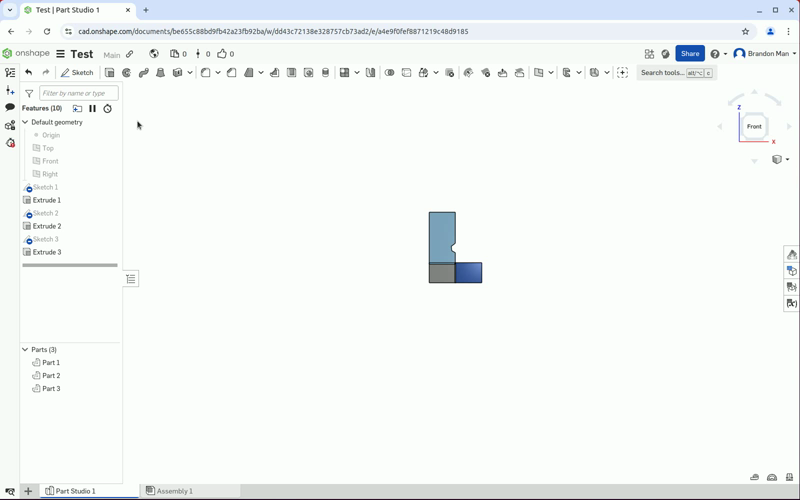
key(shift+h)
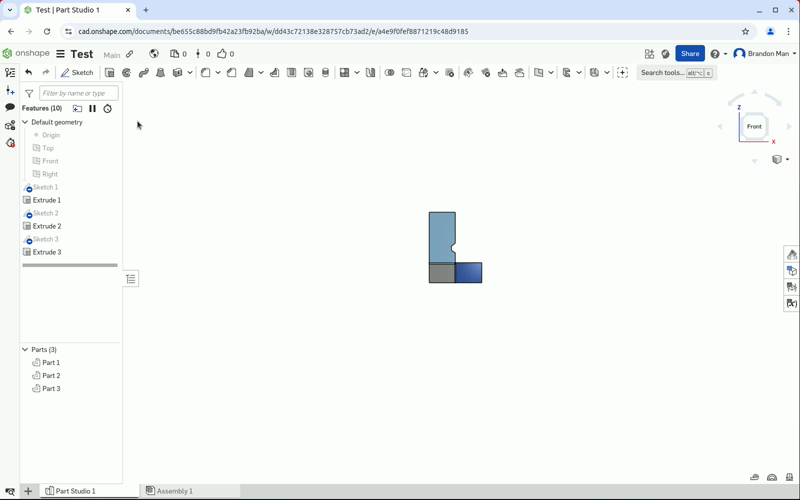
mouse_move(73, 189)
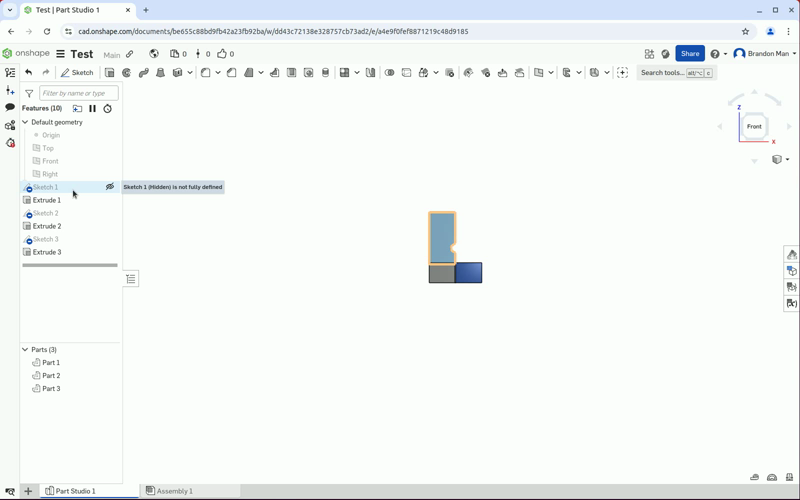
click(73, 189)
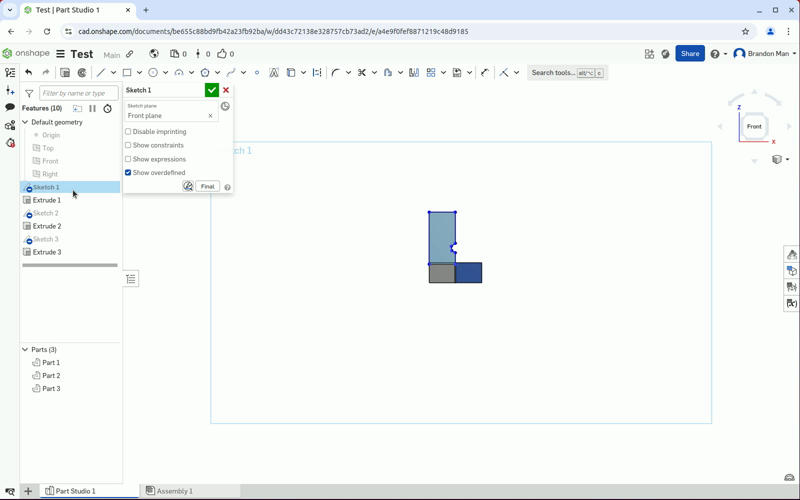
mouse_move(229, 92)
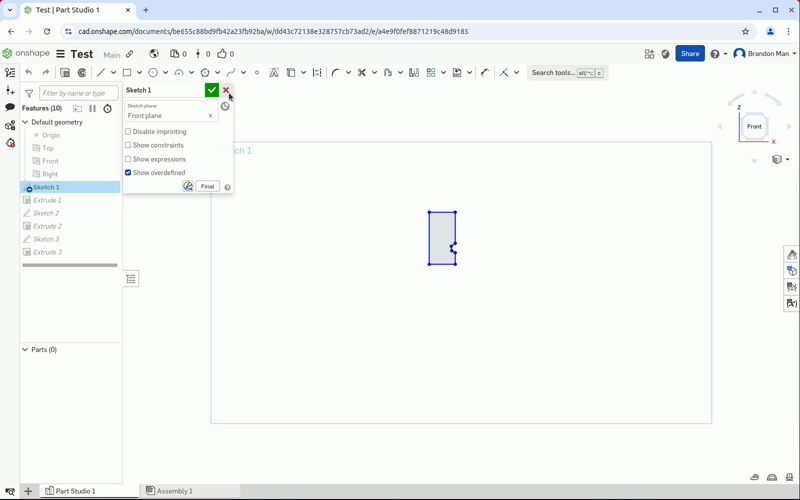
click(229, 92)
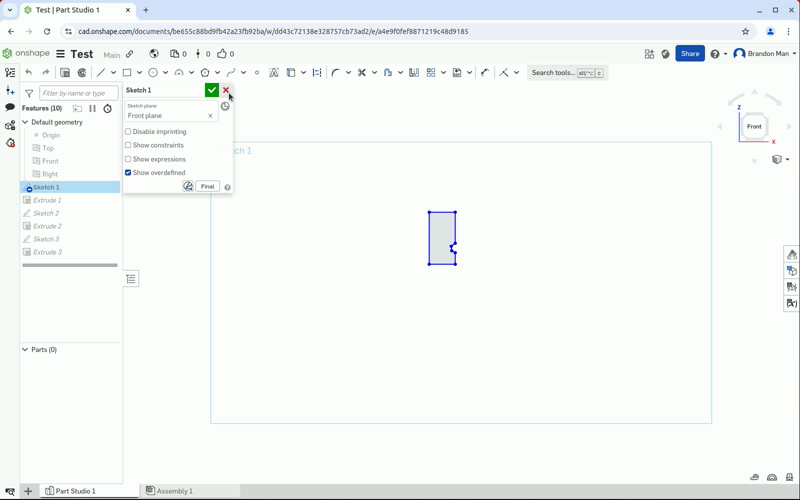
key(shift+s)
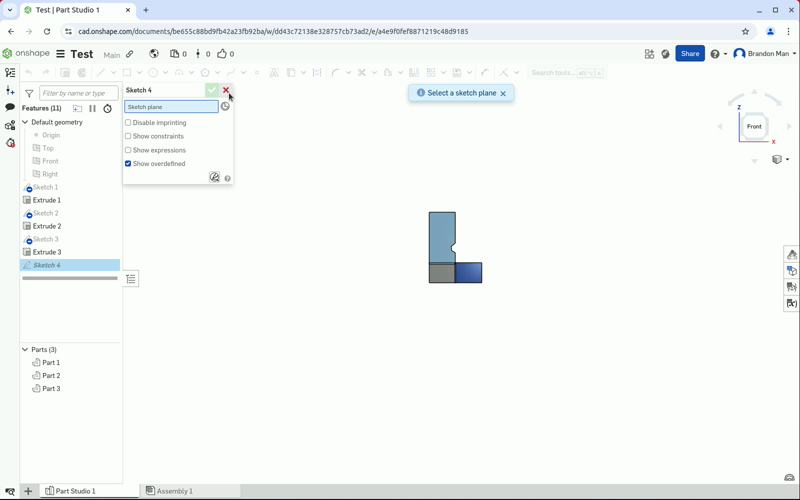
mouse_move(73, 163)
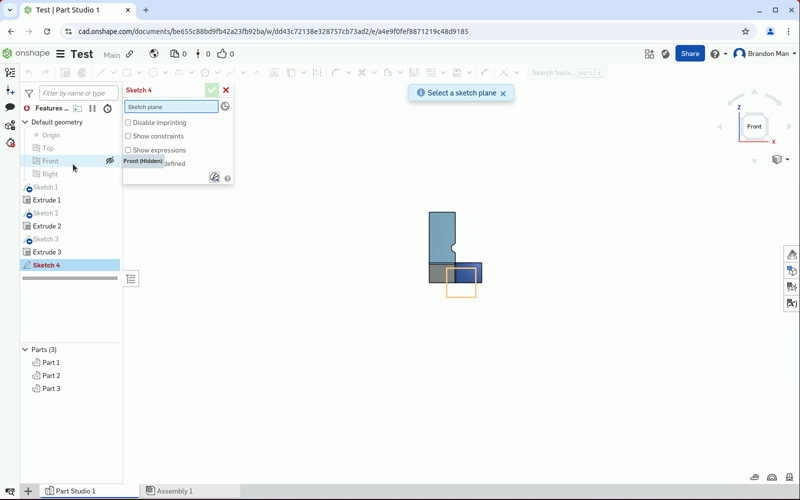
click(73, 163)
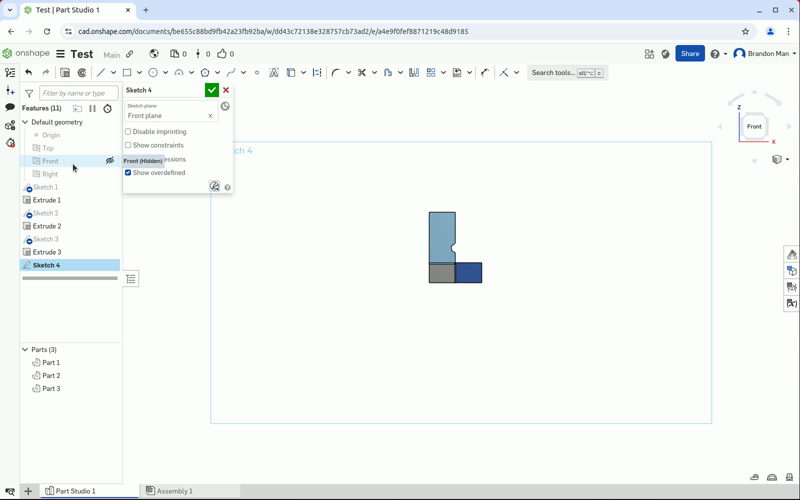
mouse_move(73, 352)
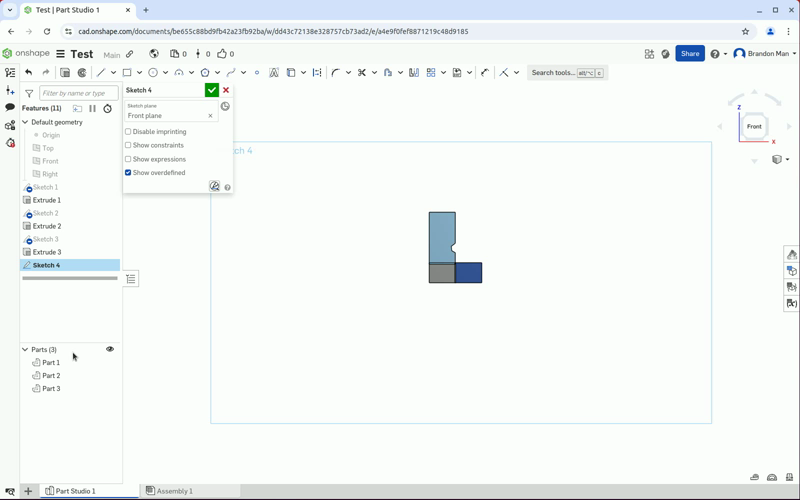
key(y)
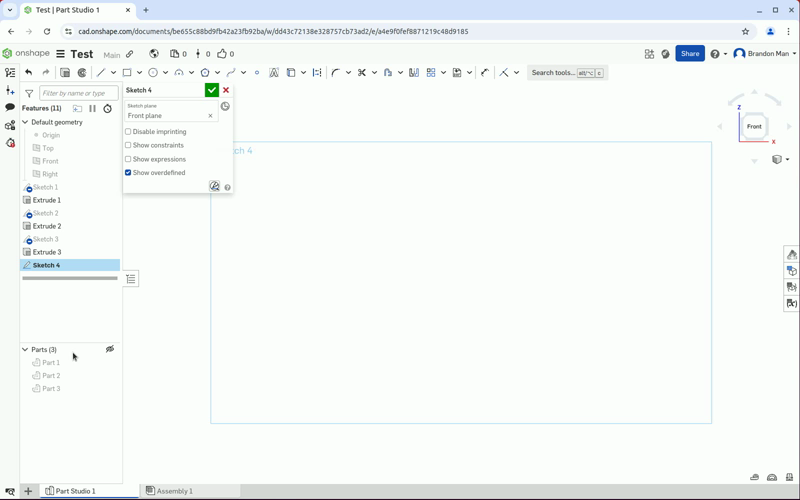
key(l)
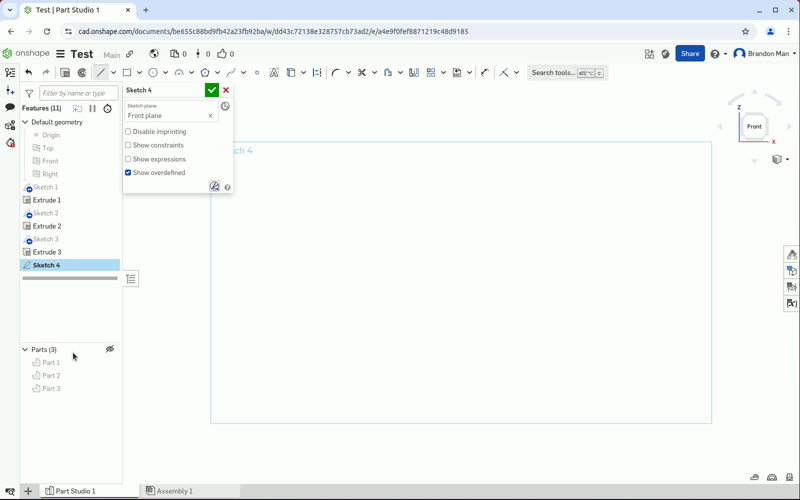
key_down(shift)
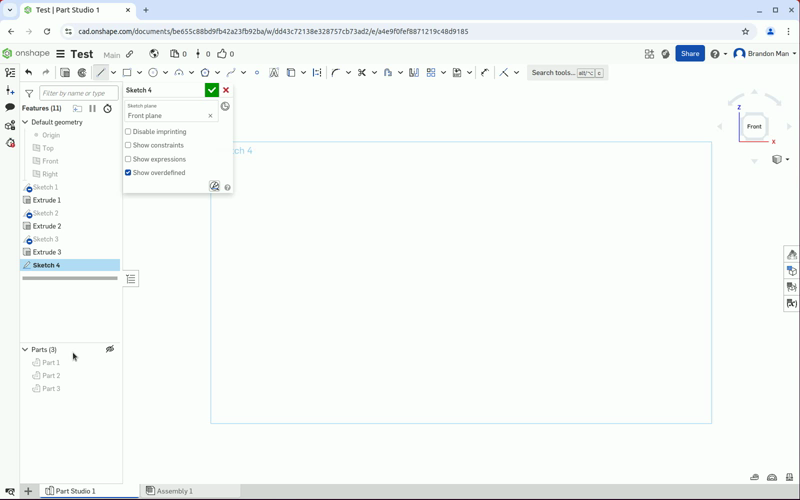
mouse_move(454, 264)
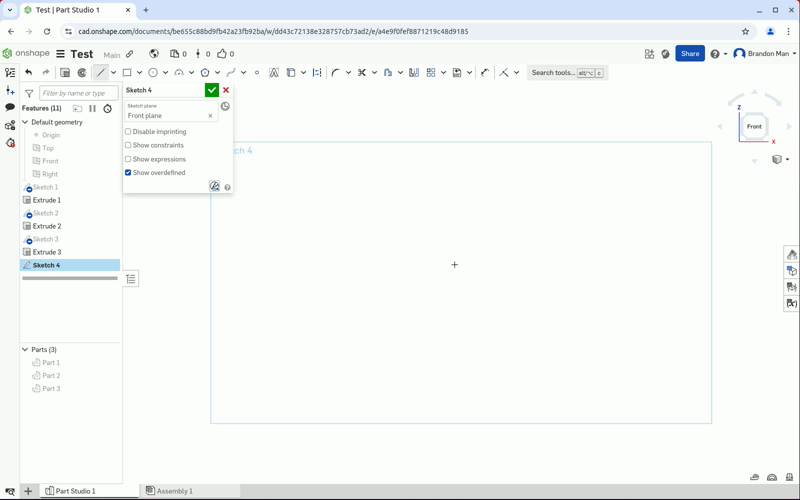
click(454, 264)
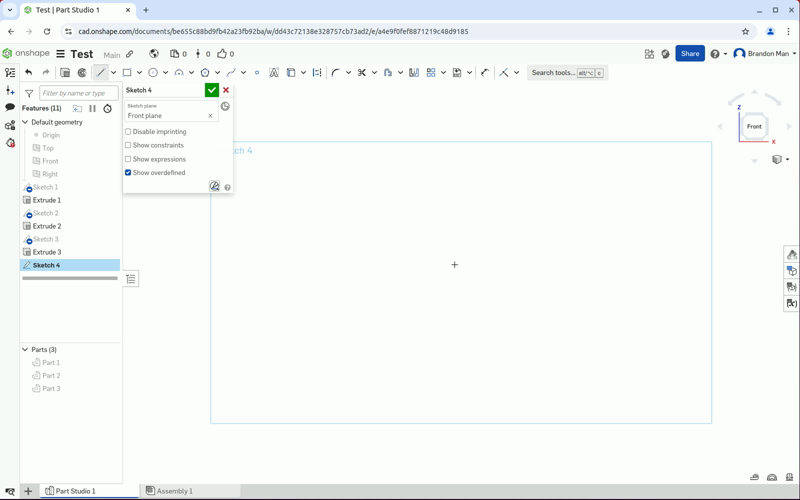
key_up(shift)
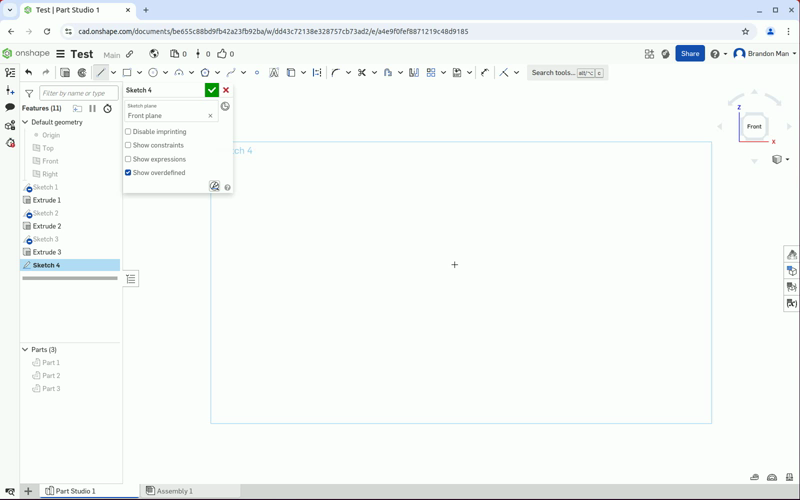
key_down(shift)
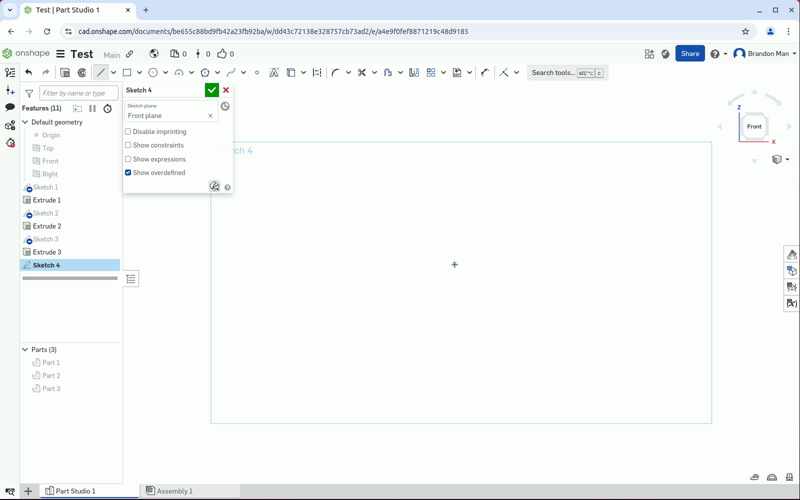
mouse_move(484, 264)
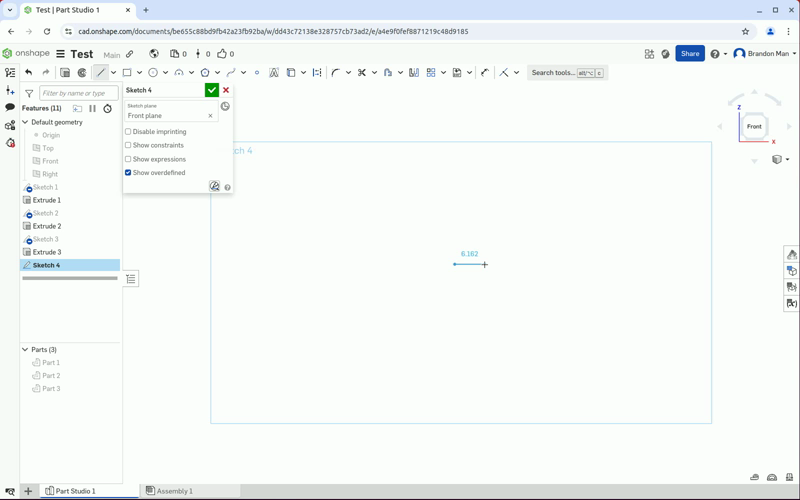
mouse_move(481, 264)
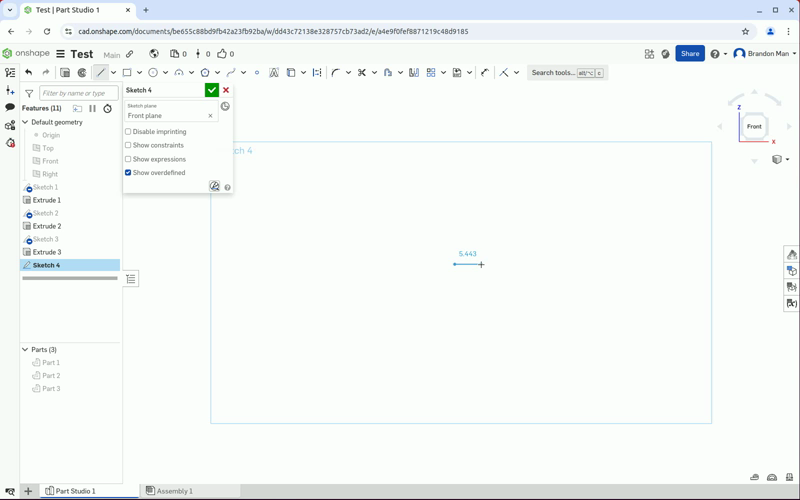
click(481, 264)
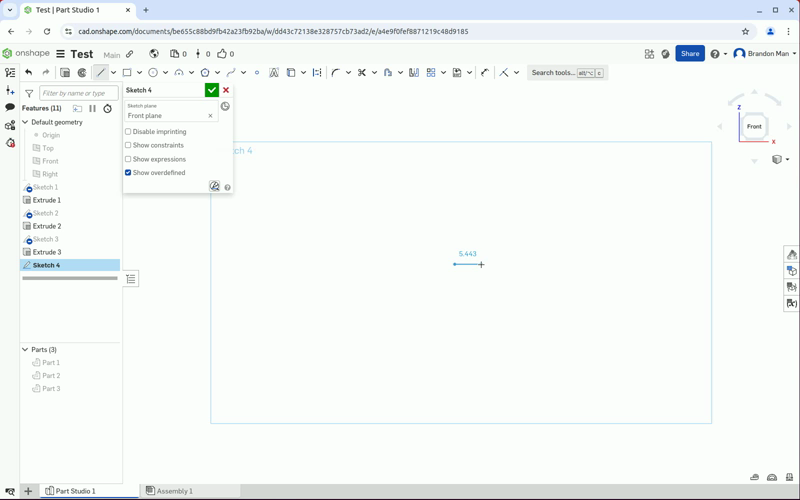
key_up(shift)
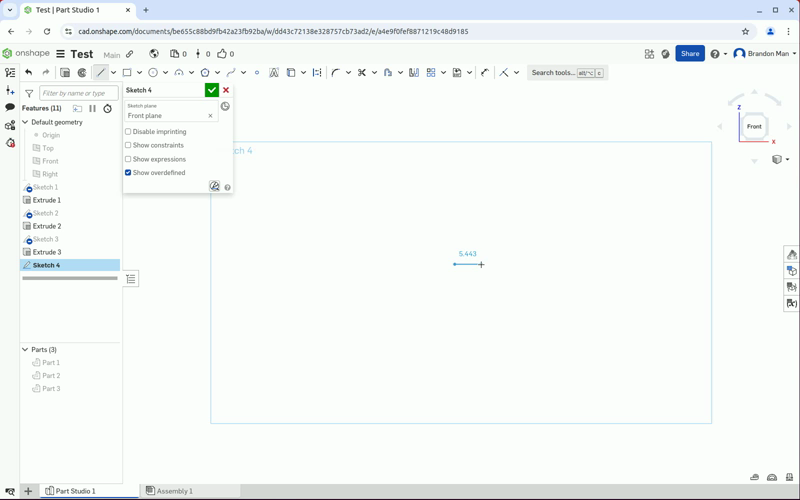
key_down(shift)
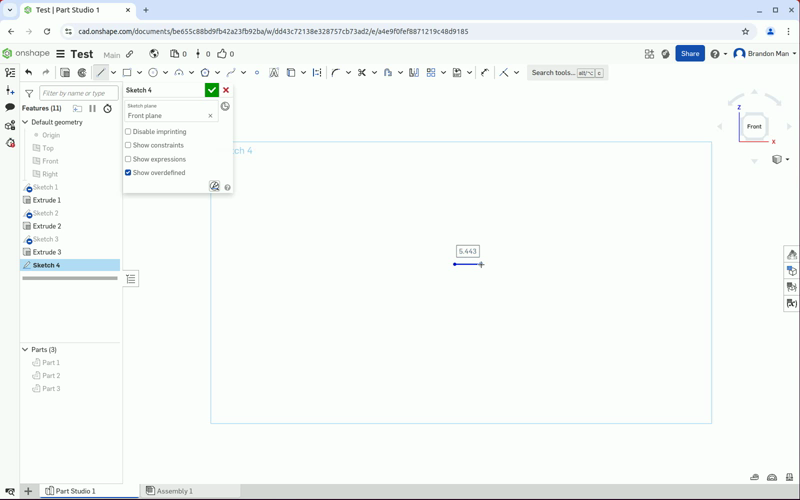
mouse_move(511, 264)
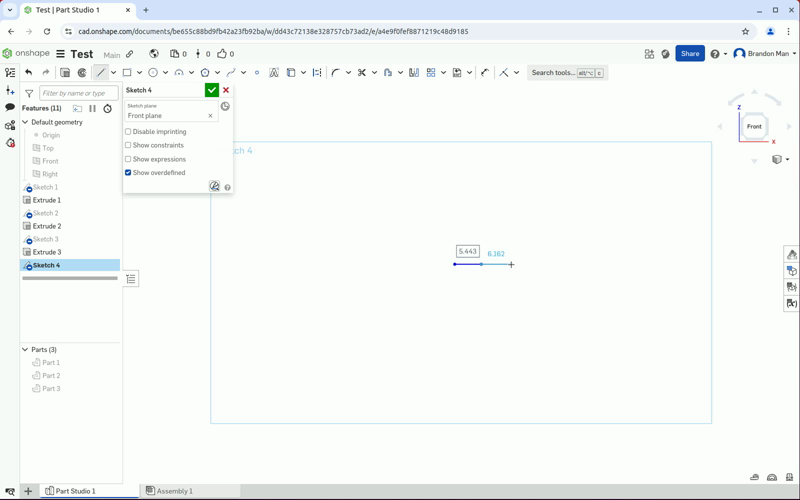
mouse_move(481, 212)
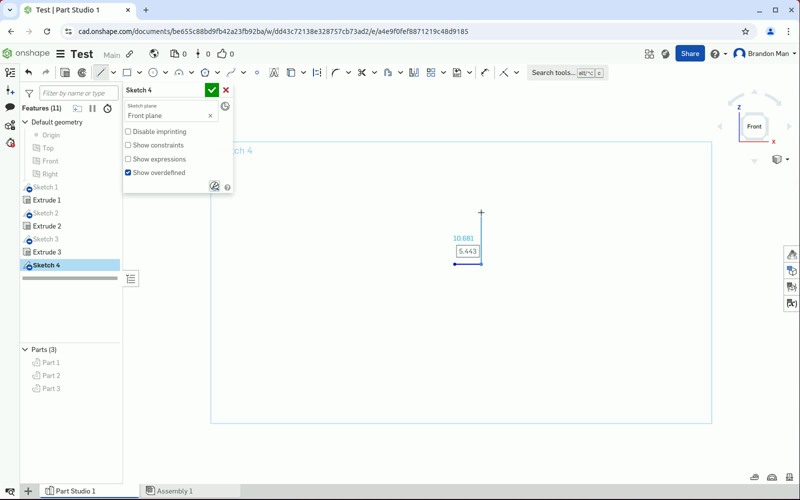
click(481, 212)
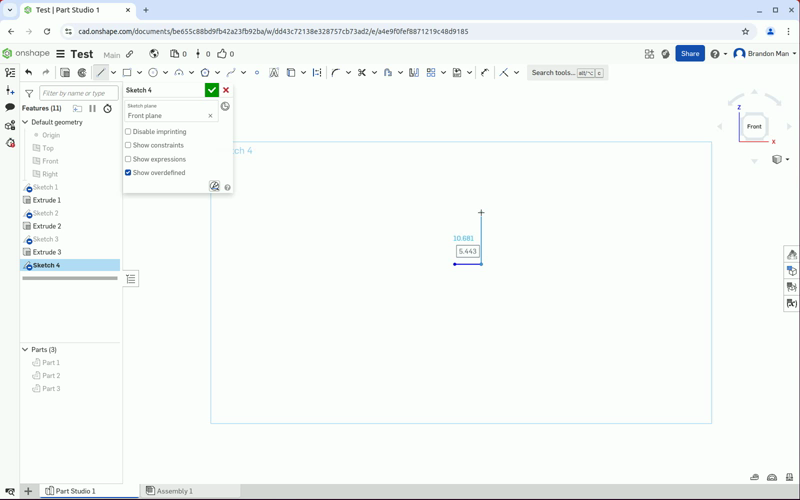
key_up(shift)
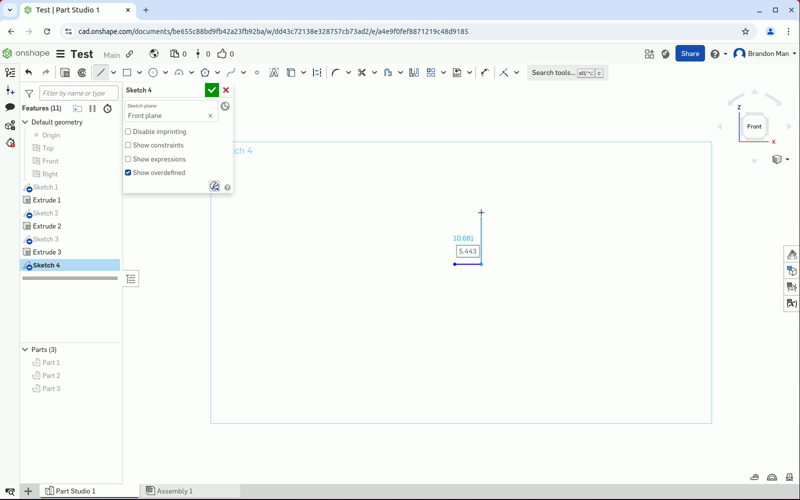
key_down(shift)
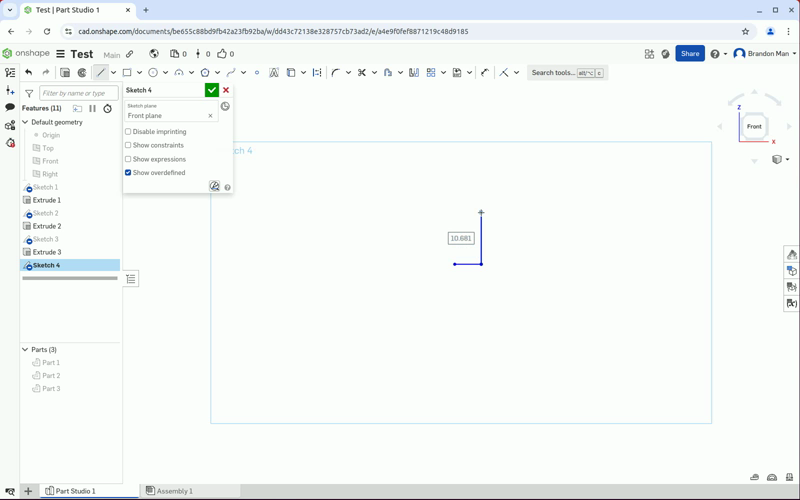
mouse_move(511, 212)
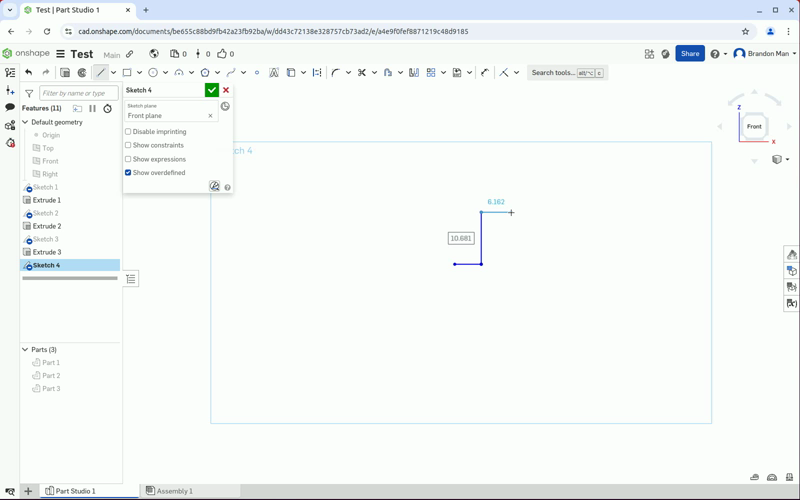
mouse_move(454, 212)
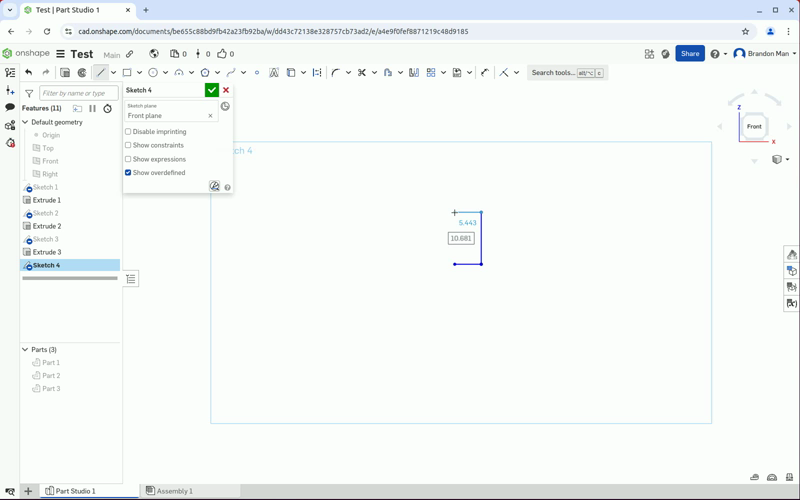
click(454, 212)
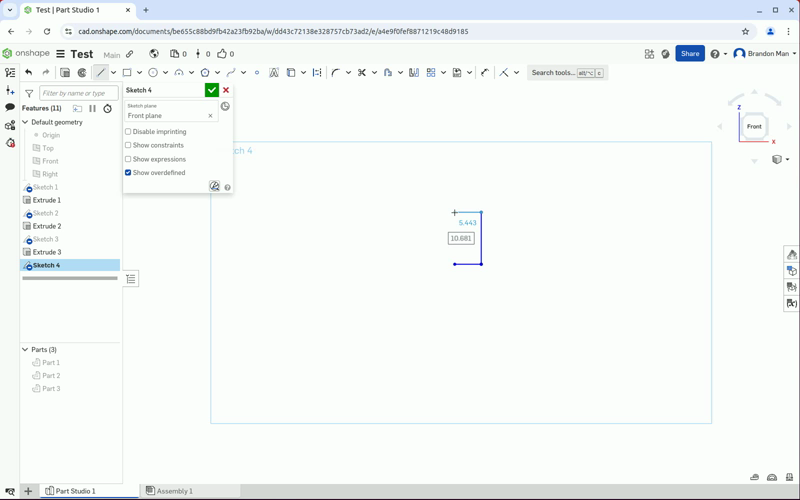
key_up(shift)
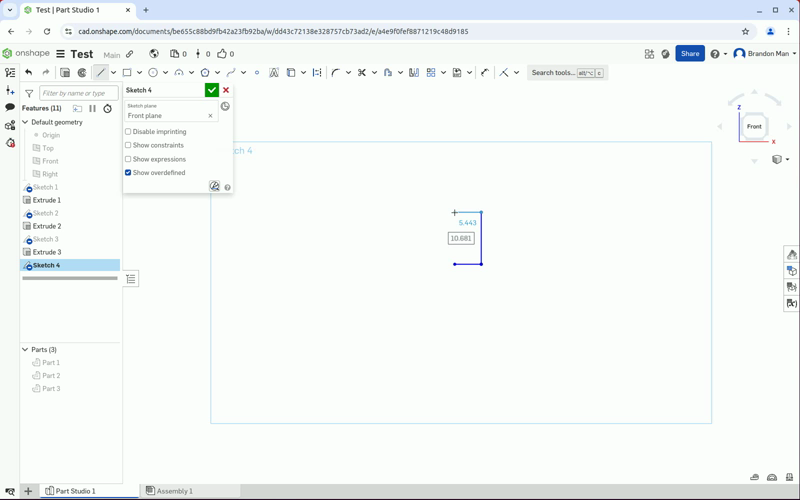
key_down(shift)
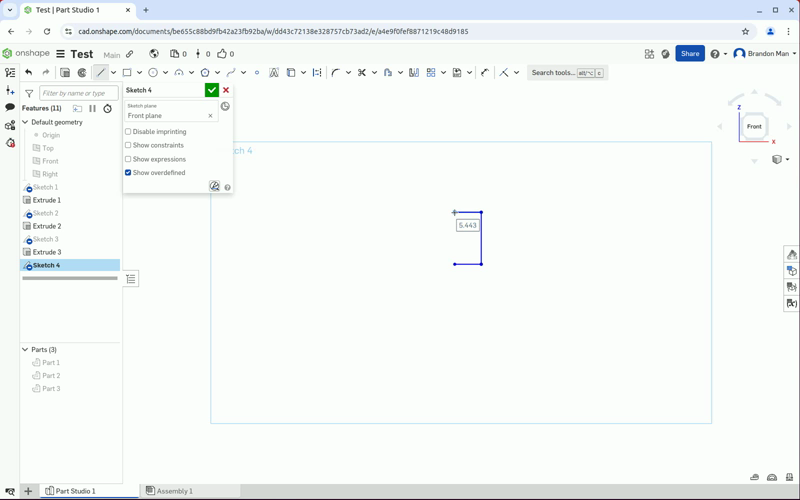
mouse_move(484, 212)
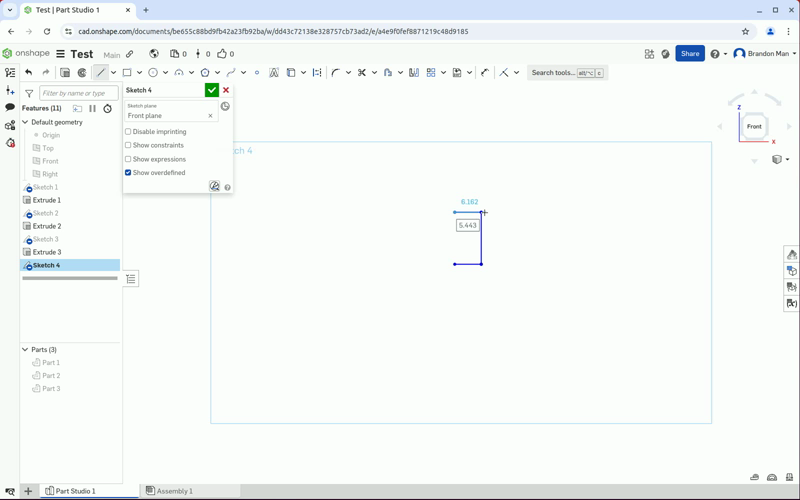
mouse_move(454, 243)
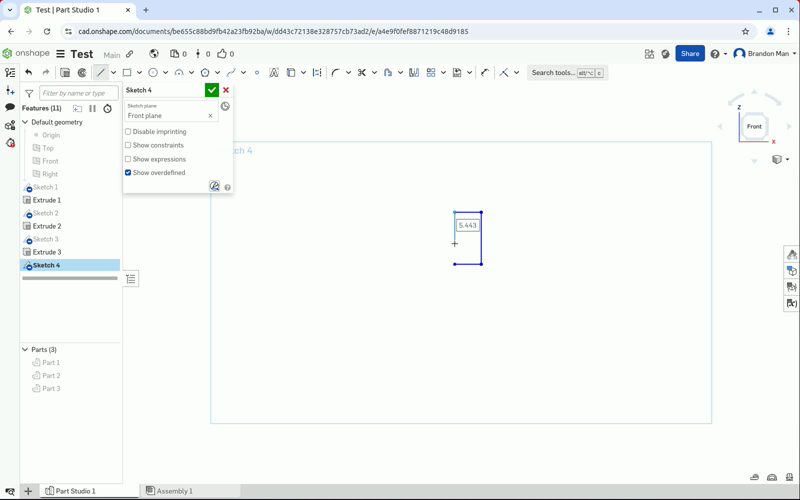
click(454, 243)
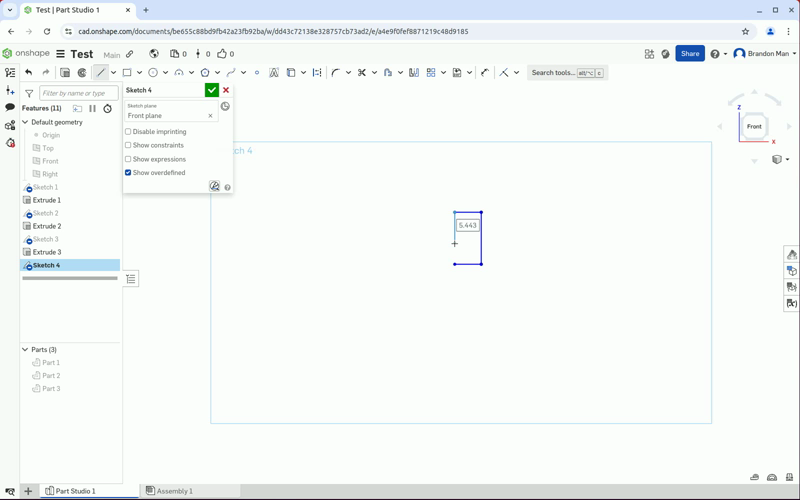
key_up(shift)
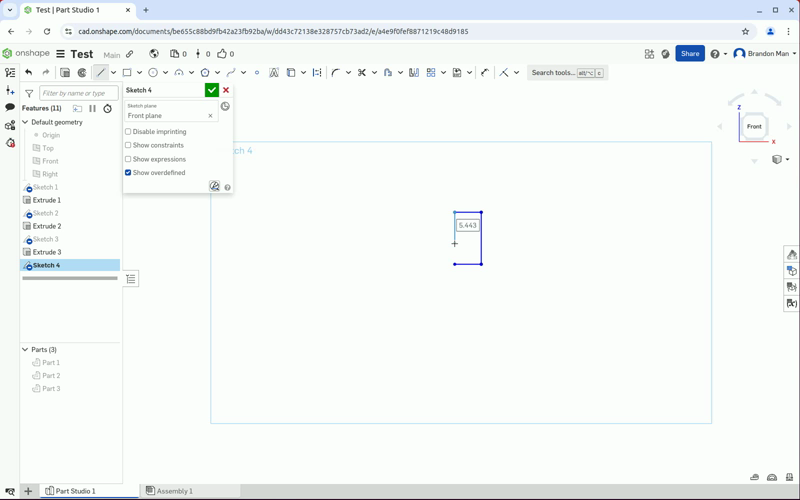
key_down(shift)
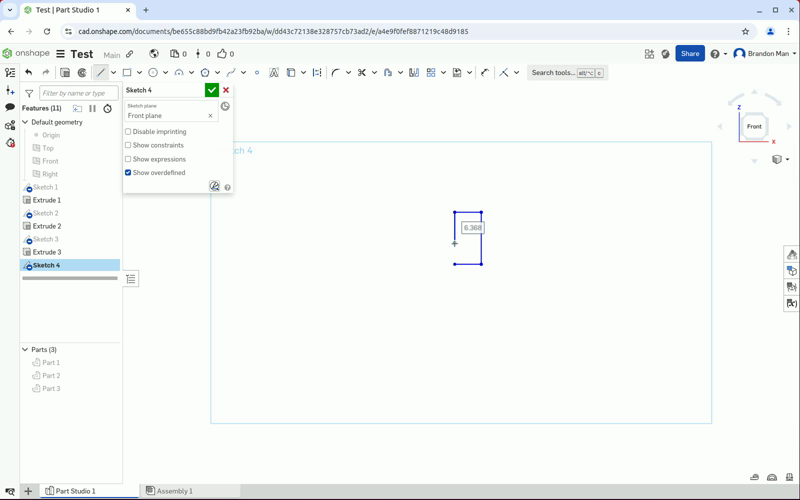
mouse_move(484, 243)
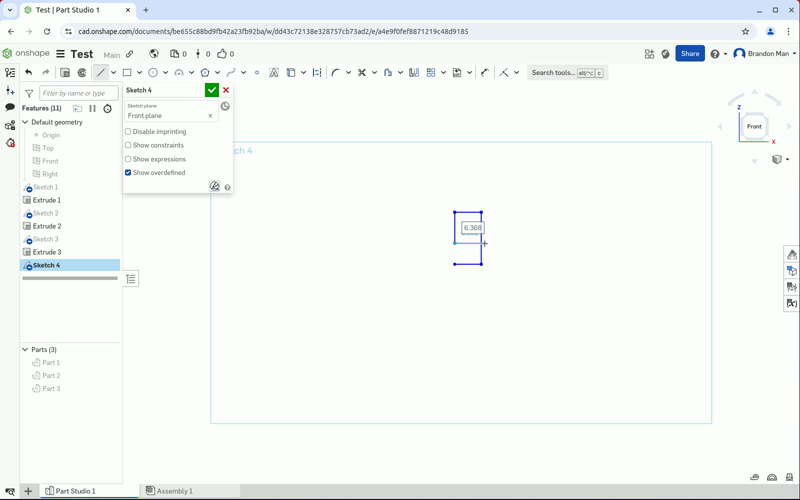
mouse_move(458, 245)
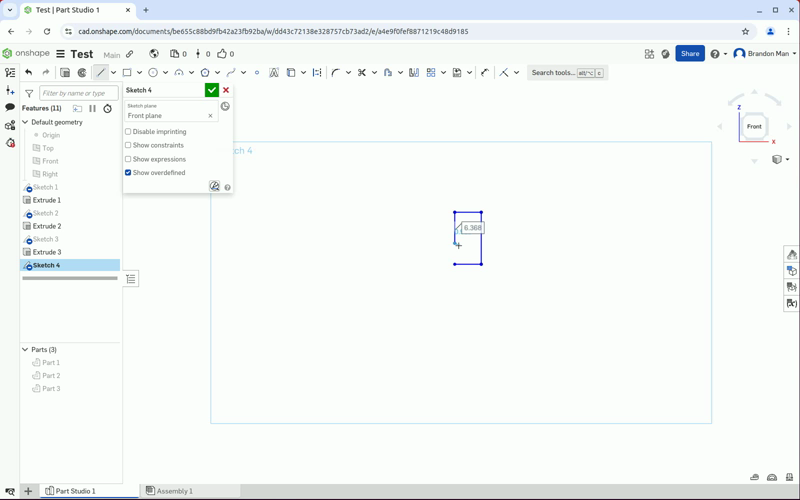
scroll(6)
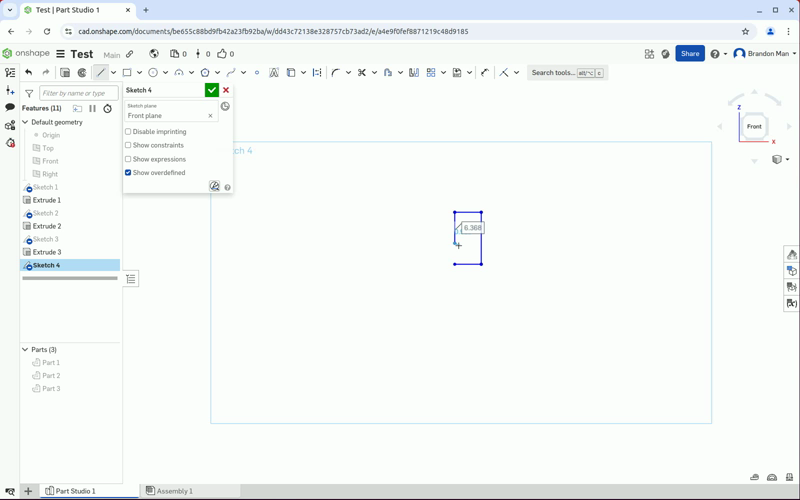
scroll(6)
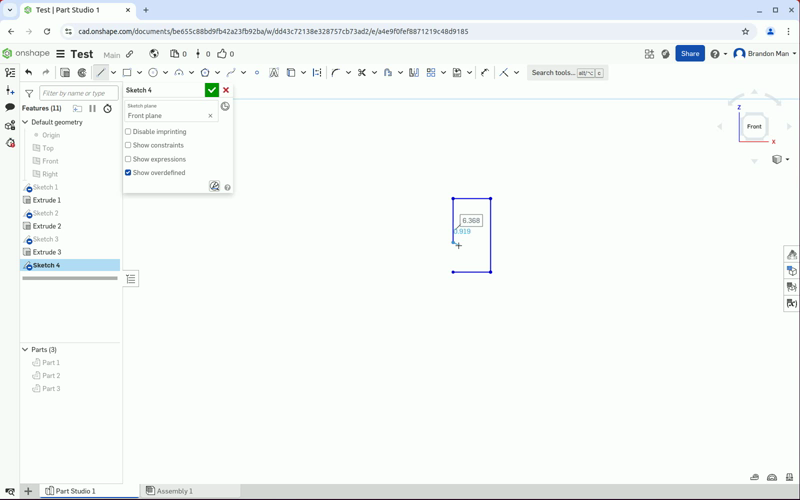
scroll(6)
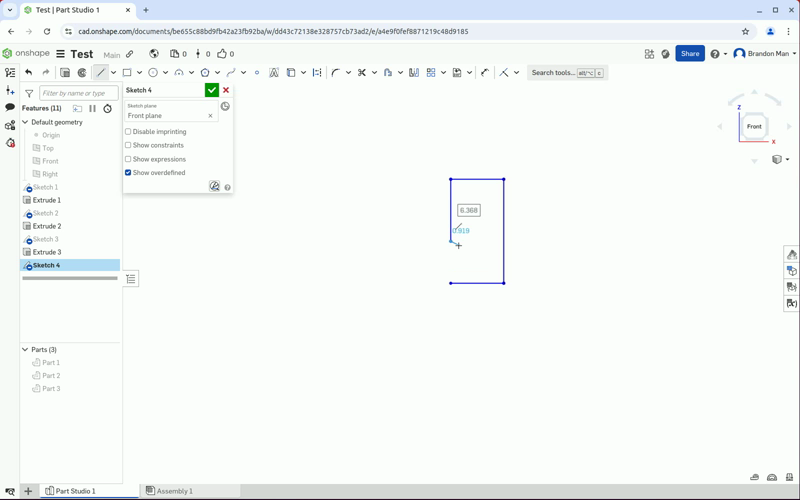
scroll(6)
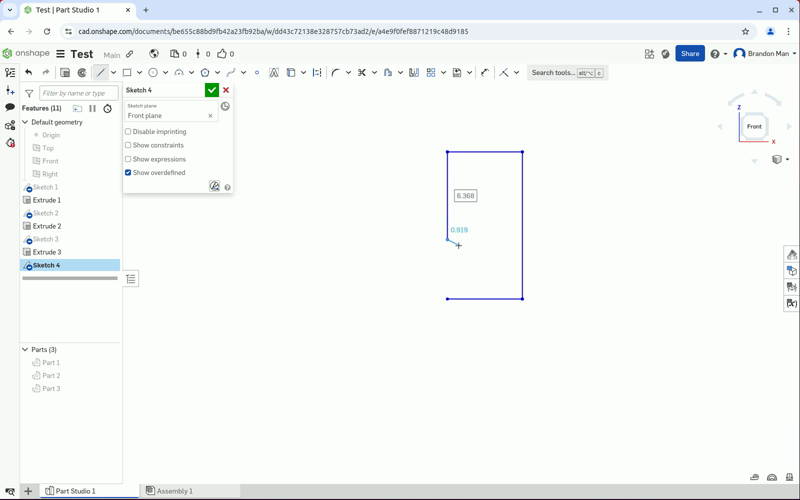
scroll(6)
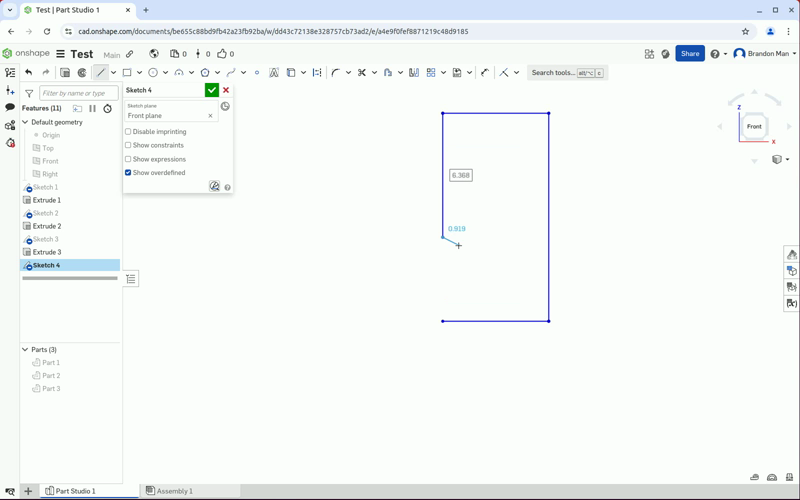
scroll(6)
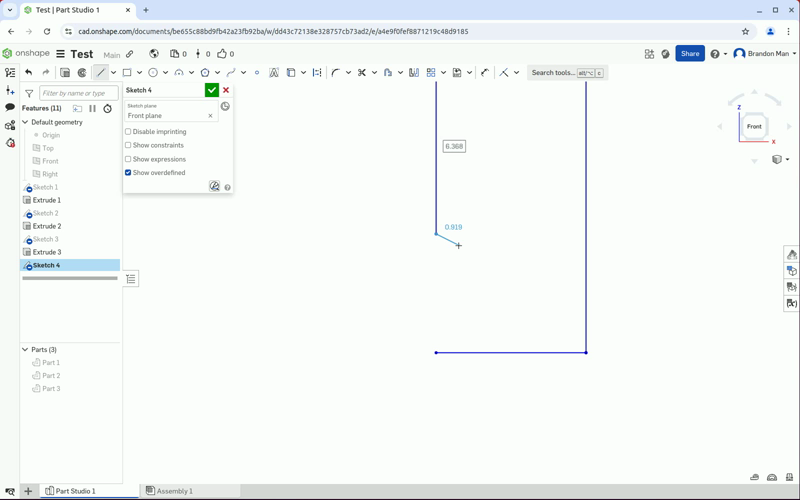
scroll(6)
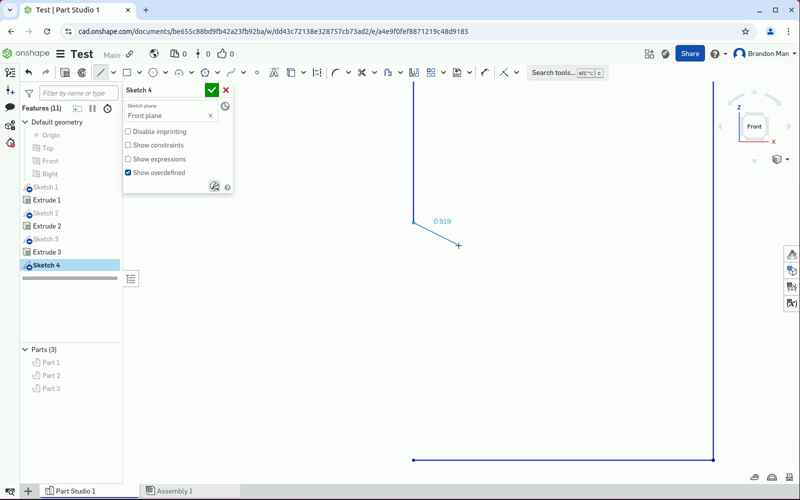
click(458, 245)
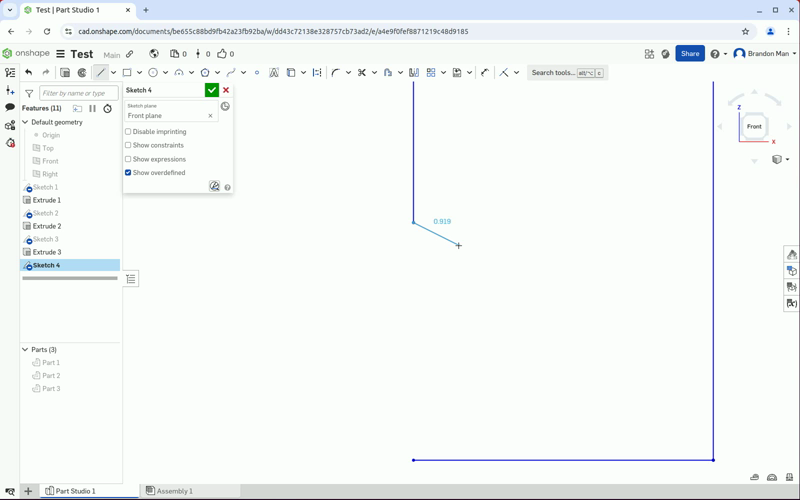
scroll(-6)
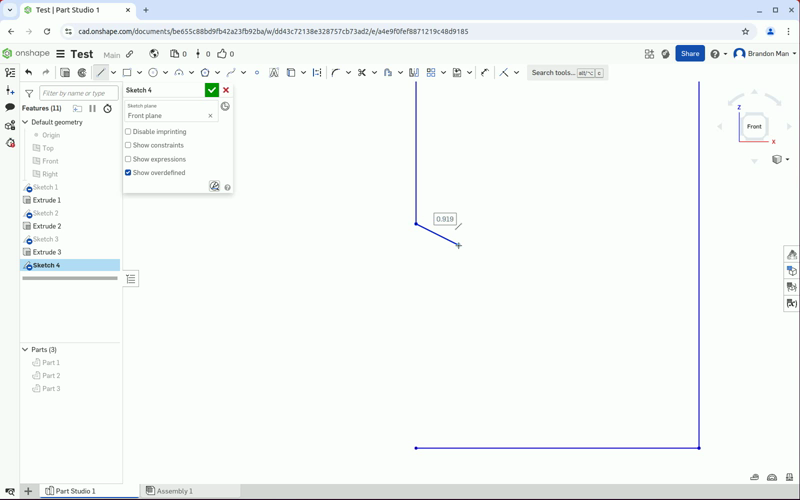
scroll(-6)
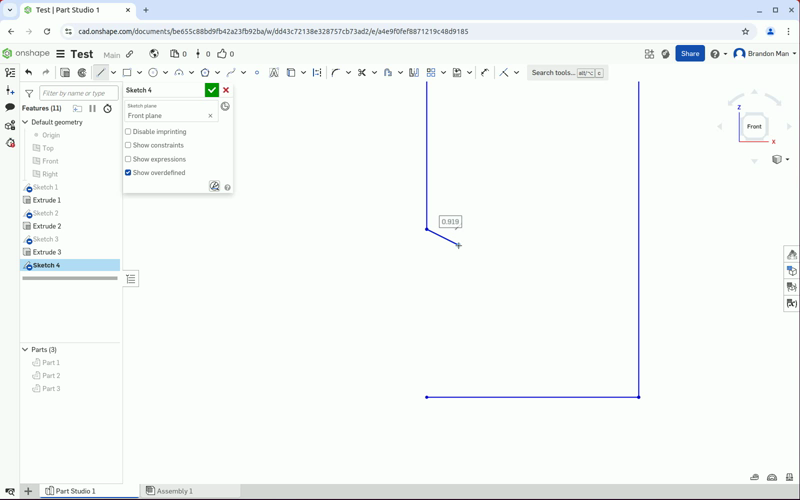
scroll(-6)
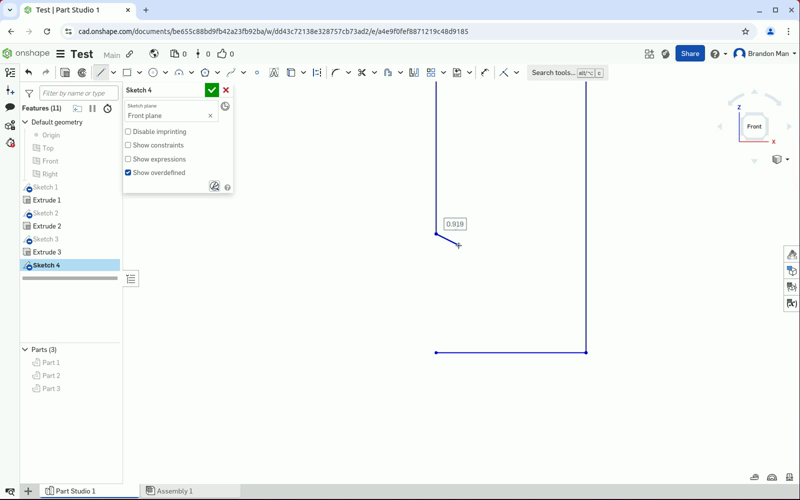
scroll(-6)
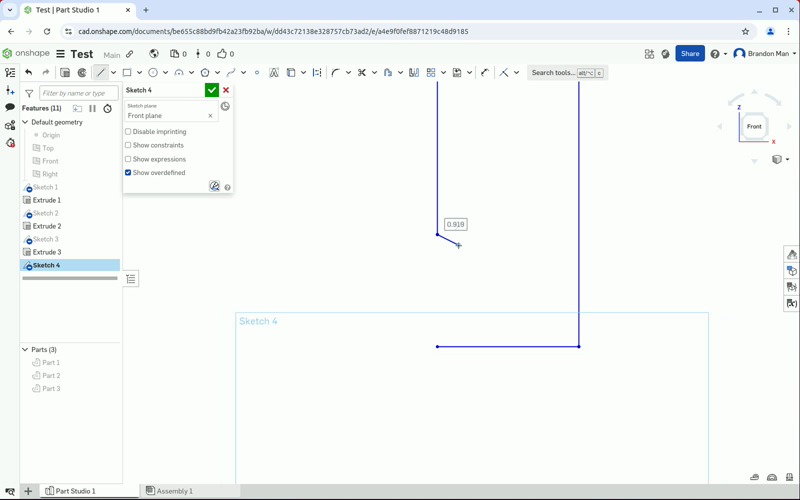
scroll(-6)
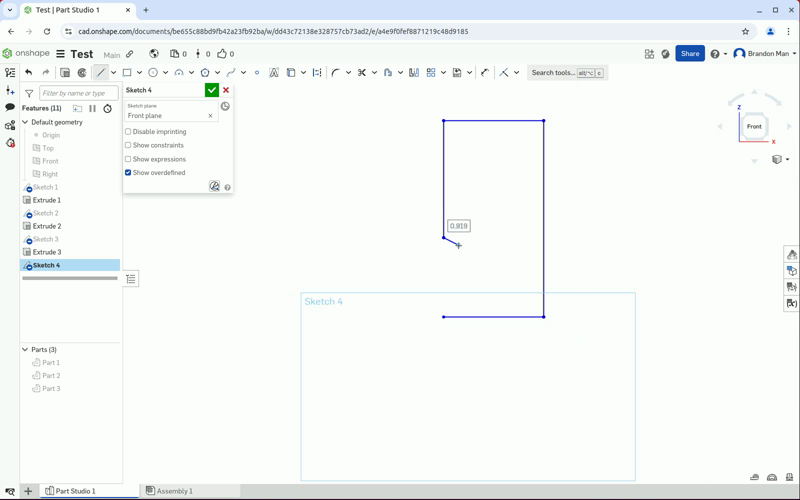
scroll(-6)
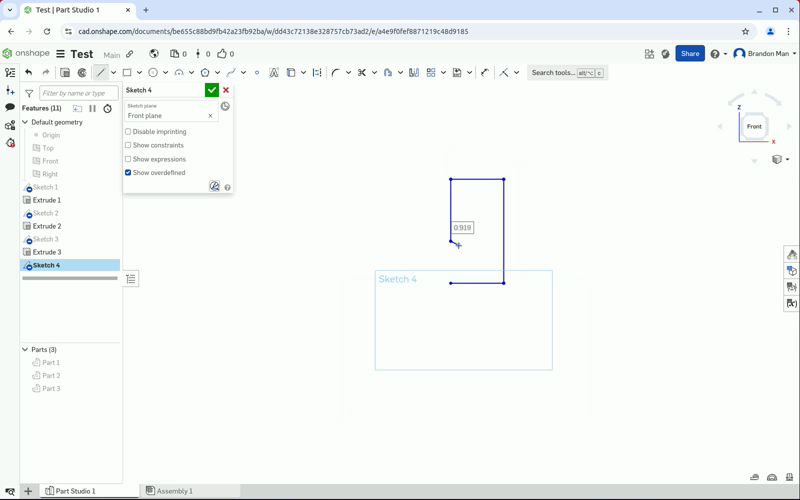
scroll(-6)
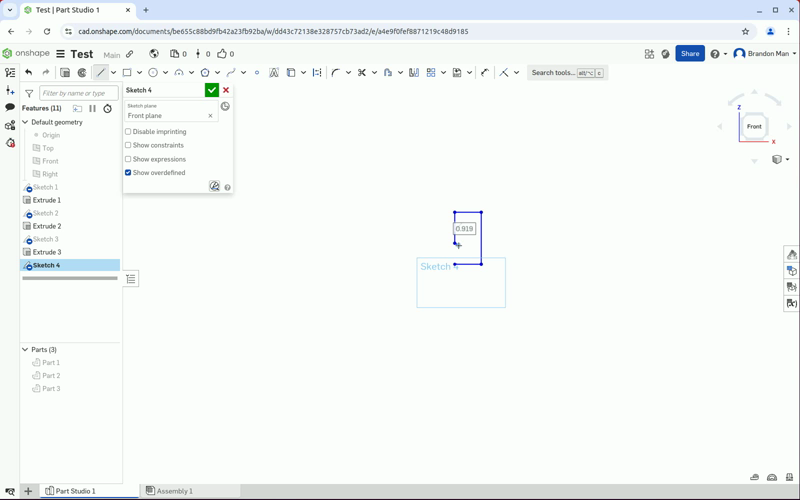
key_up(shift)
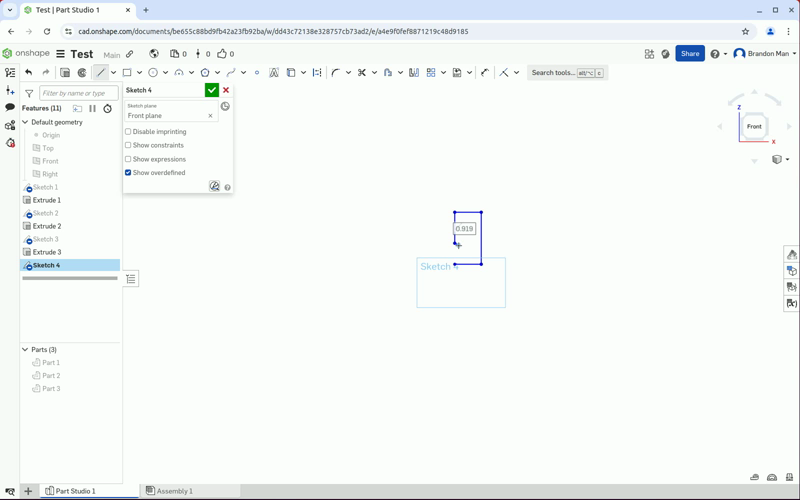
key_down(shift)
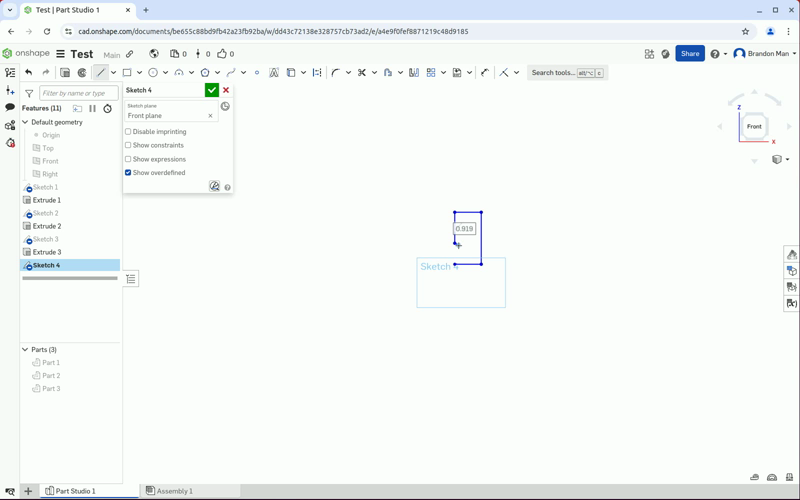
mouse_move(488, 245)
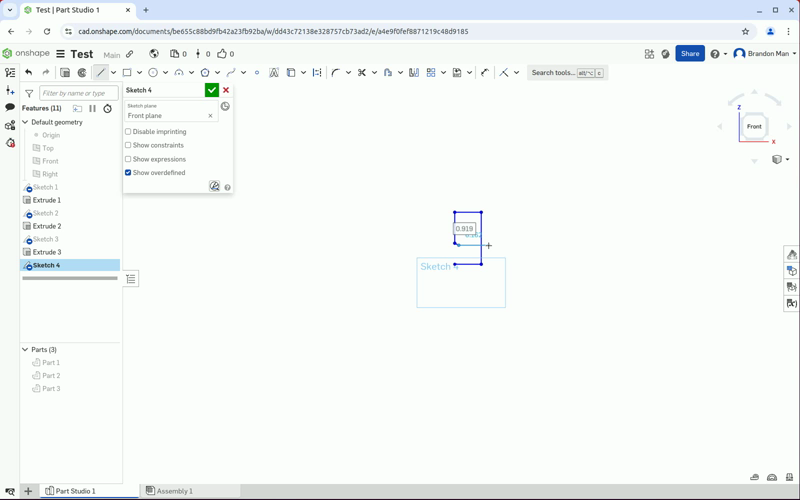
mouse_move(459, 249)
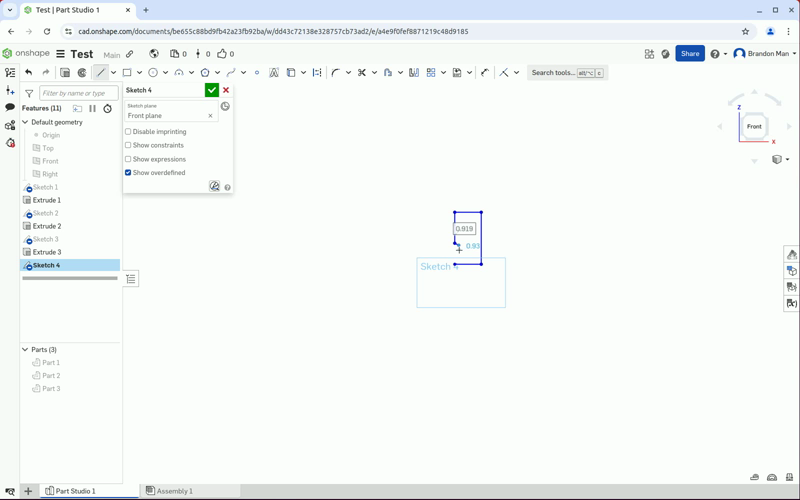
scroll(6)
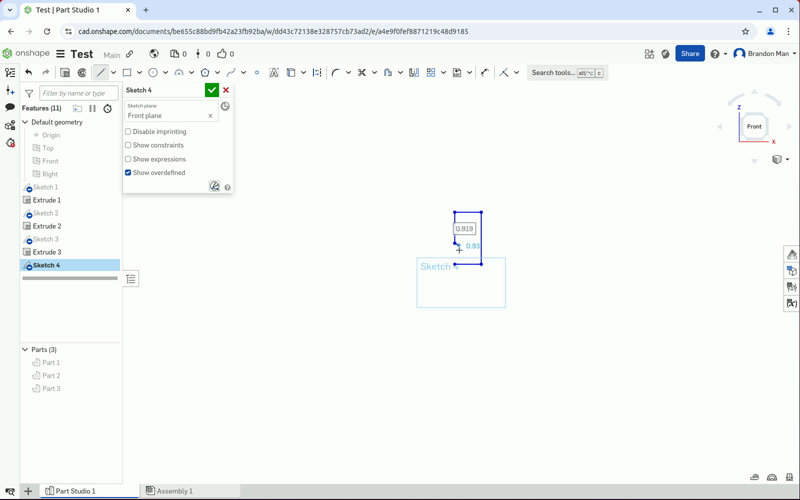
scroll(6)
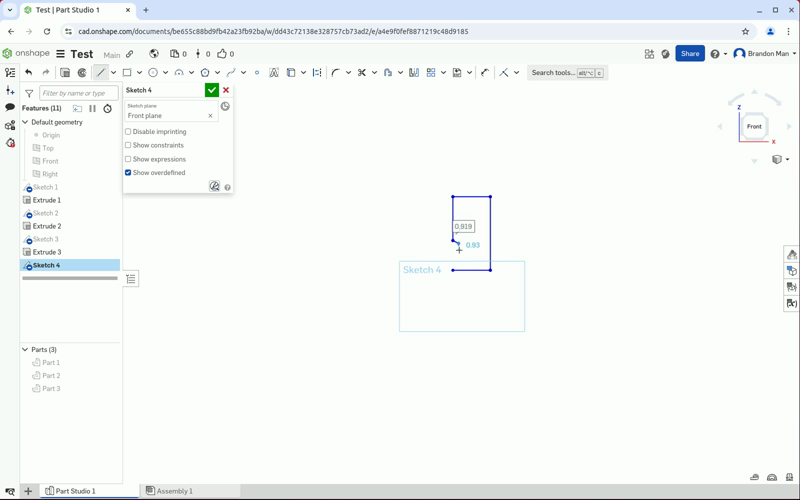
scroll(6)
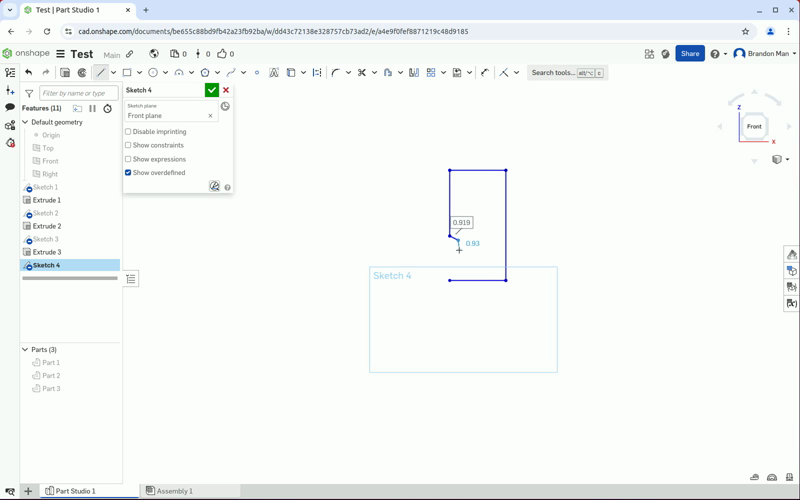
scroll(6)
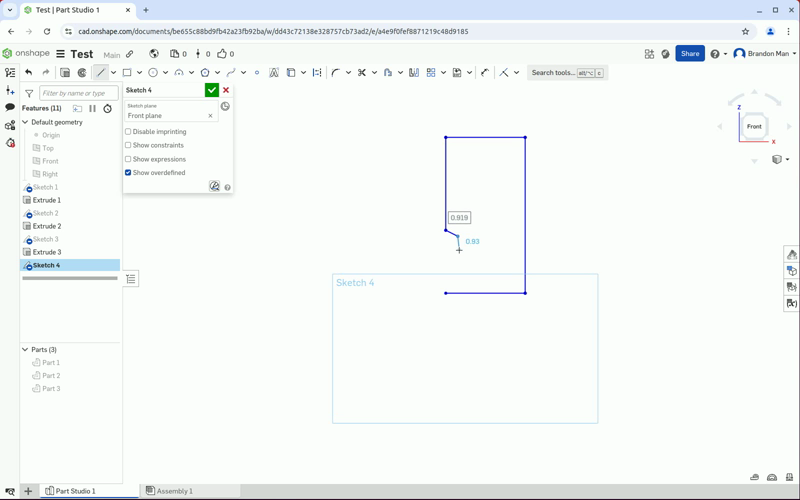
scroll(6)
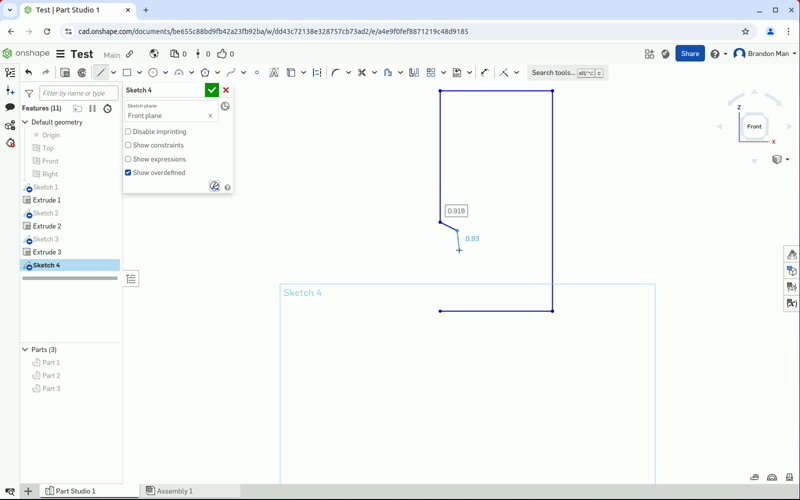
scroll(6)
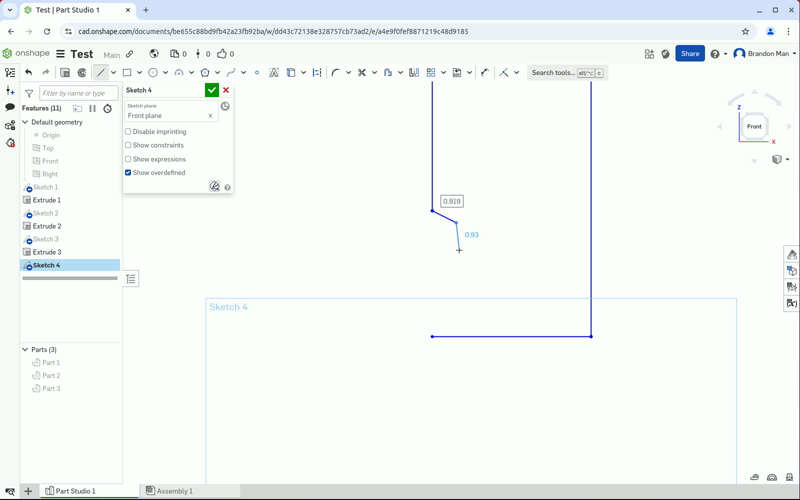
scroll(6)
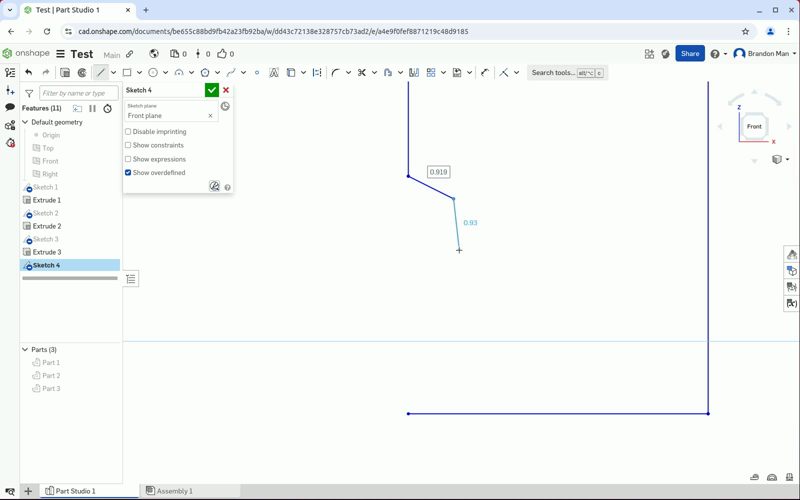
click(459, 249)
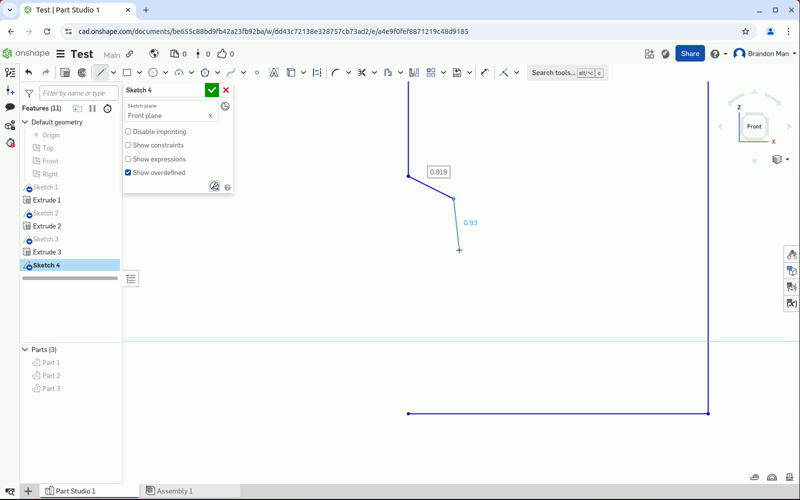
scroll(-6)
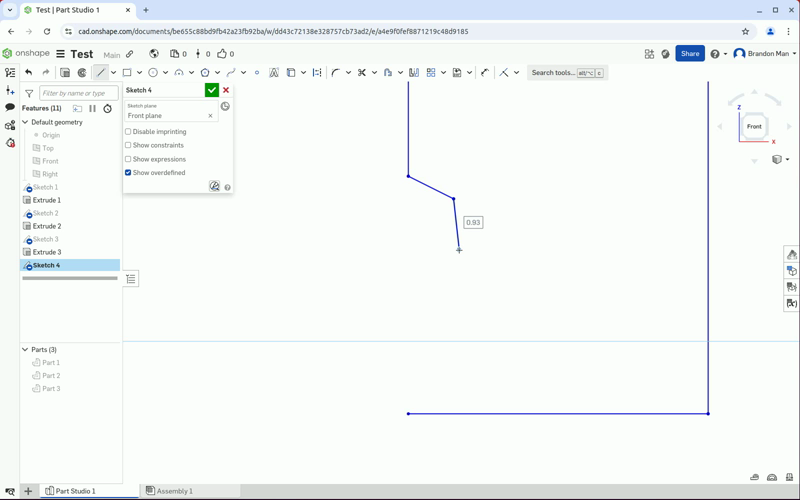
scroll(-6)
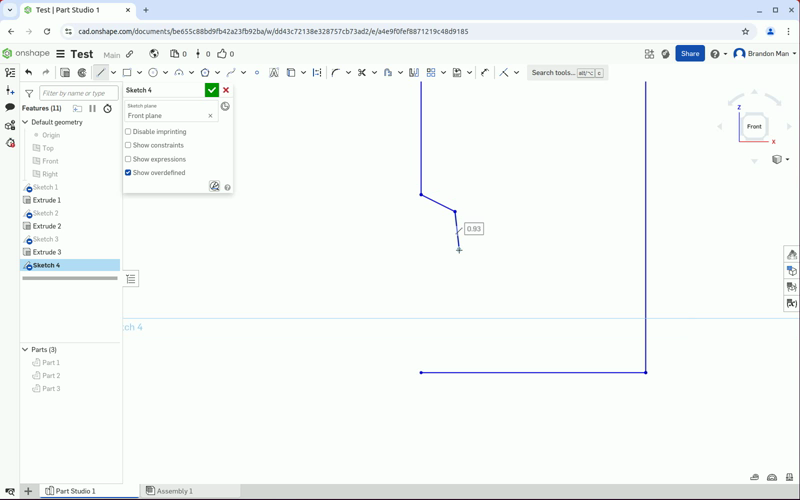
scroll(-6)
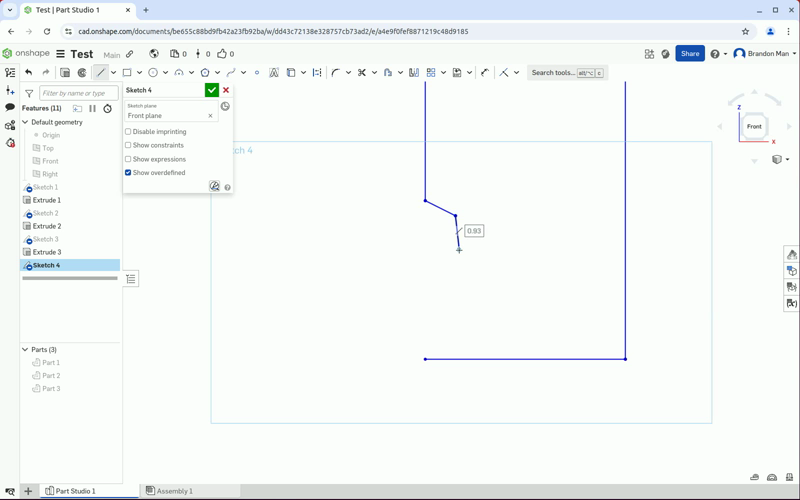
scroll(-6)
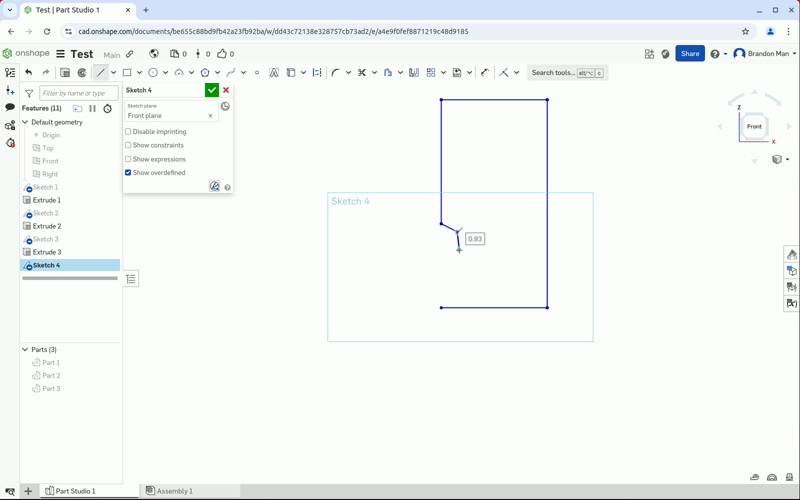
scroll(-6)
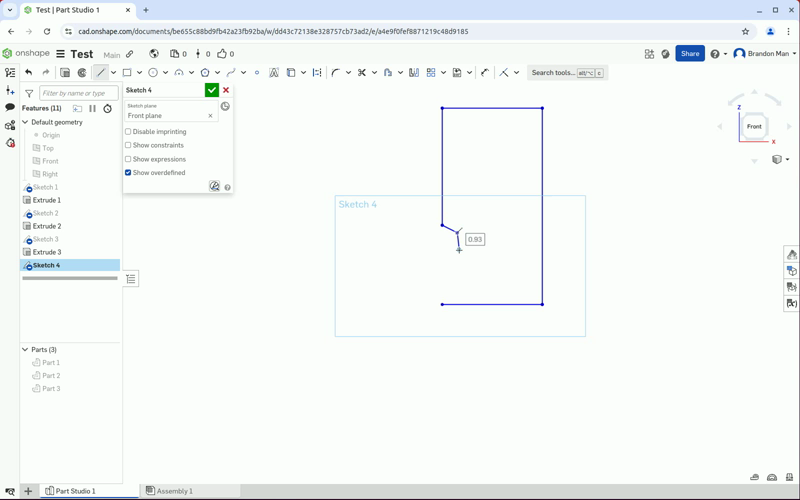
scroll(-6)
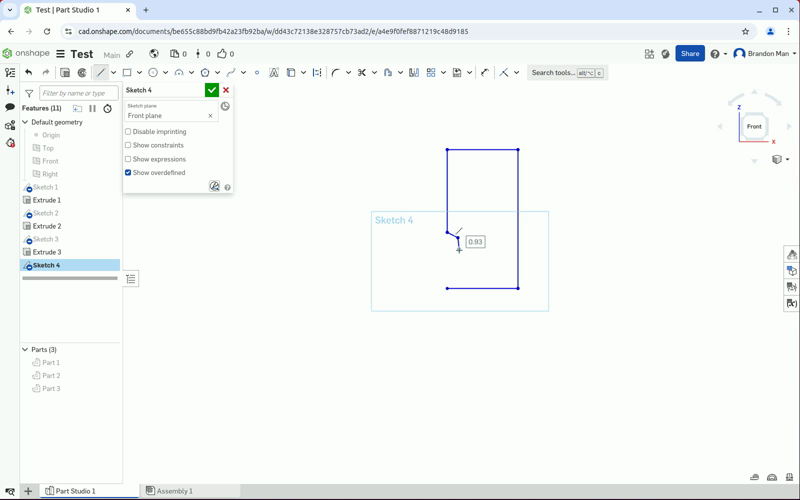
scroll(-6)
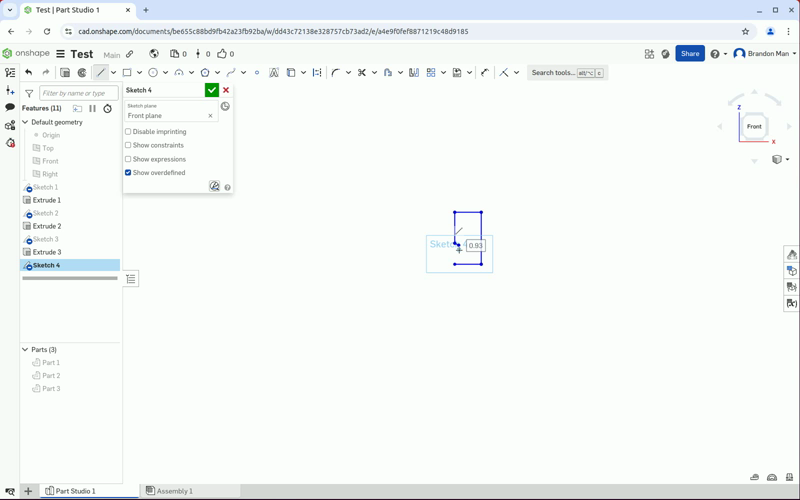
key_up(shift)
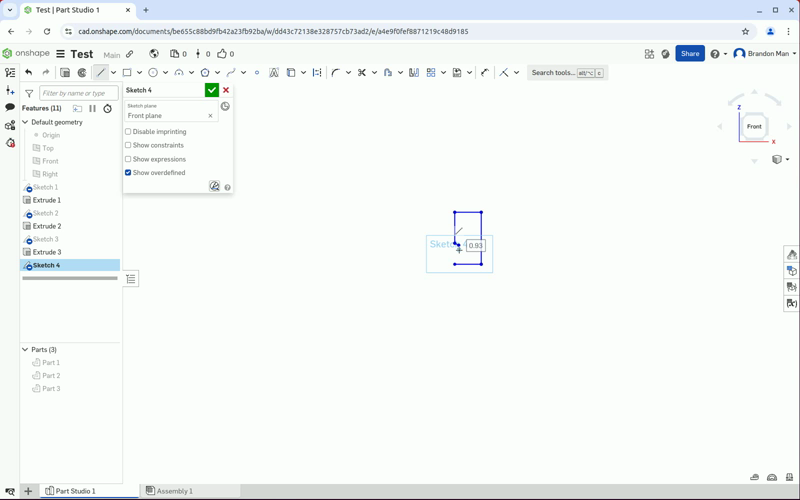
key_down(shift)
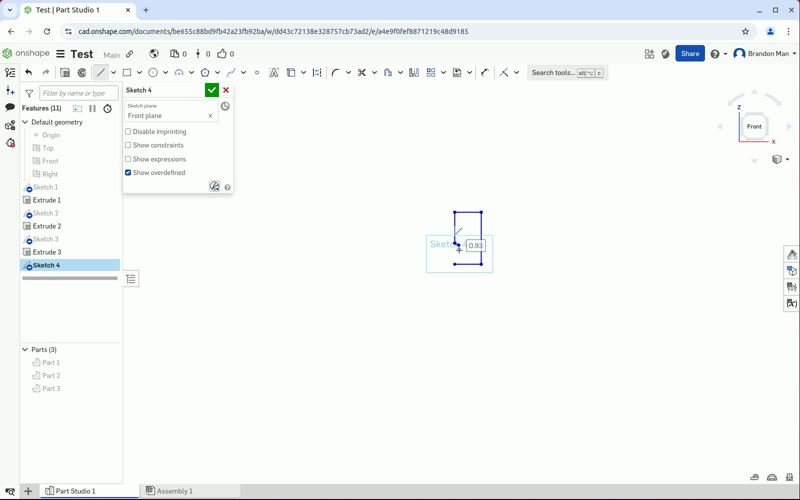
mouse_move(489, 249)
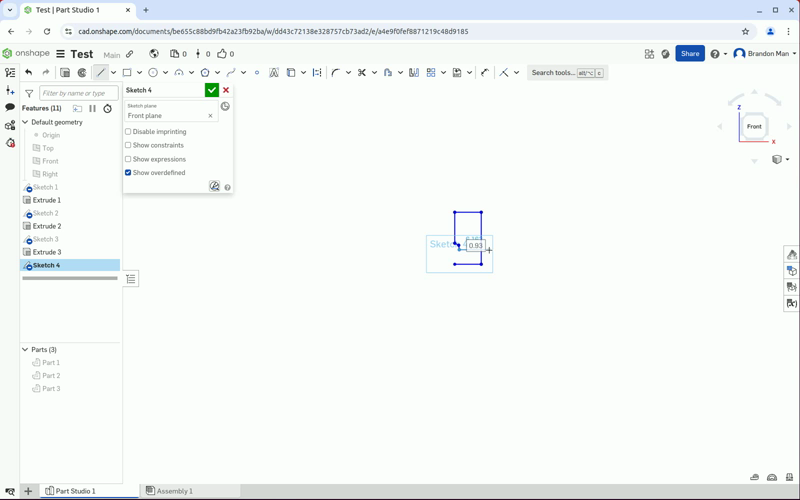
mouse_move(455, 252)
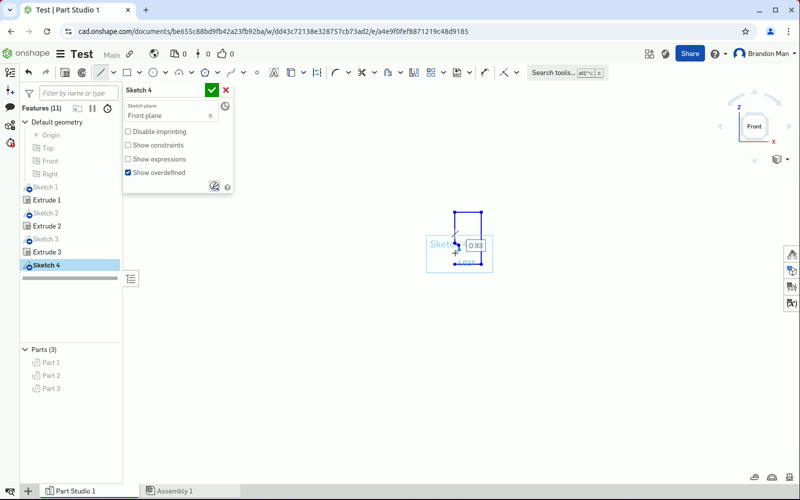
scroll(6)
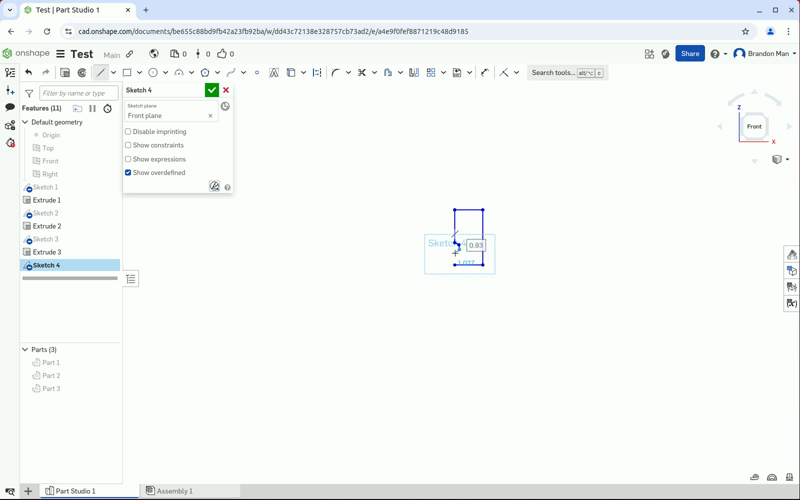
scroll(6)
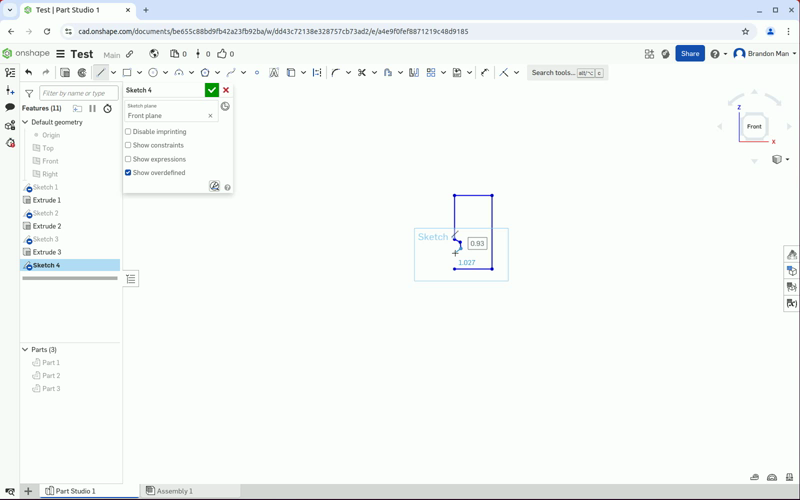
scroll(6)
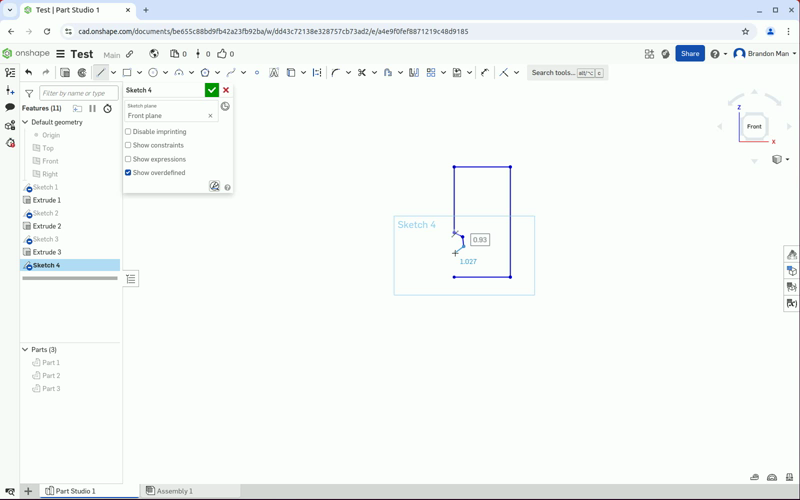
scroll(6)
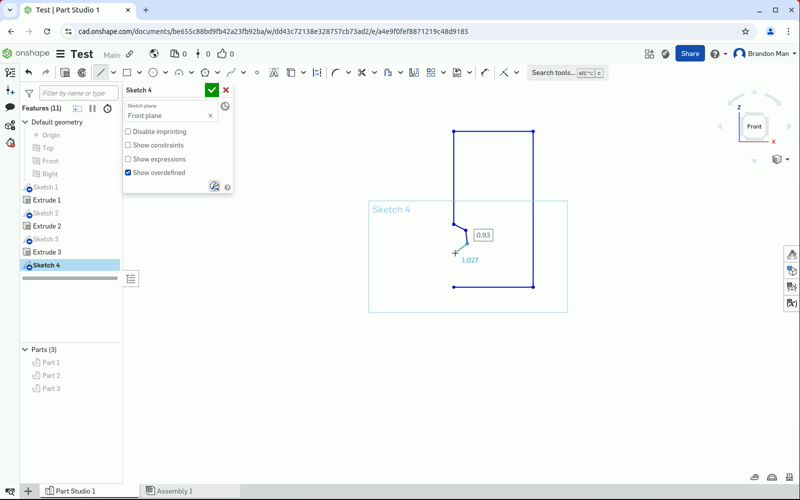
scroll(6)
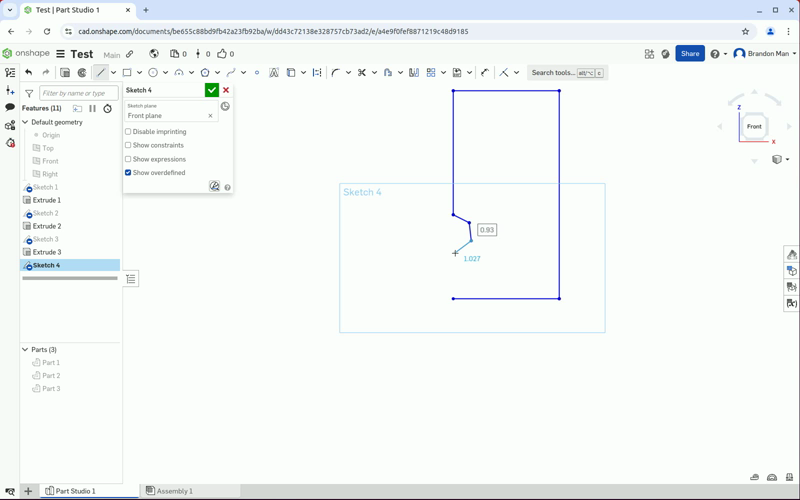
scroll(6)
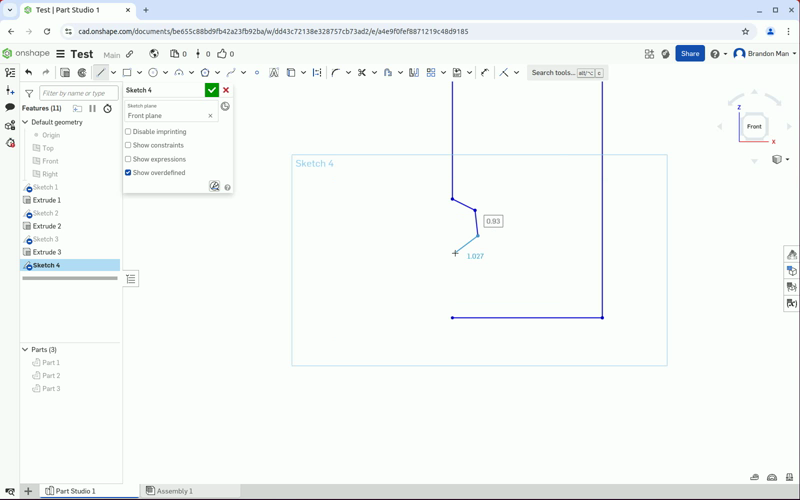
scroll(6)
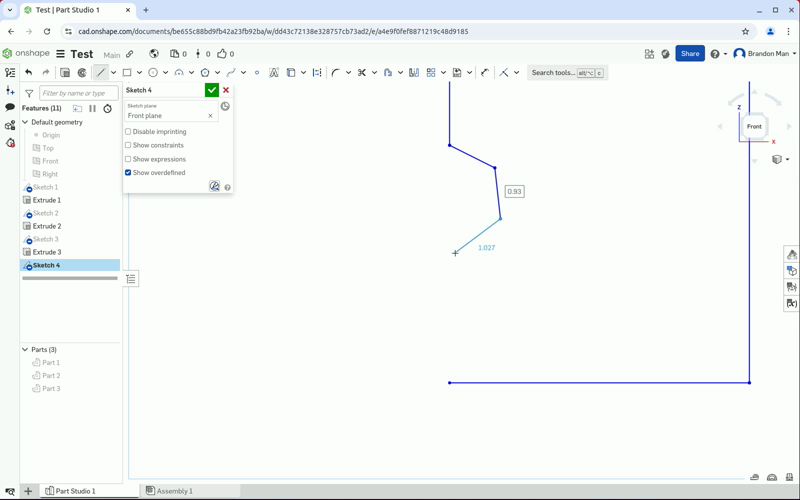
click(455, 252)
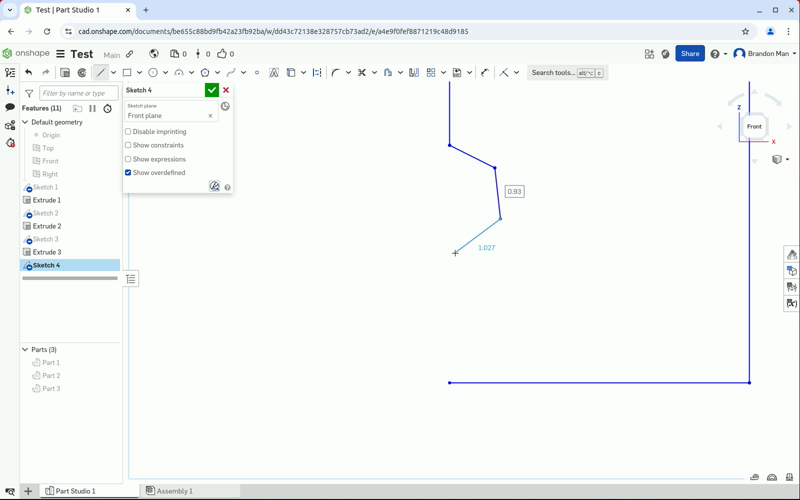
scroll(-6)
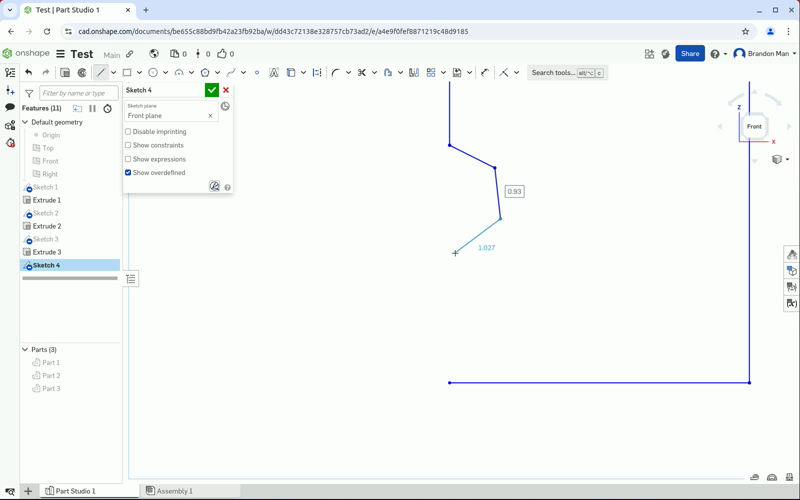
scroll(-6)
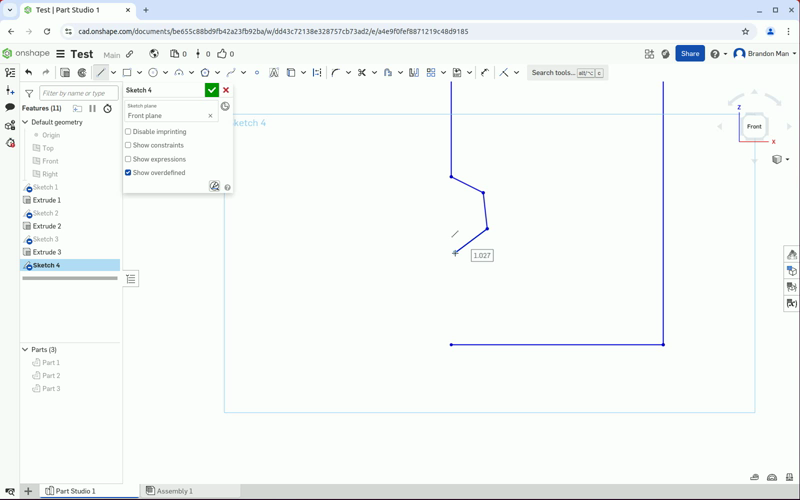
scroll(-6)
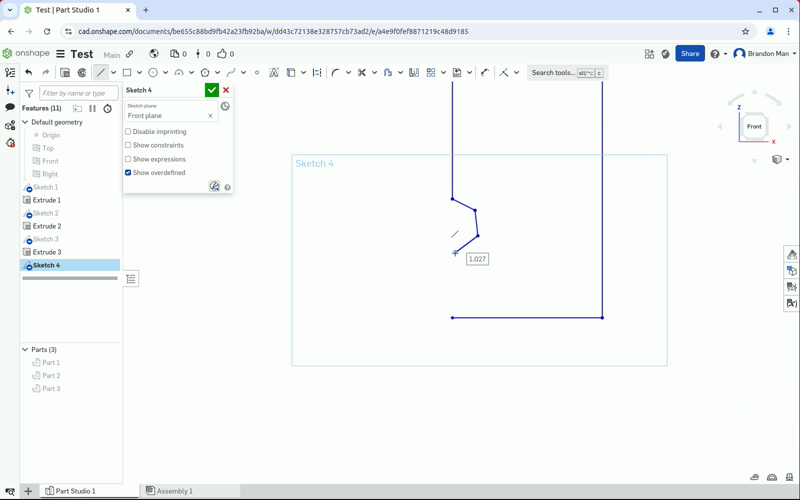
scroll(-6)
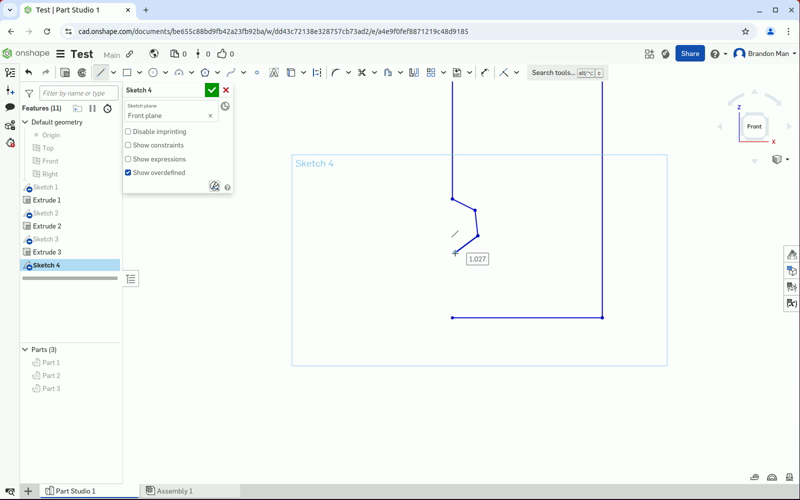
scroll(-6)
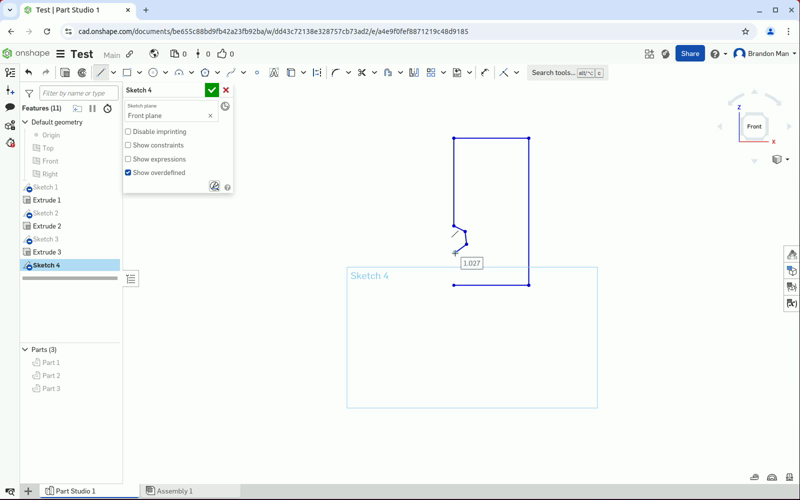
scroll(-6)
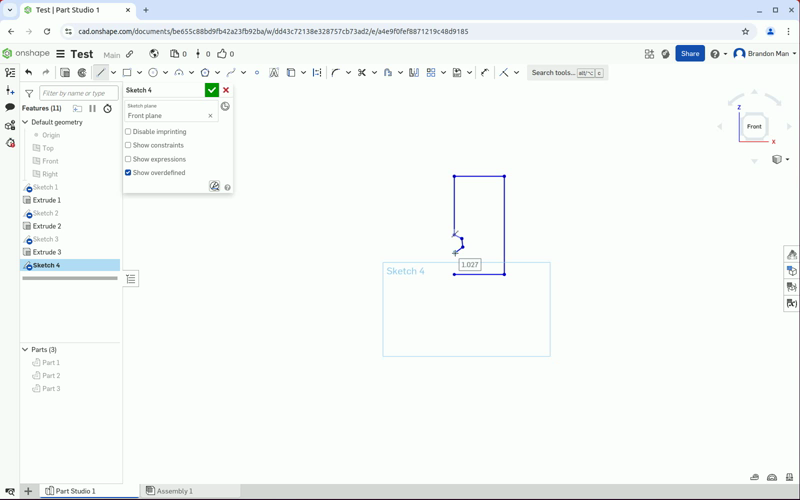
scroll(-6)
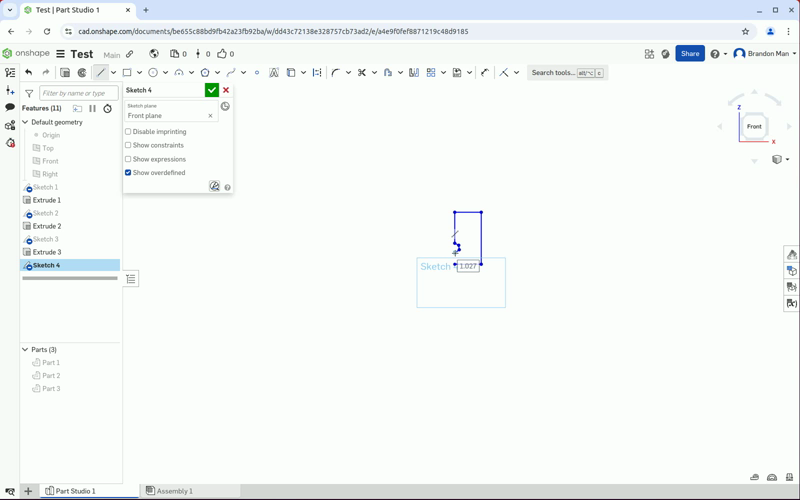
key_up(shift)
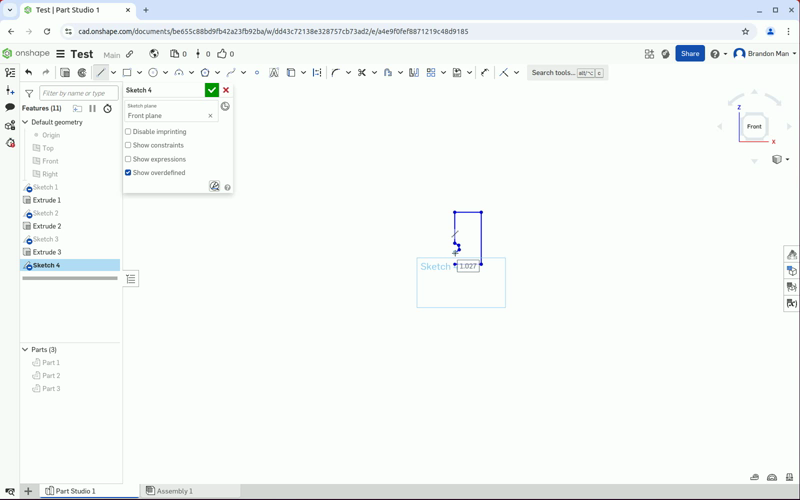
key_down(shift)
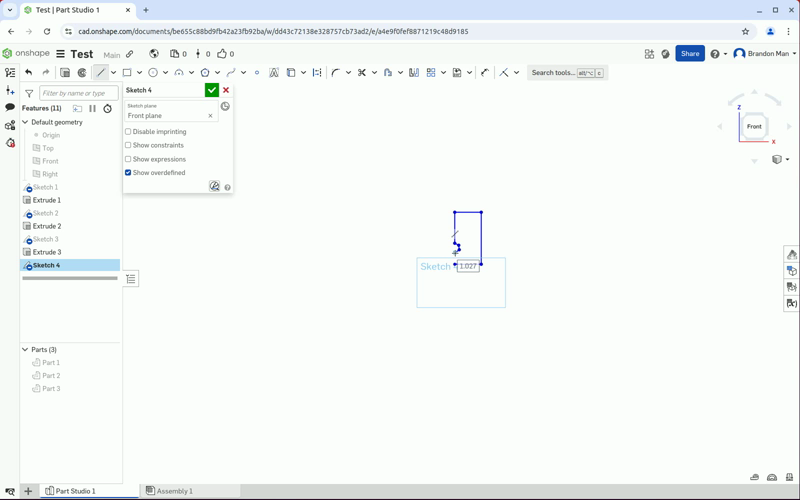
mouse_move(485, 252)
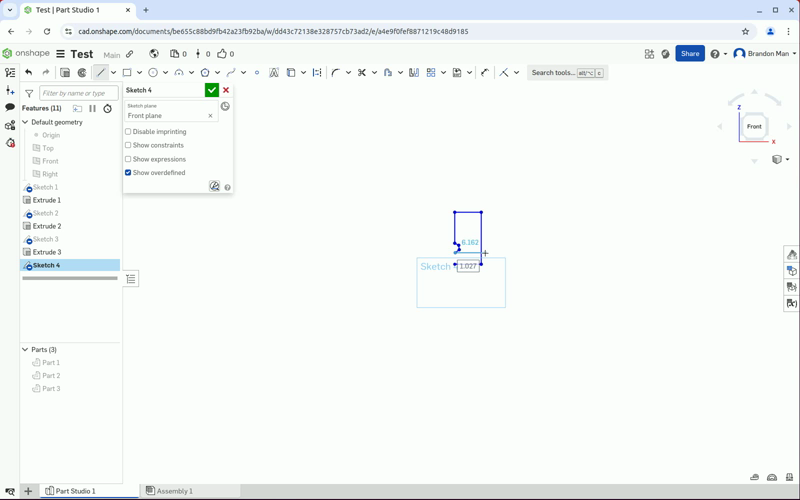
mouse_move(454, 252)
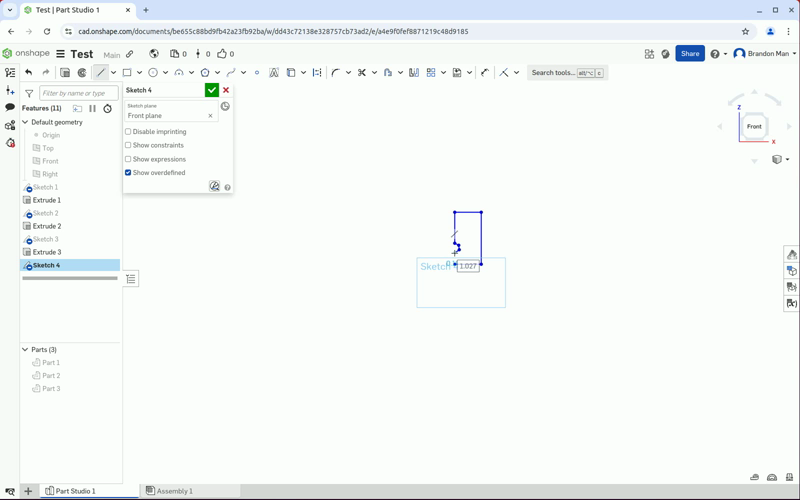
scroll(6)
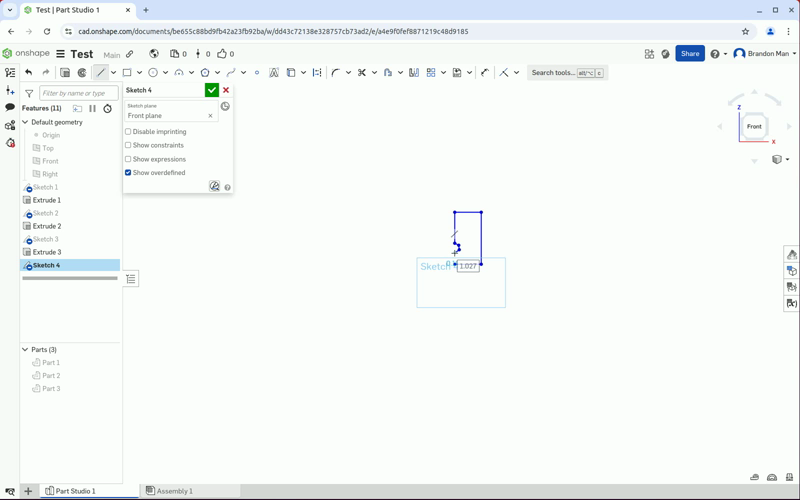
scroll(6)
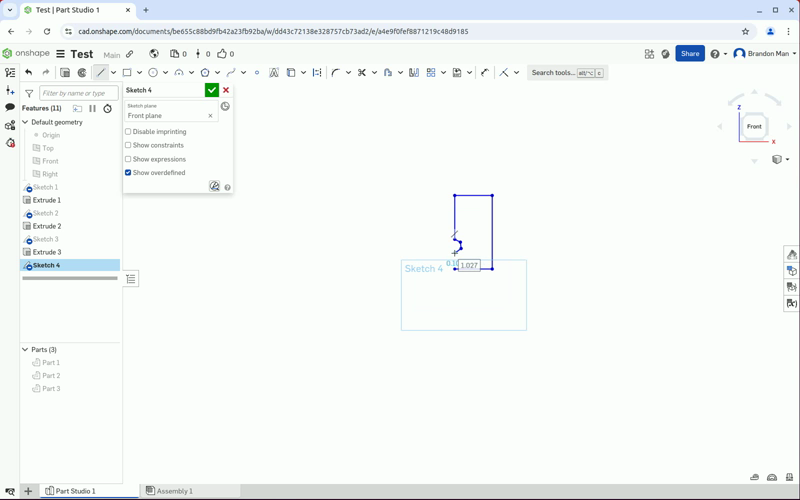
scroll(6)
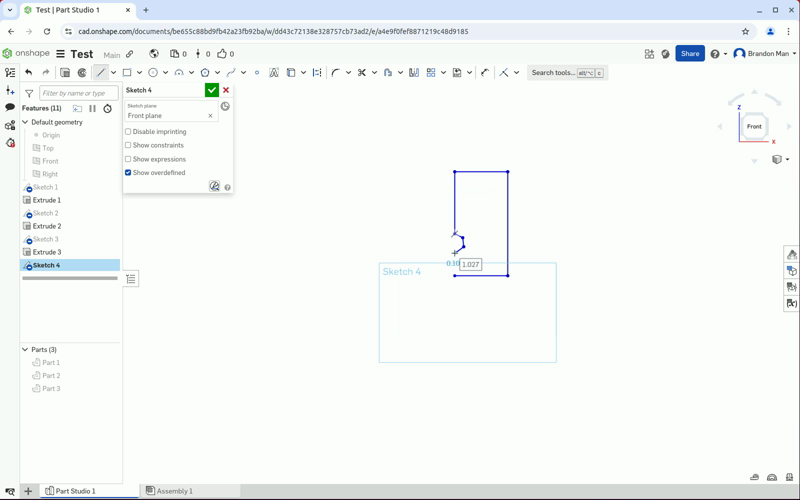
scroll(6)
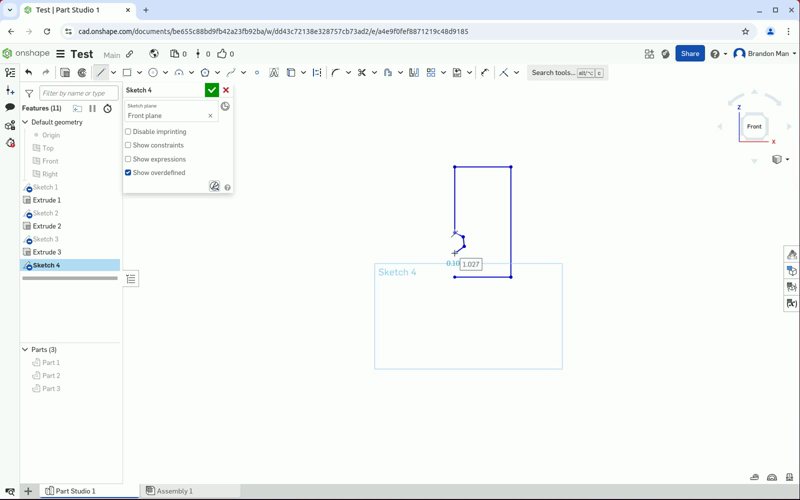
scroll(6)
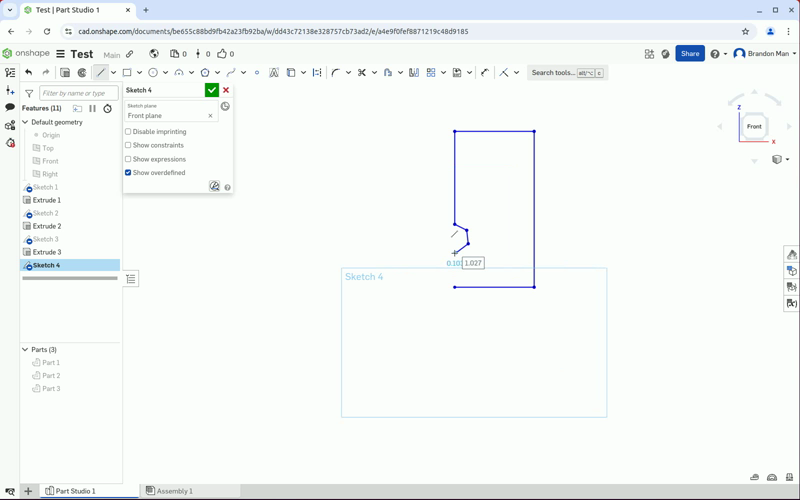
scroll(6)
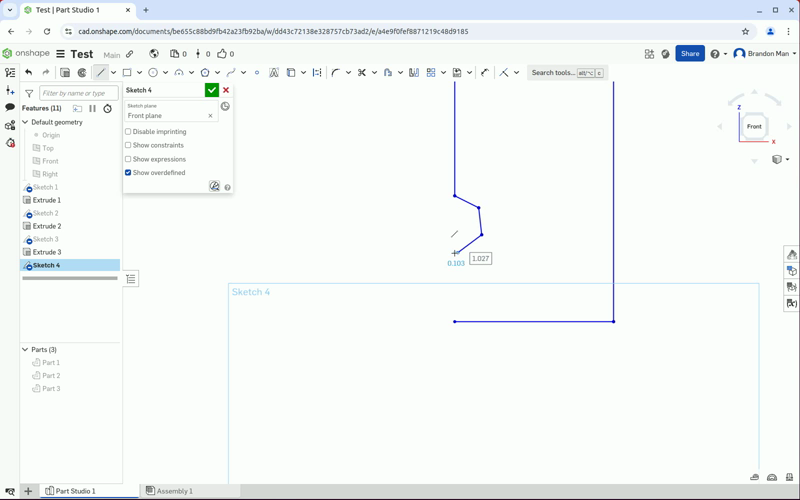
scroll(6)
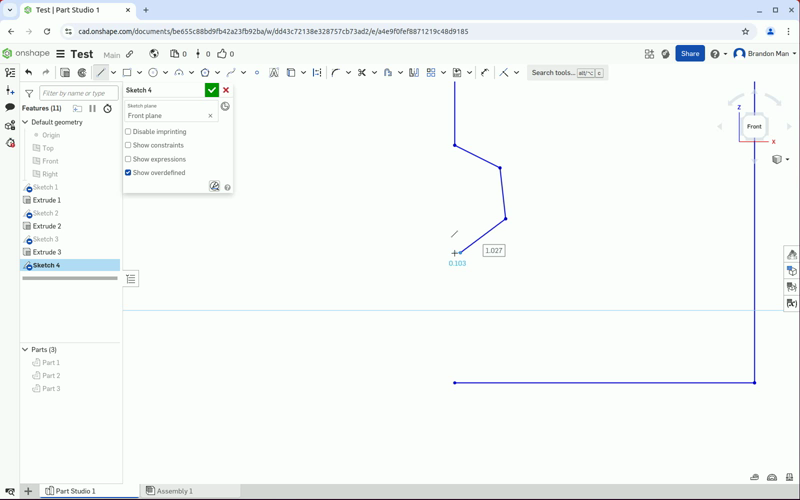
click(454, 252)
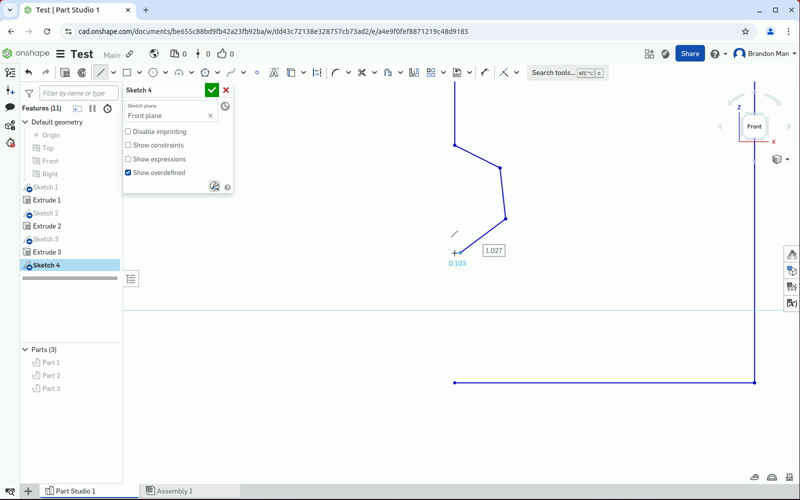
scroll(-6)
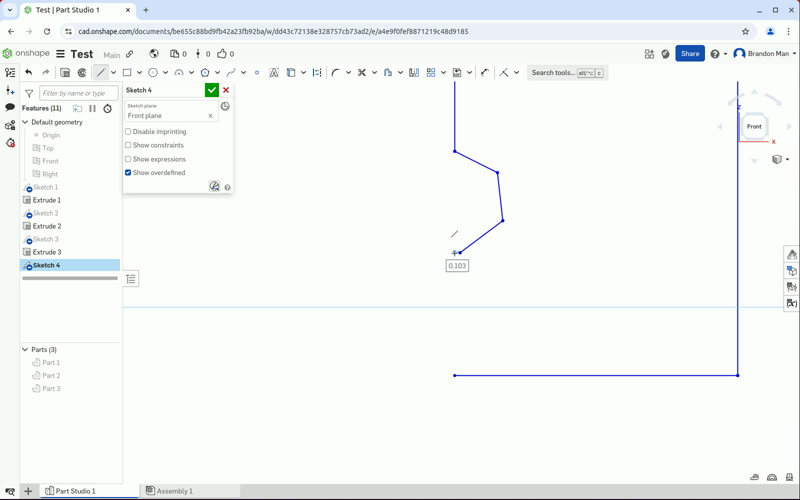
scroll(-6)
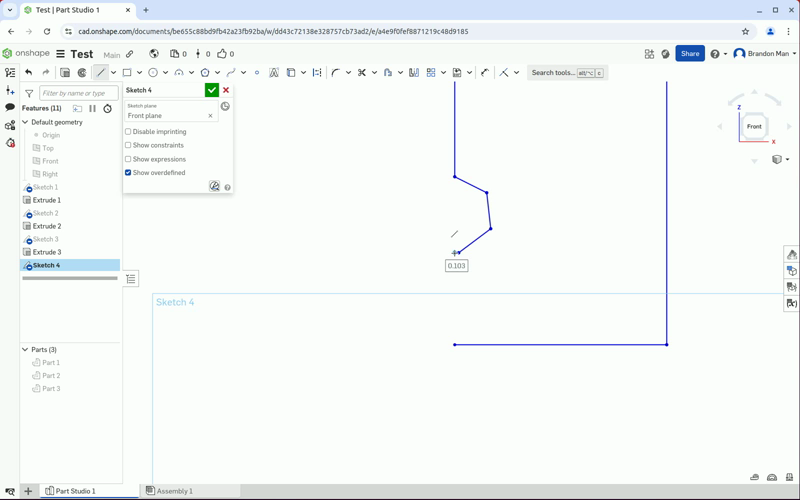
scroll(-6)
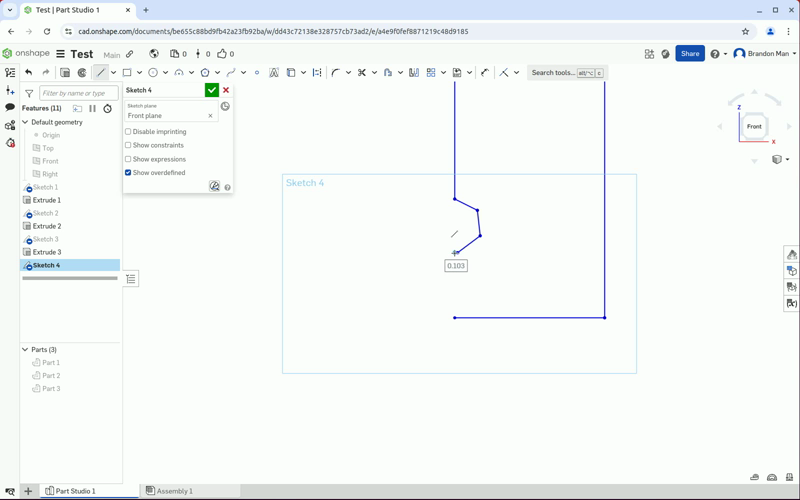
scroll(-6)
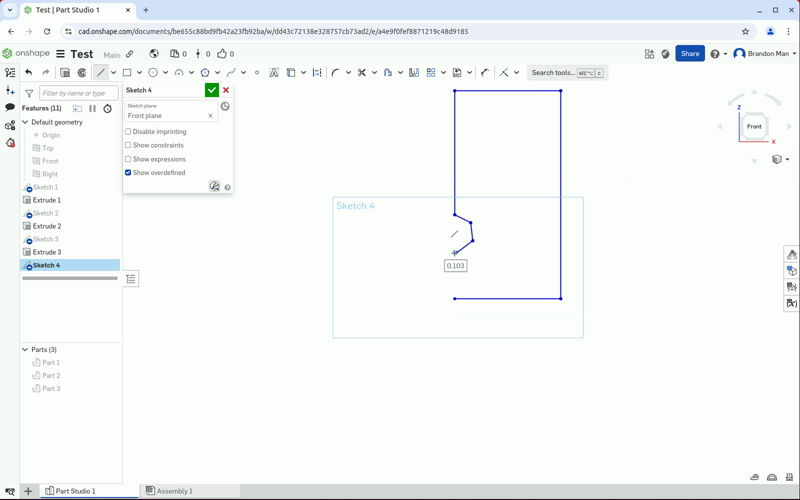
scroll(-6)
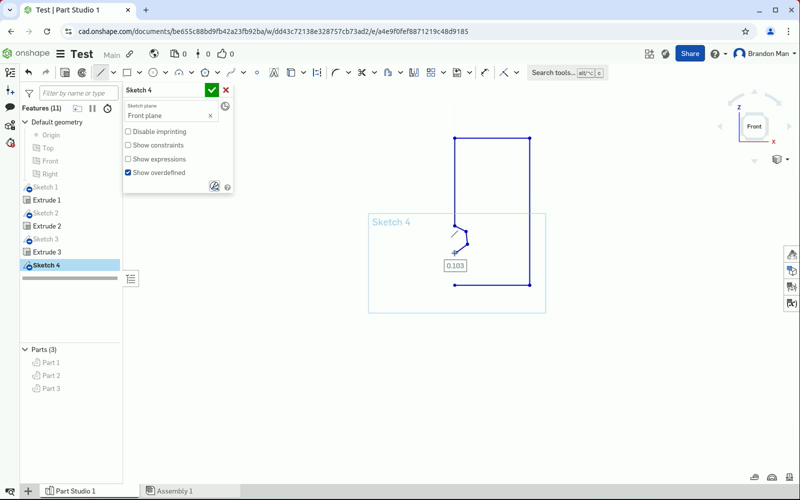
scroll(-6)
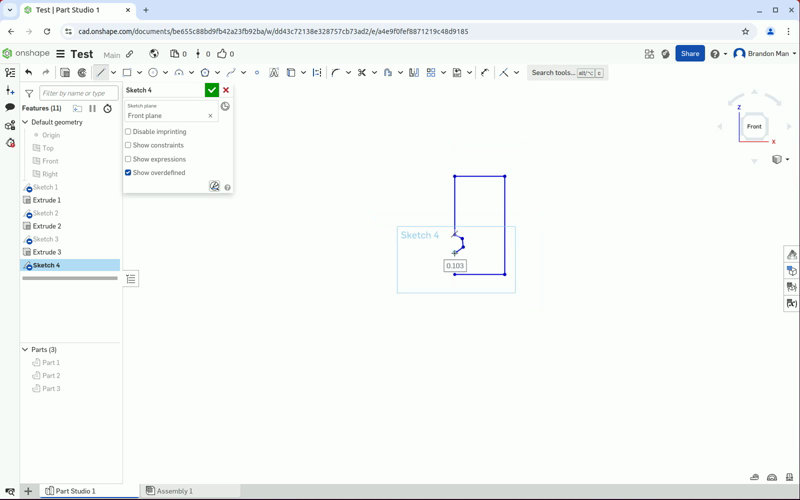
scroll(-6)
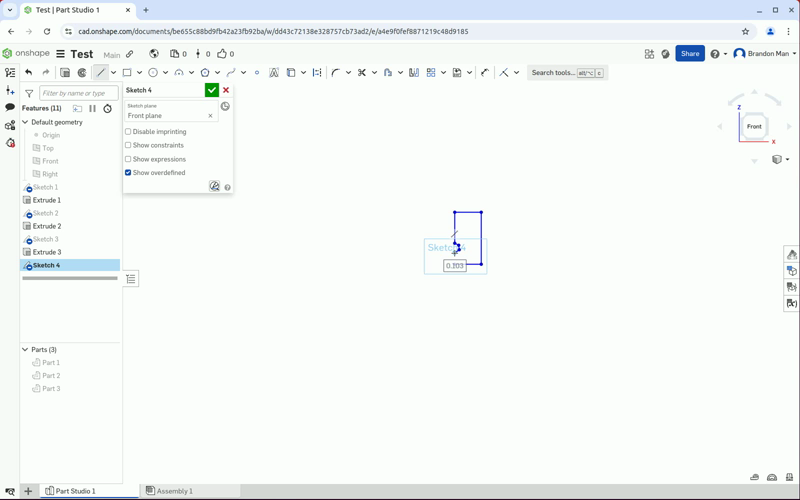
key_up(shift)
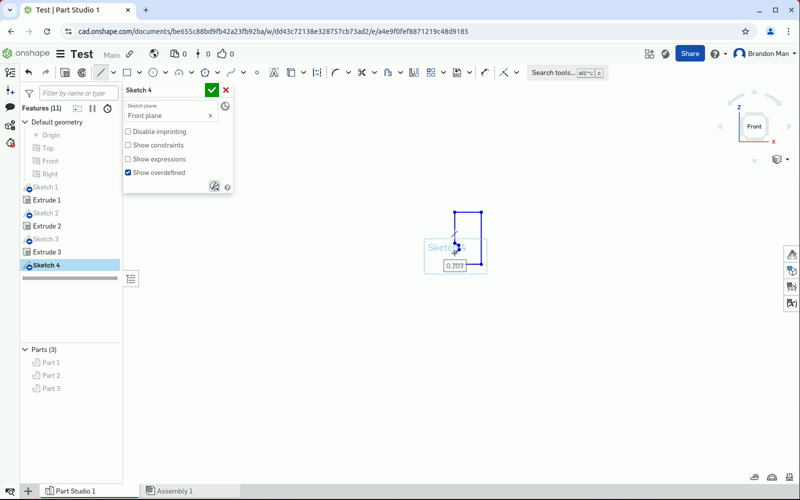
mouse_move(484, 252)
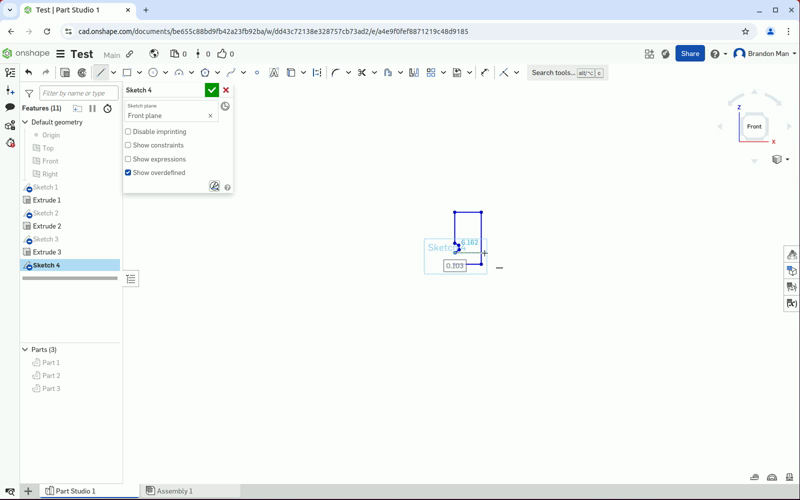
key_down(shift)
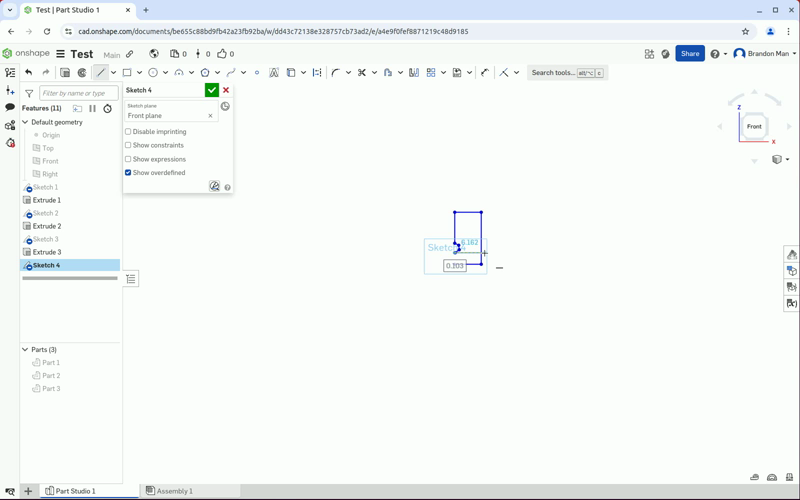
mouse_move(454, 264)
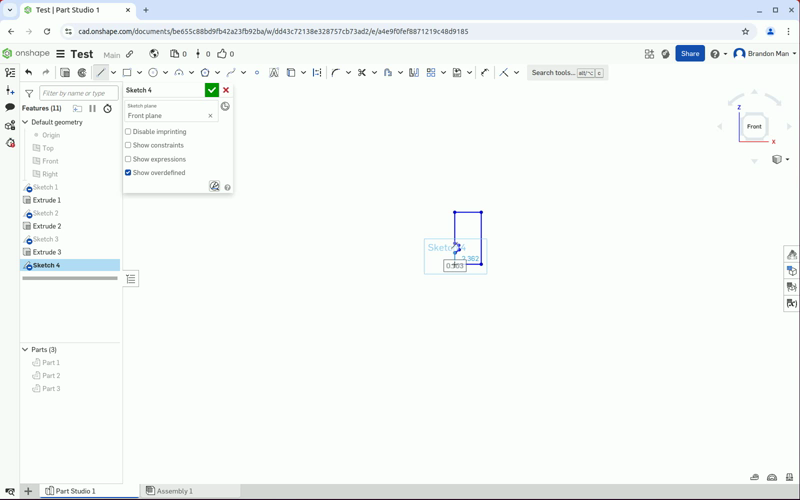
key_up(shift)
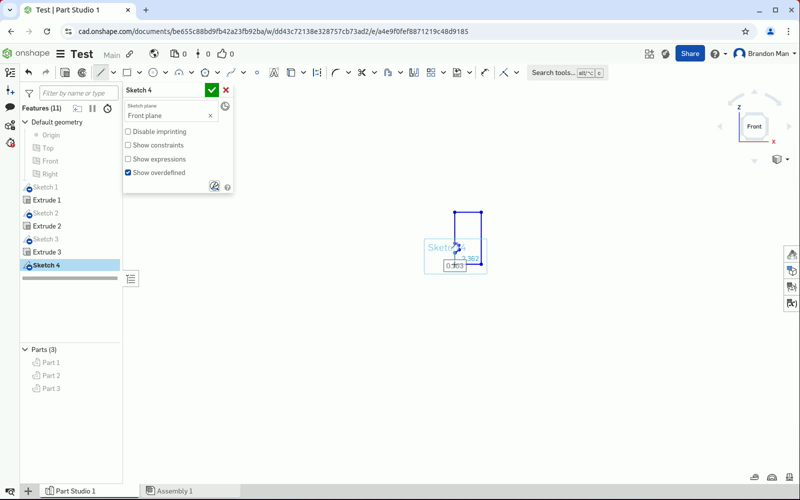
click(454, 264)
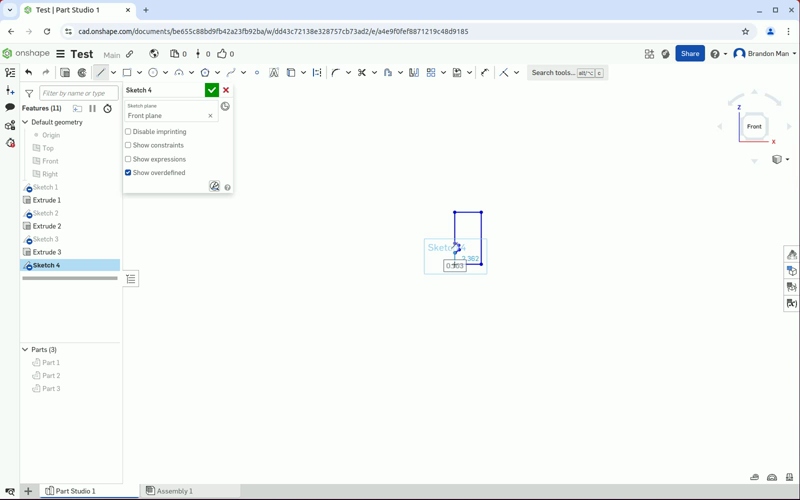
key(esc)
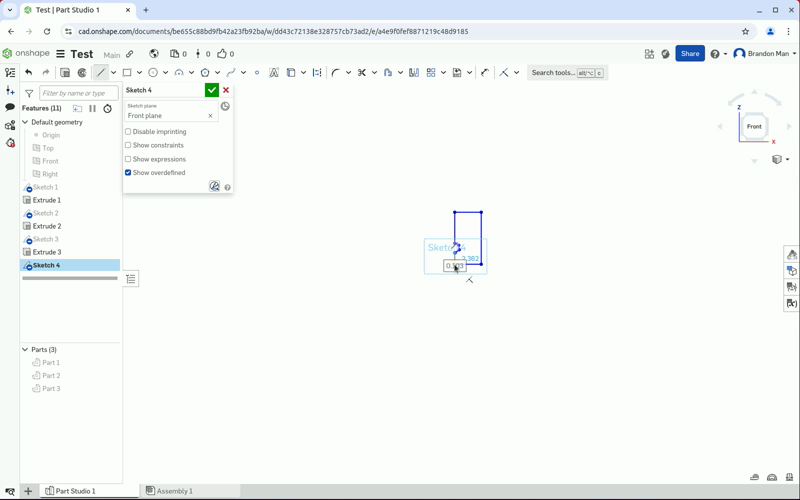
mouse_move(467, 240)
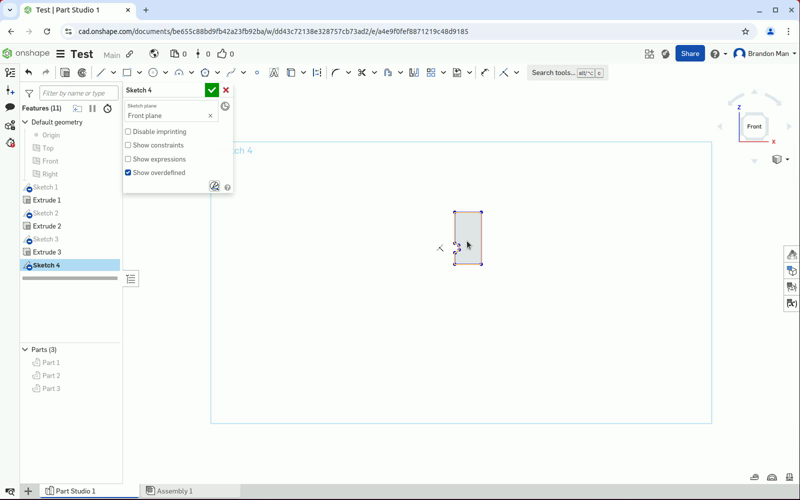
scroll(6)
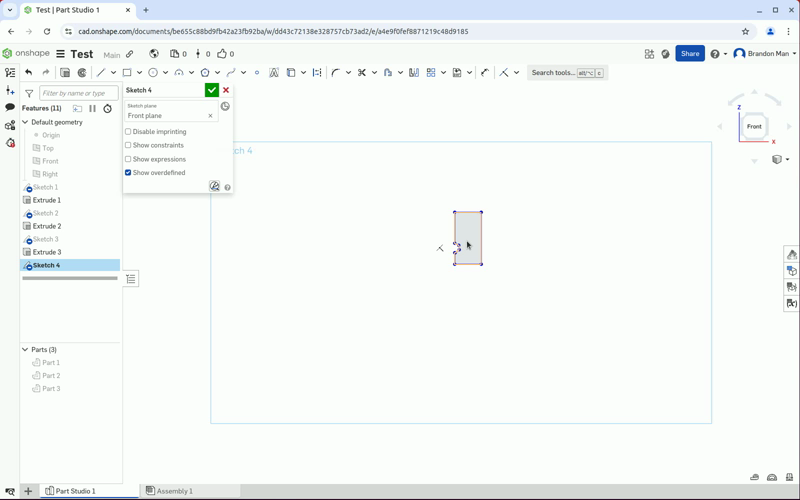
scroll(6)
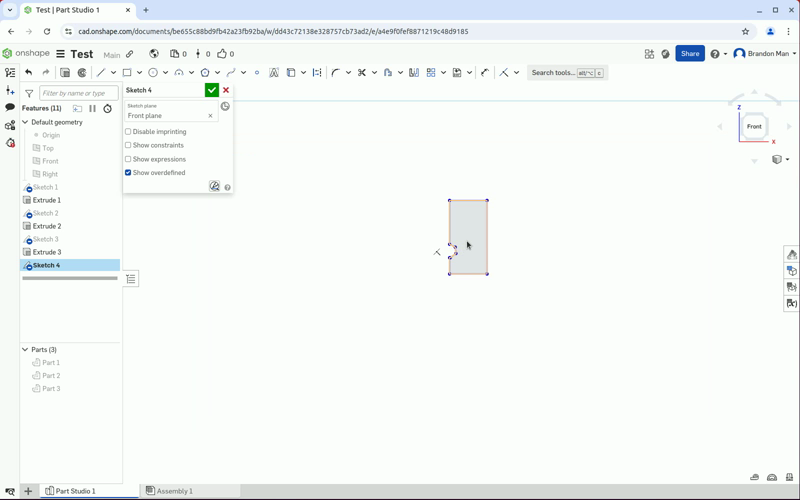
scroll(6)
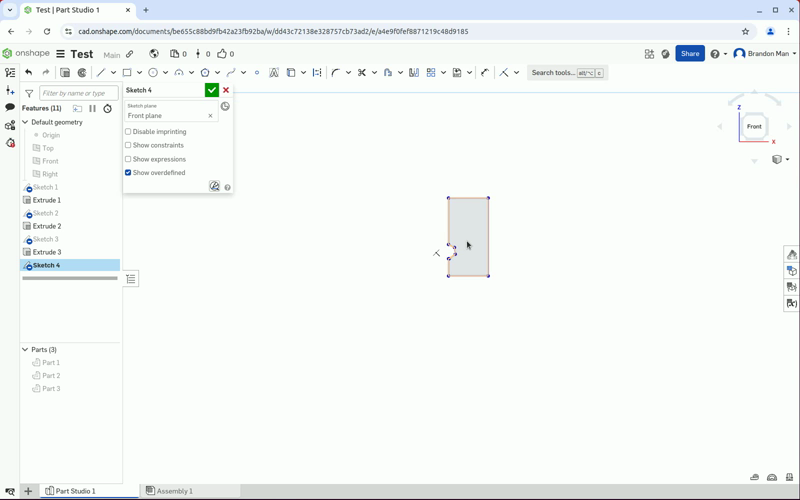
scroll(6)
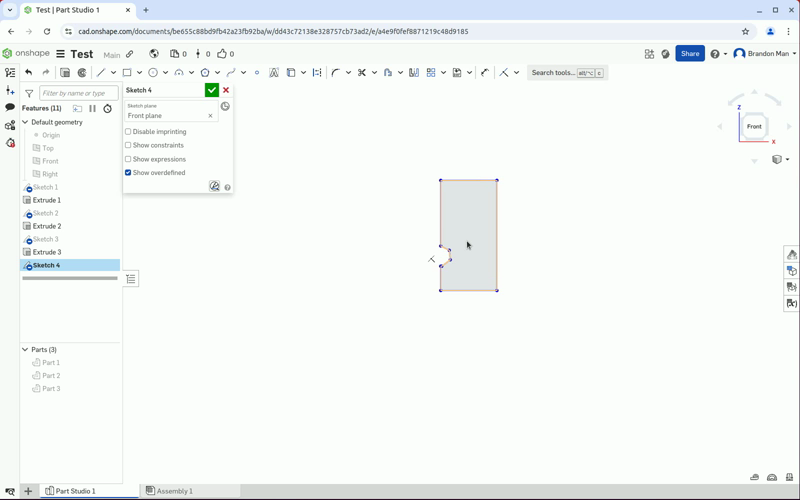
scroll(6)
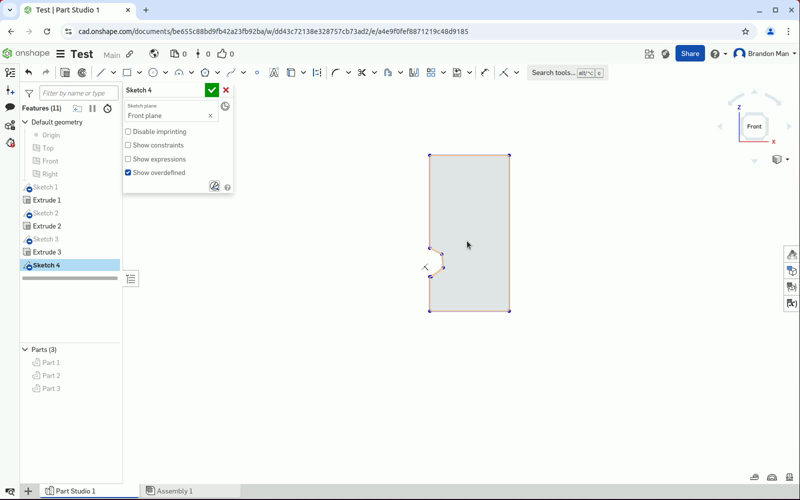
scroll(6)
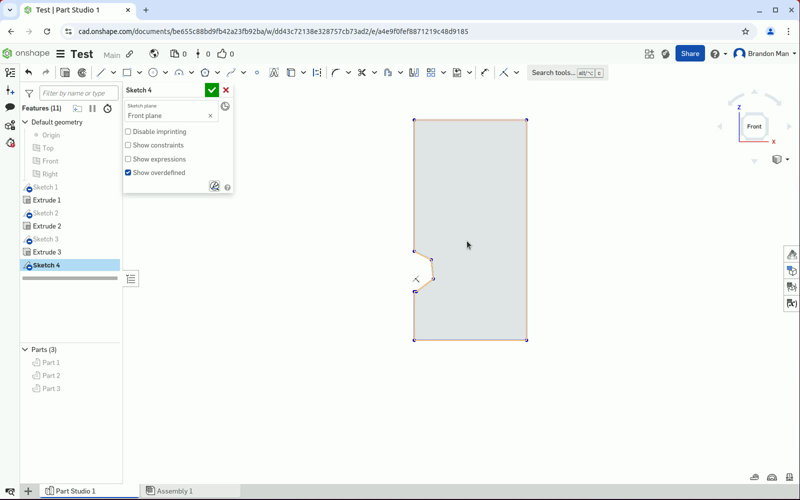
scroll(6)
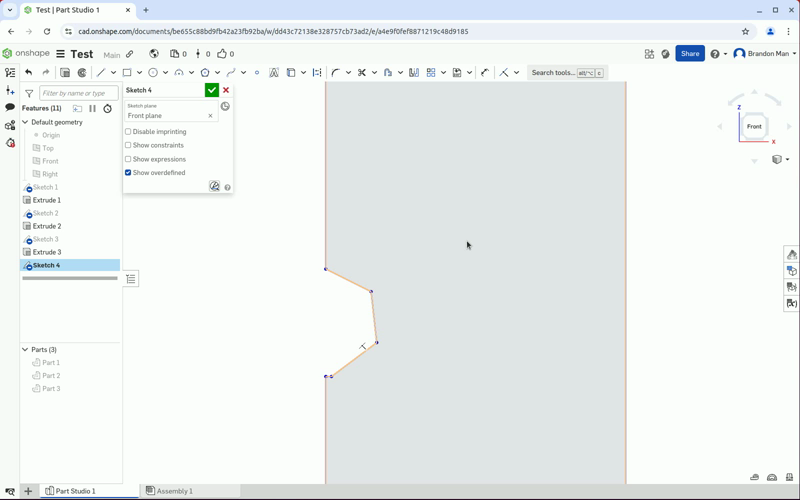
click(467, 240)
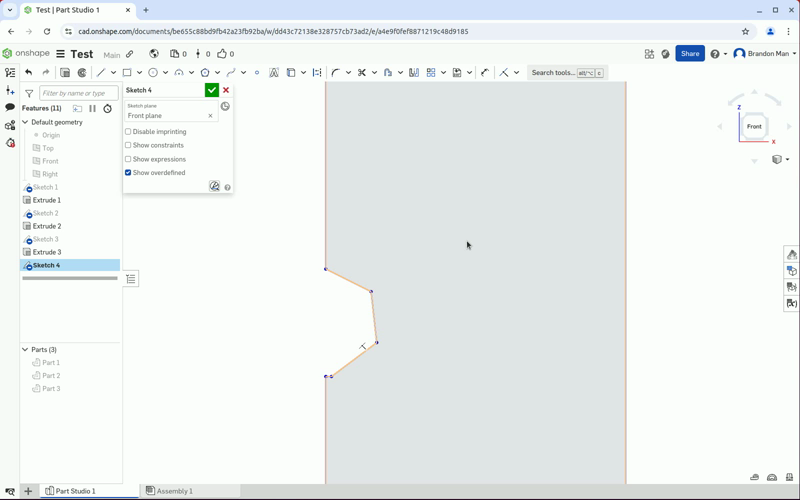
scroll(-6)
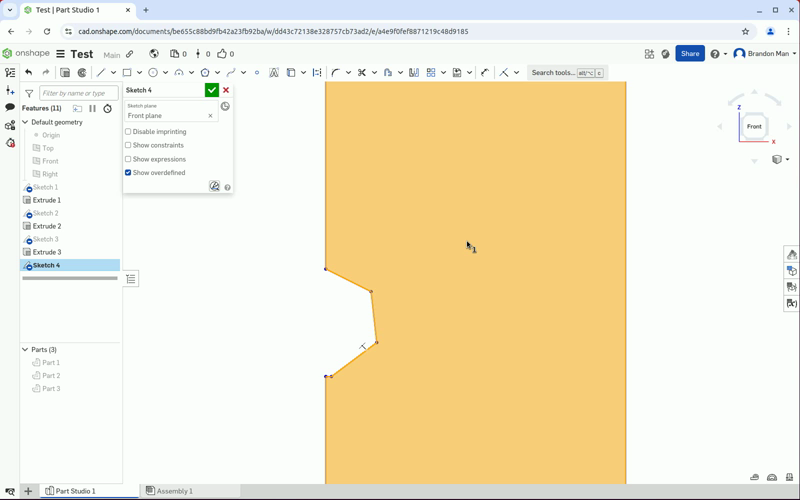
scroll(-6)
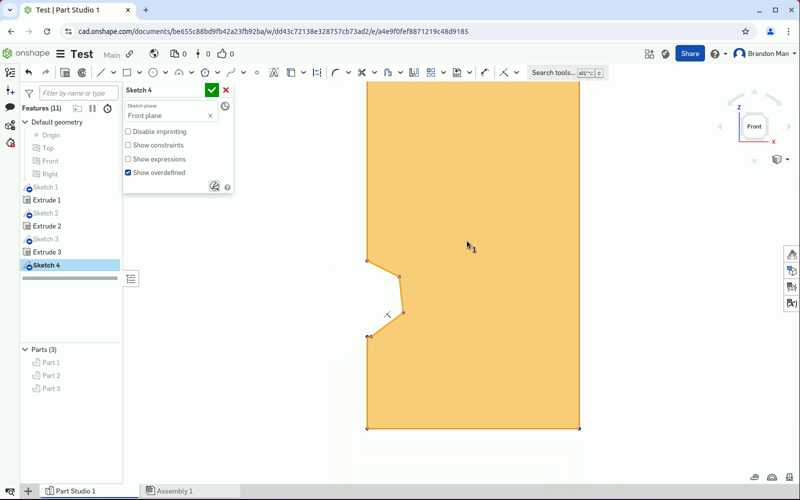
scroll(-6)
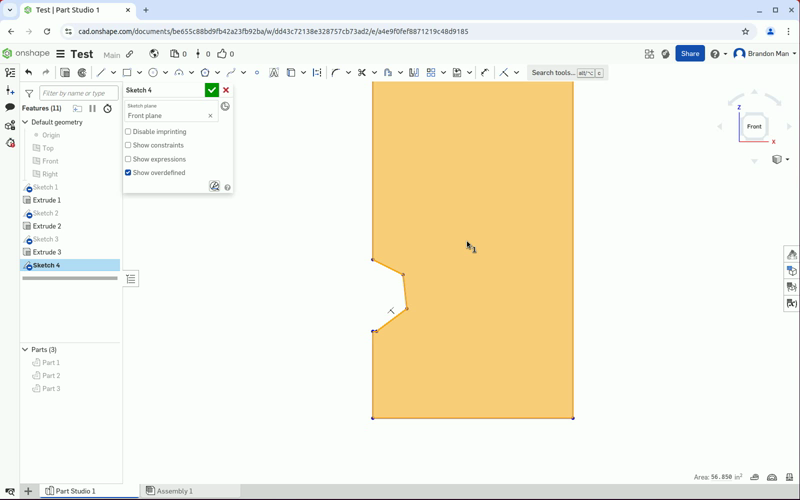
scroll(-6)
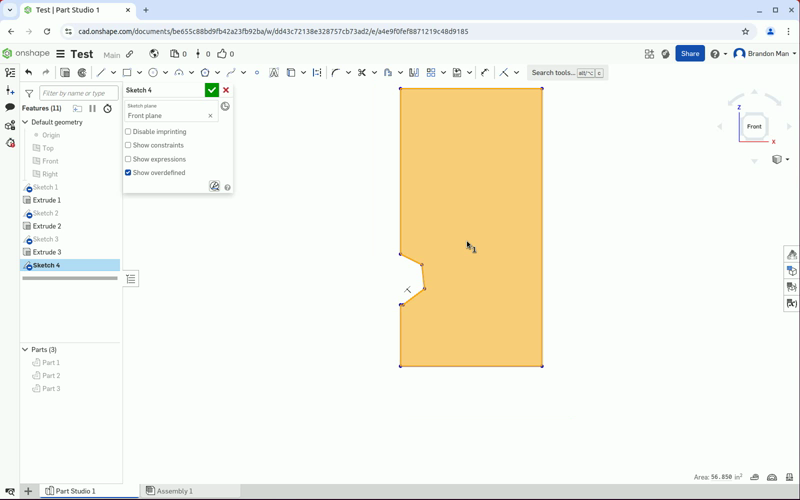
scroll(-6)
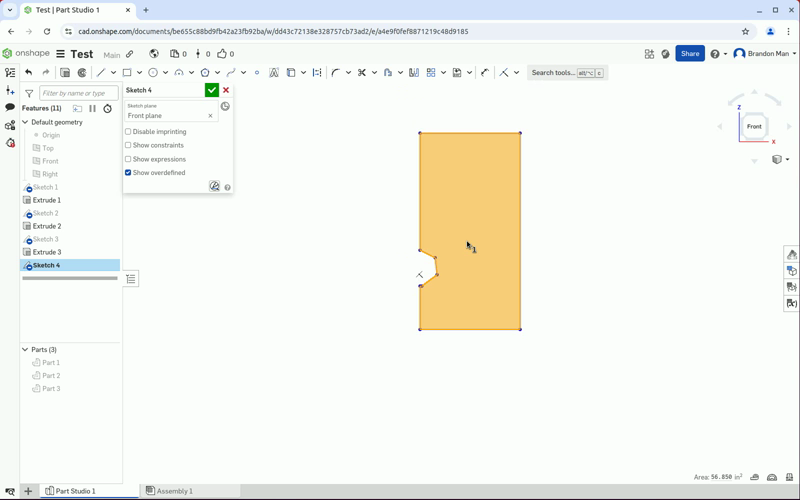
scroll(-6)
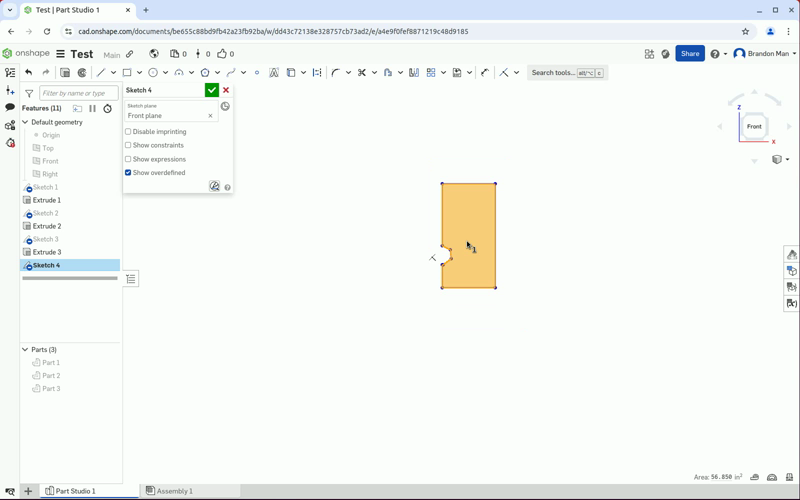
scroll(-6)
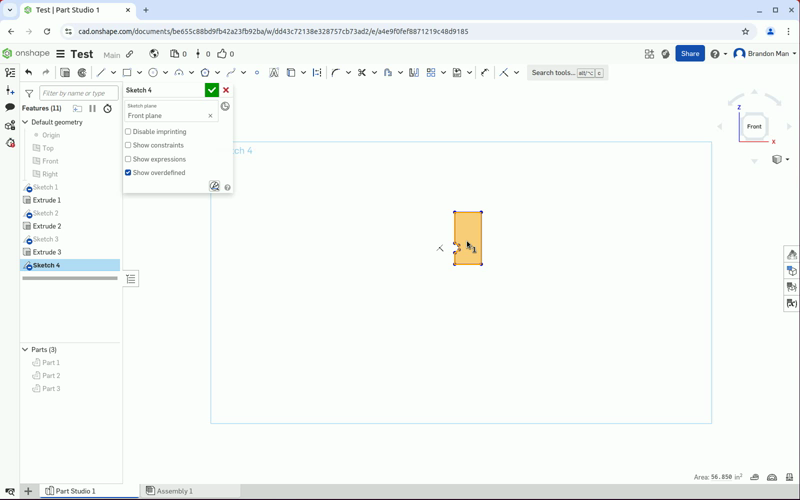
mouse_move(73, 352)
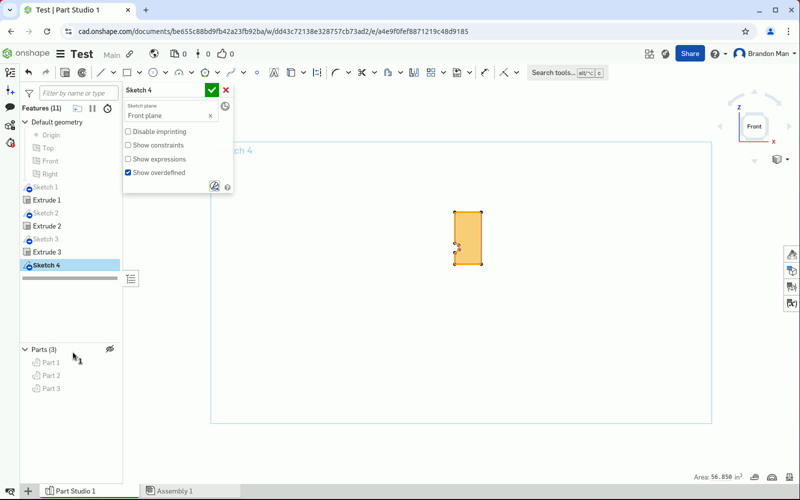
key(shift+y)
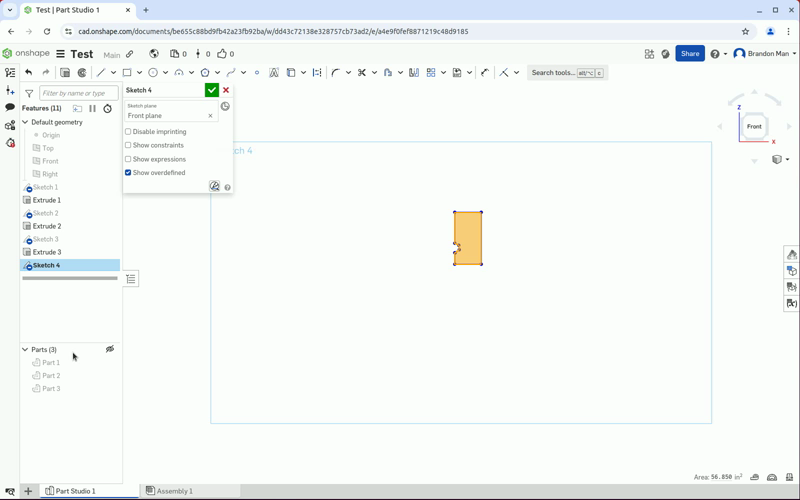
key(shift+e)
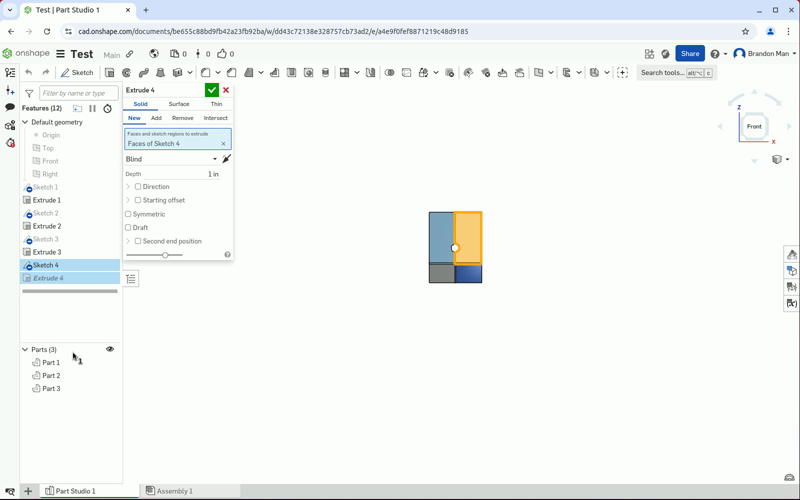
mouse_move(143, 106)
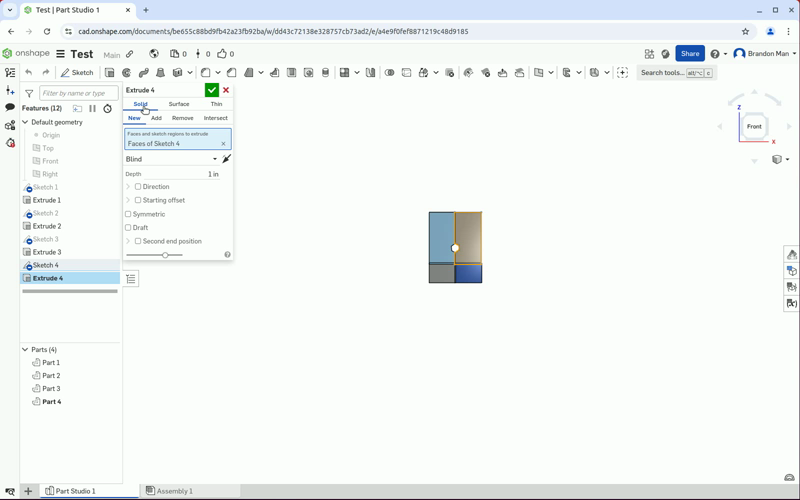
click(143, 106)
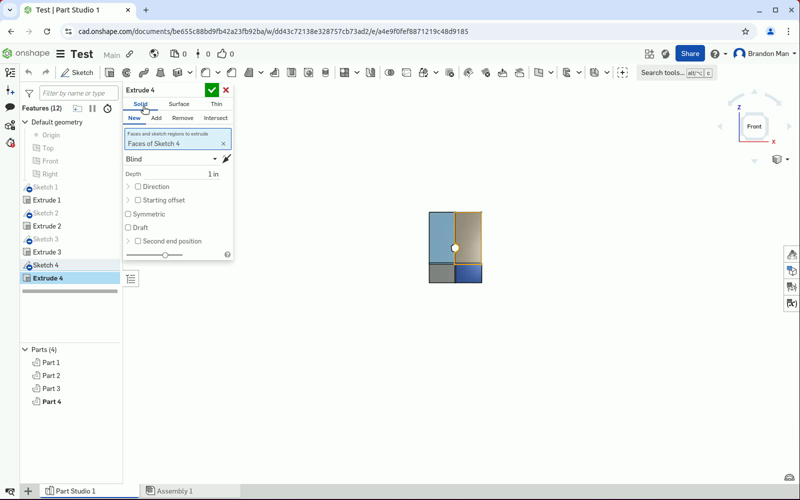
mouse_move(137, 120)
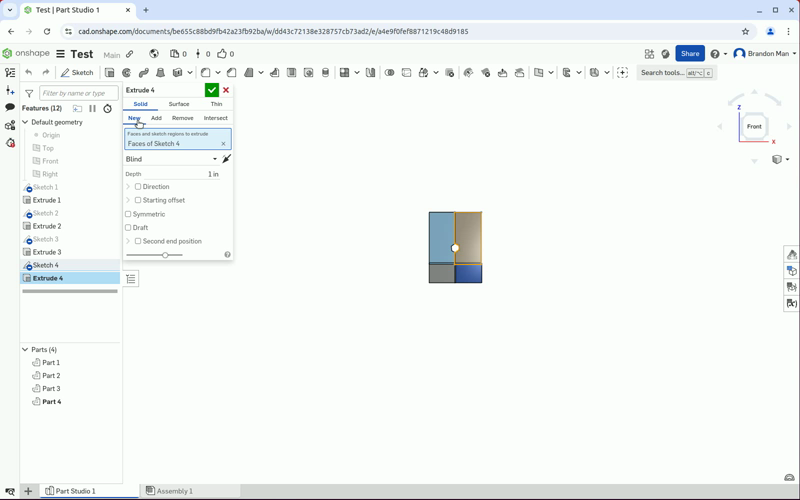
click(137, 120)
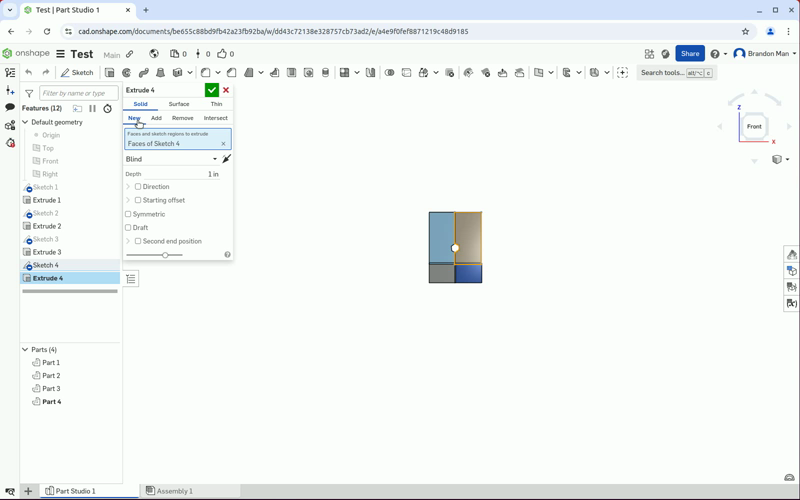
key(tab, 4)
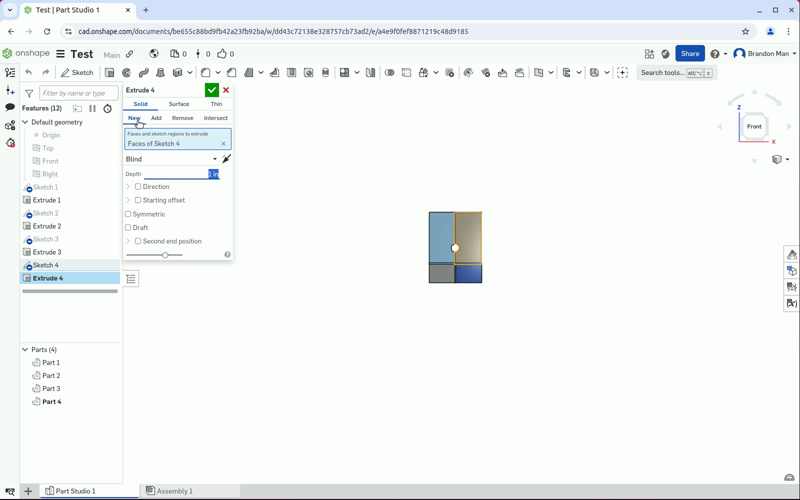
text(1.444)
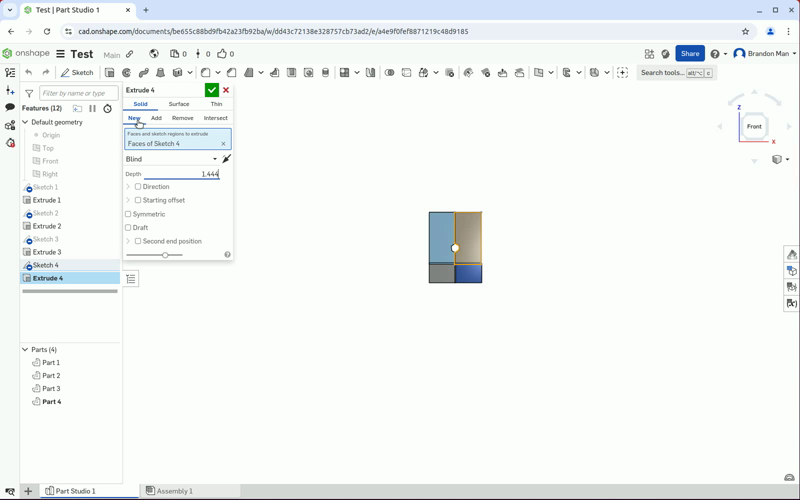
key(enter)
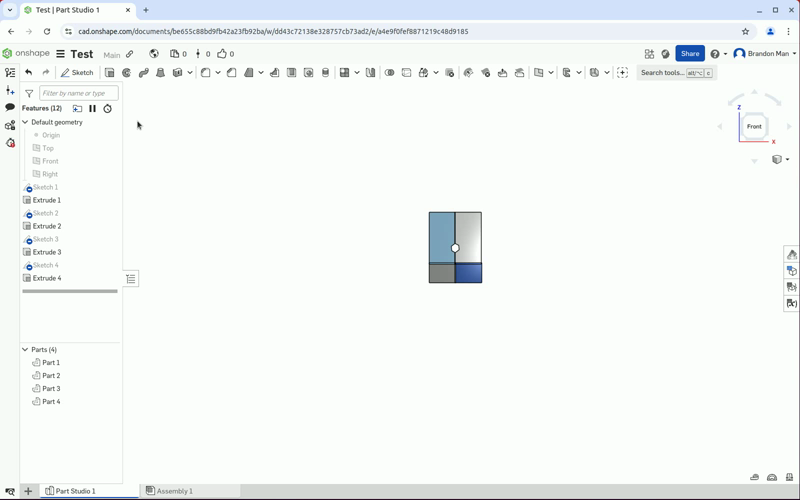
key(shift+h)
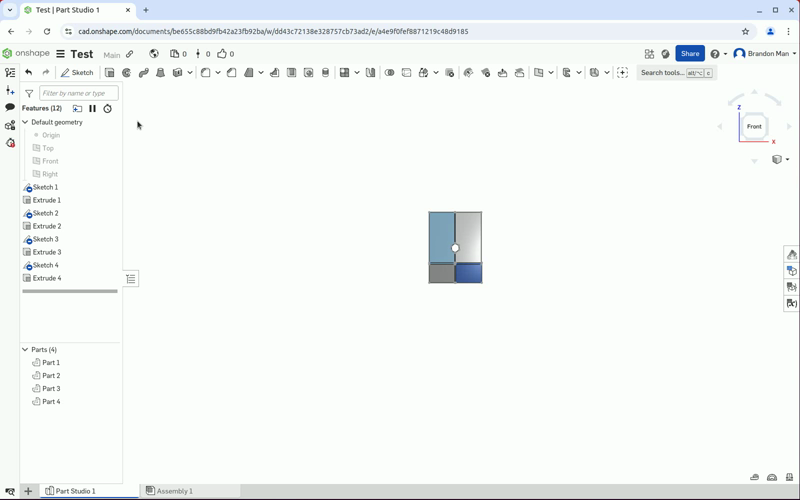
key(shift+h)
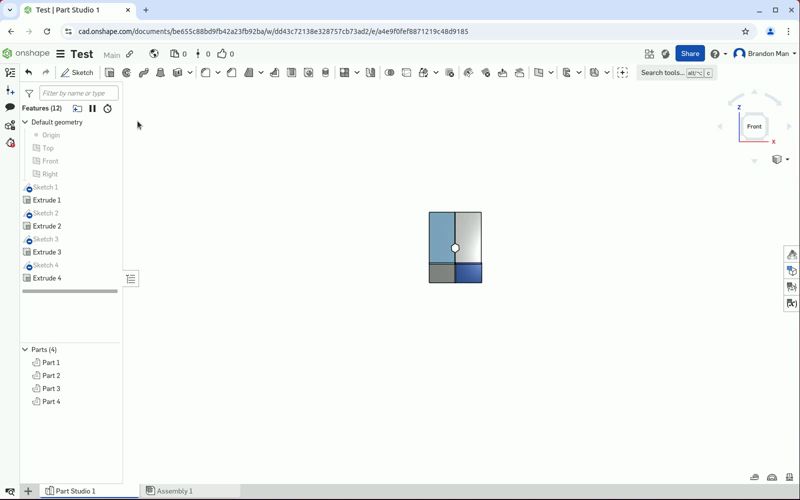
mouse_move(73, 189)
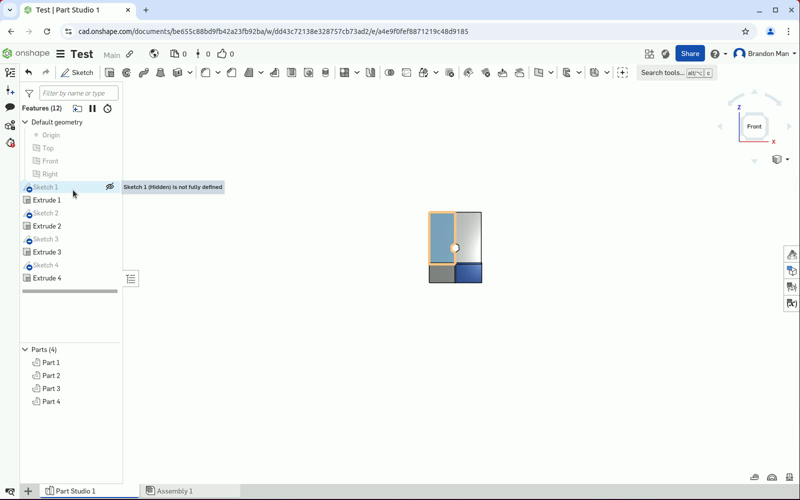
click(73, 189)
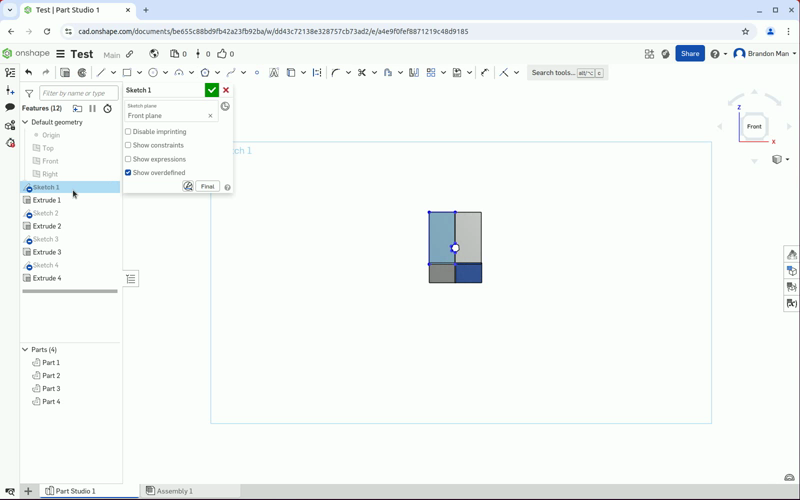
mouse_move(229, 92)
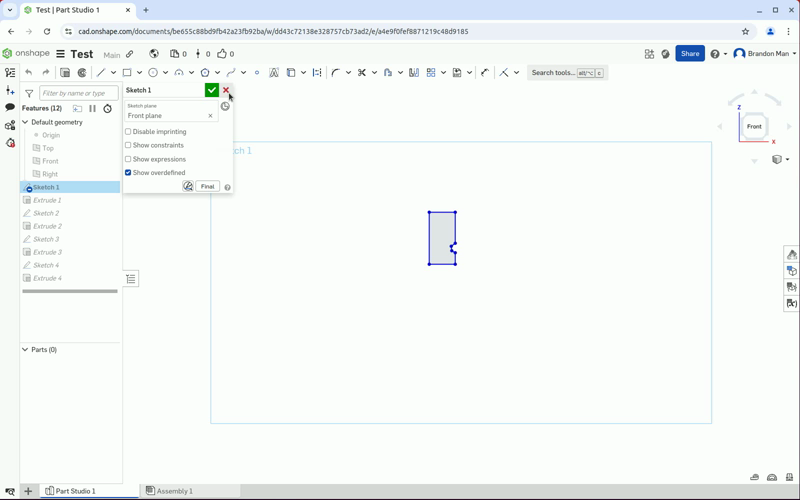
click(229, 92)
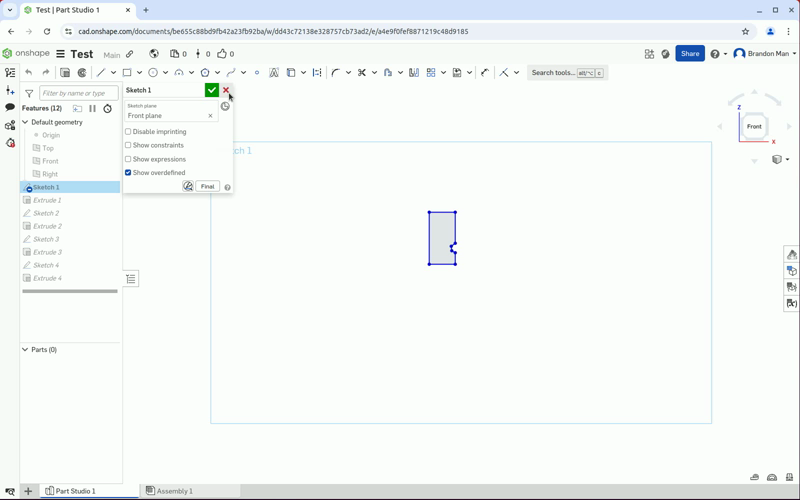
key(shift+s)
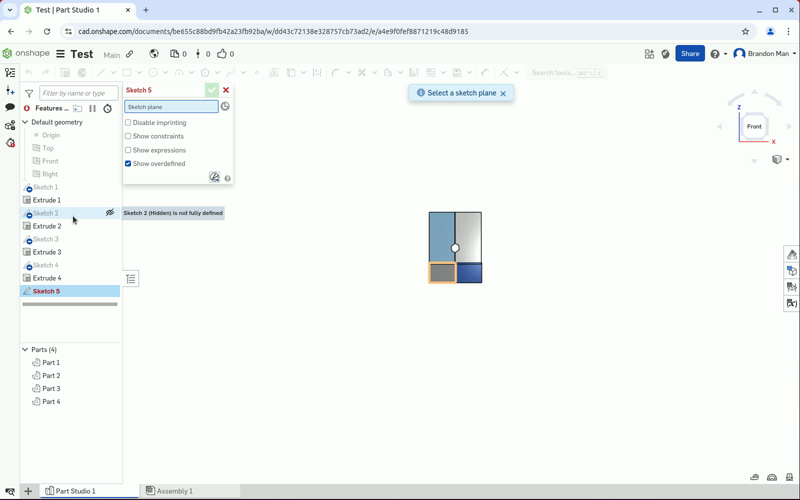
scroll(3)
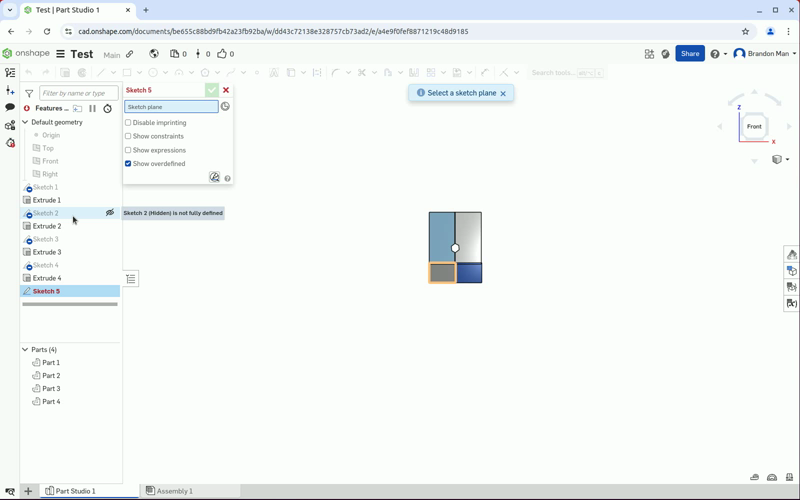
mouse_move(73, 163)
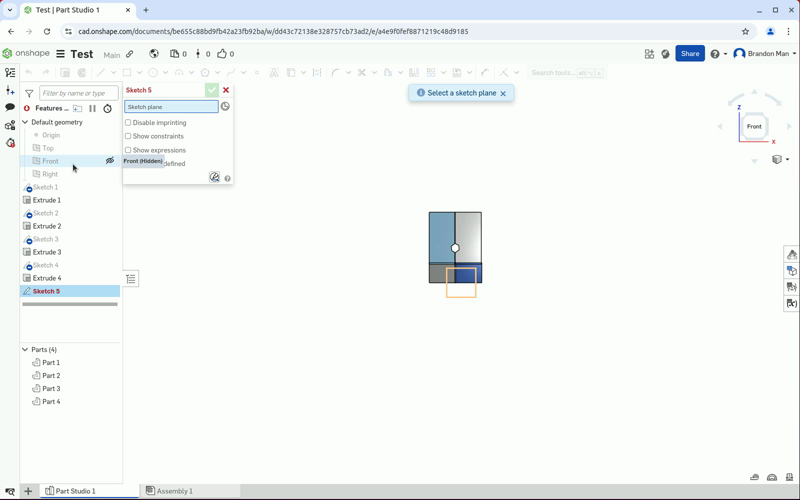
click(73, 163)
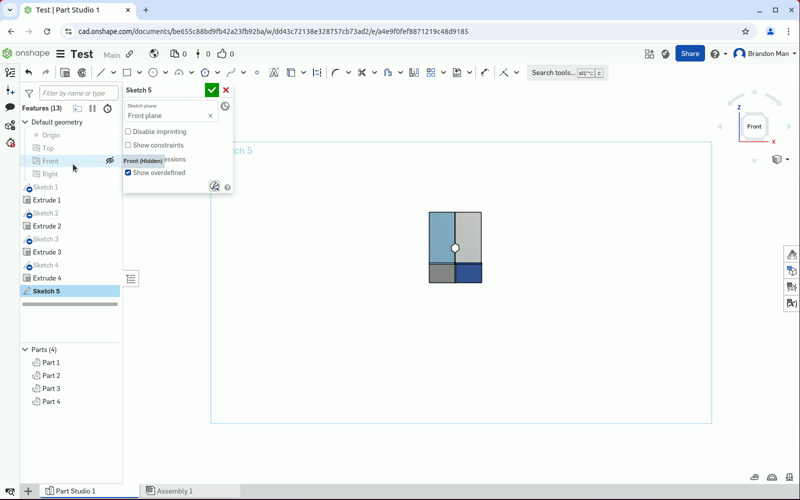
mouse_move(73, 352)
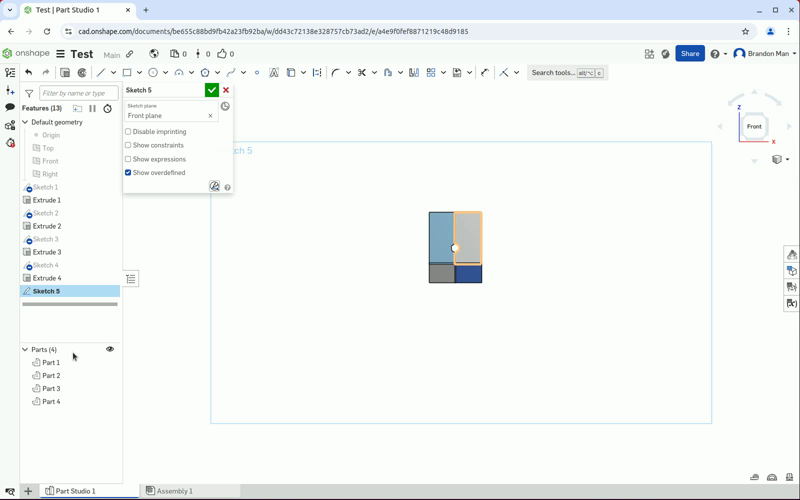
key(y)
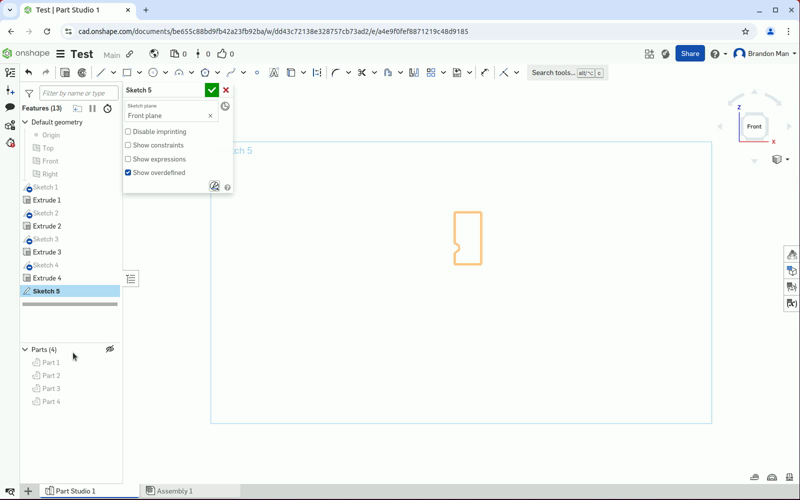
key(l)
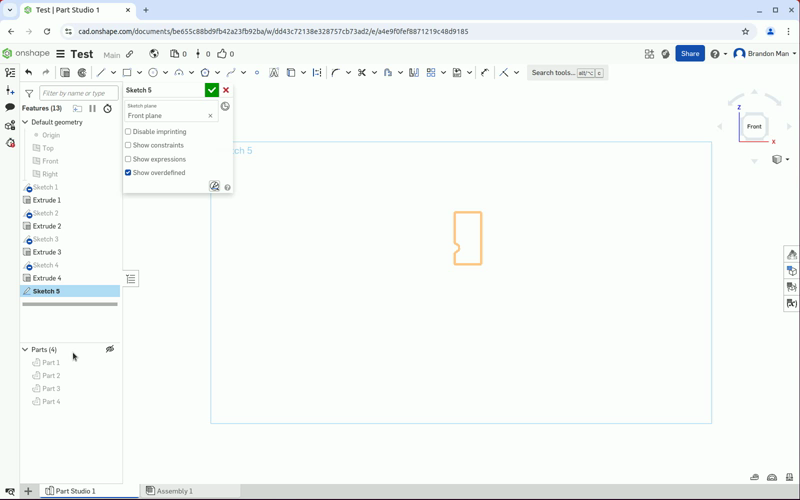
key_down(shift)
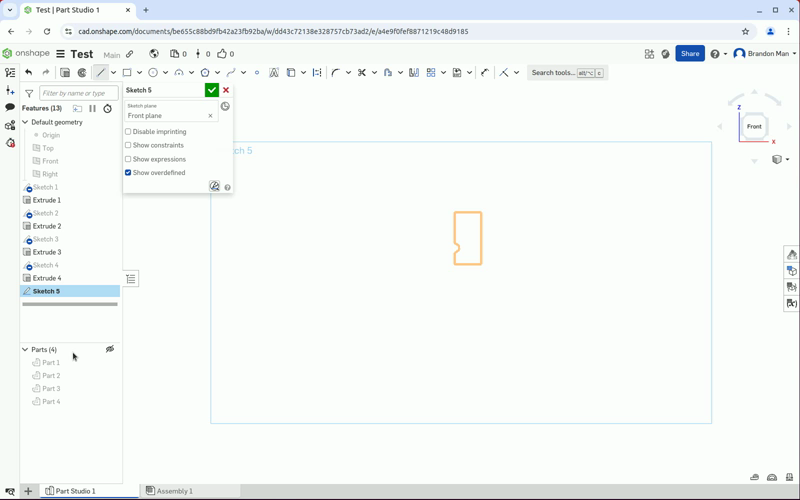
mouse_move(450, 245)
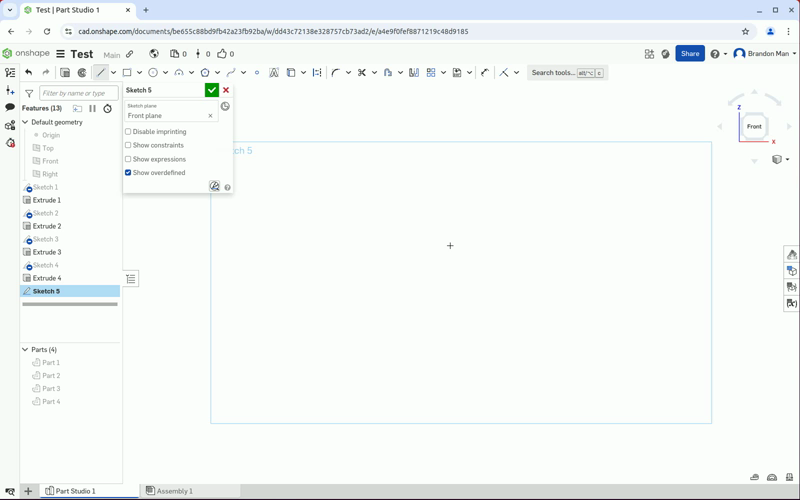
click(450, 245)
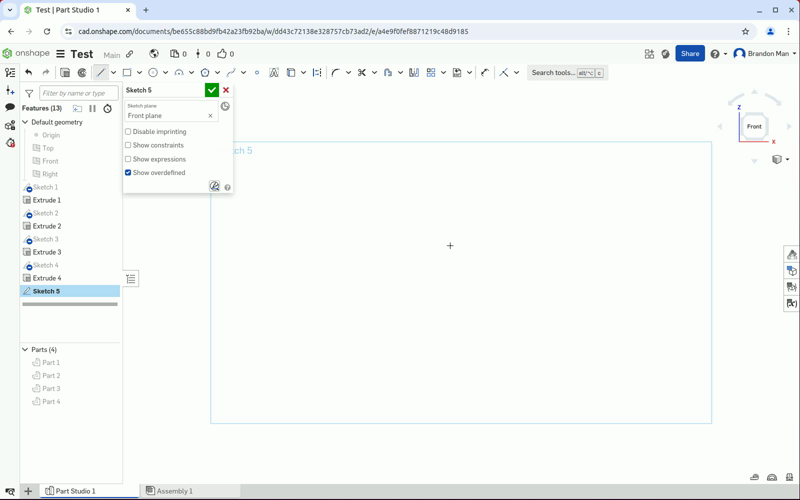
key_up(shift)
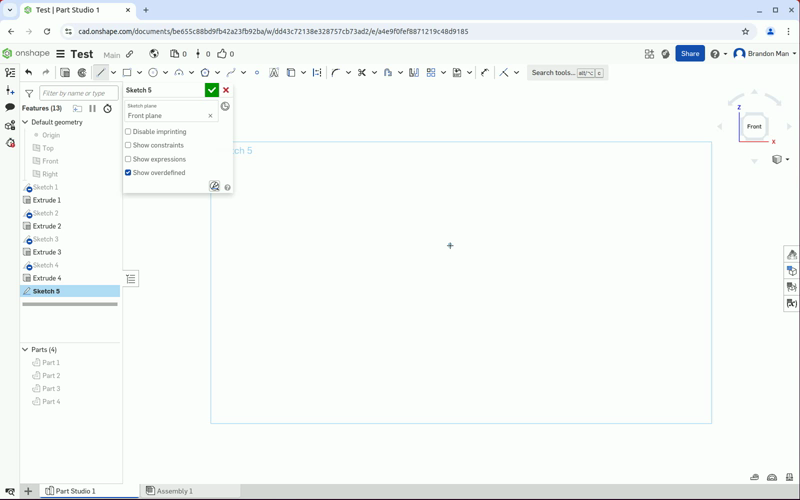
key_down(shift)
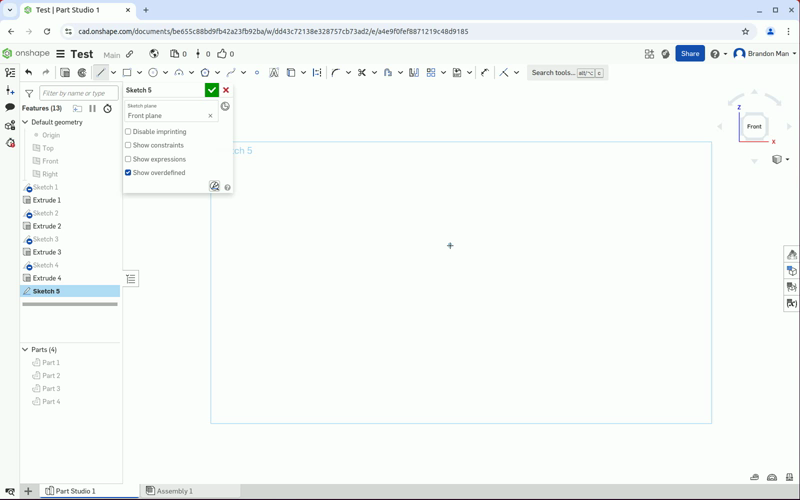
mouse_move(480, 245)
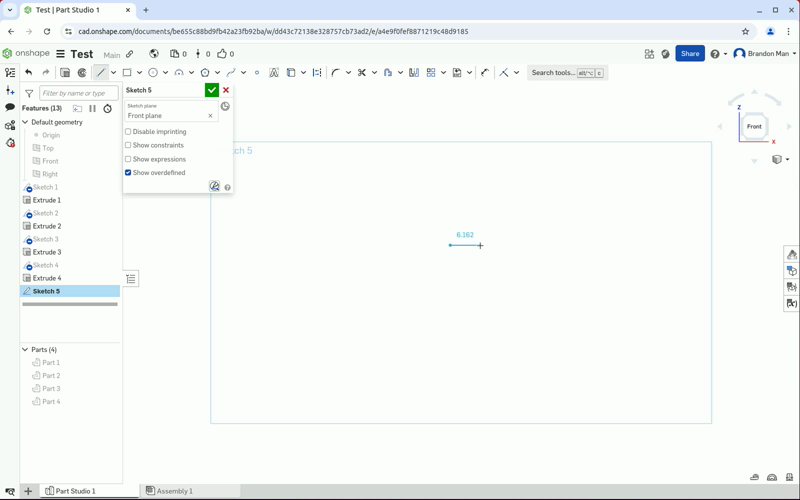
mouse_move(450, 250)
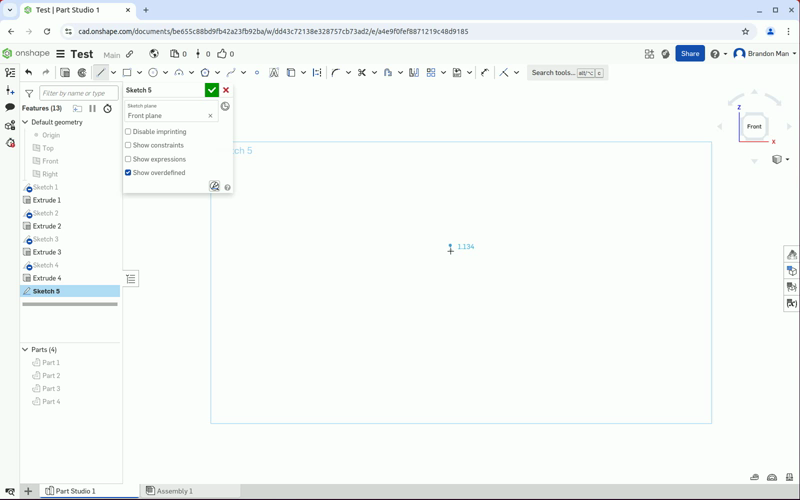
scroll(6)
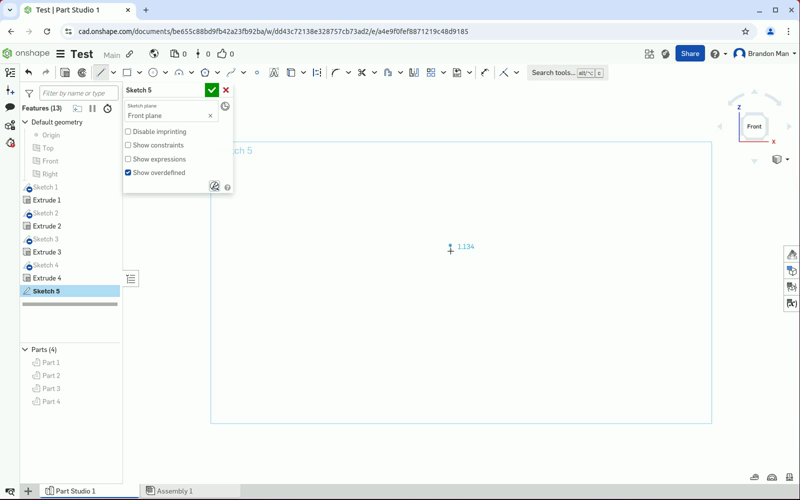
scroll(6)
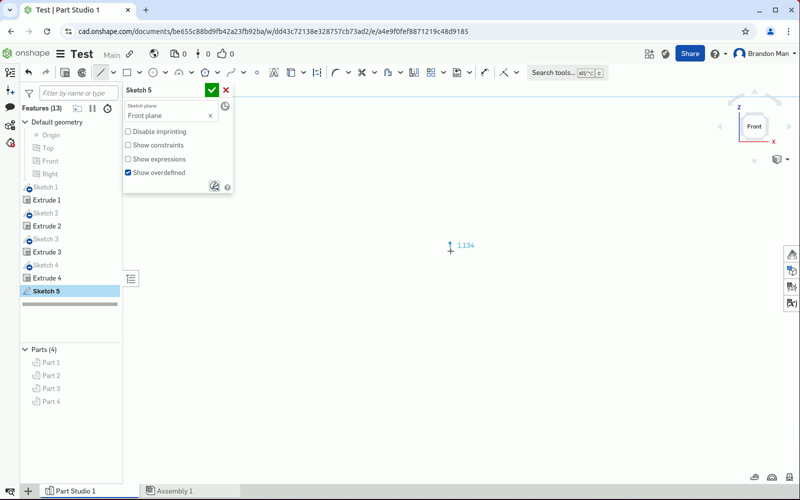
scroll(6)
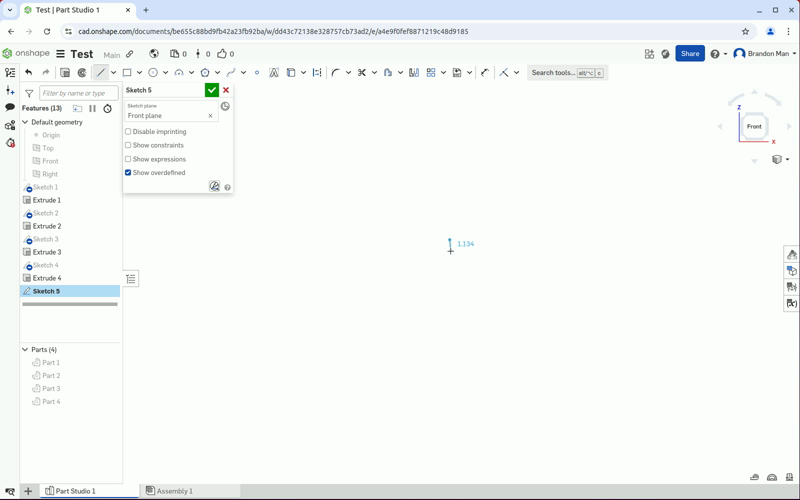
scroll(6)
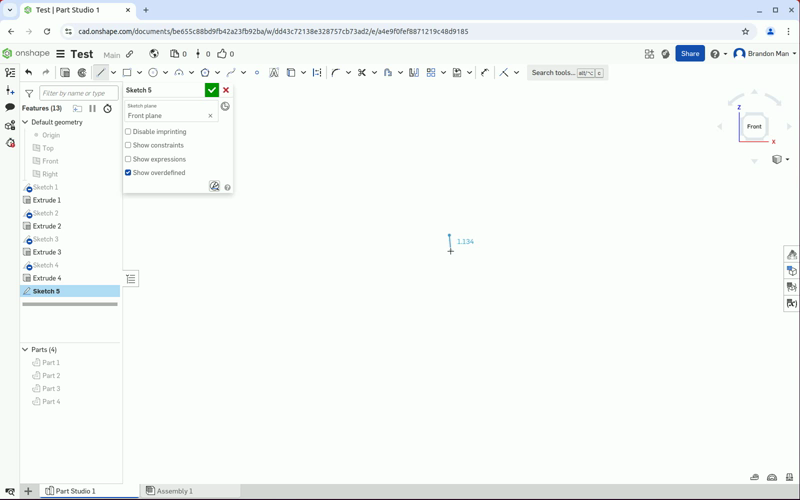
scroll(6)
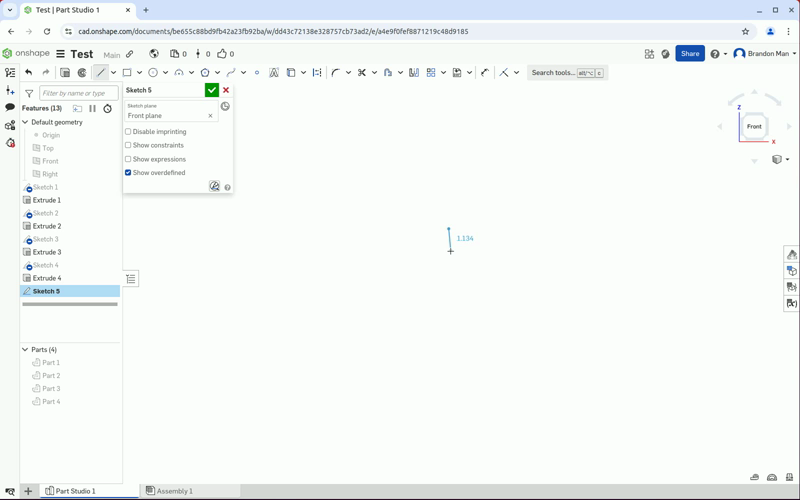
scroll(6)
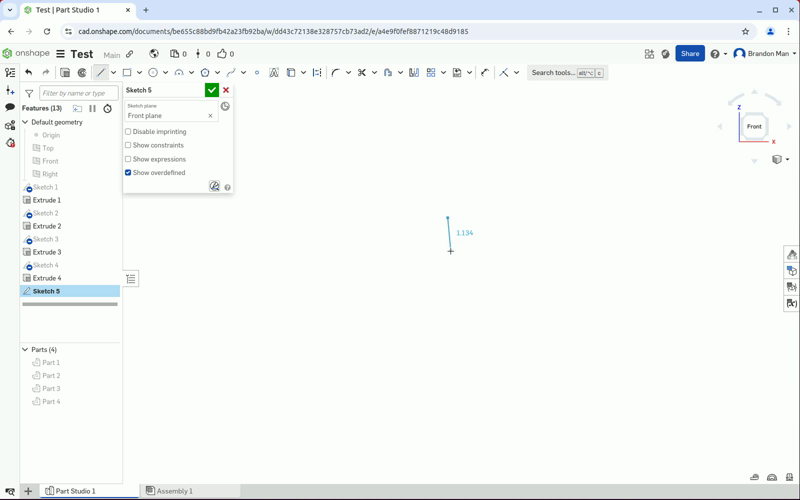
scroll(6)
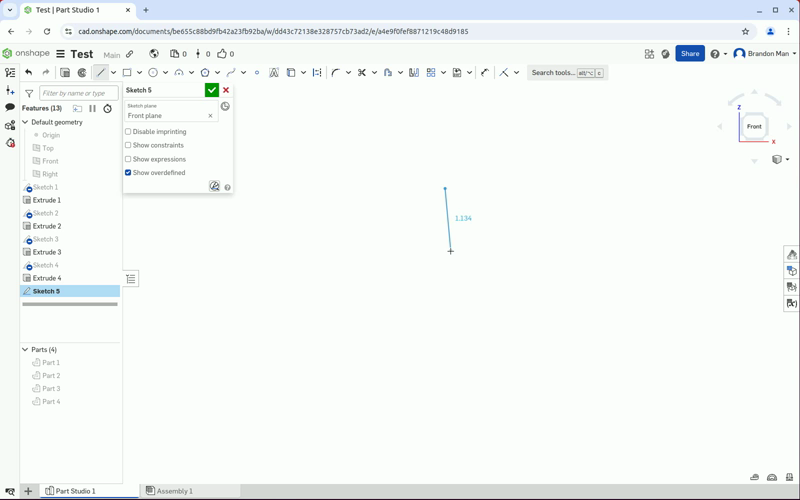
click(450, 250)
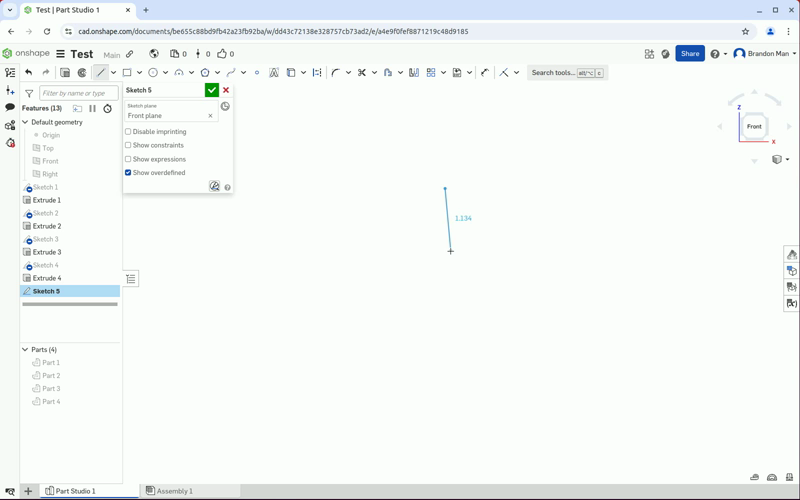
scroll(-6)
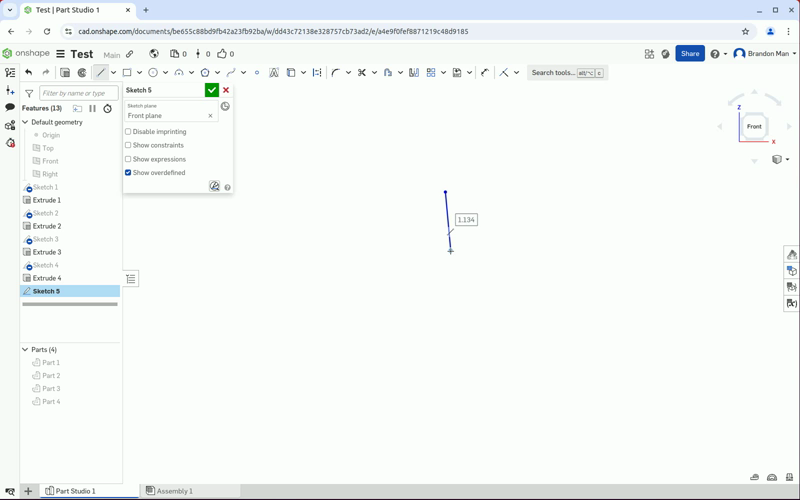
scroll(-6)
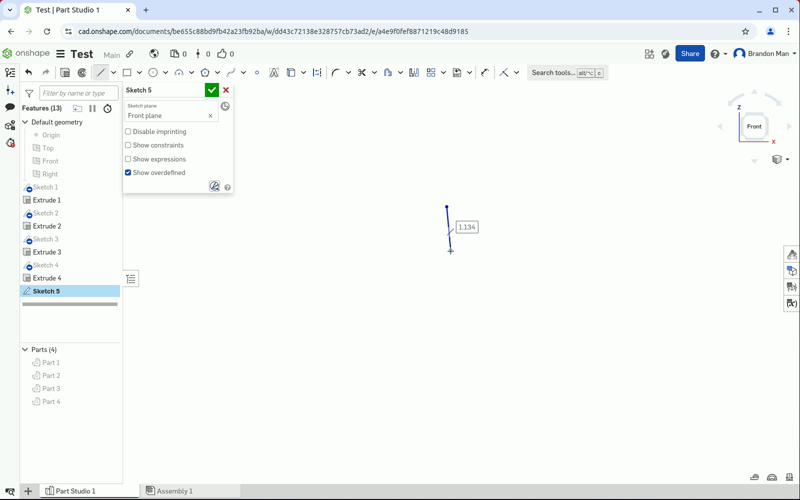
scroll(-6)
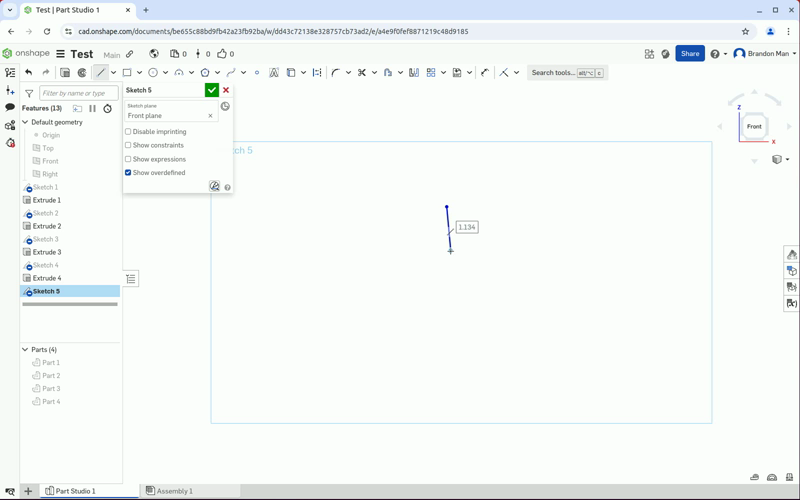
scroll(-6)
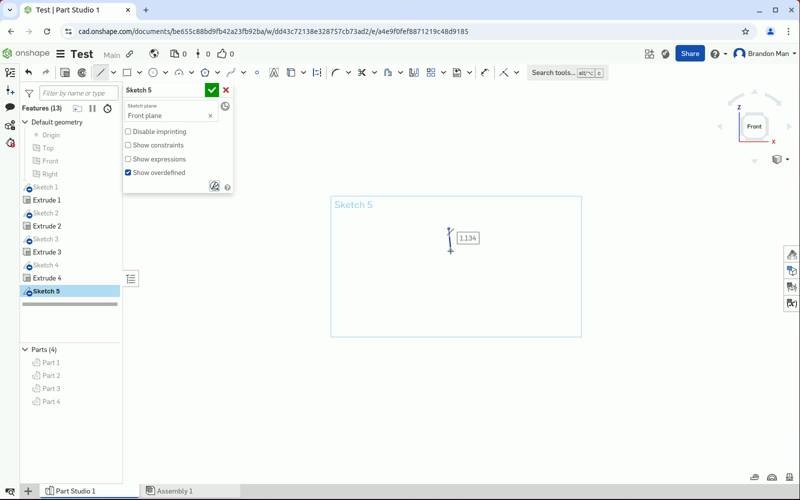
scroll(-6)
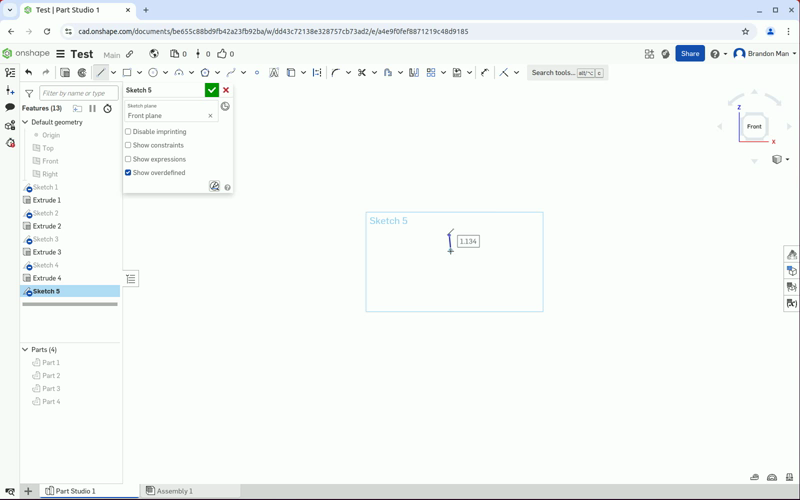
scroll(-6)
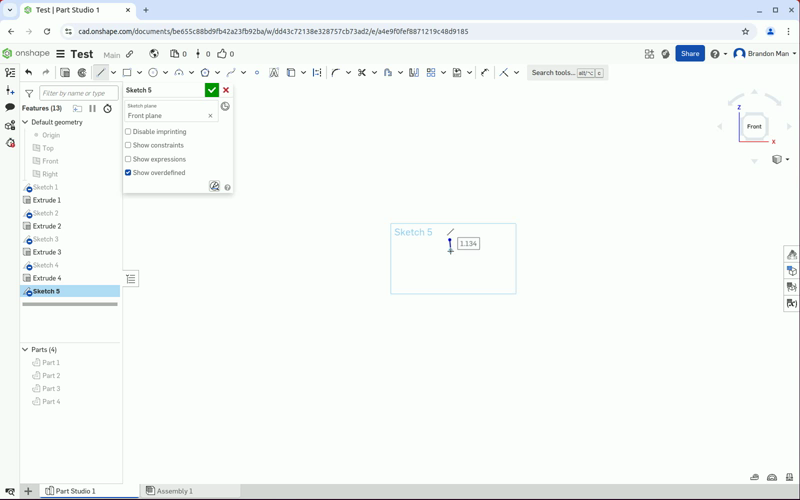
scroll(-6)
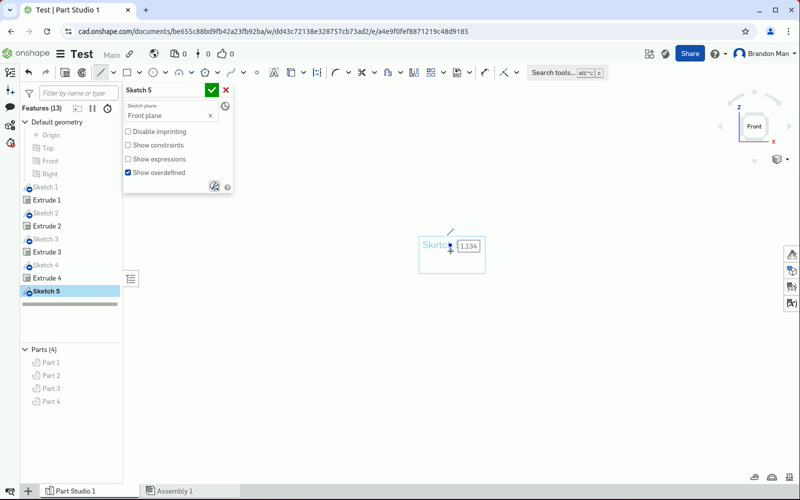
key_up(shift)
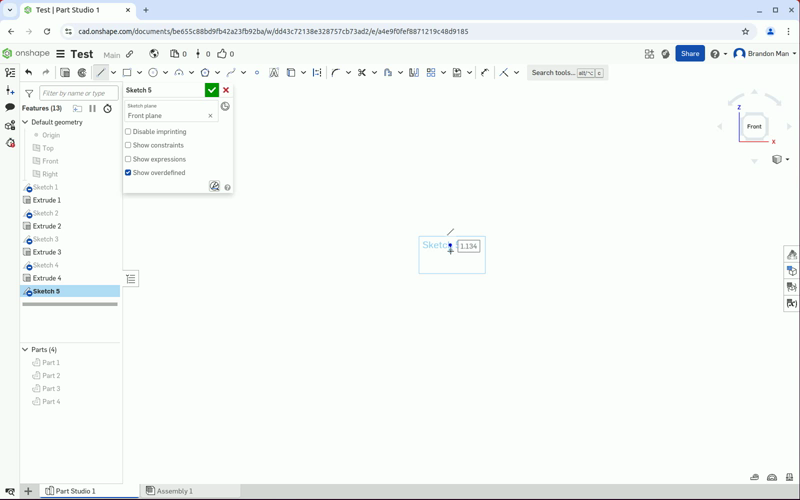
key_down(shift)
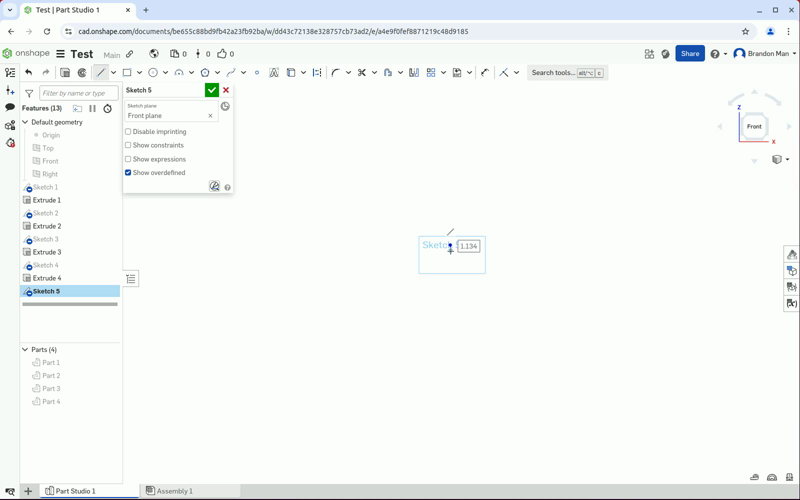
mouse_move(480, 250)
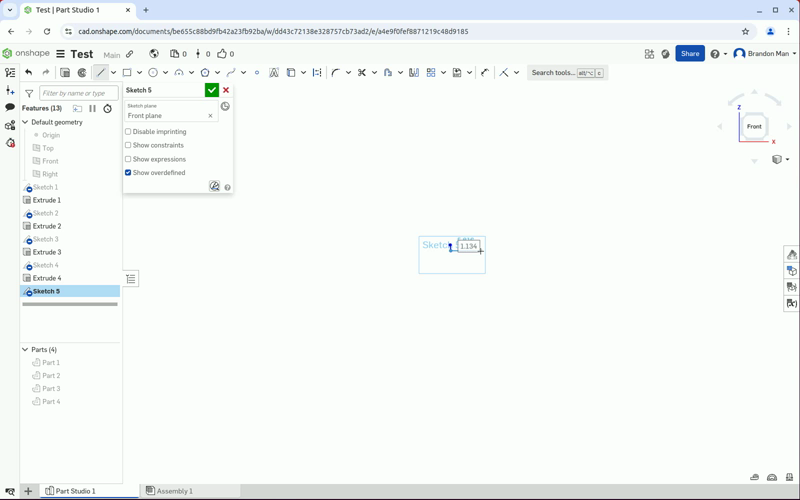
mouse_move(454, 252)
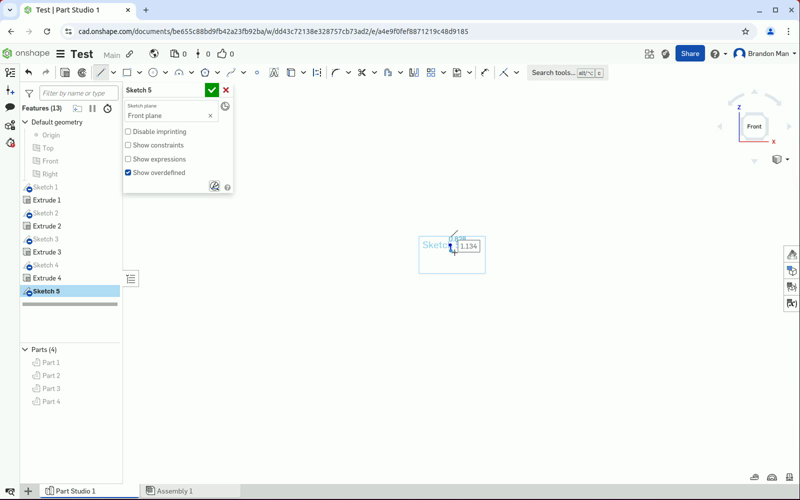
scroll(6)
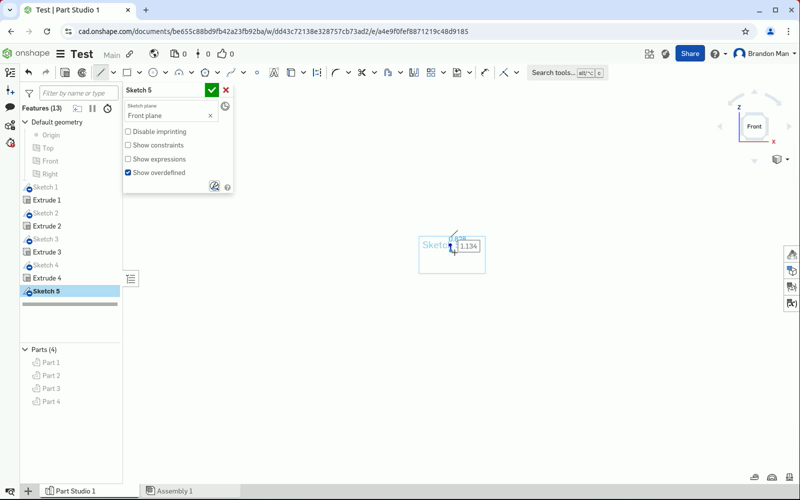
scroll(6)
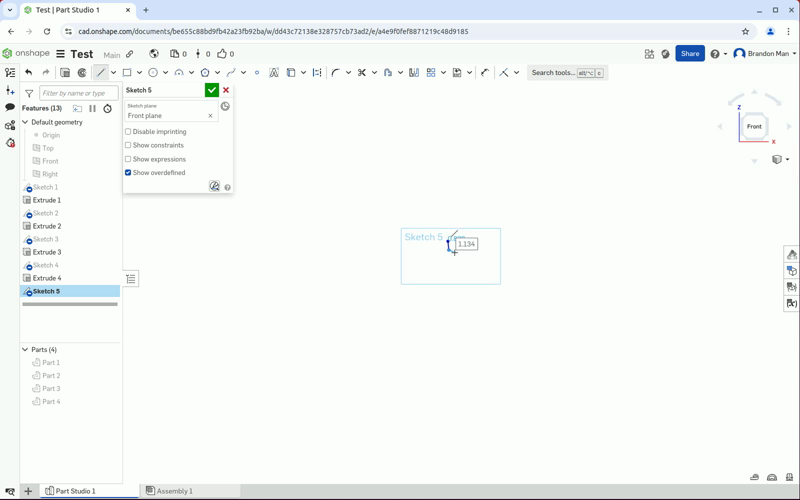
scroll(6)
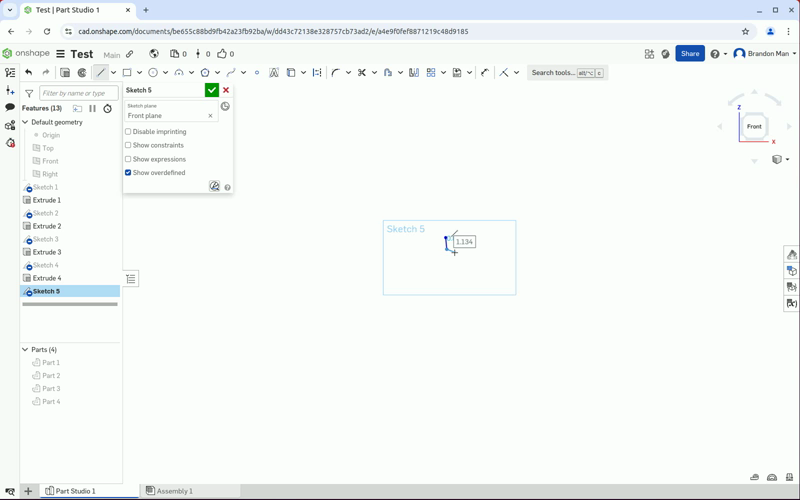
scroll(6)
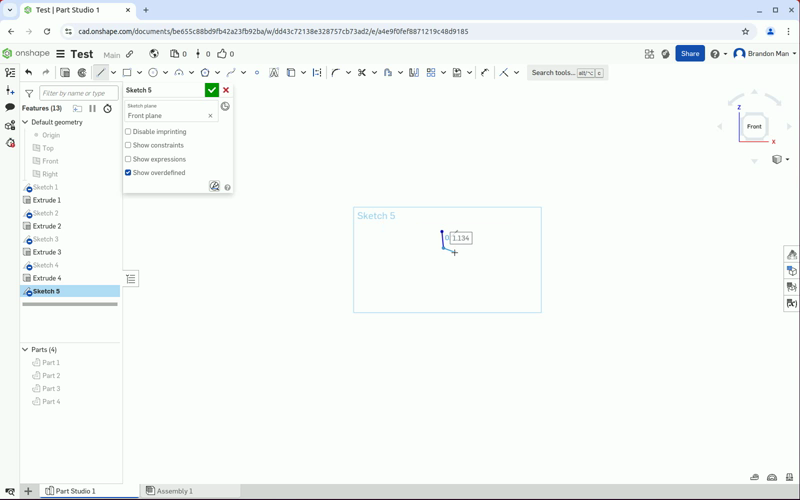
scroll(6)
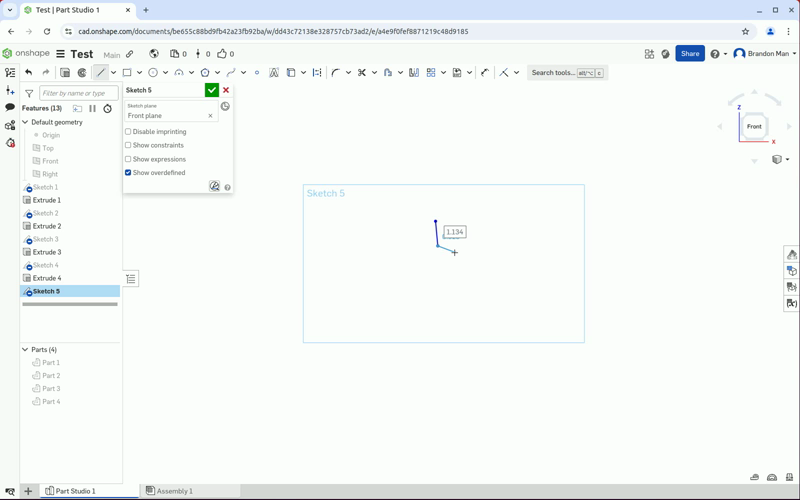
scroll(6)
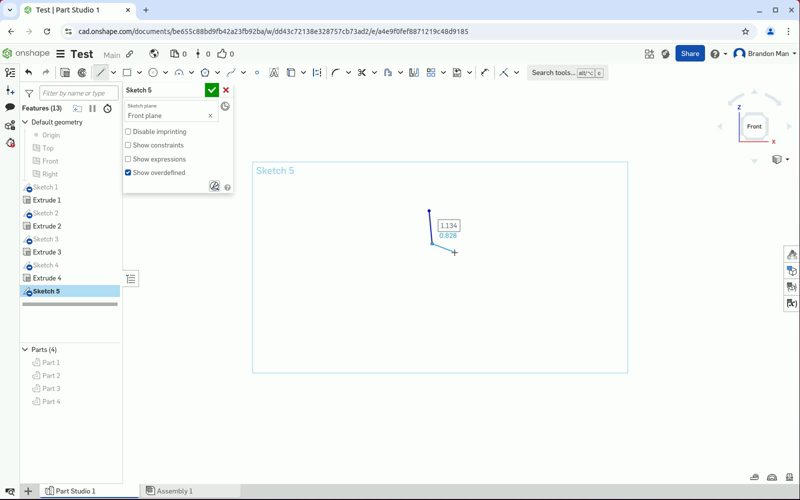
scroll(6)
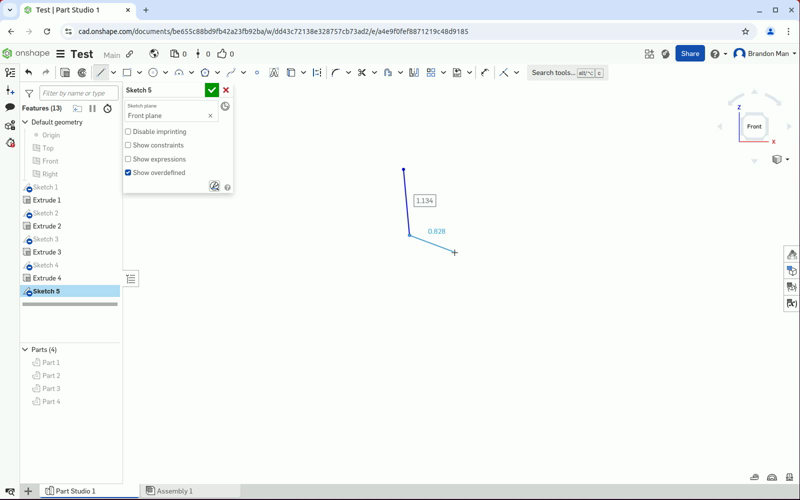
click(454, 252)
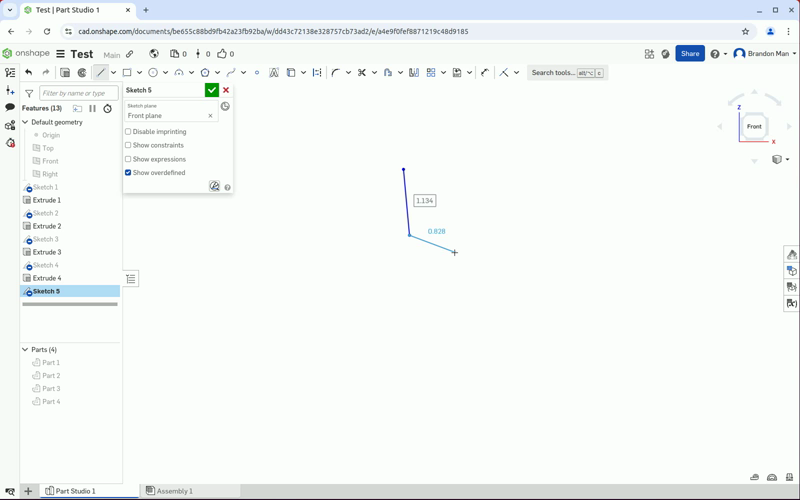
scroll(-6)
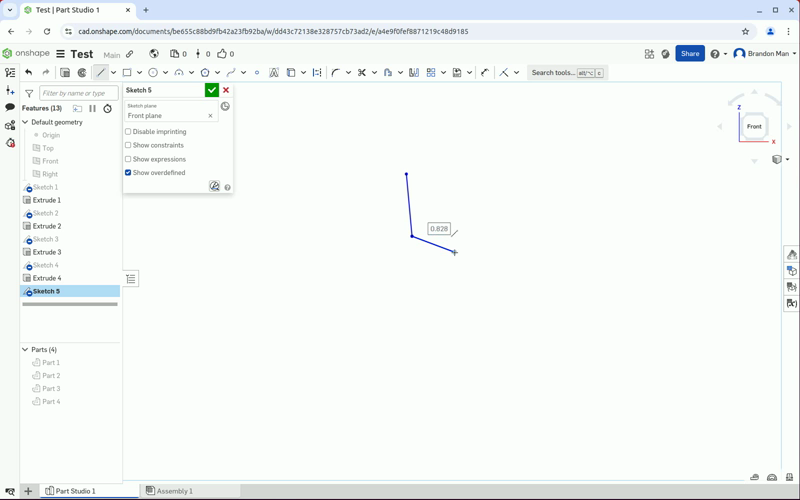
scroll(-6)
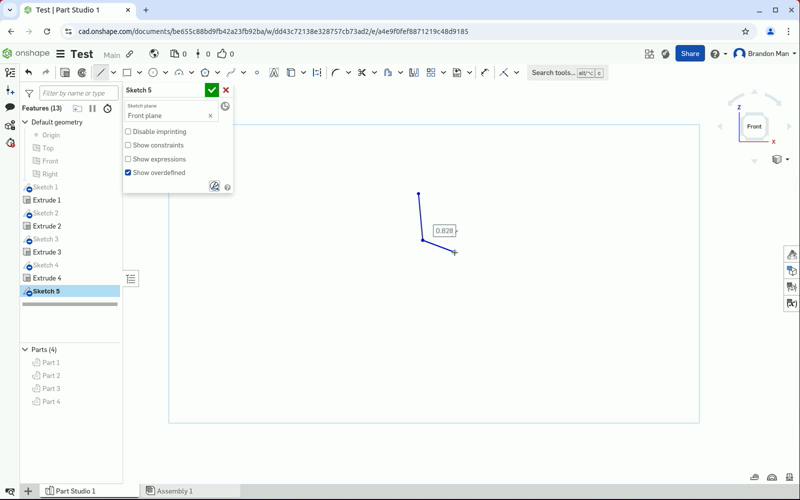
scroll(-6)
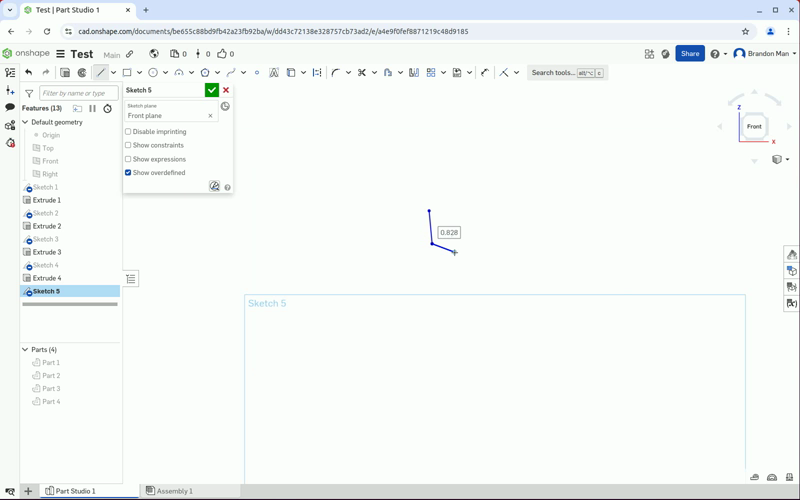
scroll(-6)
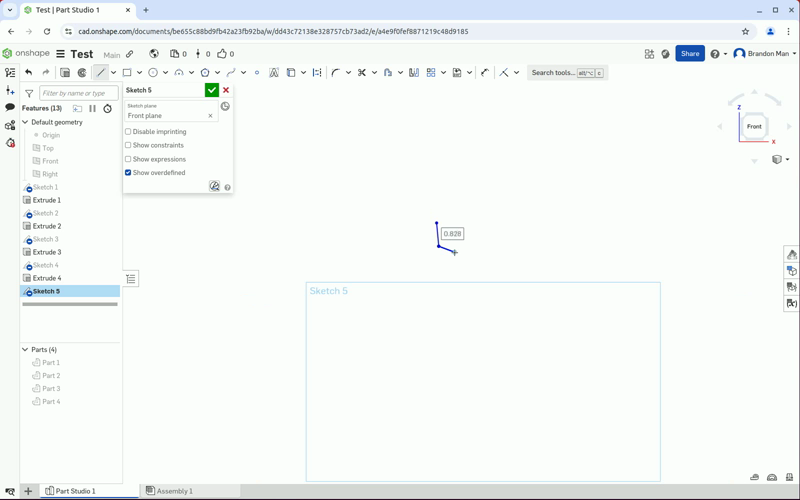
scroll(-6)
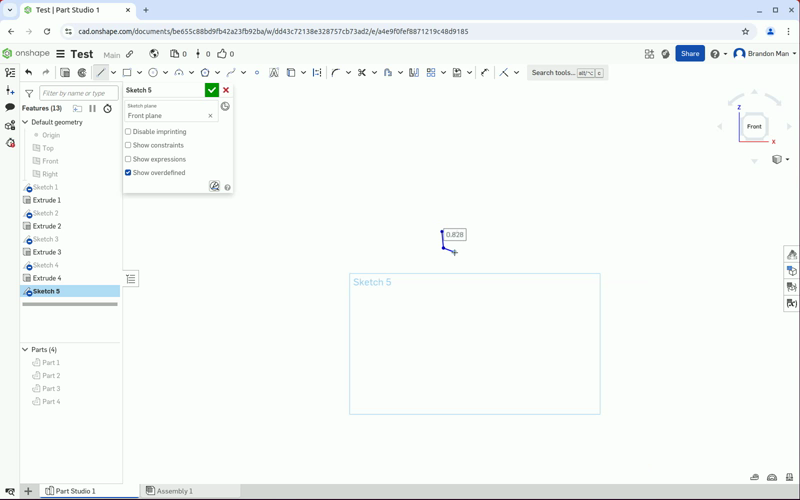
scroll(-6)
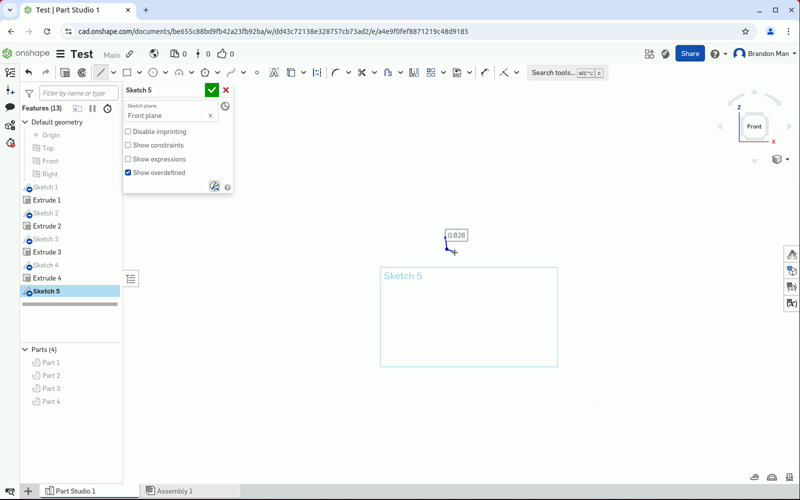
scroll(-6)
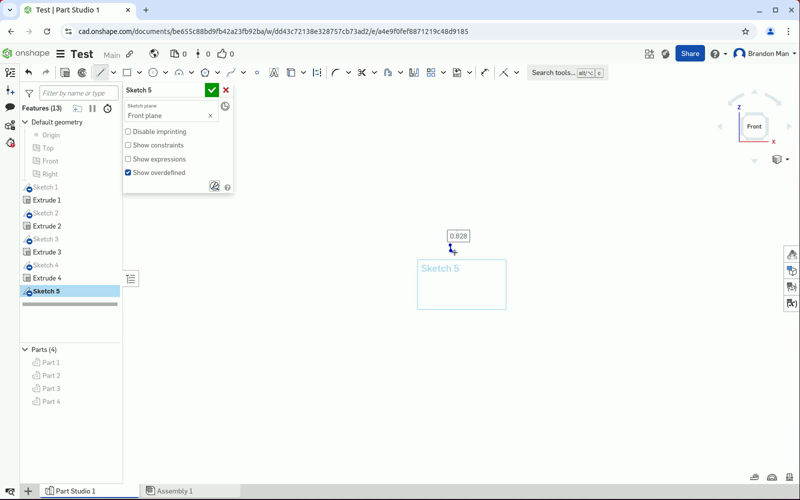
key_up(shift)
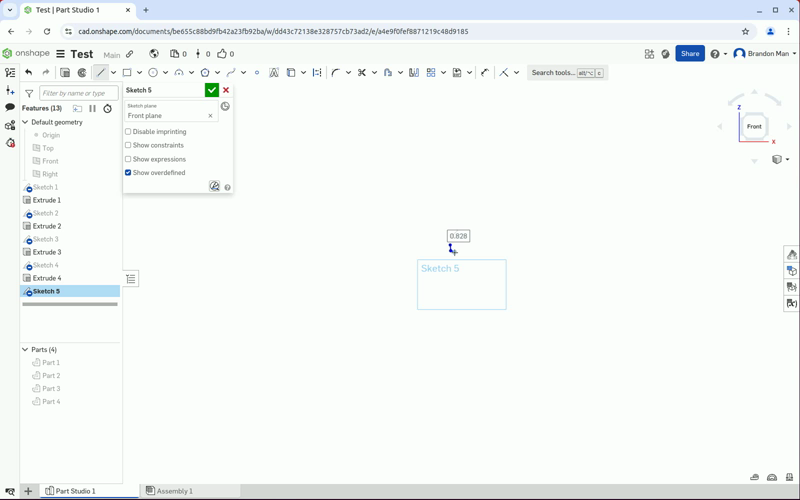
key_down(shift)
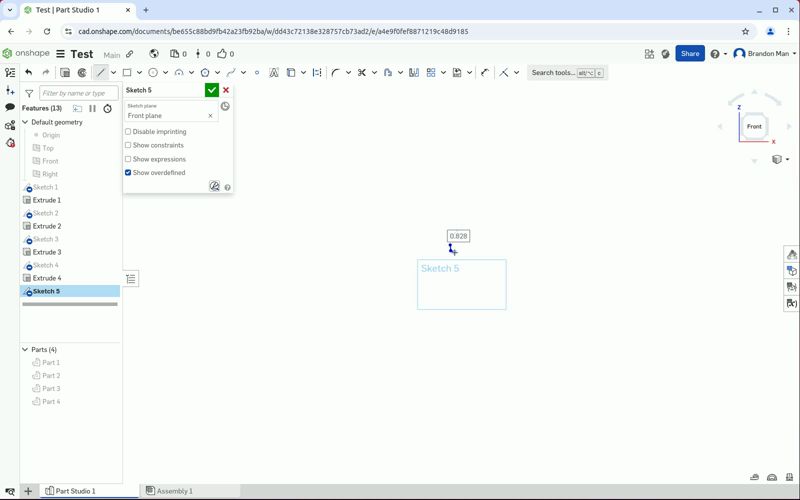
mouse_move(484, 252)
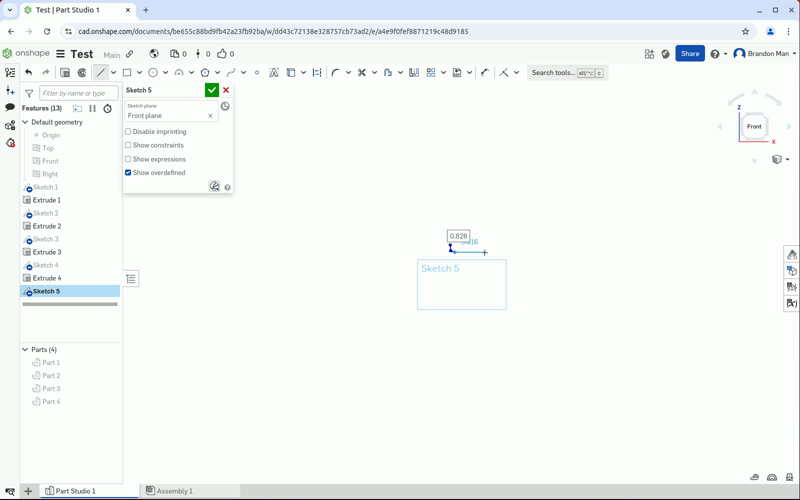
mouse_move(454, 249)
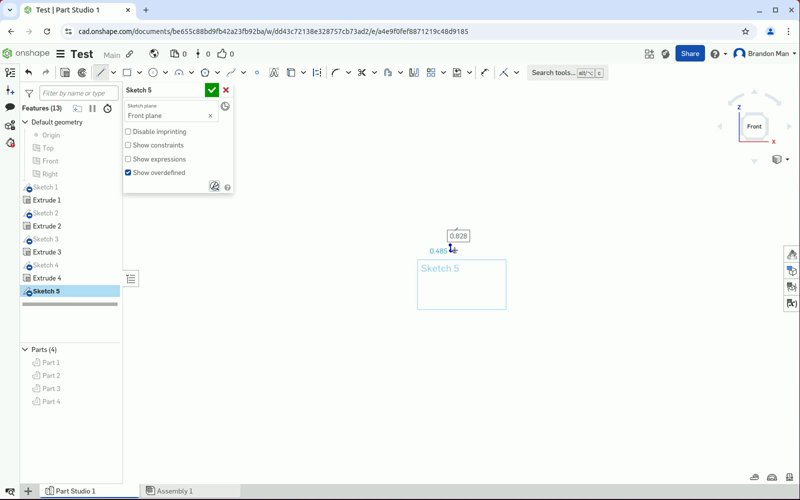
scroll(6)
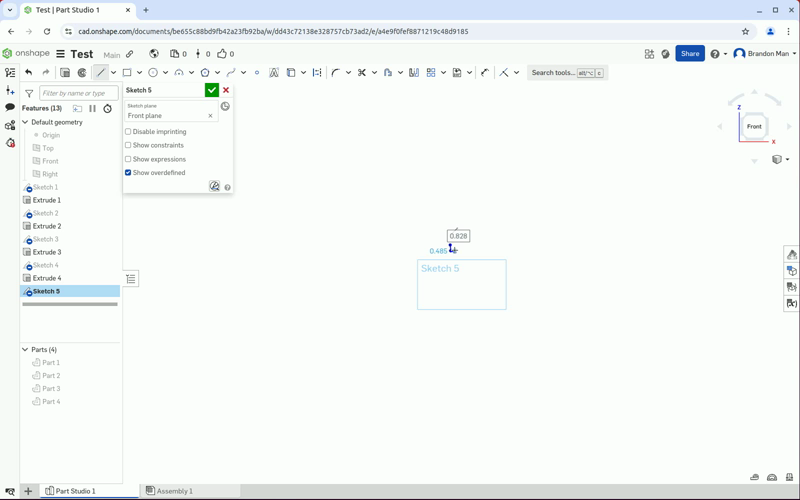
scroll(6)
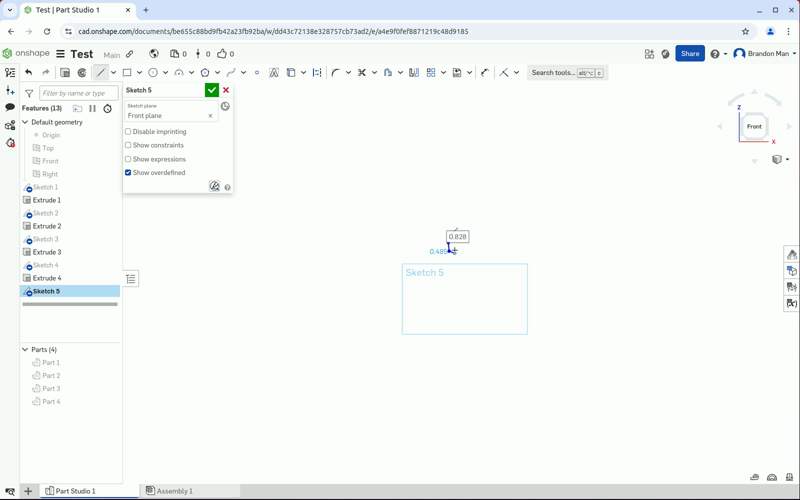
scroll(6)
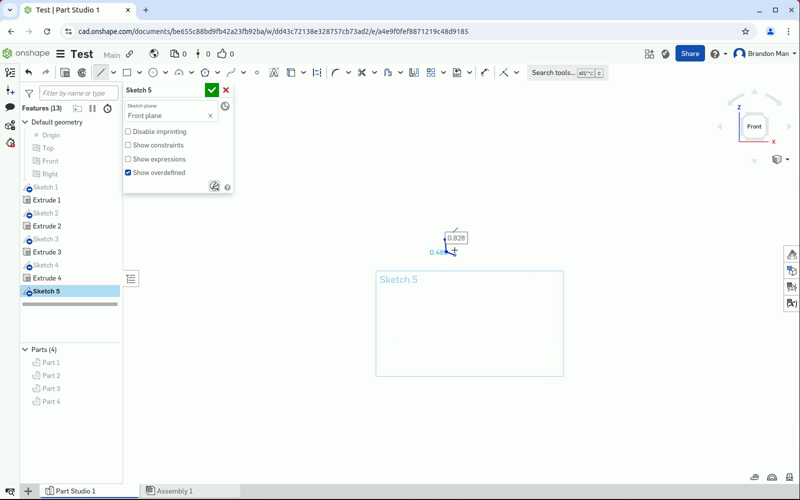
scroll(6)
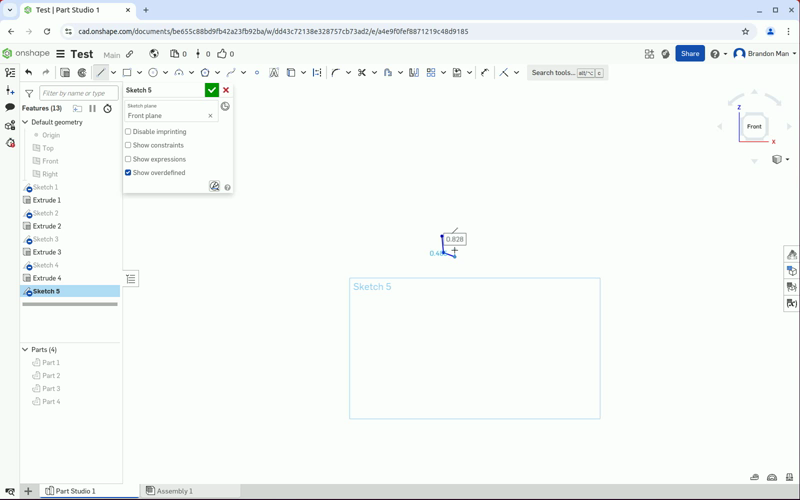
scroll(6)
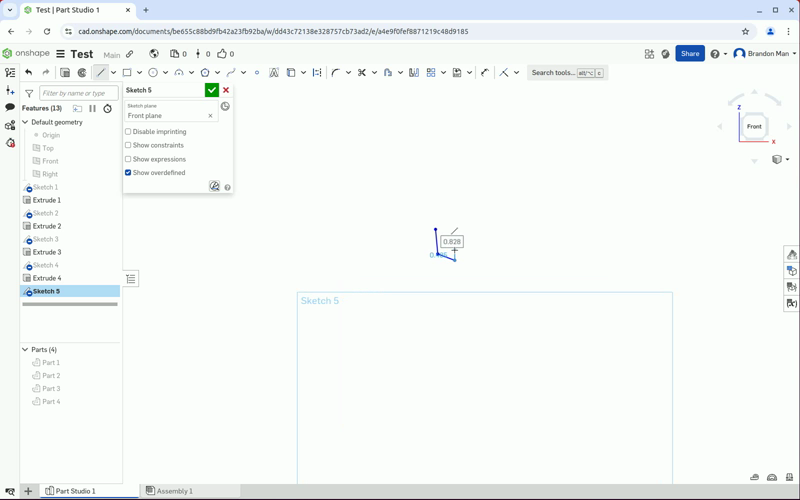
scroll(6)
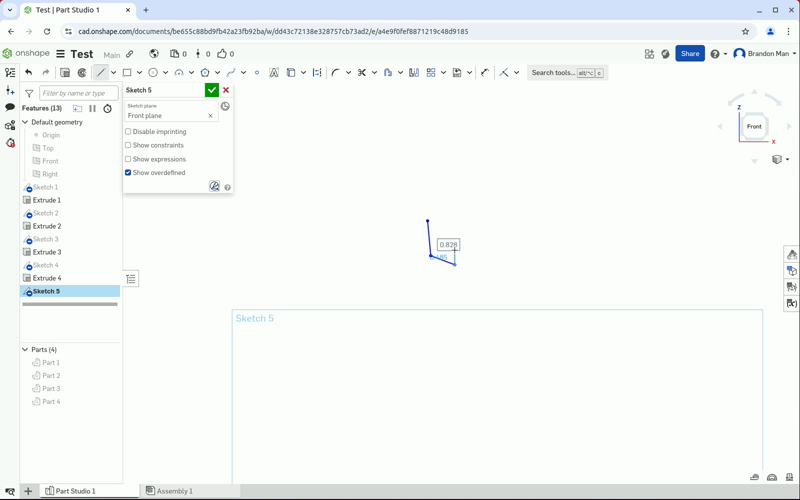
scroll(6)
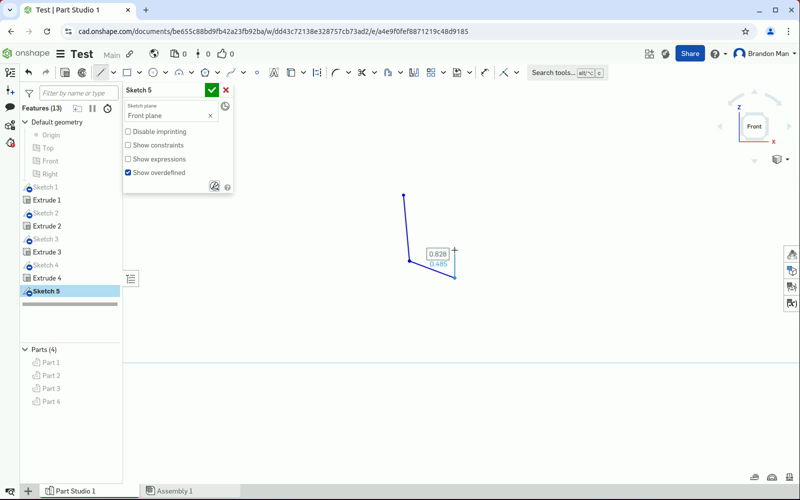
click(454, 249)
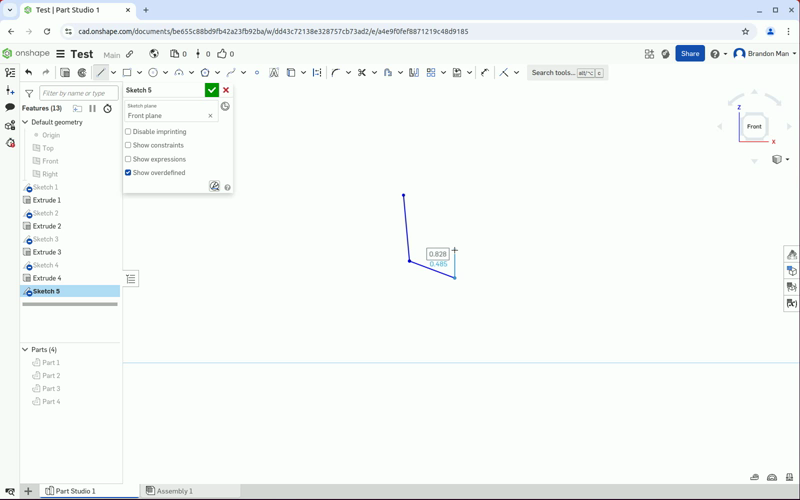
scroll(-6)
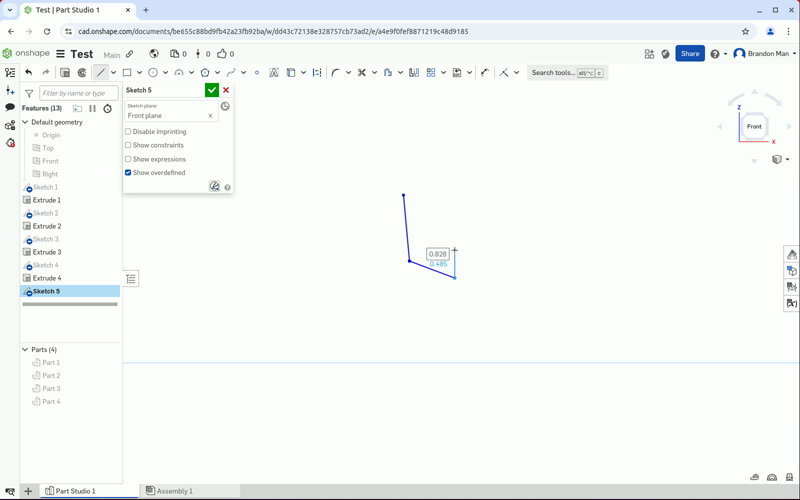
scroll(-6)
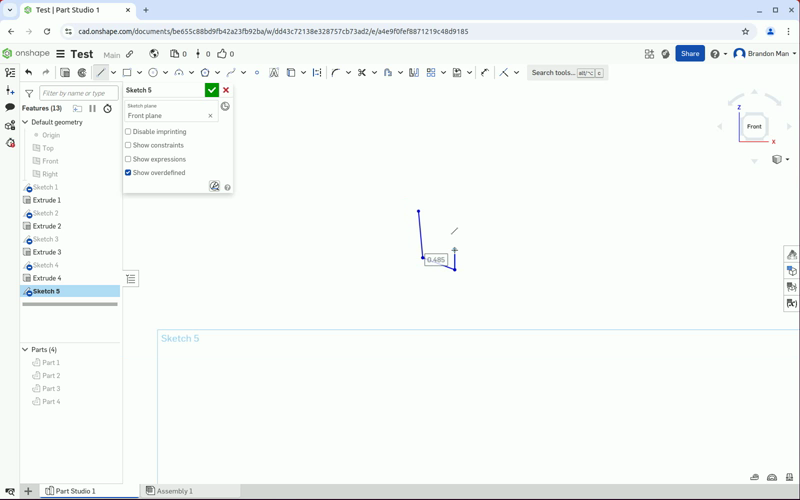
scroll(-6)
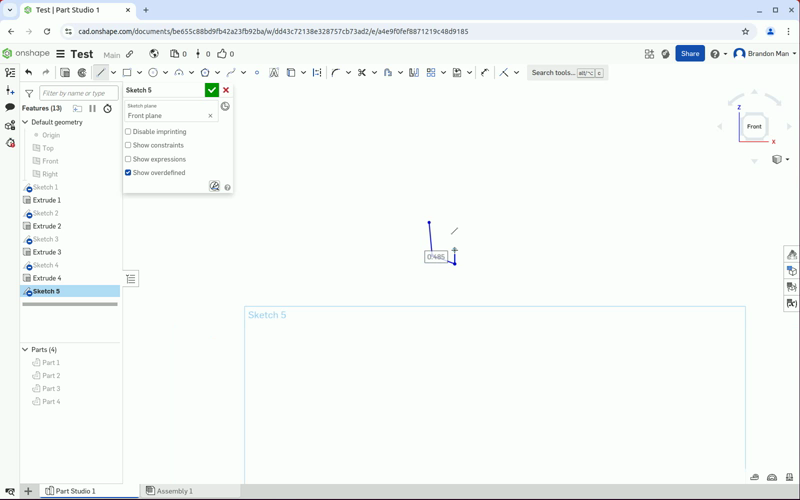
scroll(-6)
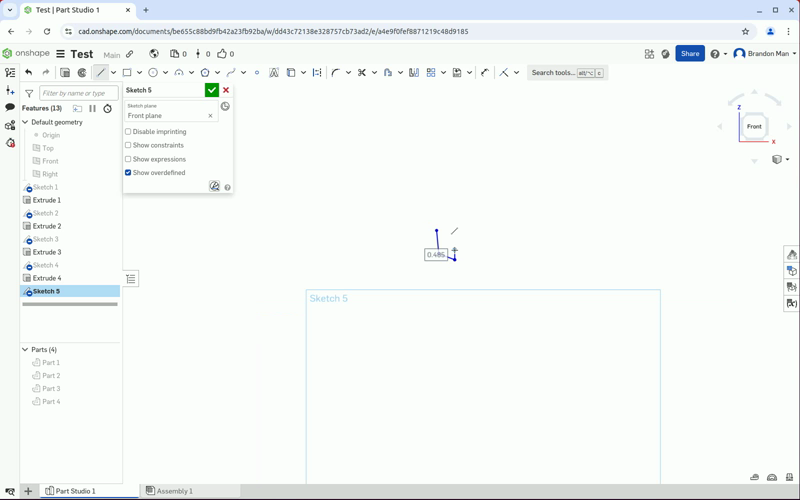
scroll(-6)
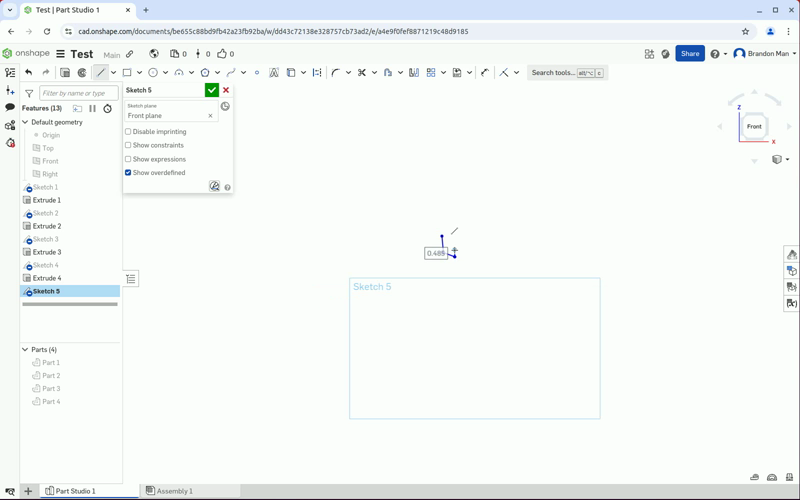
scroll(-6)
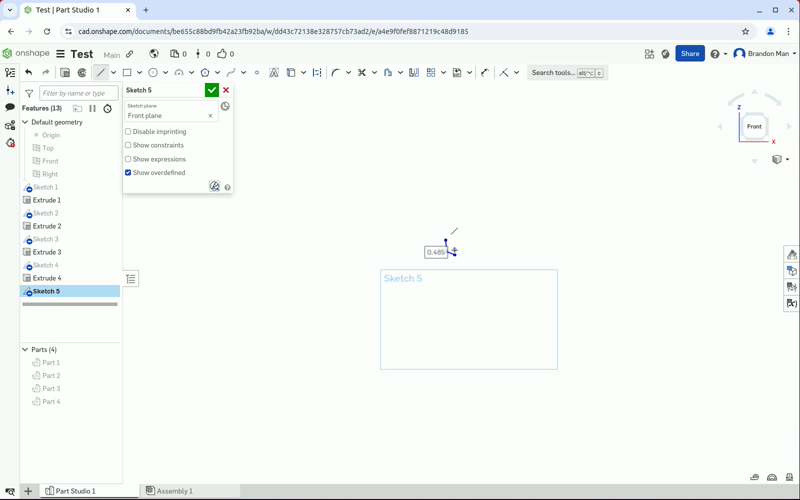
scroll(-6)
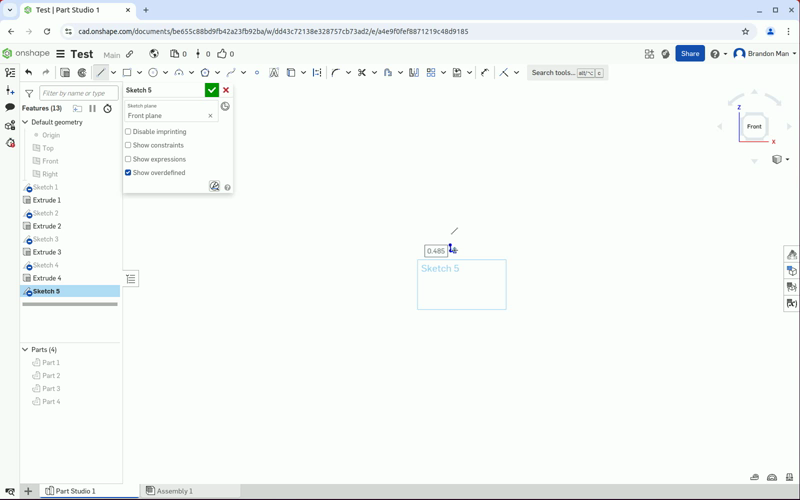
key_up(shift)
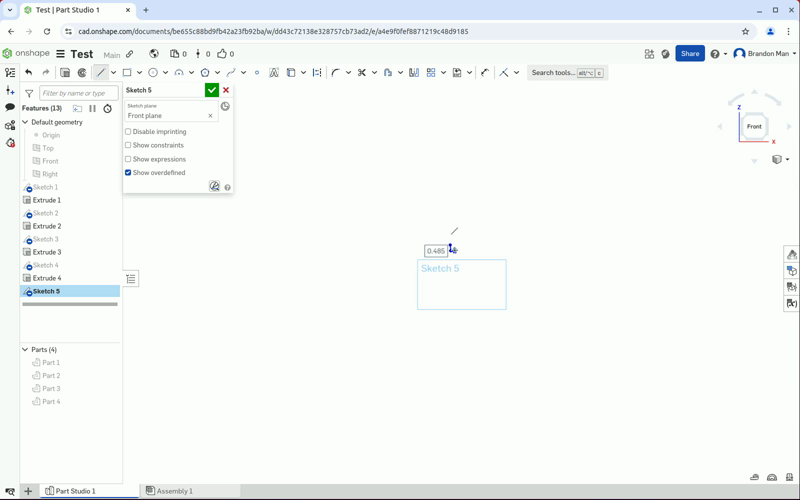
key(esc)
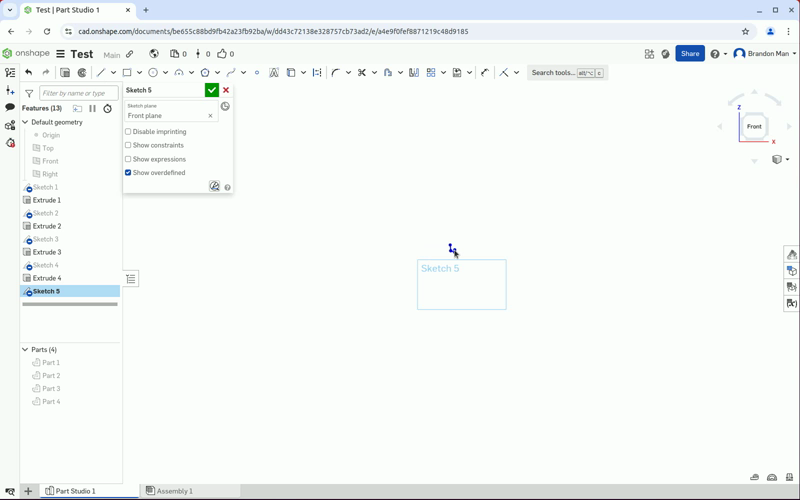
key(a)
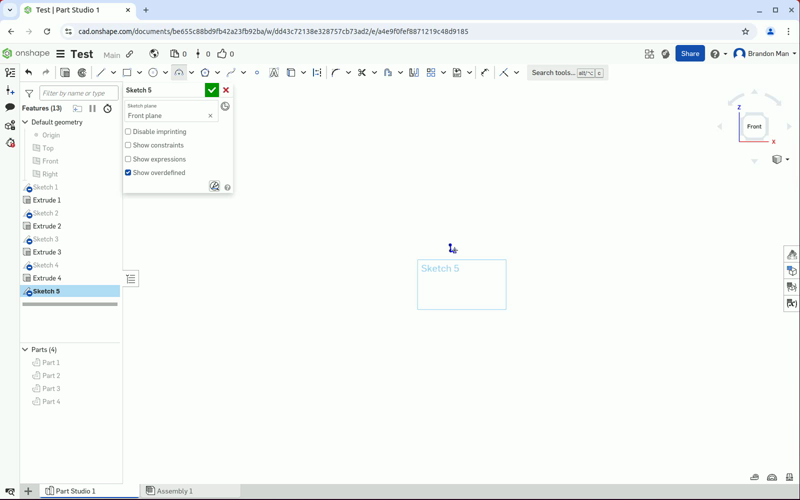
mouse_move(454, 249)
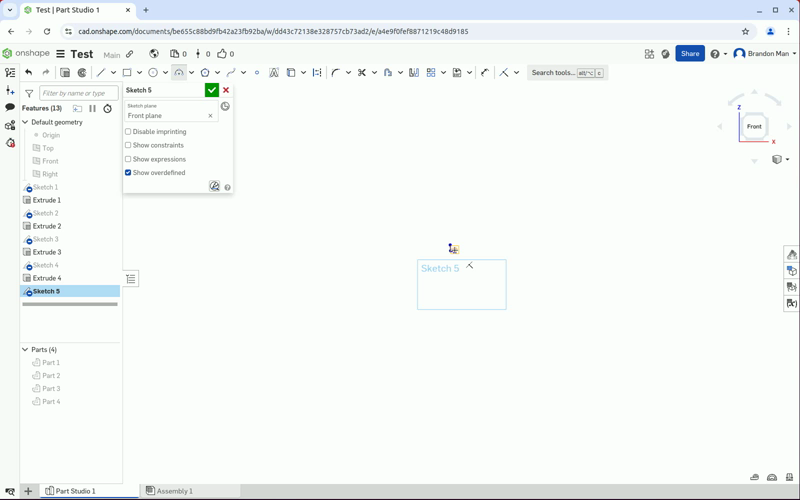
scroll(6)
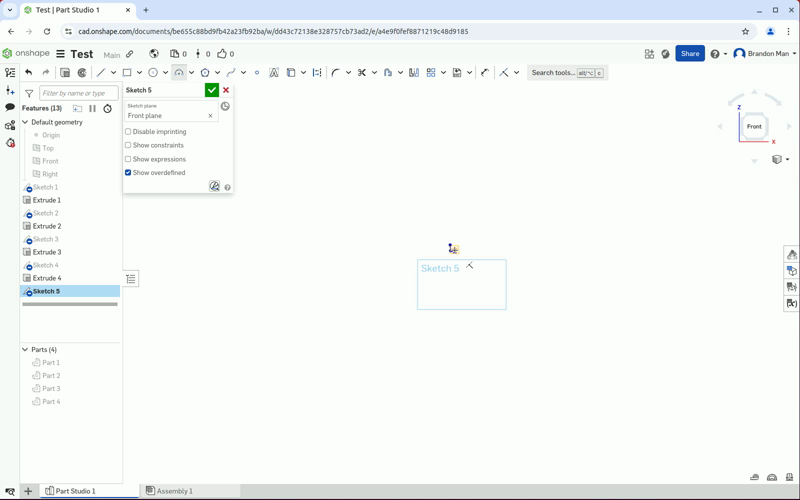
scroll(6)
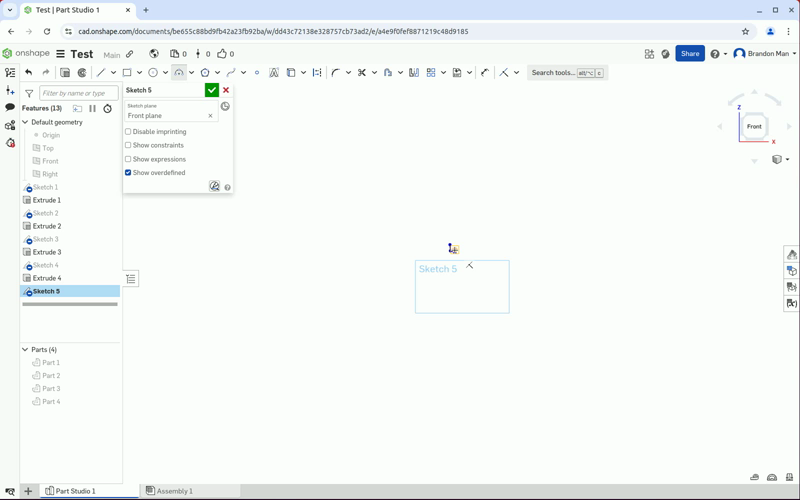
scroll(6)
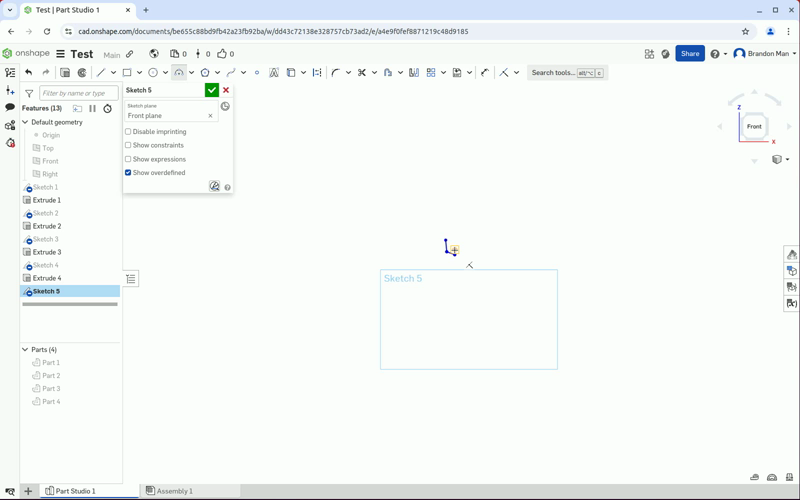
scroll(6)
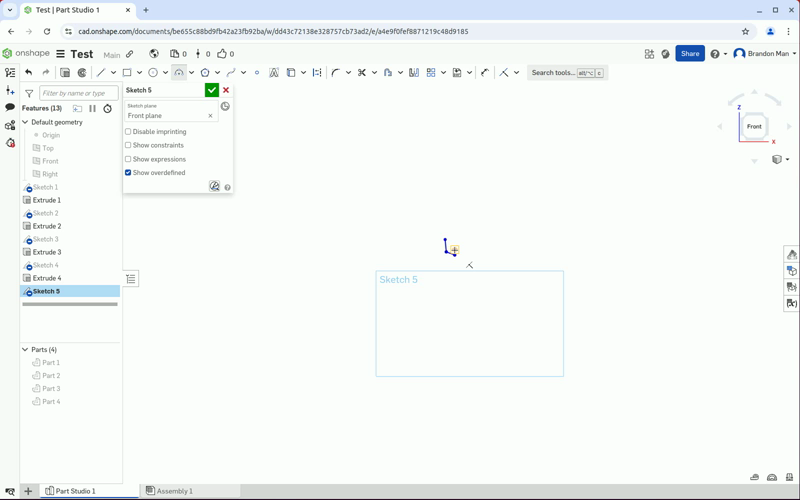
scroll(6)
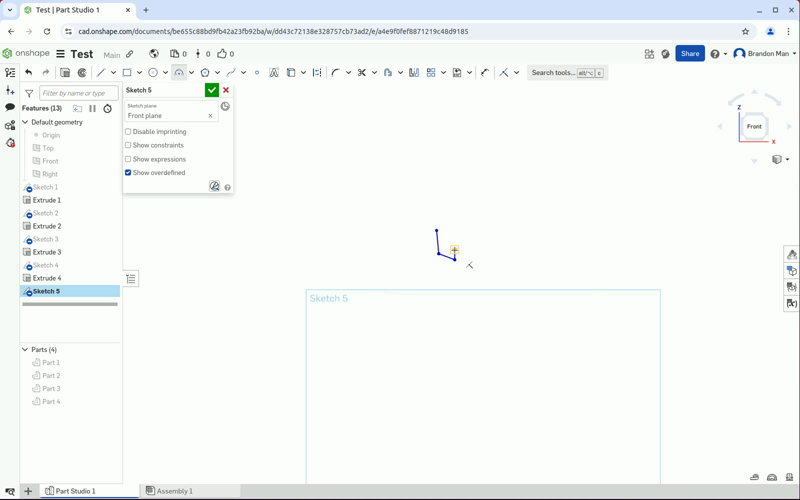
scroll(6)
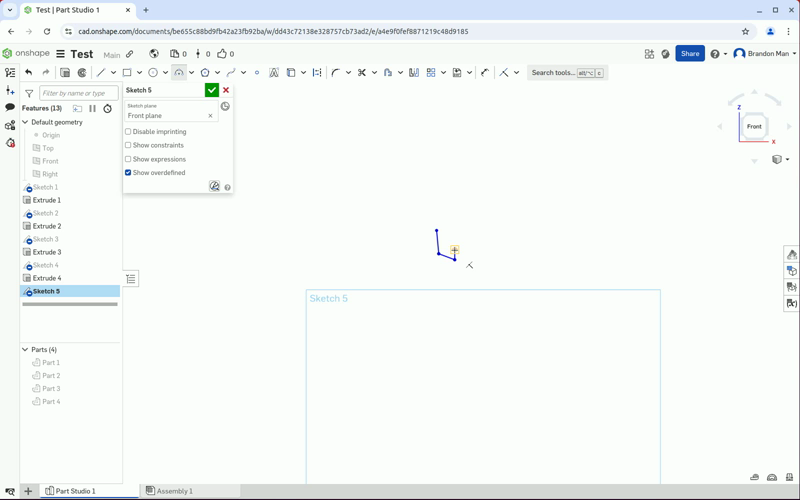
scroll(6)
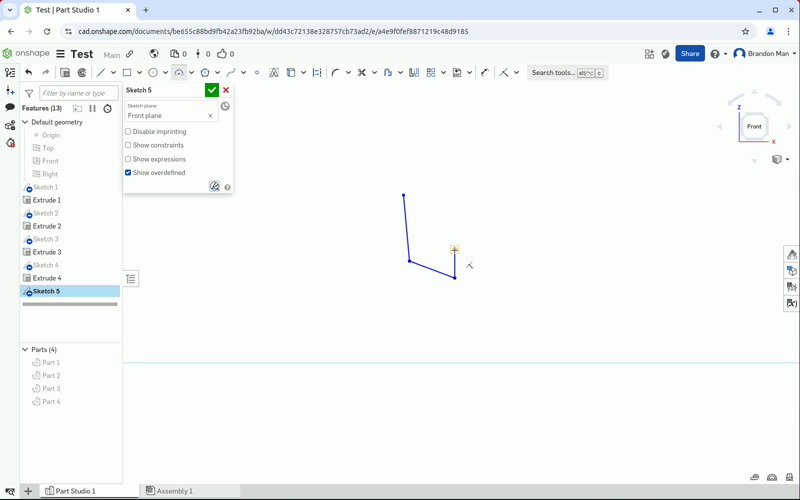
click(454, 249)
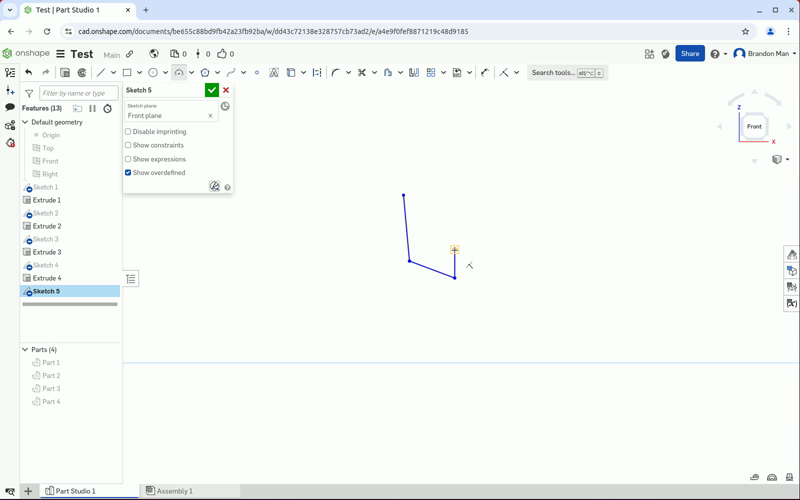
scroll(-6)
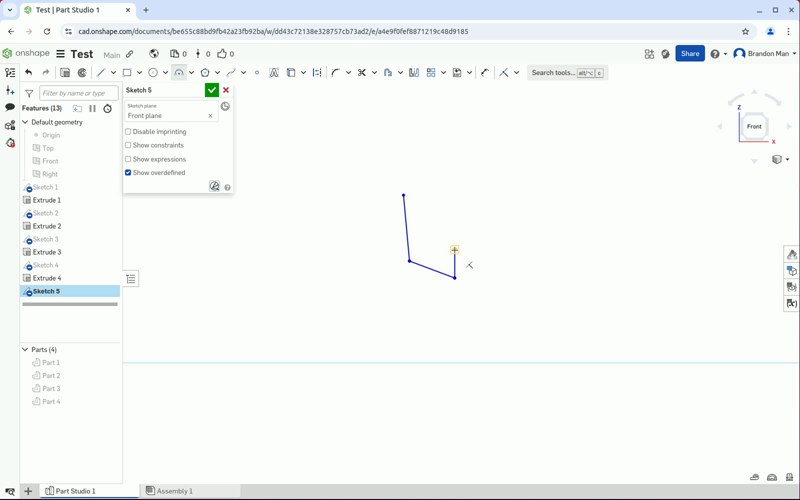
scroll(-6)
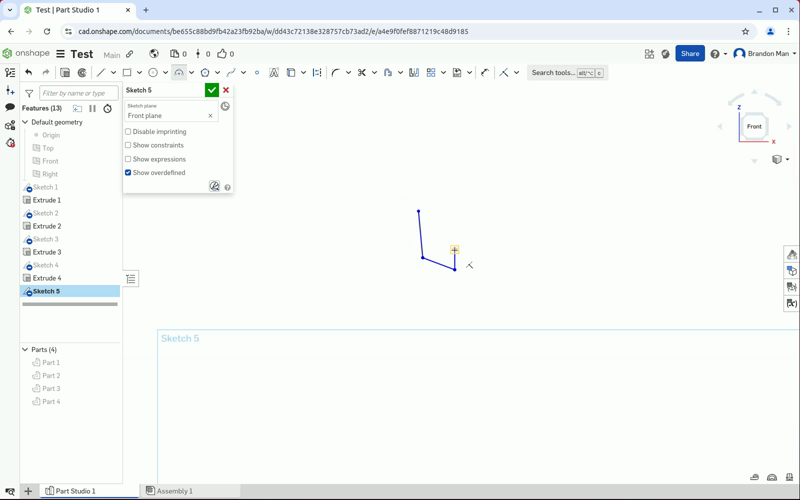
scroll(-6)
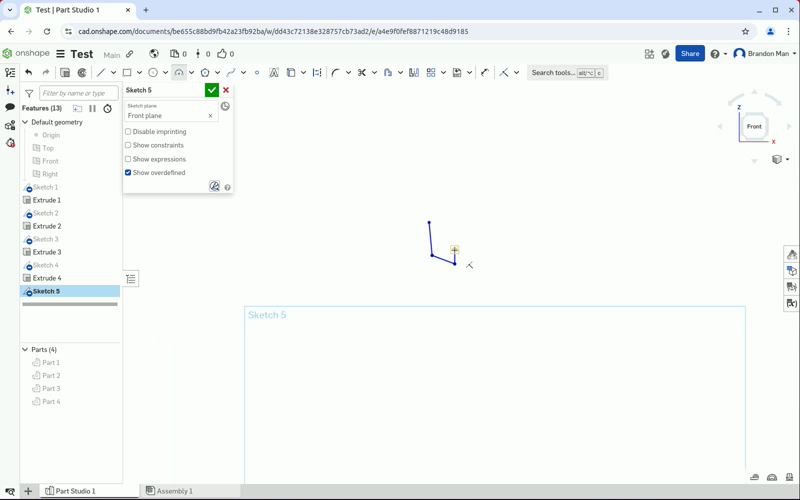
scroll(-6)
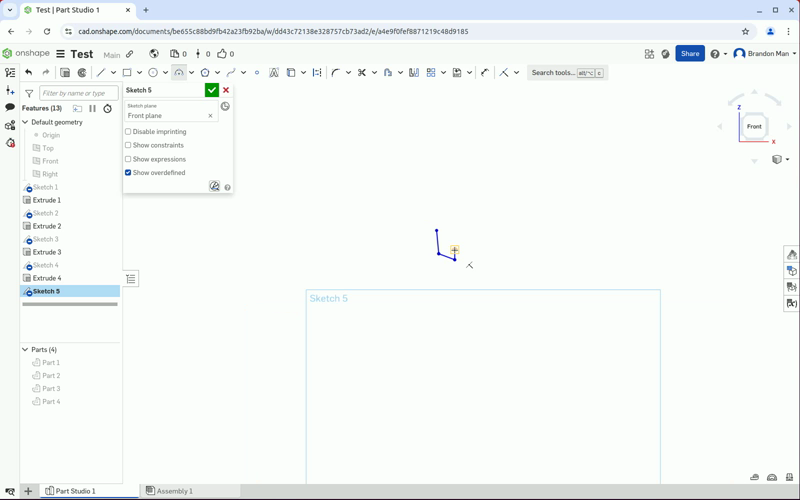
scroll(-6)
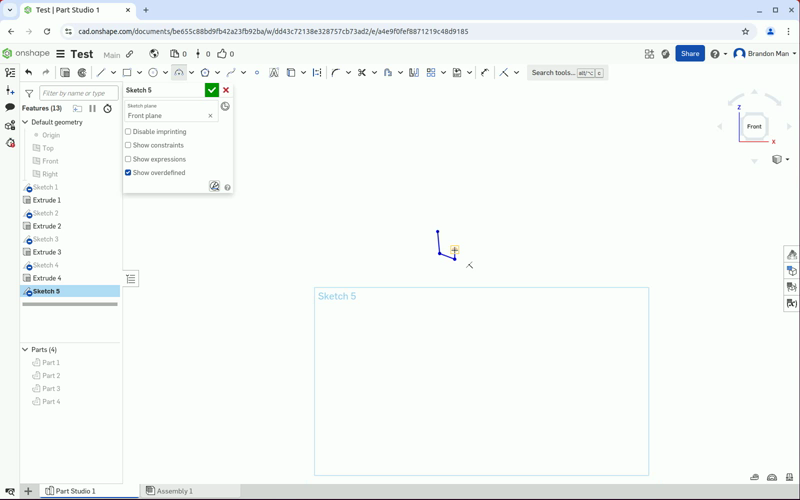
scroll(-6)
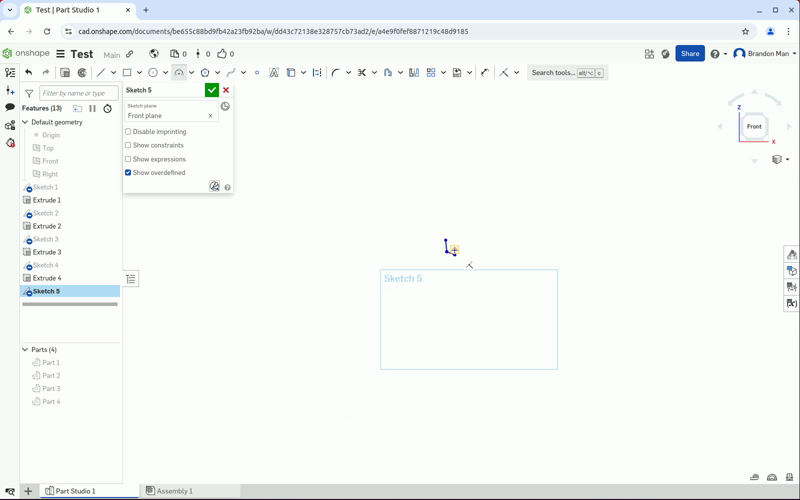
scroll(-6)
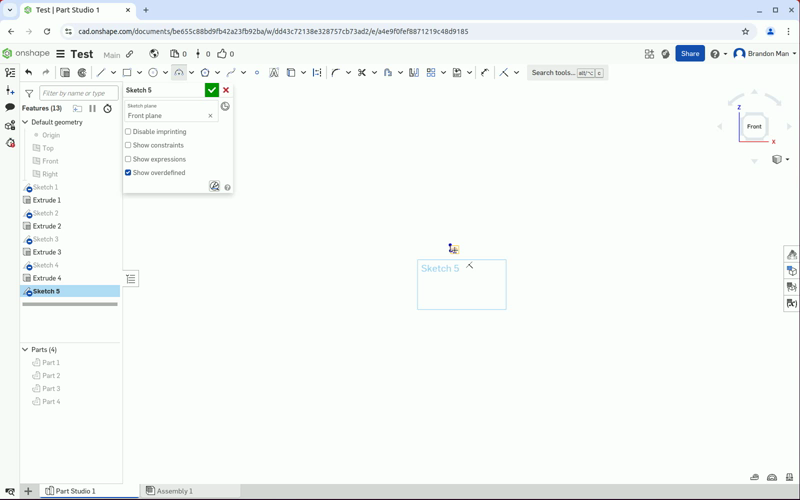
key_down(shift)
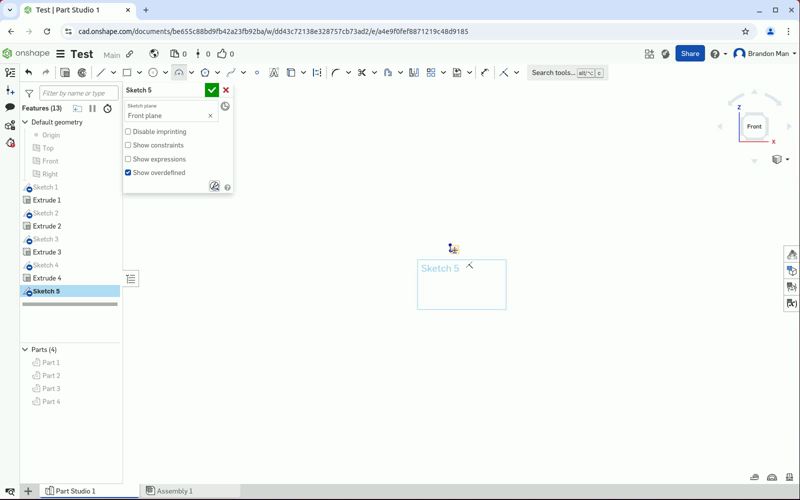
mouse_move(454, 245)
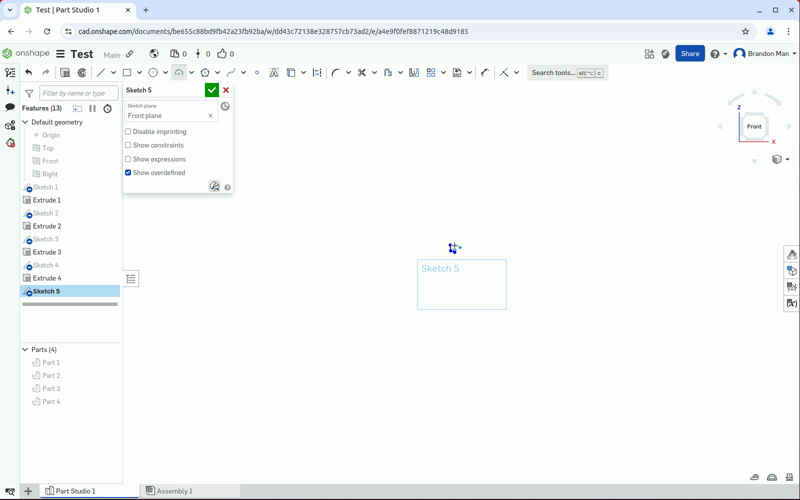
scroll(6)
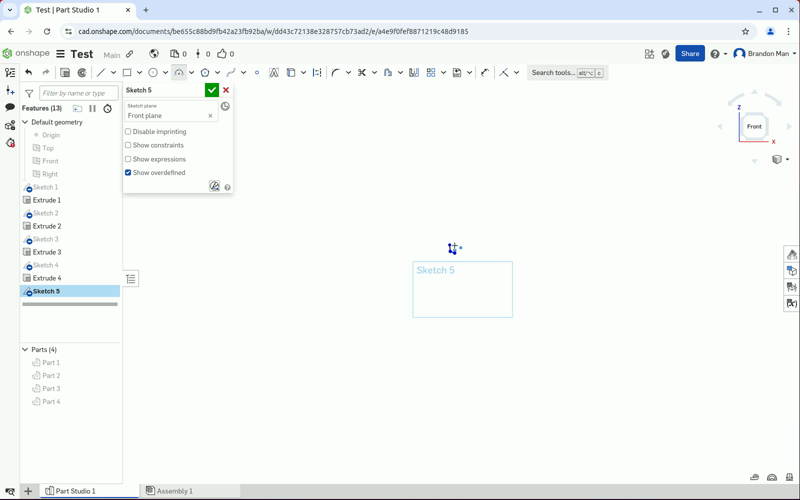
scroll(6)
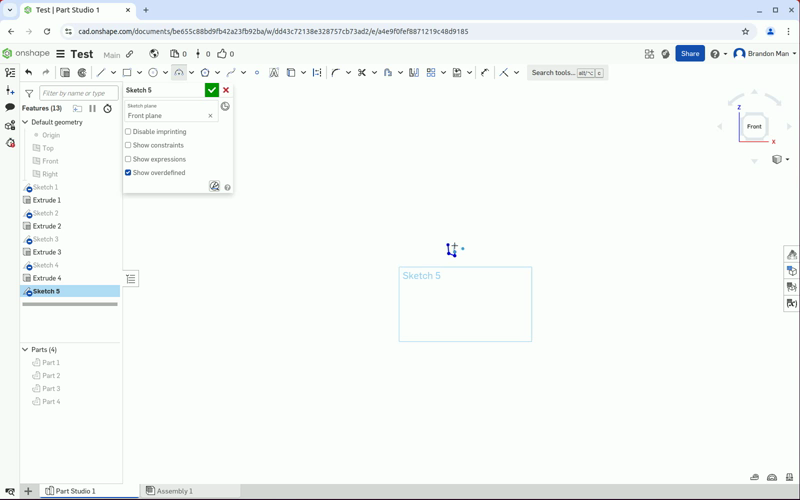
scroll(6)
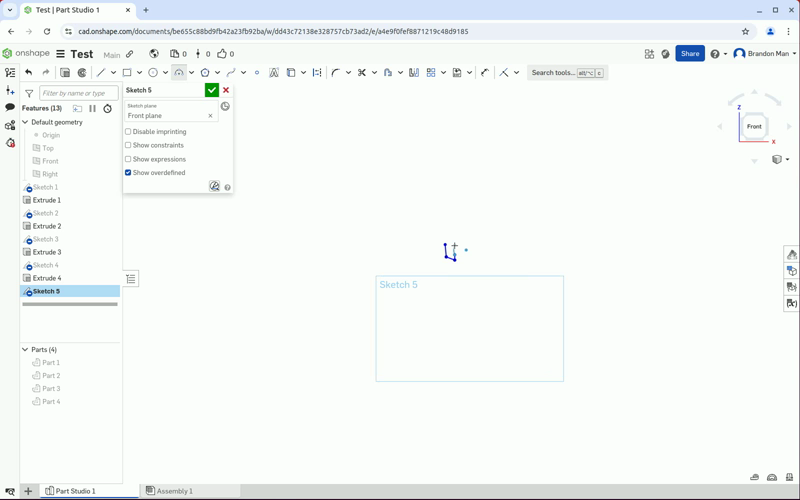
scroll(6)
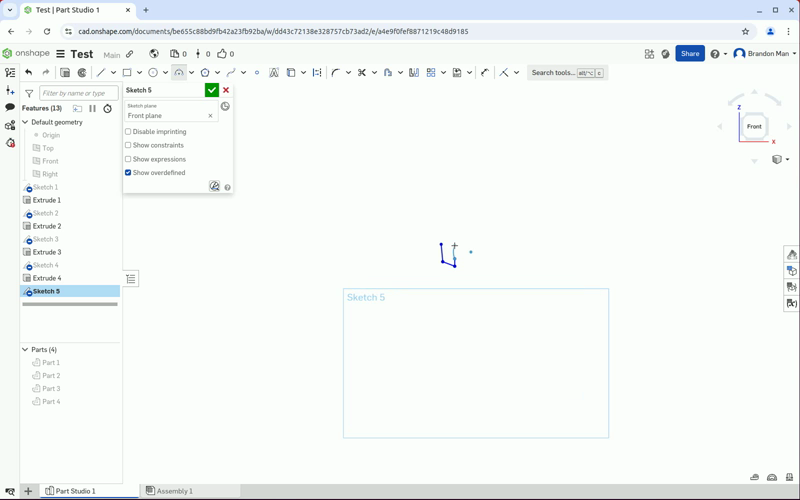
scroll(6)
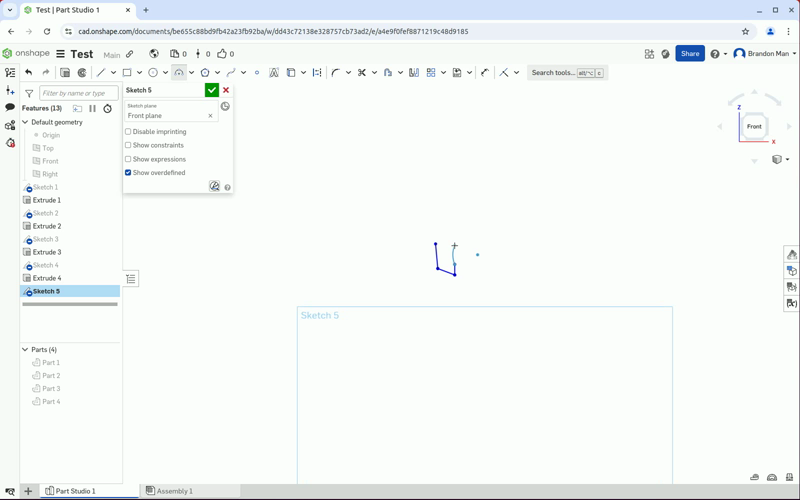
scroll(6)
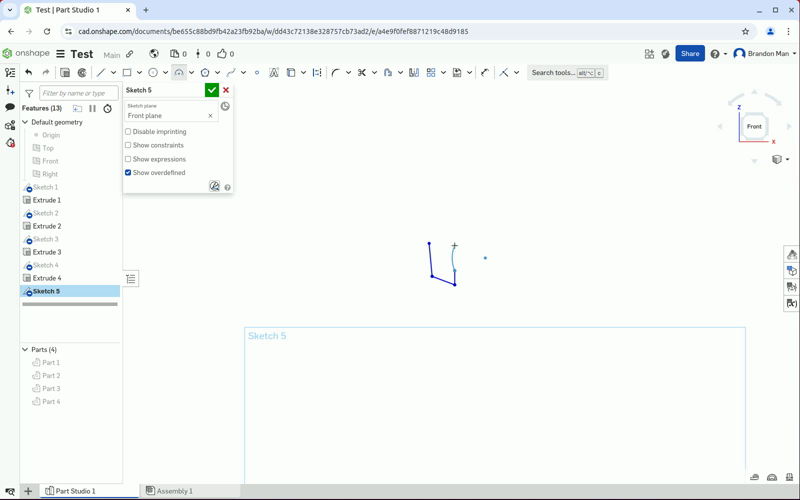
scroll(6)
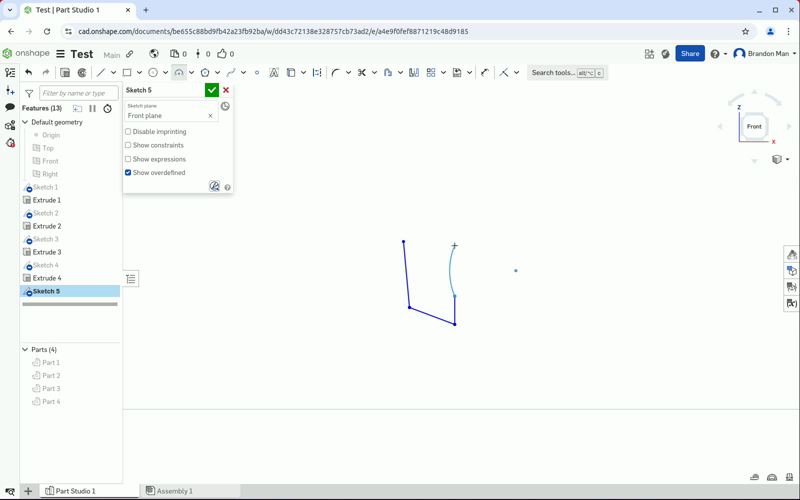
click(454, 245)
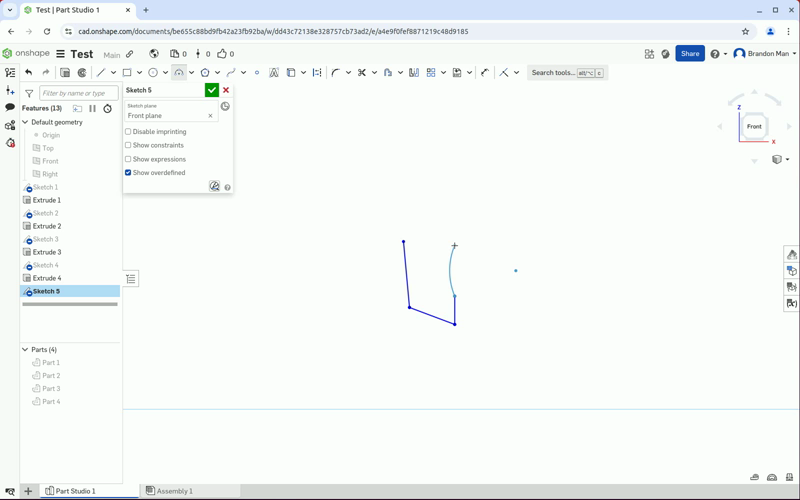
scroll(-6)
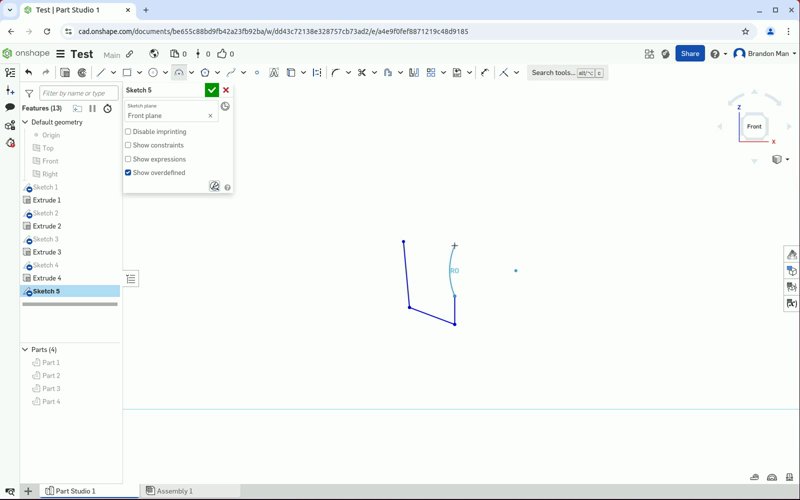
scroll(-6)
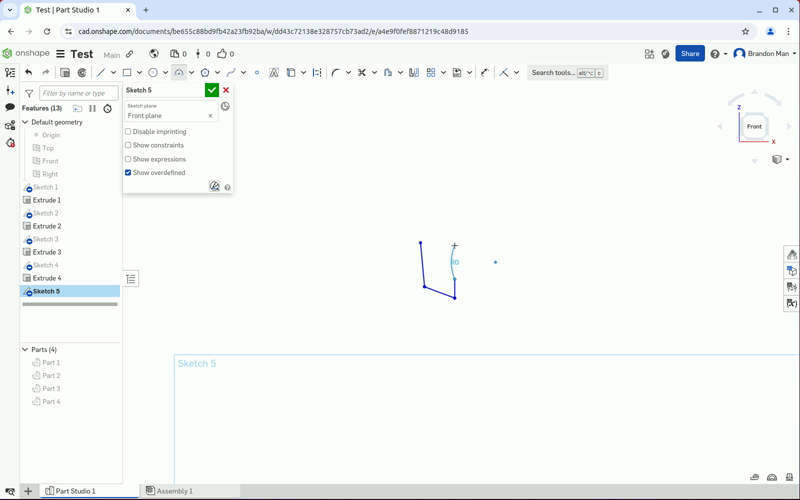
scroll(-6)
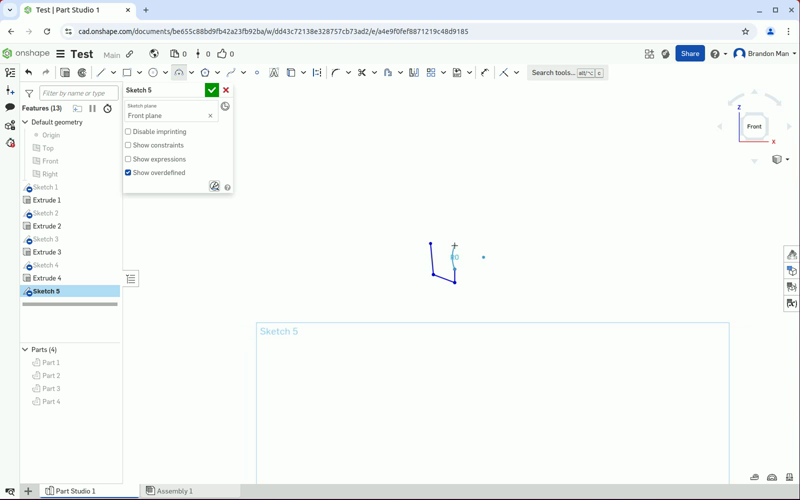
scroll(-6)
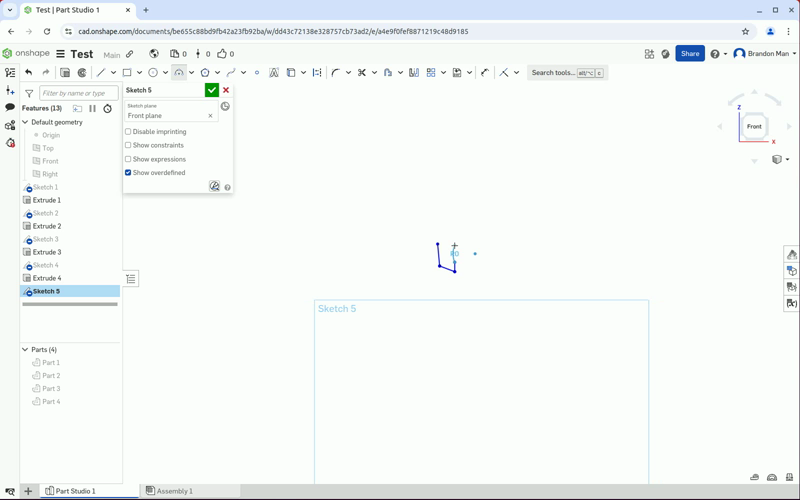
scroll(-6)
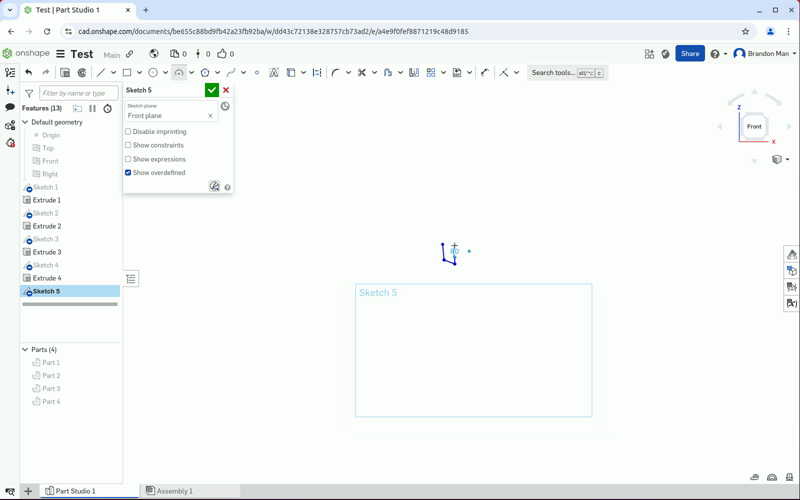
scroll(-6)
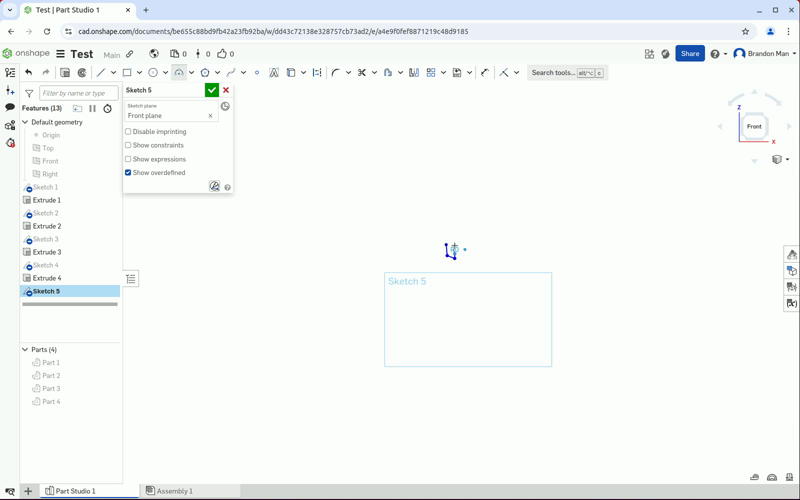
scroll(-6)
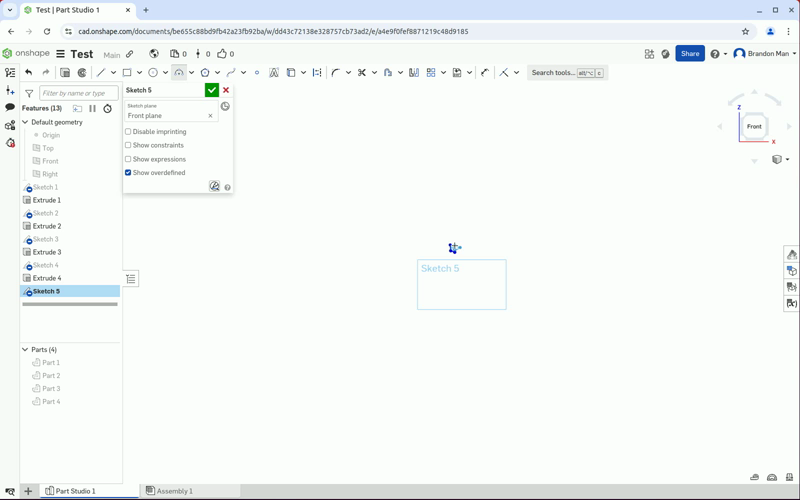
mouse_move(456, 247)
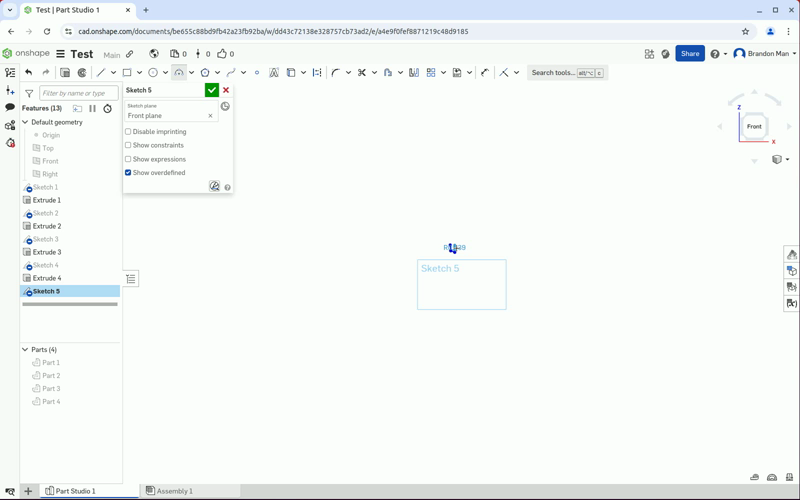
scroll(6)
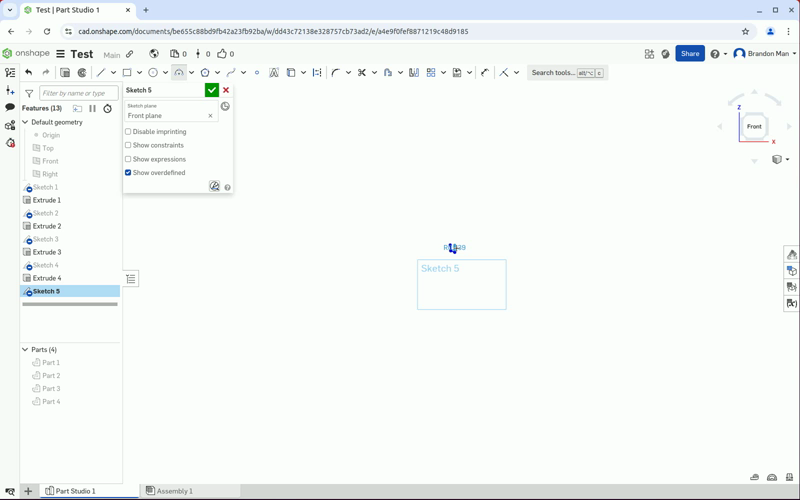
scroll(6)
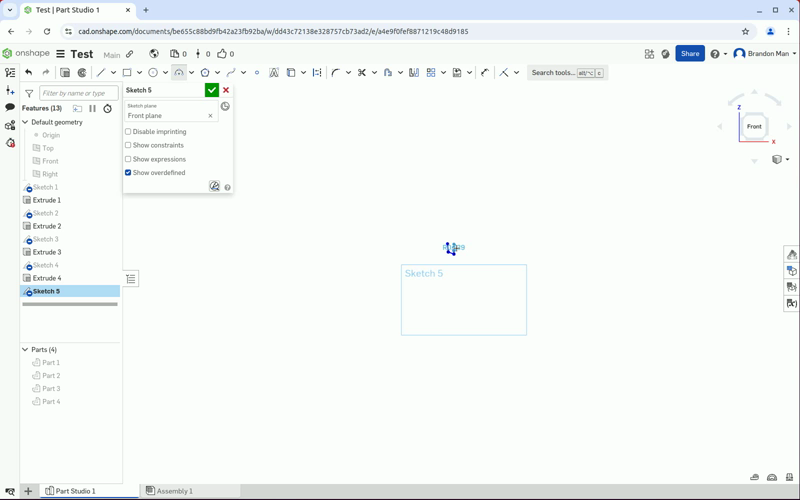
scroll(6)
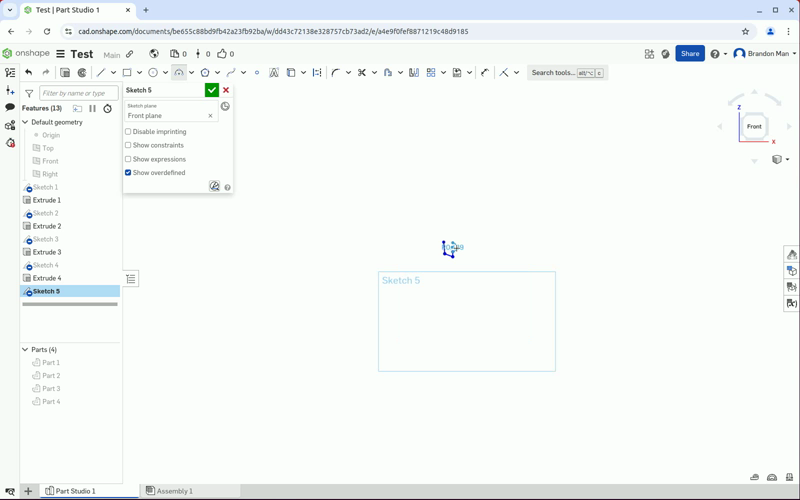
scroll(6)
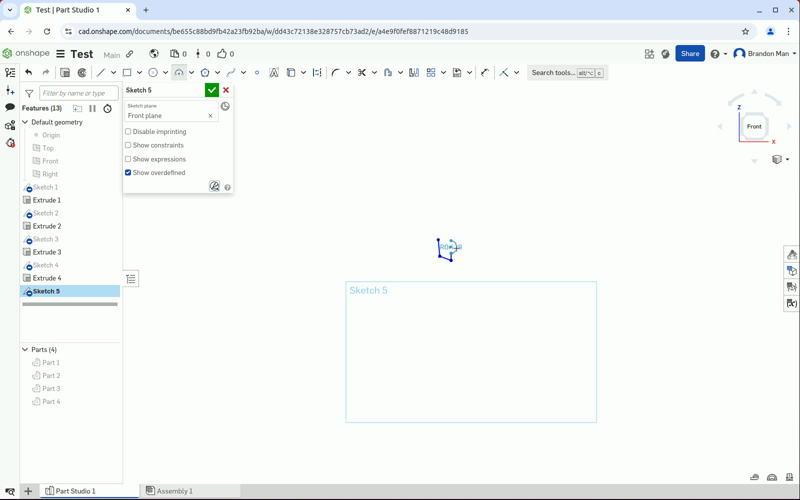
scroll(6)
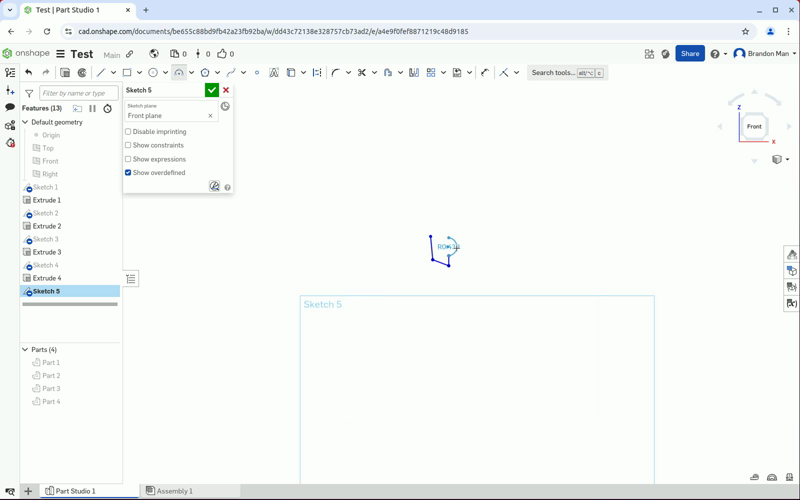
scroll(6)
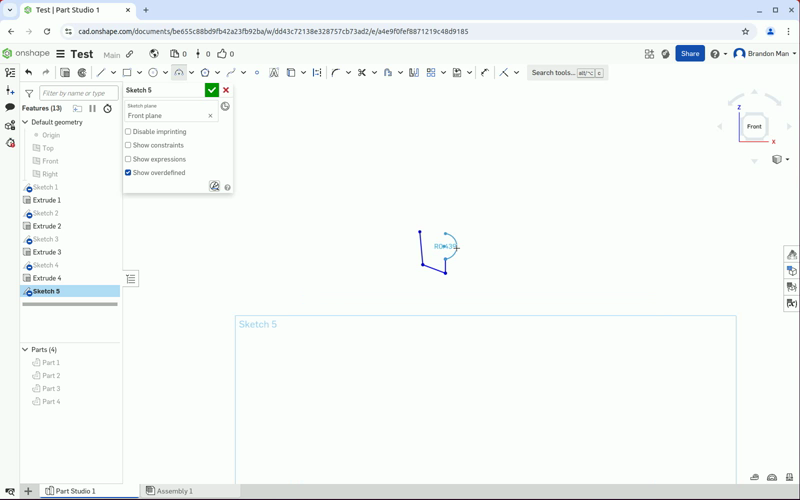
scroll(6)
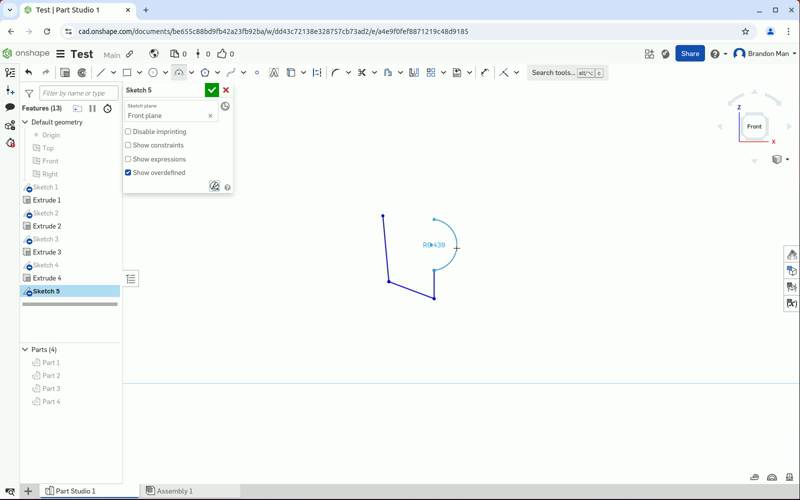
click(456, 247)
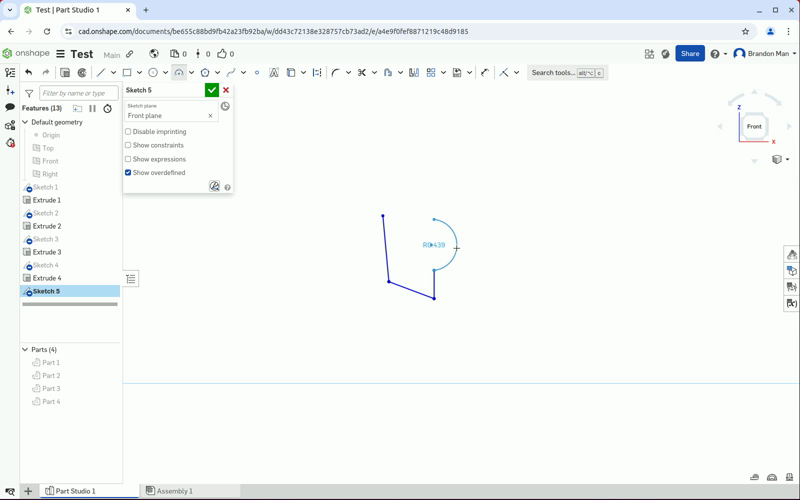
scroll(-6)
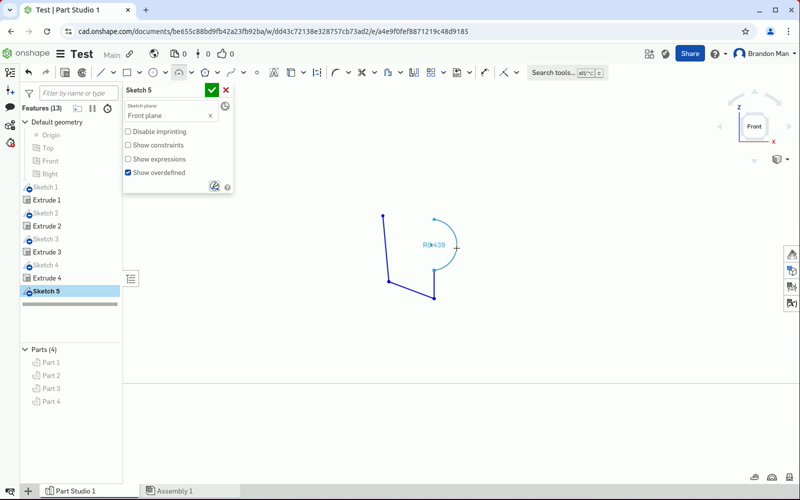
scroll(-6)
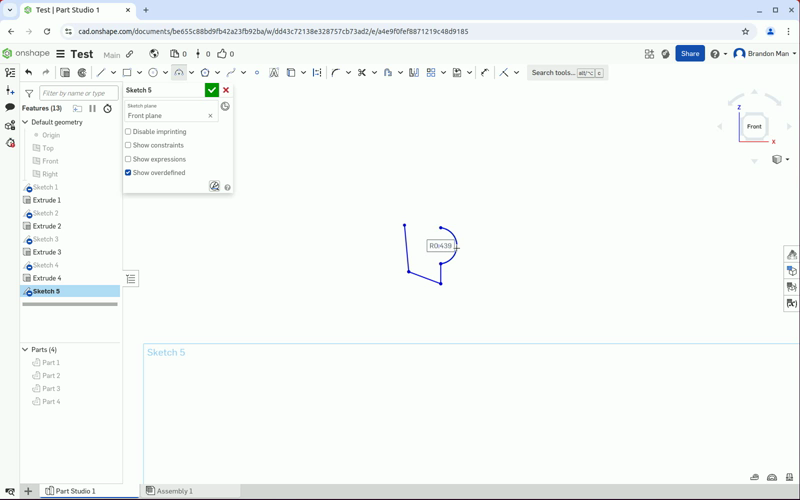
scroll(-6)
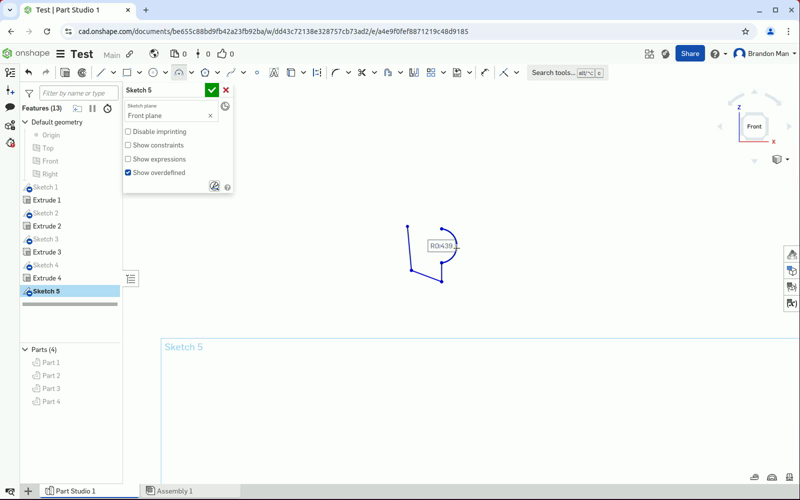
scroll(-6)
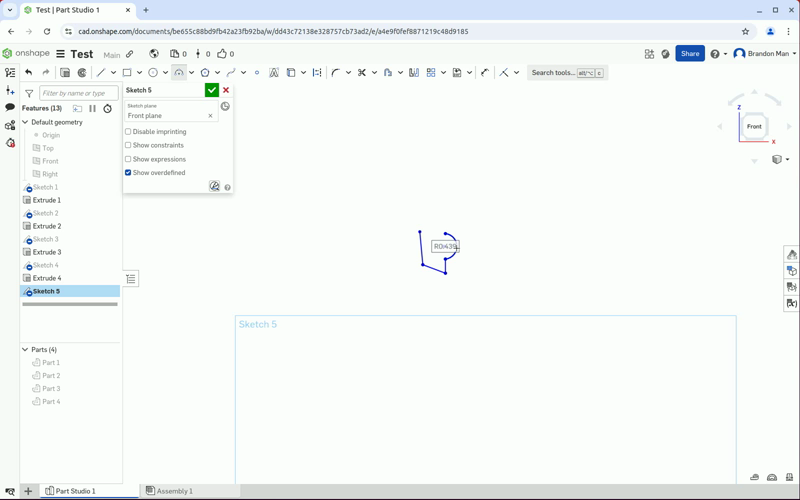
scroll(-6)
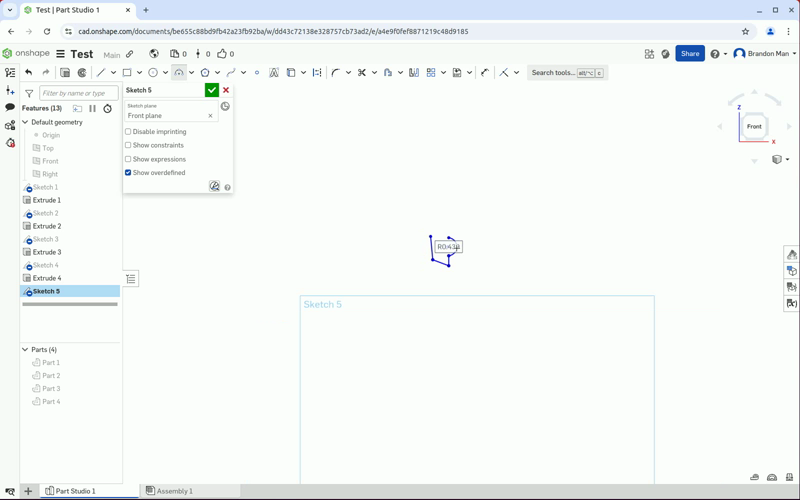
scroll(-6)
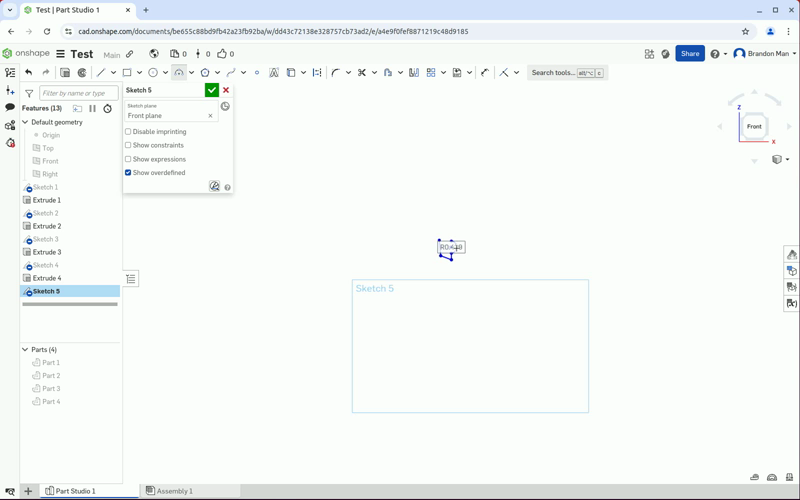
scroll(-6)
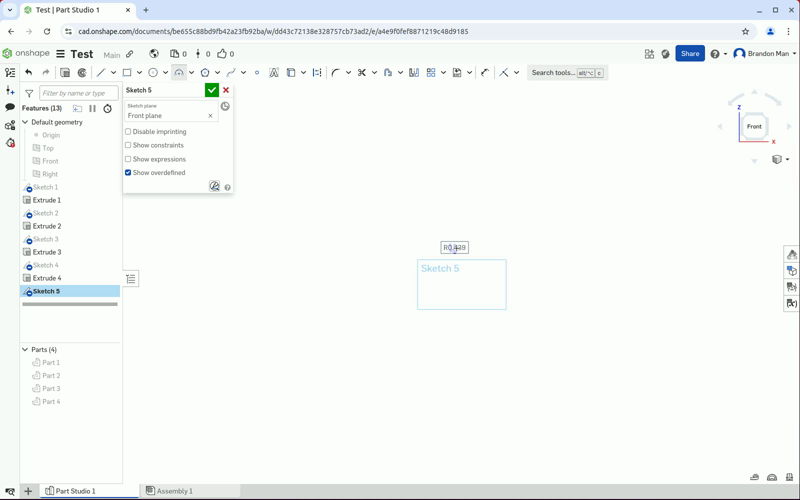
key_up(shift)
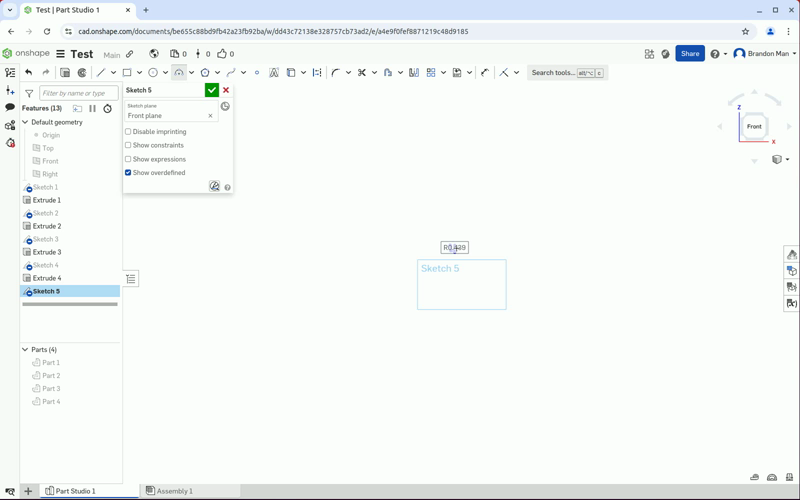
key(esc)
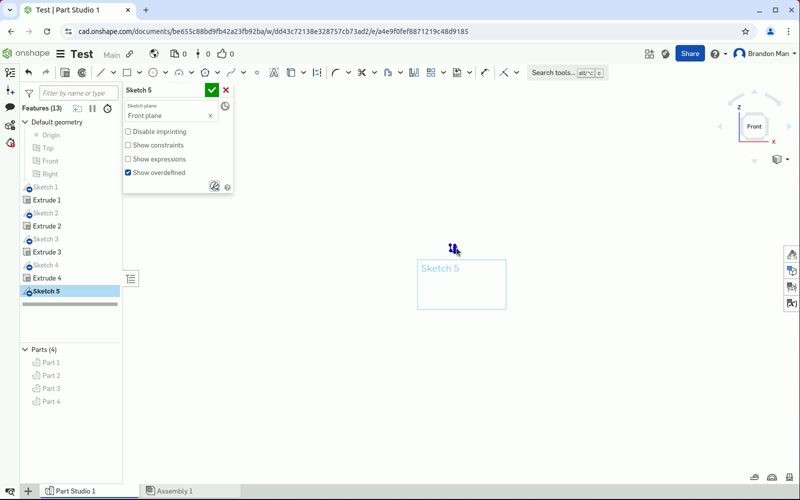
key(l)
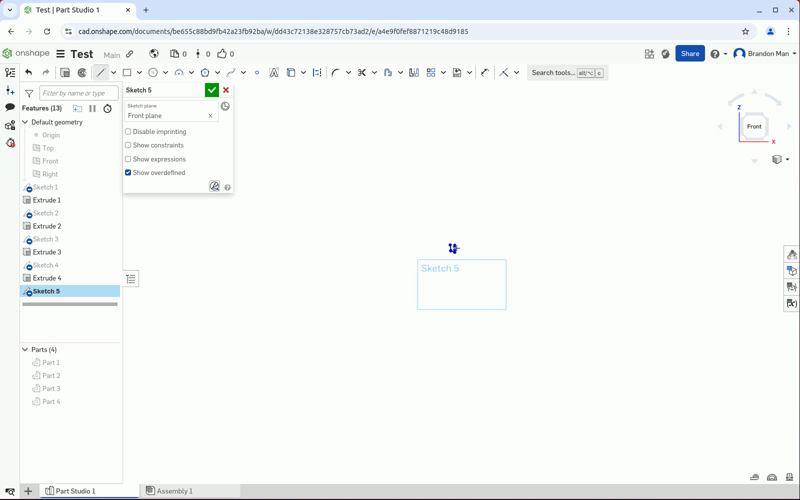
mouse_move(454, 245)
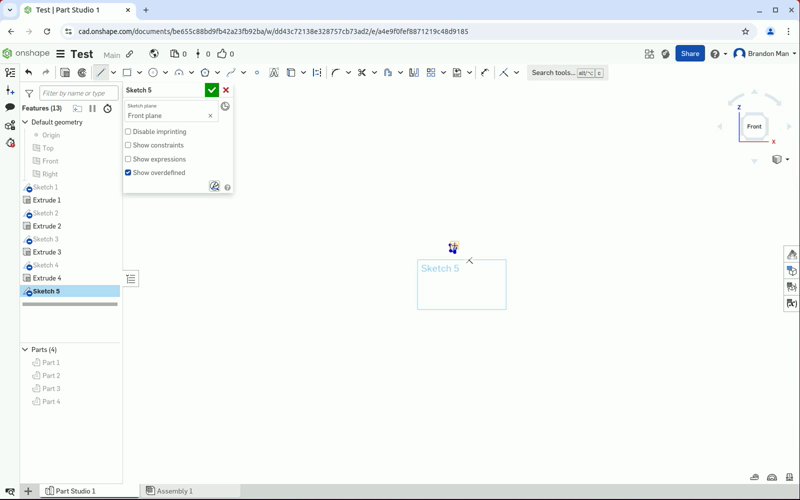
scroll(6)
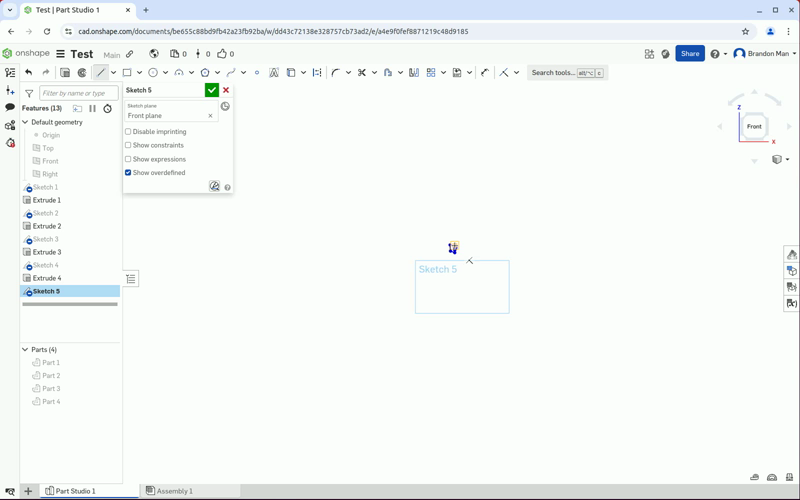
scroll(6)
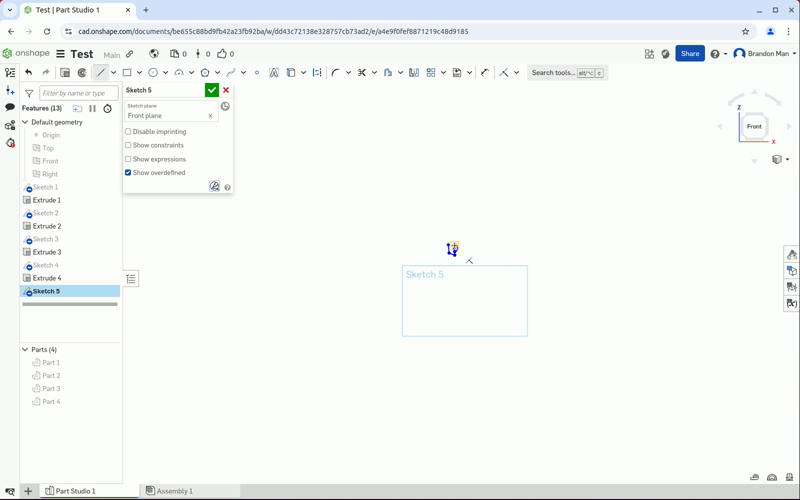
scroll(6)
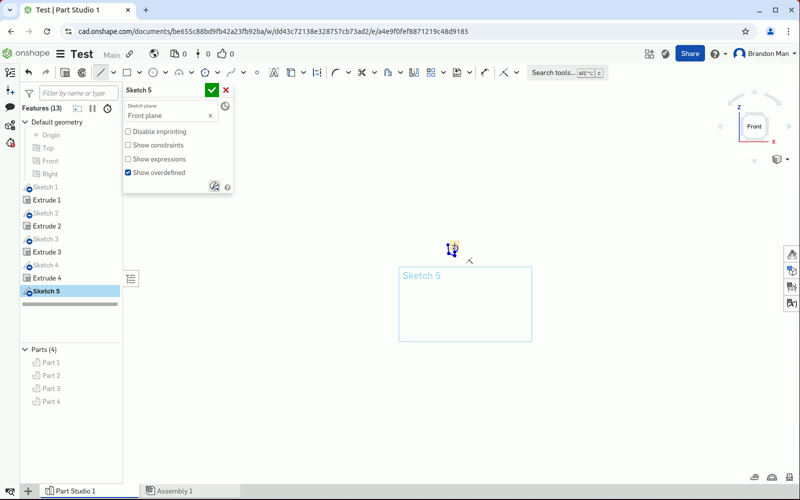
scroll(6)
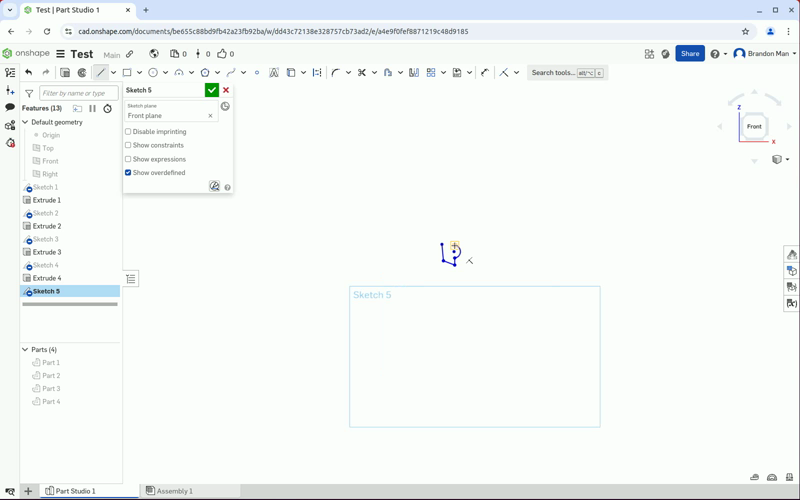
scroll(6)
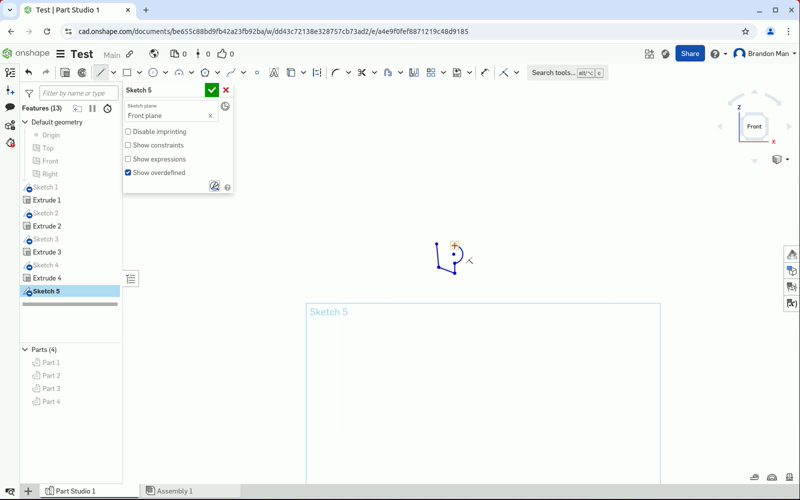
scroll(6)
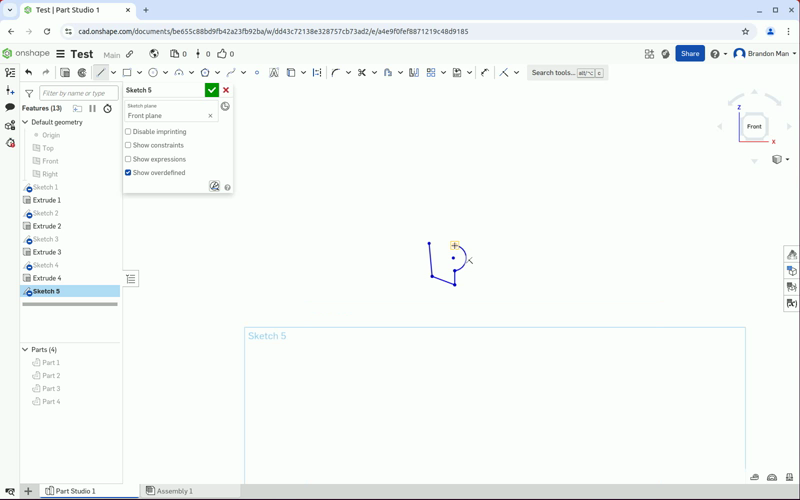
scroll(6)
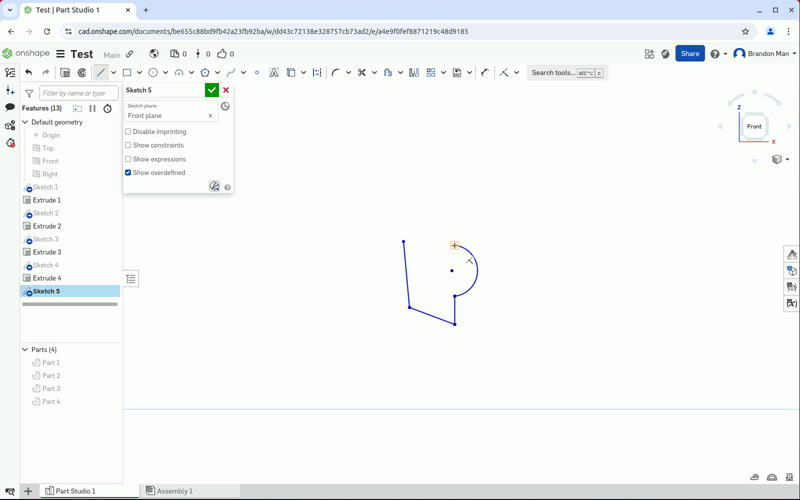
click(454, 245)
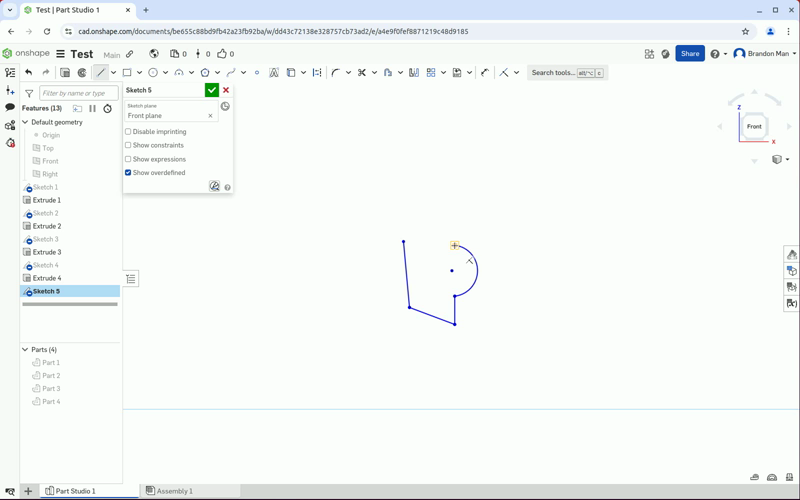
scroll(-6)
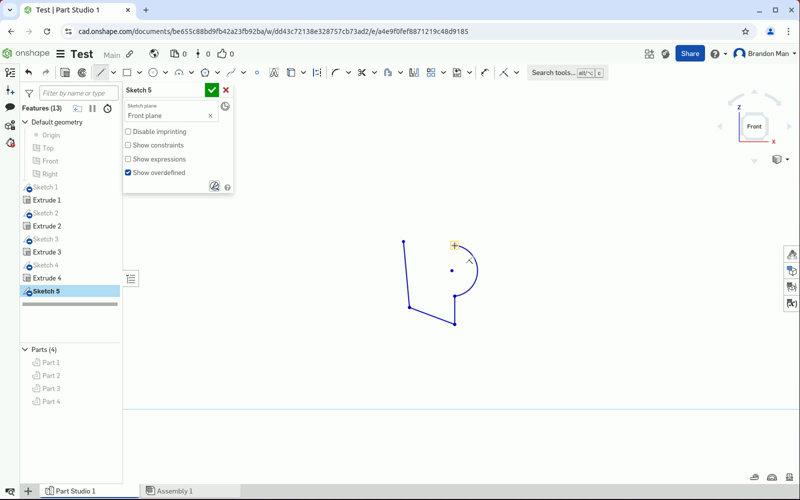
scroll(-6)
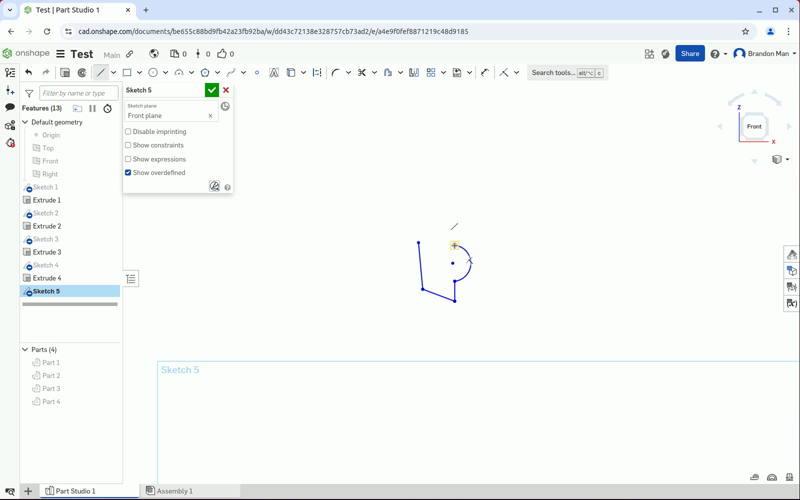
scroll(-6)
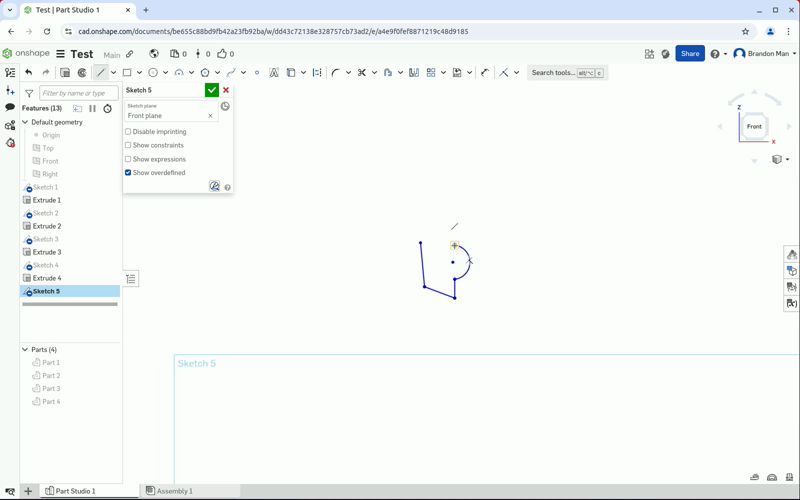
scroll(-6)
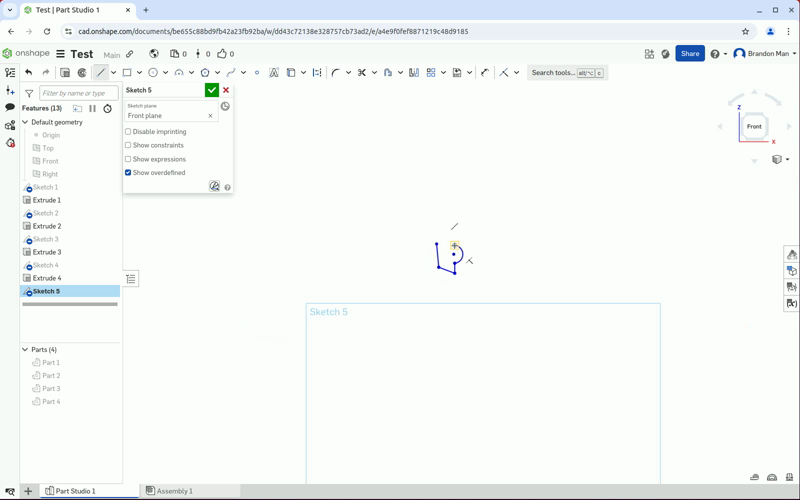
scroll(-6)
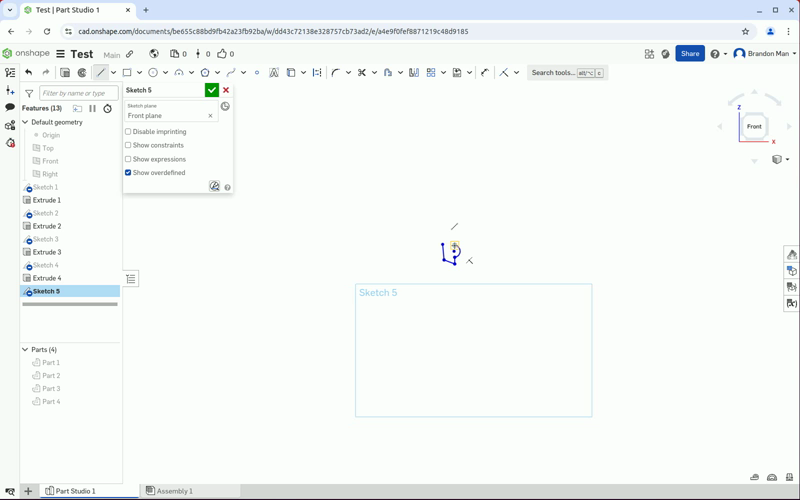
scroll(-6)
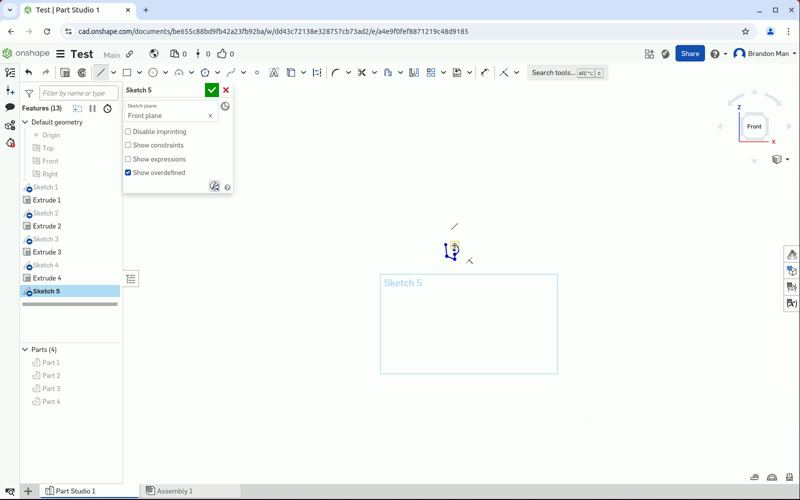
scroll(-6)
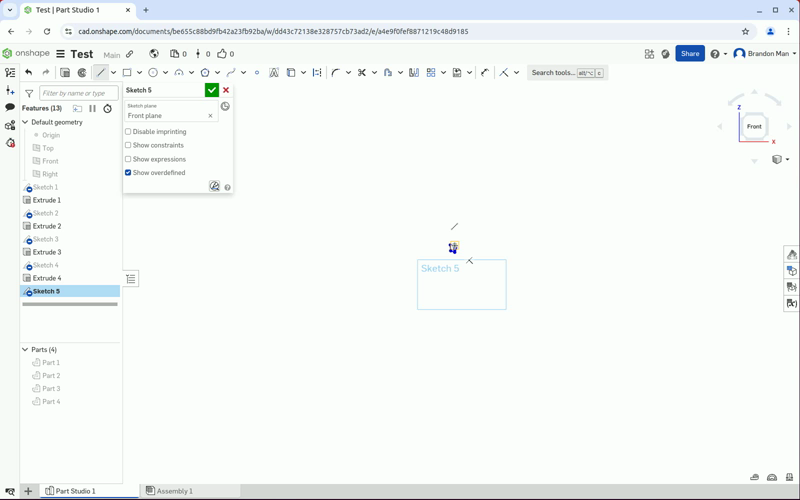
key_down(shift)
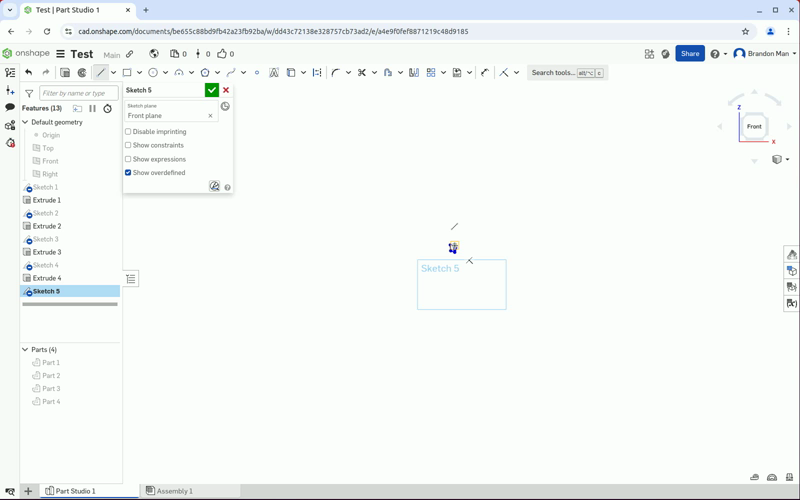
mouse_move(484, 245)
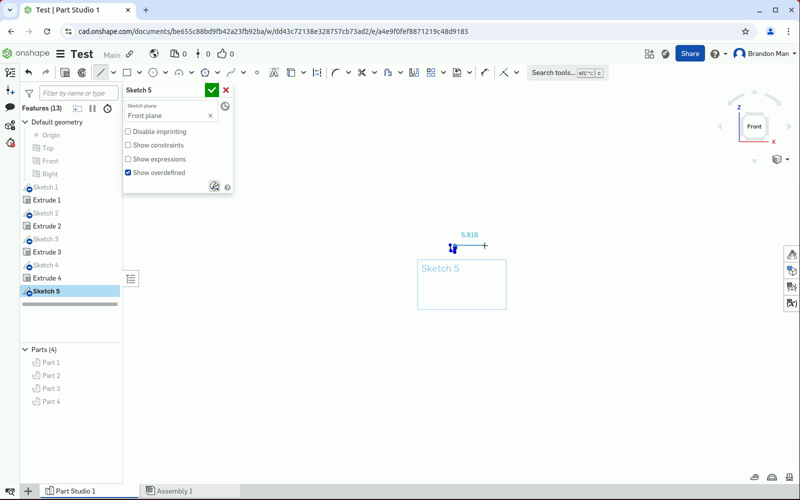
mouse_move(454, 242)
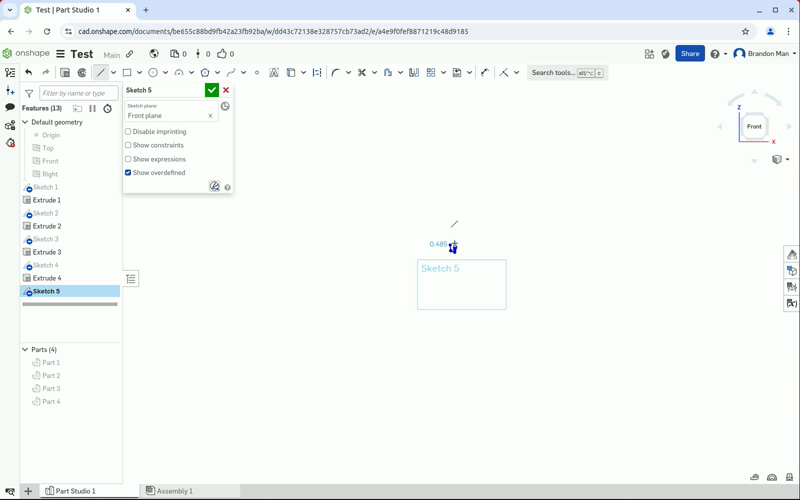
scroll(6)
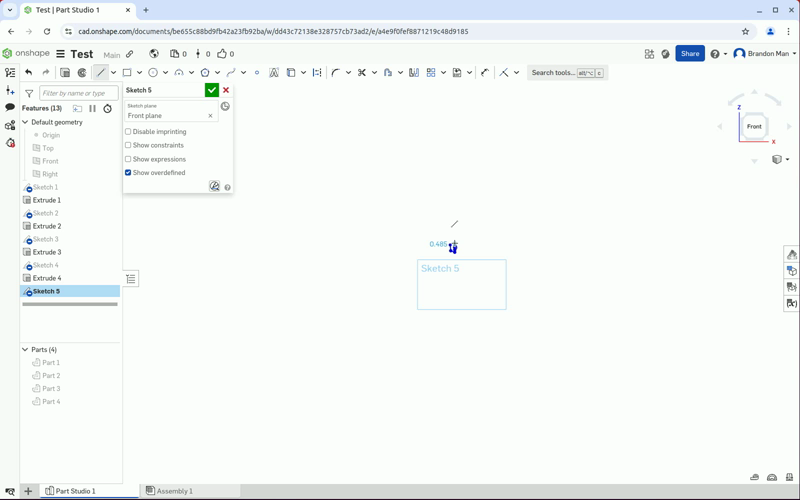
scroll(6)
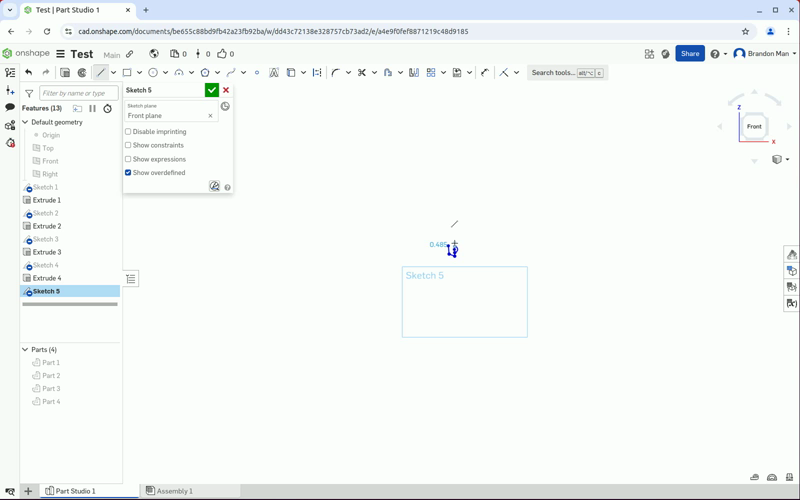
scroll(6)
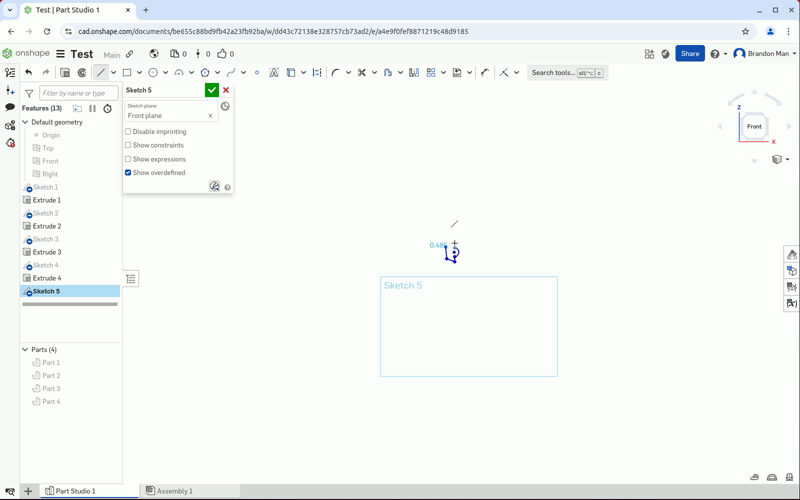
scroll(6)
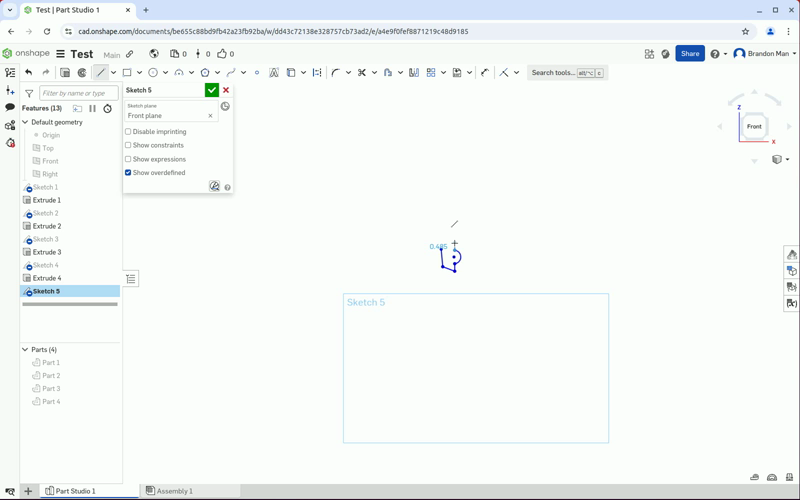
scroll(6)
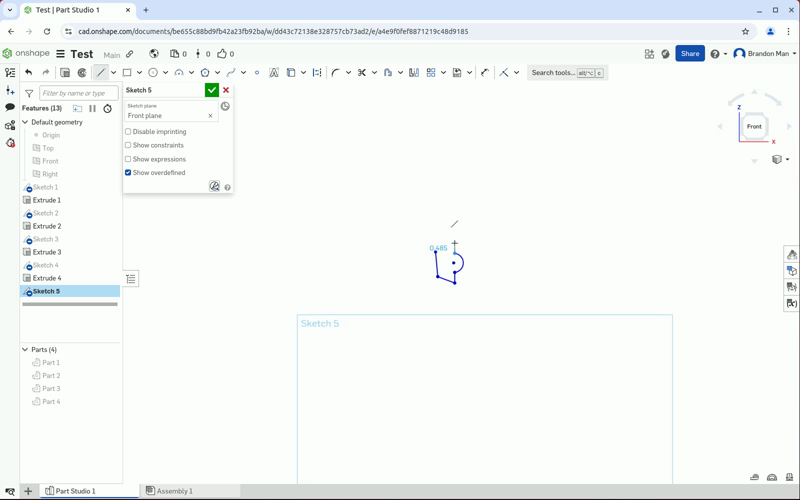
scroll(6)
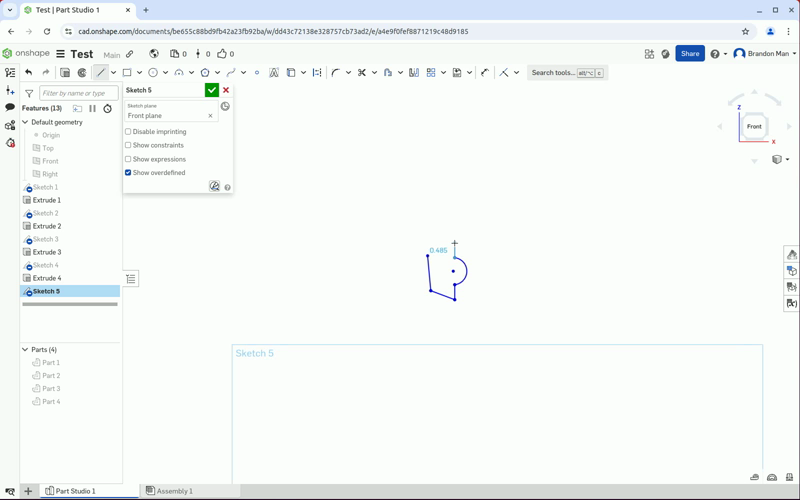
scroll(6)
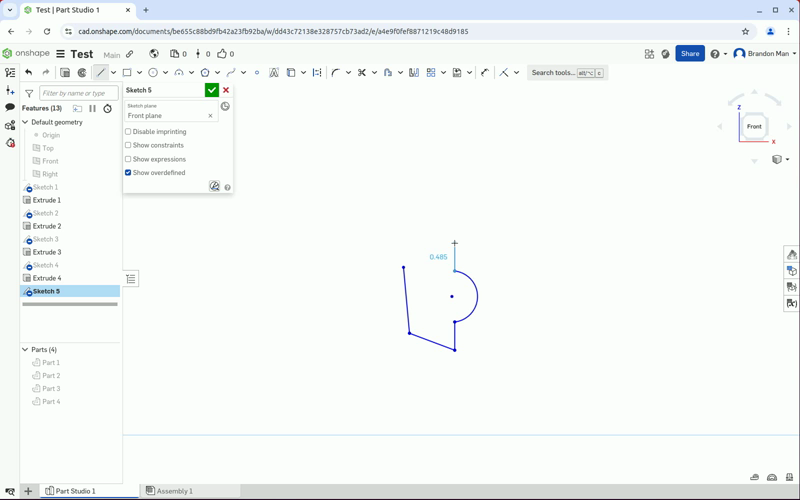
click(454, 242)
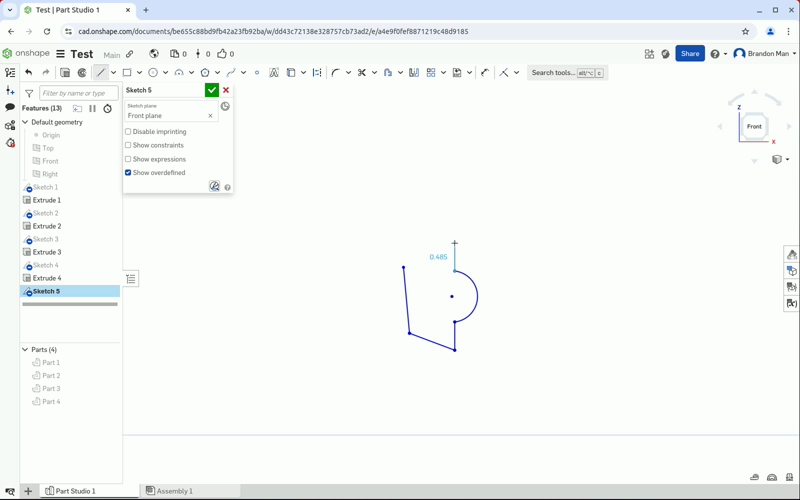
scroll(-6)
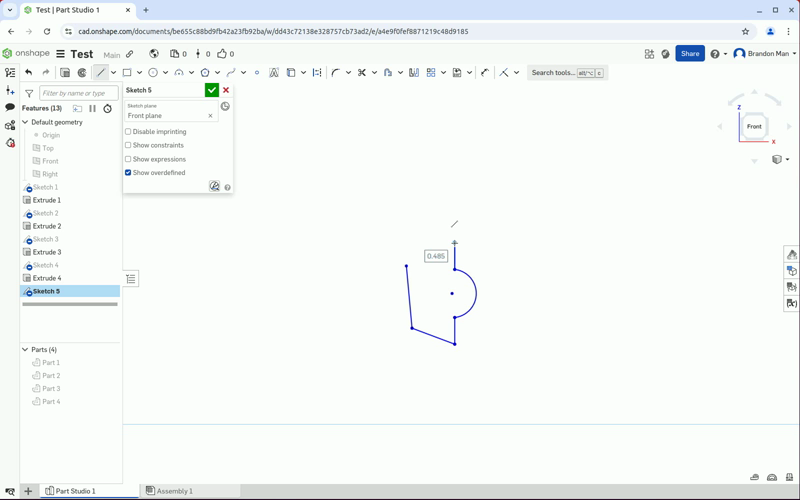
scroll(-6)
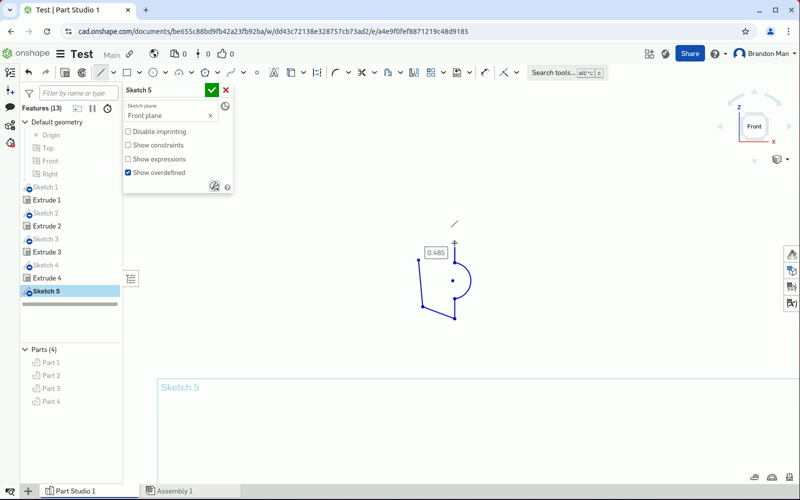
scroll(-6)
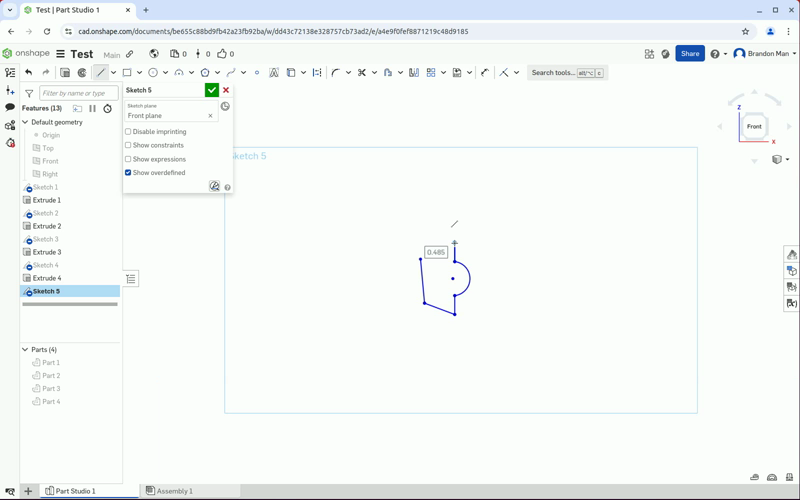
scroll(-6)
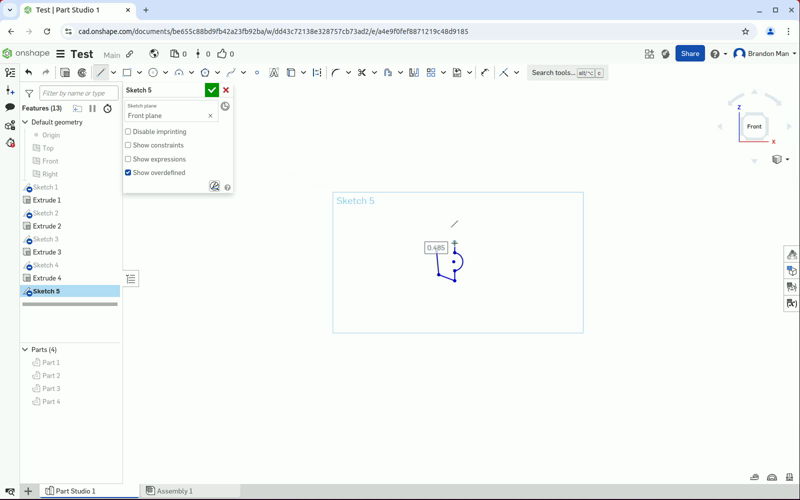
scroll(-6)
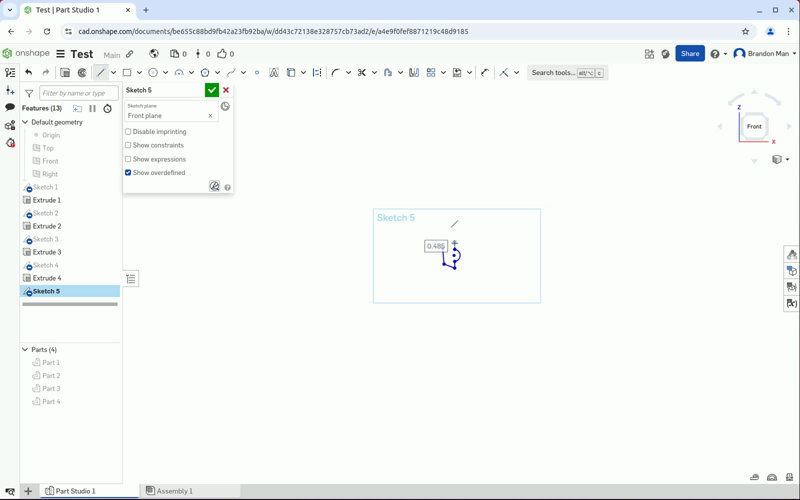
scroll(-6)
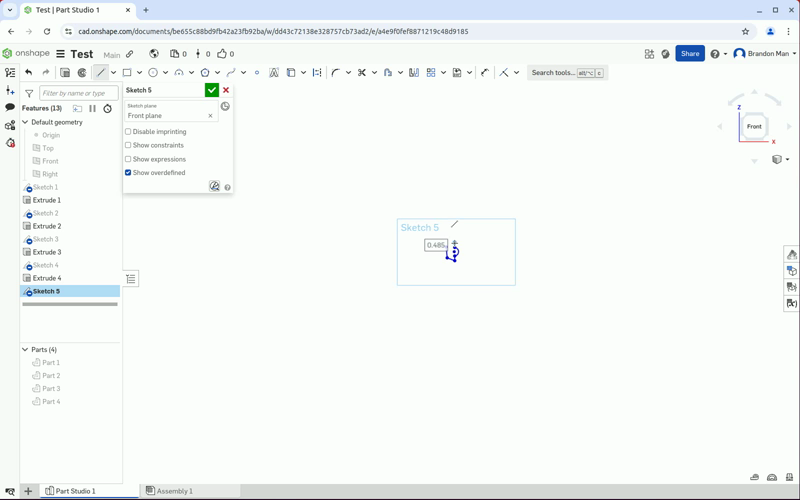
scroll(-6)
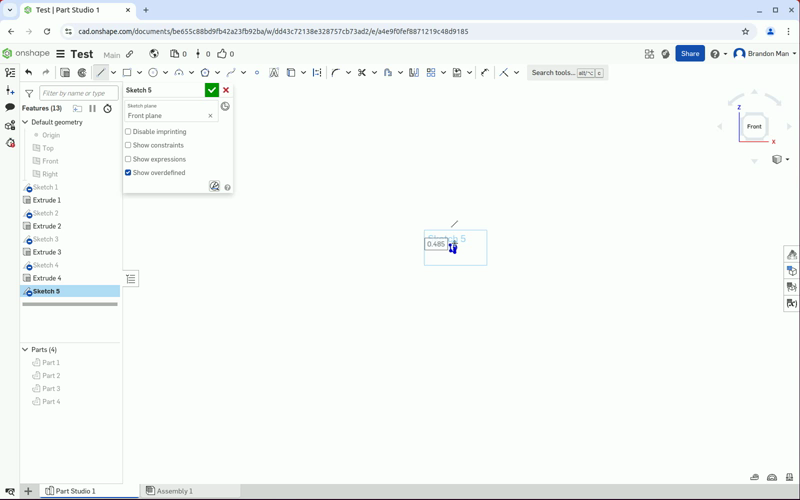
key_up(shift)
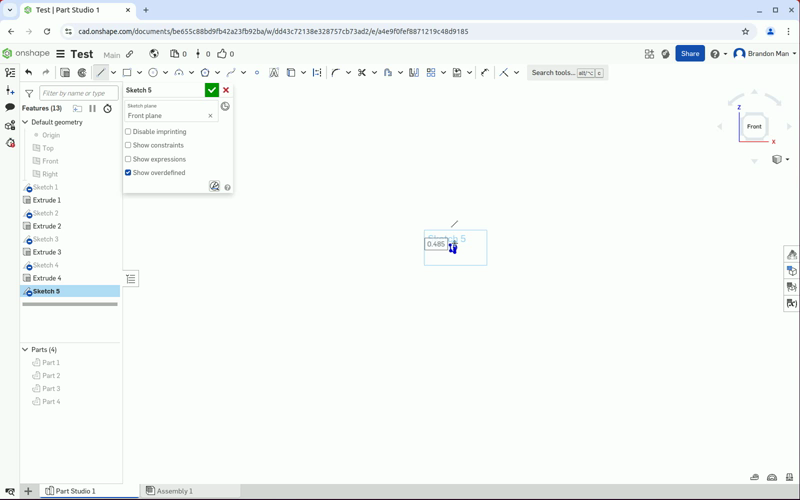
key_down(shift)
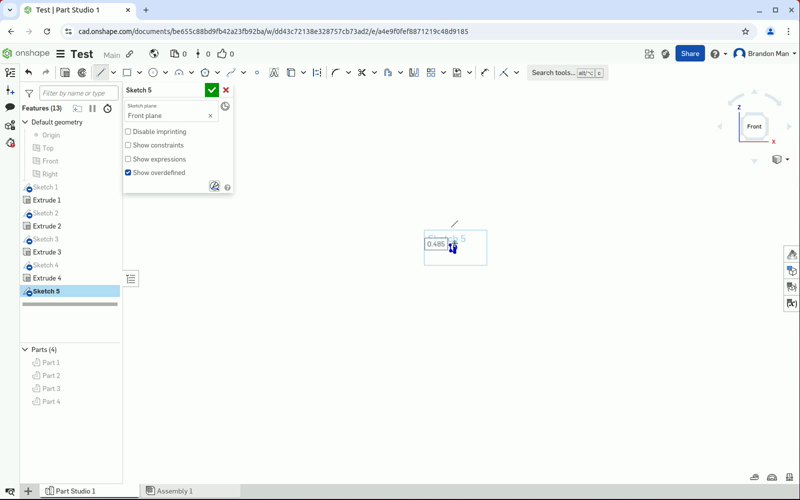
key_up(shift)
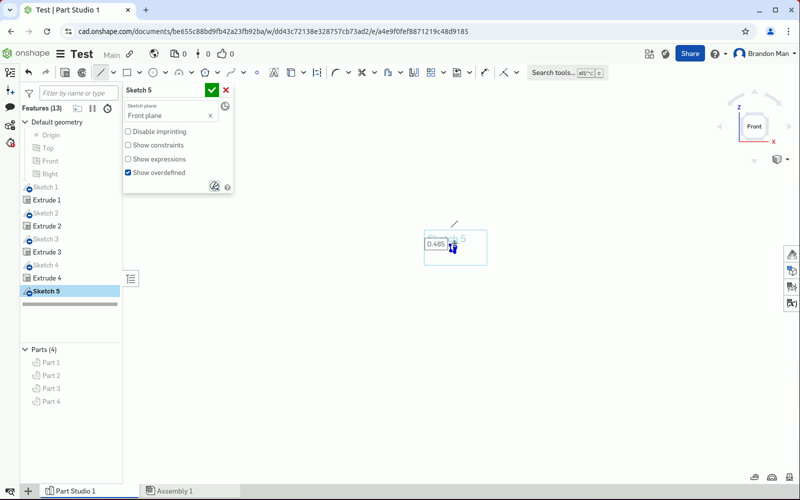
mouse_move(484, 242)
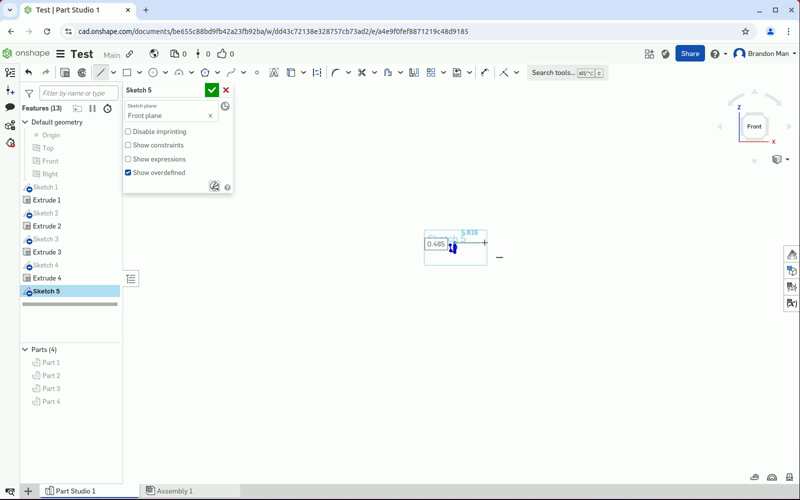
key_down(shift)
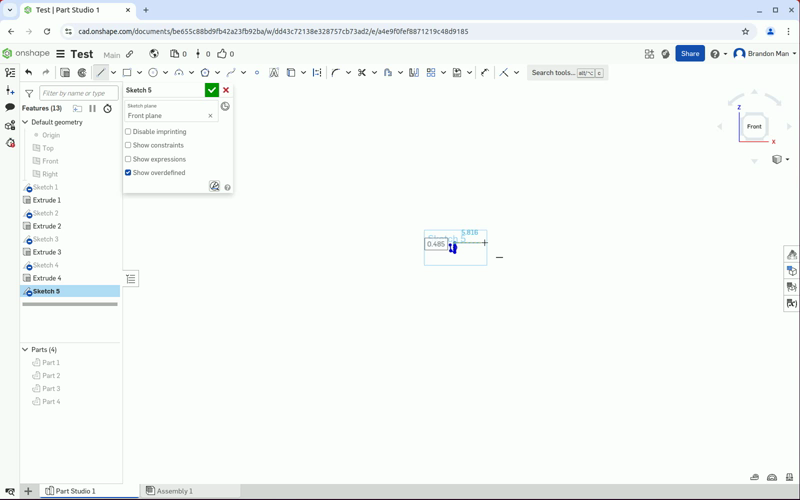
mouse_move(450, 245)
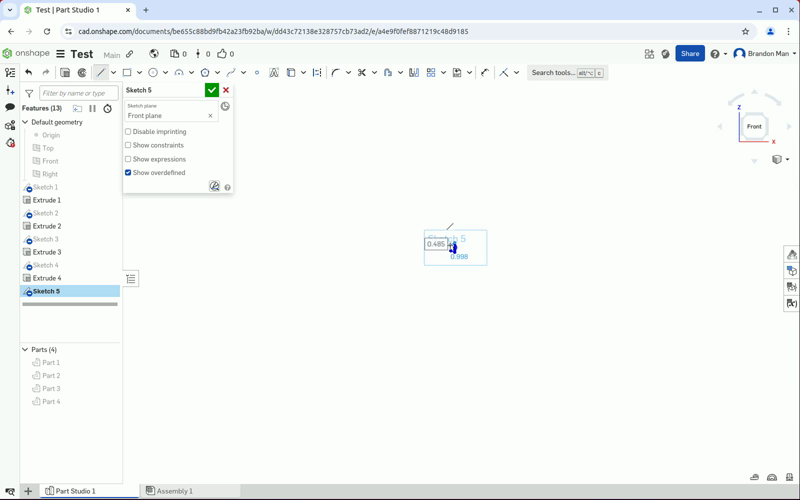
scroll(6)
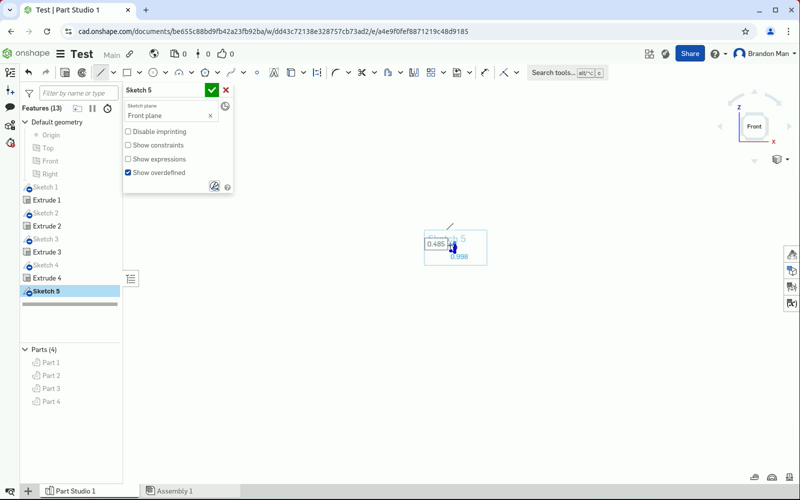
scroll(6)
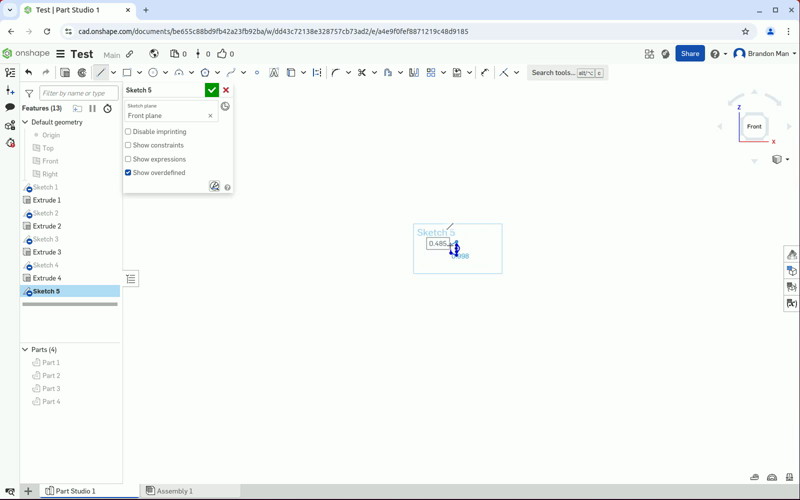
scroll(6)
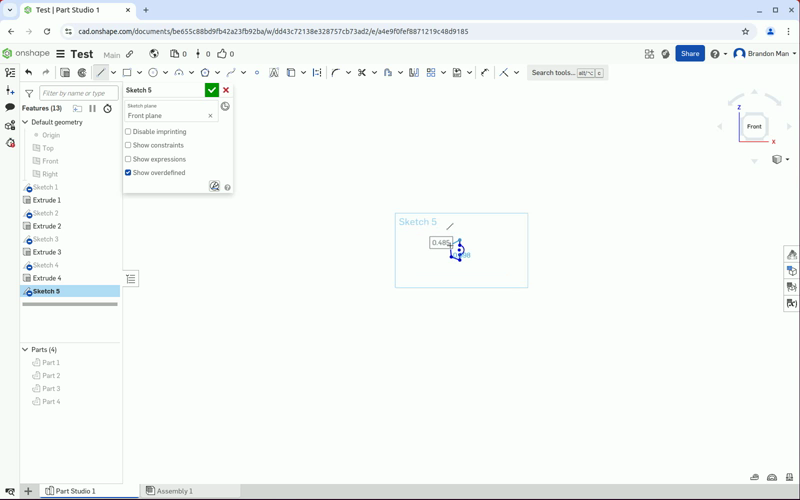
scroll(6)
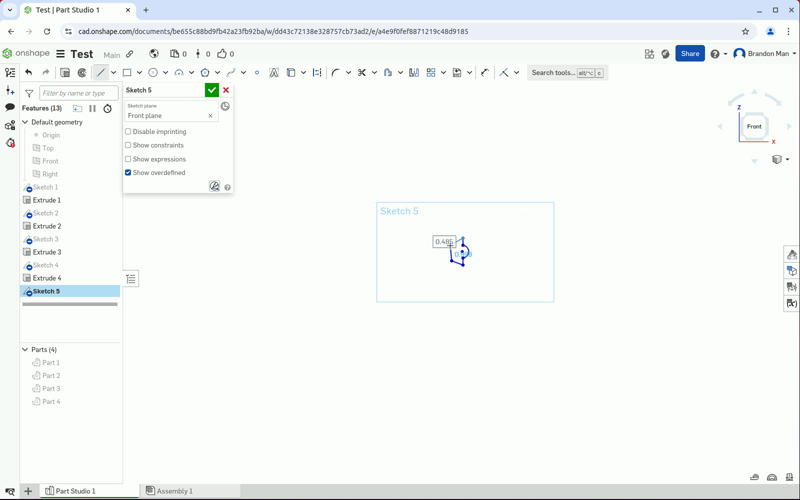
scroll(6)
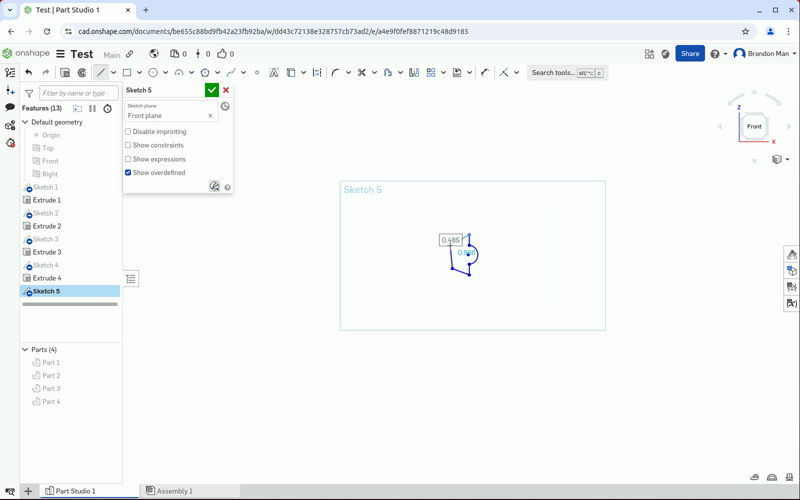
scroll(6)
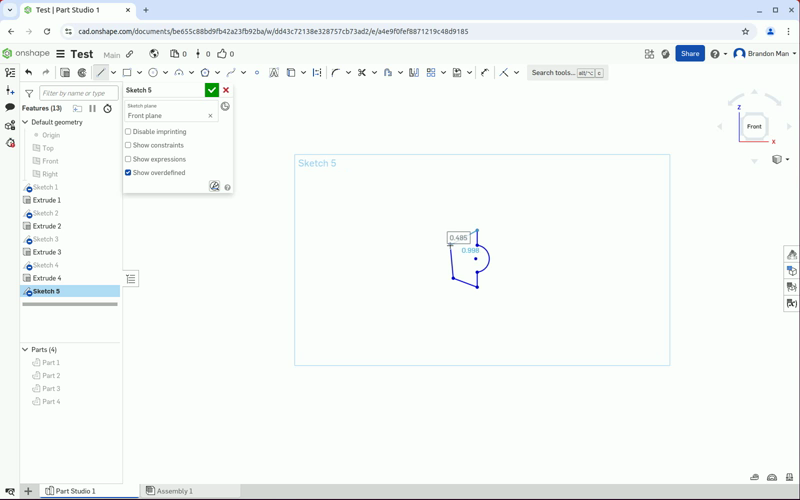
scroll(6)
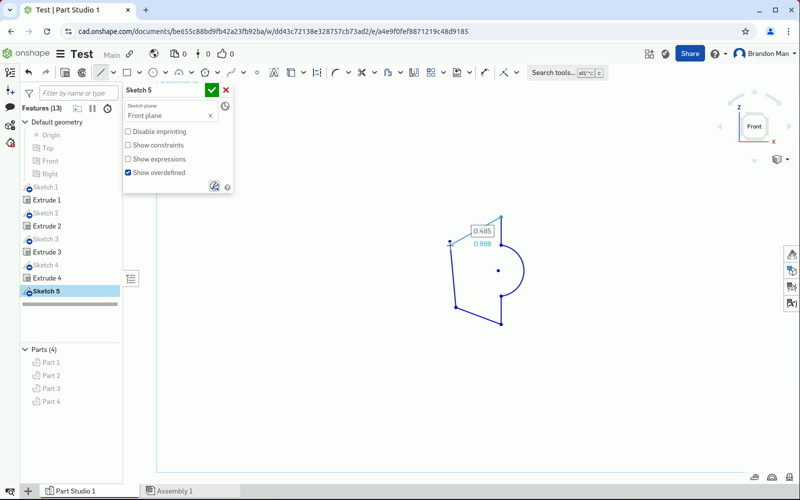
key_up(shift)
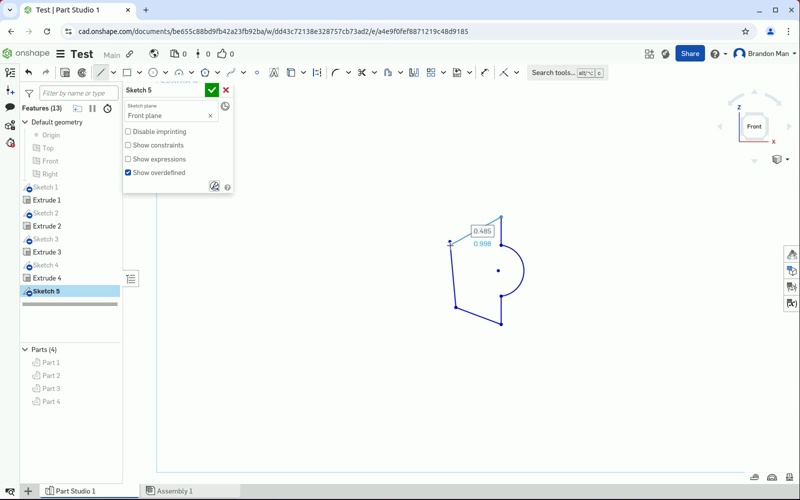
click(450, 245)
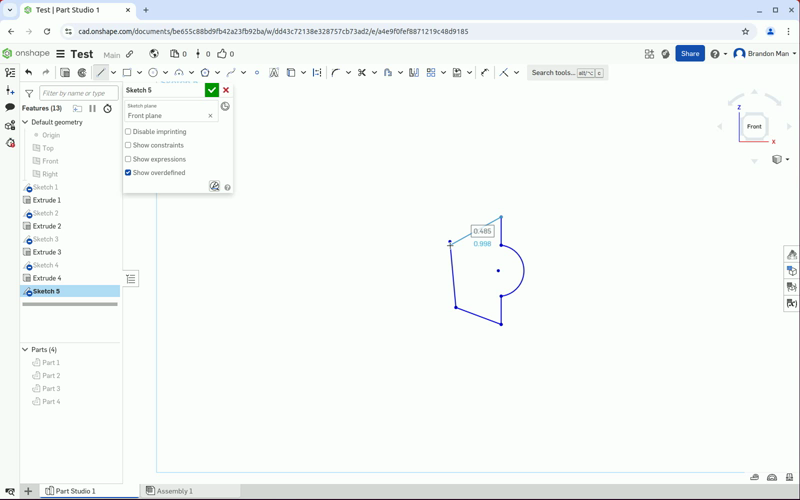
scroll(-6)
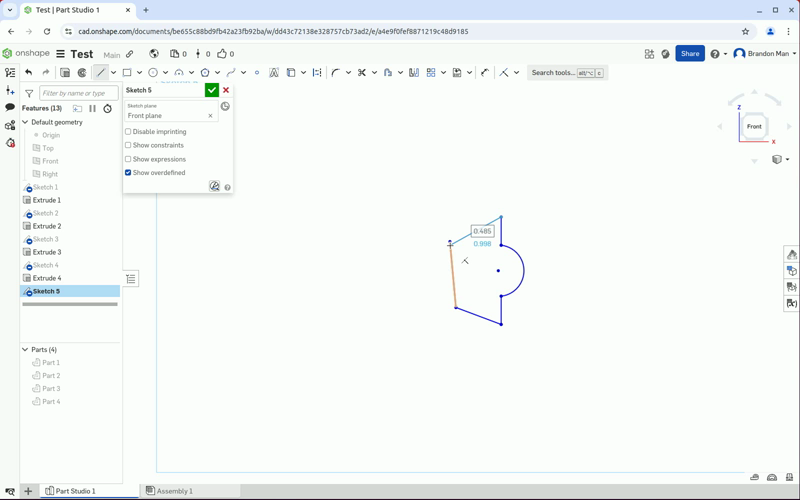
scroll(-6)
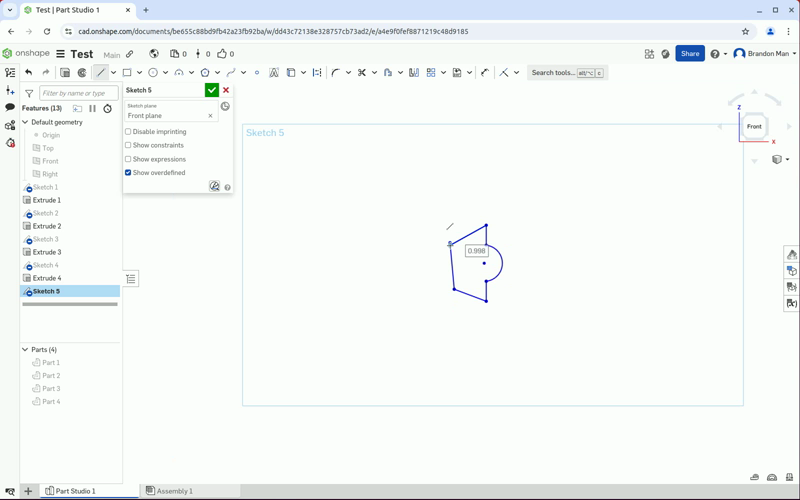
scroll(-6)
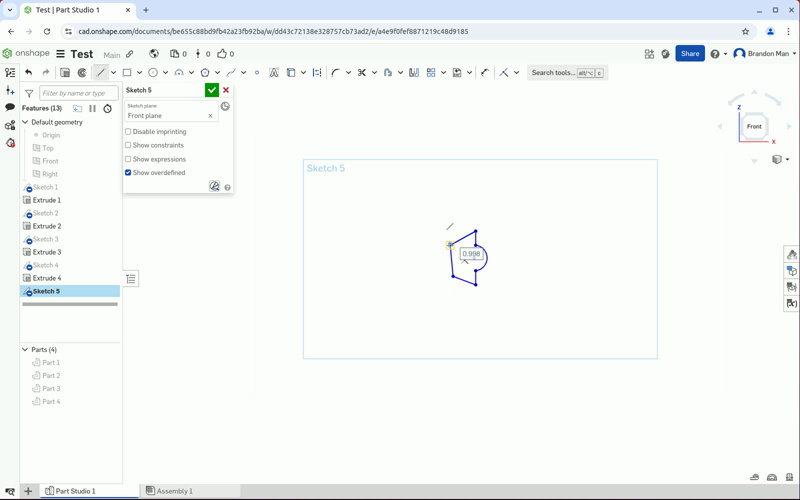
scroll(-6)
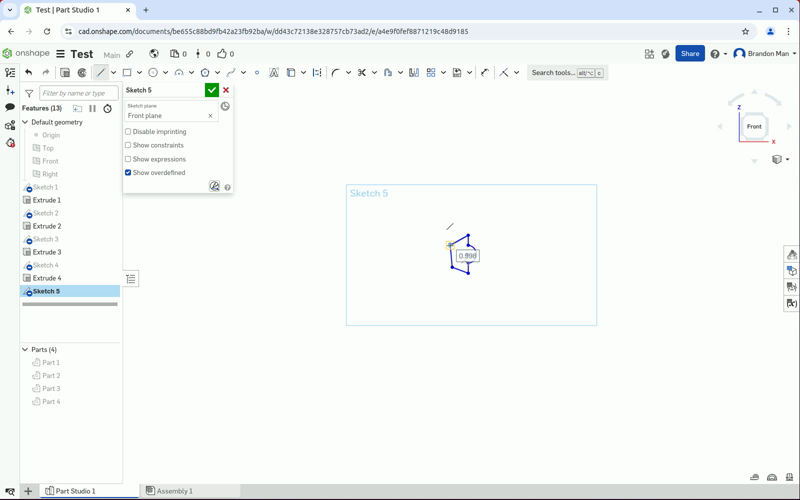
scroll(-6)
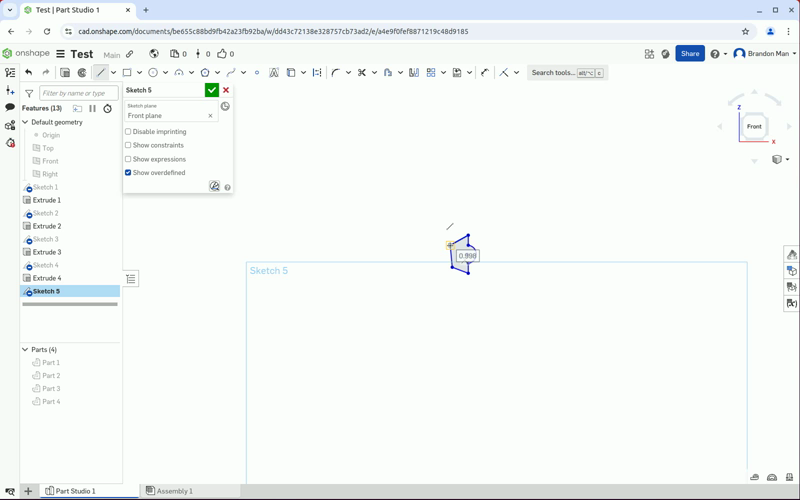
scroll(-6)
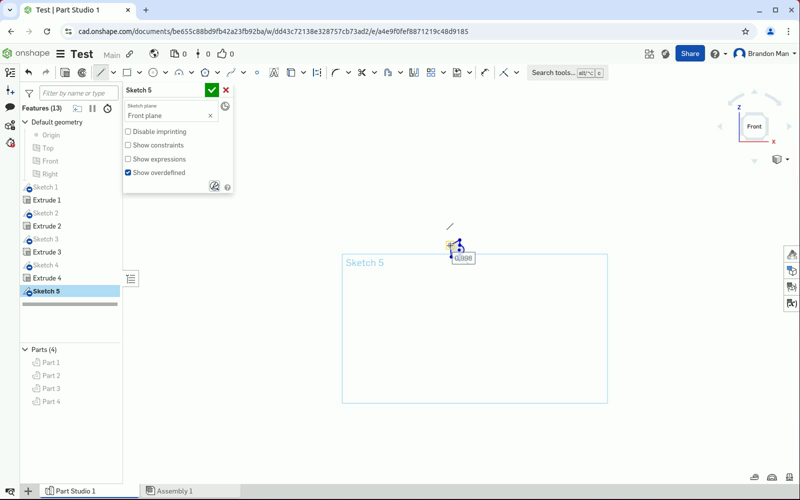
scroll(-6)
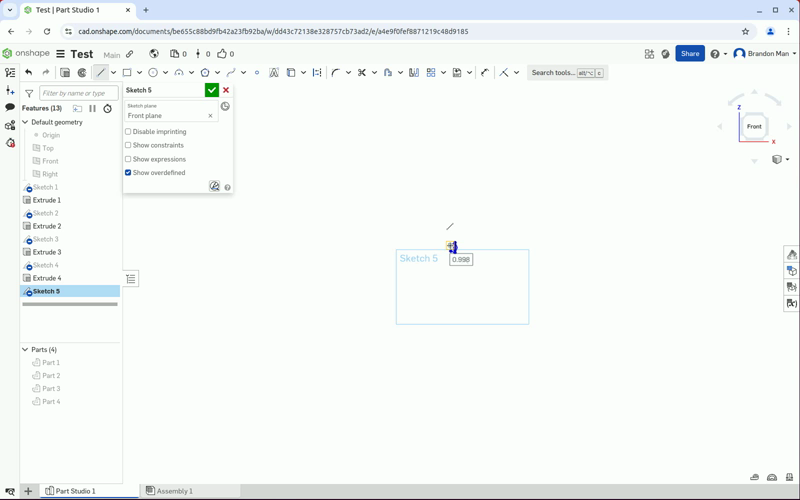
key(esc)
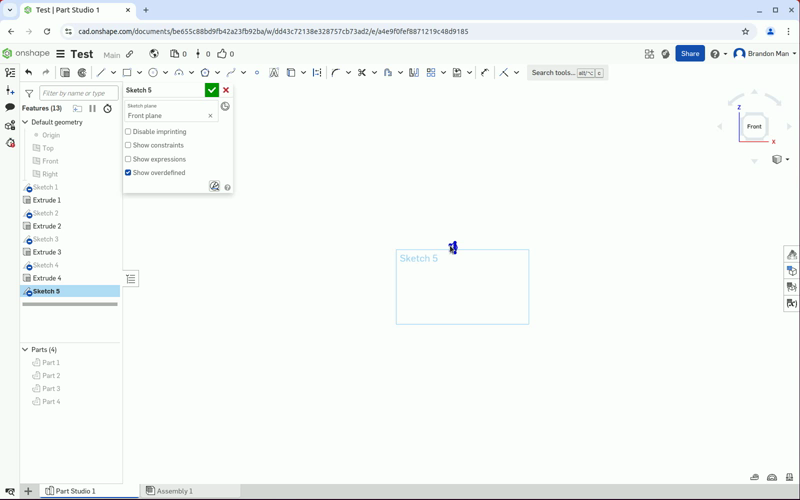
mouse_move(455, 247)
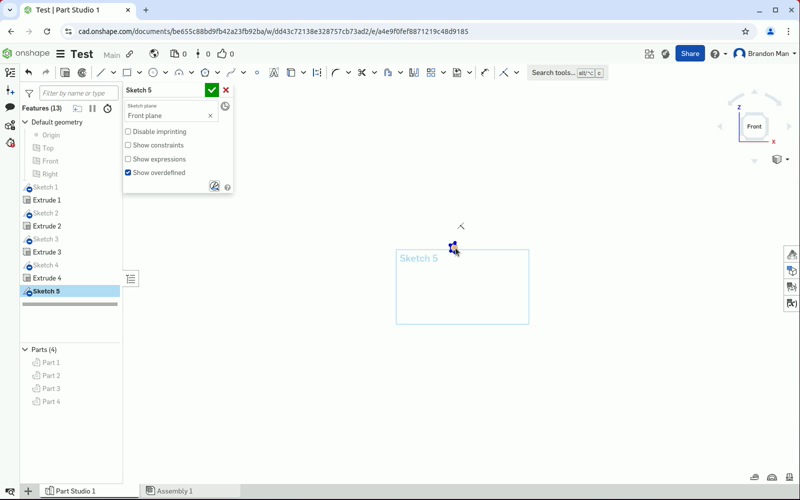
scroll(6)
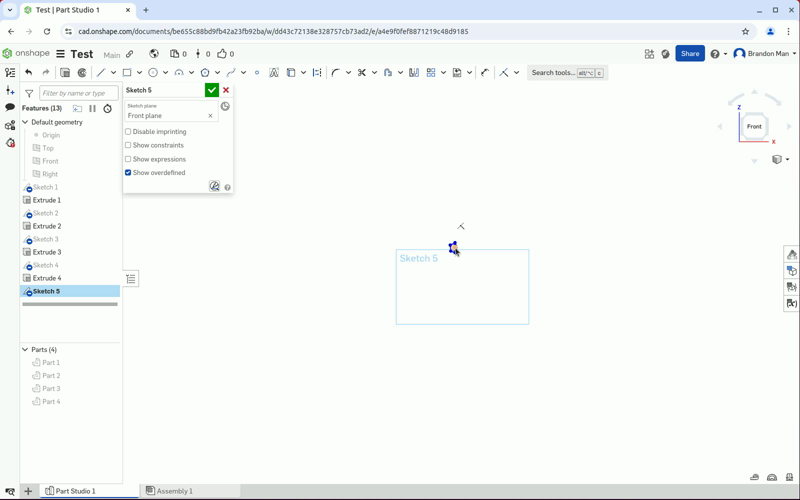
scroll(6)
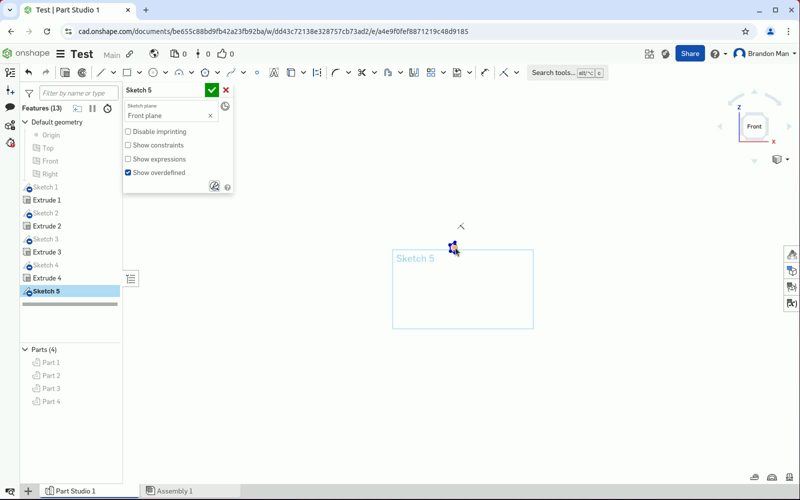
scroll(6)
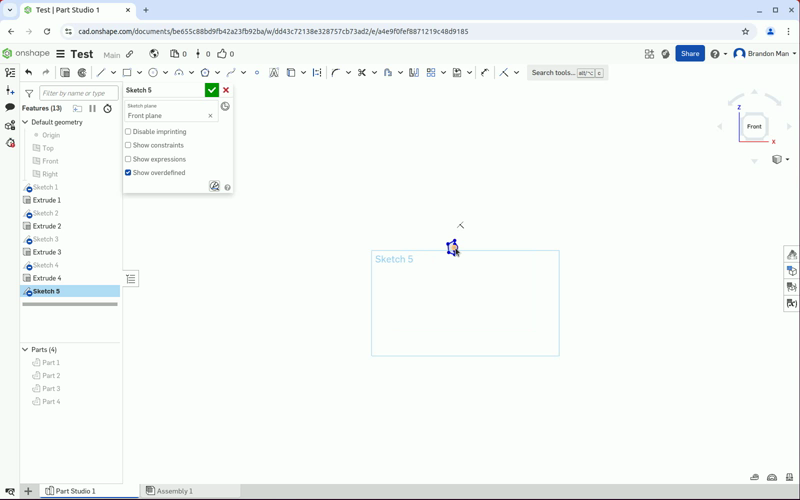
scroll(6)
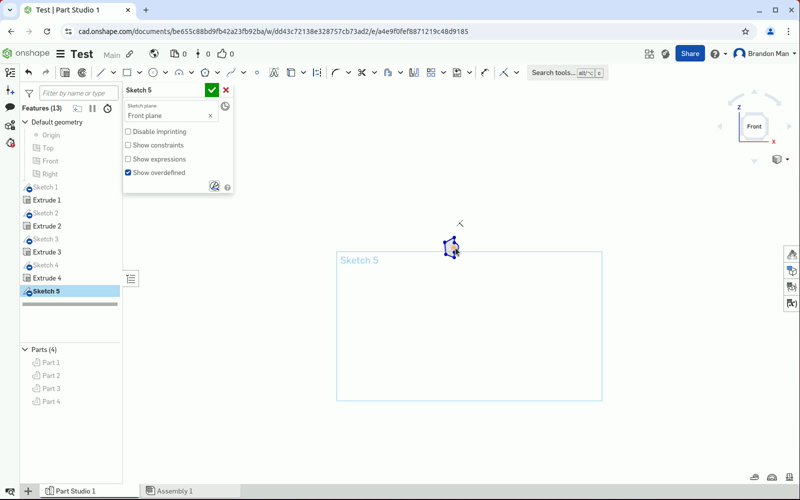
scroll(6)
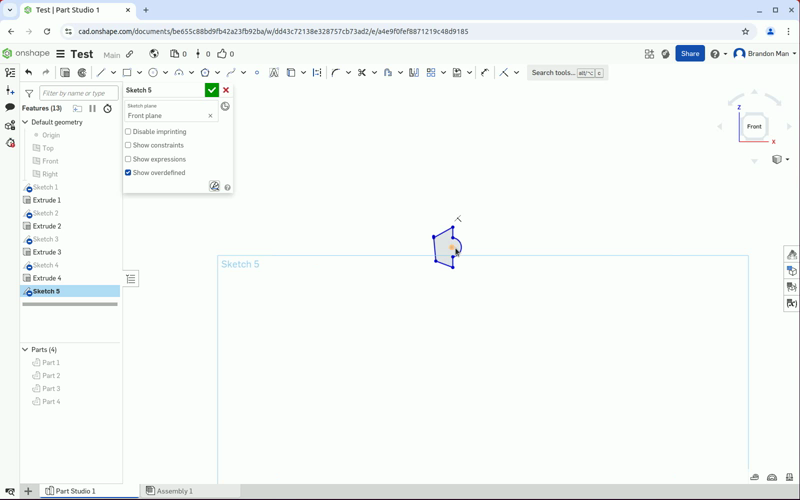
scroll(6)
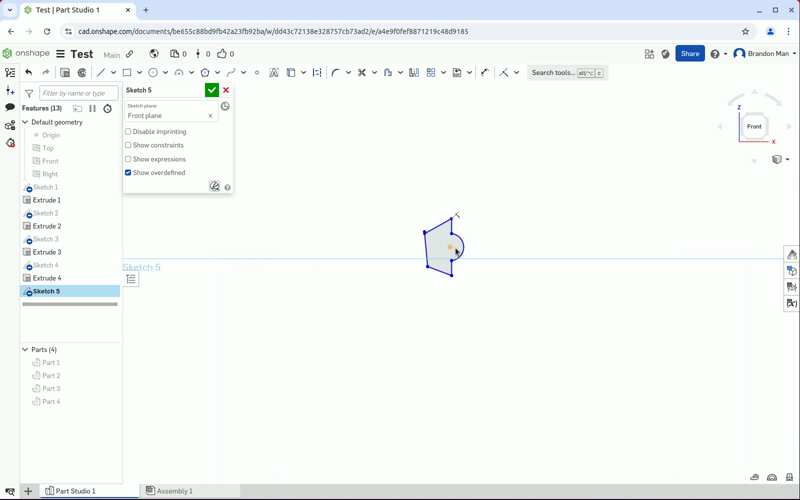
scroll(6)
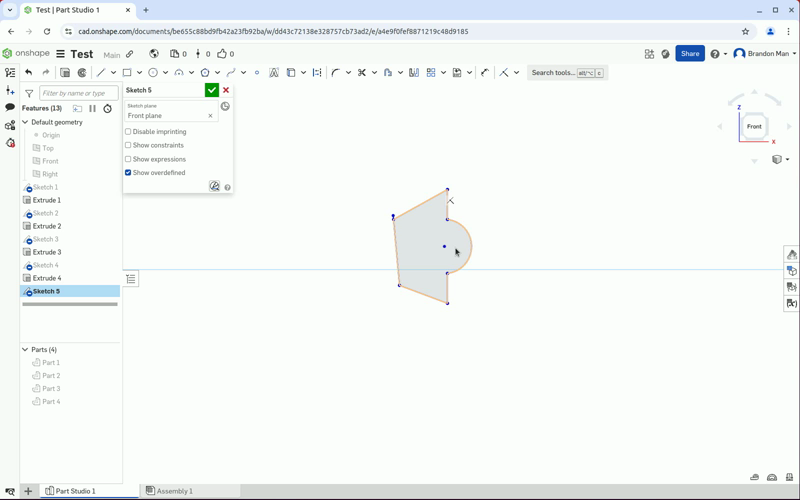
click(455, 247)
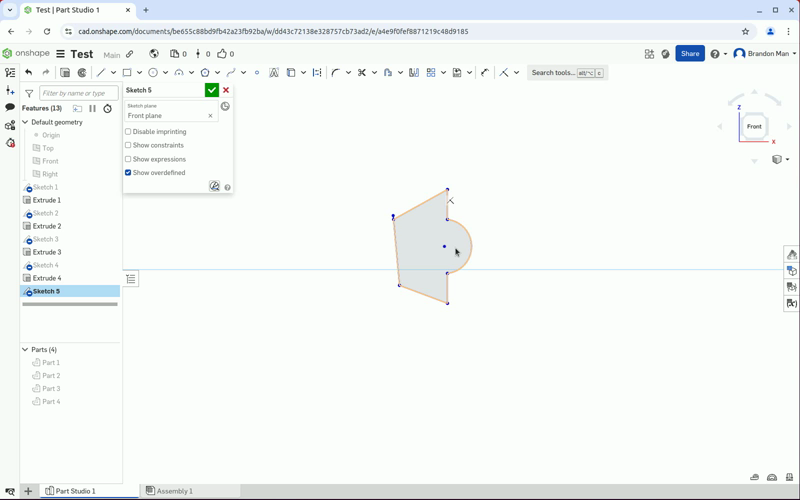
scroll(-6)
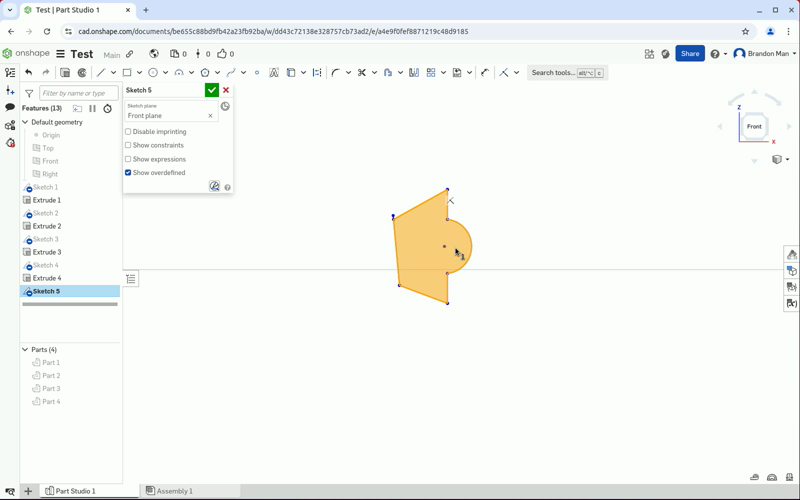
scroll(-6)
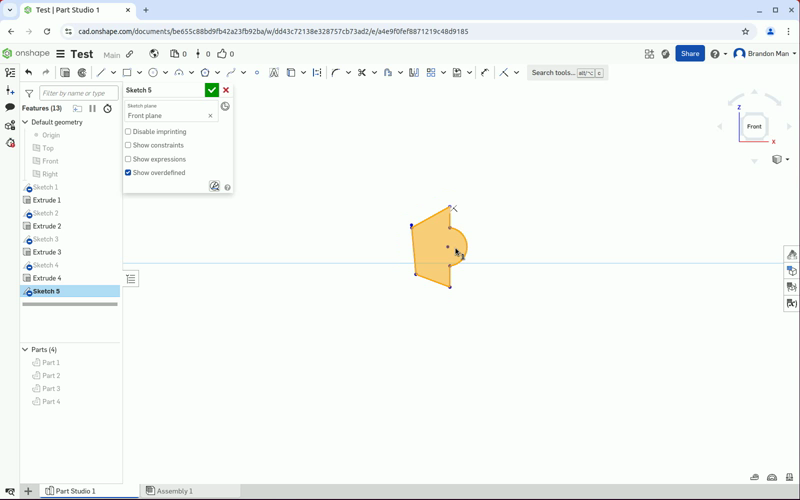
scroll(-6)
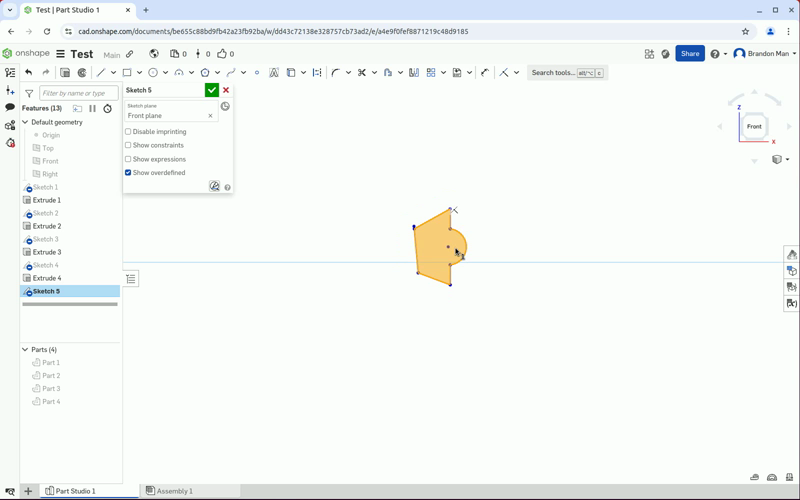
scroll(-6)
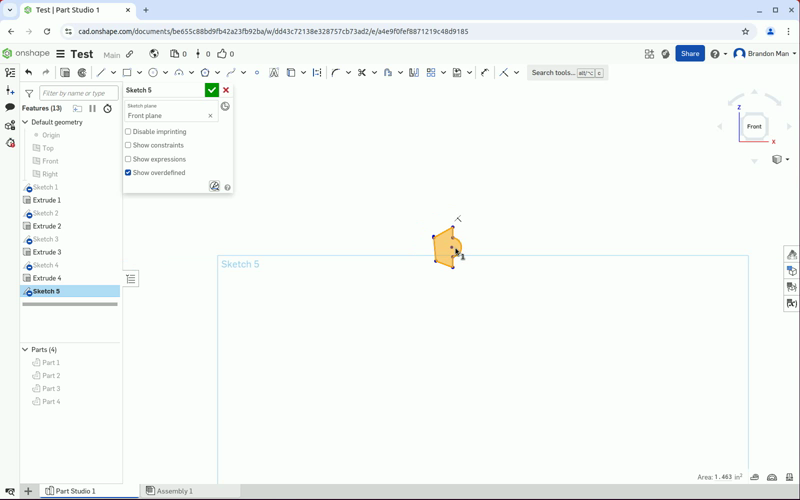
scroll(-6)
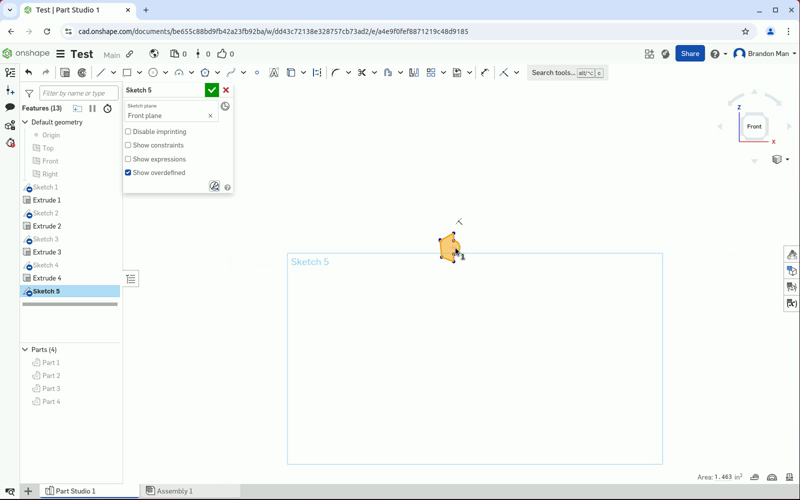
scroll(-6)
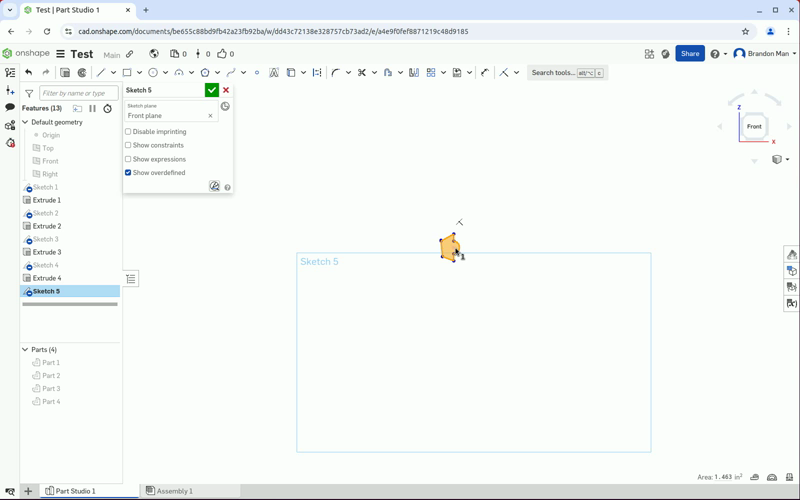
scroll(-6)
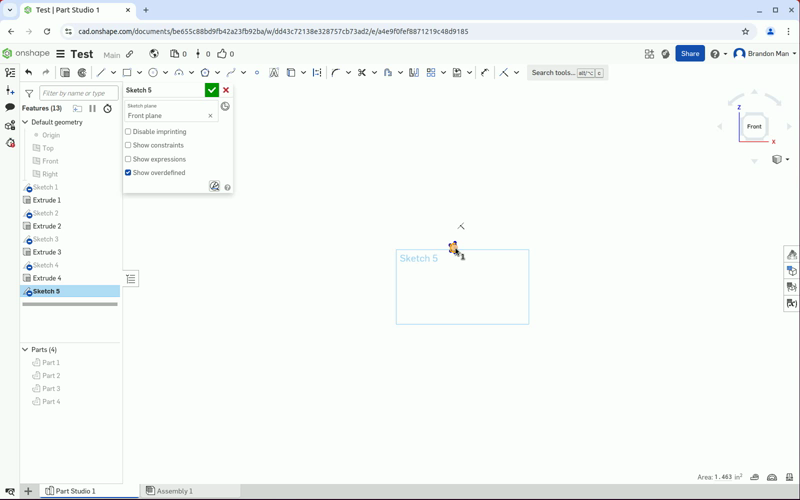
mouse_move(73, 352)
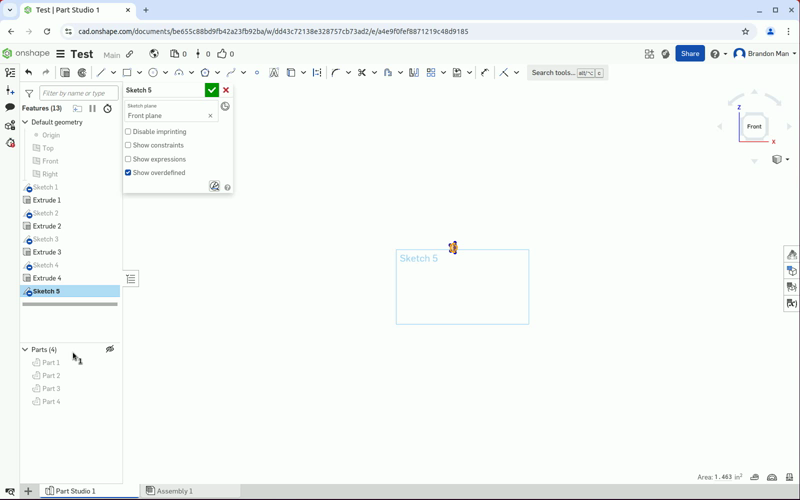
key(shift+y)
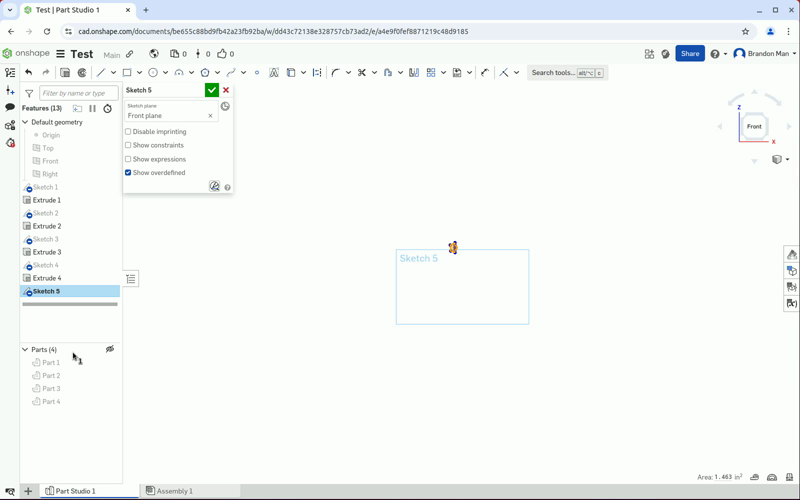
key(shift+e)
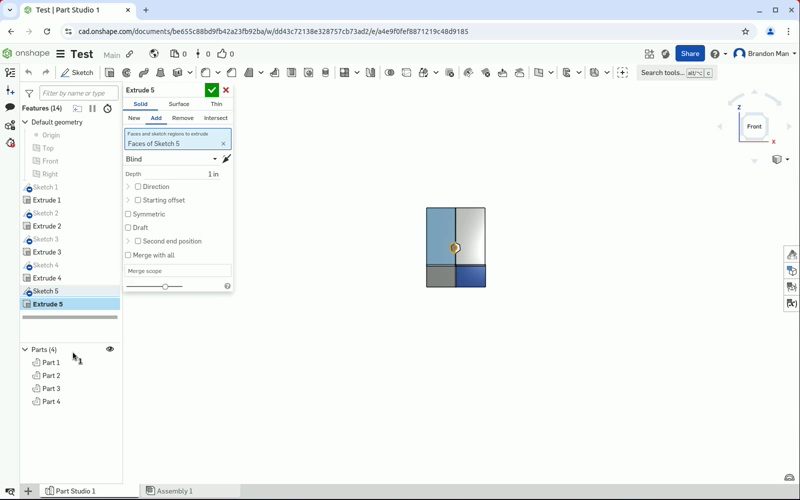
mouse_move(143, 106)
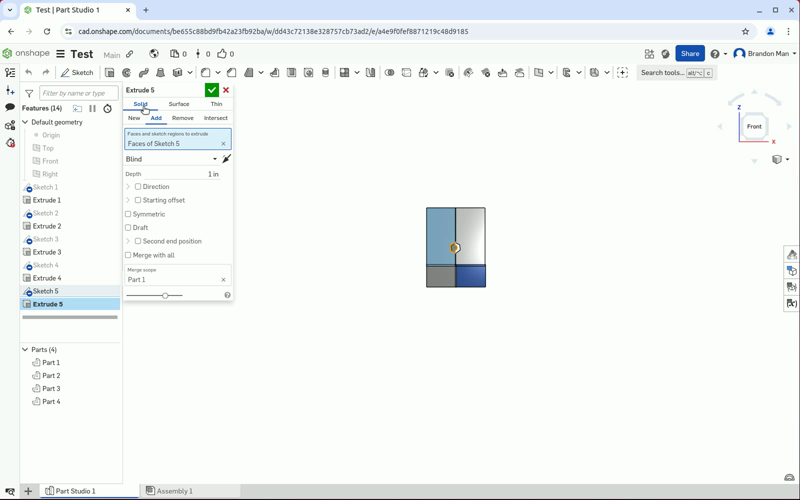
click(143, 106)
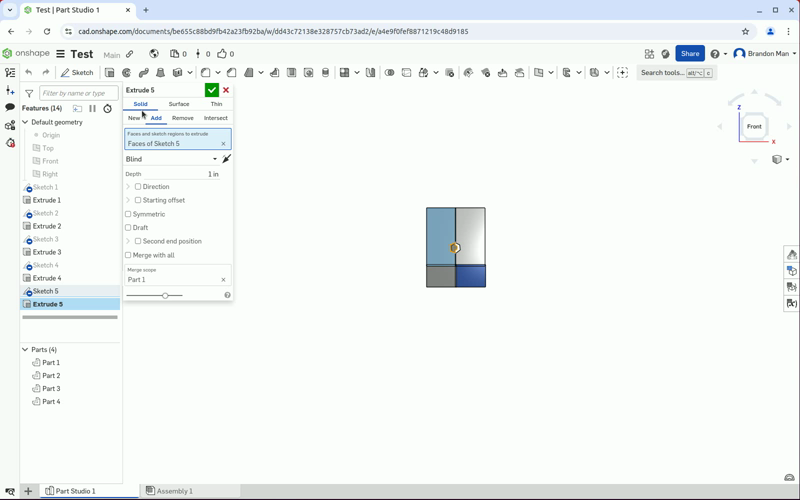
mouse_move(137, 120)
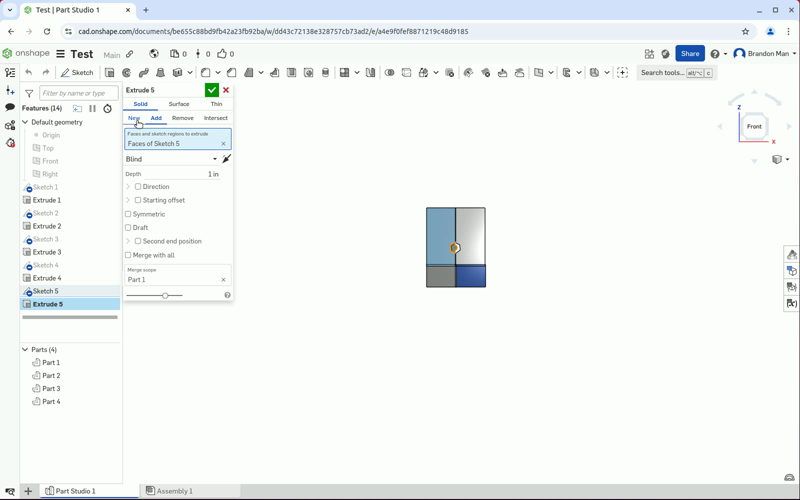
click(137, 120)
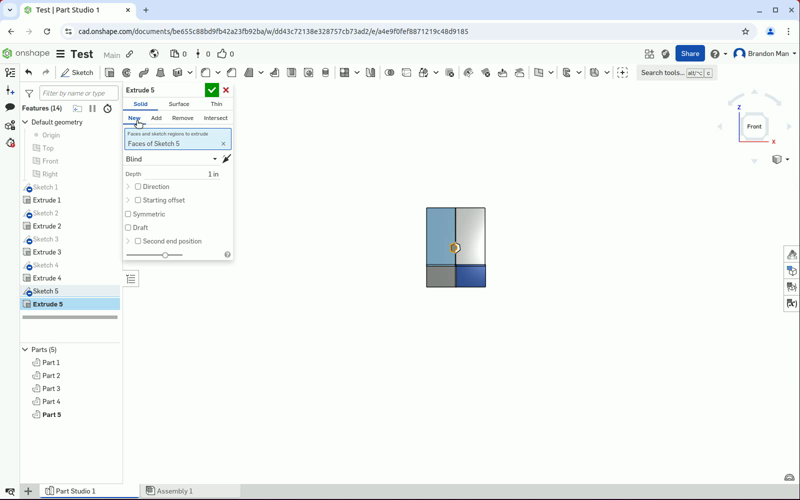
key(tab, 4)
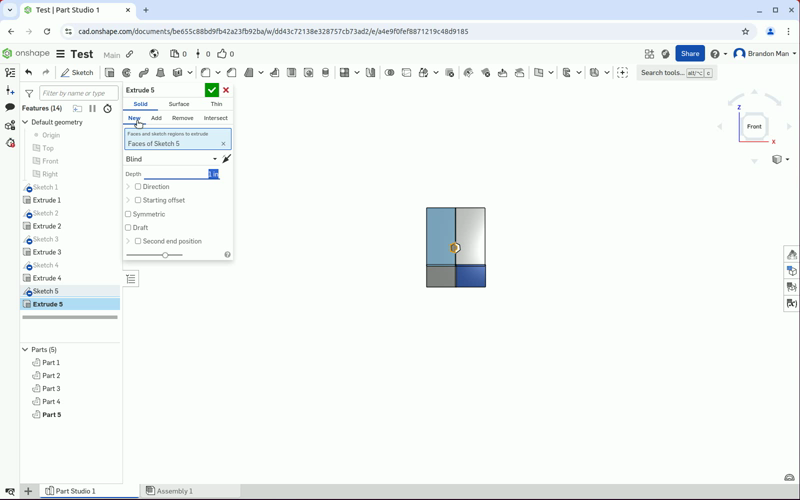
text(1.444)
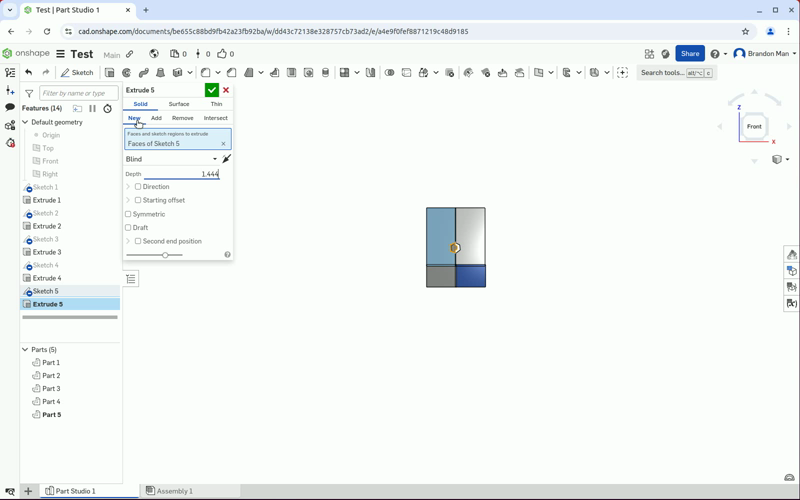
key(enter)
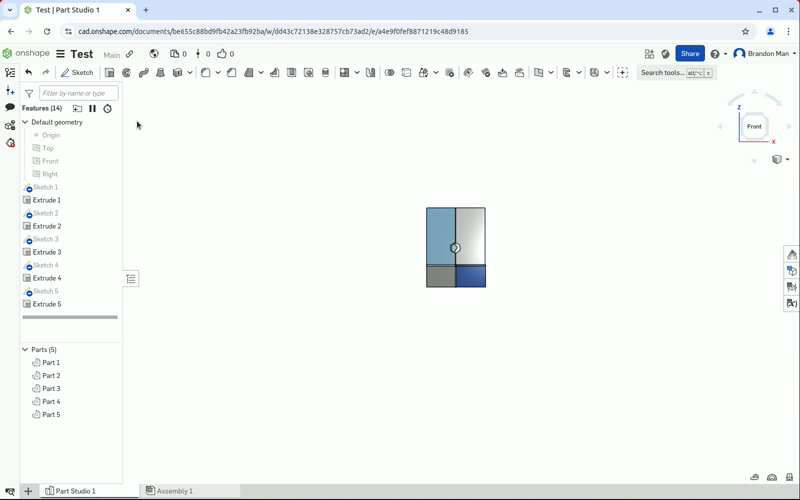
key(shift+h)
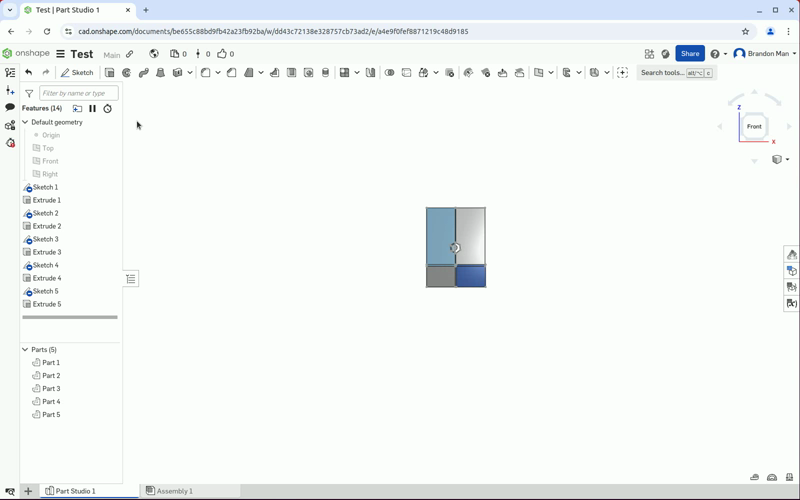
key(shift+h)
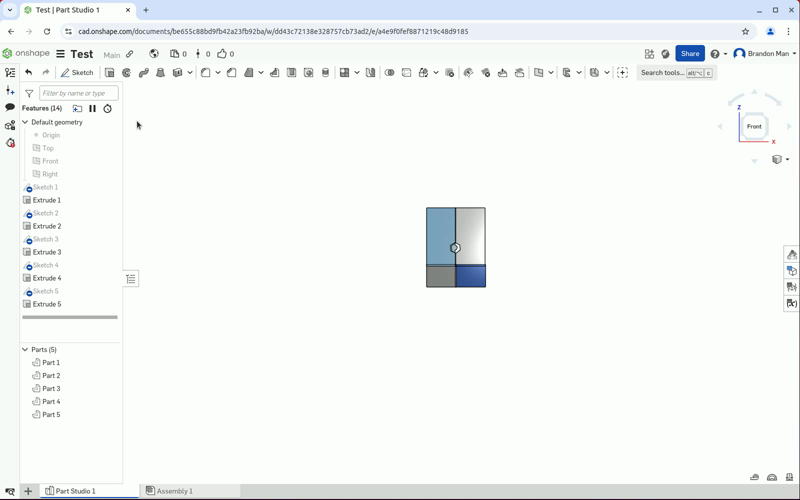
mouse_move(73, 189)
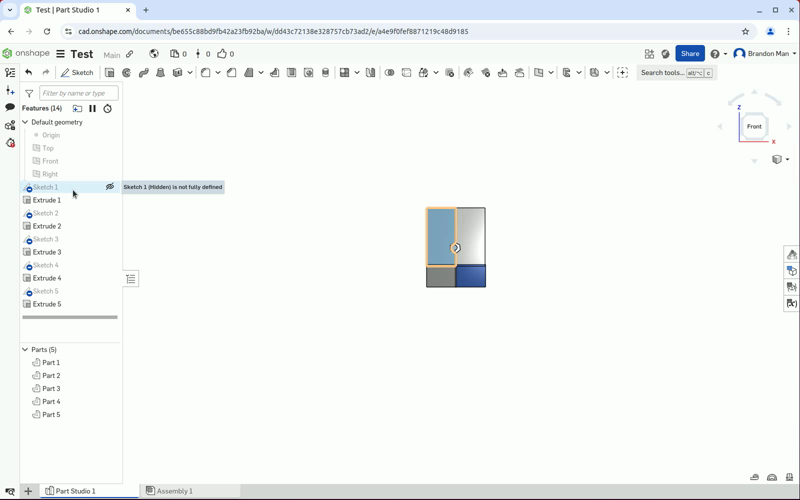
click(73, 189)
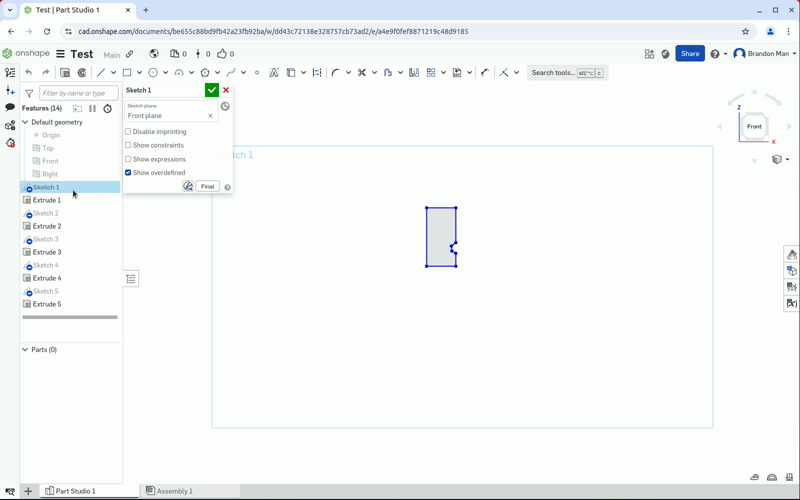
mouse_move(229, 92)
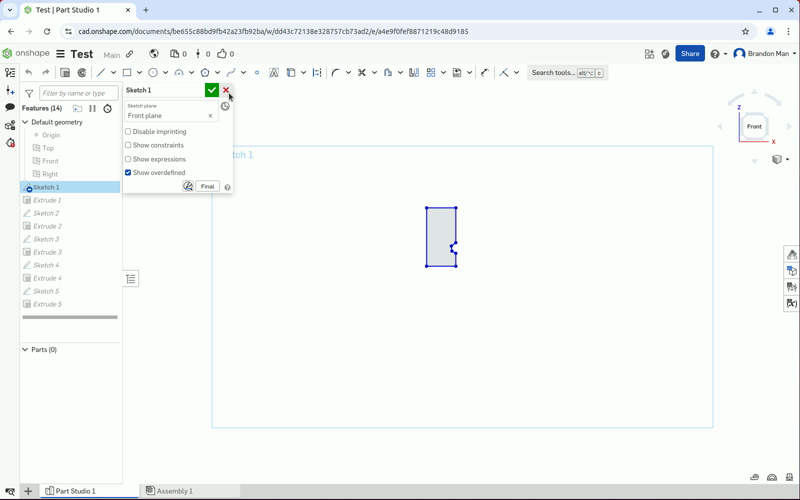
click(229, 92)
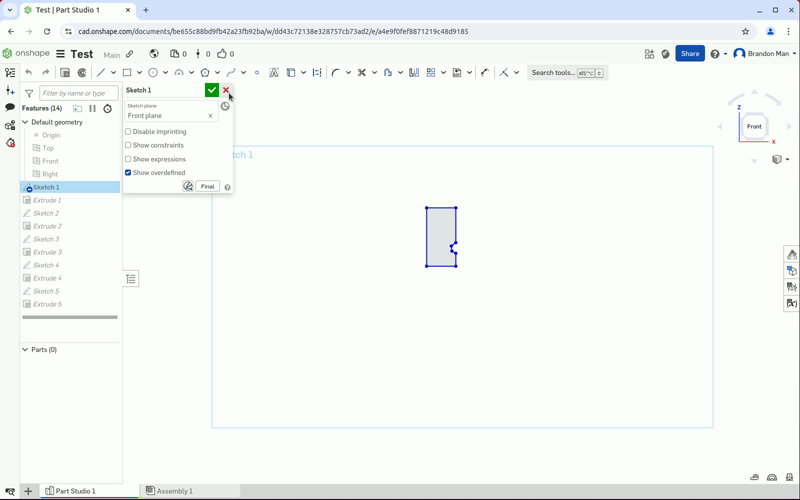
key(shift+s)
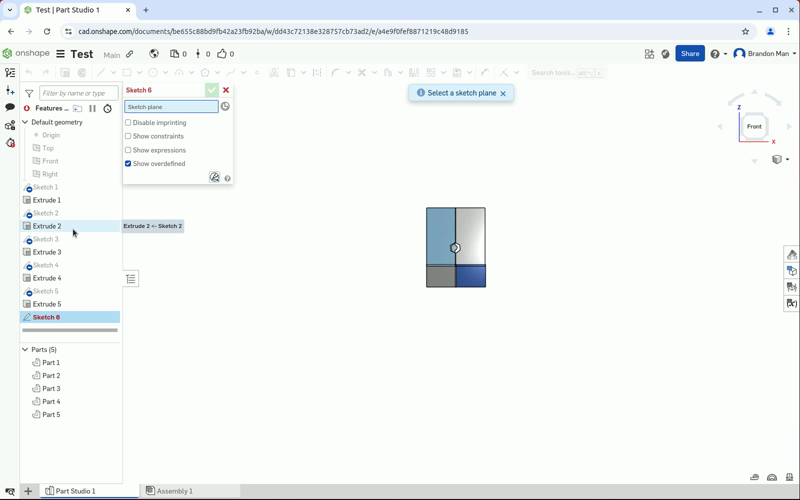
scroll(3)
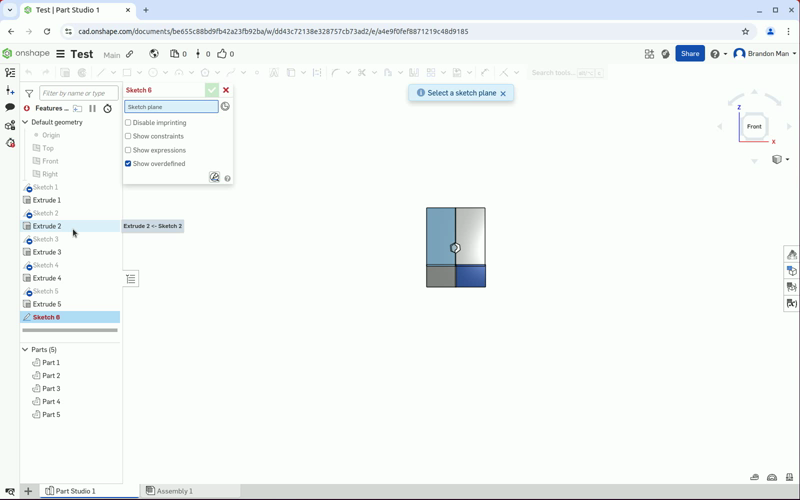
mouse_move(73, 163)
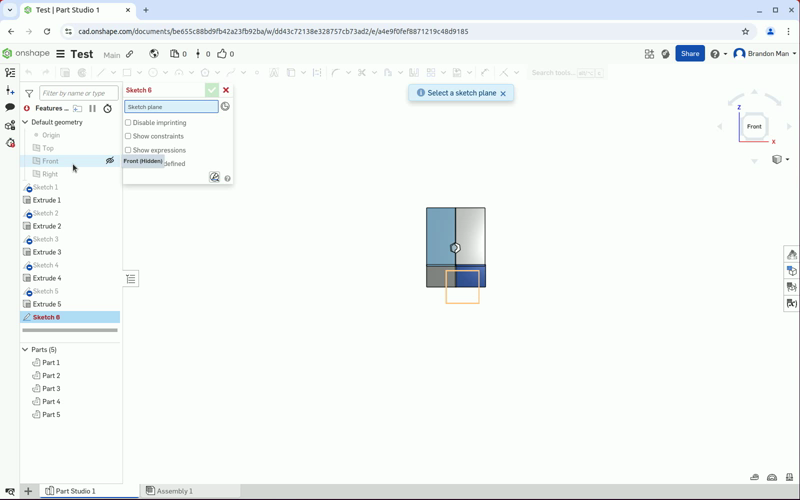
click(73, 163)
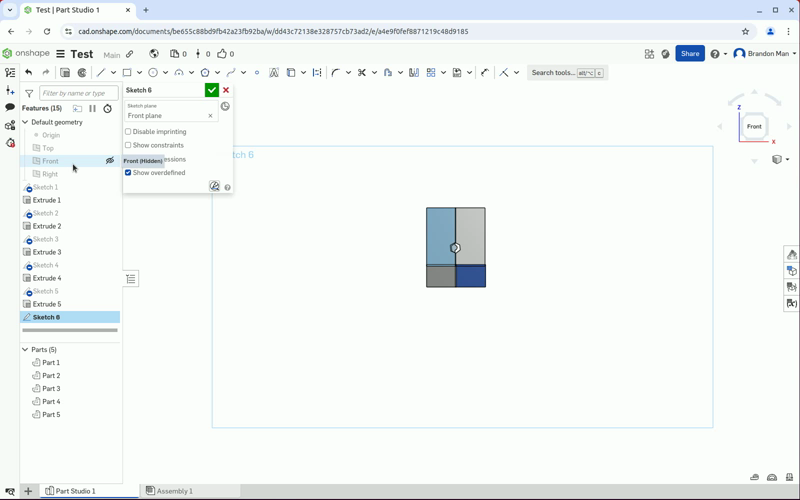
mouse_move(73, 352)
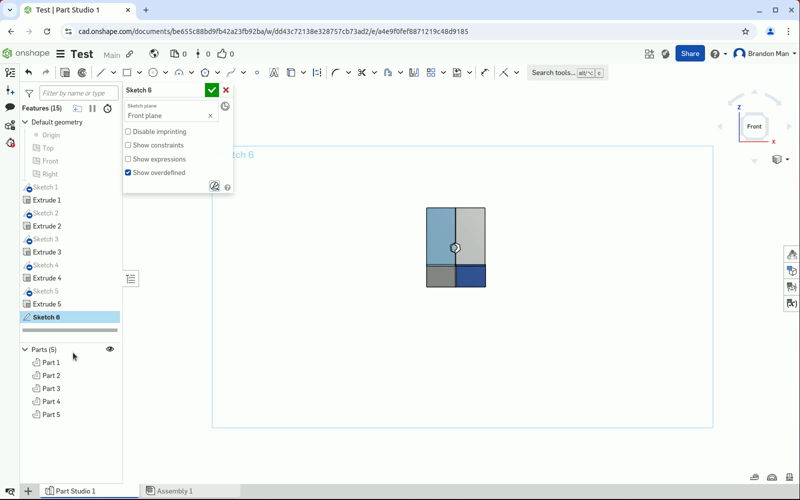
key(y)
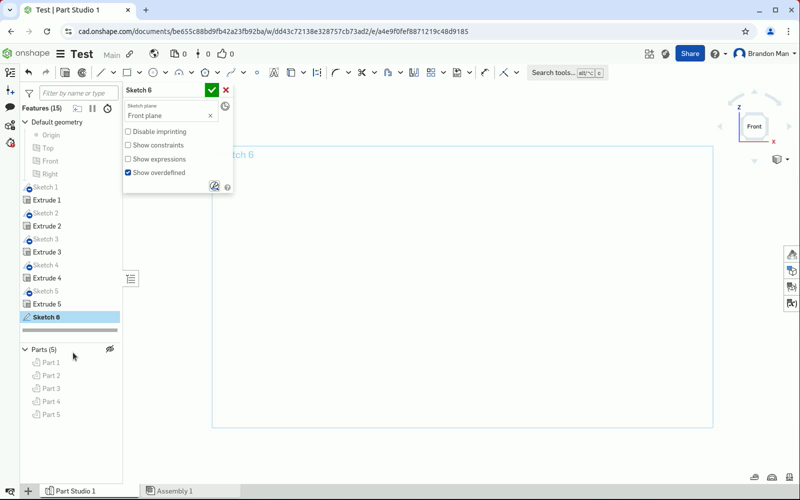
key(l)
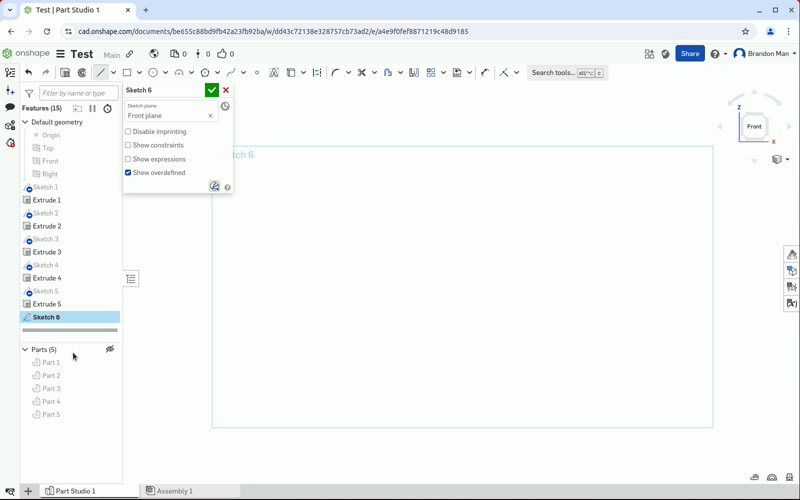
key_down(shift)
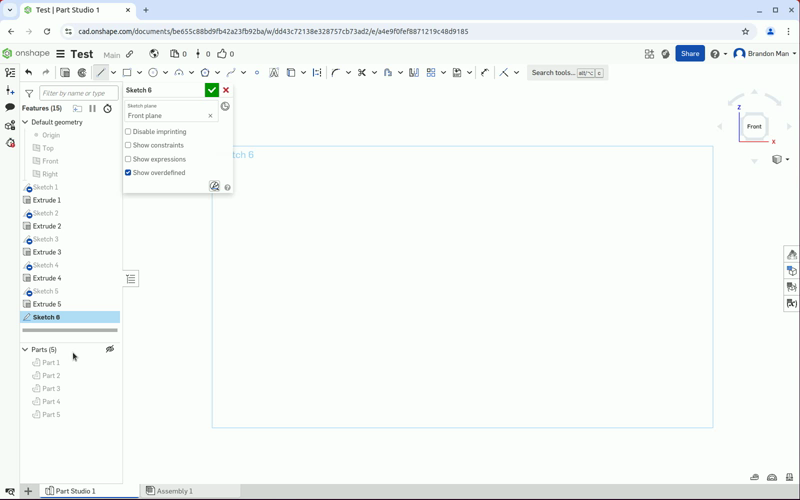
mouse_move(454, 252)
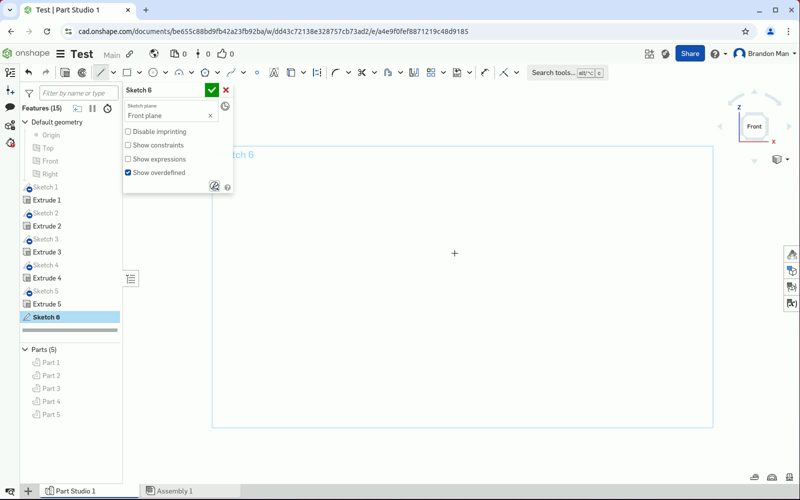
click(454, 252)
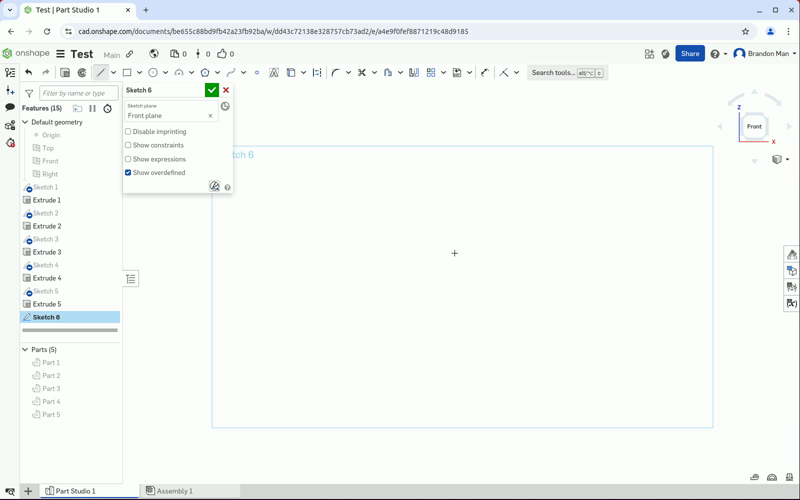
key_up(shift)
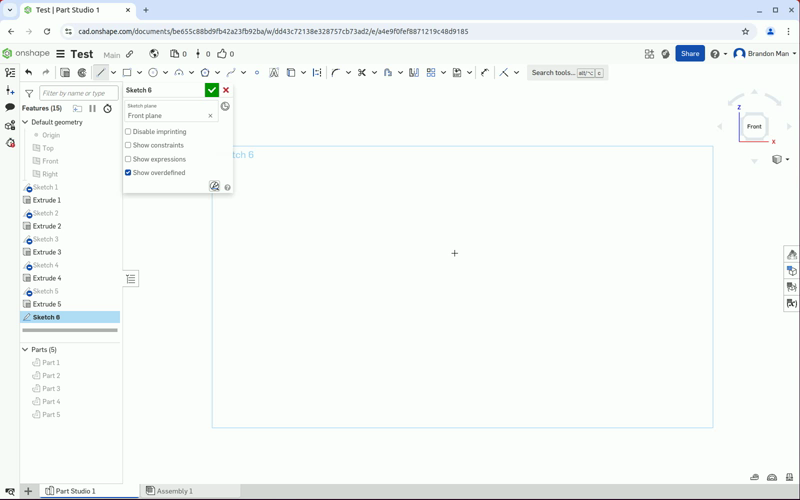
key_down(shift)
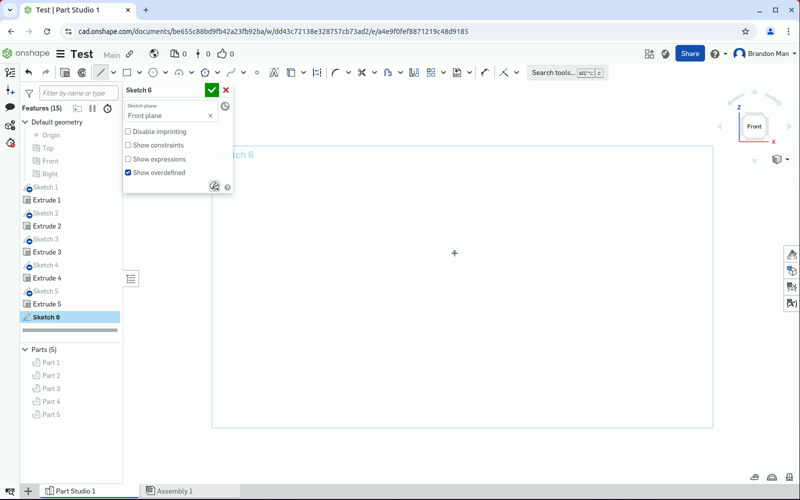
mouse_move(484, 252)
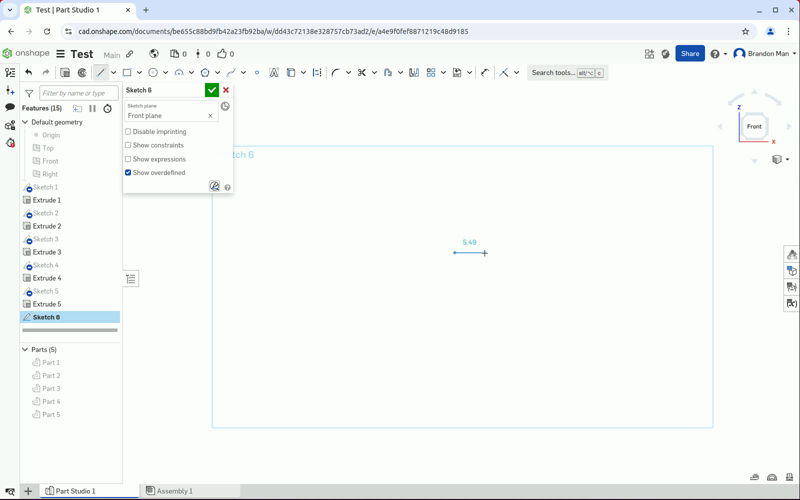
mouse_move(455, 252)
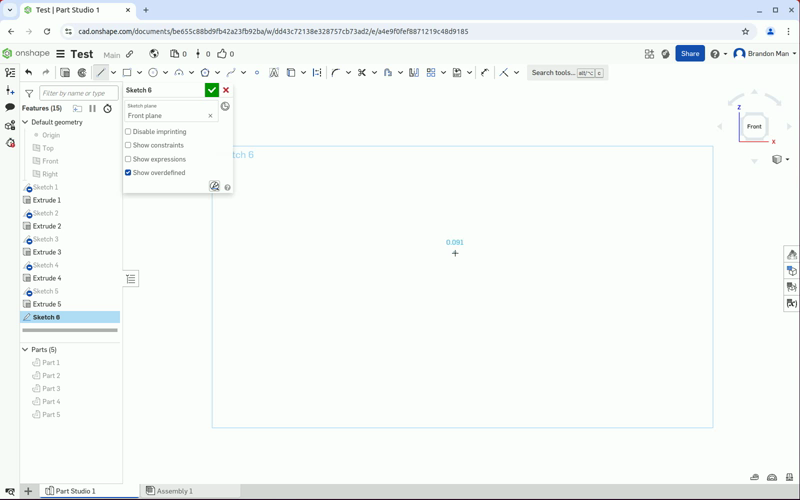
scroll(6)
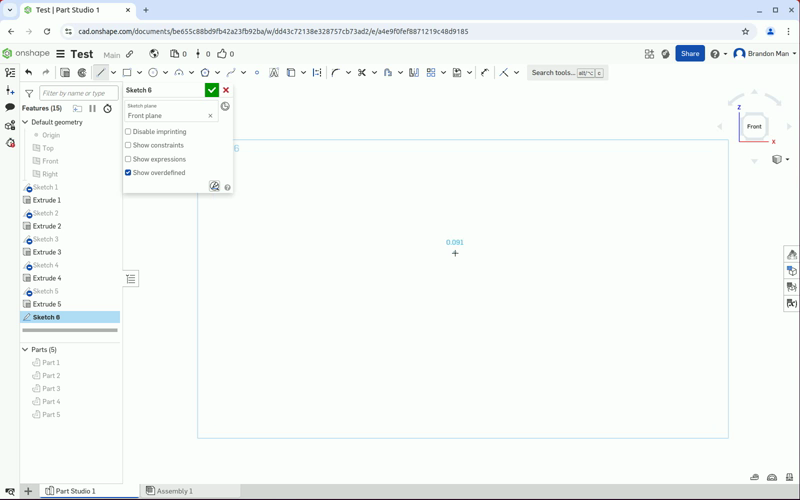
scroll(6)
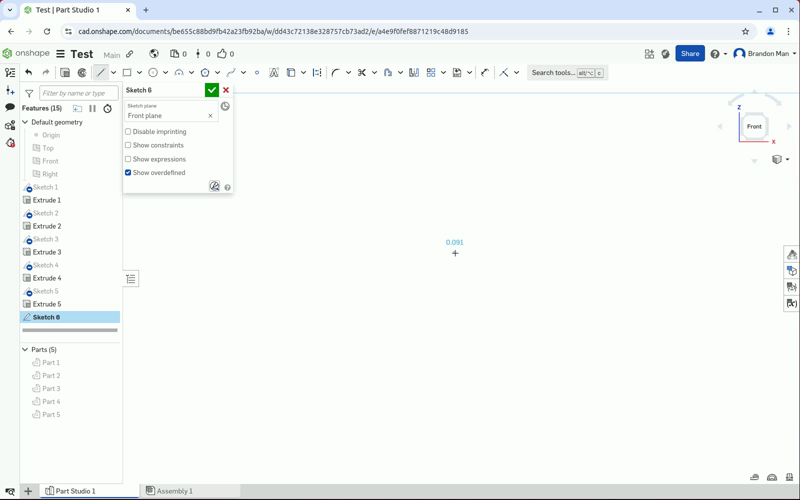
scroll(6)
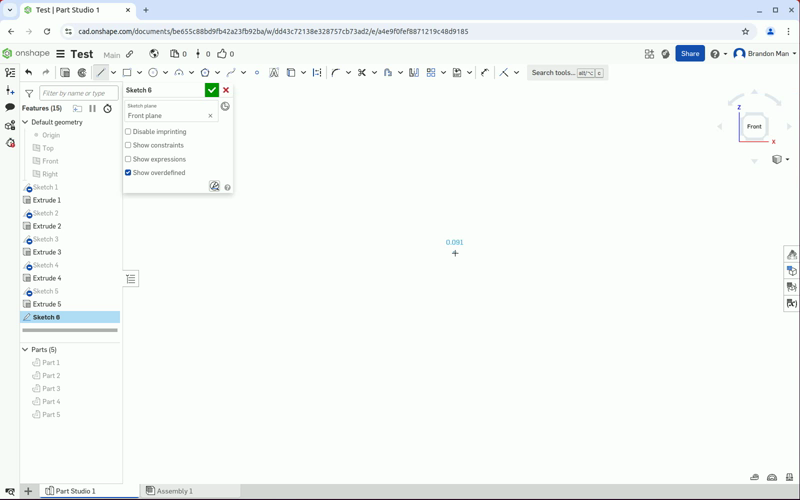
scroll(6)
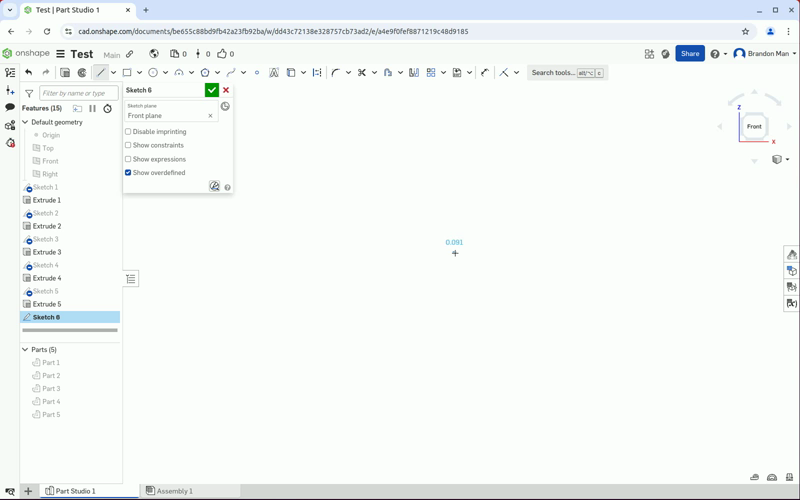
scroll(6)
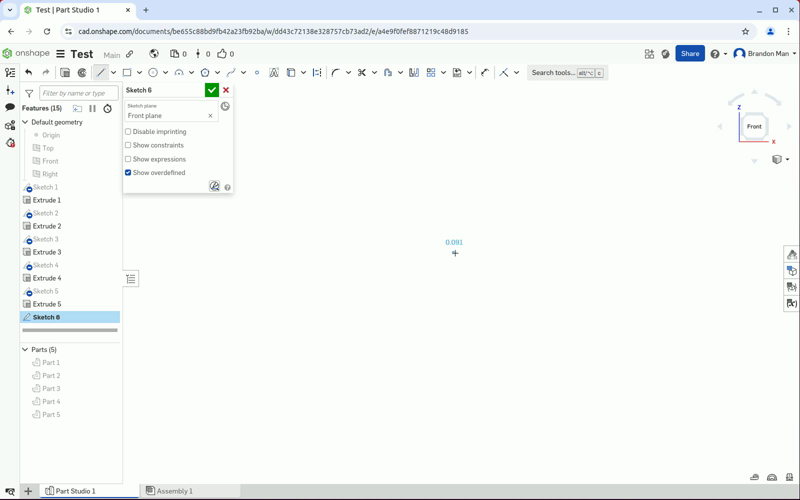
scroll(6)
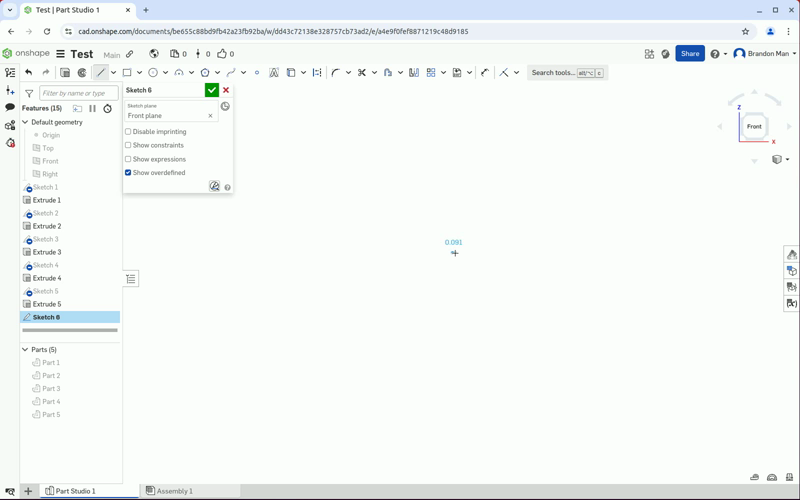
scroll(6)
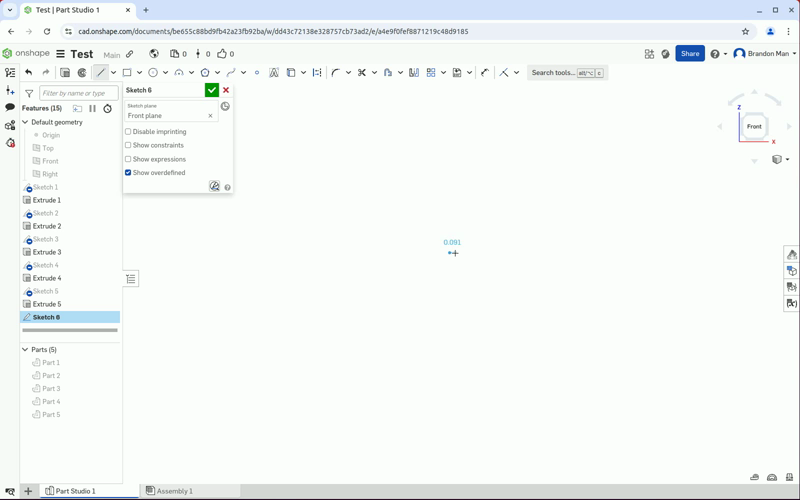
click(455, 252)
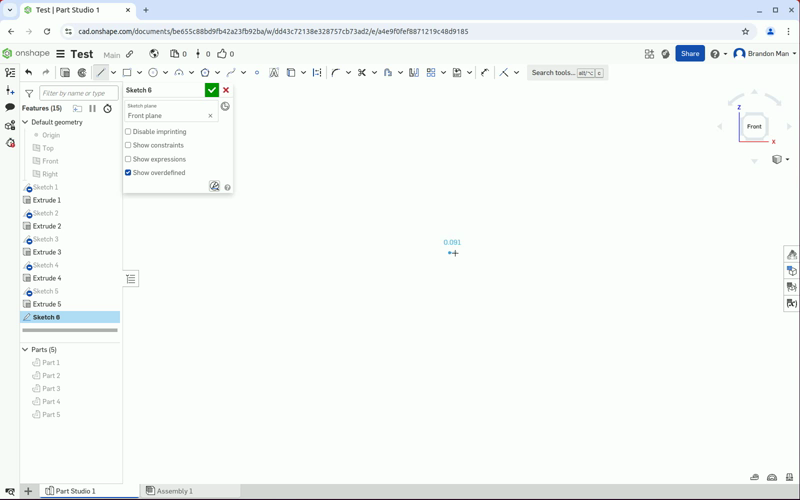
scroll(-6)
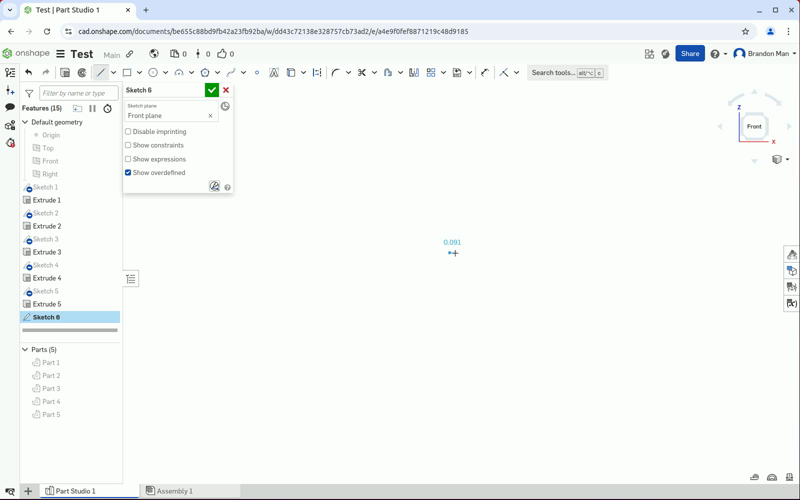
scroll(-6)
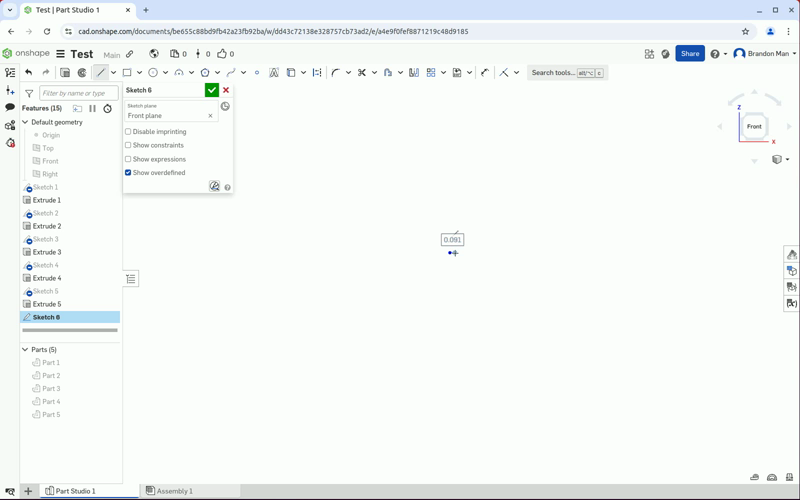
scroll(-6)
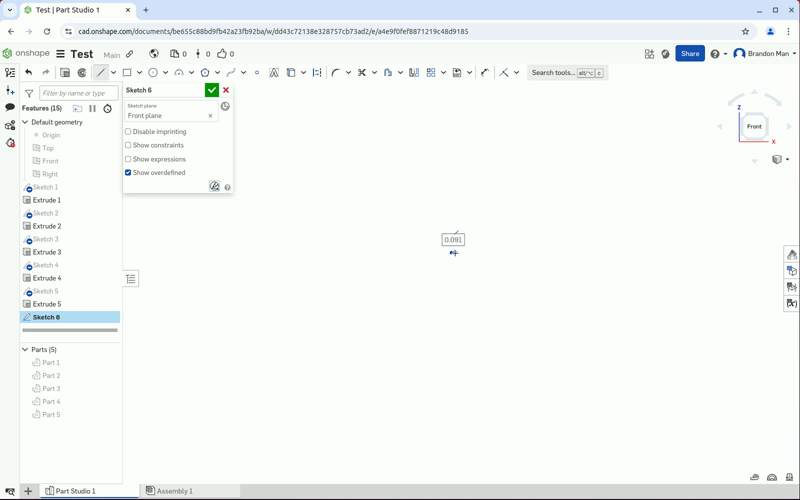
scroll(-6)
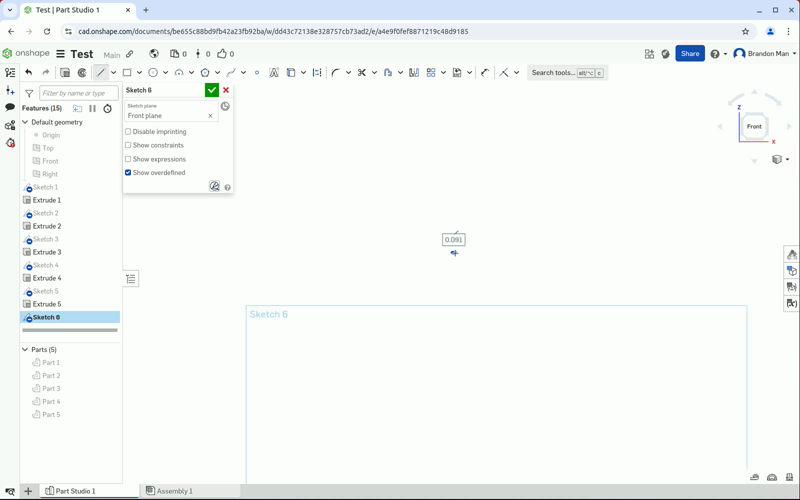
scroll(-6)
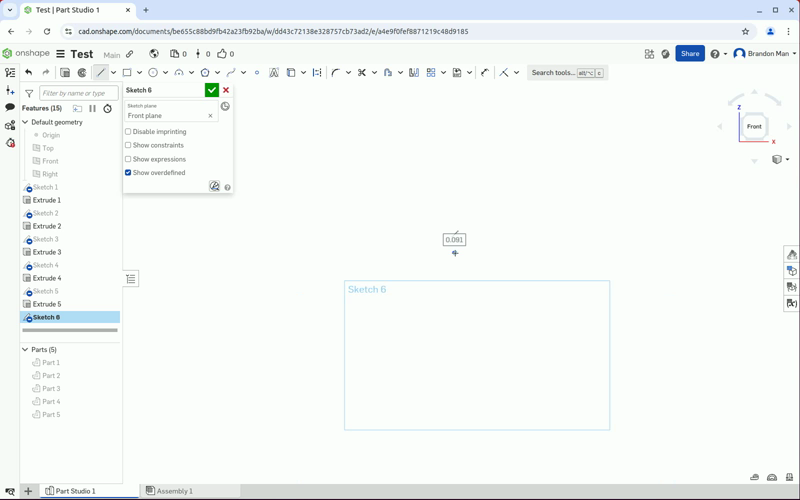
scroll(-6)
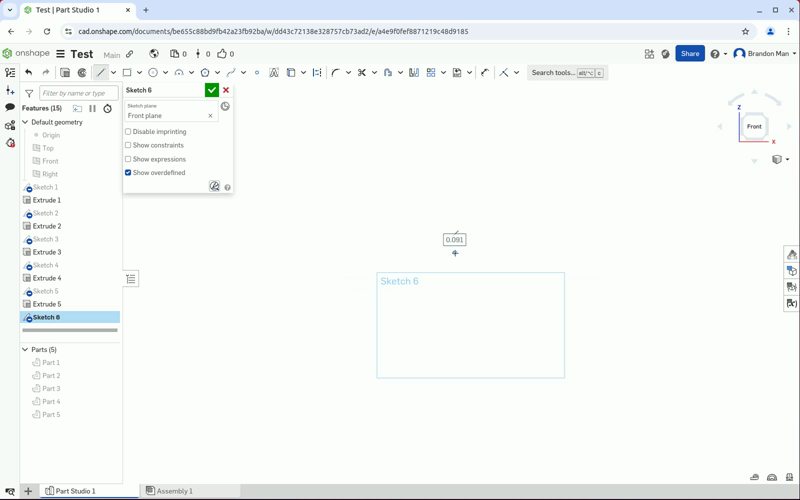
scroll(-6)
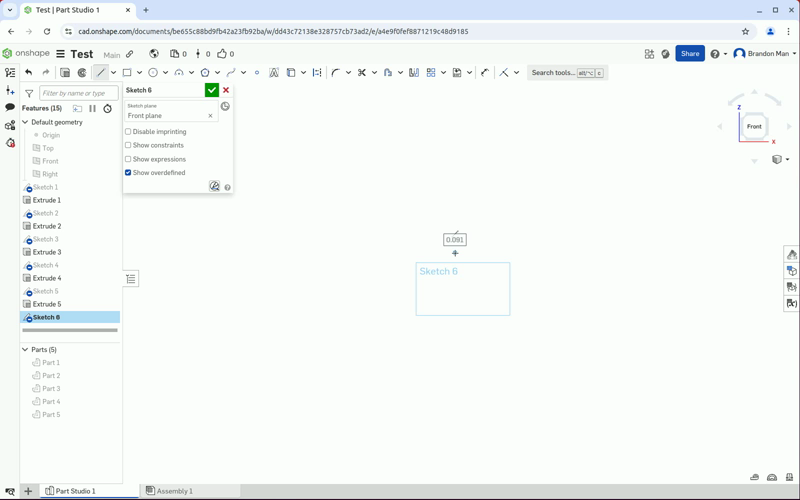
key_up(shift)
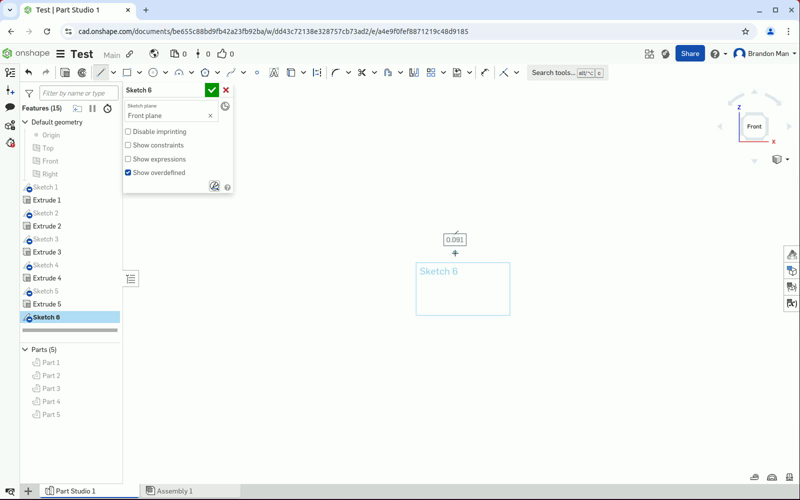
key_down(shift)
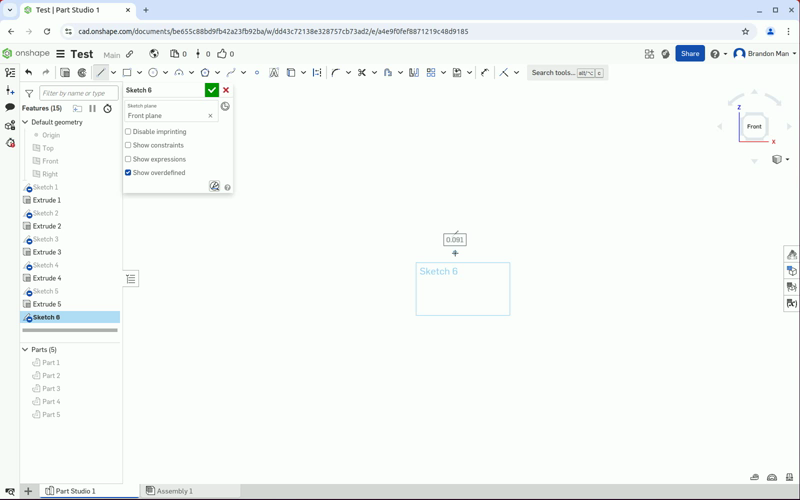
mouse_move(485, 252)
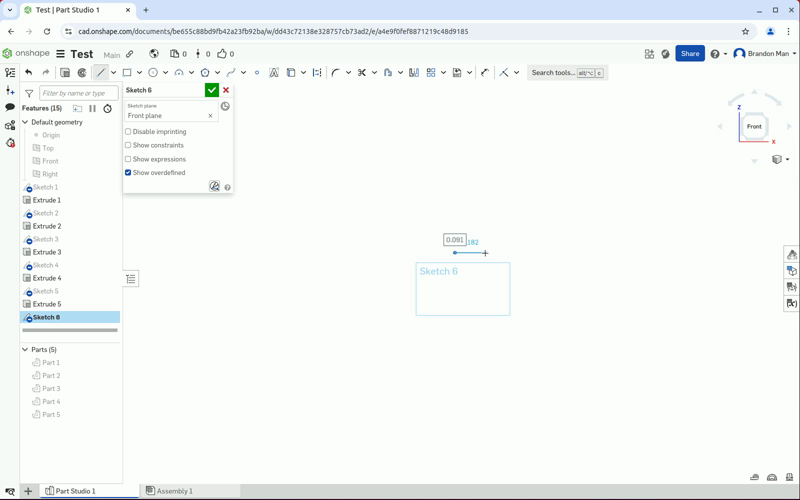
mouse_move(459, 249)
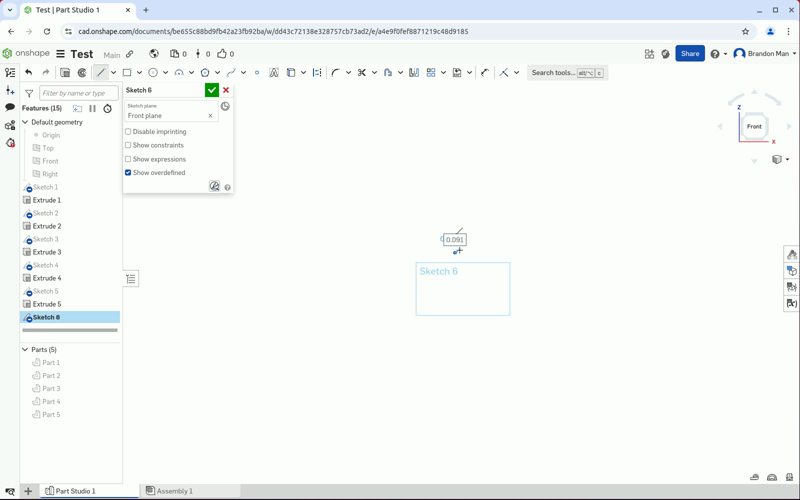
scroll(6)
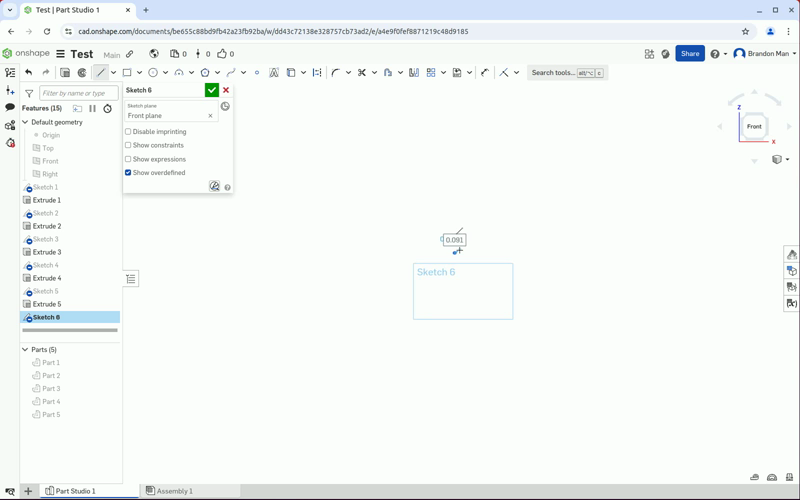
scroll(6)
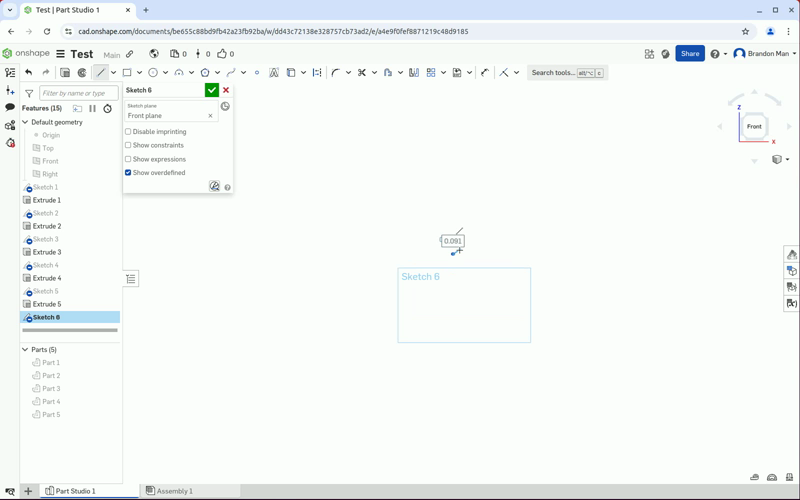
scroll(6)
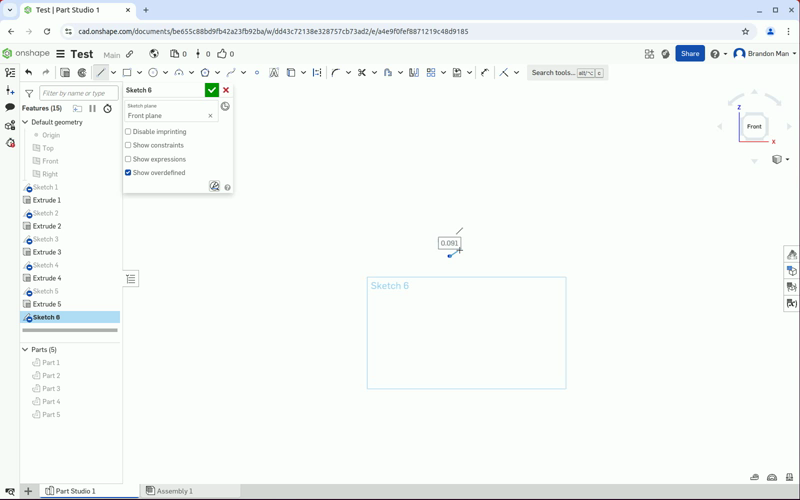
scroll(6)
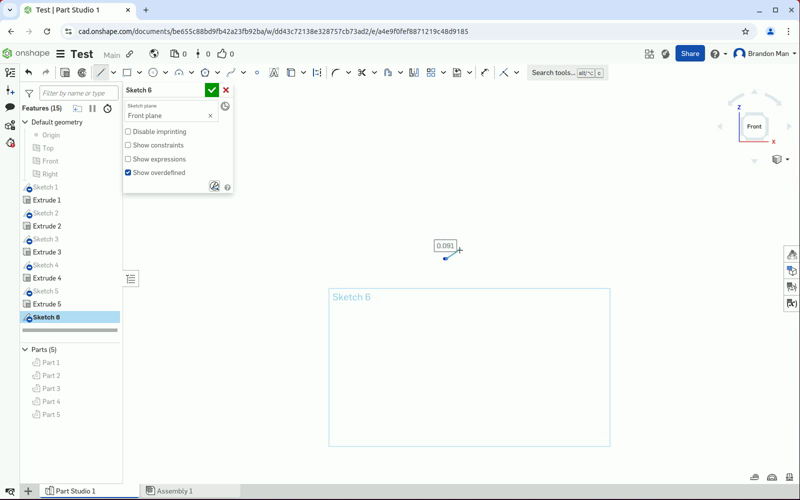
scroll(6)
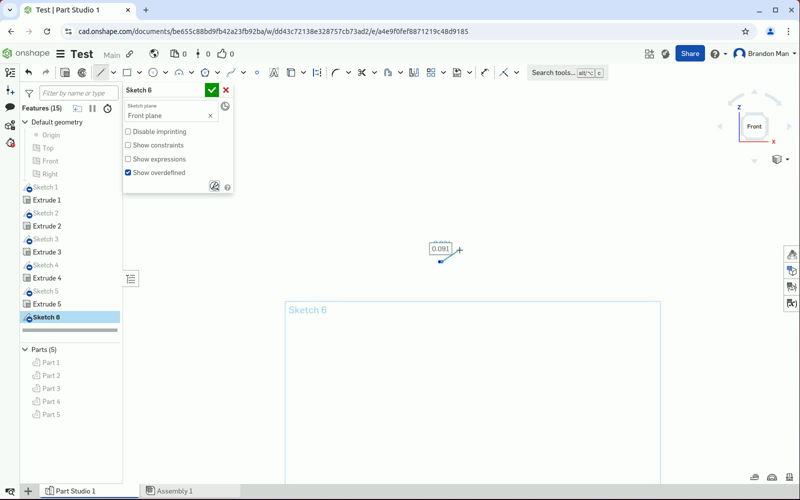
scroll(6)
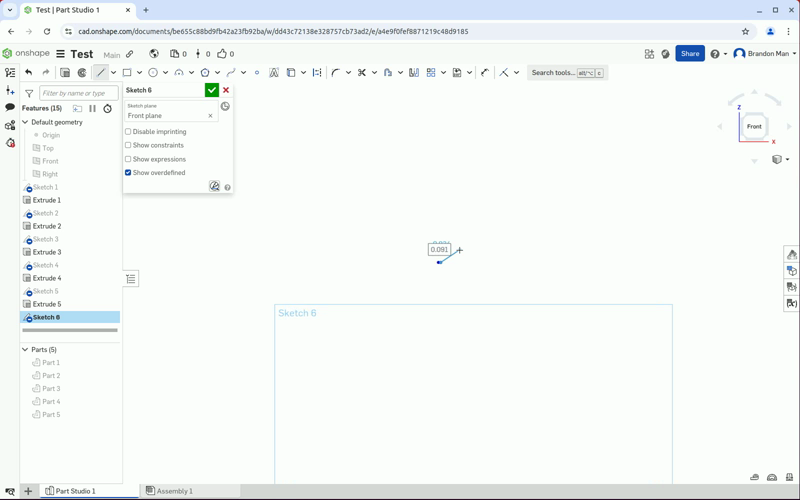
scroll(6)
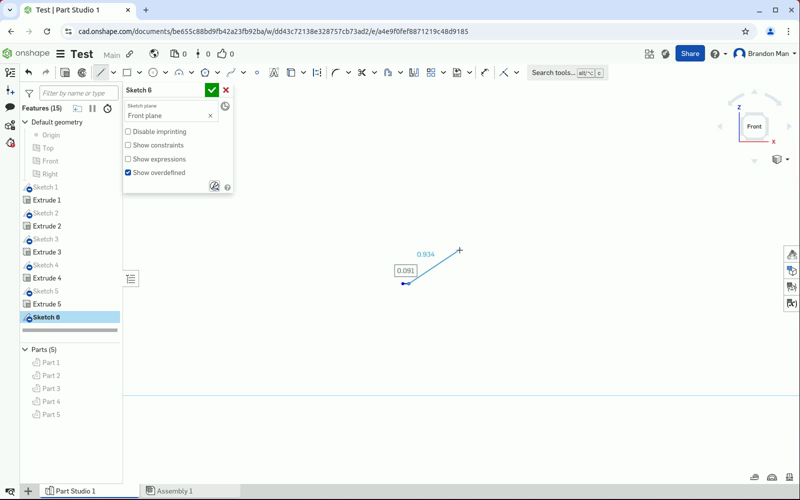
click(459, 249)
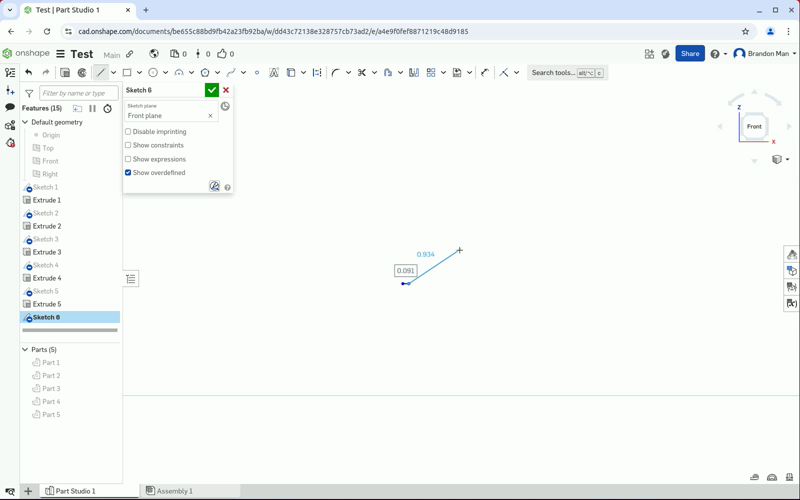
scroll(-6)
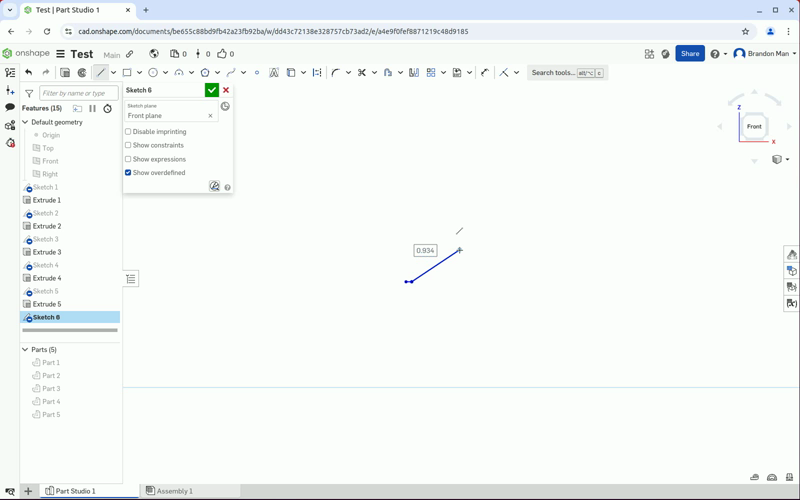
scroll(-6)
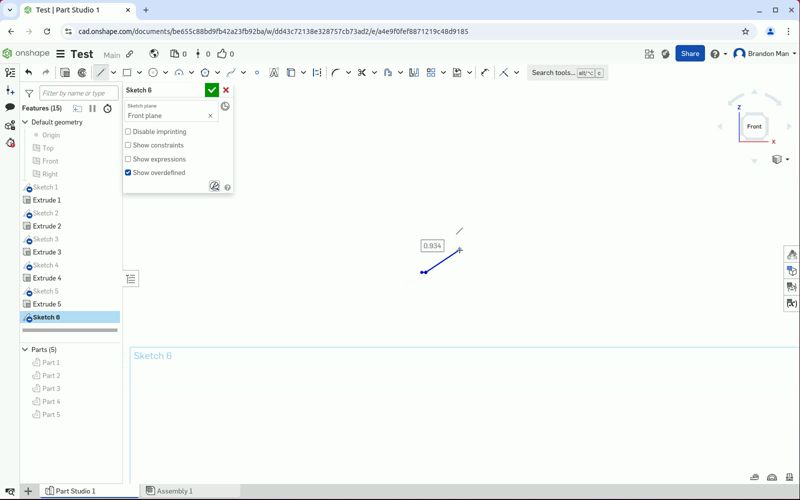
scroll(-6)
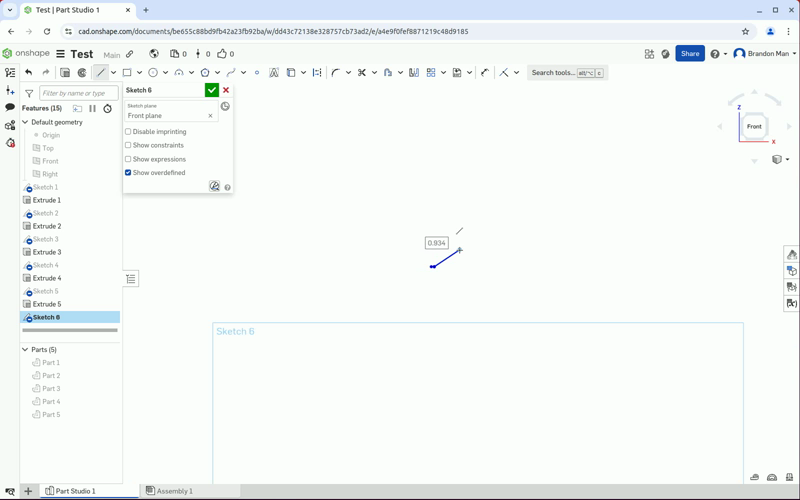
scroll(-6)
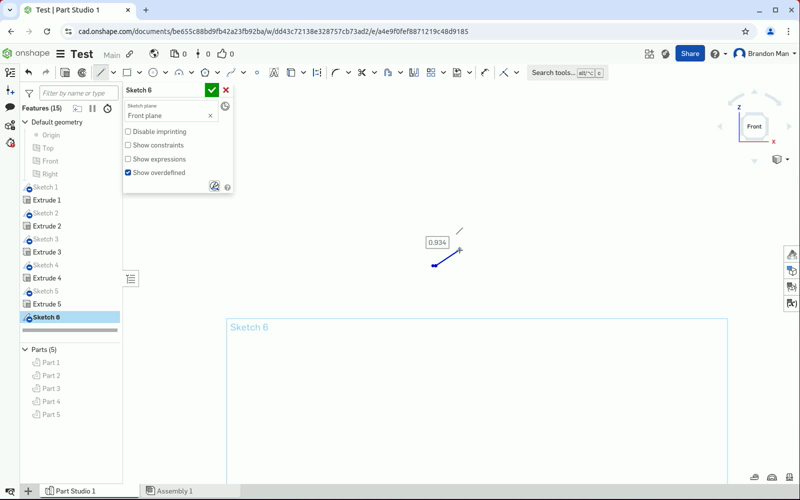
scroll(-6)
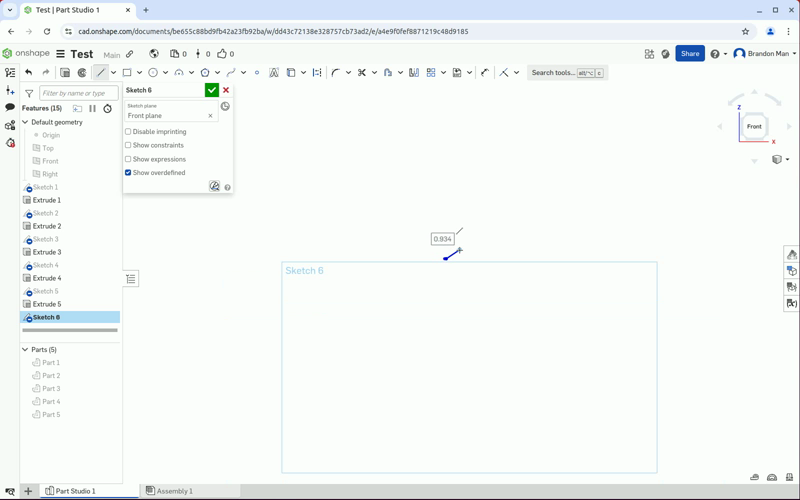
scroll(-6)
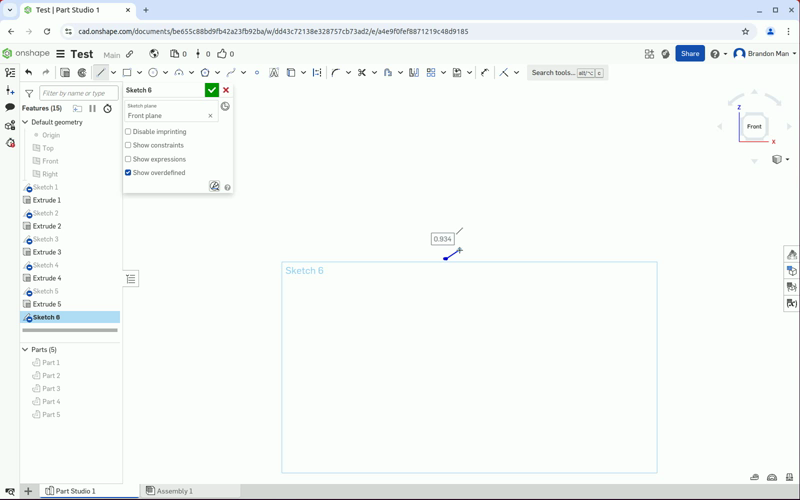
scroll(-6)
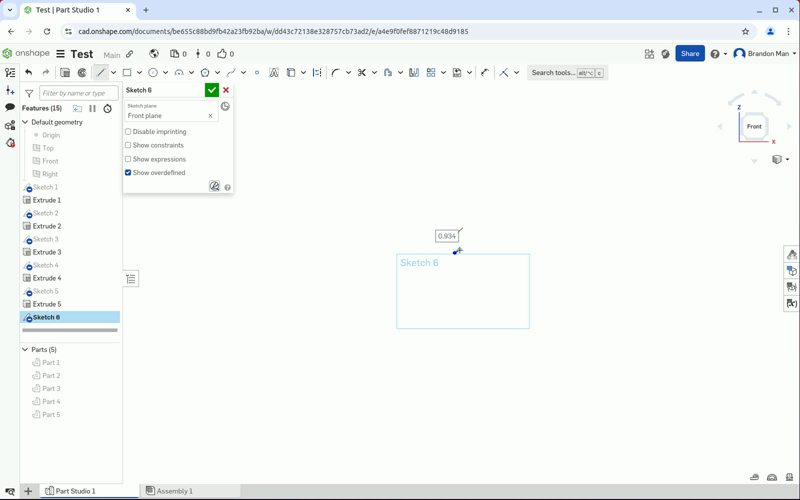
key_up(shift)
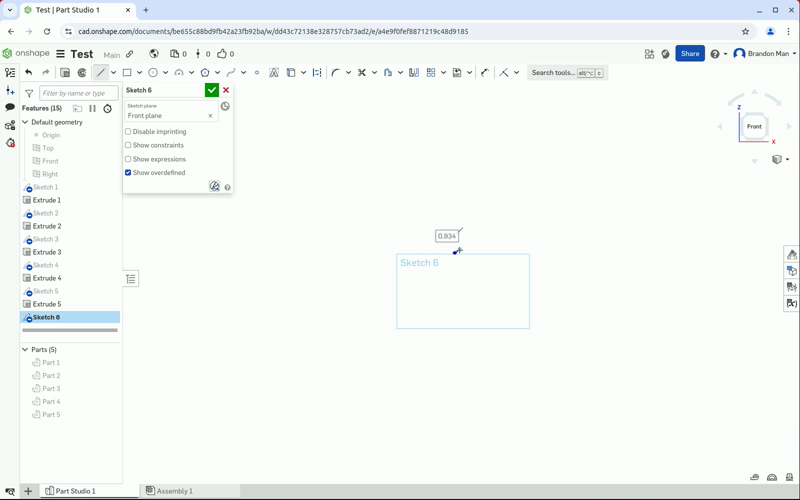
key_down(shift)
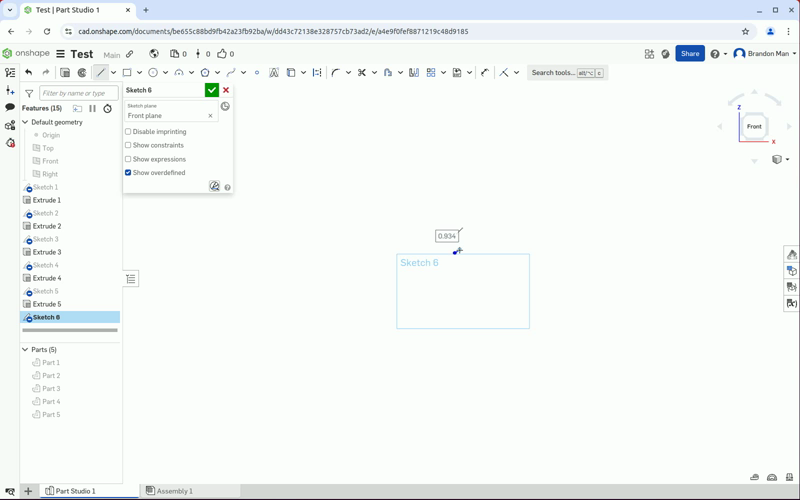
mouse_move(489, 249)
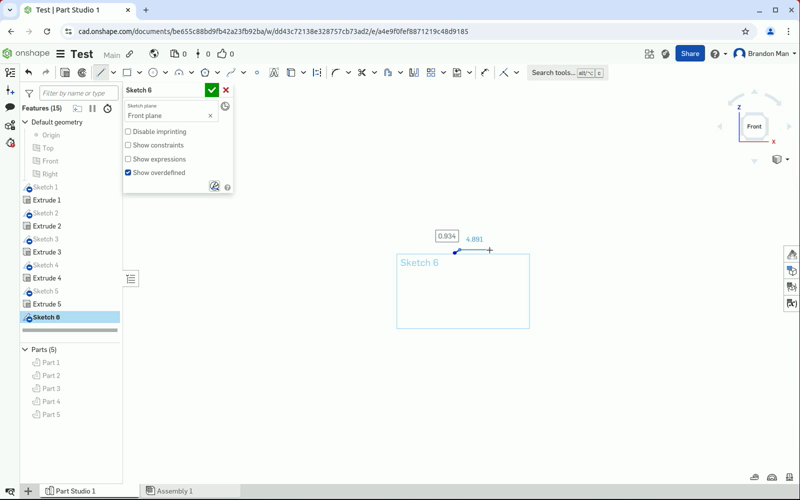
mouse_move(459, 244)
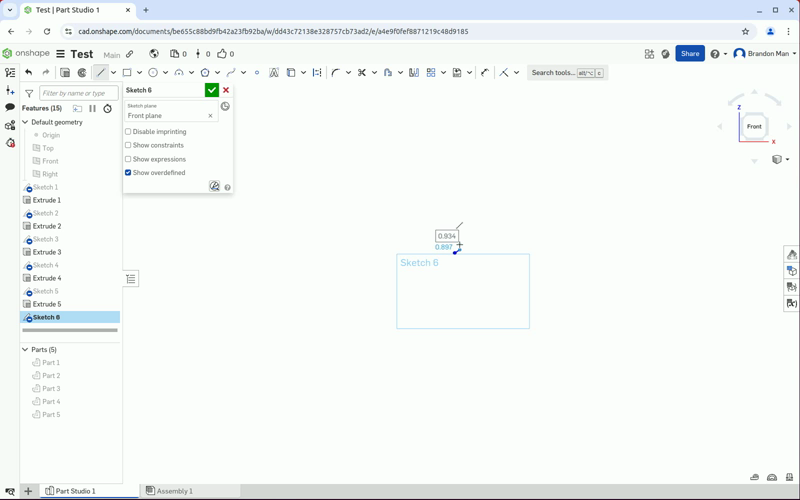
scroll(6)
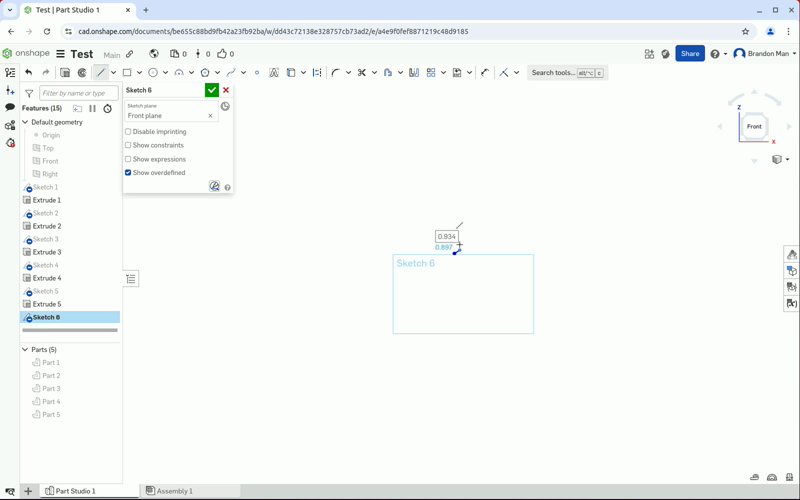
scroll(6)
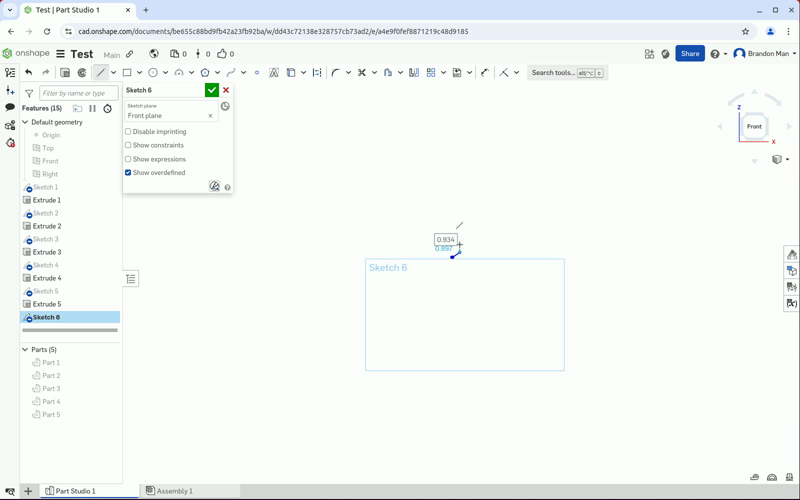
scroll(6)
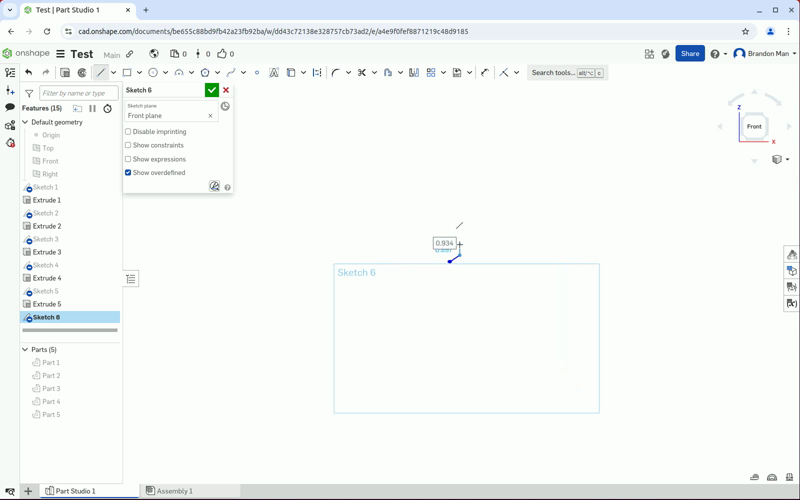
scroll(6)
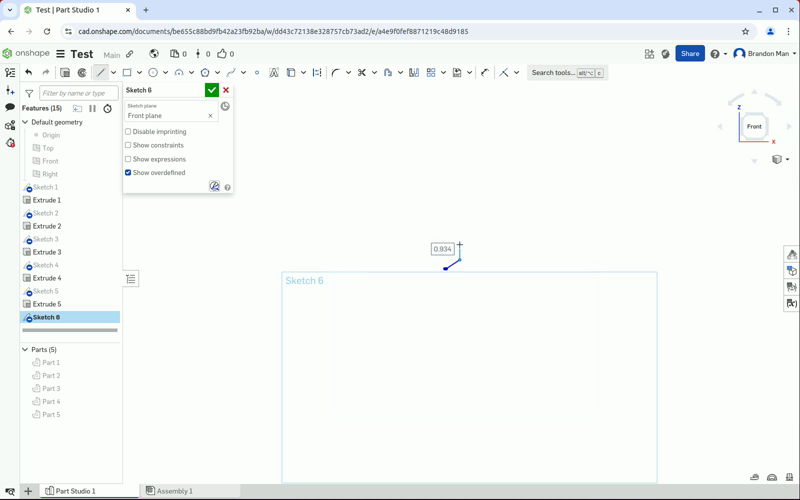
scroll(6)
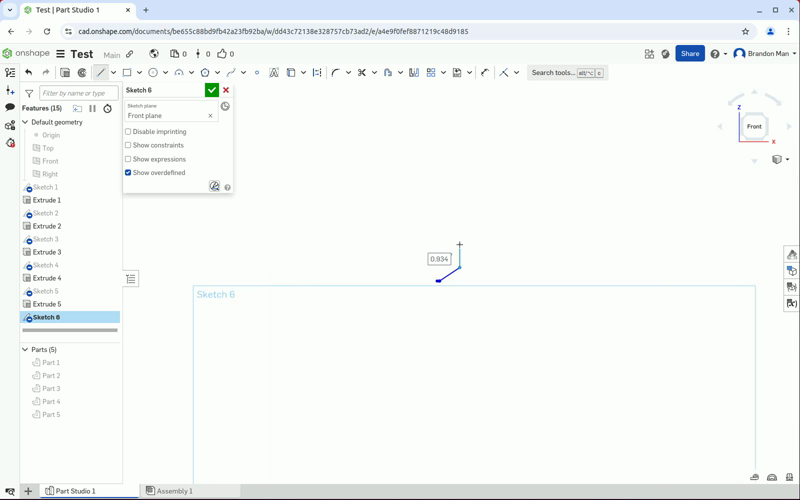
scroll(6)
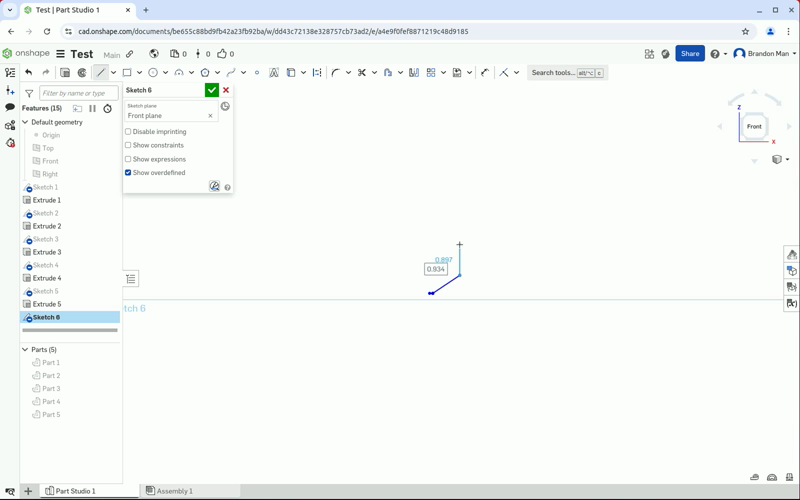
scroll(6)
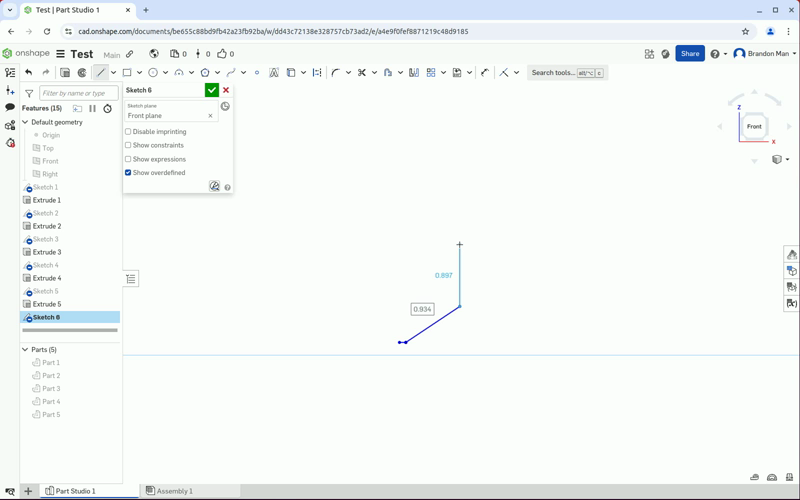
click(459, 244)
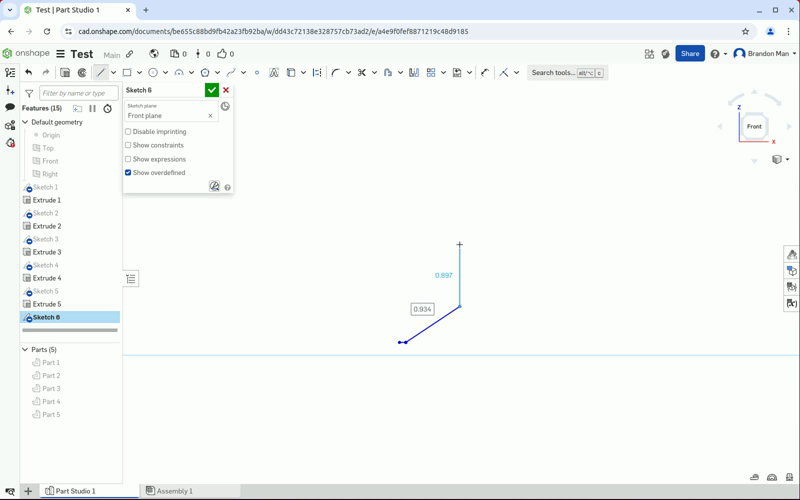
scroll(-6)
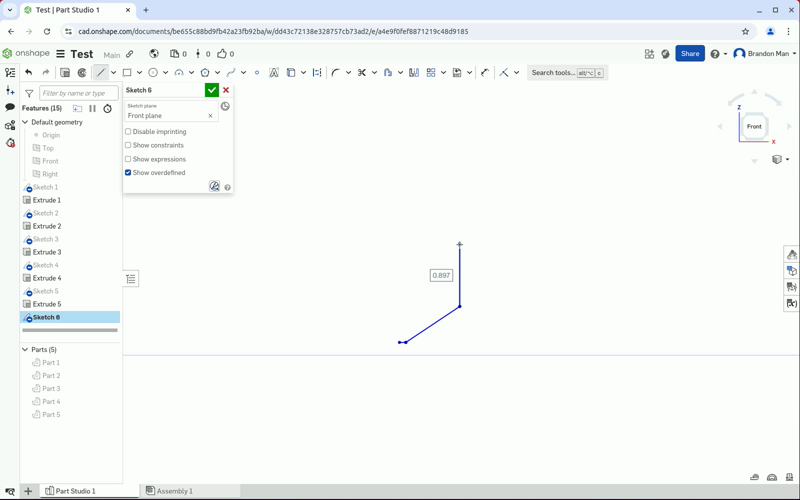
scroll(-6)
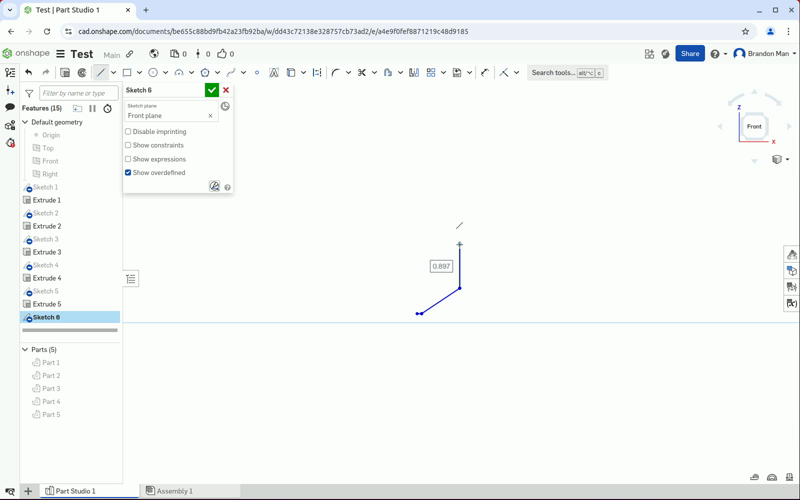
scroll(-6)
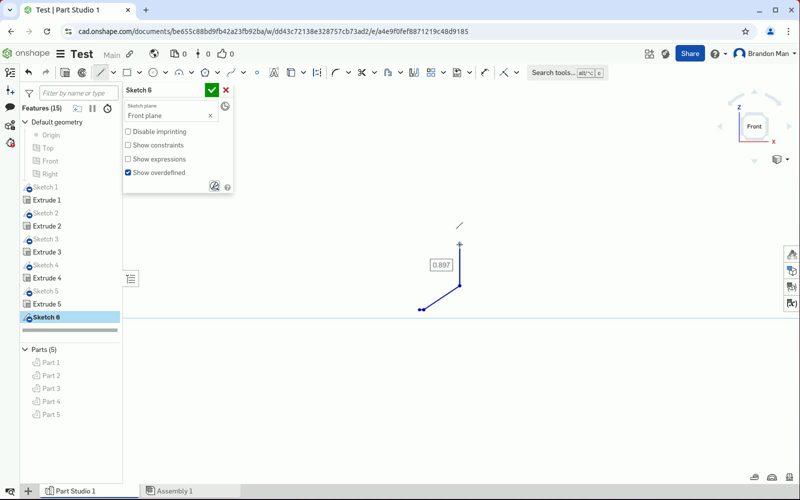
scroll(-6)
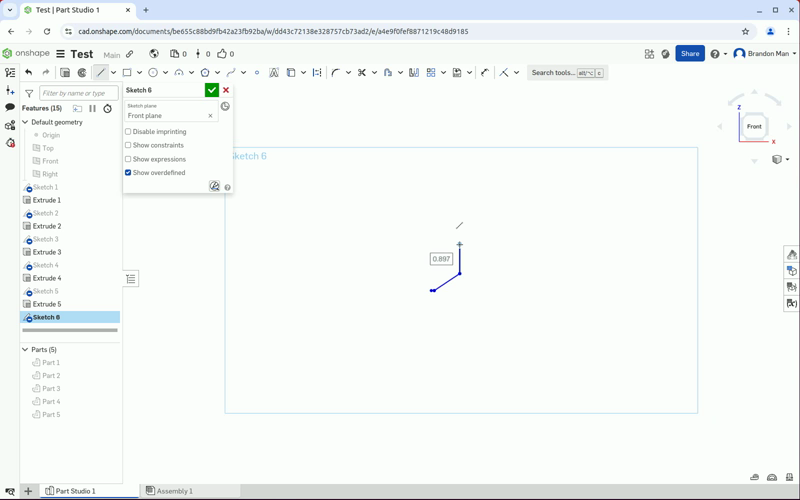
scroll(-6)
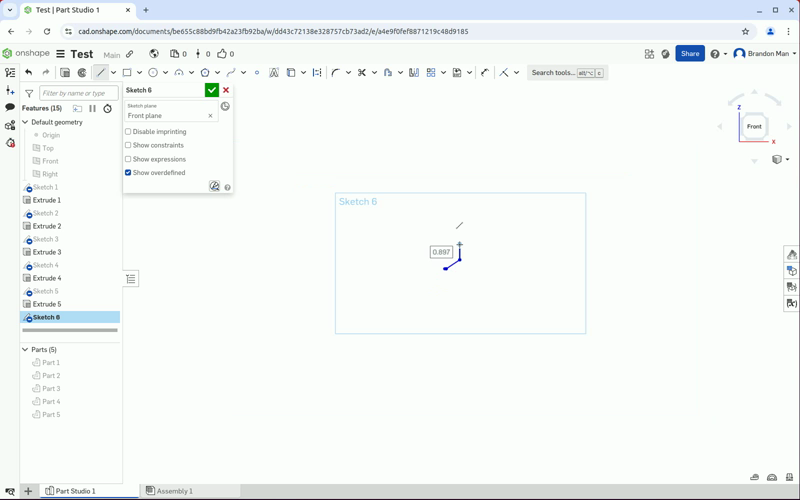
scroll(-6)
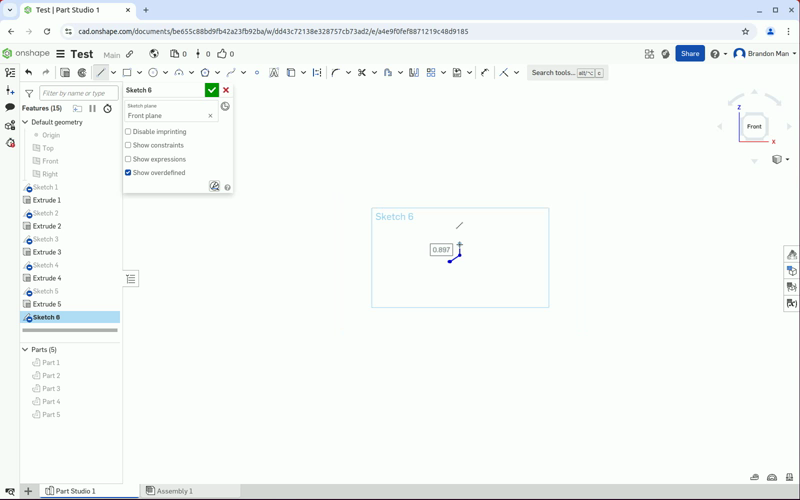
scroll(-6)
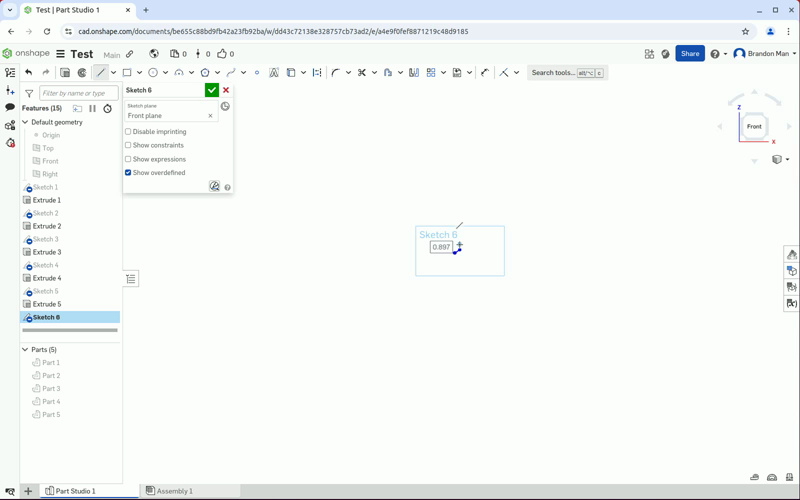
key_up(shift)
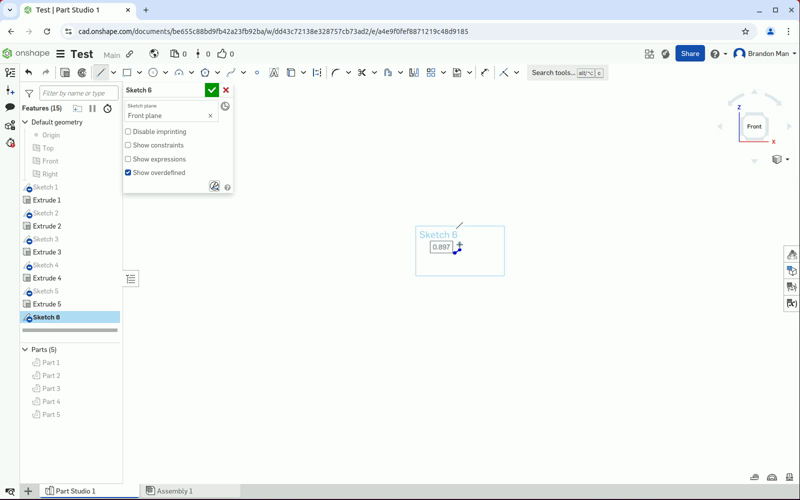
key_down(shift)
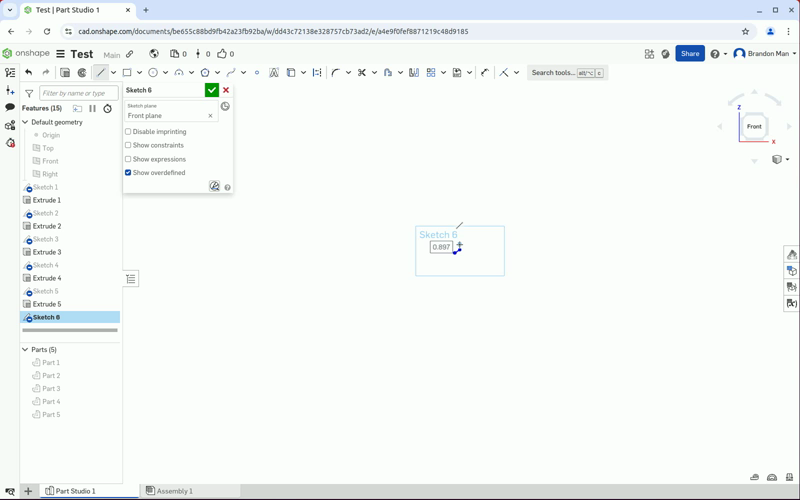
mouse_move(489, 244)
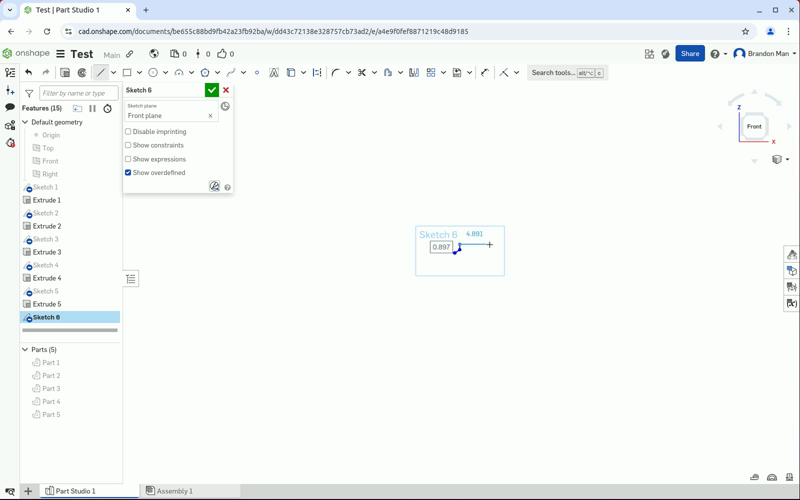
mouse_move(454, 242)
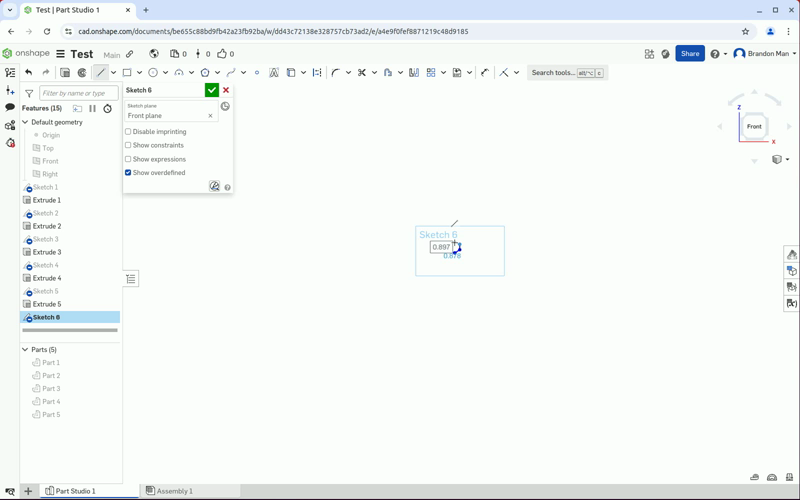
scroll(6)
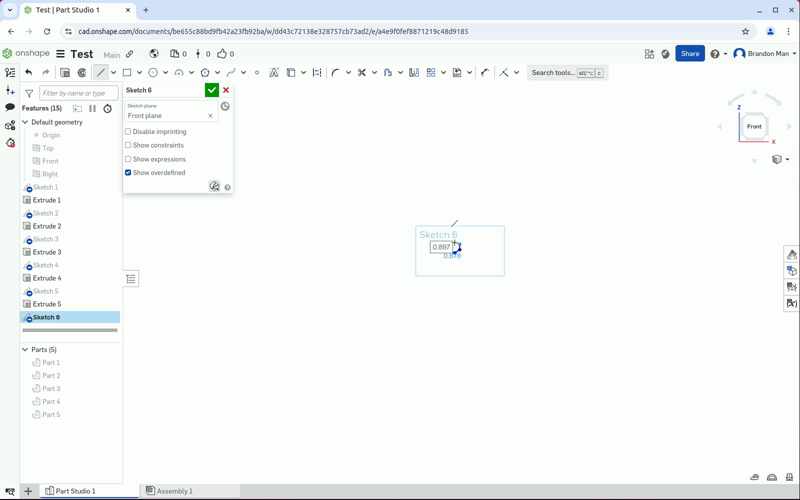
scroll(6)
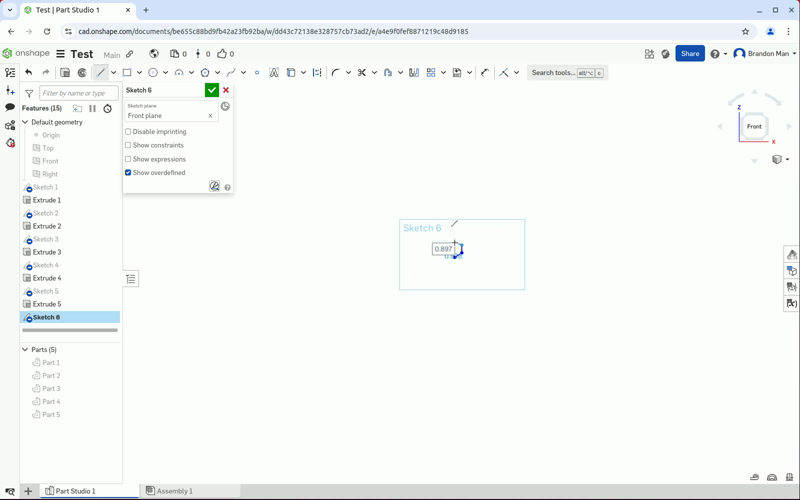
scroll(6)
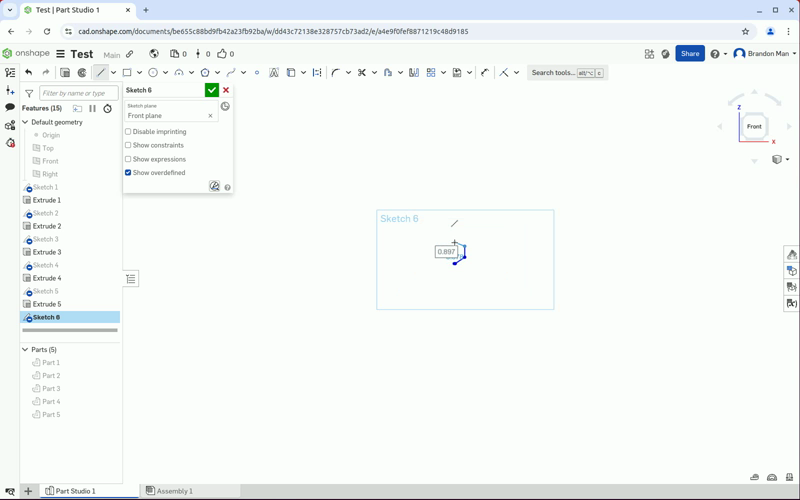
scroll(6)
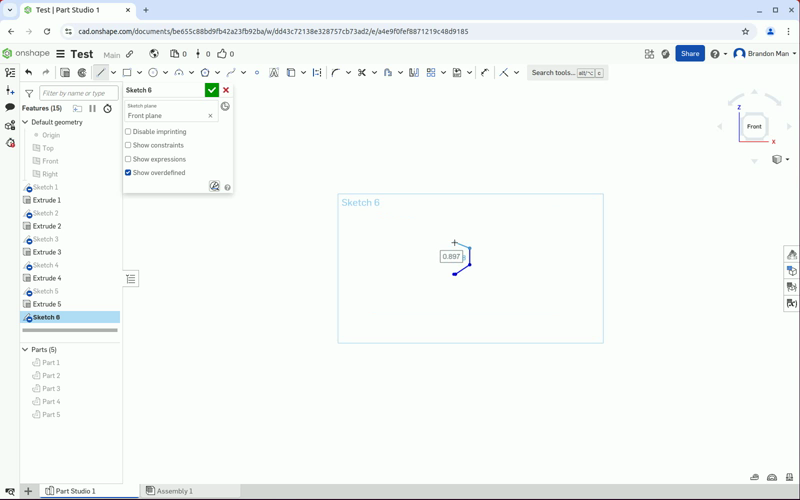
scroll(6)
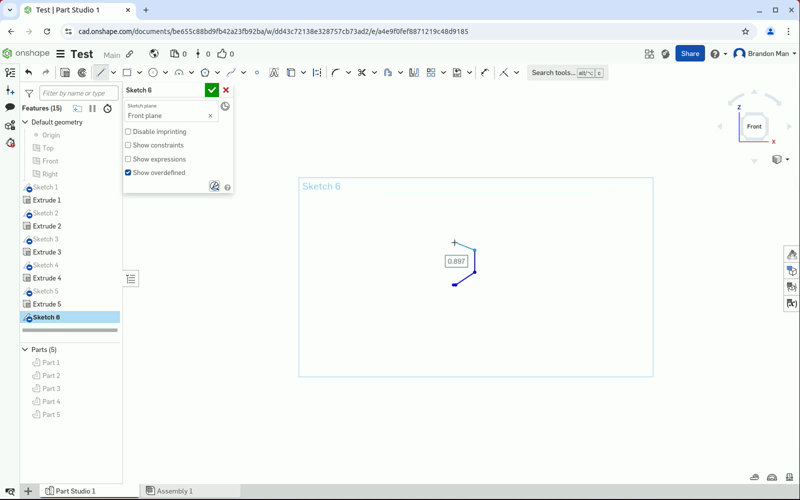
scroll(6)
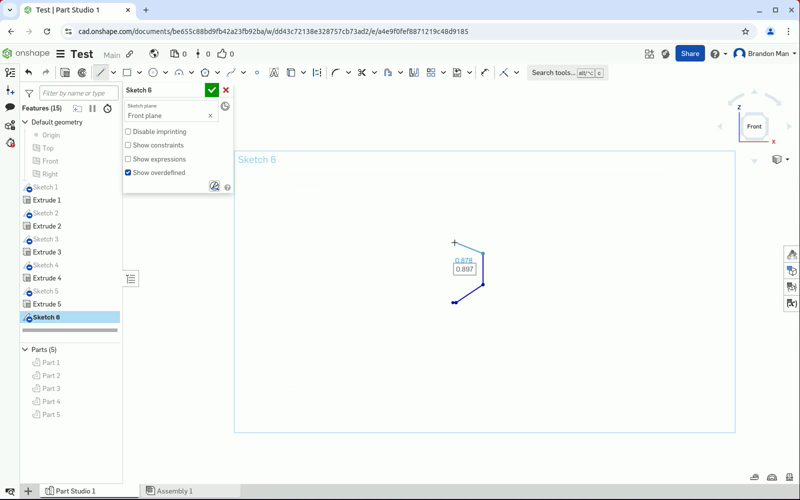
scroll(6)
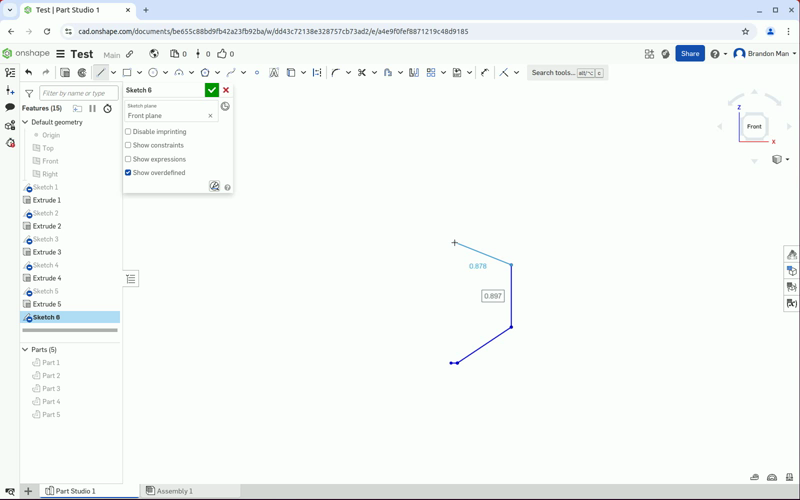
click(454, 242)
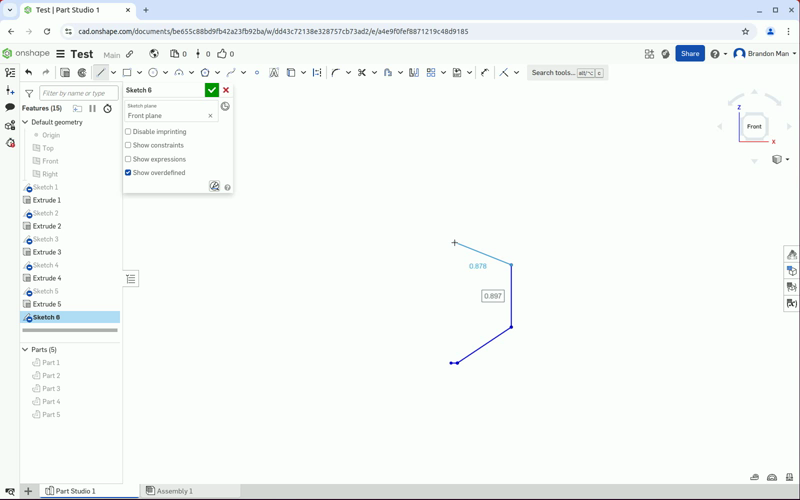
scroll(-6)
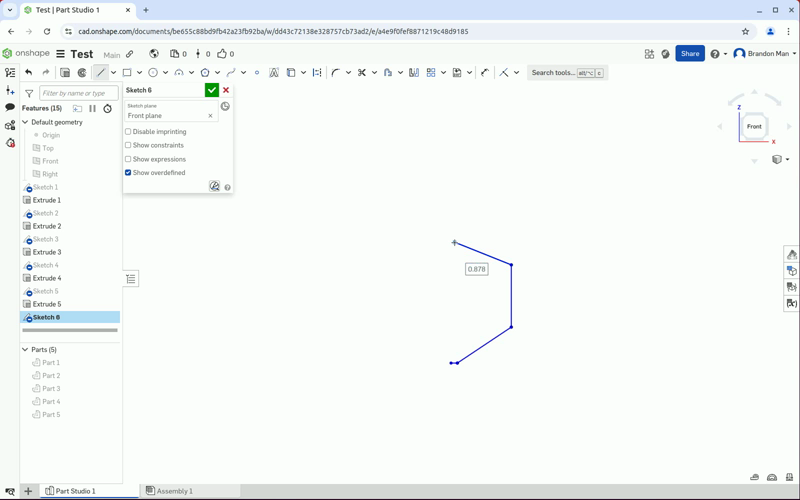
scroll(-6)
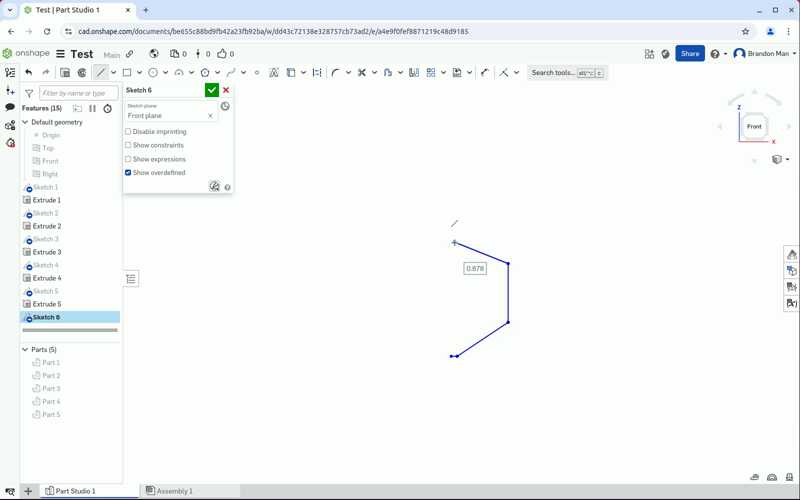
scroll(-6)
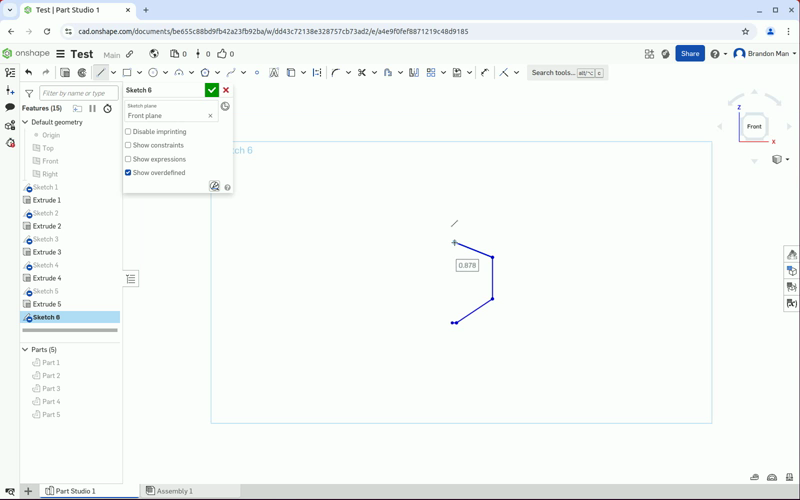
scroll(-6)
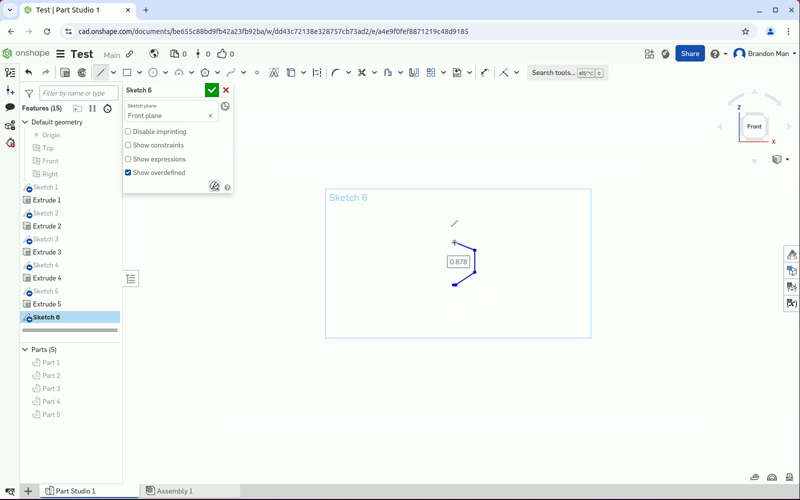
scroll(-6)
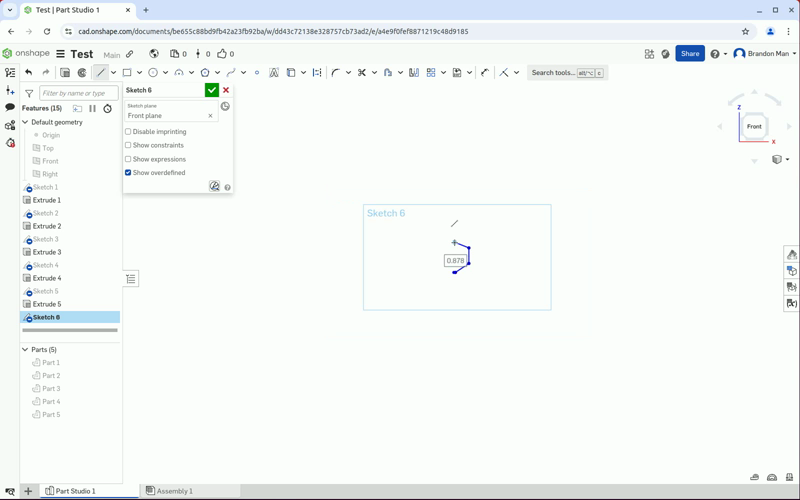
scroll(-6)
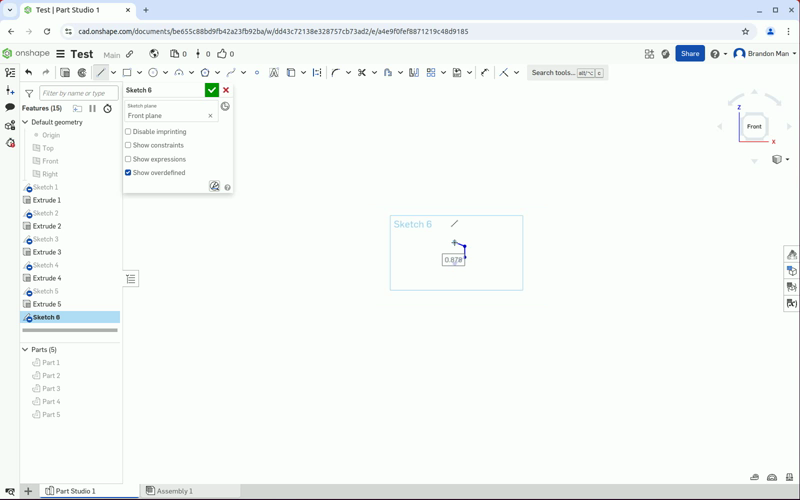
scroll(-6)
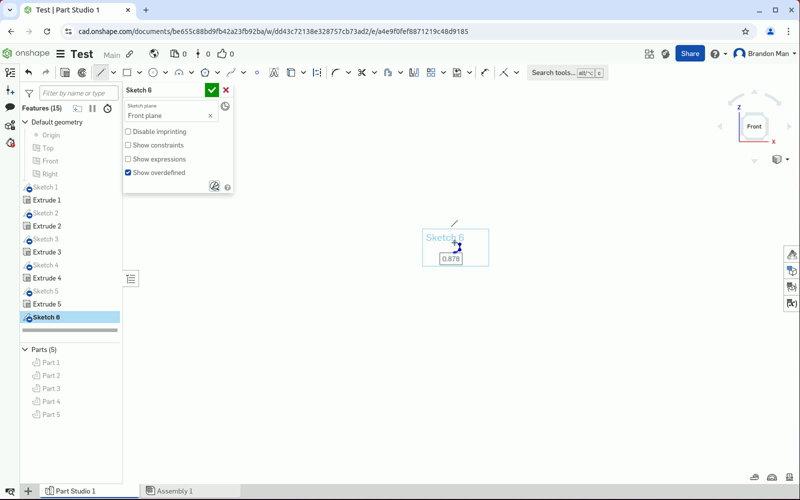
key_up(shift)
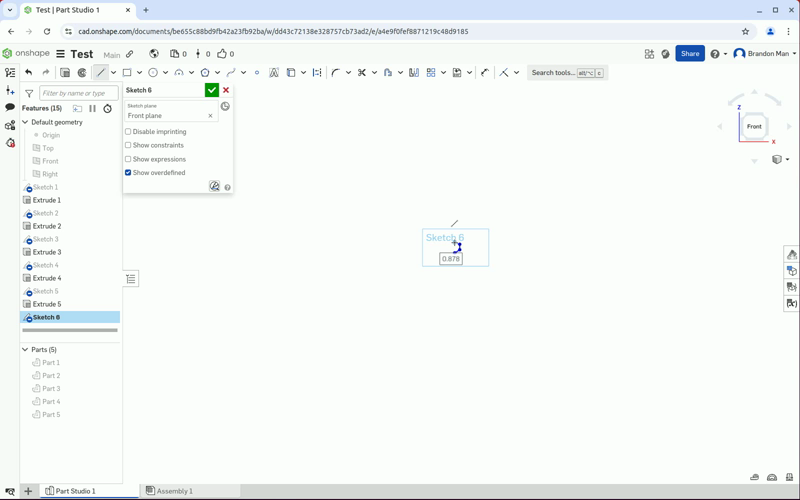
key_down(shift)
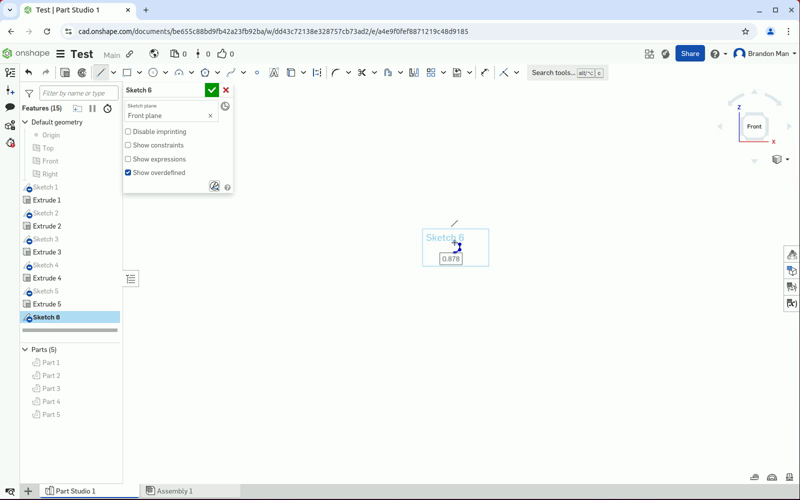
mouse_move(484, 242)
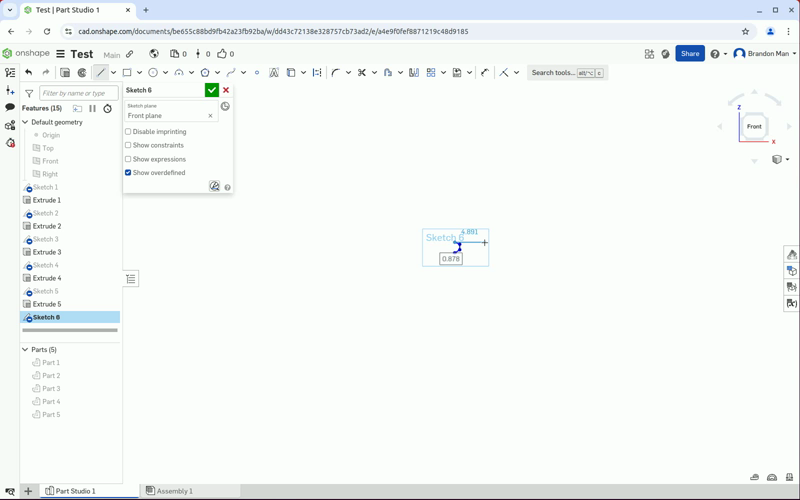
mouse_move(454, 245)
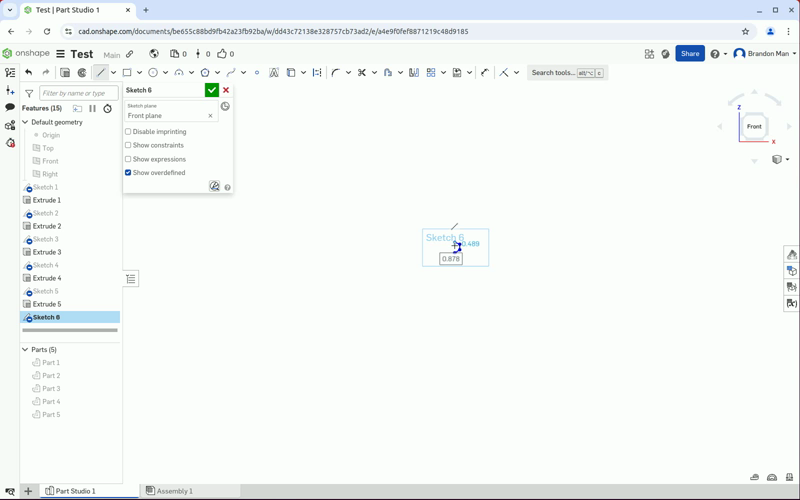
scroll(6)
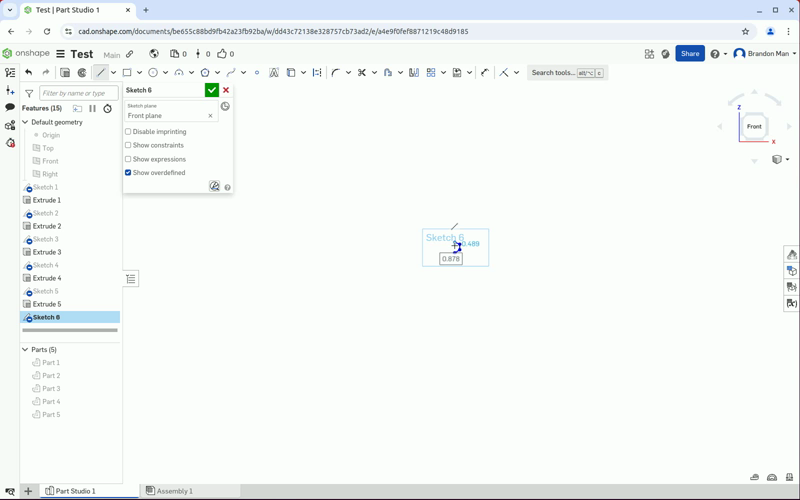
scroll(6)
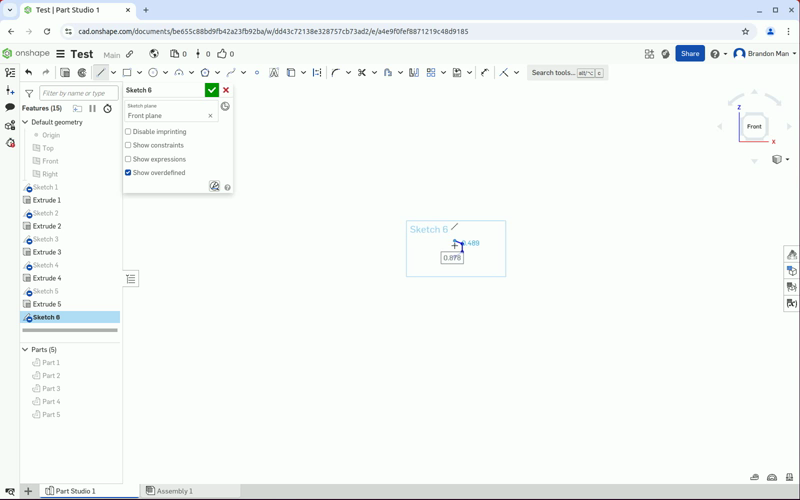
scroll(6)
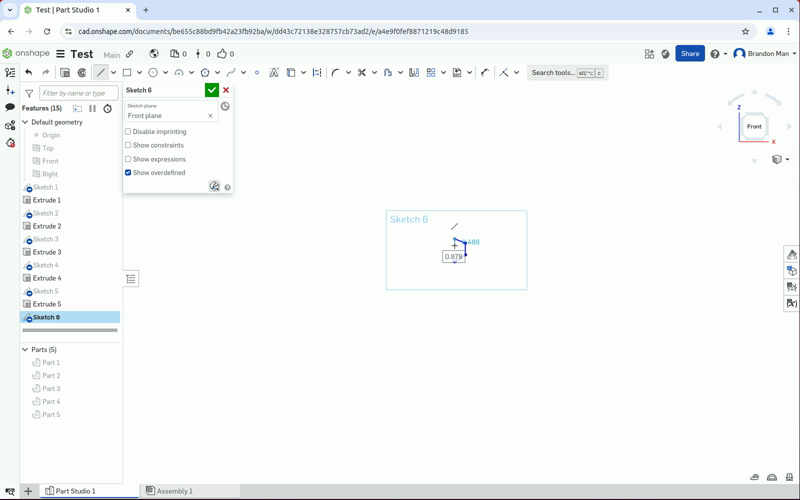
scroll(6)
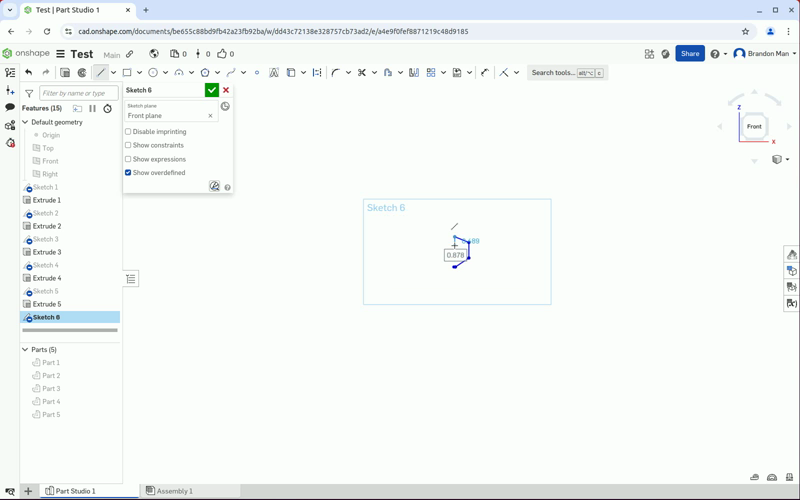
scroll(6)
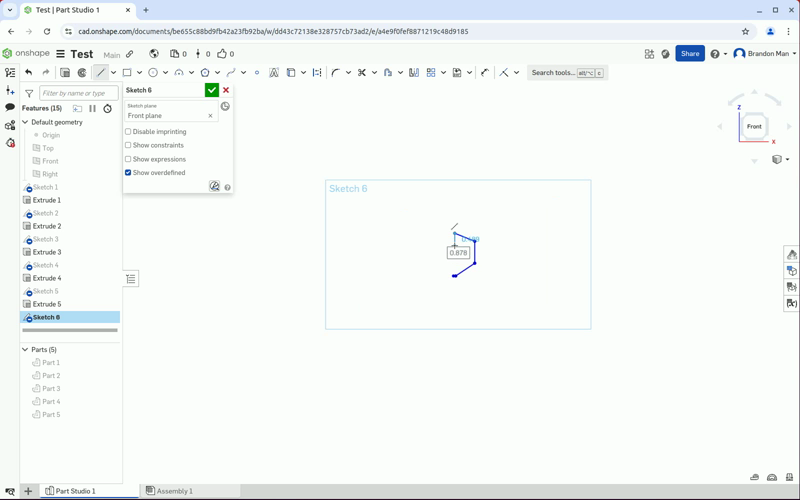
scroll(6)
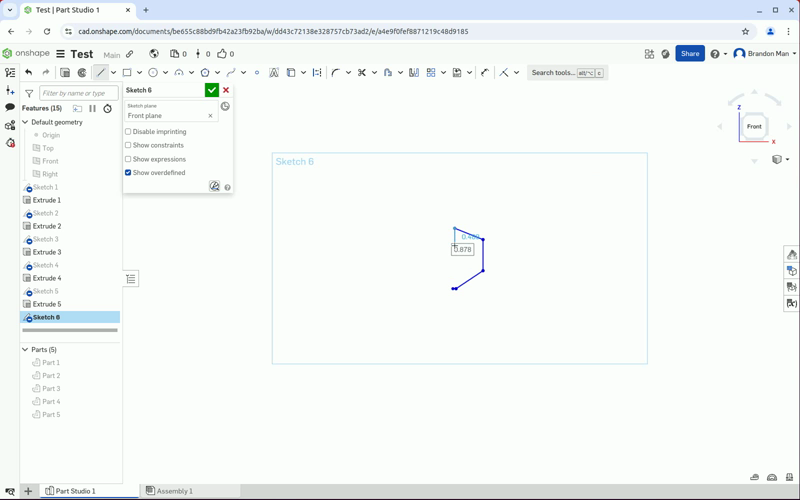
scroll(6)
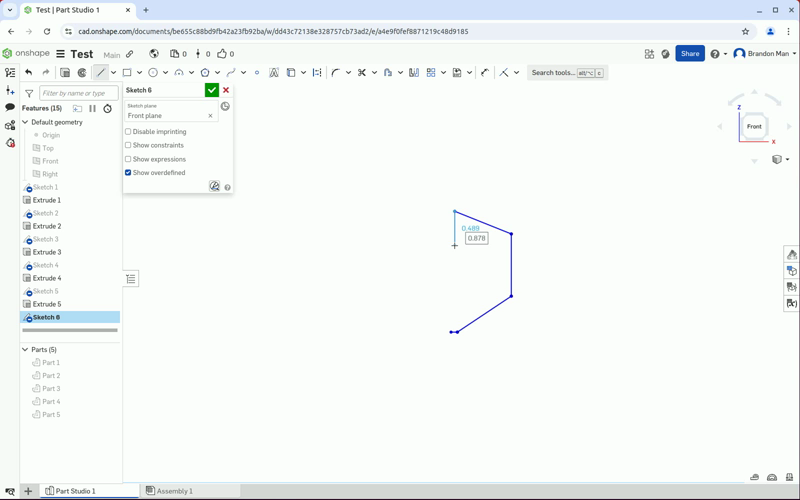
click(454, 245)
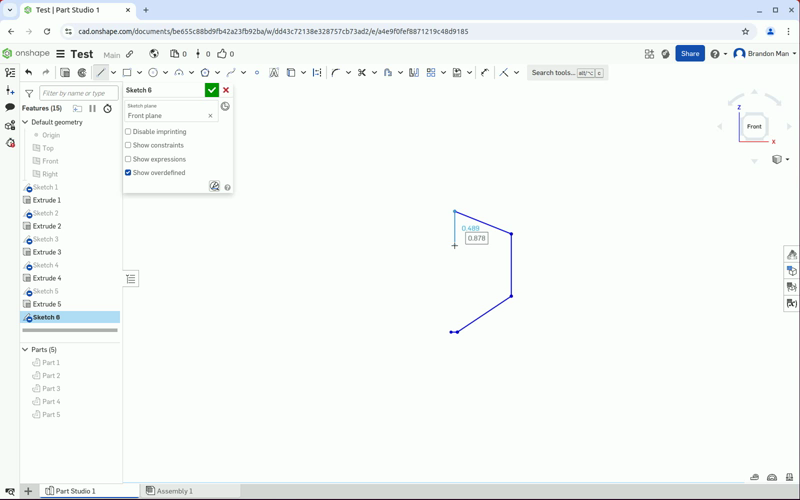
scroll(-6)
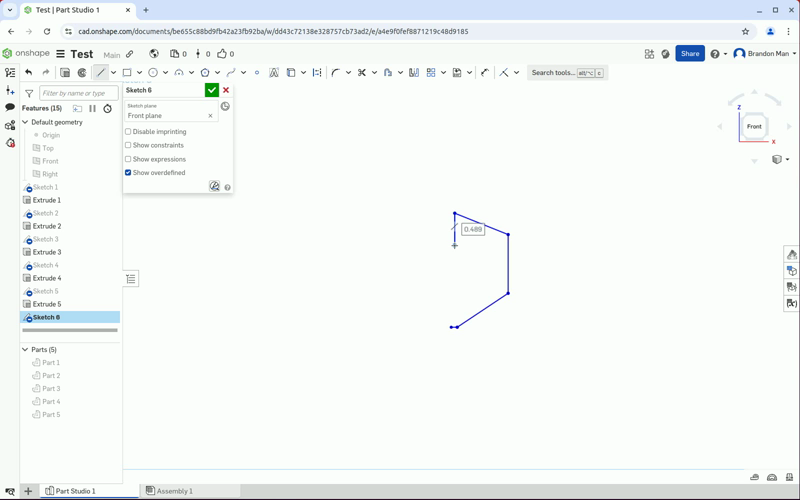
scroll(-6)
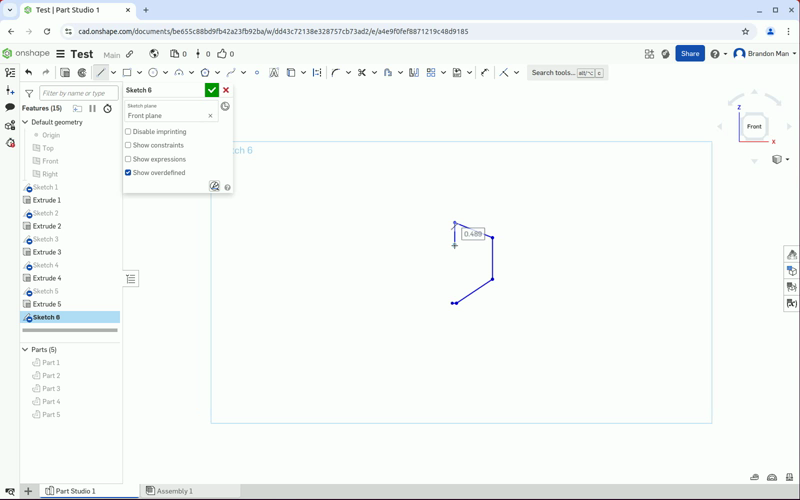
scroll(-6)
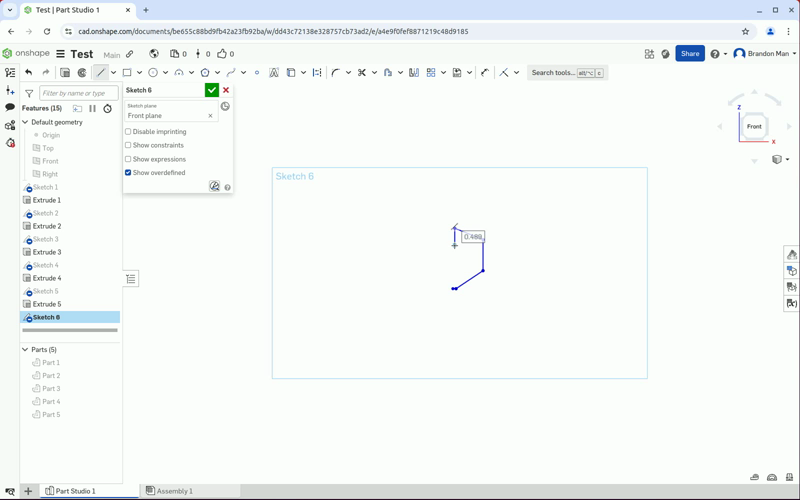
scroll(-6)
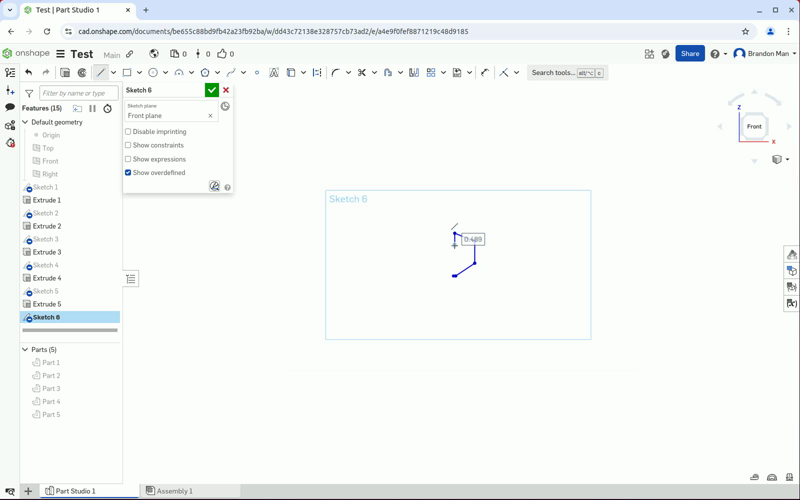
scroll(-6)
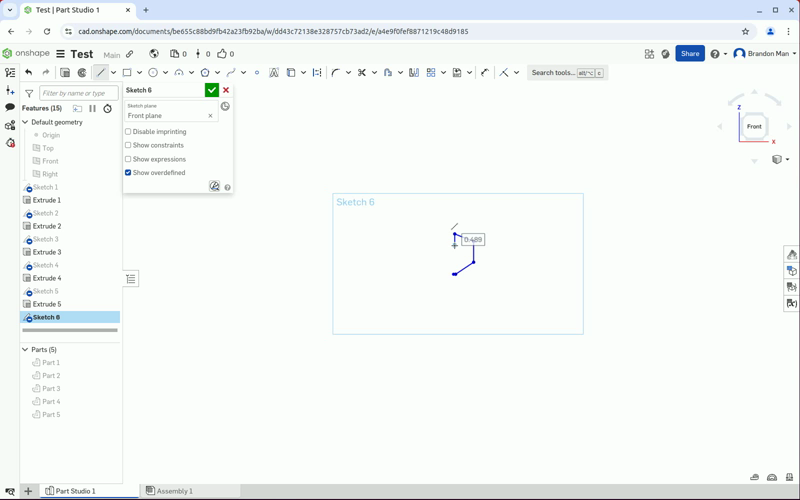
scroll(-6)
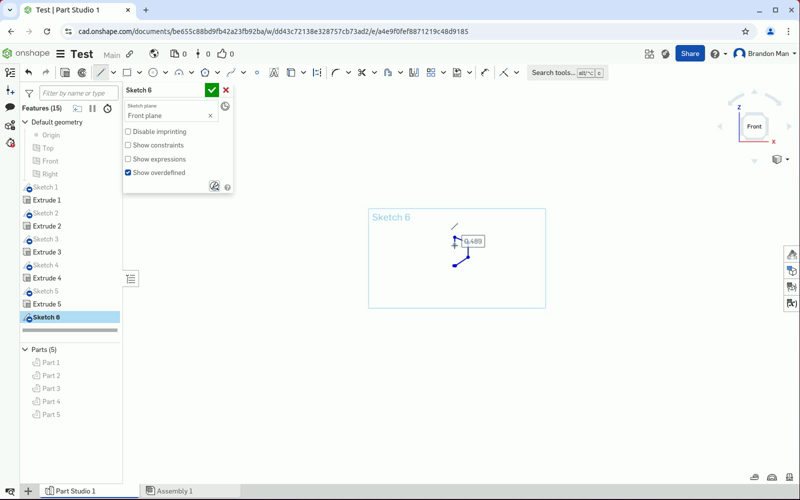
scroll(-6)
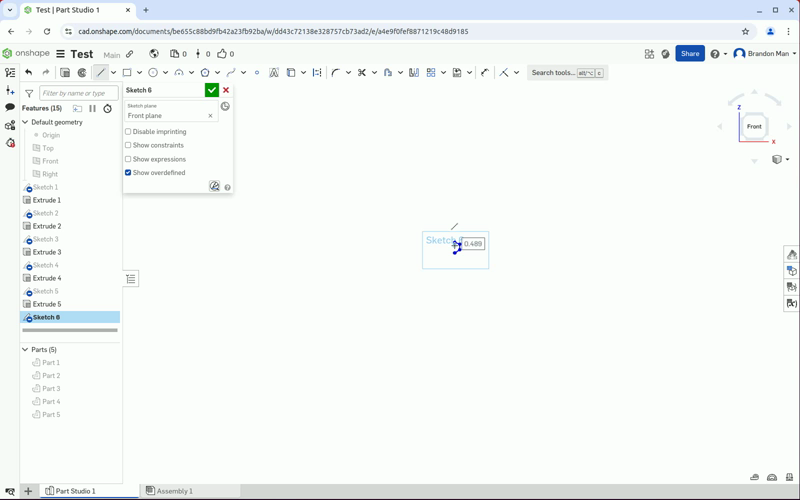
key_up(shift)
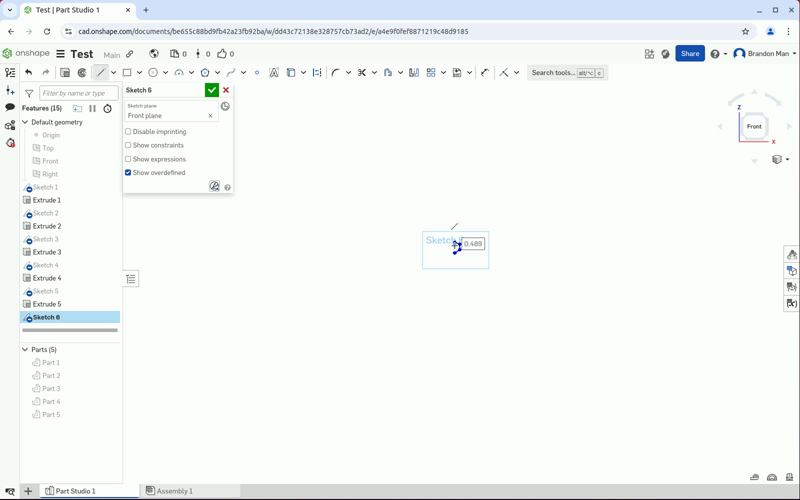
key(esc)
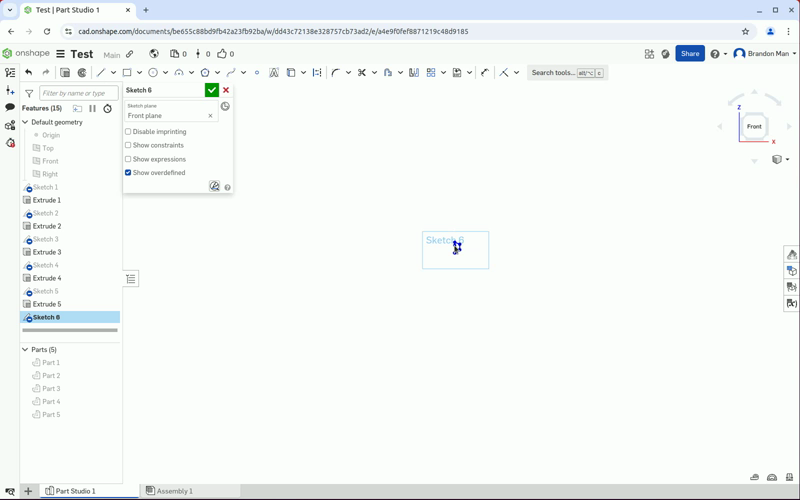
key(a)
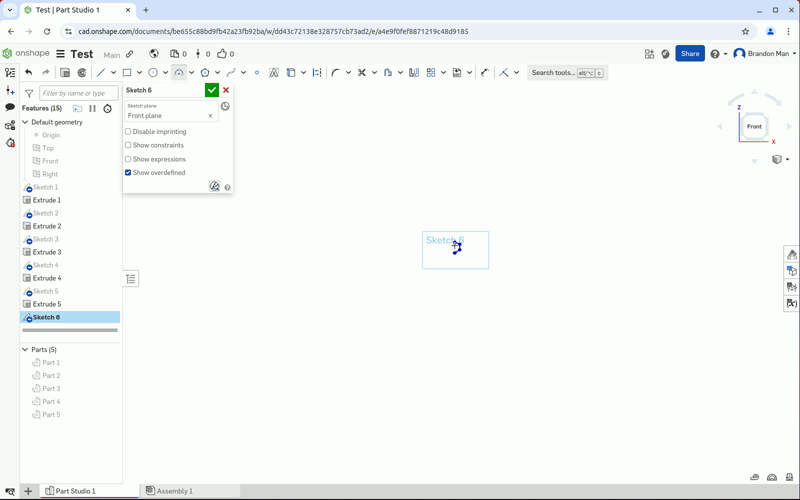
mouse_move(454, 245)
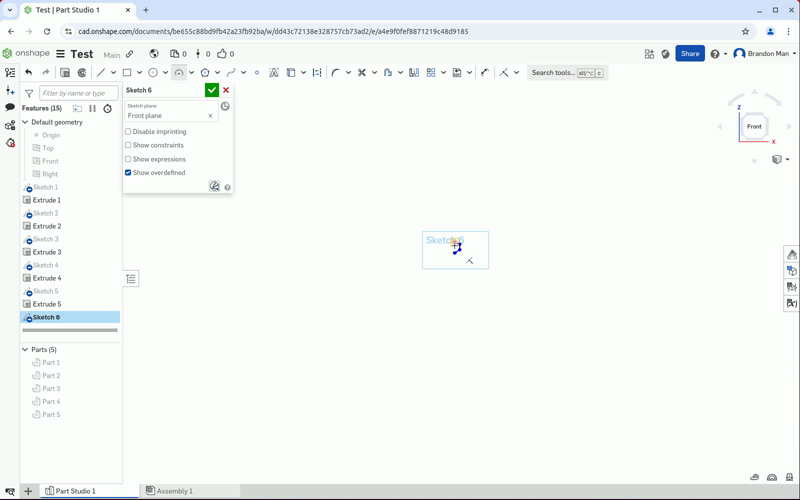
scroll(6)
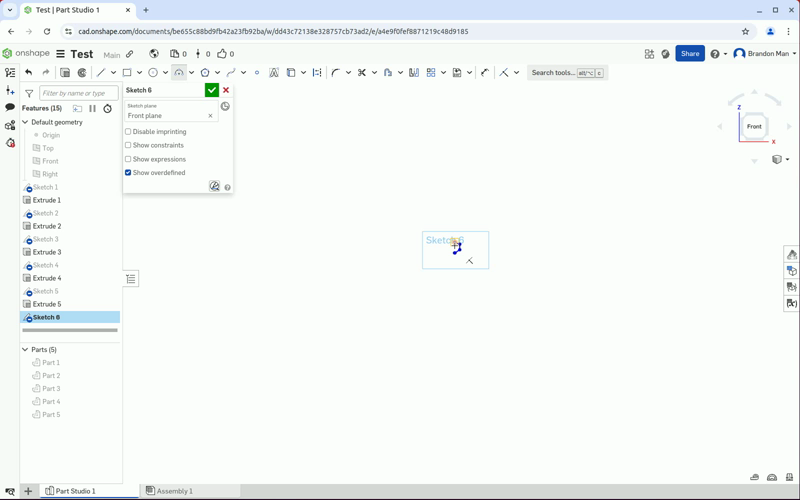
scroll(6)
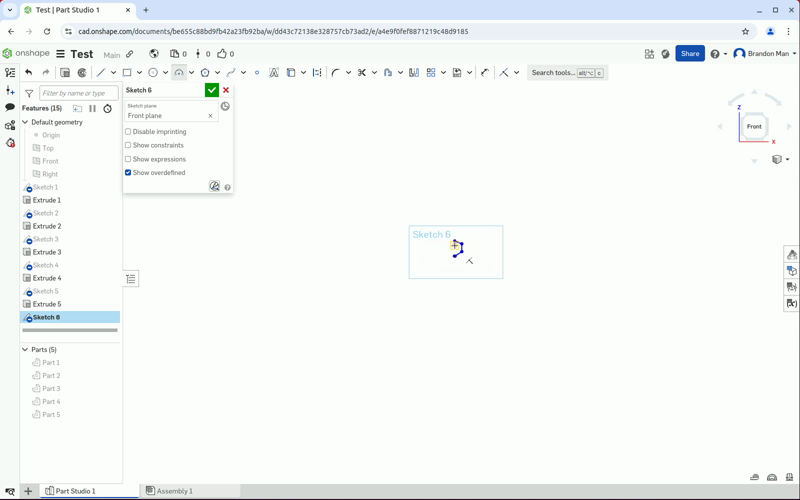
scroll(6)
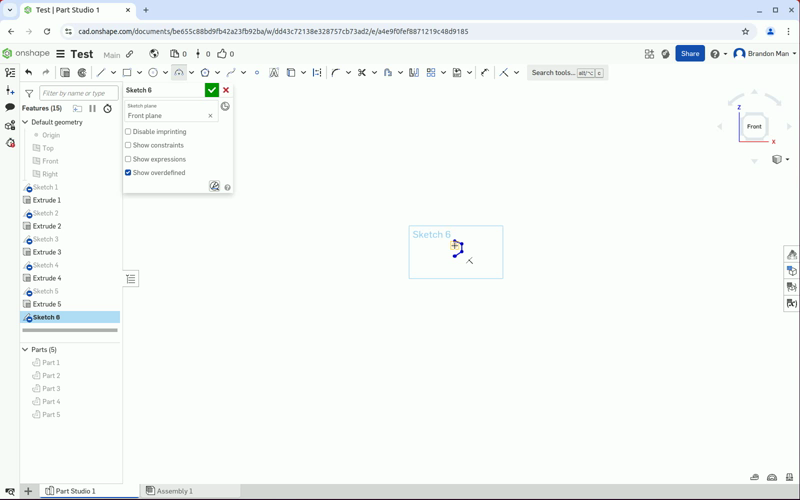
scroll(6)
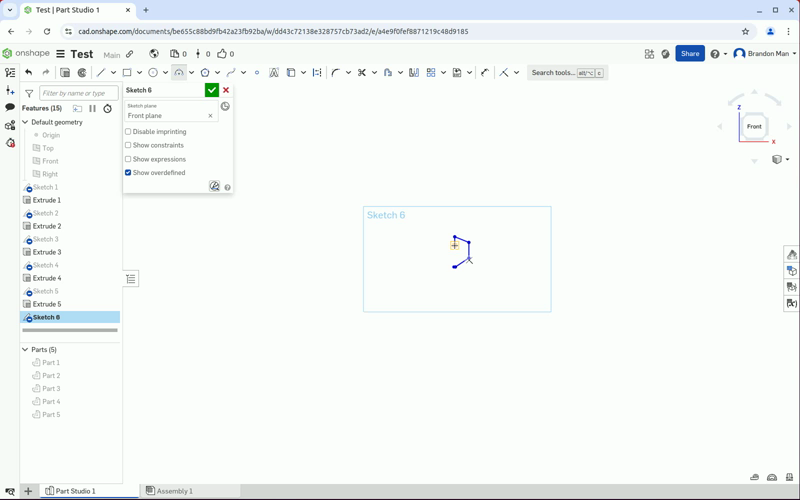
scroll(6)
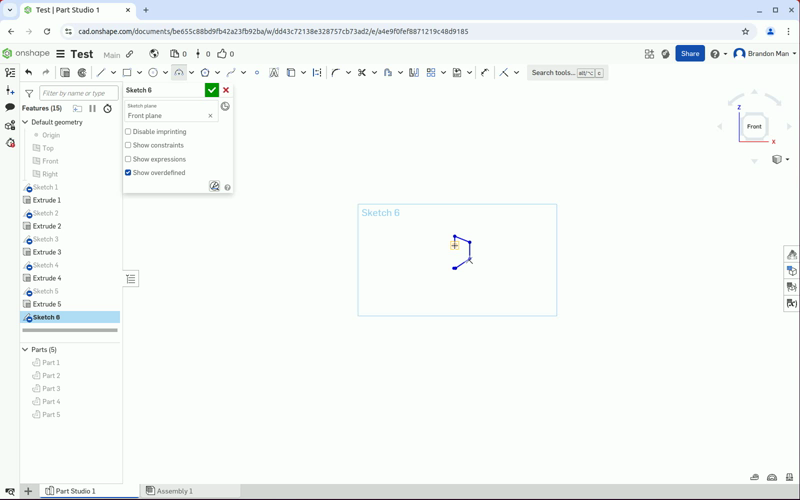
scroll(6)
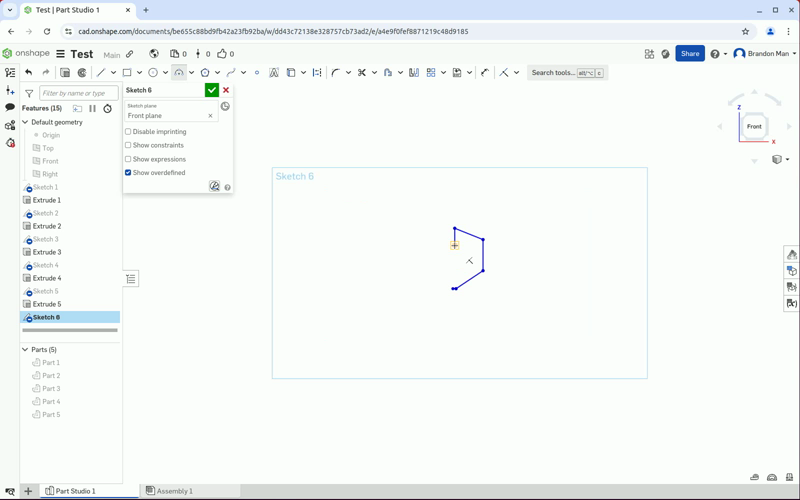
scroll(6)
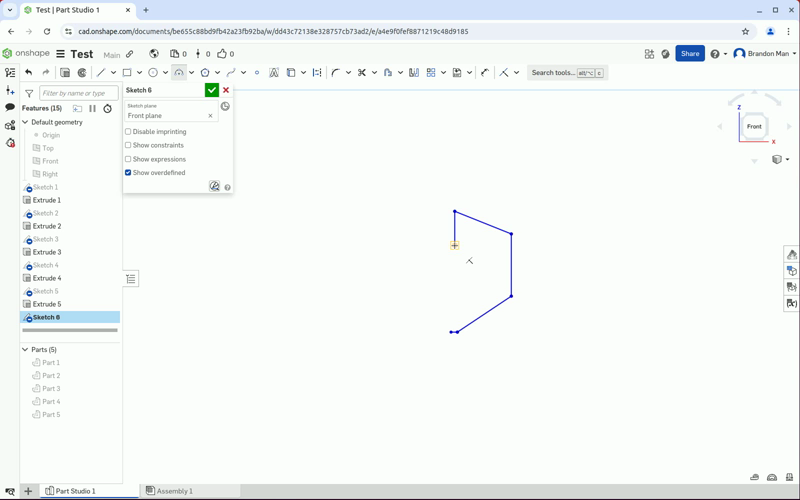
click(454, 245)
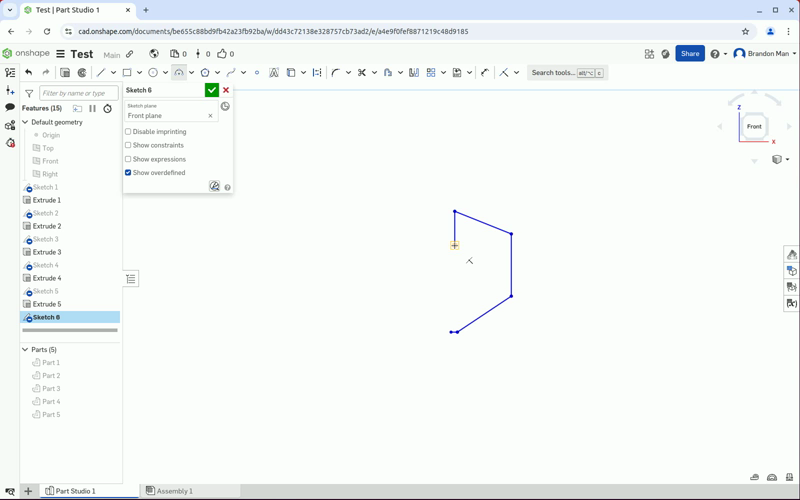
scroll(-6)
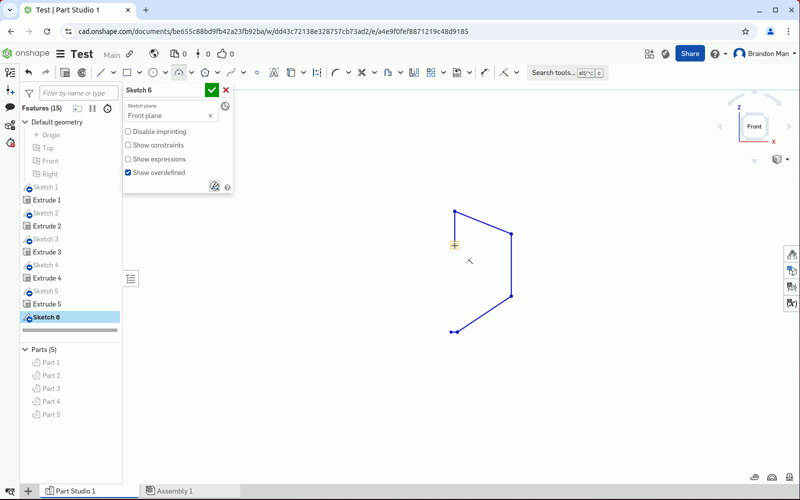
scroll(-6)
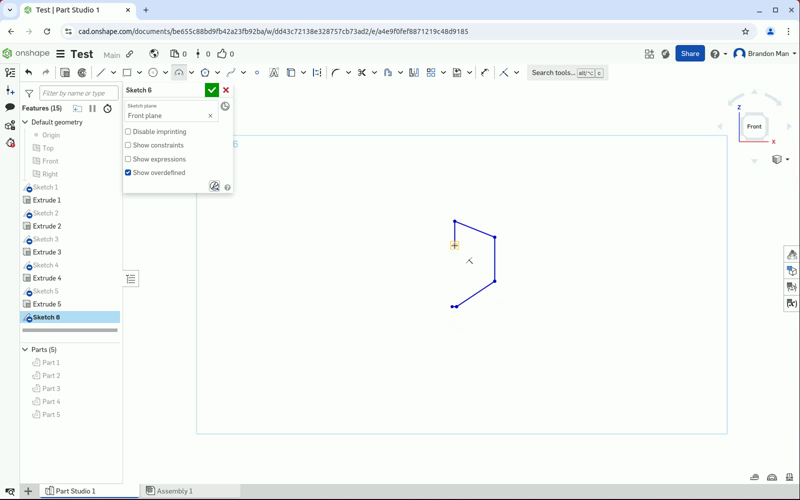
scroll(-6)
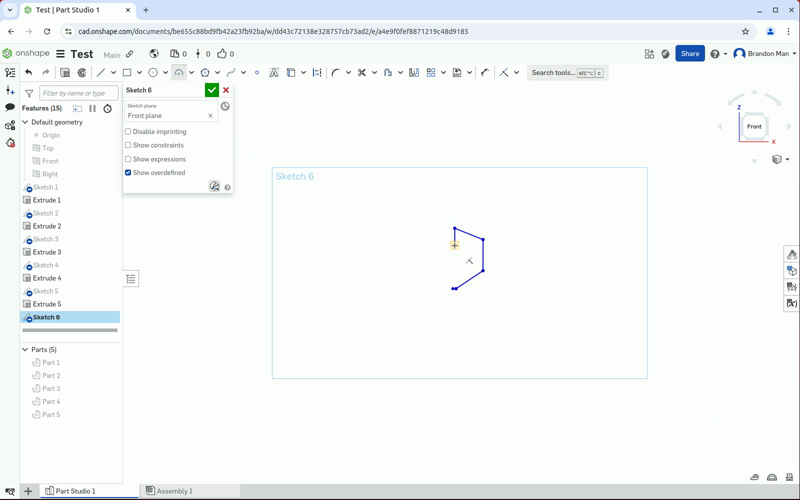
scroll(-6)
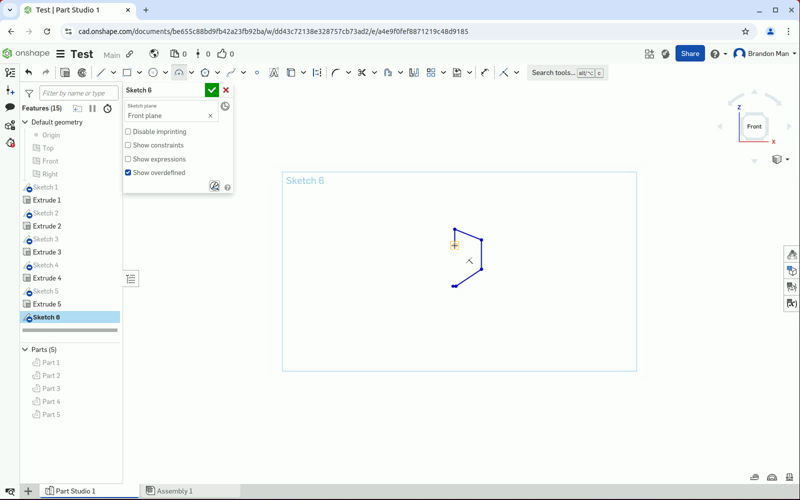
scroll(-6)
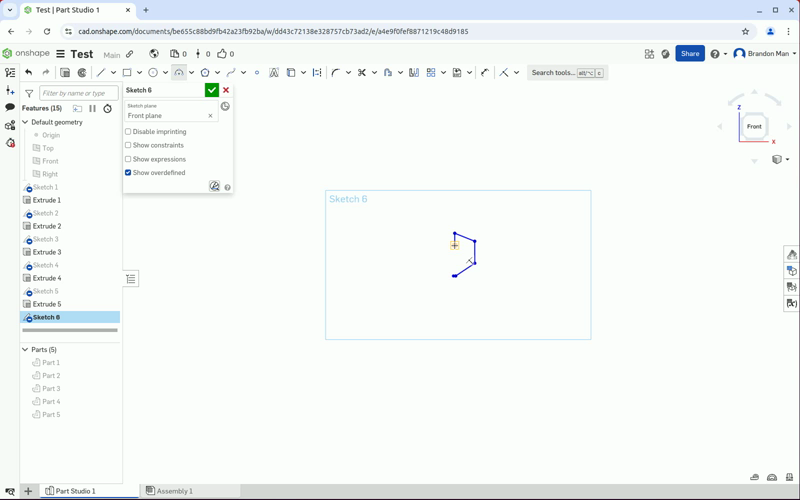
scroll(-6)
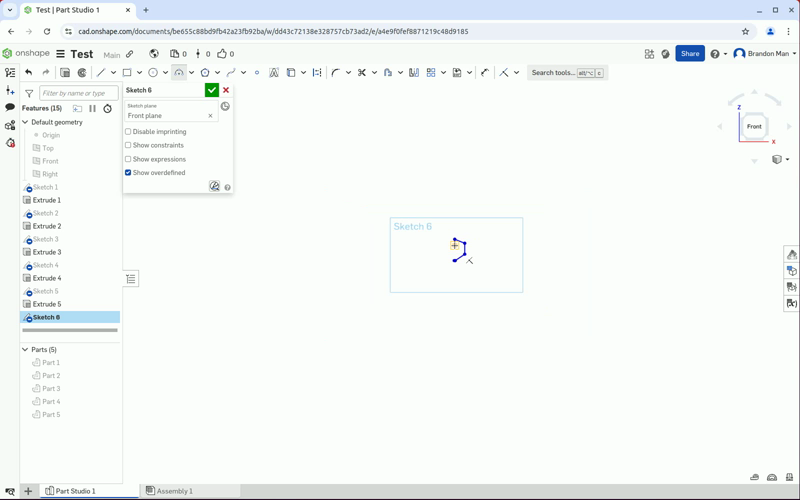
scroll(-6)
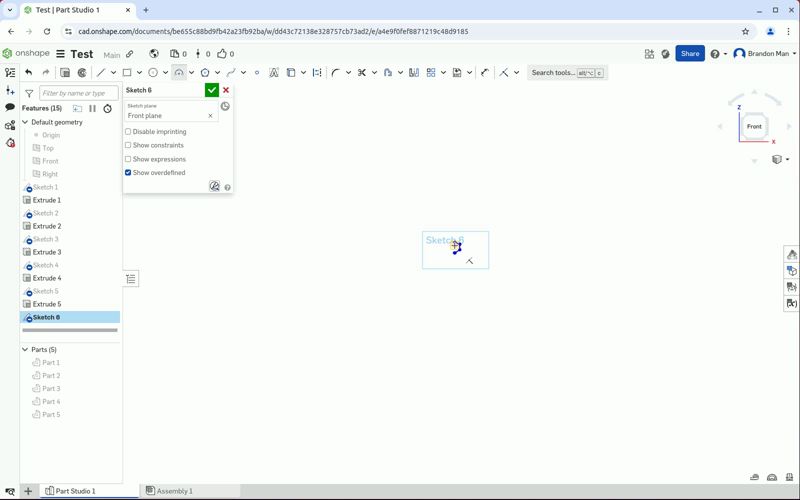
key_down(shift)
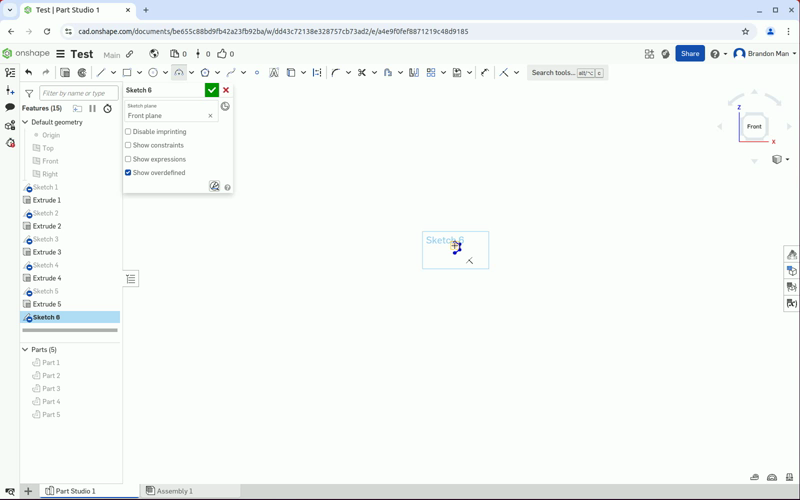
mouse_move(454, 249)
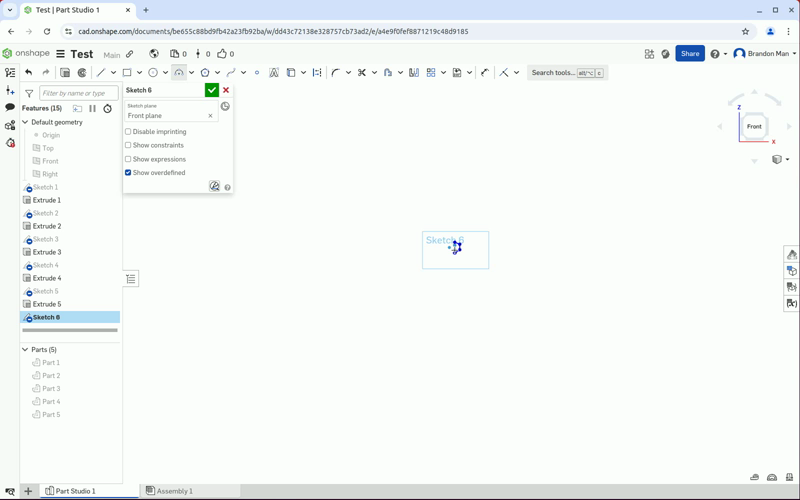
scroll(6)
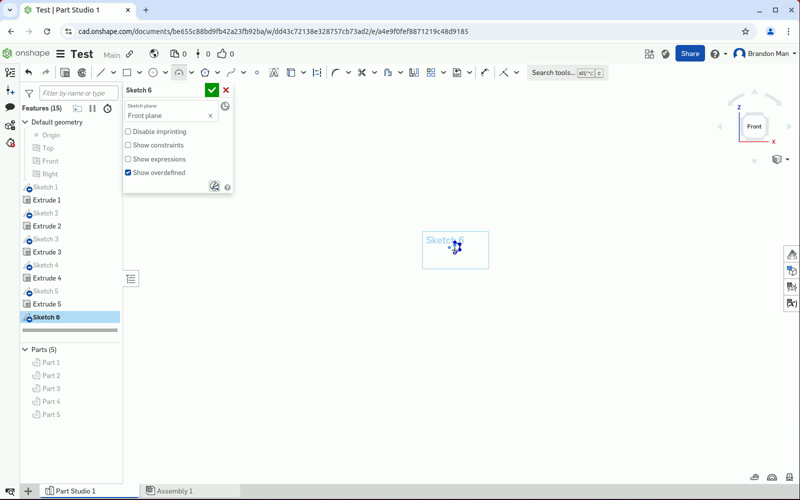
scroll(6)
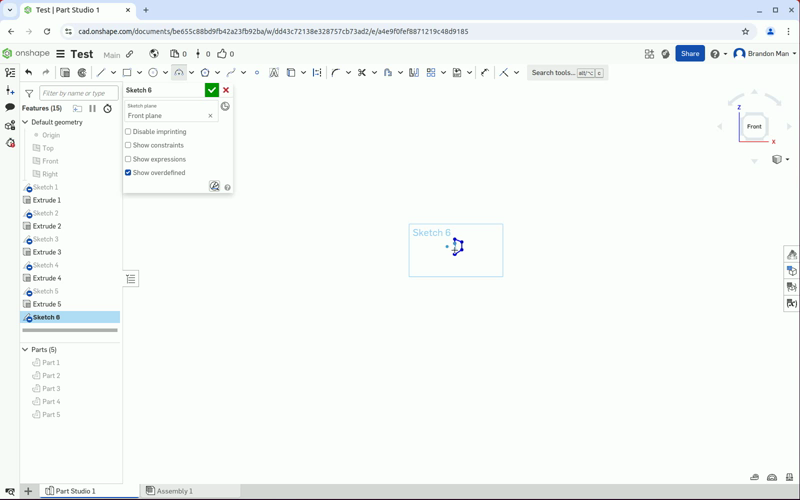
scroll(6)
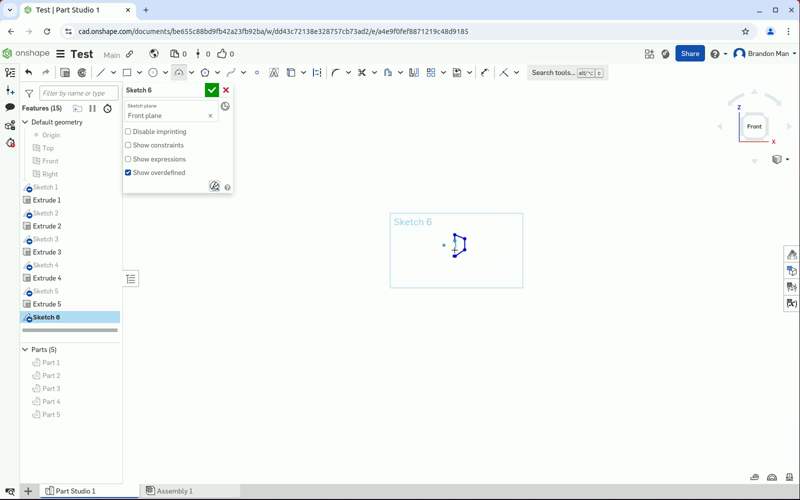
scroll(6)
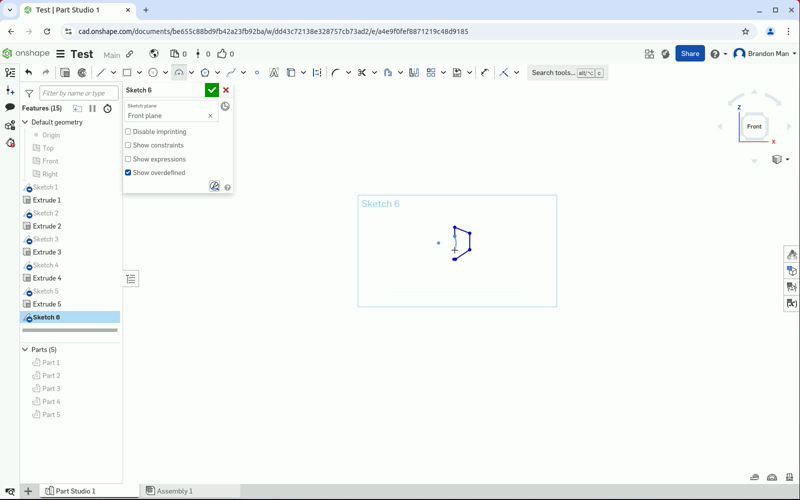
scroll(6)
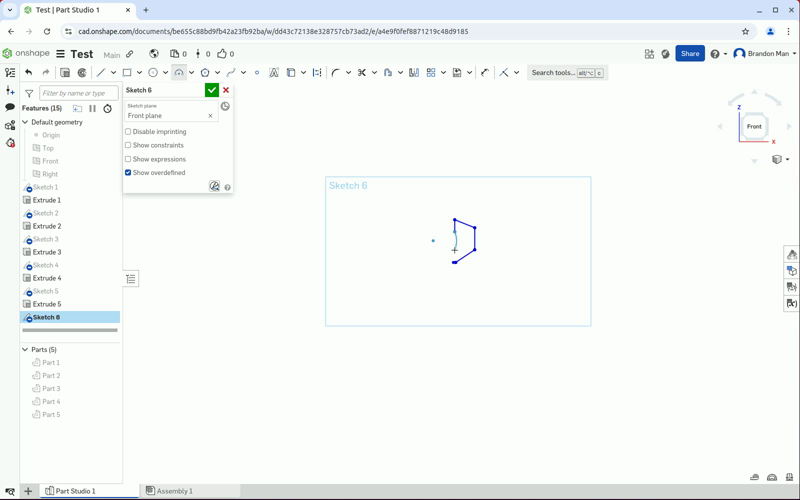
scroll(6)
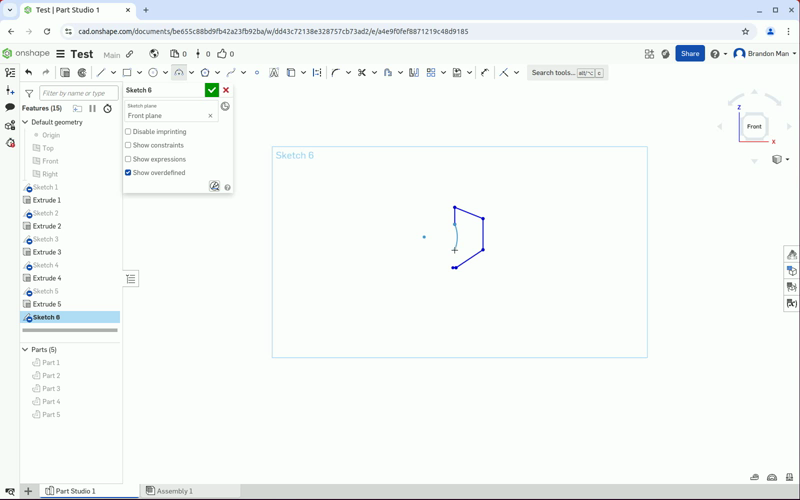
scroll(6)
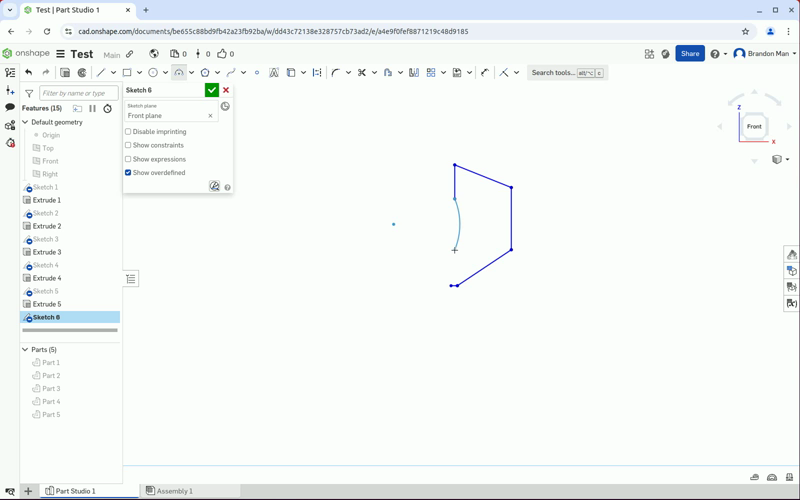
click(454, 249)
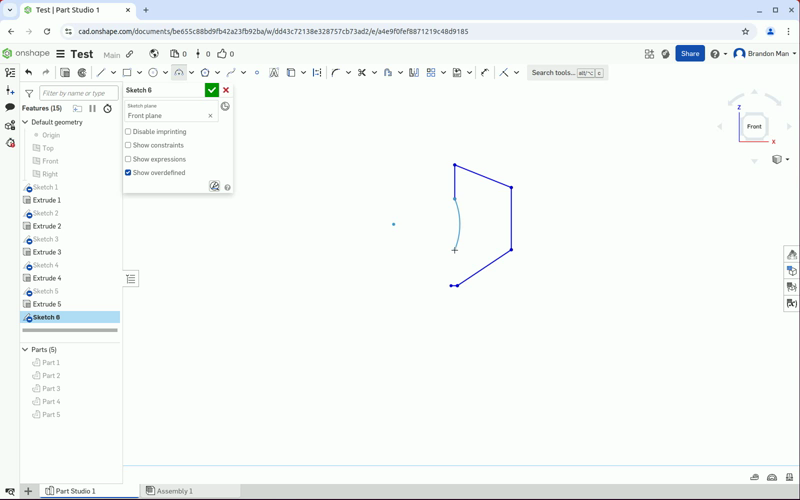
scroll(-6)
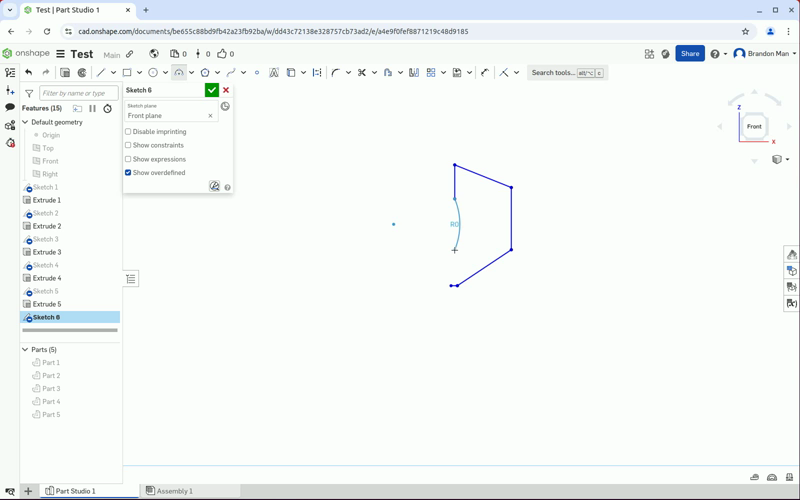
scroll(-6)
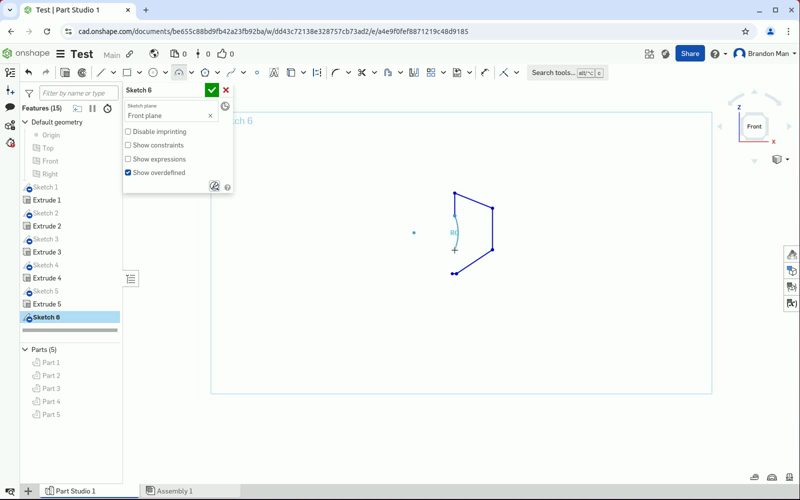
scroll(-6)
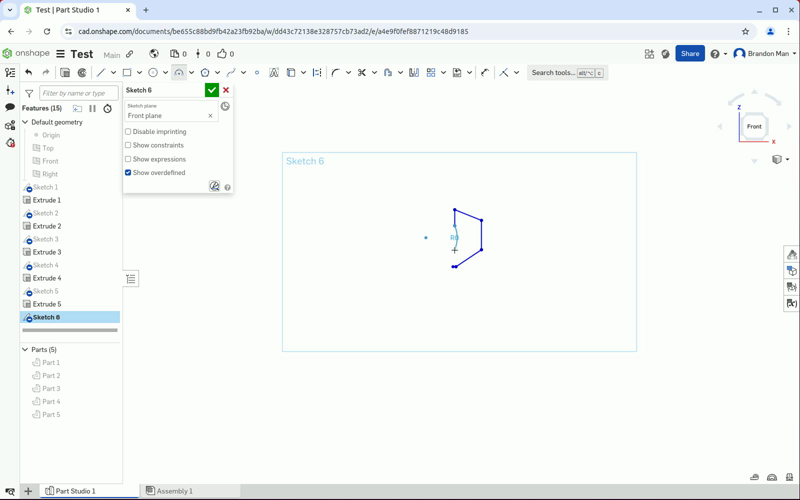
scroll(-6)
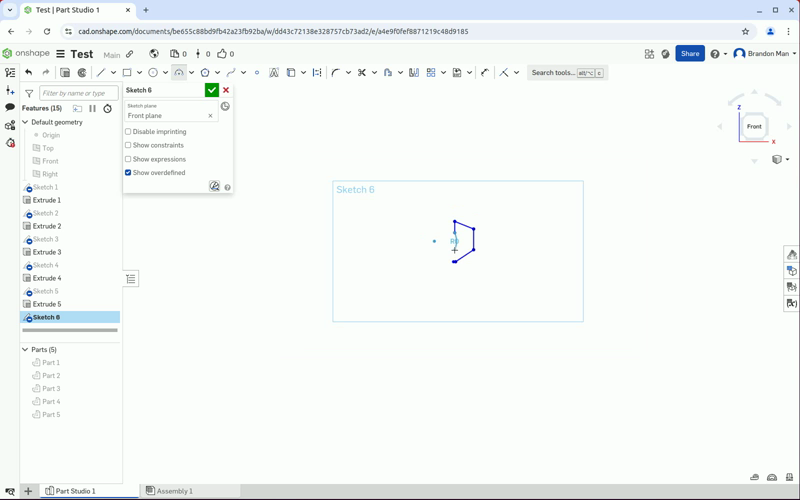
scroll(-6)
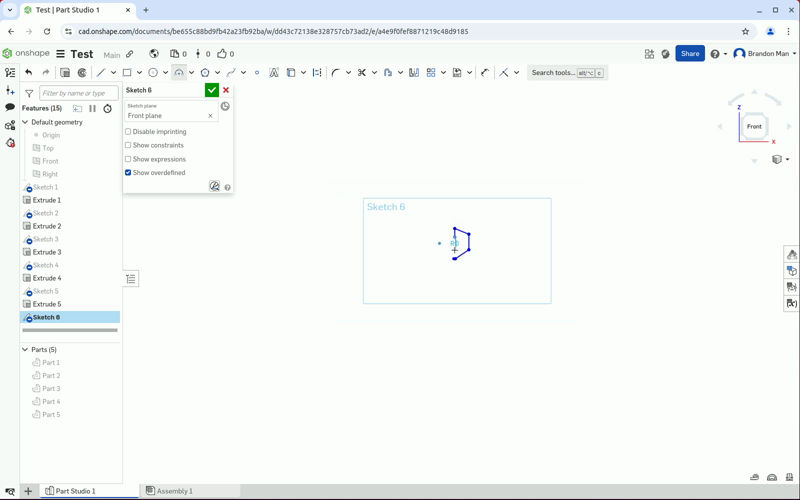
scroll(-6)
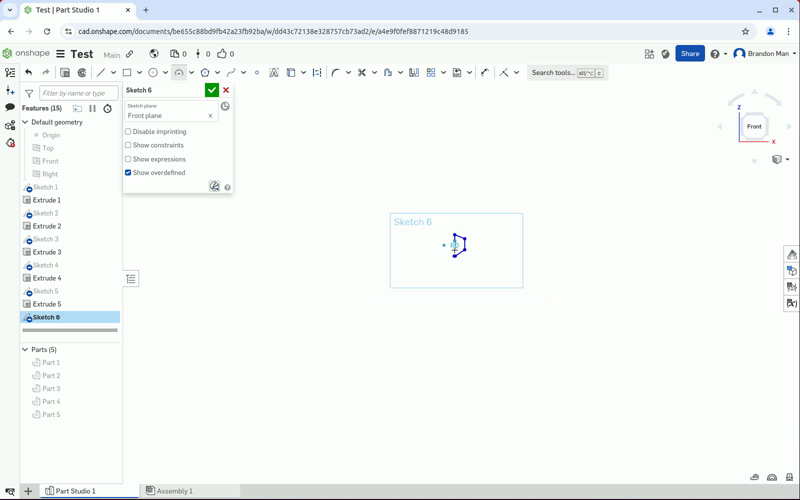
scroll(-6)
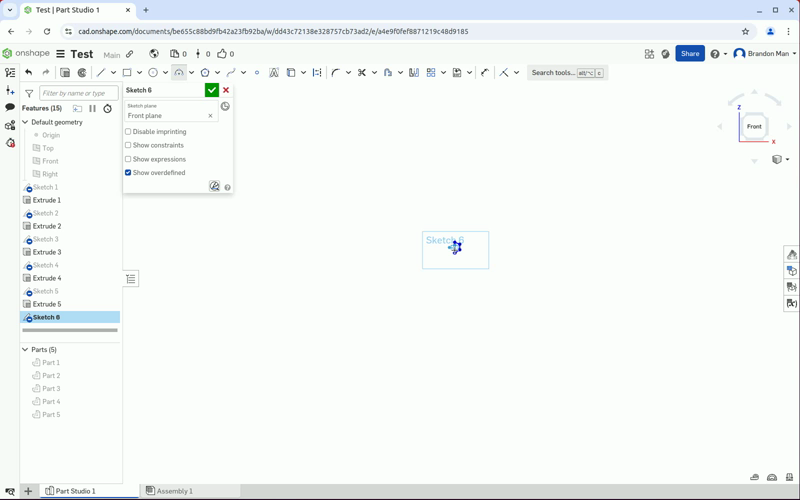
mouse_move(457, 247)
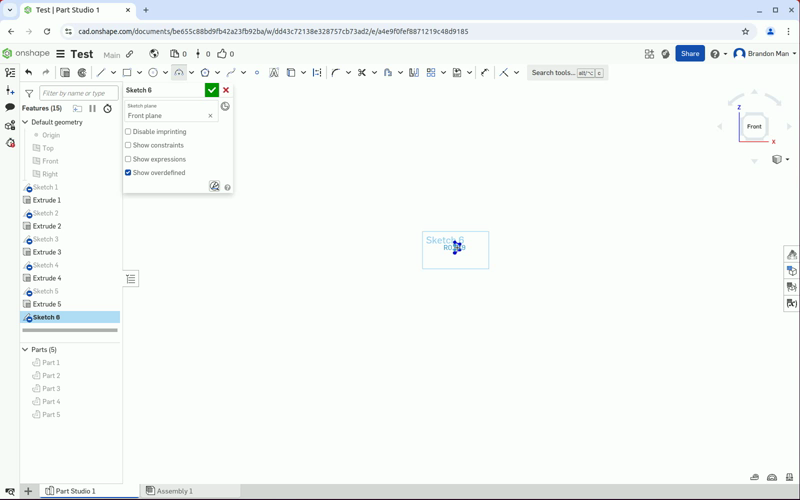
scroll(6)
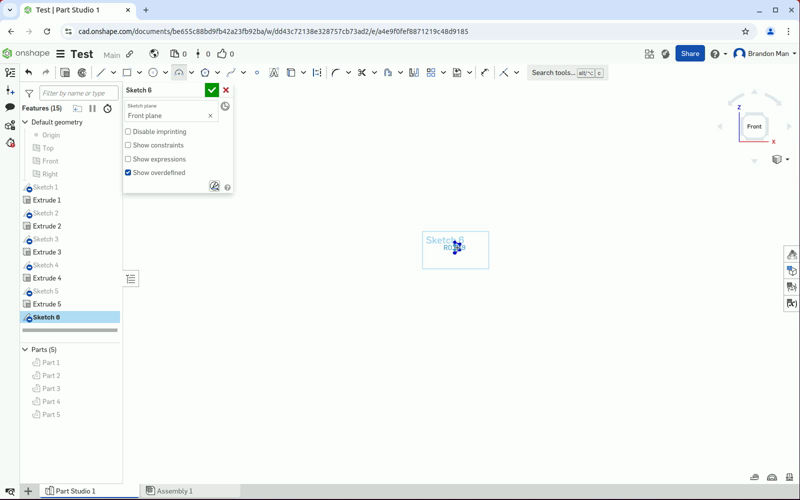
scroll(6)
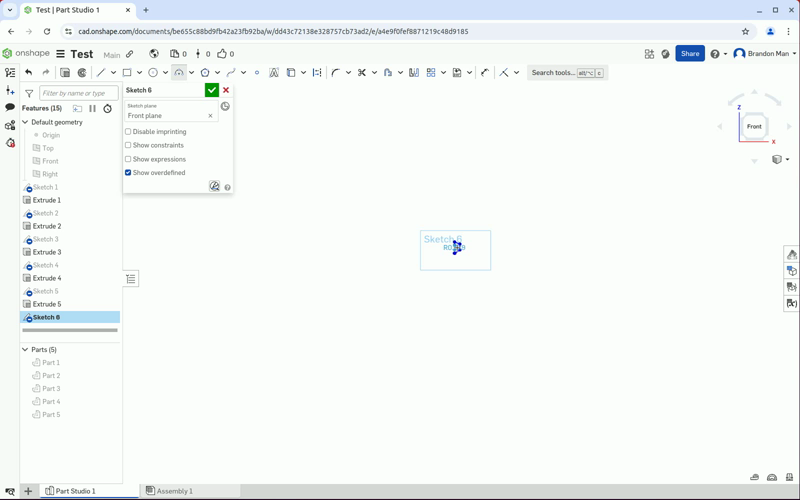
scroll(6)
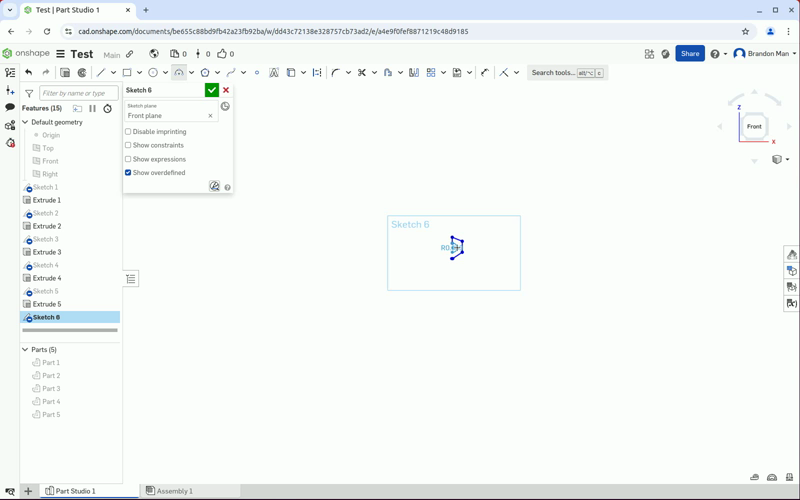
scroll(6)
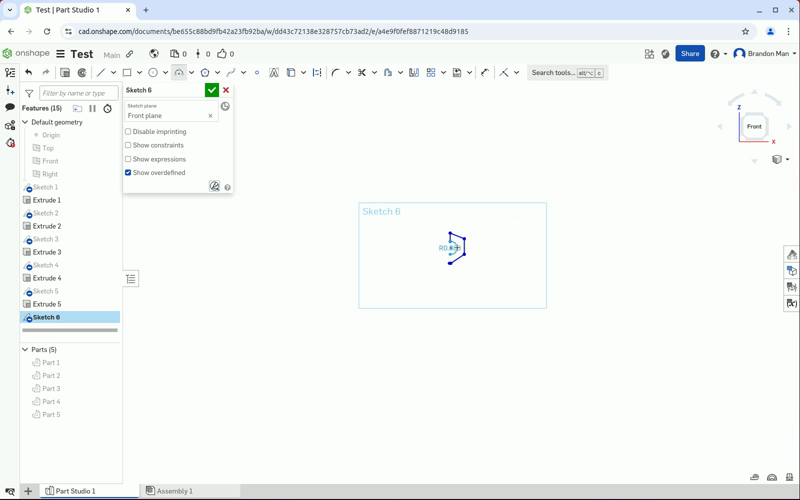
scroll(6)
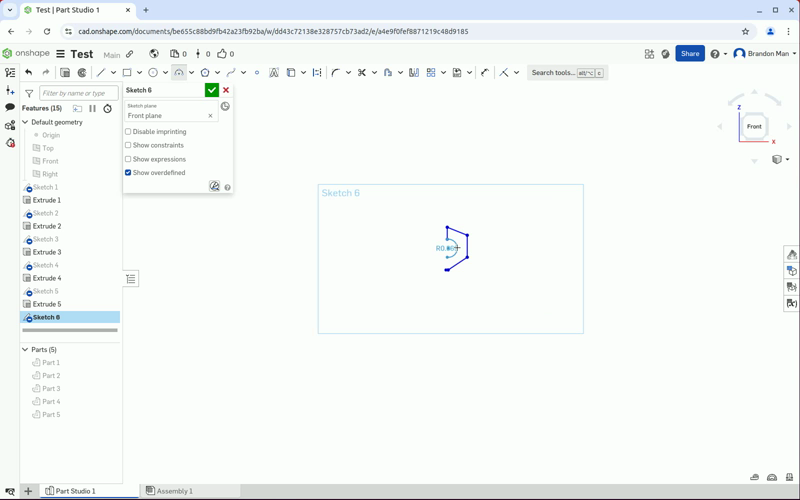
scroll(6)
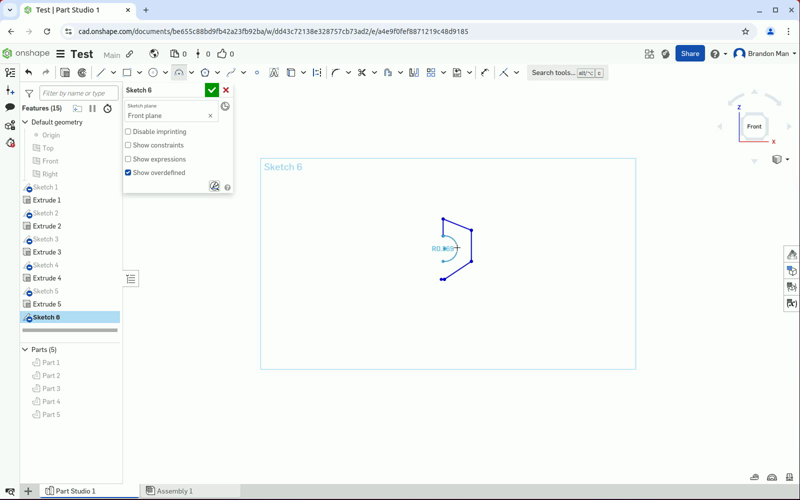
scroll(6)
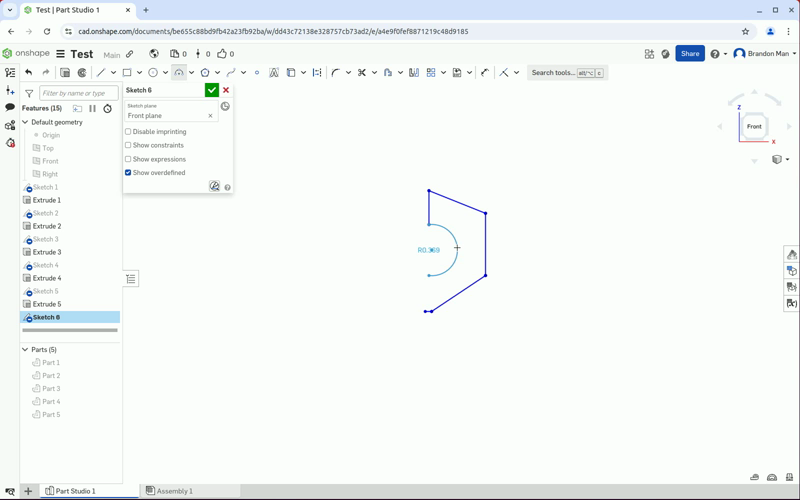
click(457, 247)
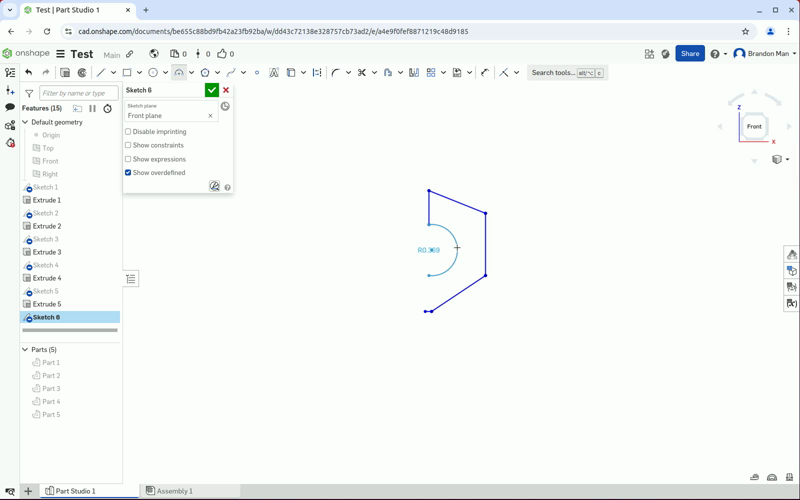
scroll(-6)
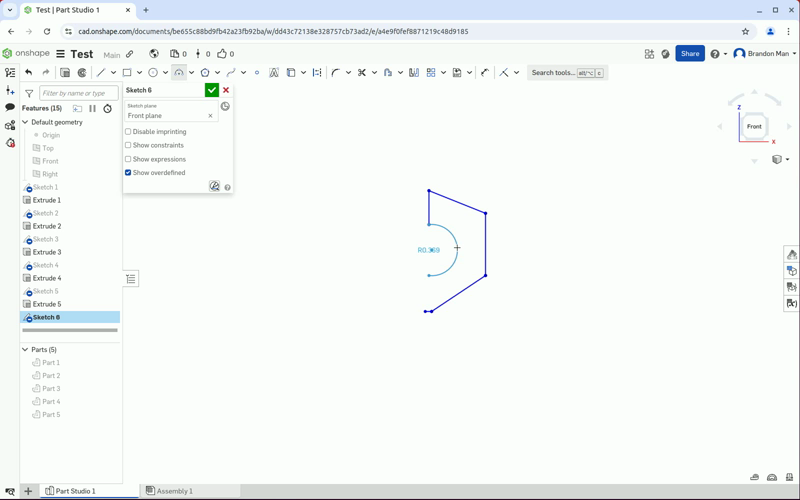
scroll(-6)
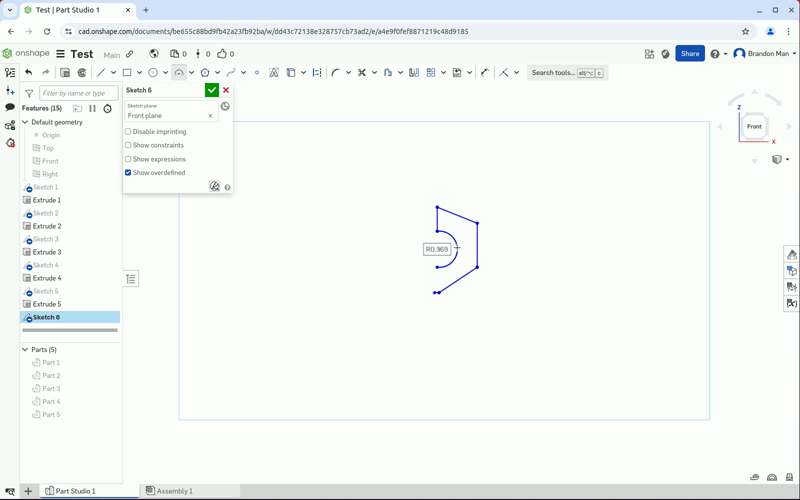
scroll(-6)
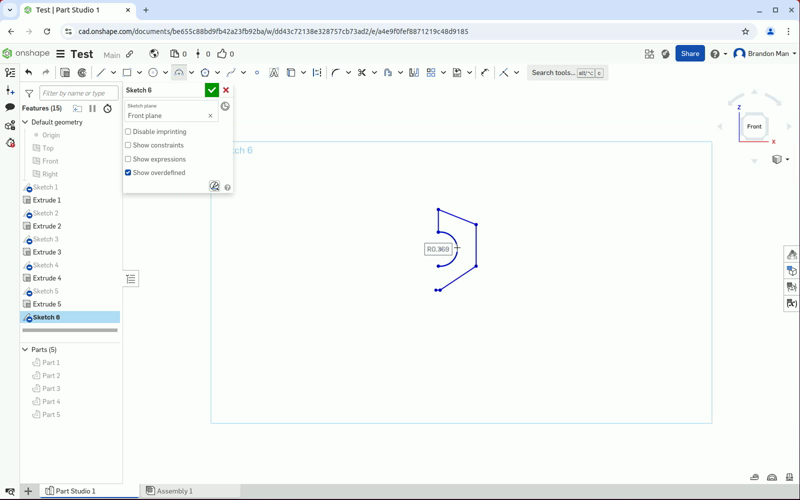
scroll(-6)
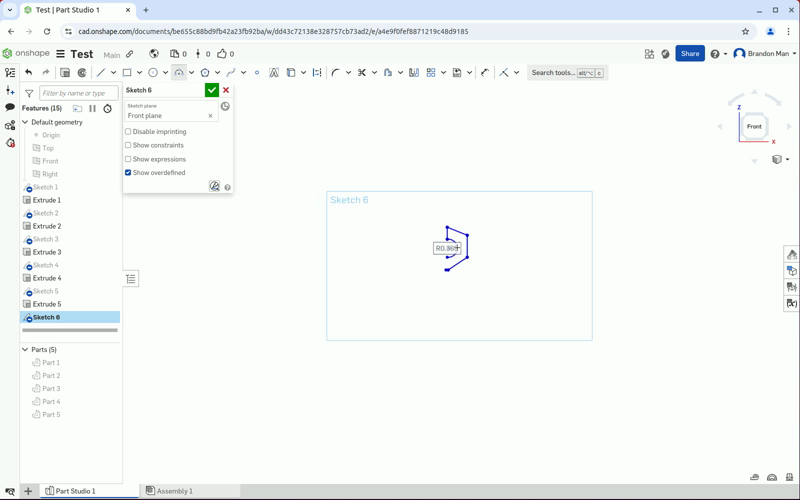
scroll(-6)
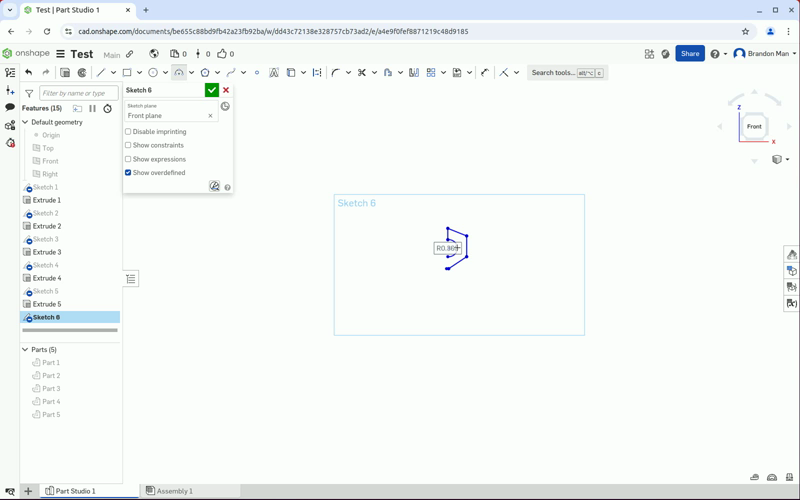
scroll(-6)
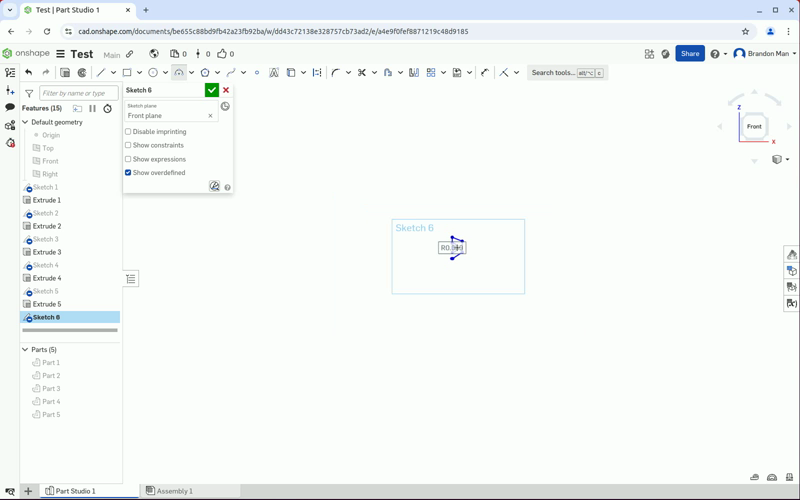
scroll(-6)
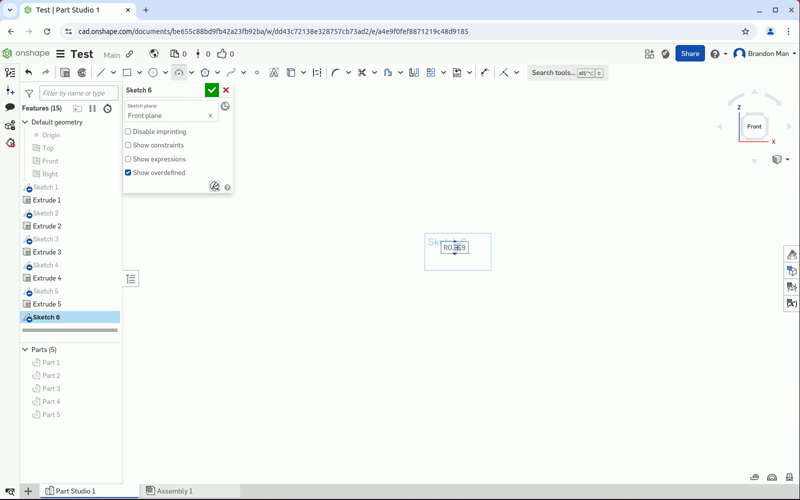
key_up(shift)
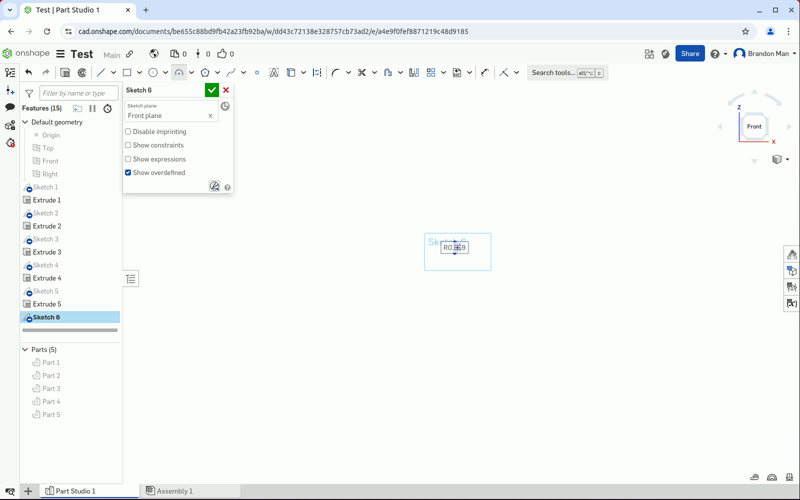
key(esc)
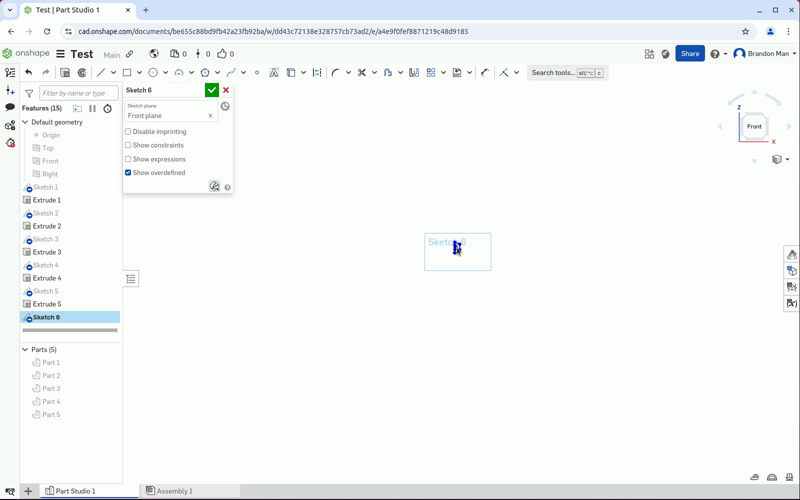
key(l)
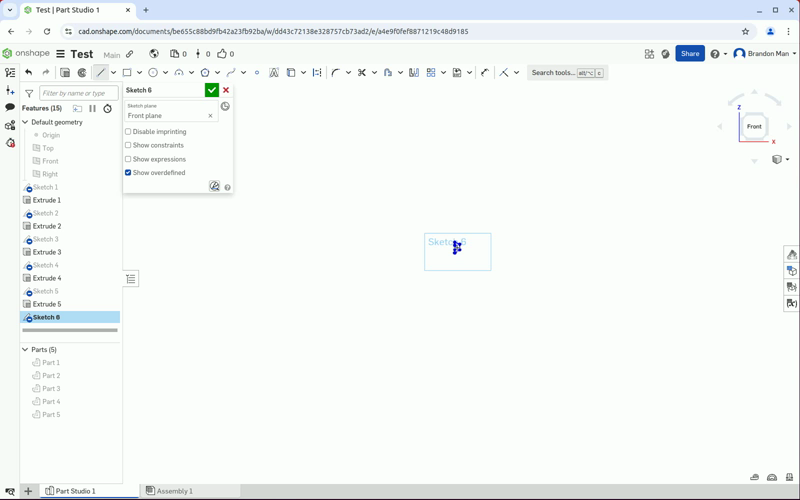
mouse_move(454, 249)
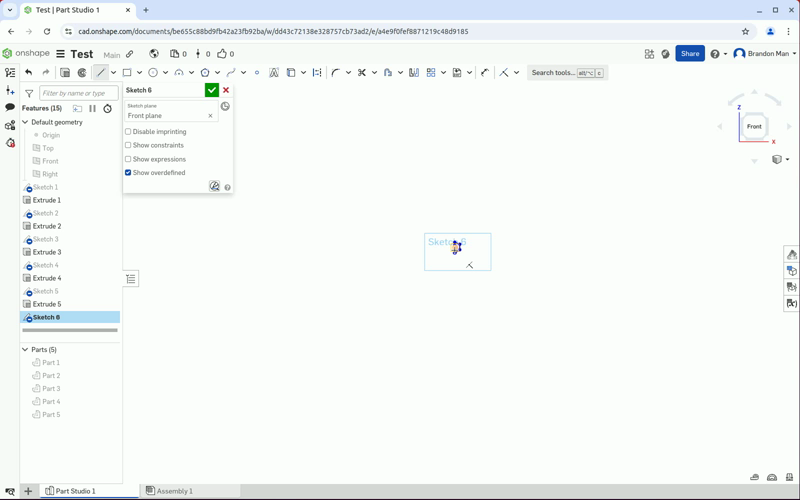
scroll(6)
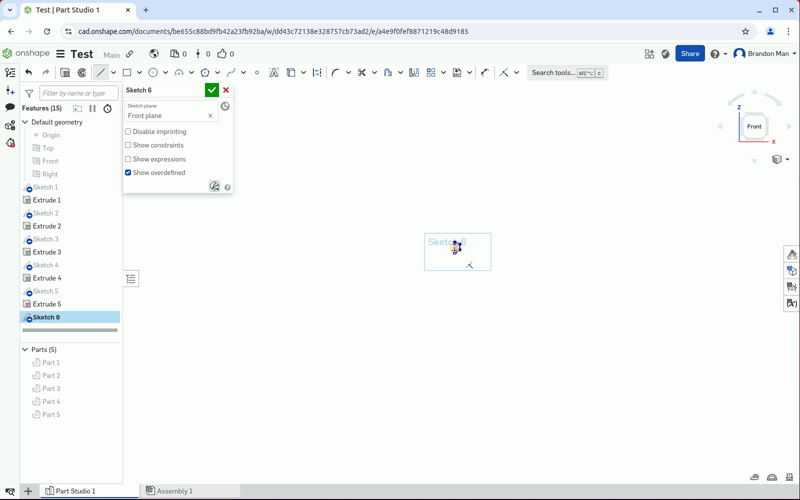
scroll(6)
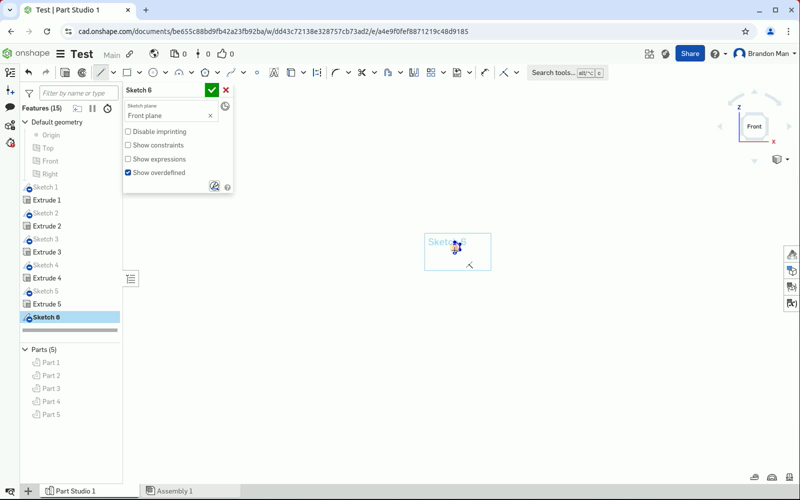
scroll(6)
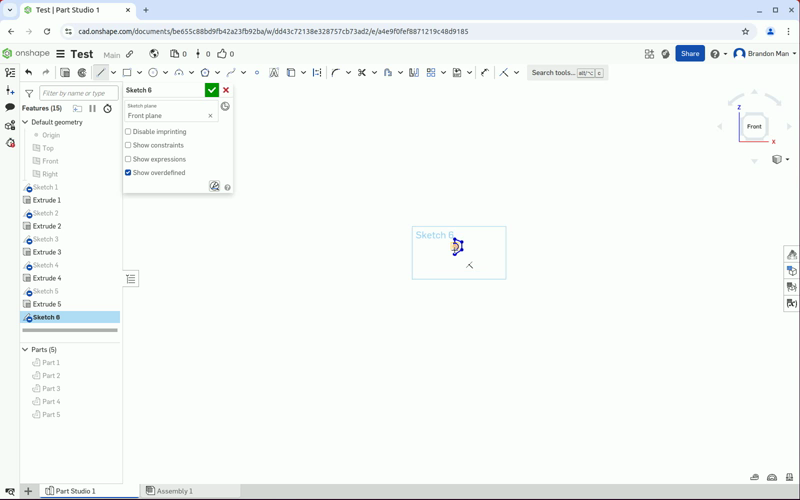
scroll(6)
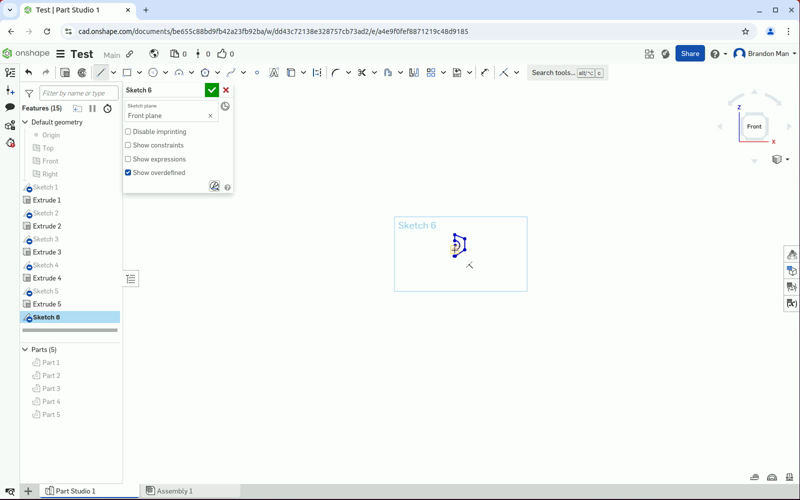
scroll(6)
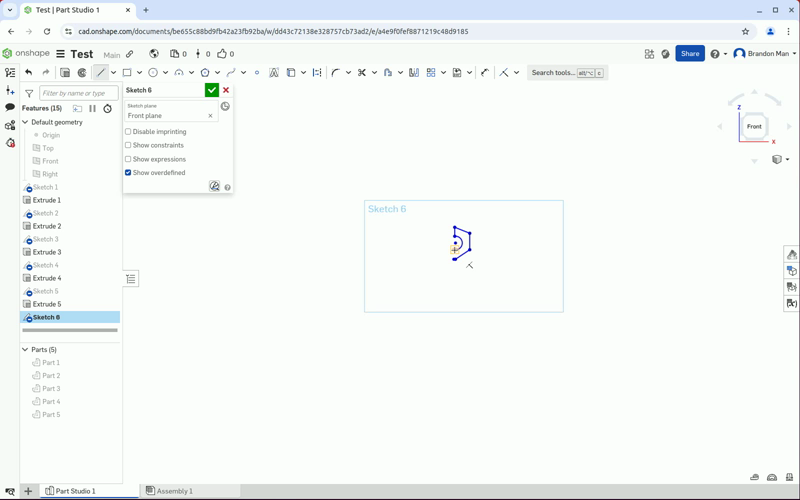
scroll(6)
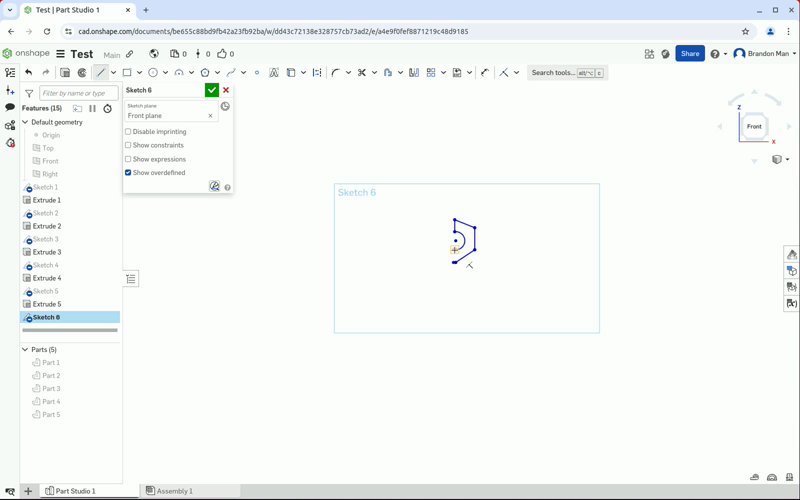
scroll(6)
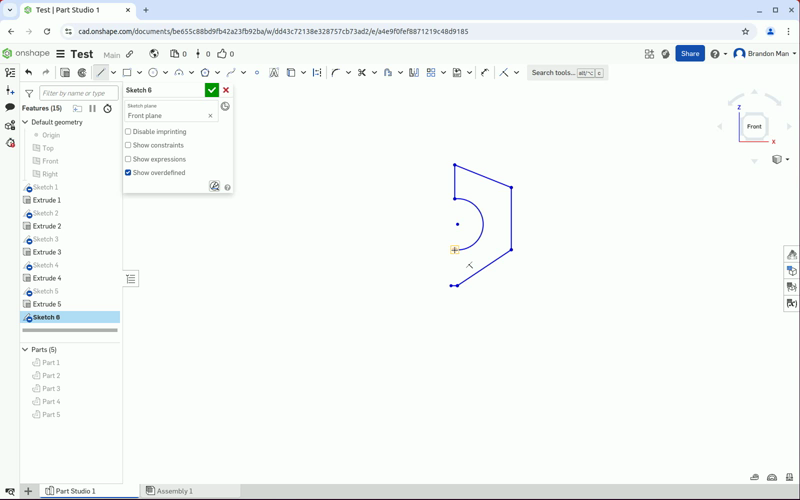
click(454, 249)
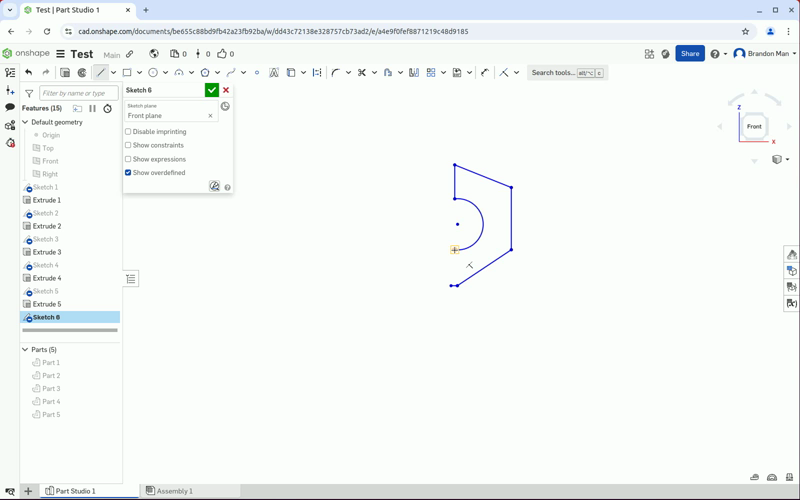
scroll(-6)
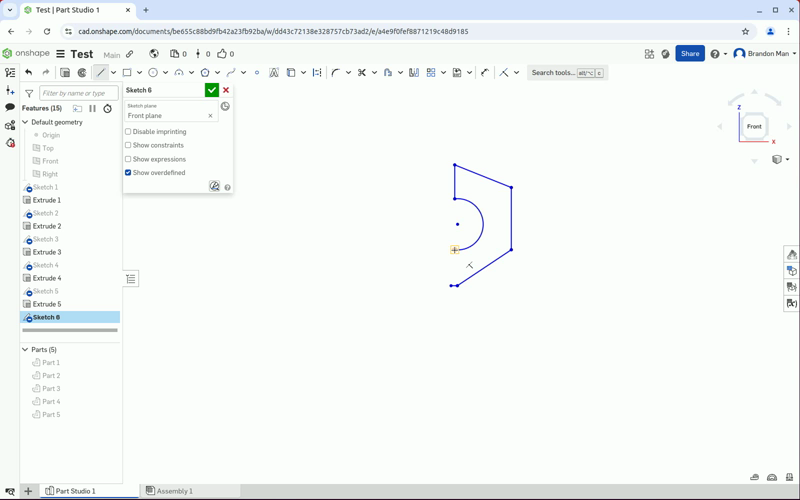
scroll(-6)
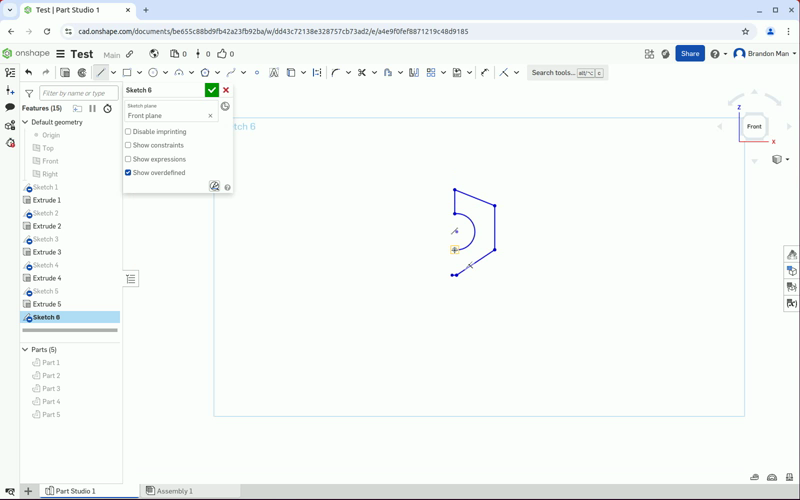
scroll(-6)
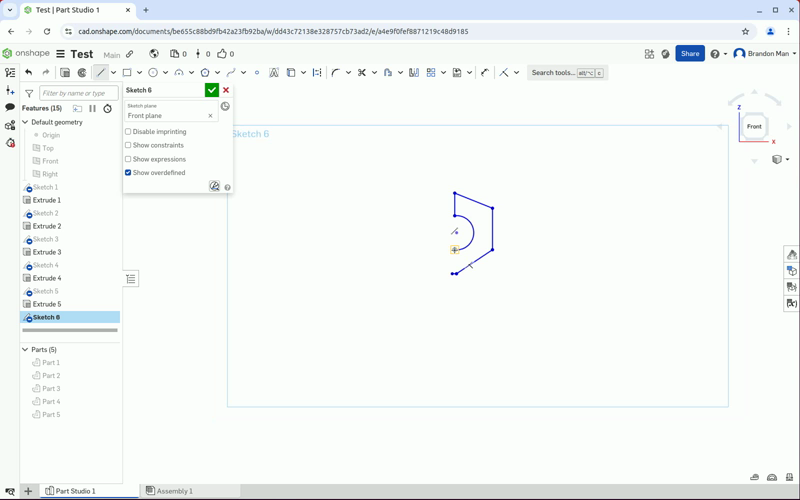
scroll(-6)
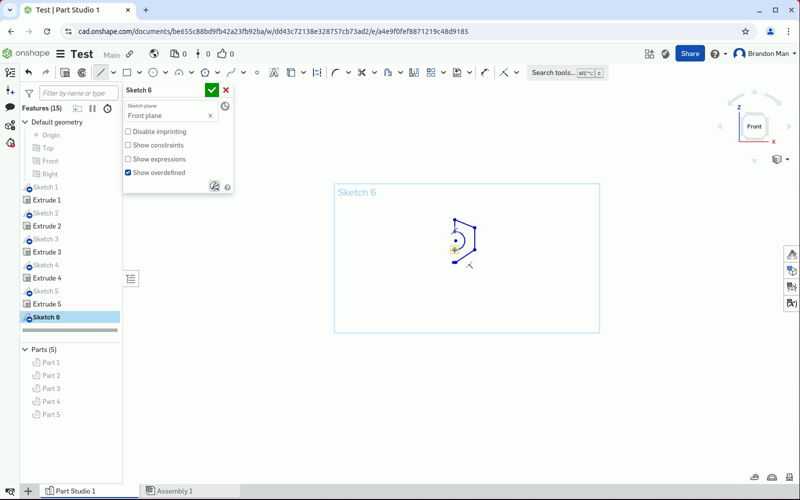
scroll(-6)
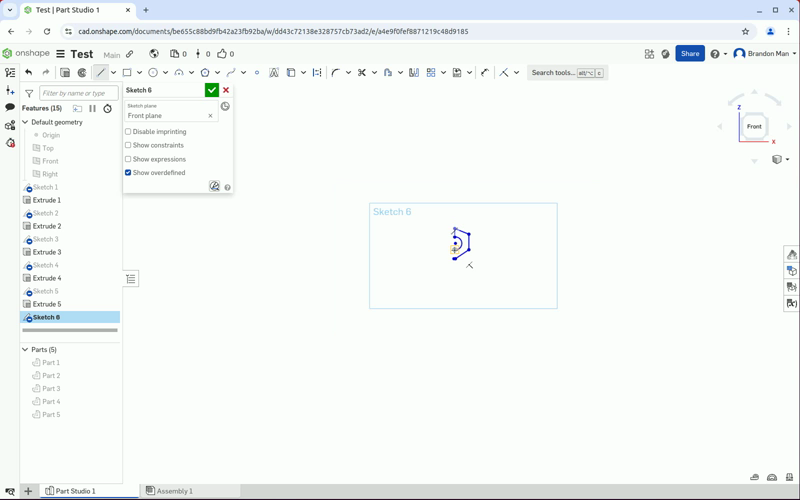
scroll(-6)
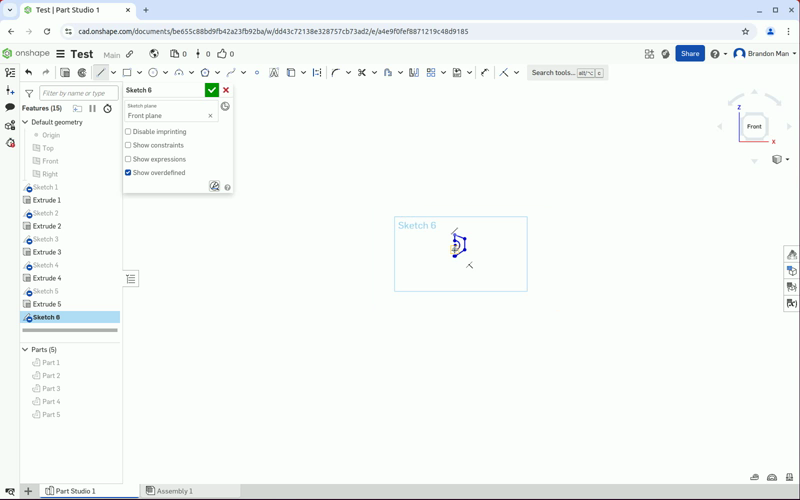
scroll(-6)
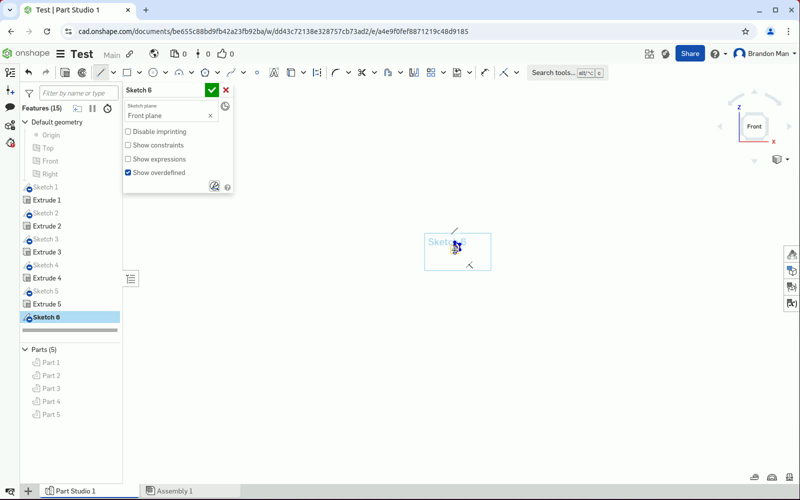
mouse_move(484, 249)
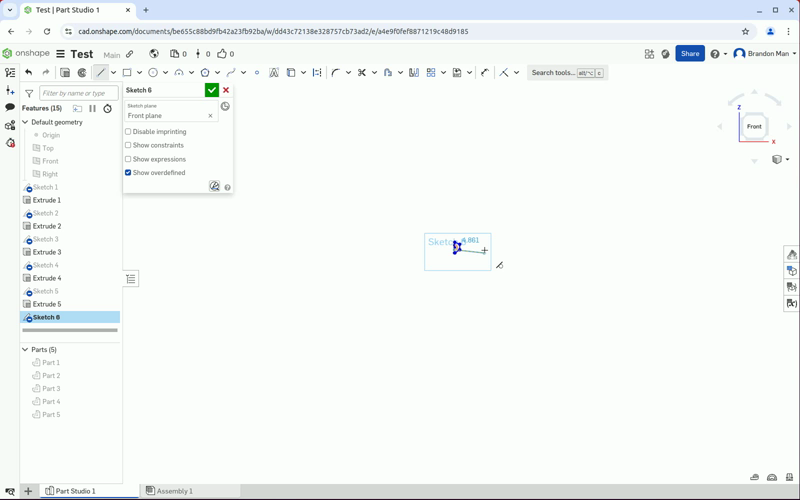
key_down(shift)
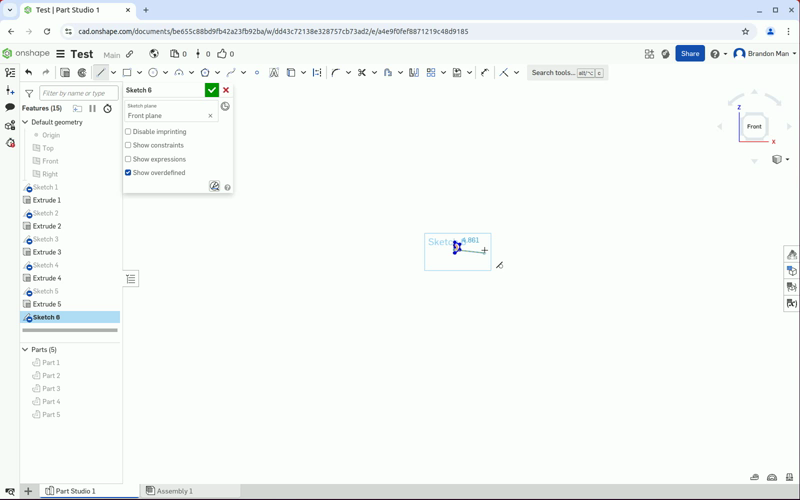
mouse_move(454, 252)
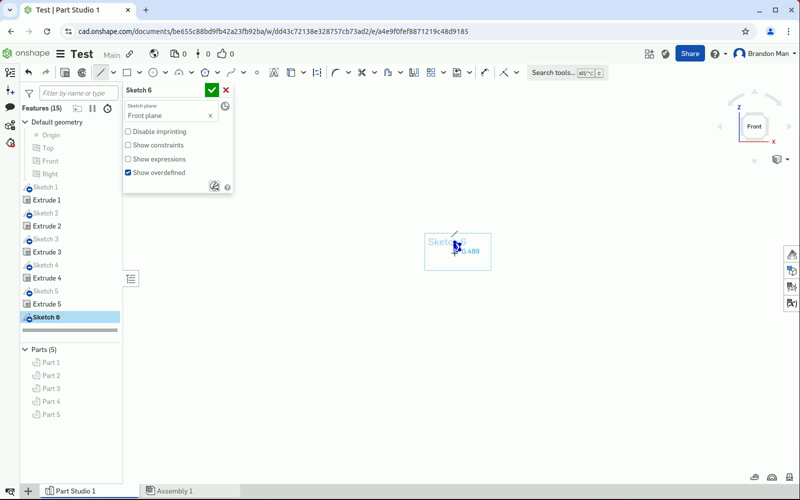
scroll(6)
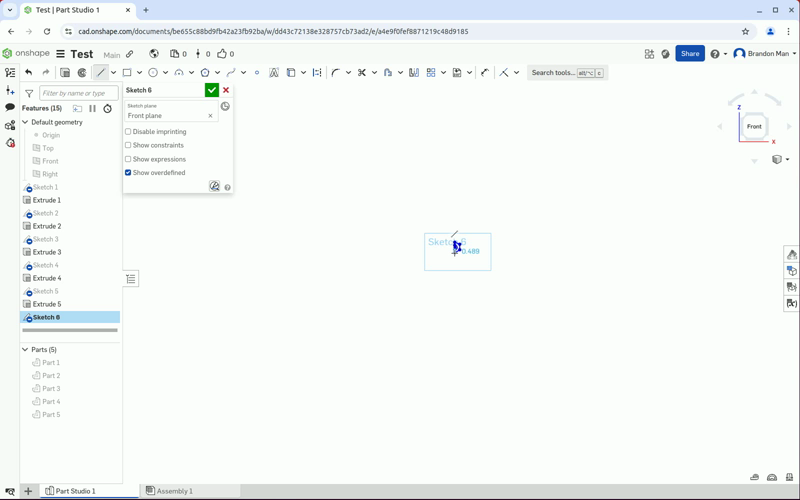
scroll(6)
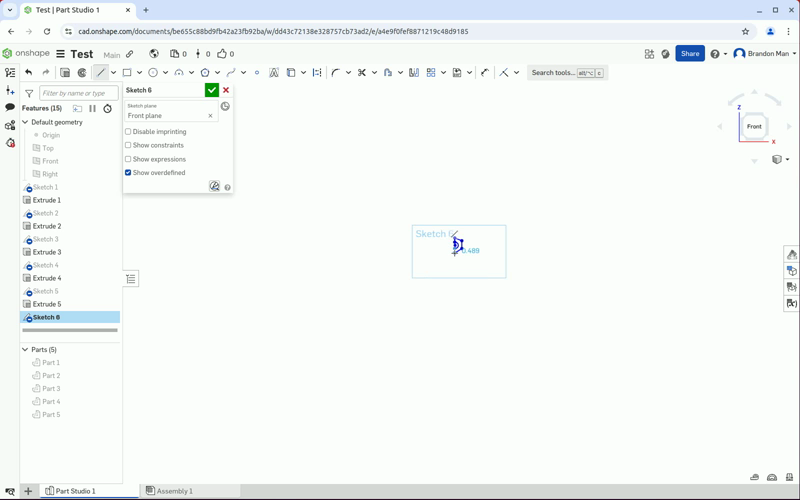
scroll(6)
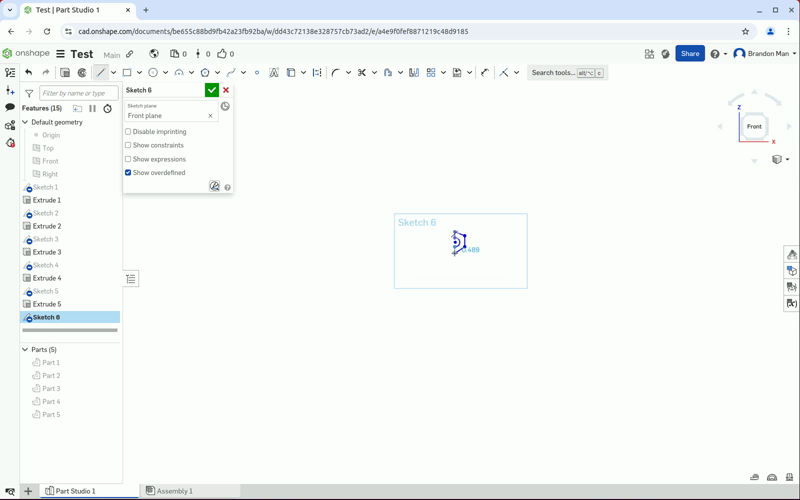
scroll(6)
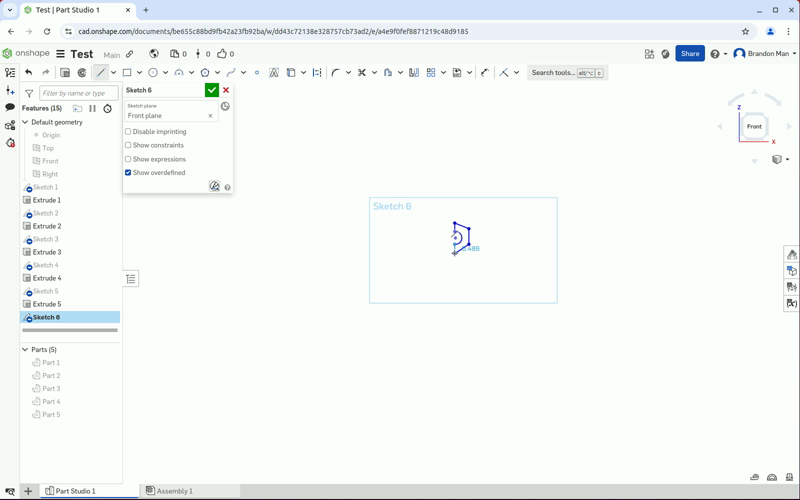
scroll(6)
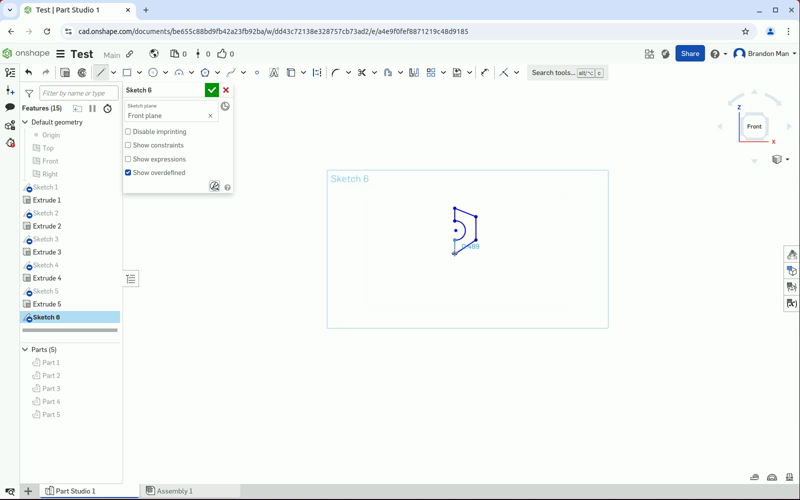
scroll(6)
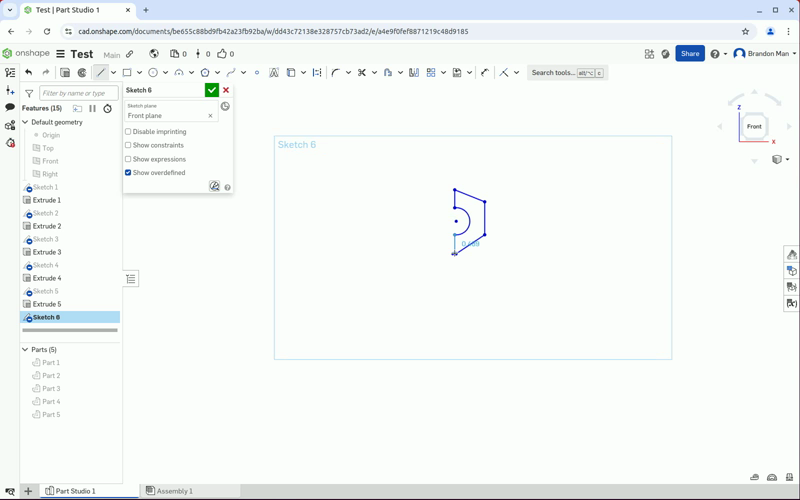
scroll(6)
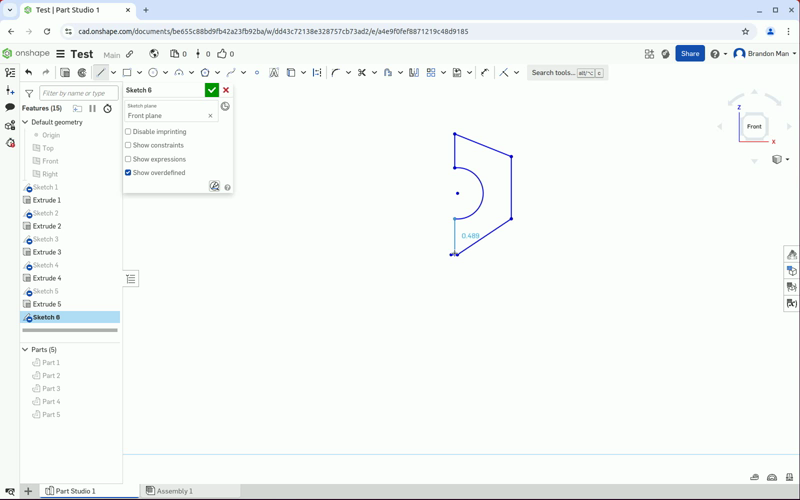
key_up(shift)
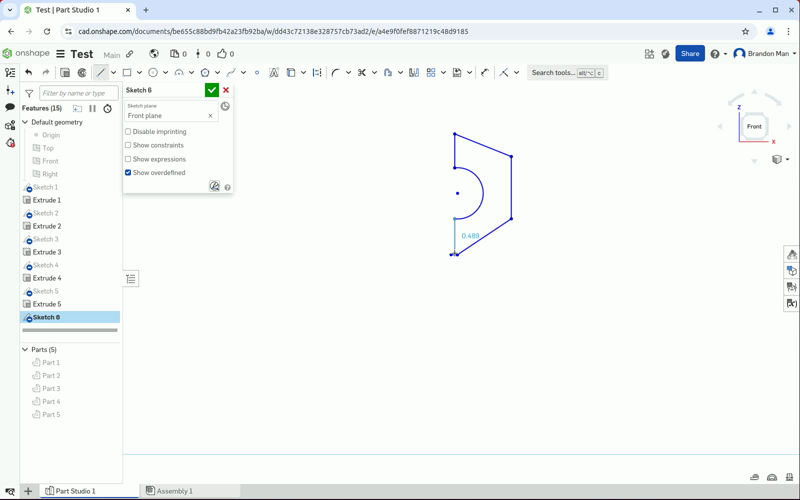
click(454, 252)
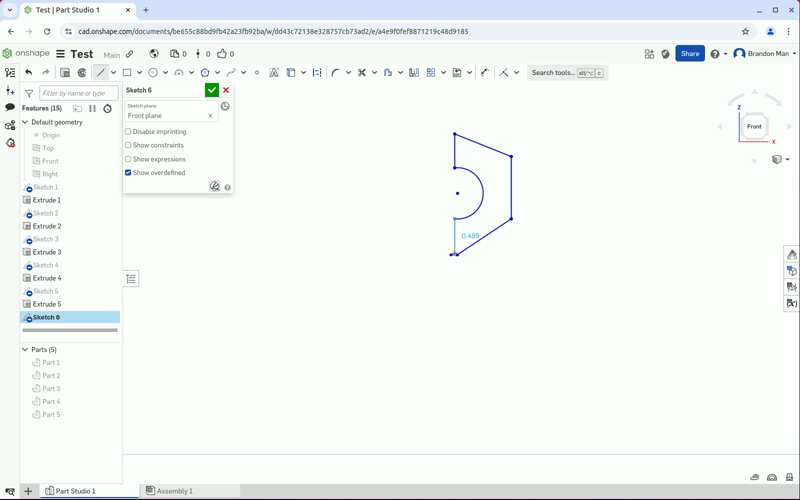
scroll(-6)
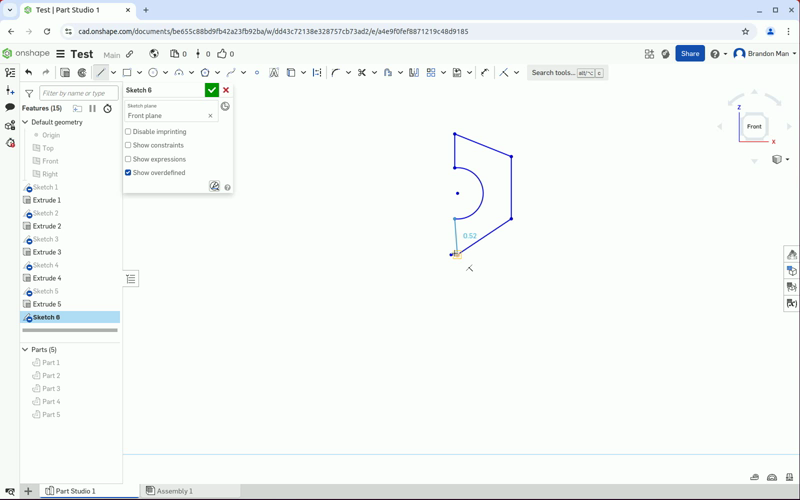
scroll(-6)
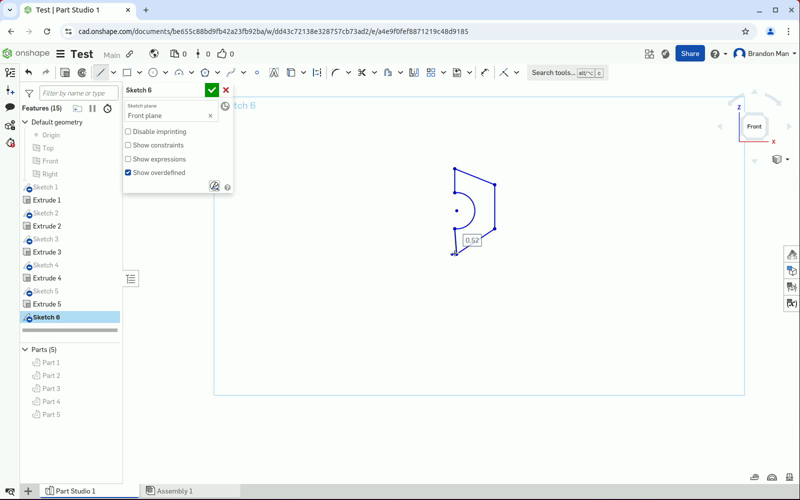
scroll(-6)
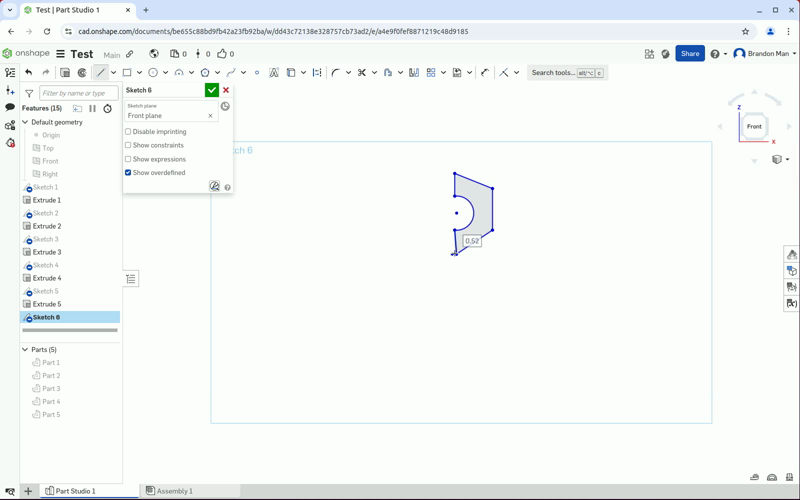
scroll(-6)
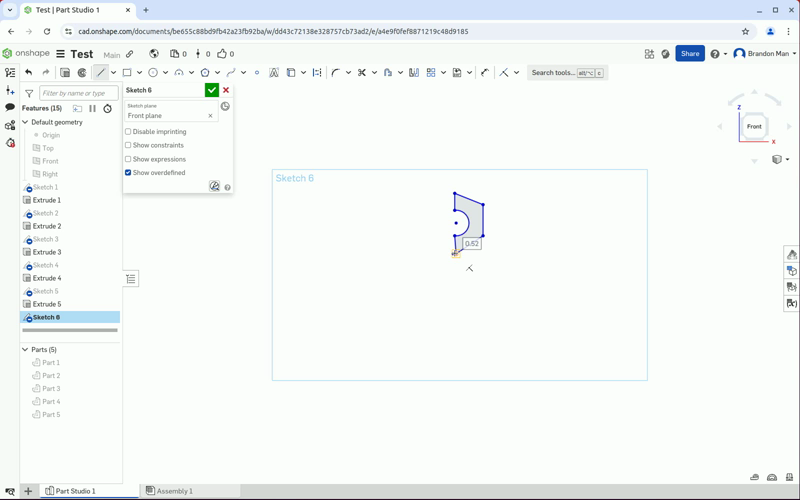
scroll(-6)
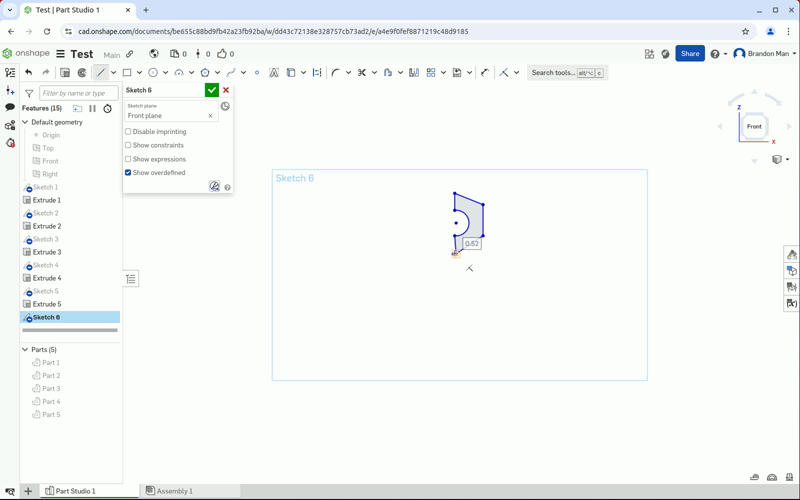
scroll(-6)
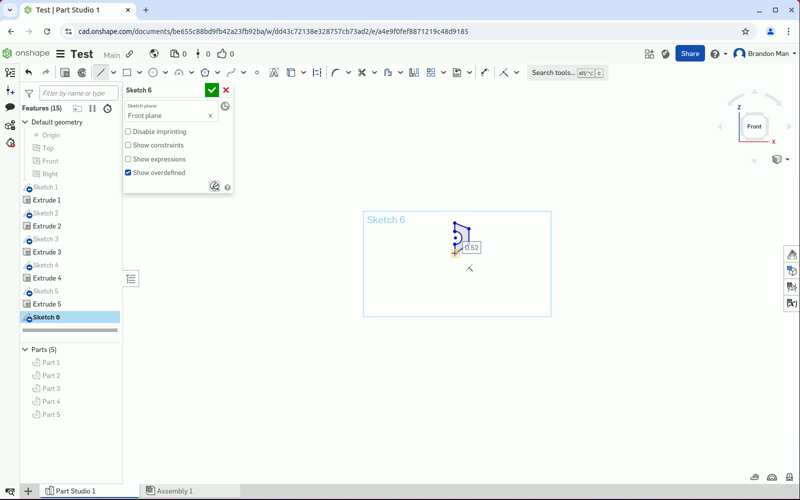
scroll(-6)
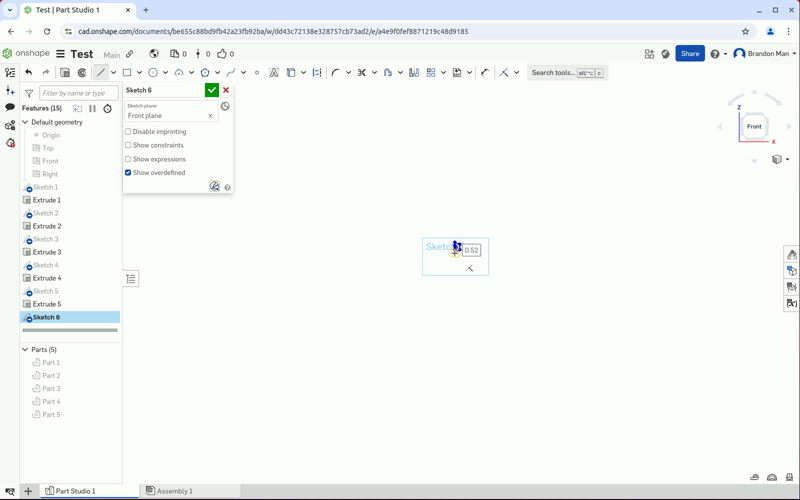
key(esc)
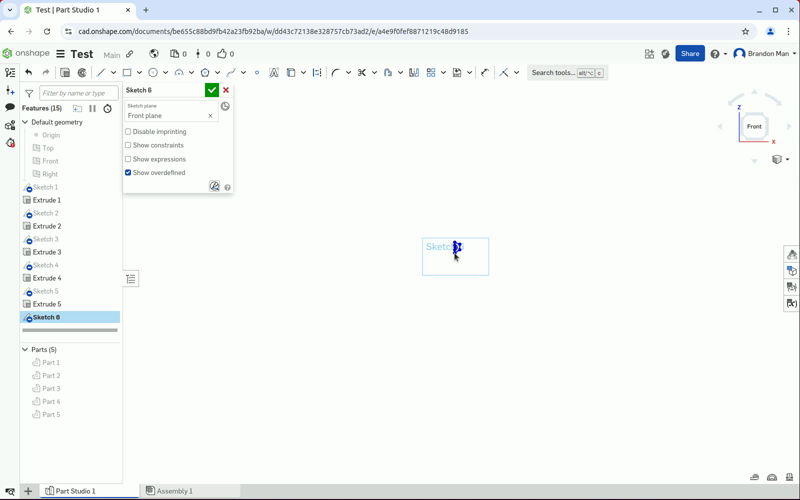
mouse_move(459, 246)
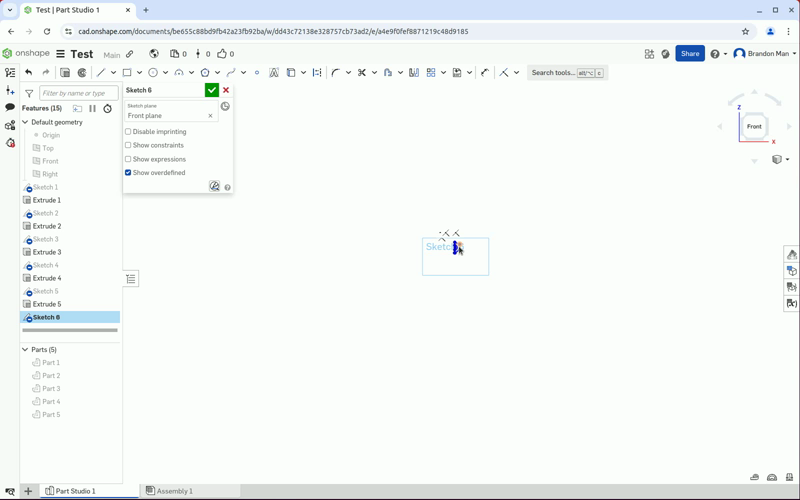
scroll(6)
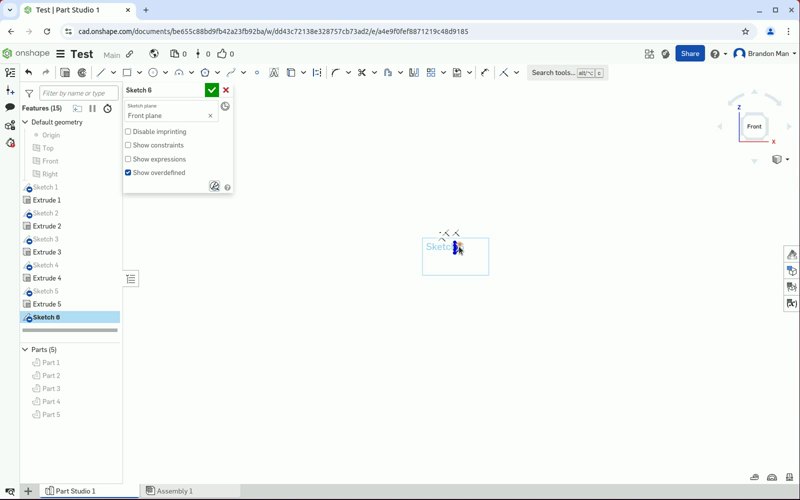
scroll(6)
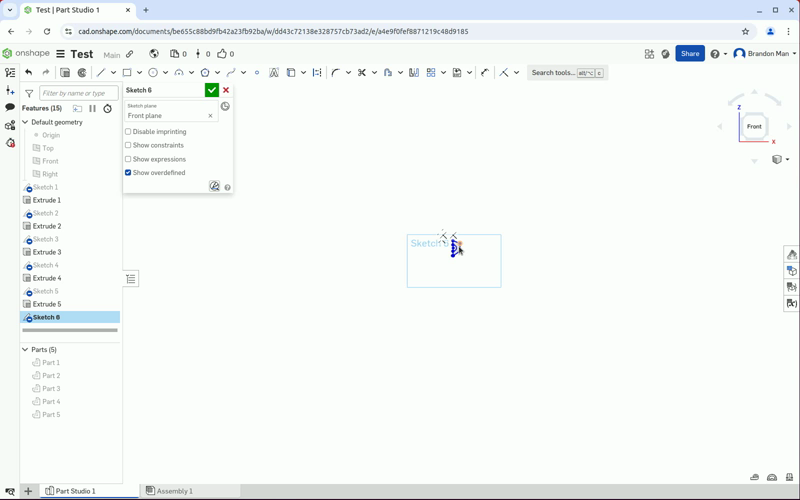
scroll(6)
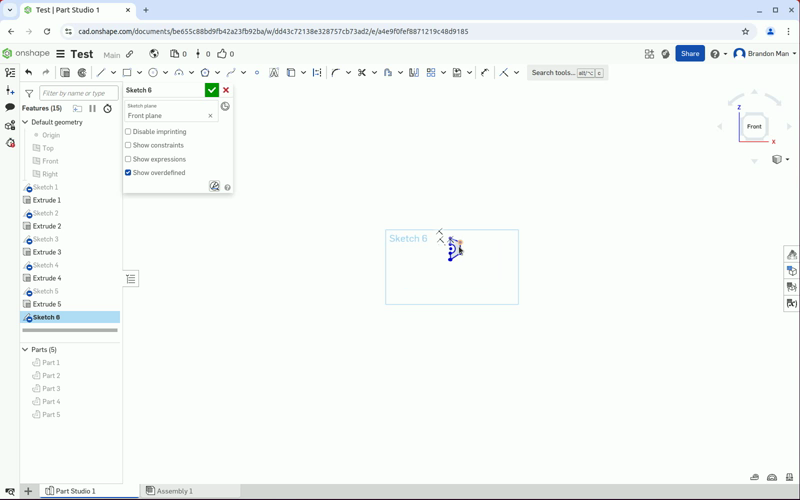
scroll(6)
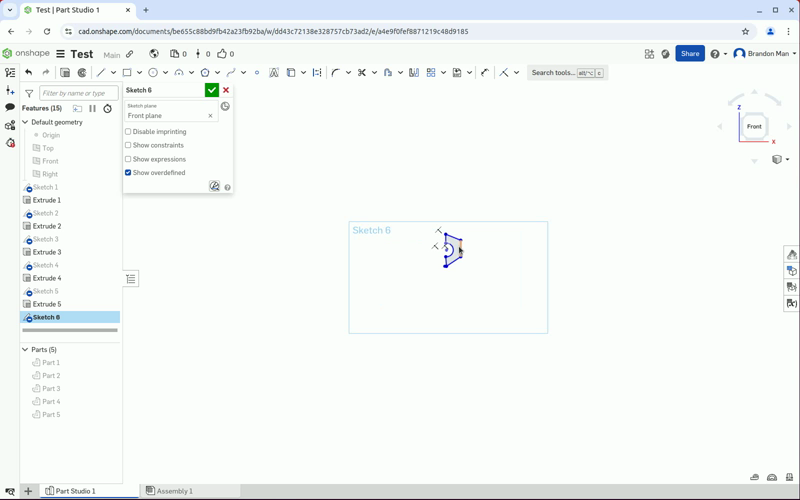
scroll(6)
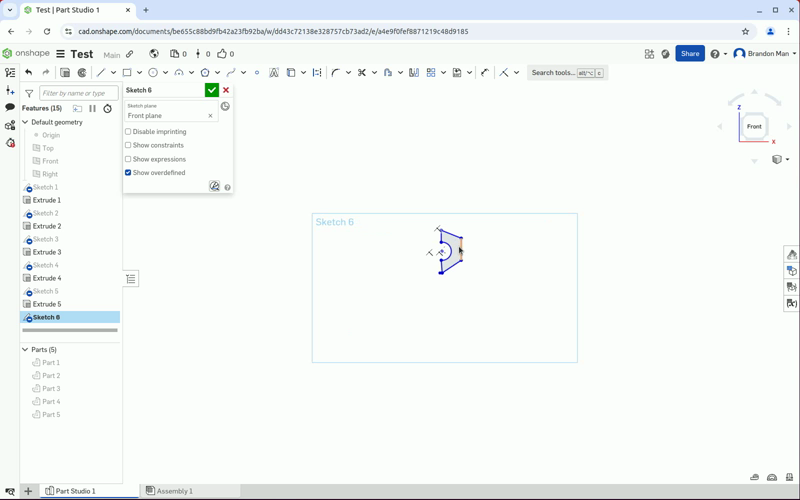
scroll(6)
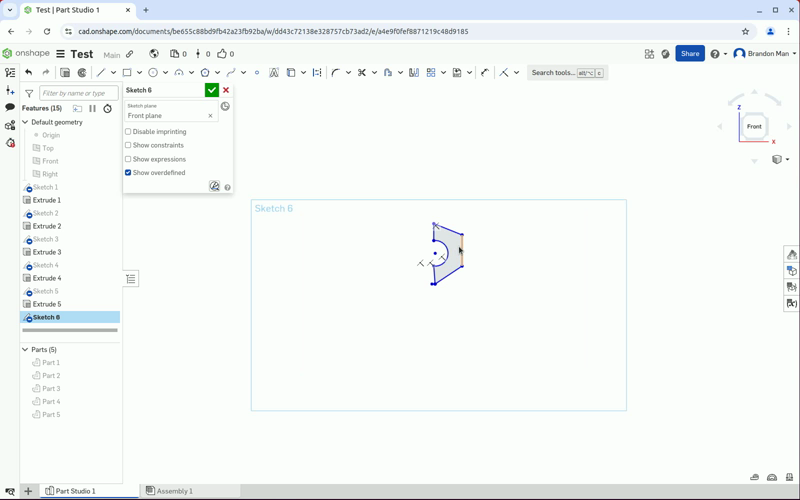
scroll(6)
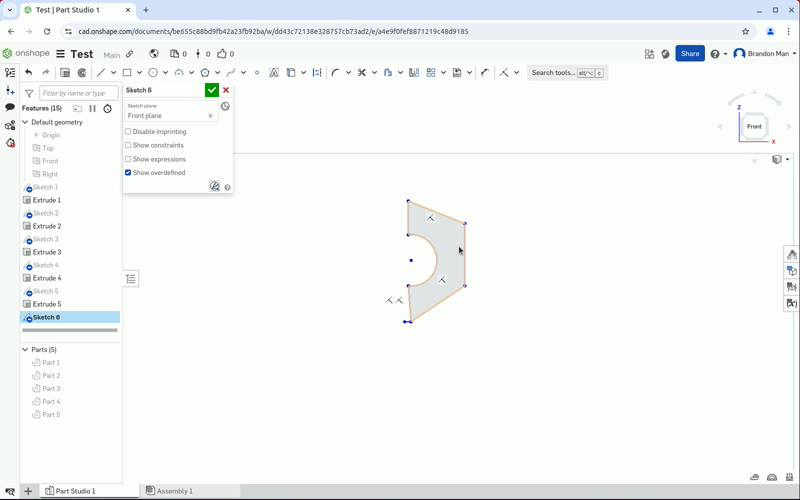
click(459, 246)
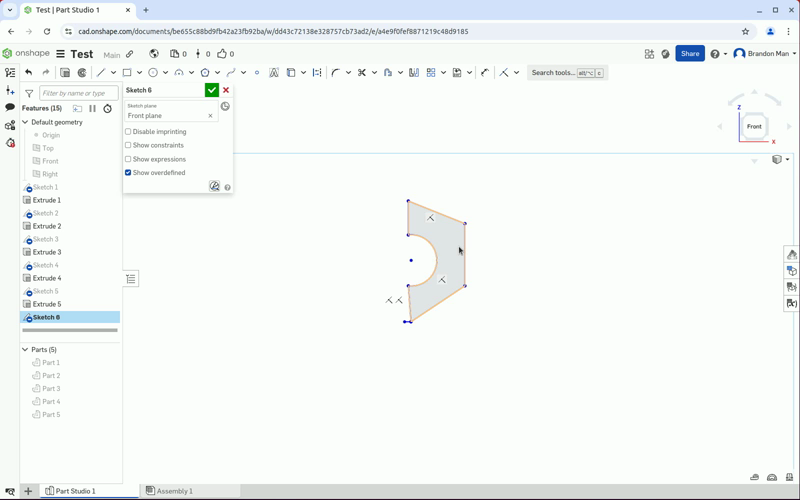
scroll(-6)
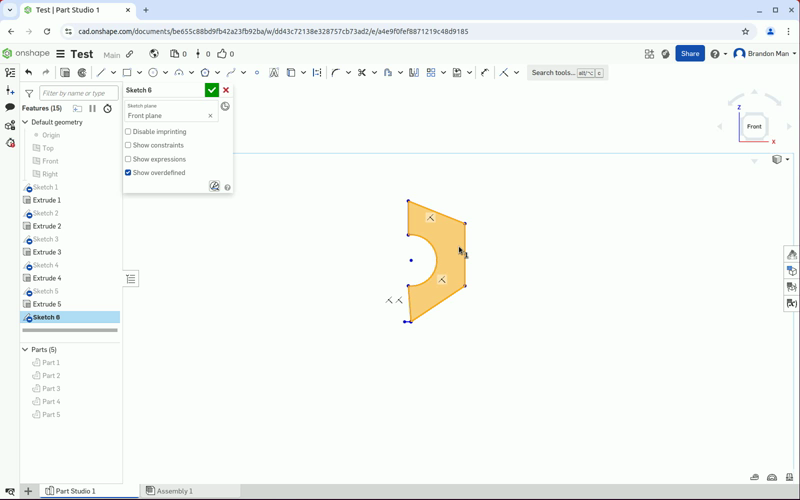
scroll(-6)
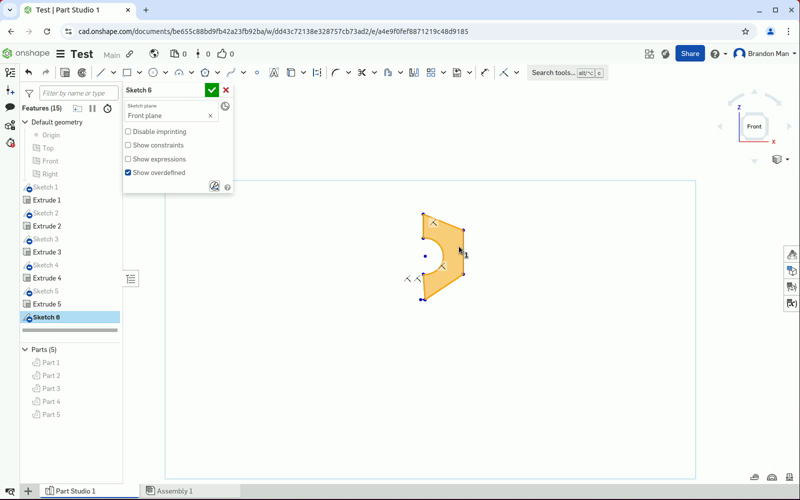
scroll(-6)
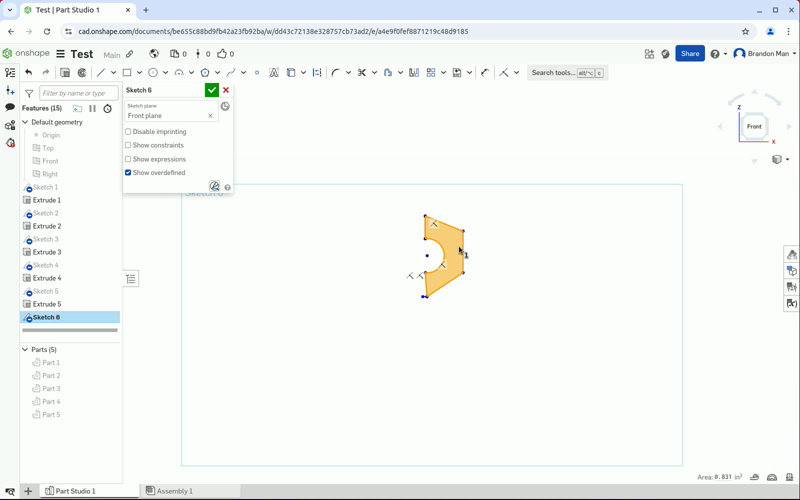
scroll(-6)
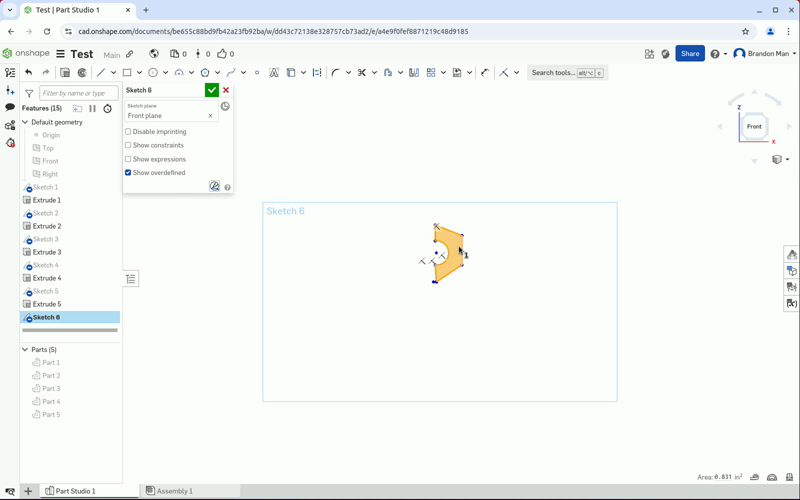
scroll(-6)
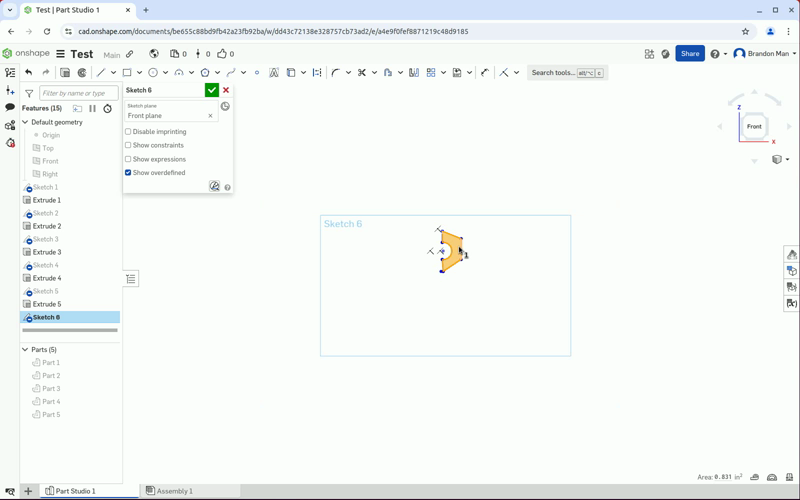
scroll(-6)
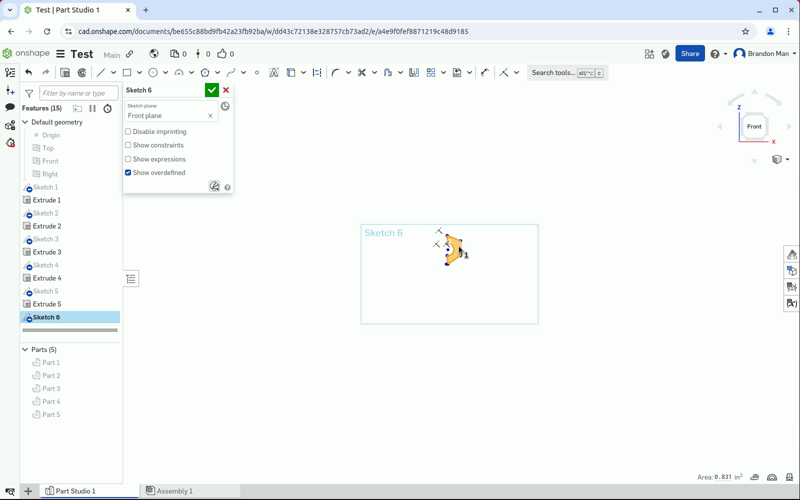
scroll(-6)
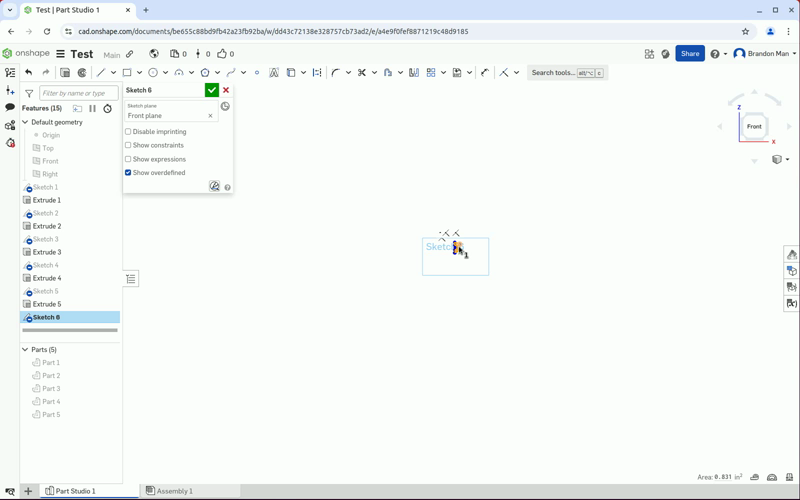
mouse_move(73, 352)
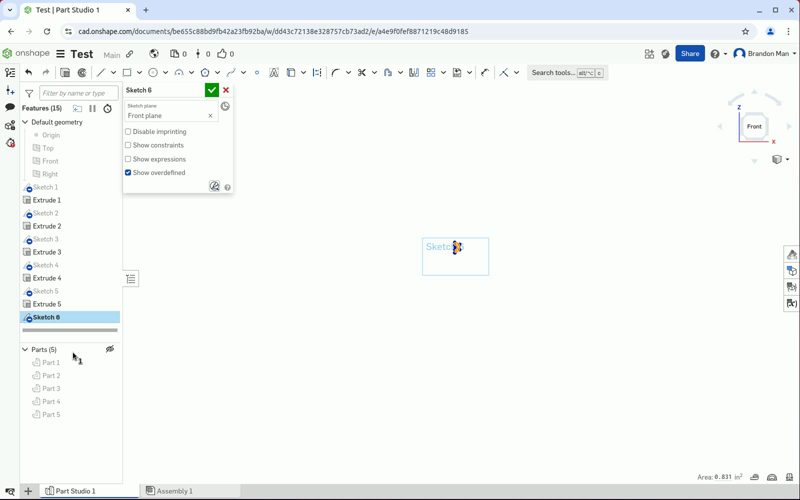
key(shift+y)
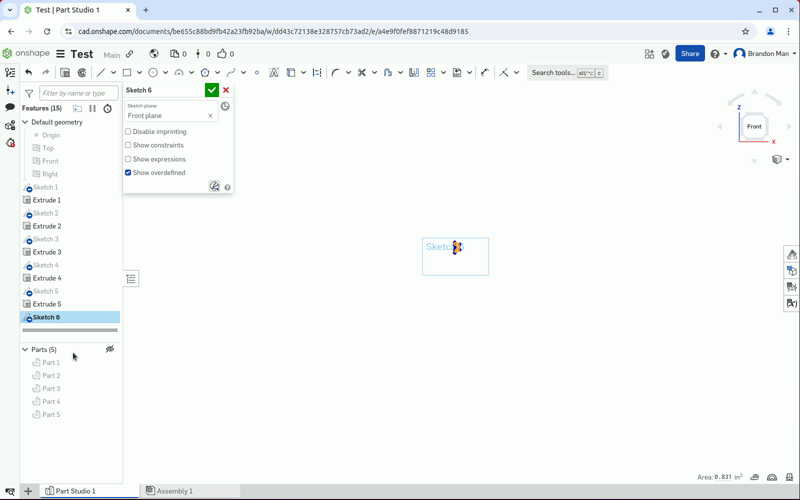
key(shift+e)
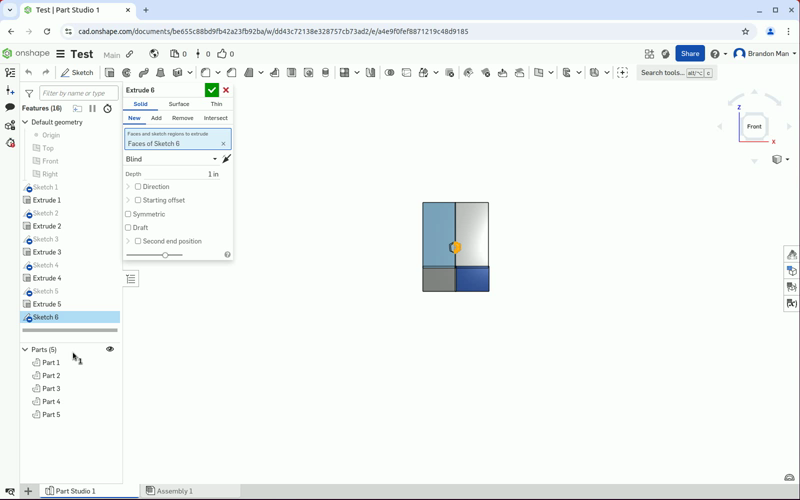
mouse_move(143, 106)
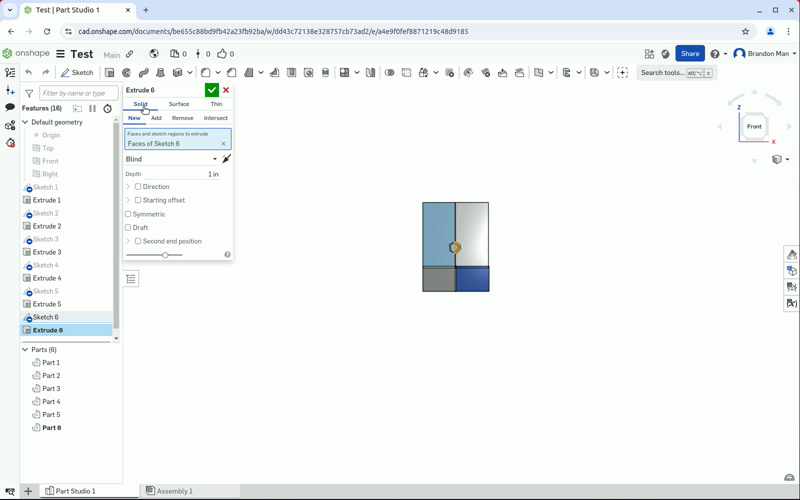
click(143, 106)
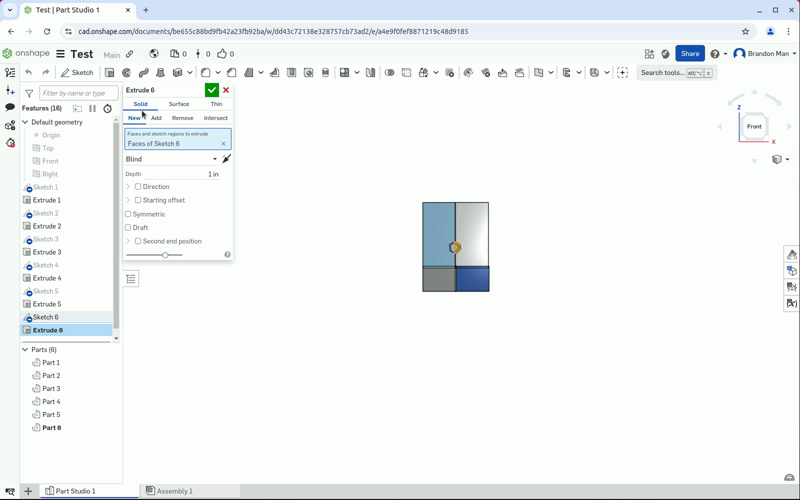
mouse_move(137, 120)
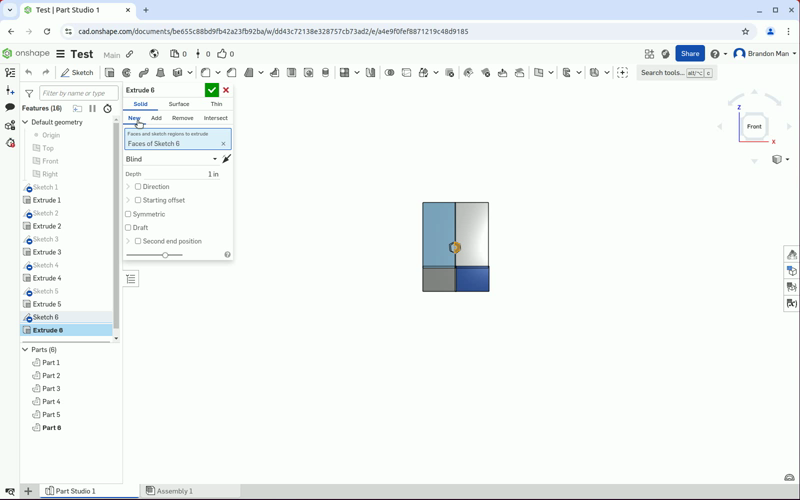
click(137, 120)
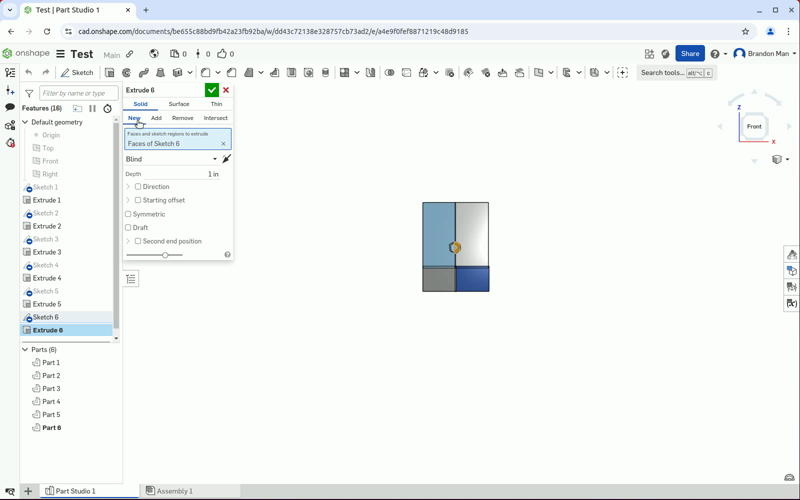
key(tab, 4)
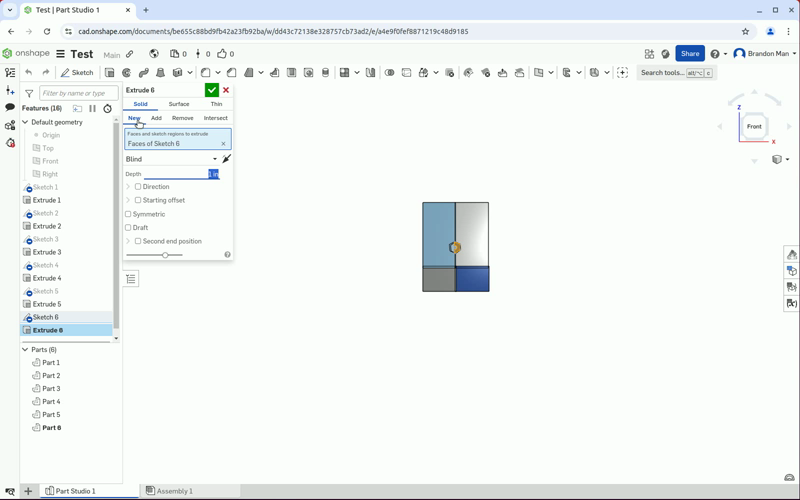
text(1.444)
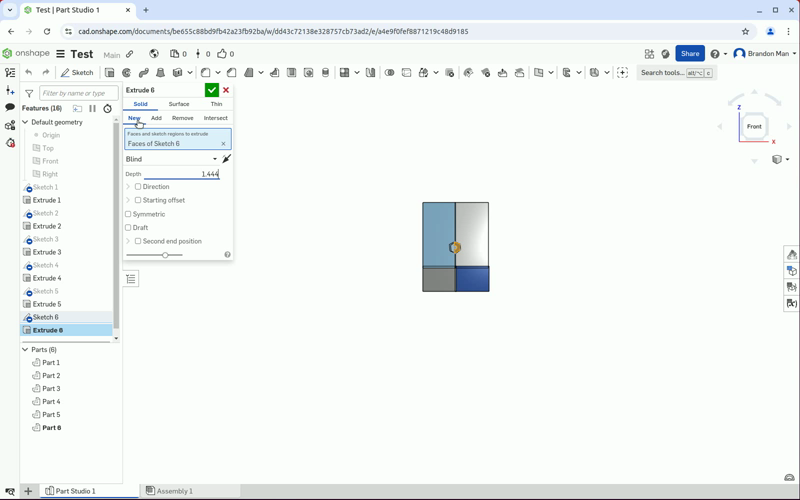
key(enter)
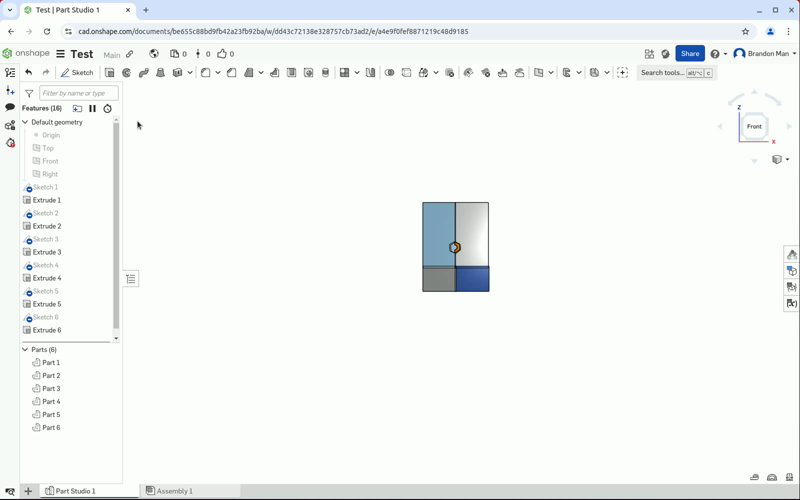
key(shift+h)
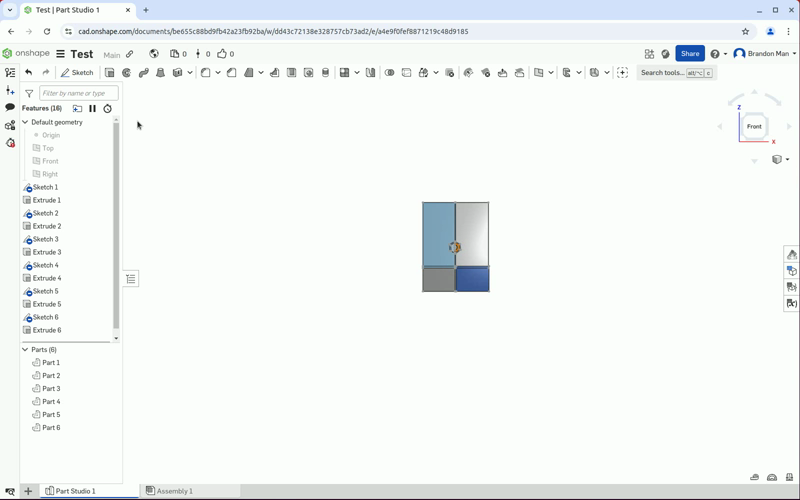
key(shift+h)
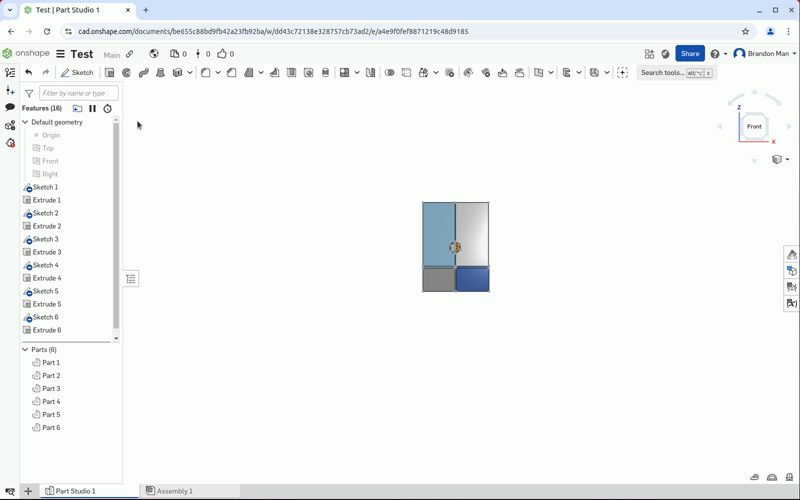
key(shift+7)
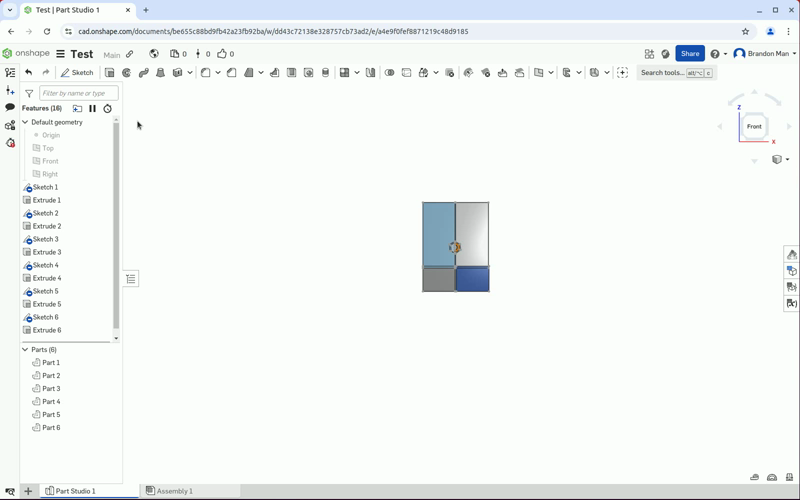
key(left, 2)
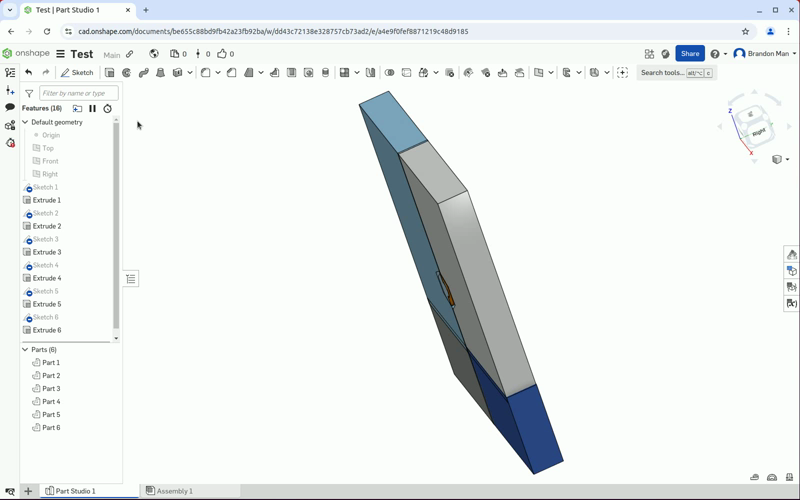
key(down, 2)
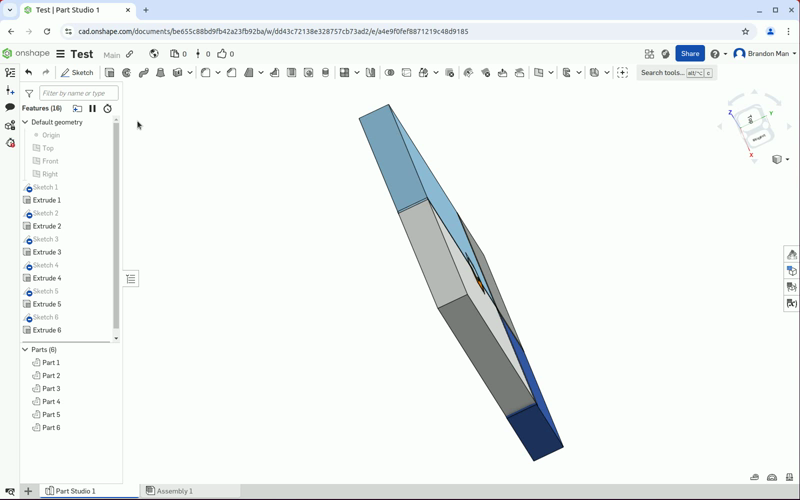
key(up, 2)
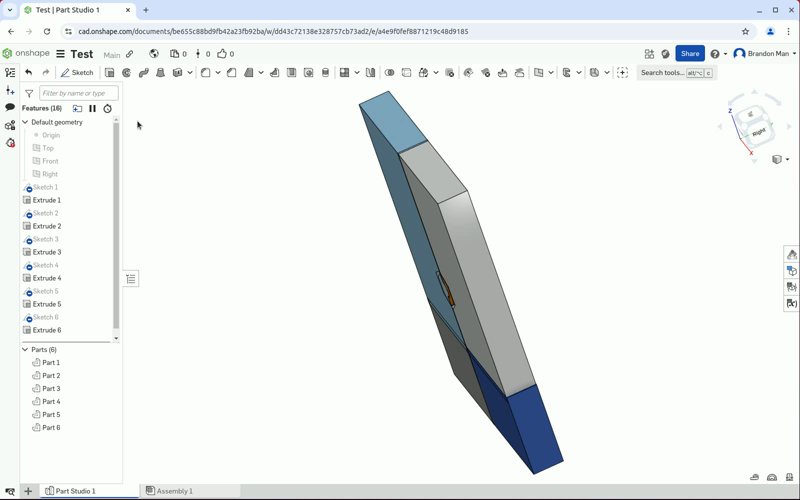
key(right, 2)
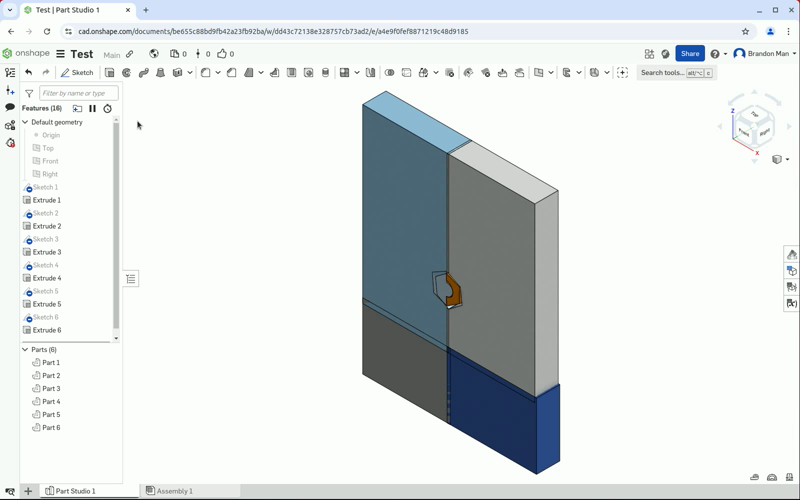
mouse_move(69, 189)
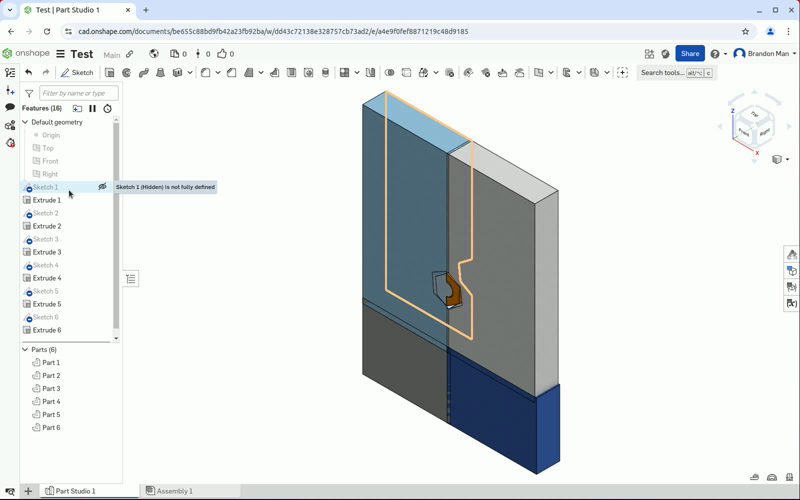
click(69, 189)